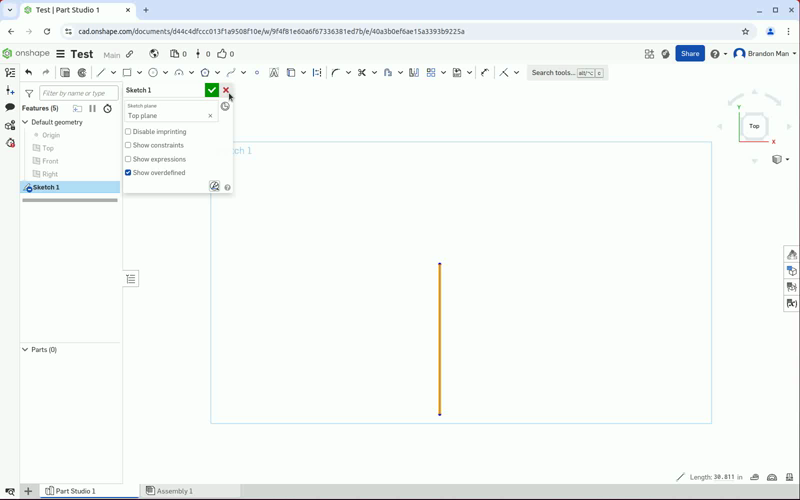
key(shift+h)
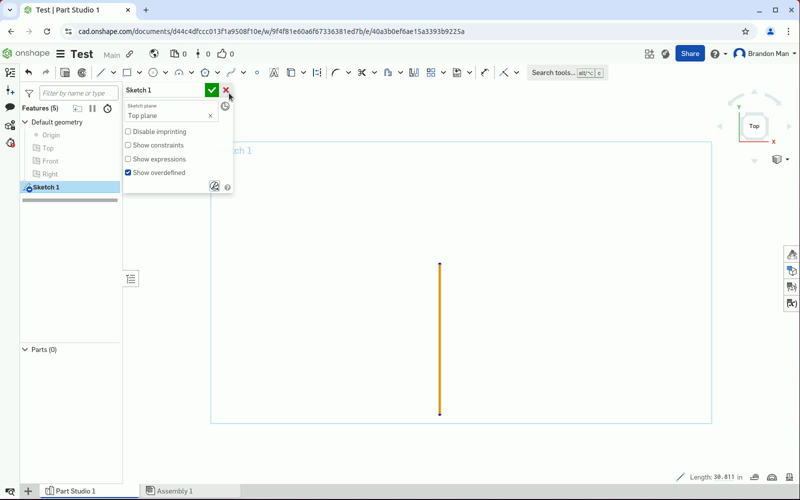
key(shift+s)
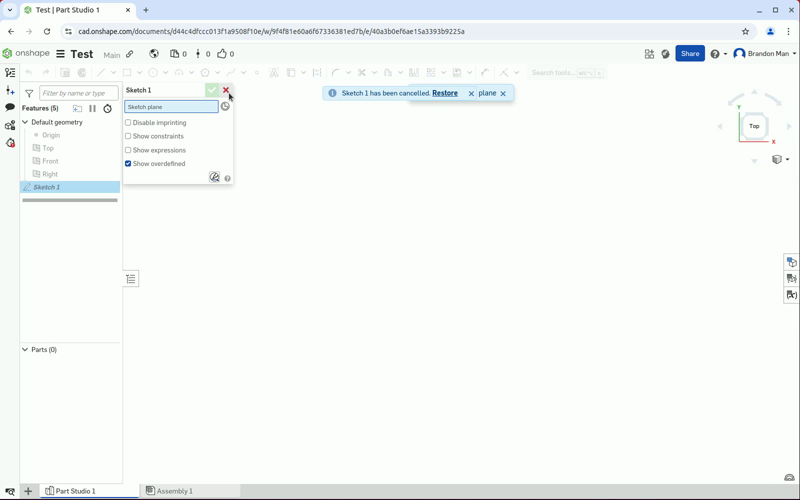
mouse_move(73, 150)
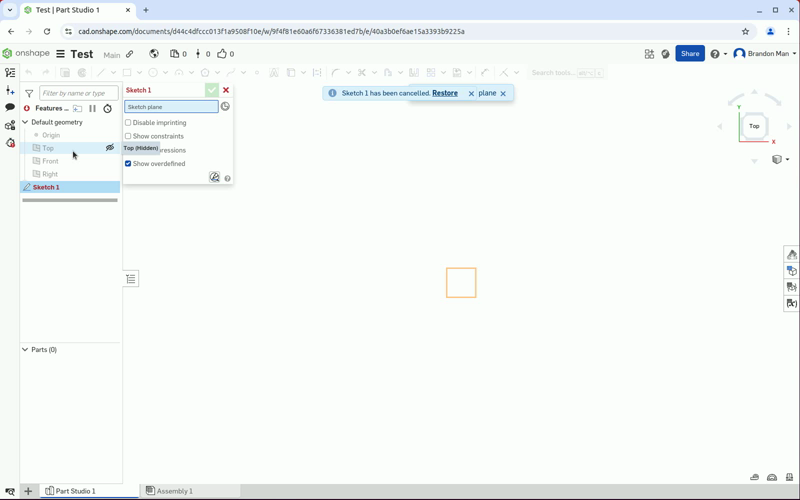
click(73, 150)
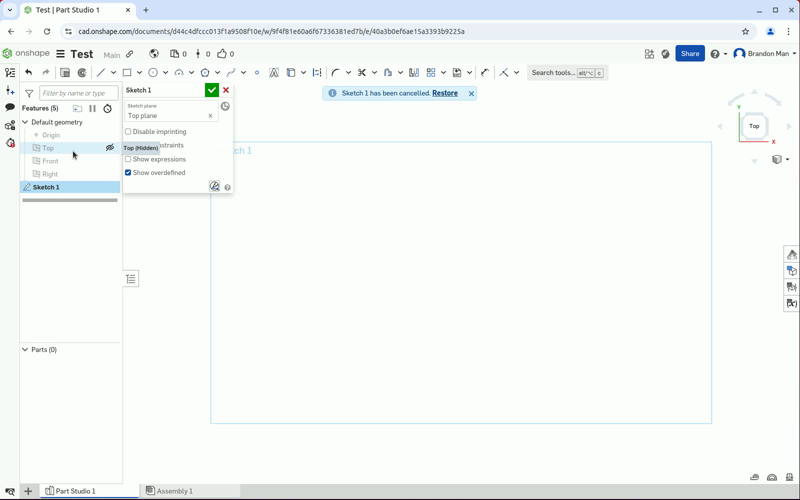
mouse_move(73, 352)
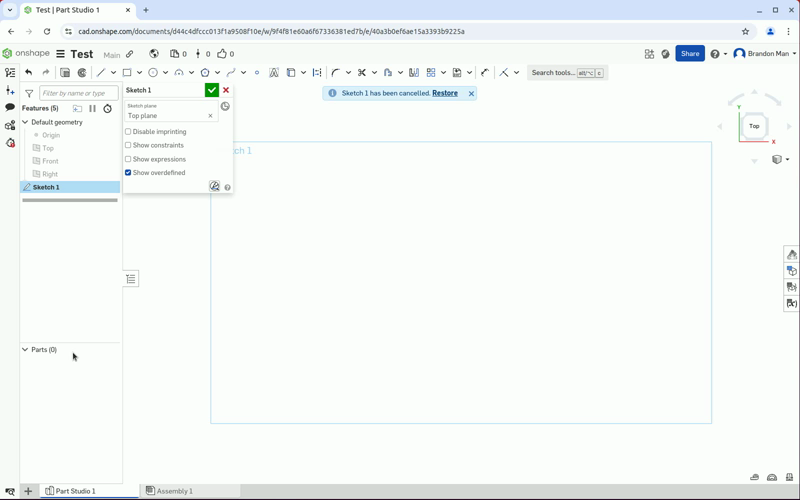
key(y)
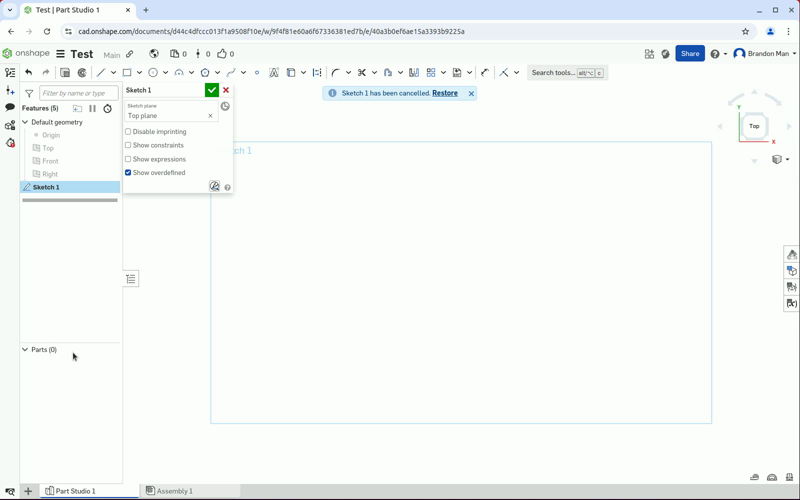
key(l)
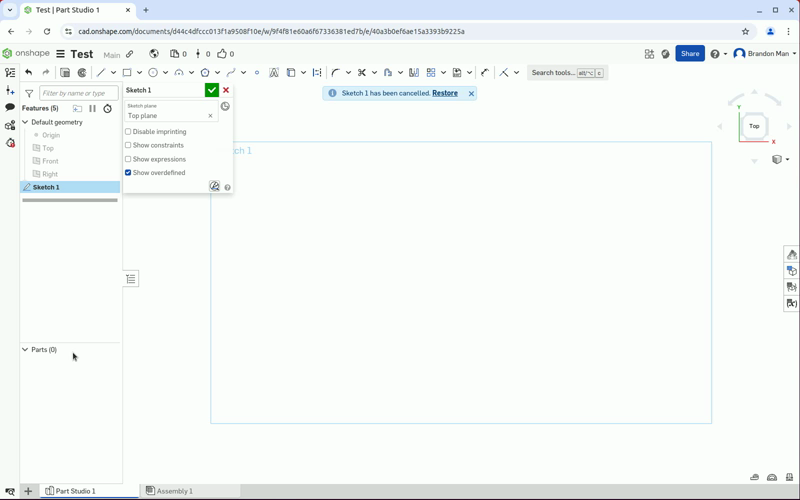
key_down(shift)
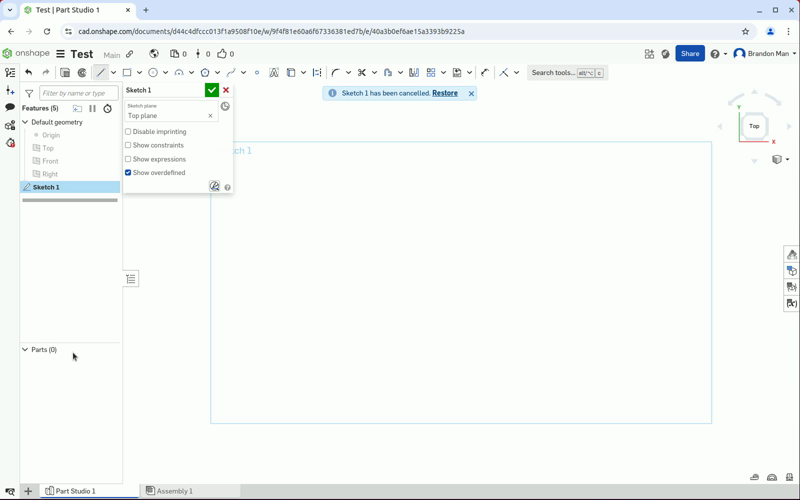
mouse_move(460, 282)
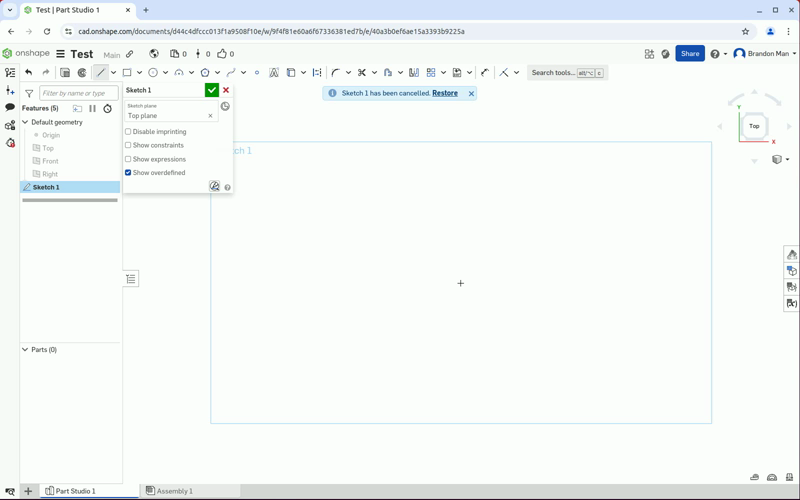
click(460, 282)
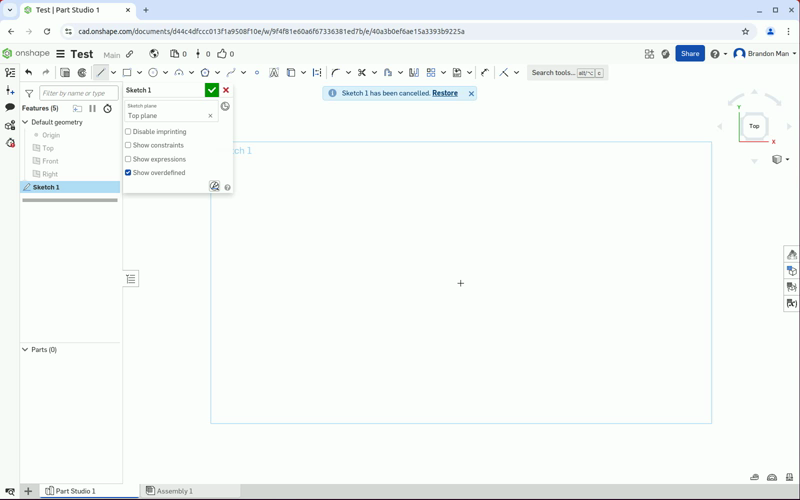
key_up(shift)
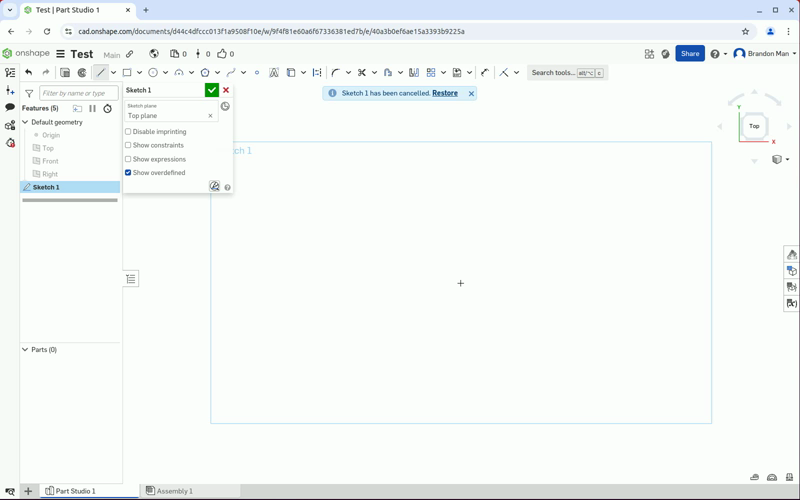
key_down(shift)
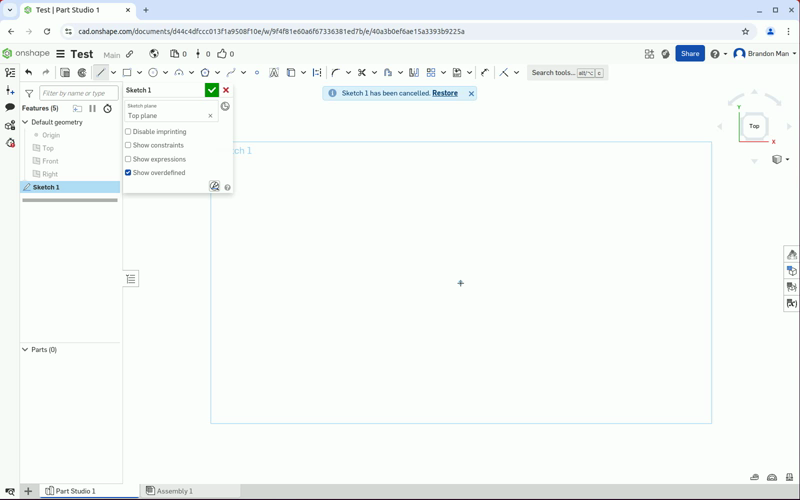
mouse_move(573, 282)
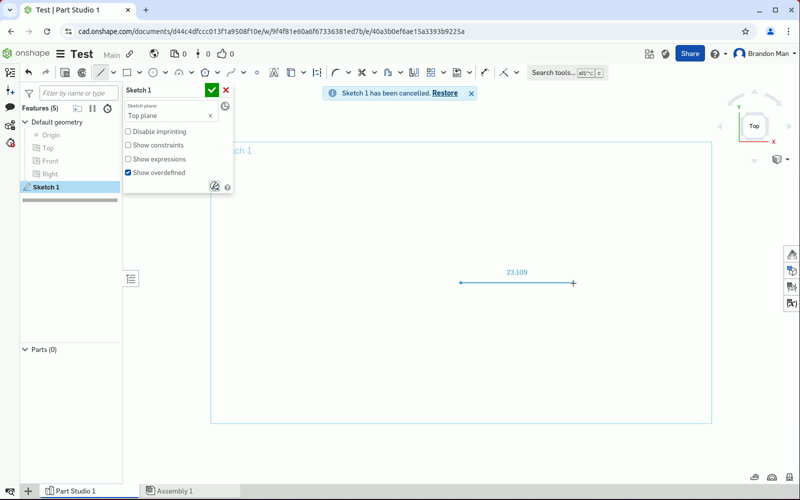
click(573, 282)
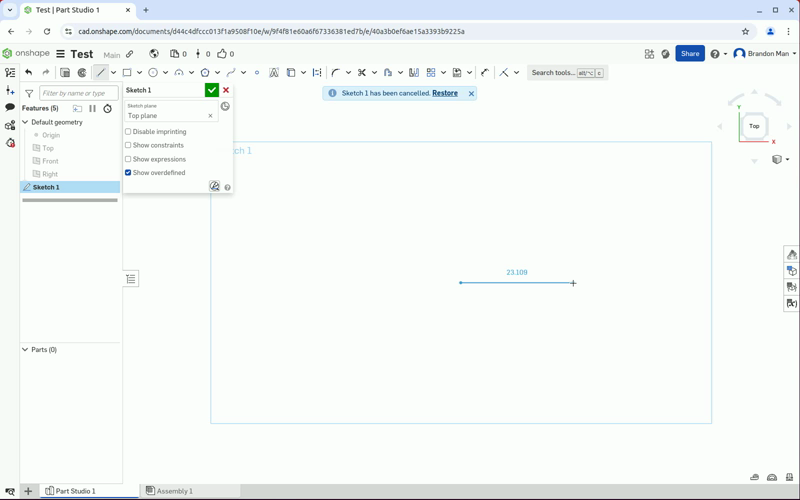
key_up(shift)
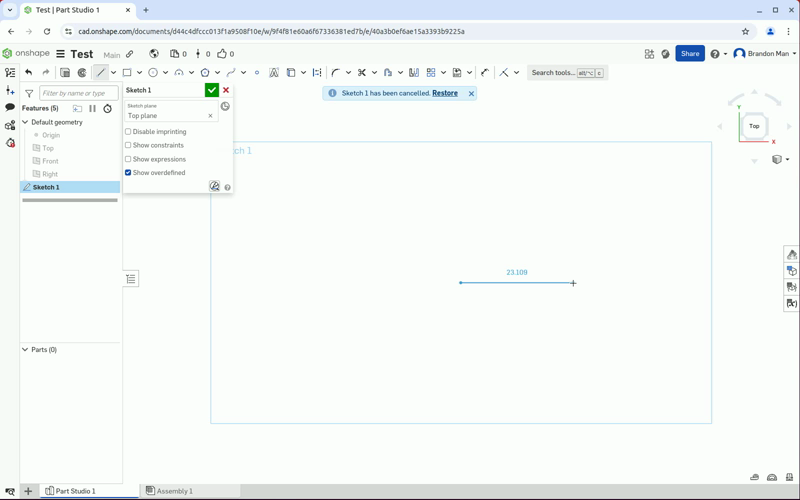
key_down(shift)
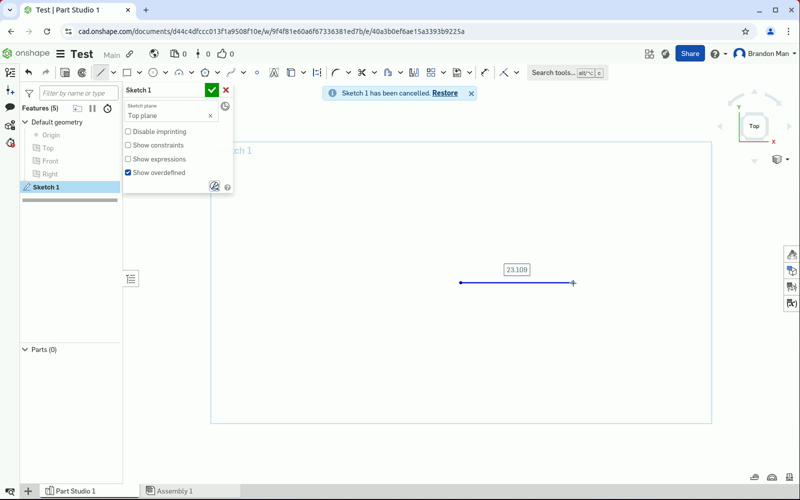
mouse_move(589, 282)
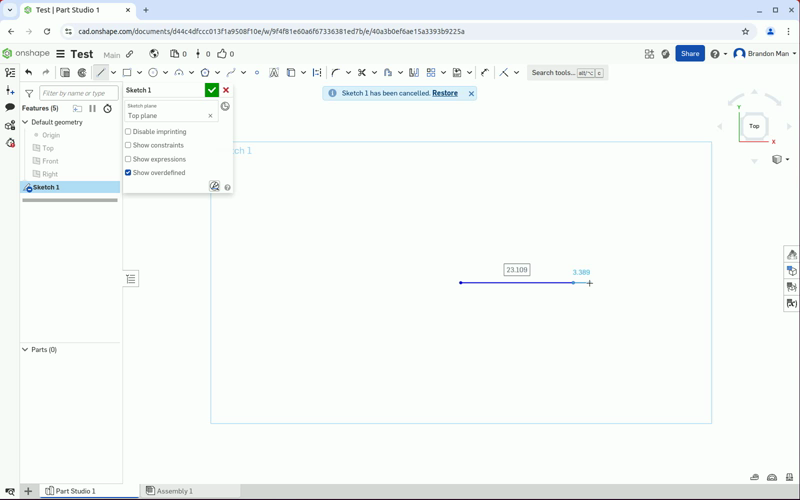
mouse_move(573, 271)
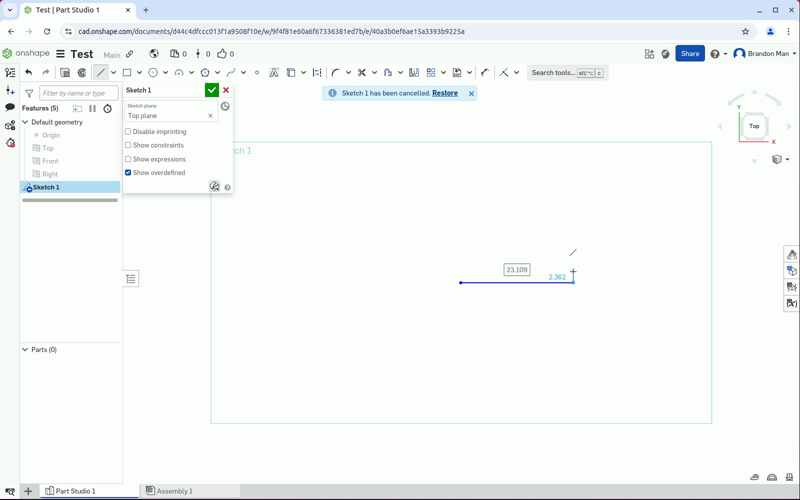
click(573, 271)
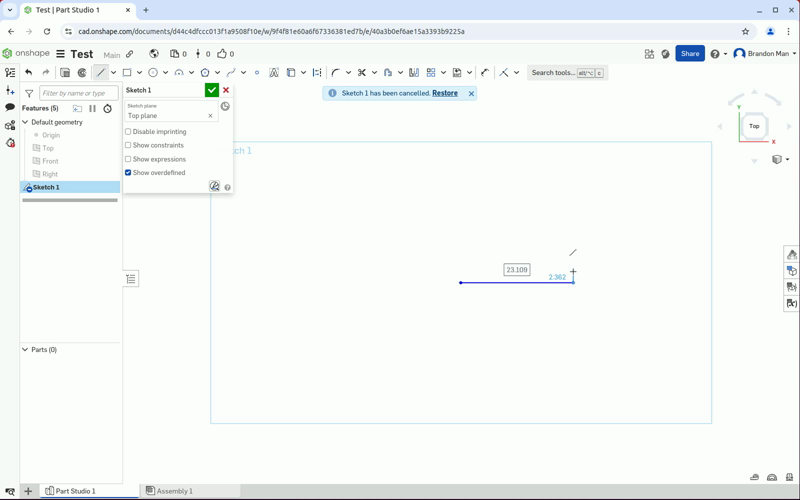
key_up(shift)
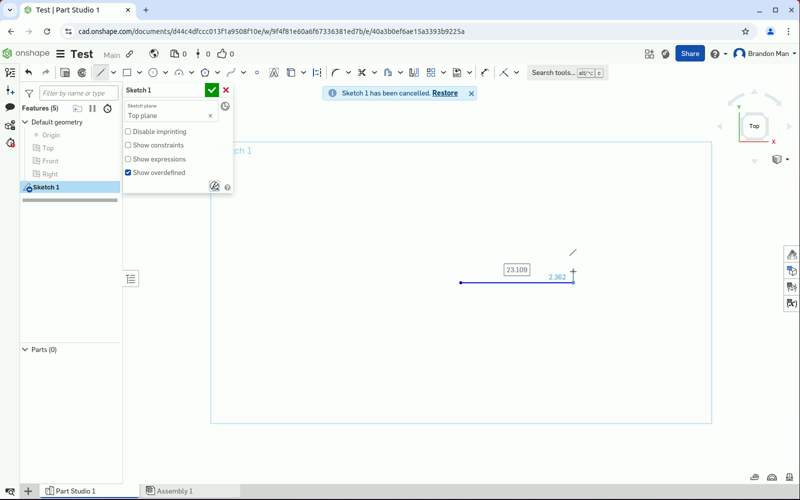
key_down(shift)
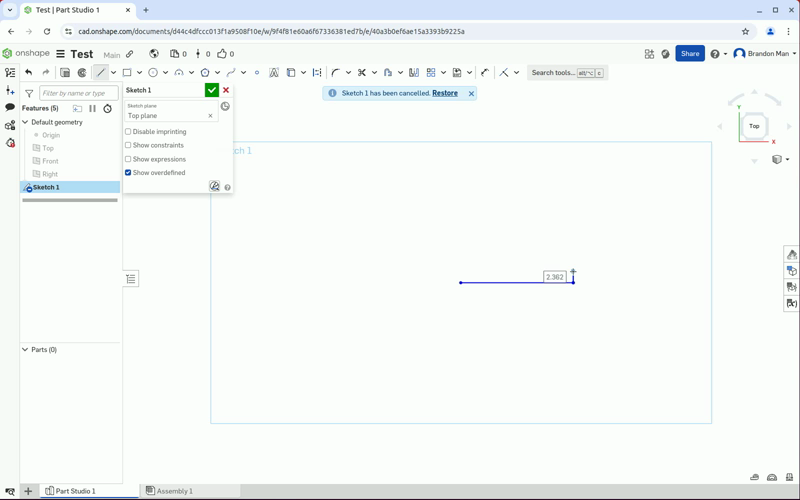
mouse_move(460, 271)
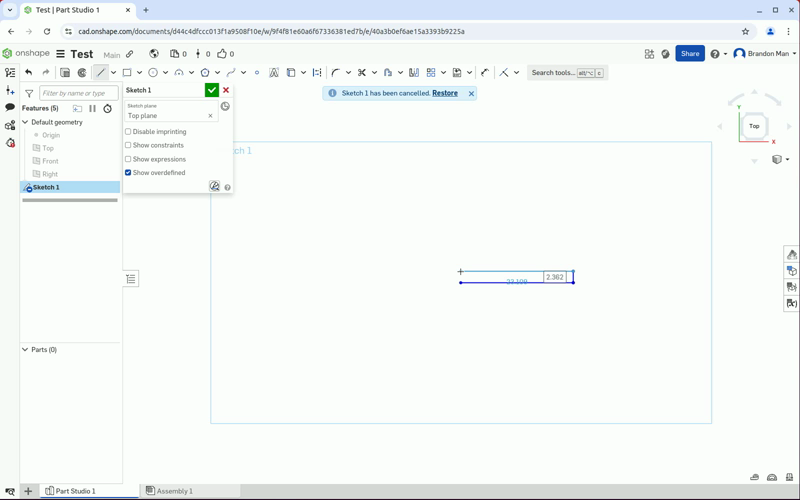
click(460, 271)
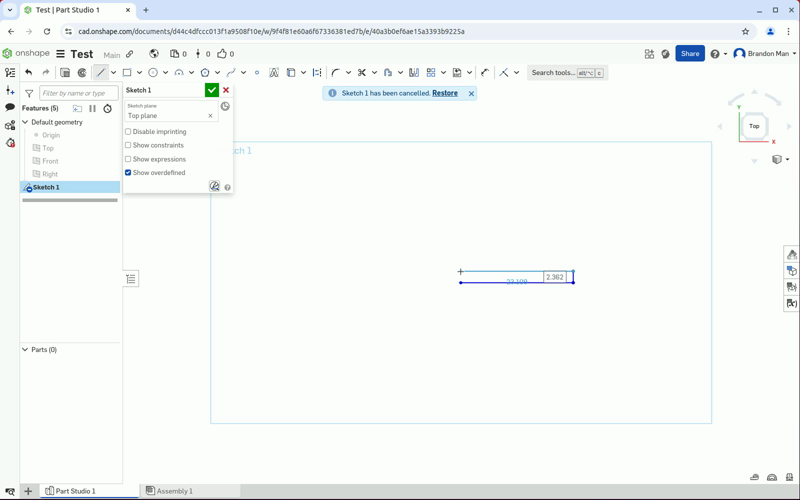
key_up(shift)
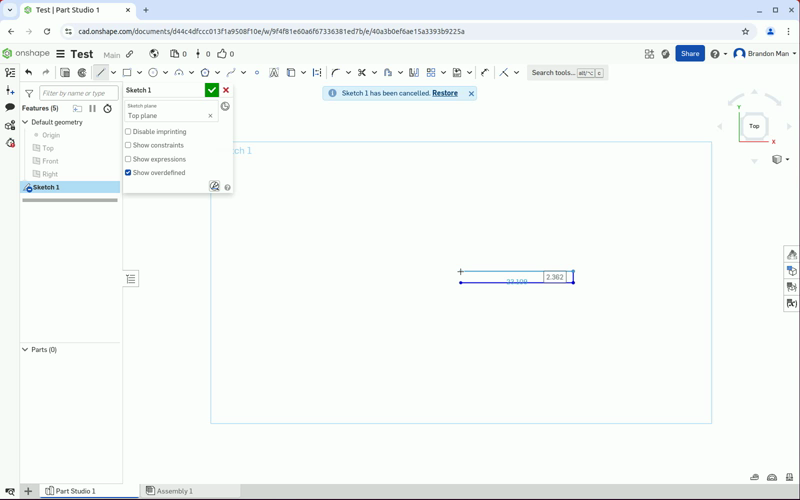
mouse_move(490, 271)
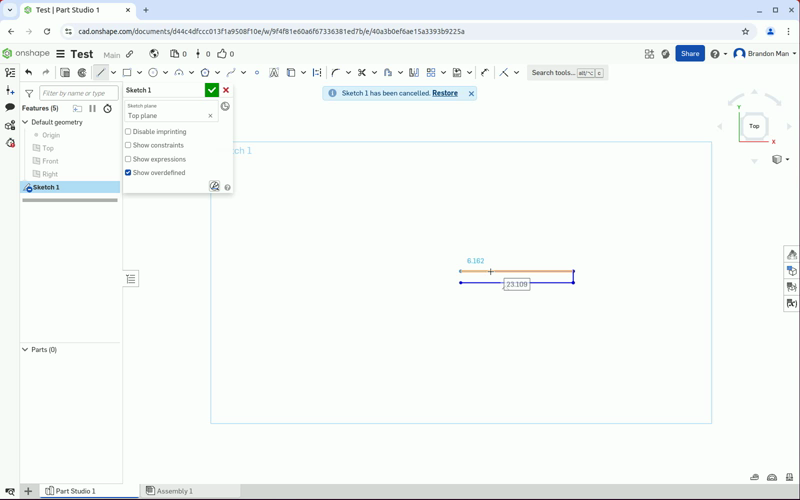
key_down(shift)
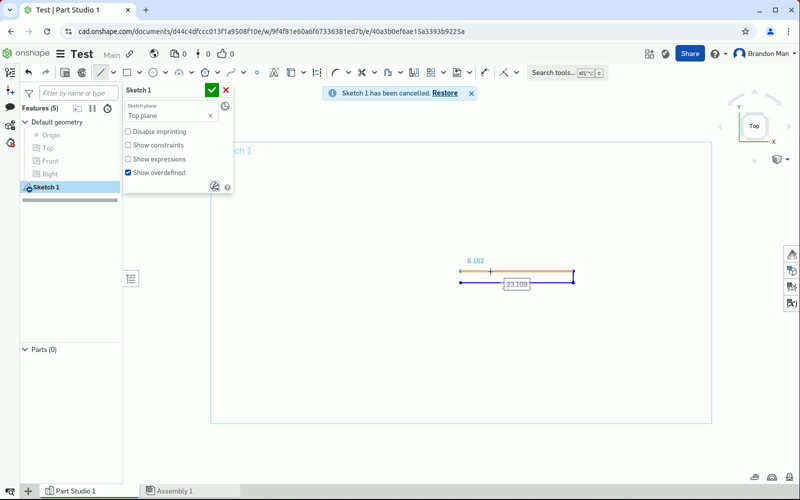
mouse_move(460, 282)
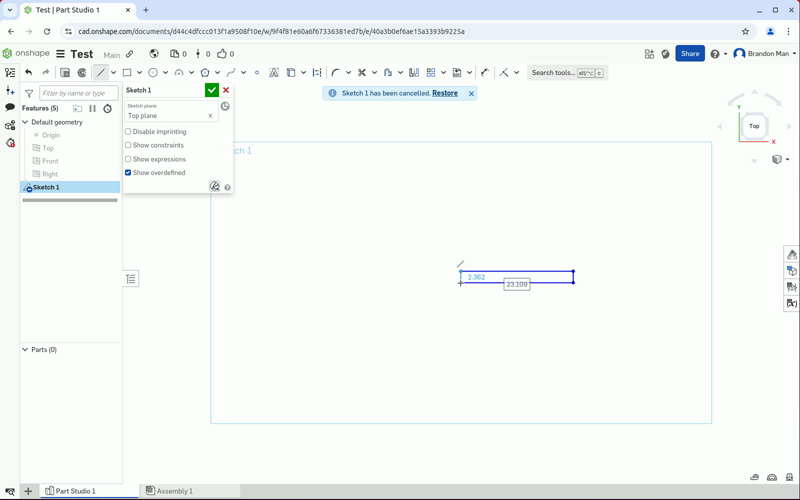
key_up(shift)
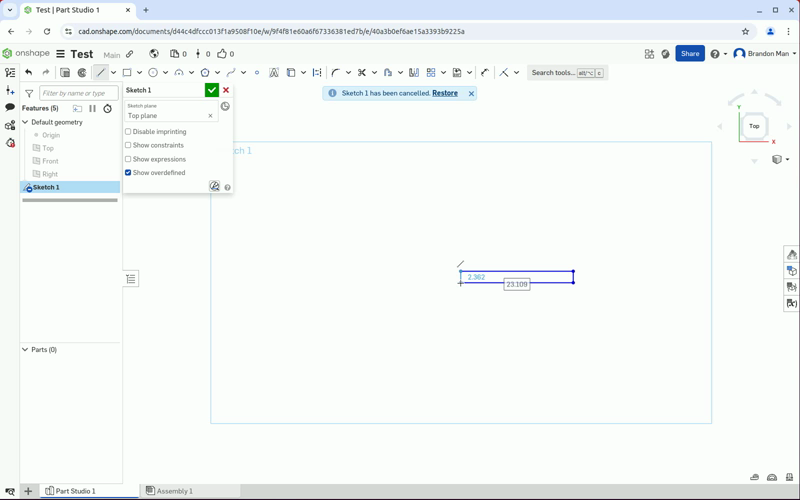
click(460, 282)
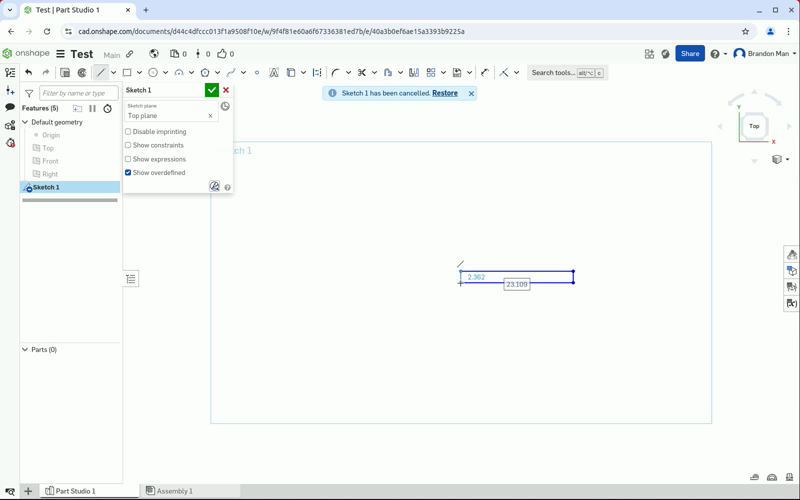
key(esc)
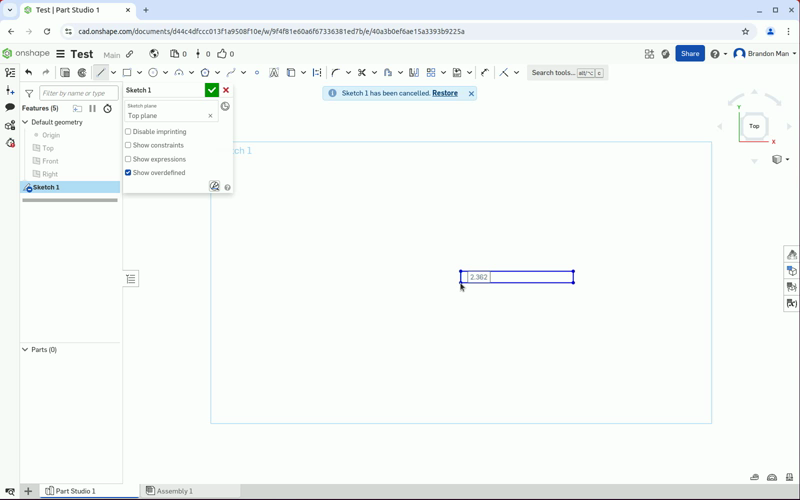
mouse_move(519, 275)
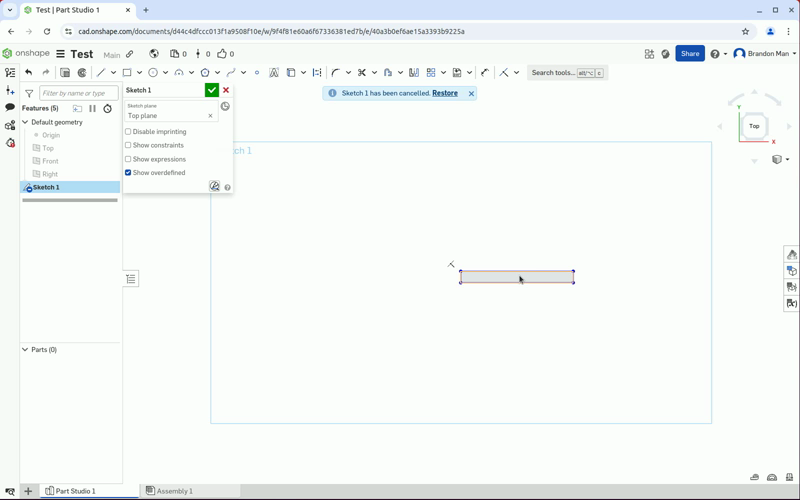
scroll(6)
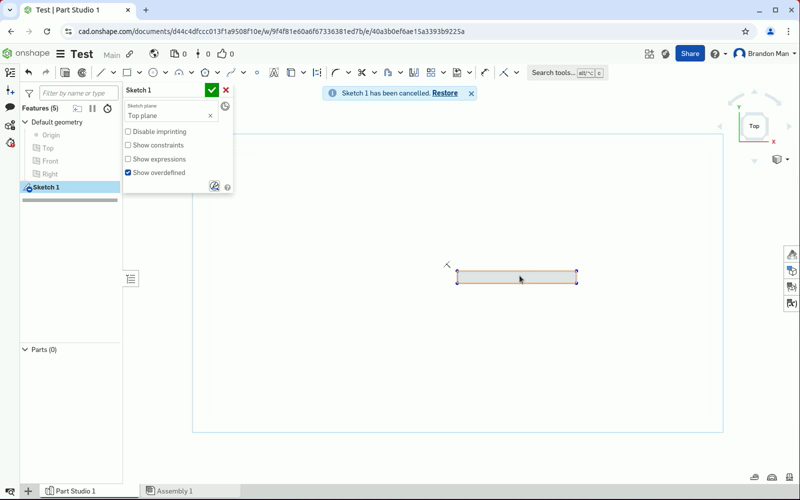
scroll(6)
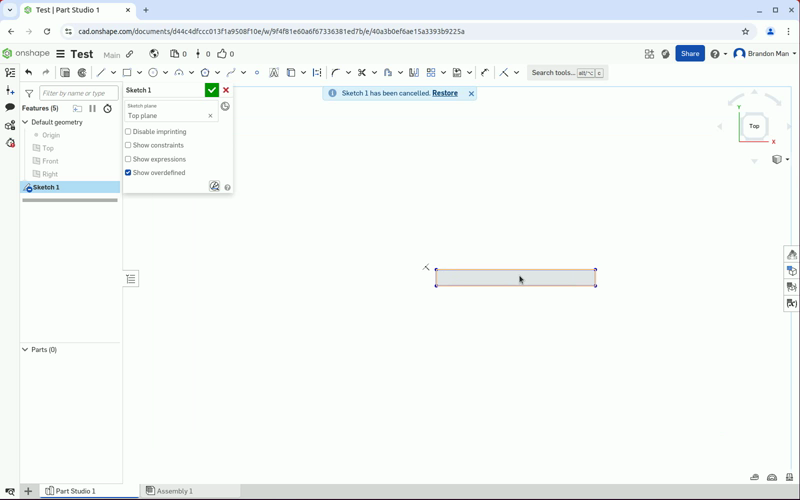
scroll(6)
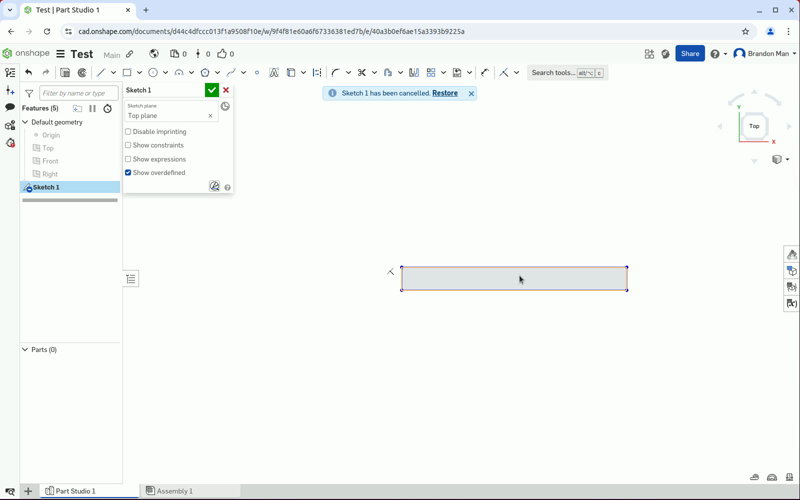
scroll(6)
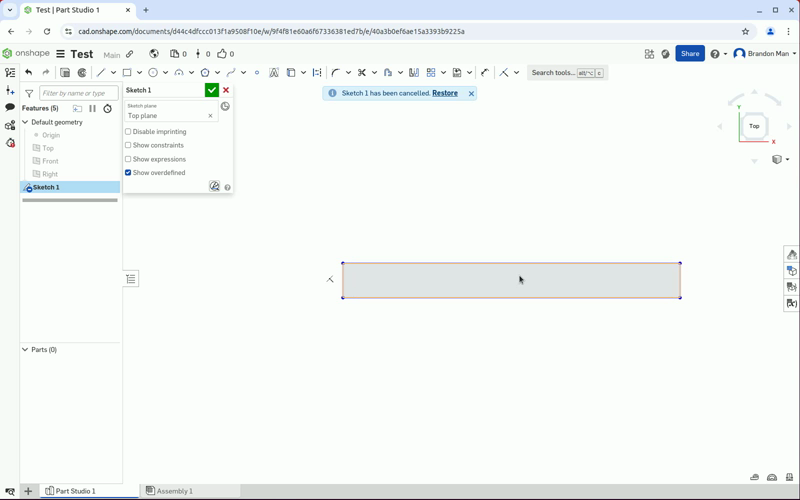
scroll(6)
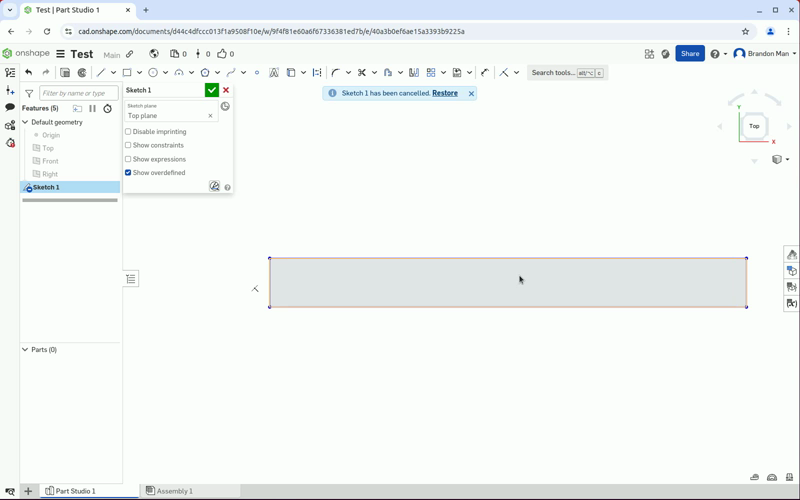
scroll(6)
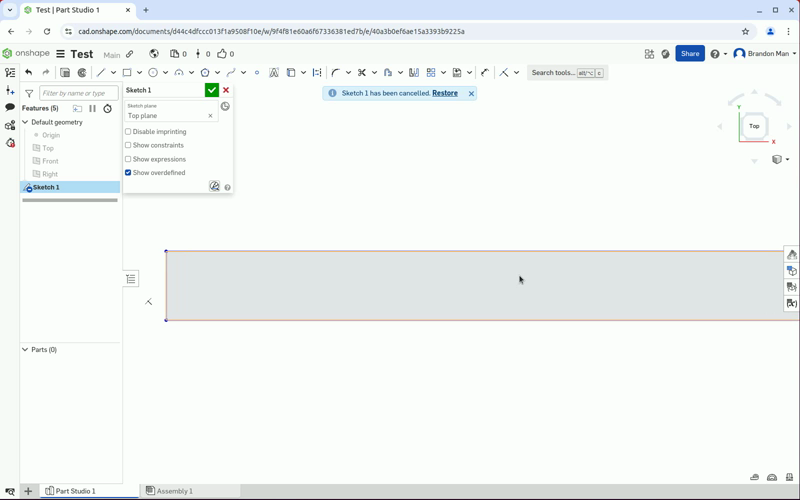
scroll(6)
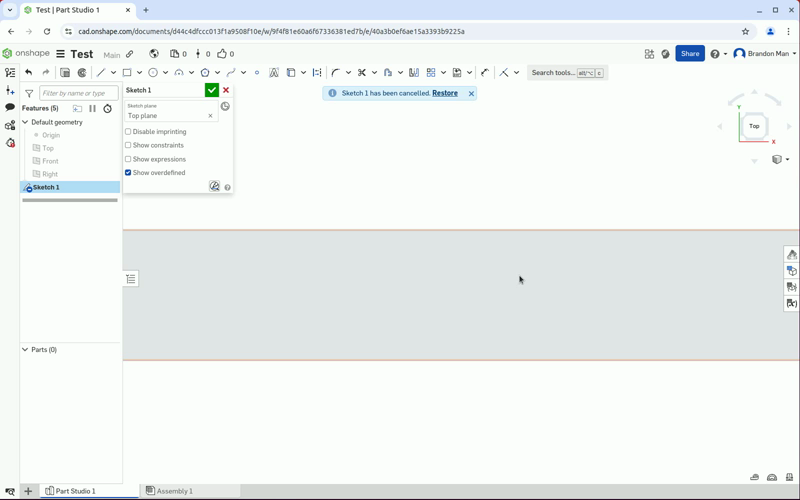
click(519, 275)
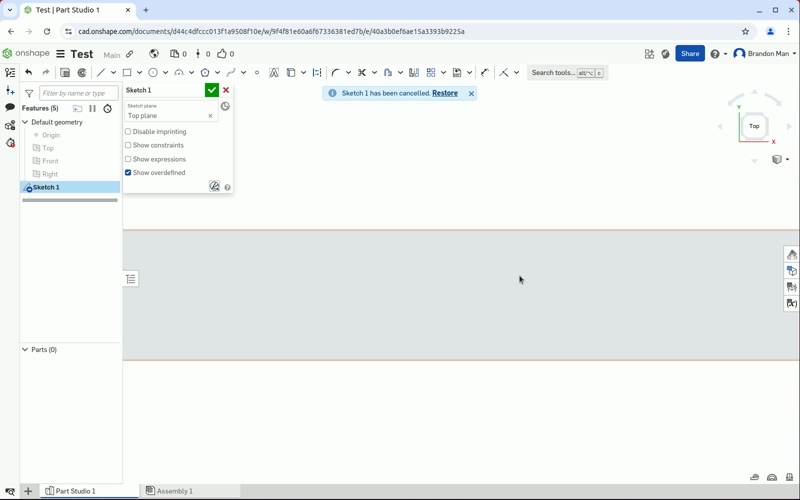
scroll(-6)
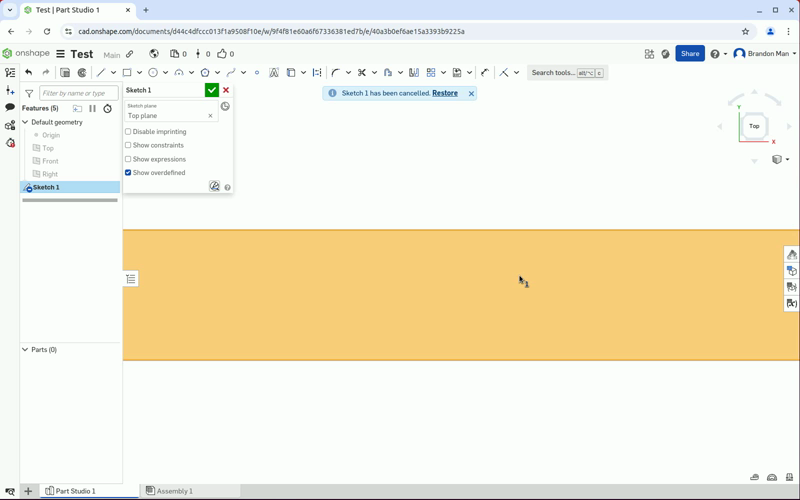
scroll(-6)
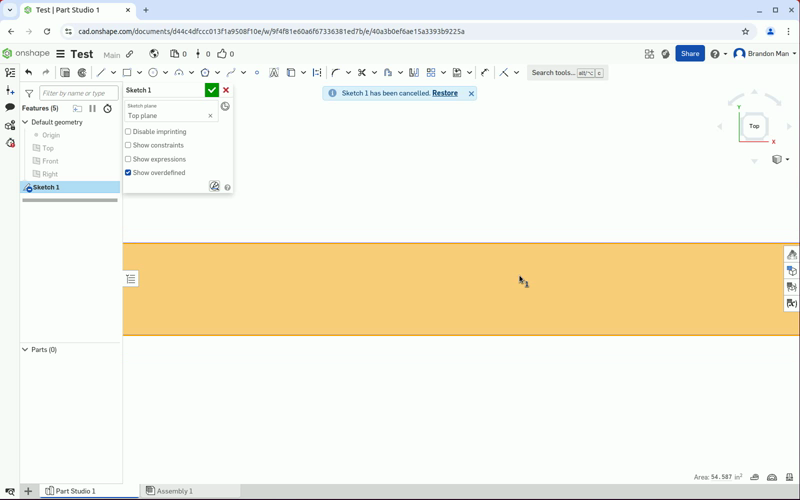
scroll(-6)
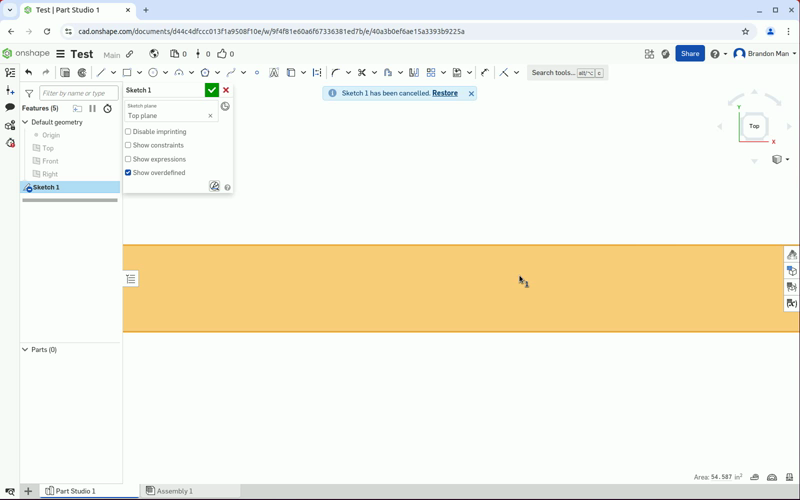
scroll(-6)
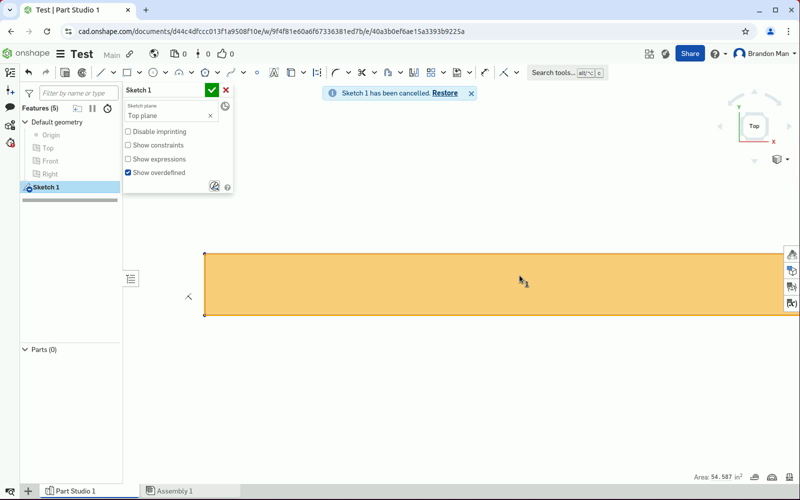
scroll(-6)
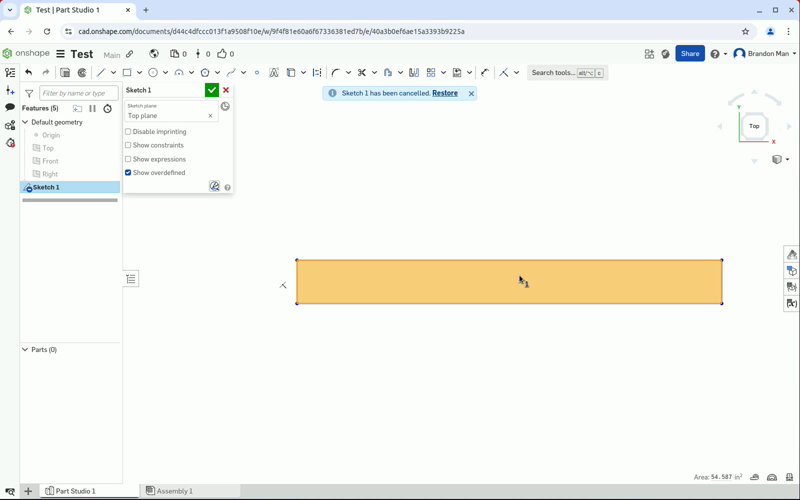
scroll(-6)
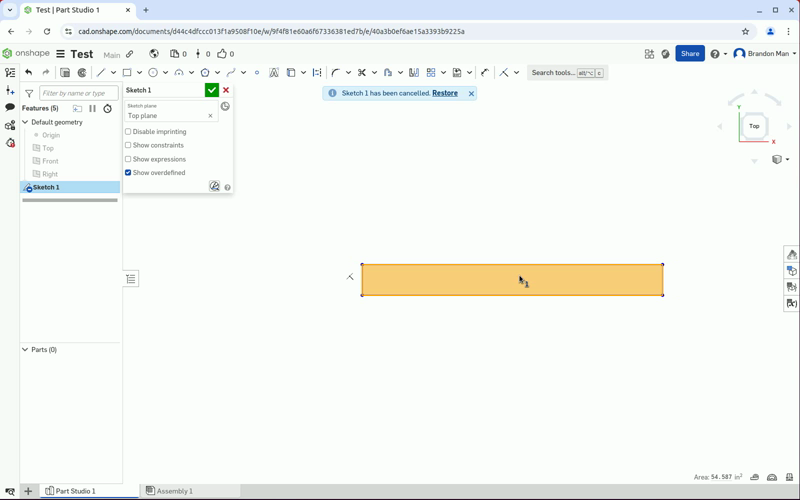
scroll(-6)
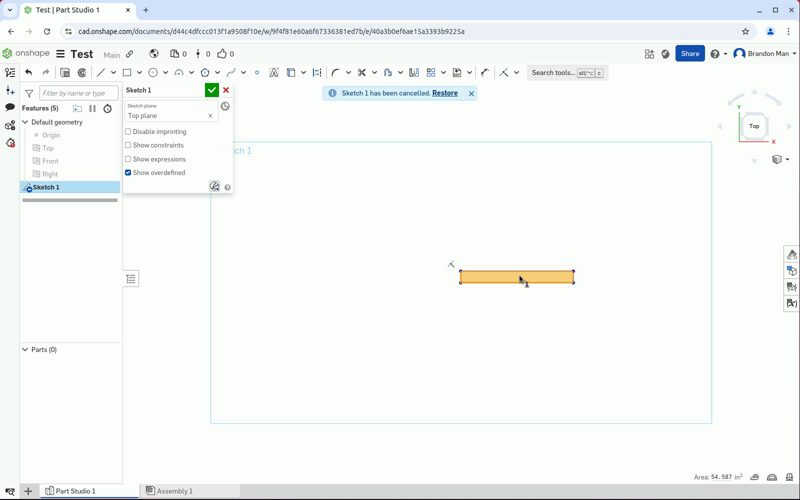
mouse_move(73, 352)
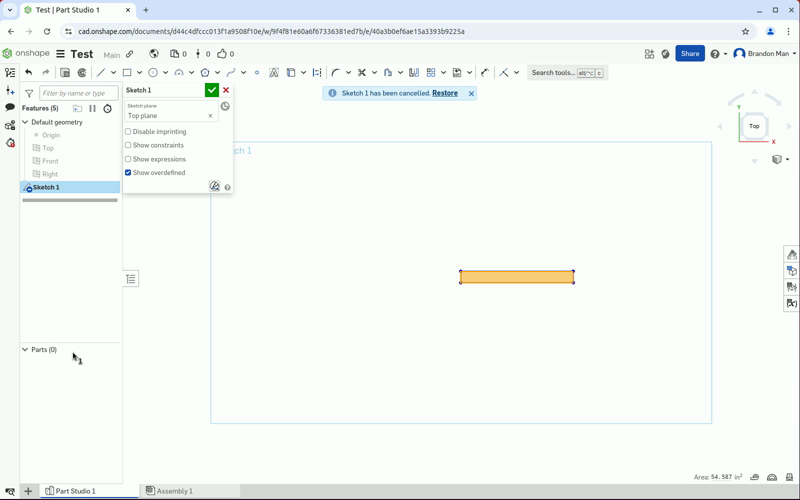
key(shift+y)
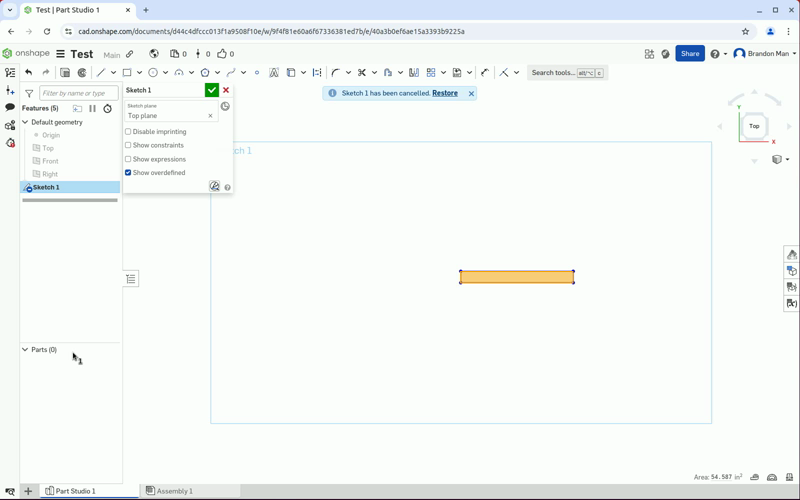
key(shift+e)
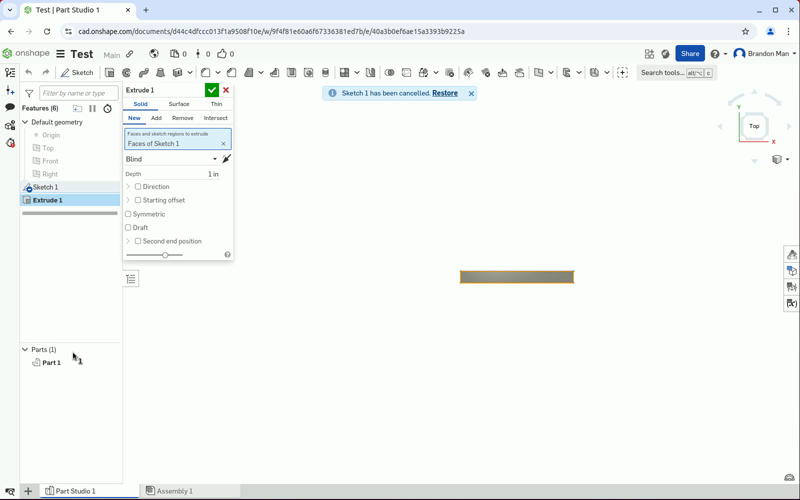
mouse_move(143, 106)
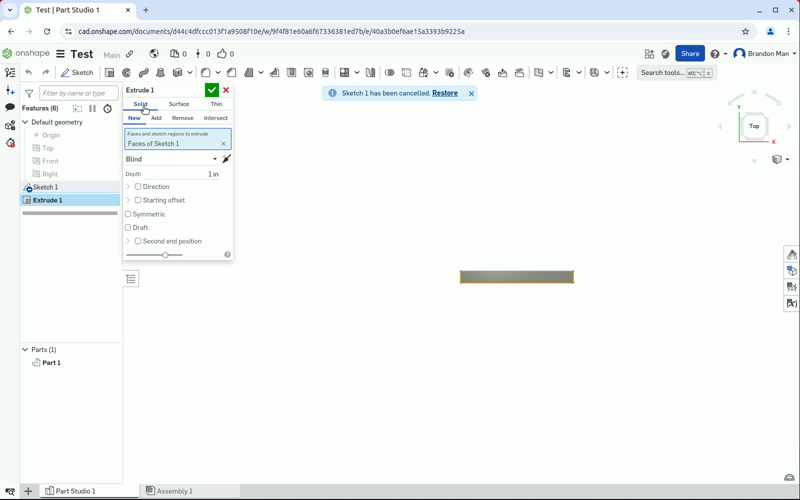
click(143, 106)
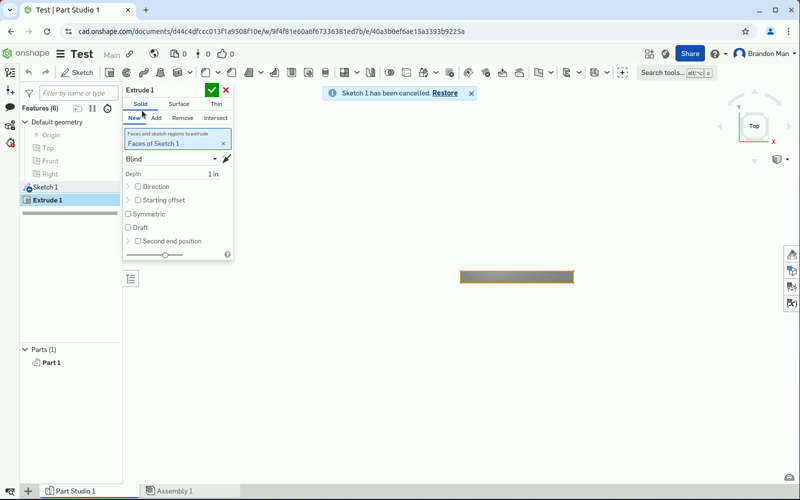
mouse_move(137, 120)
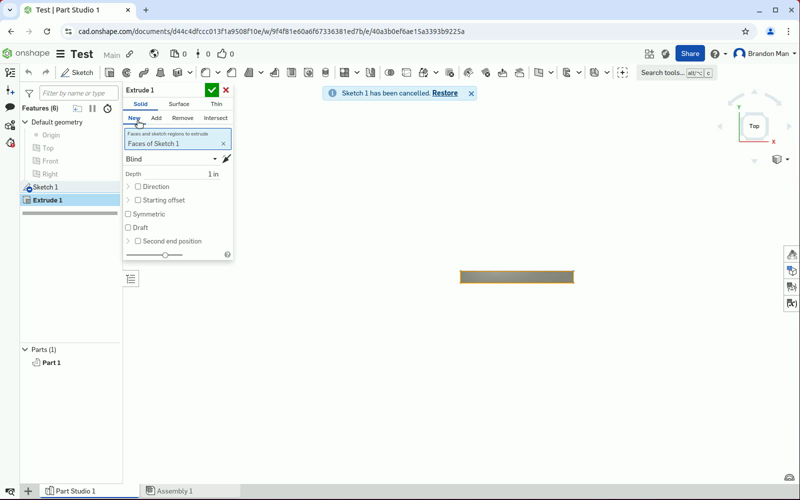
click(137, 120)
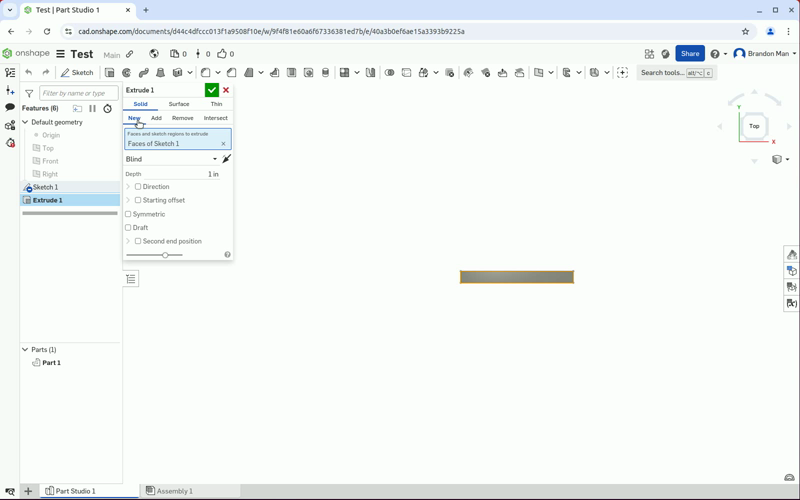
key(tab, 4)
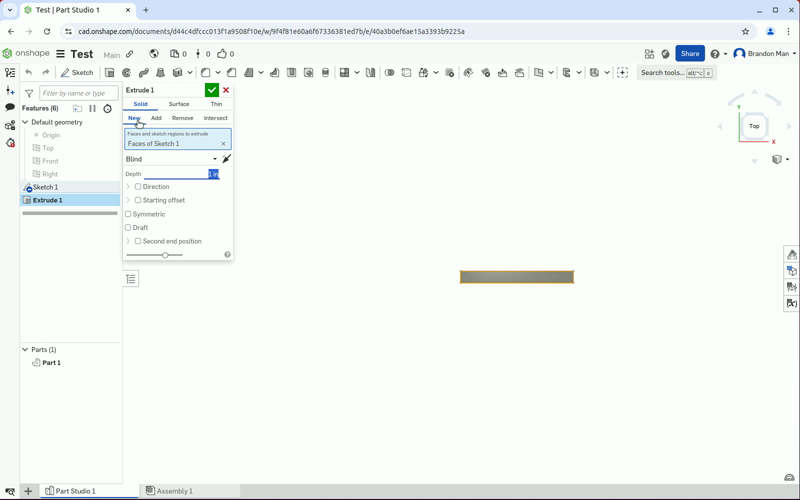
text(0.481)
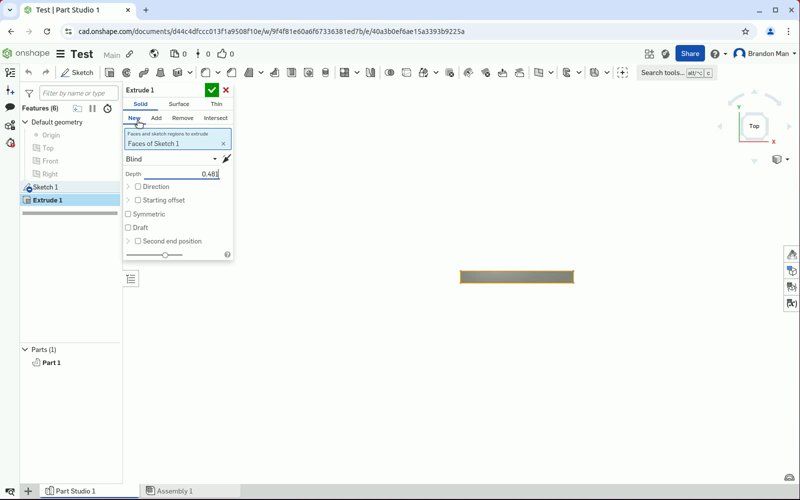
key(enter)
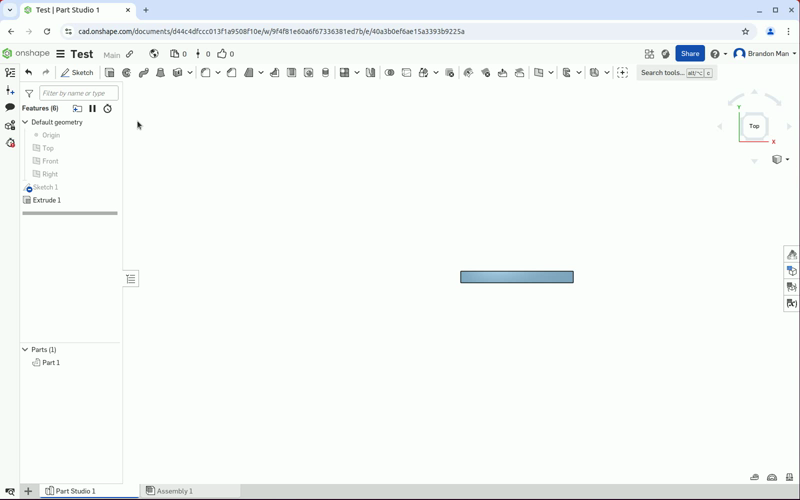
key(shift+h)
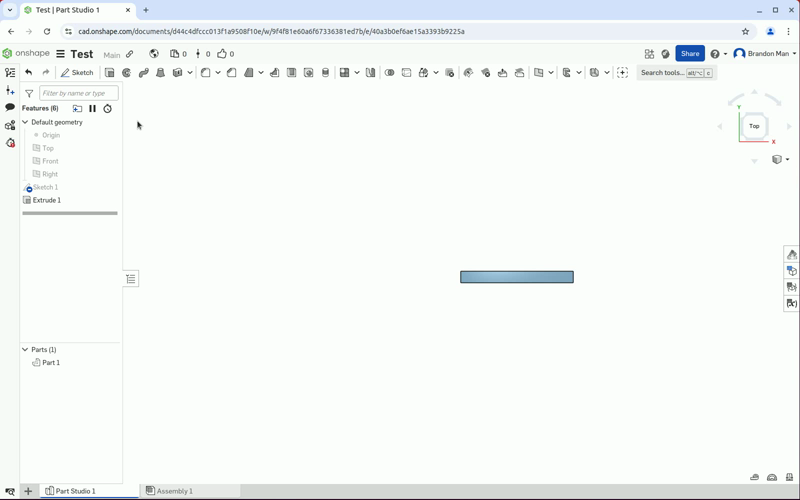
key(shift+h)
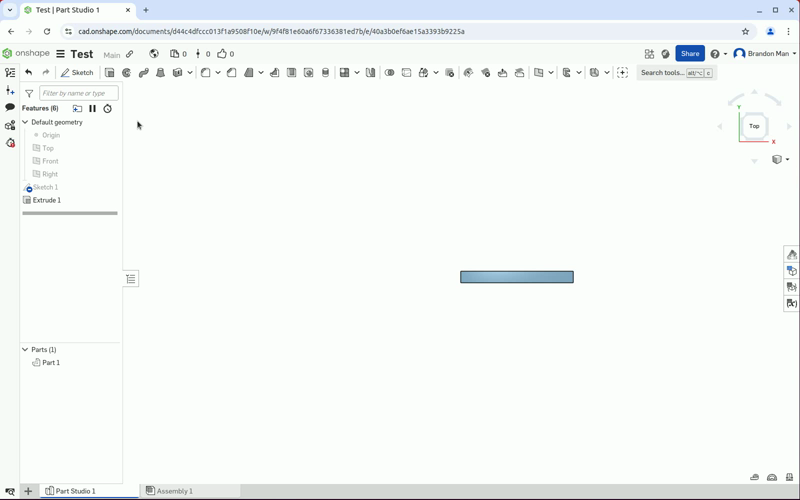
mouse_move(73, 189)
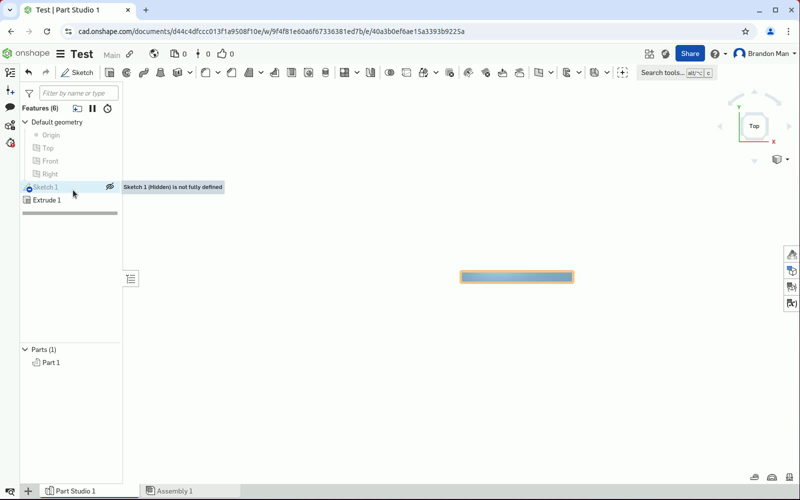
click(73, 189)
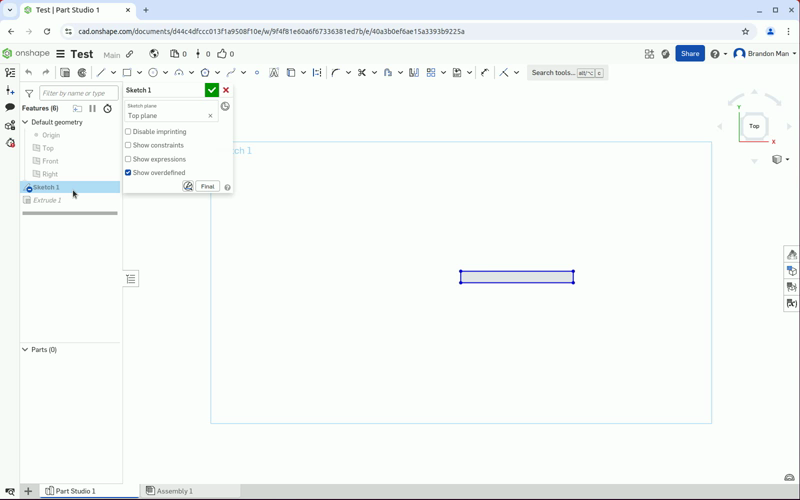
mouse_move(229, 92)
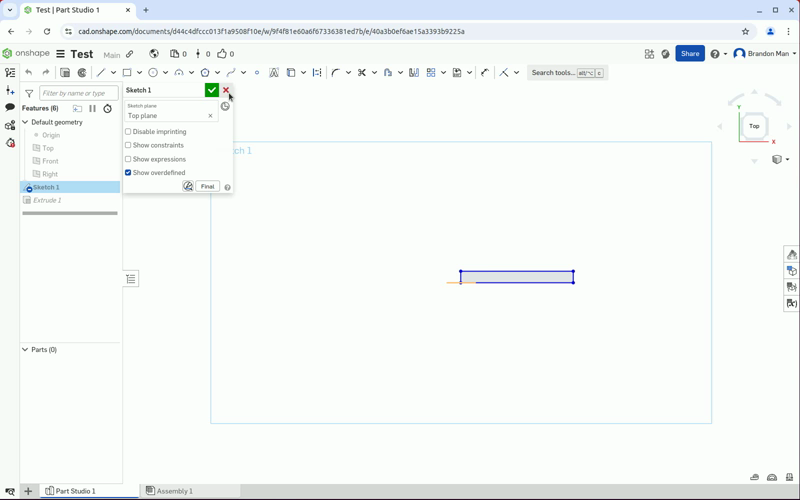
click(229, 92)
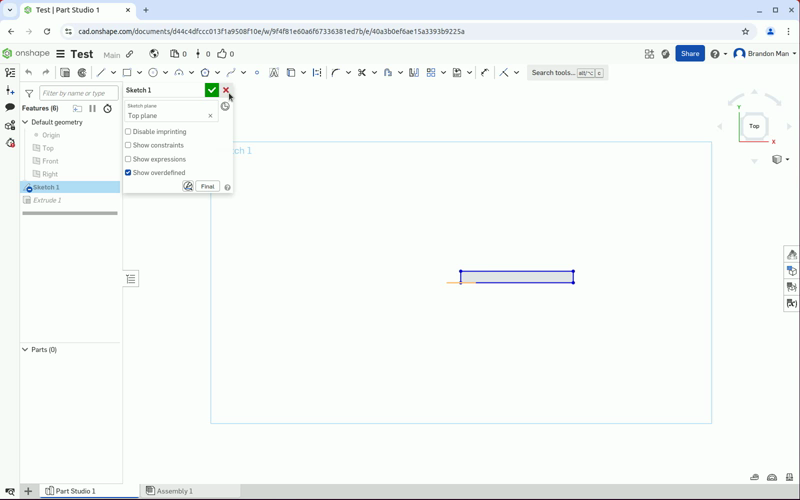
key(shift+s)
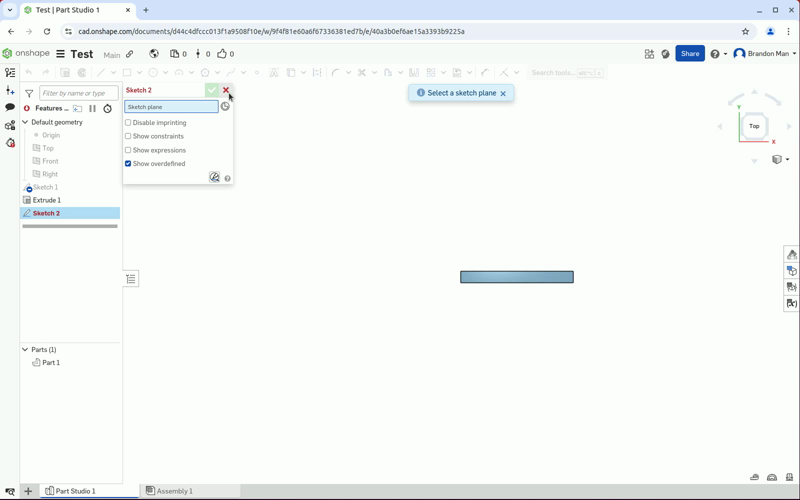
mouse_move(73, 150)
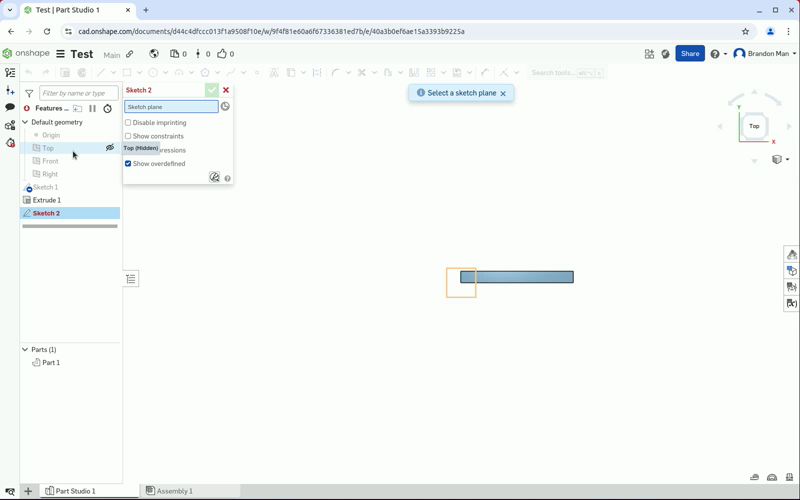
click(73, 150)
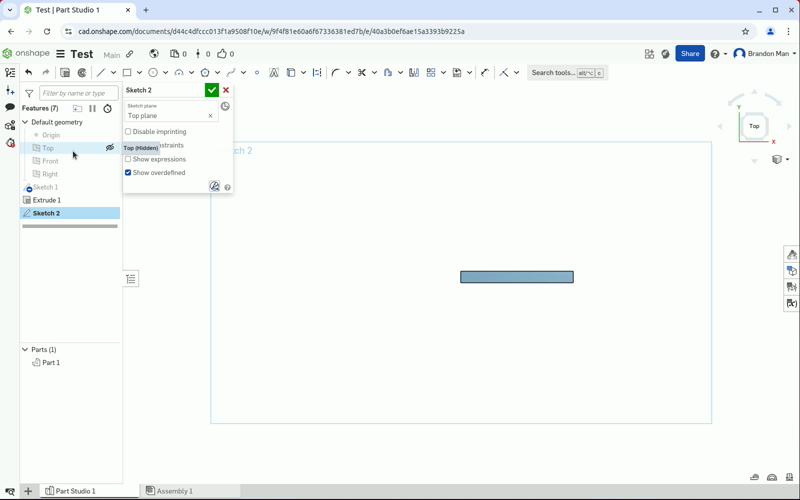
mouse_move(73, 352)
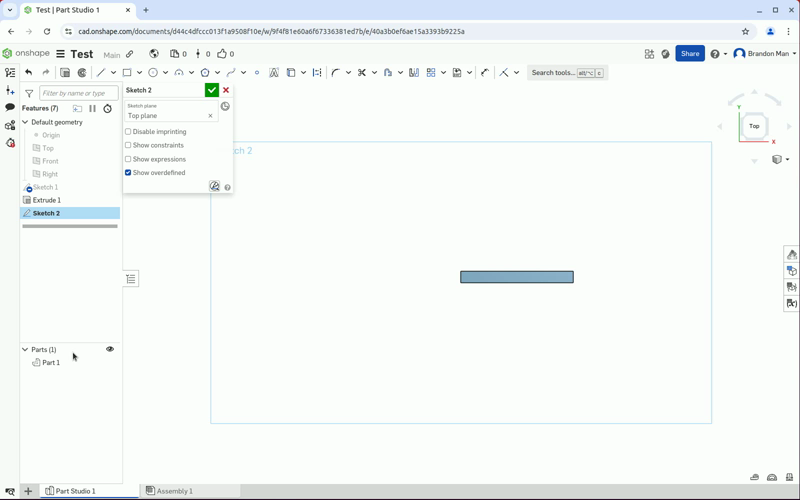
key(y)
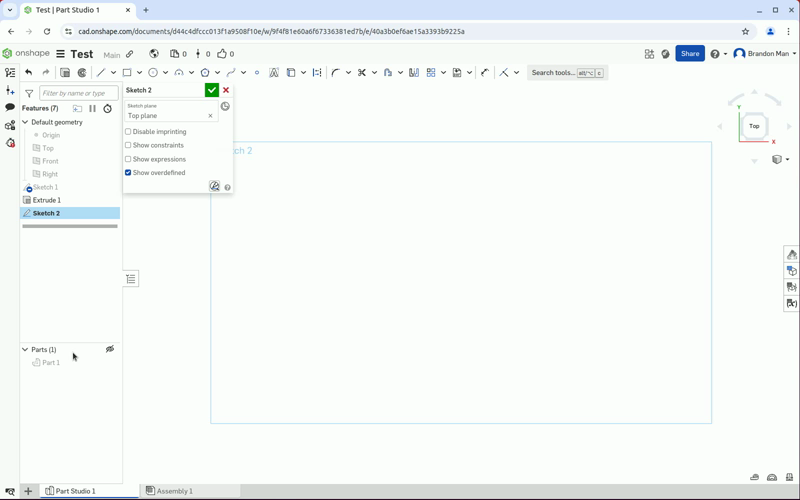
key(l)
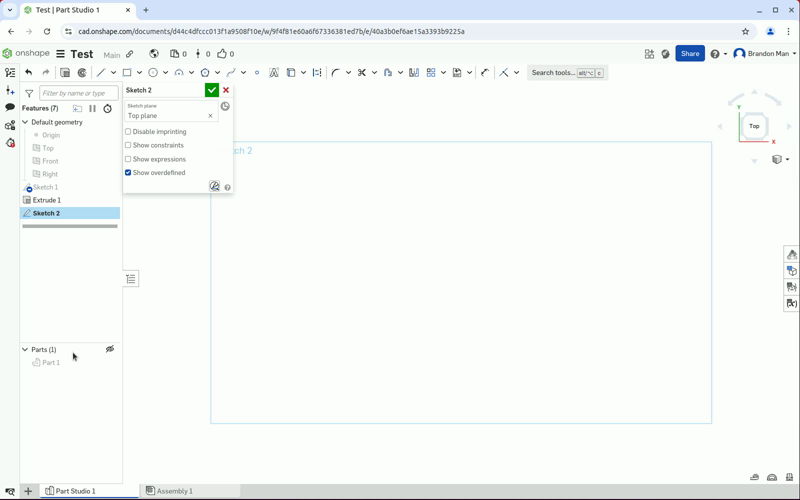
key_down(shift)
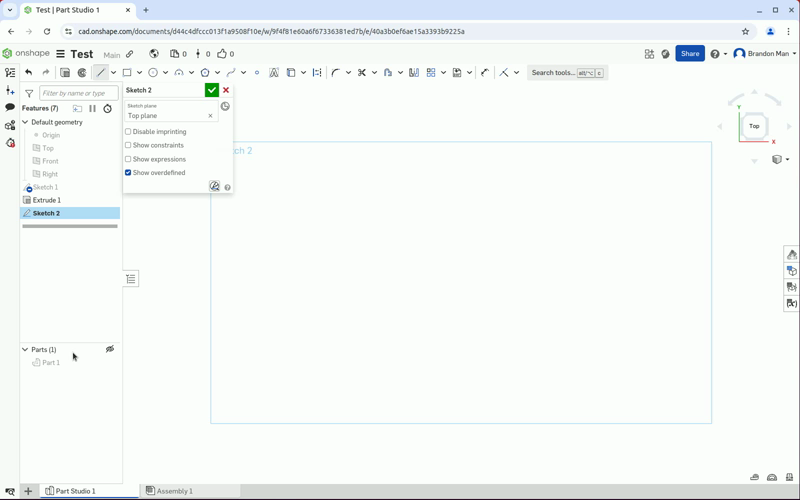
mouse_move(463, 285)
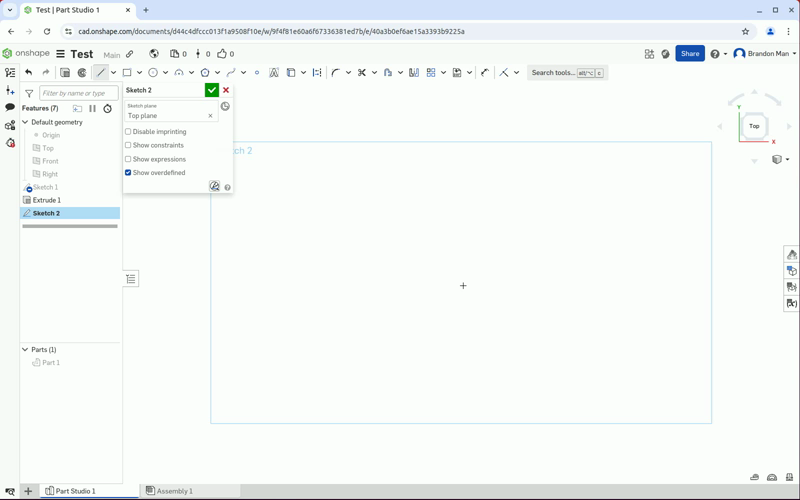
click(463, 285)
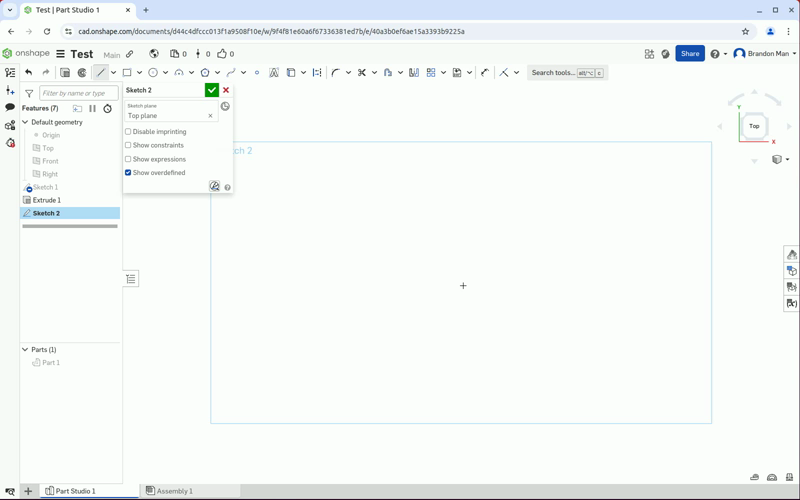
key_up(shift)
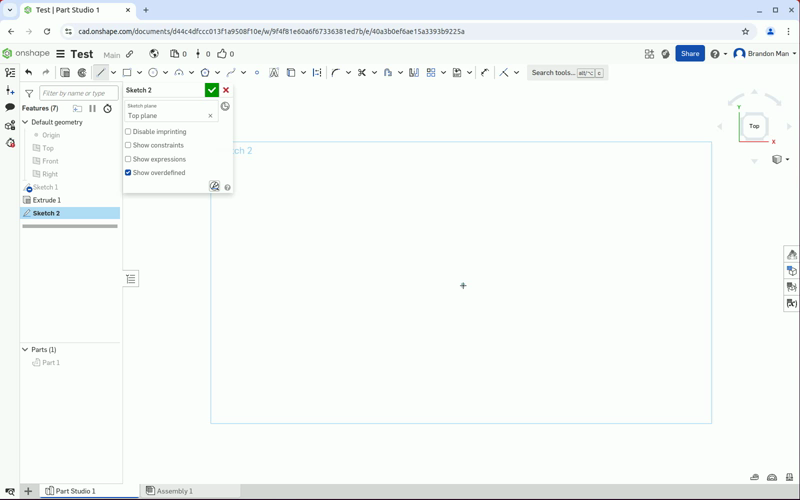
key_down(shift)
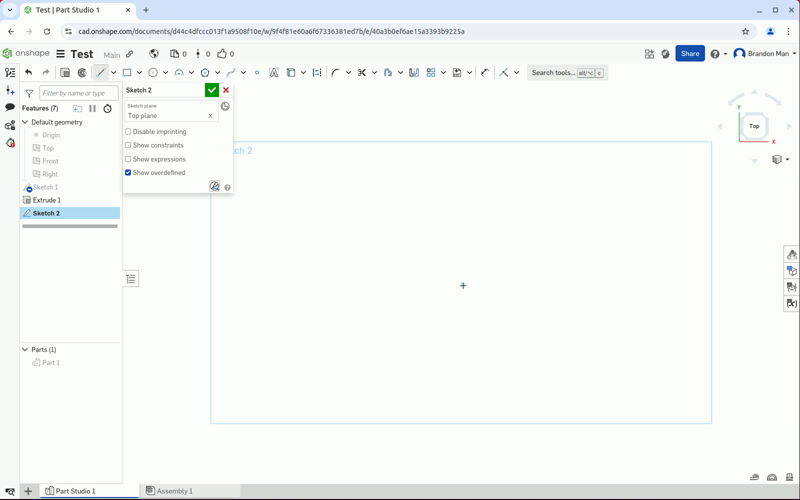
mouse_move(493, 285)
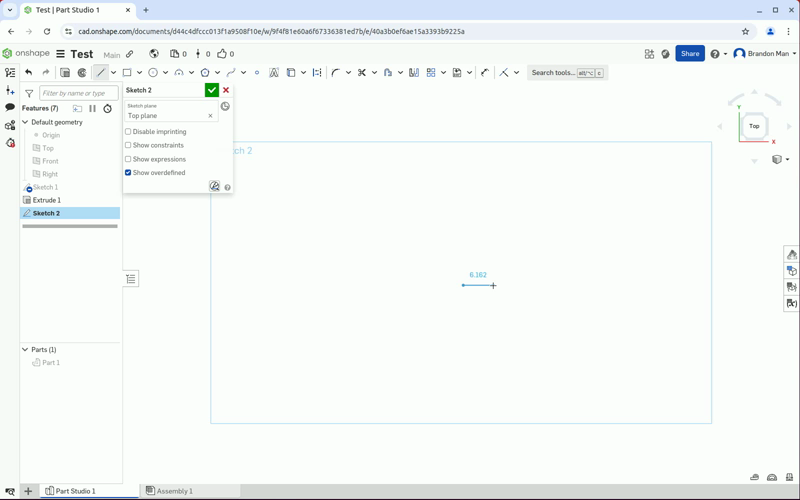
mouse_move(465, 285)
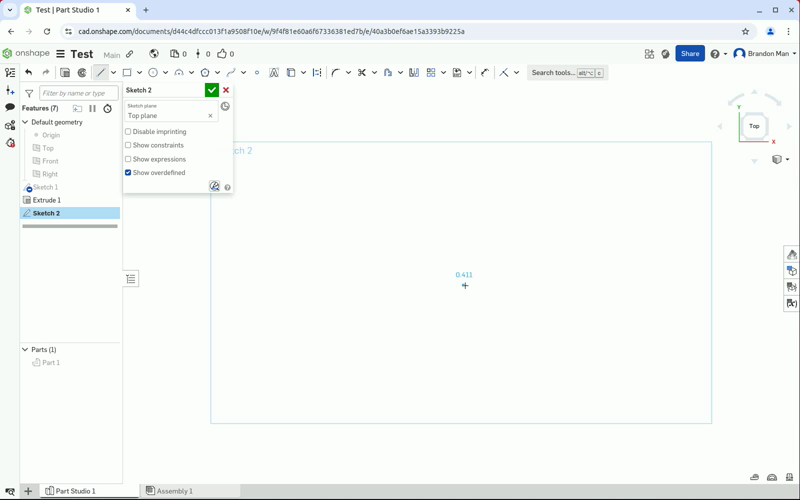
scroll(6)
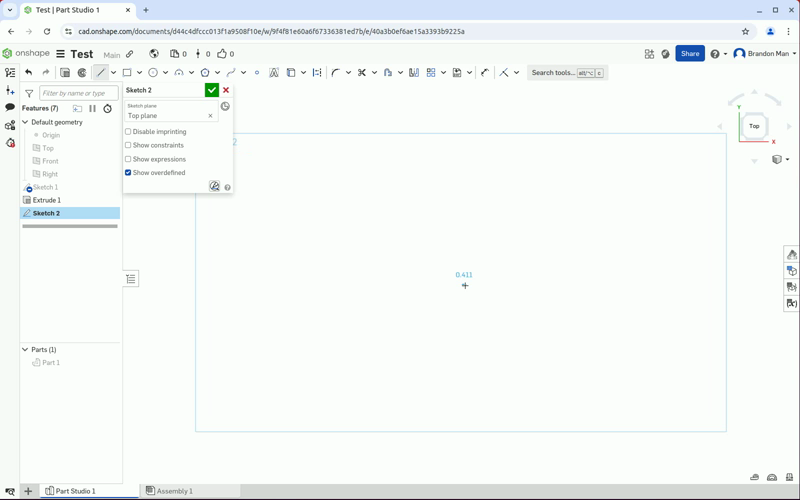
scroll(6)
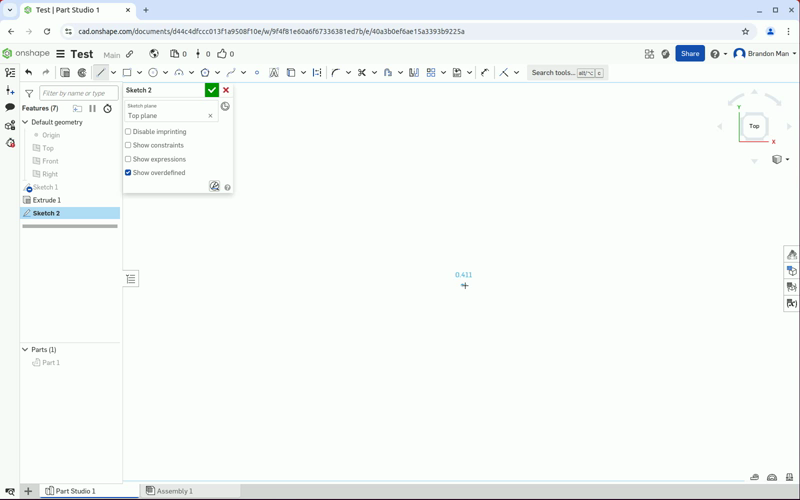
scroll(6)
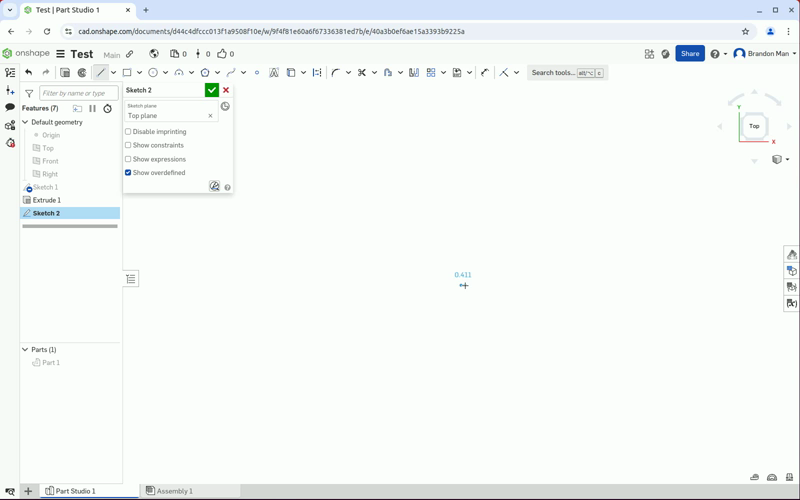
scroll(6)
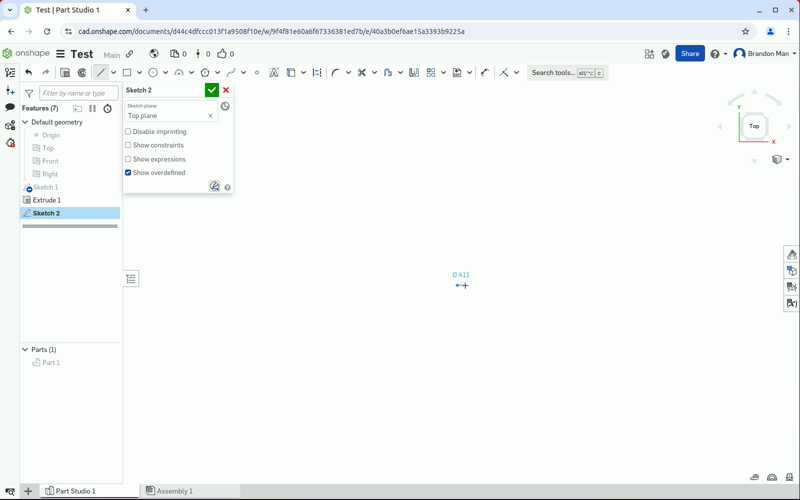
scroll(6)
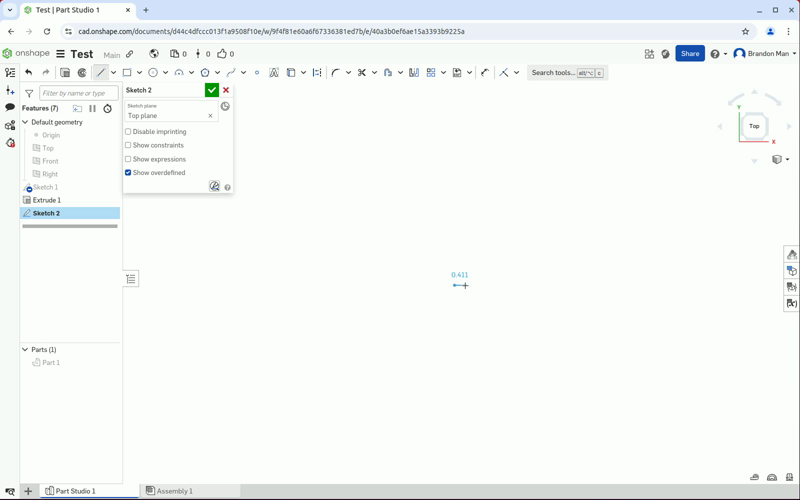
scroll(6)
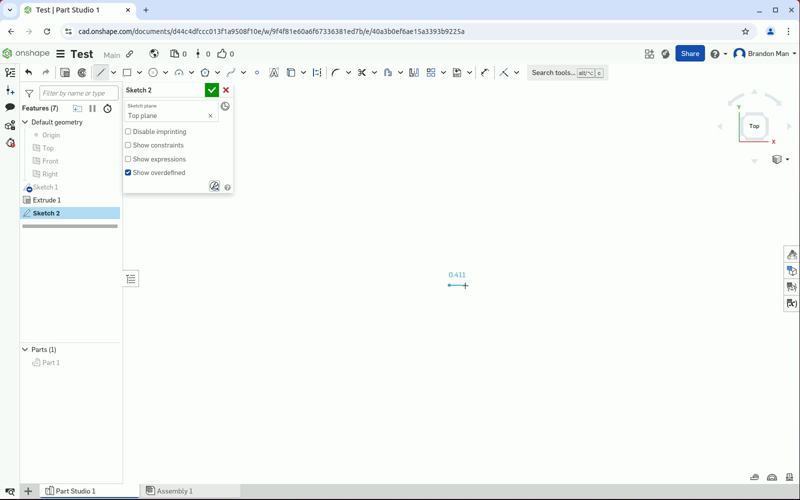
scroll(6)
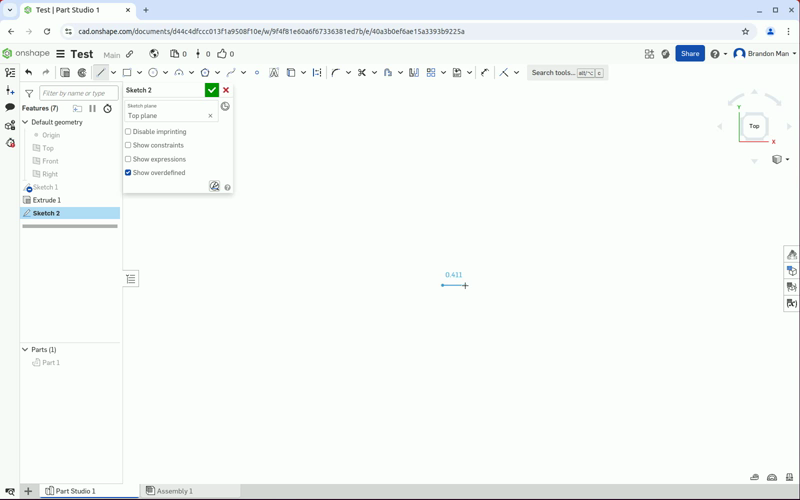
click(465, 285)
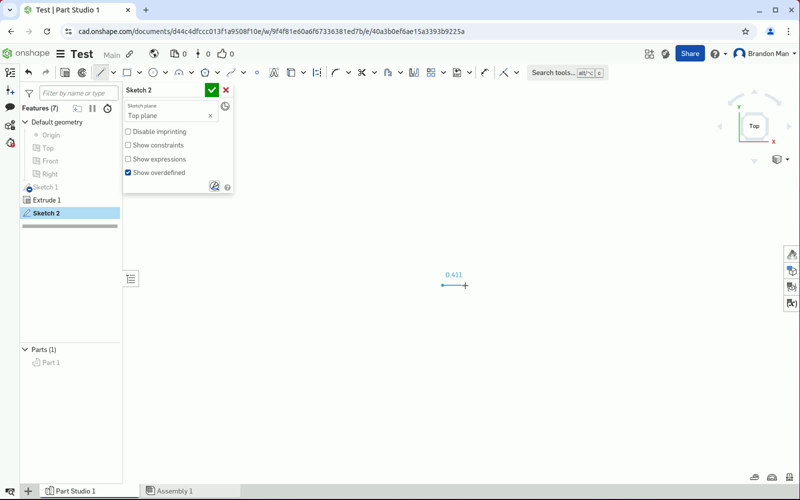
scroll(-6)
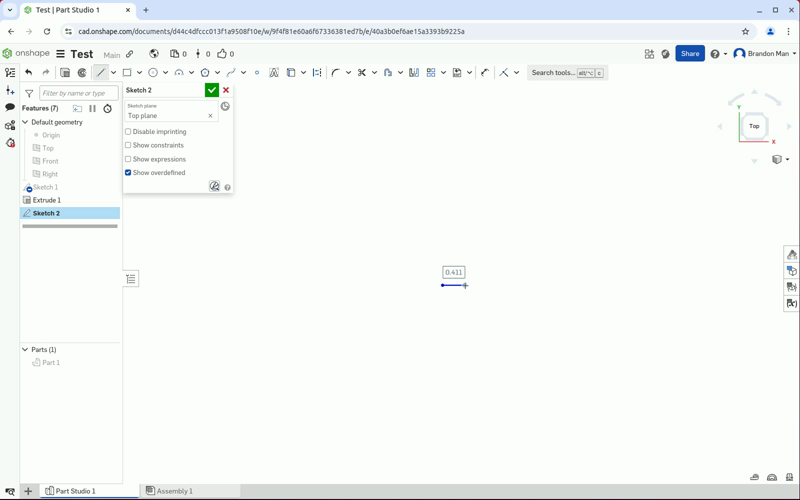
scroll(-6)
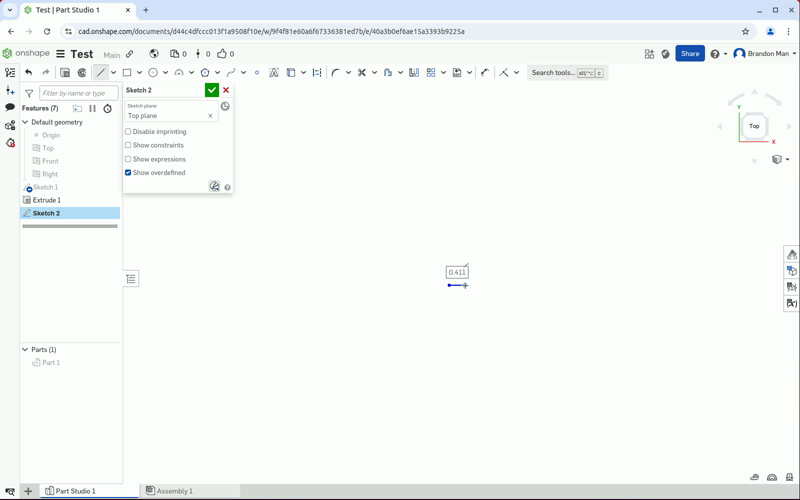
scroll(-6)
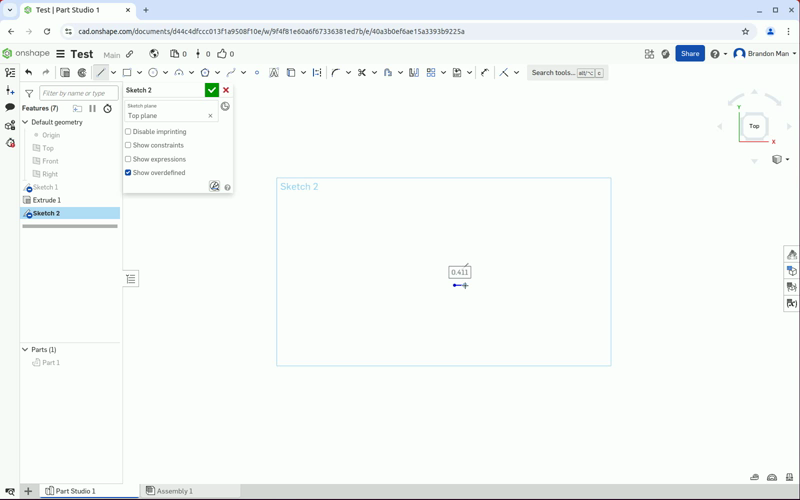
scroll(-6)
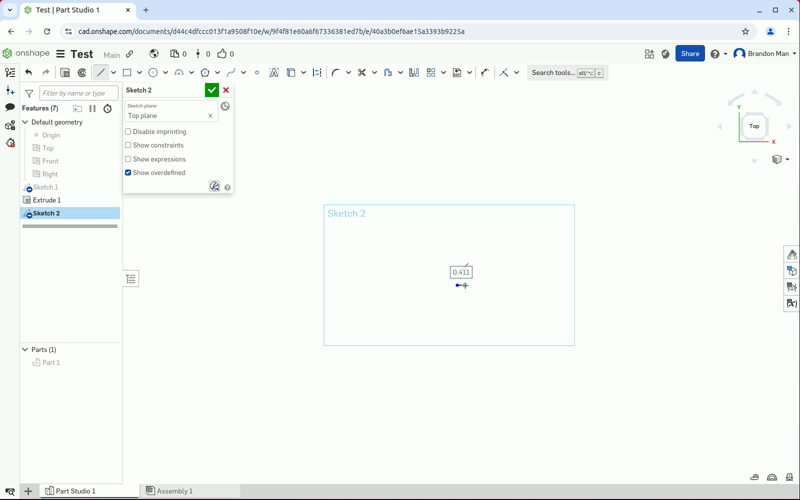
scroll(-6)
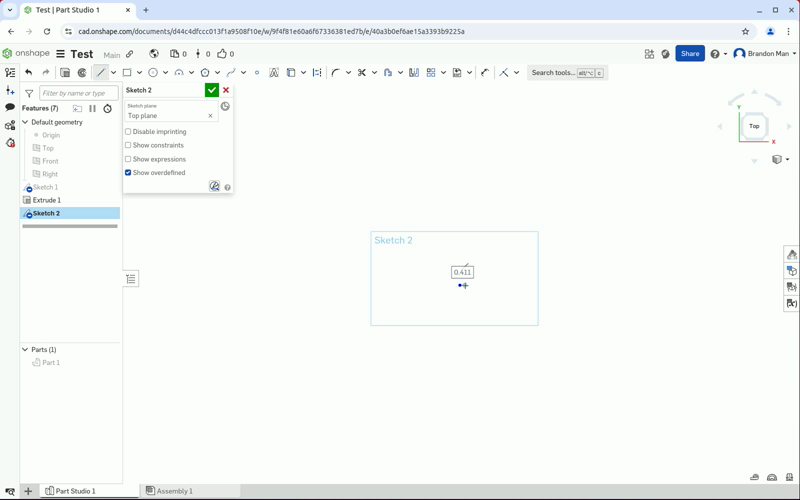
scroll(-6)
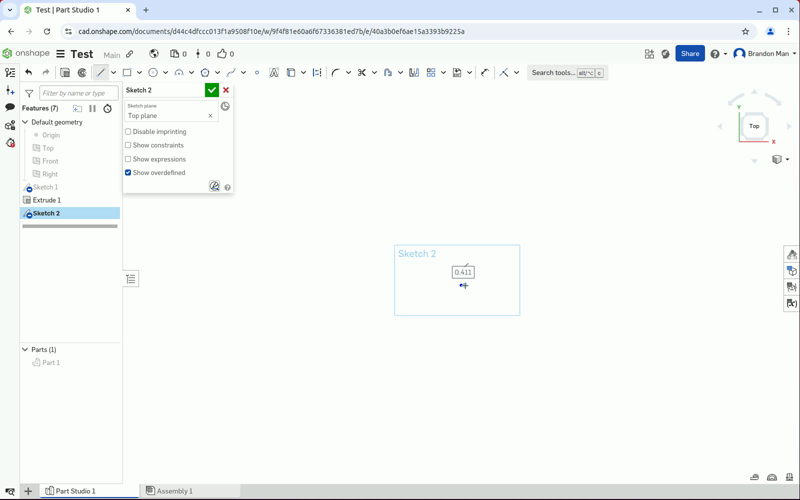
scroll(-6)
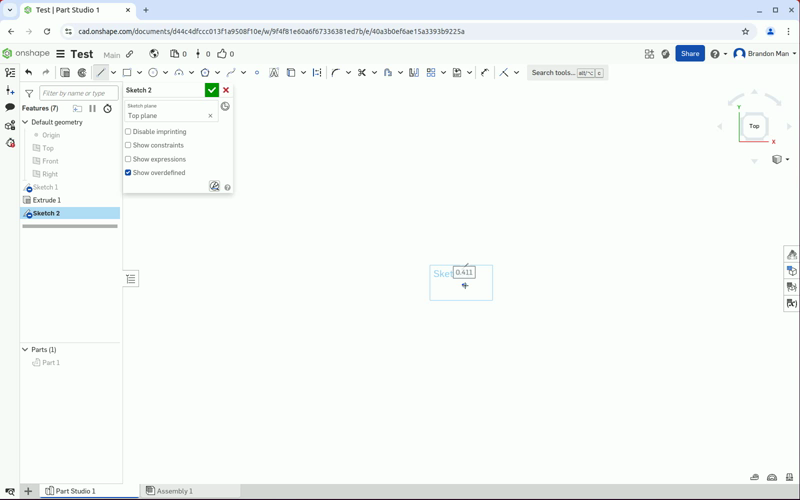
key_up(shift)
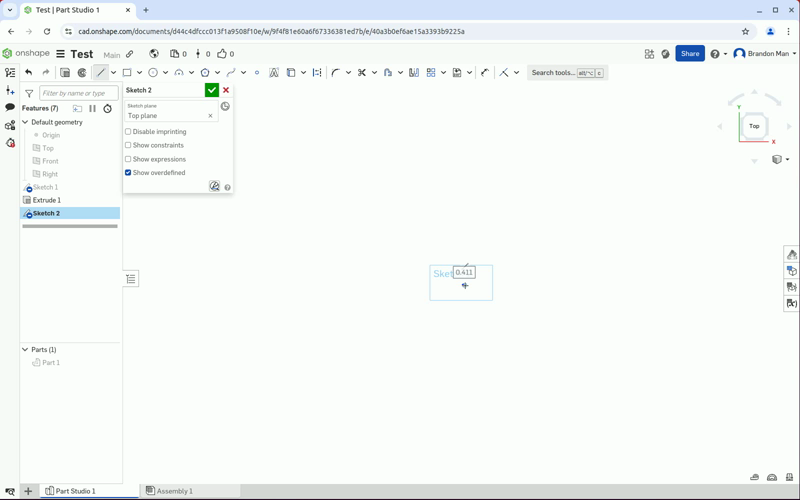
key_down(shift)
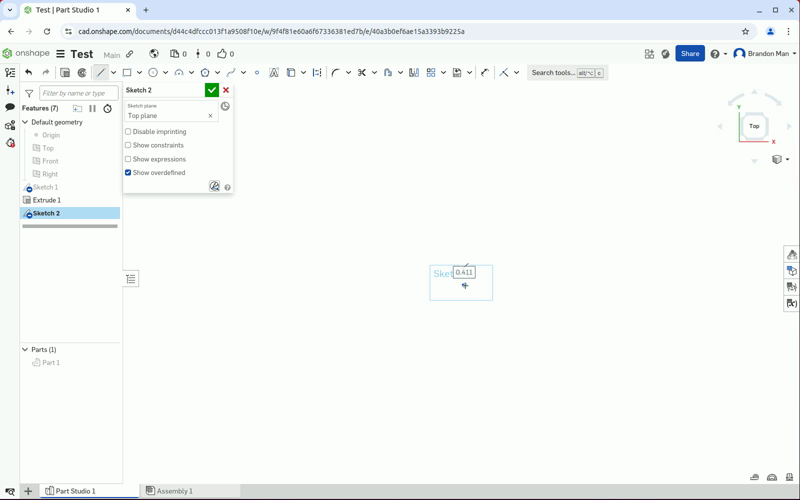
mouse_move(495, 285)
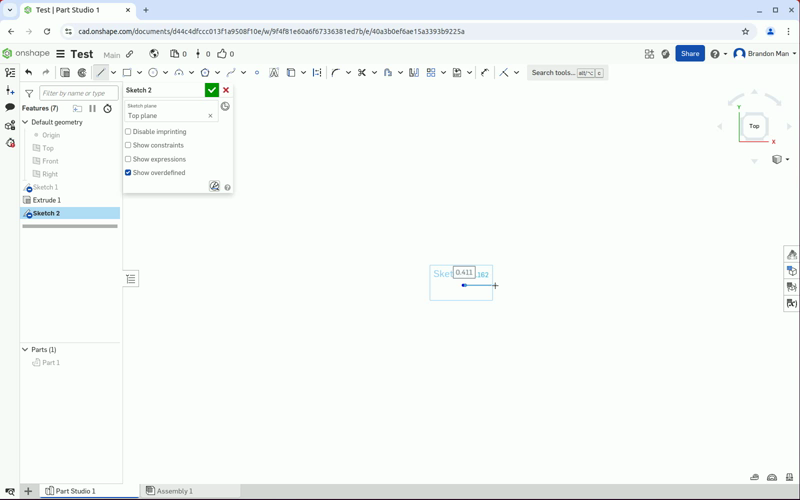
mouse_move(465, 267)
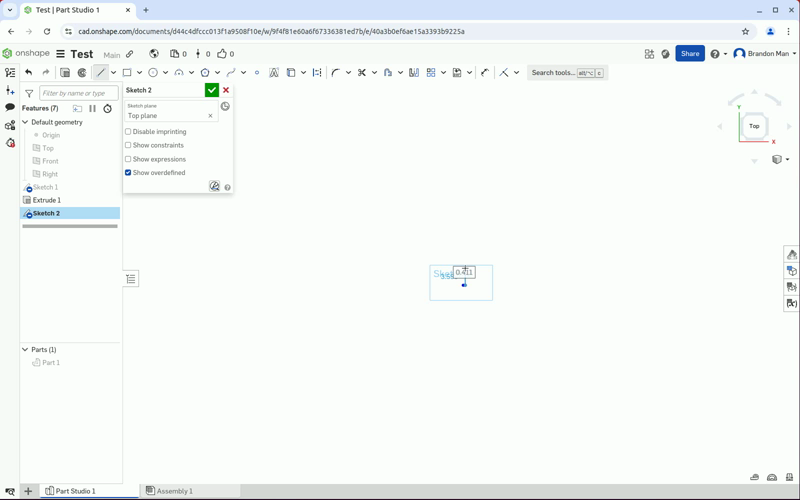
click(465, 267)
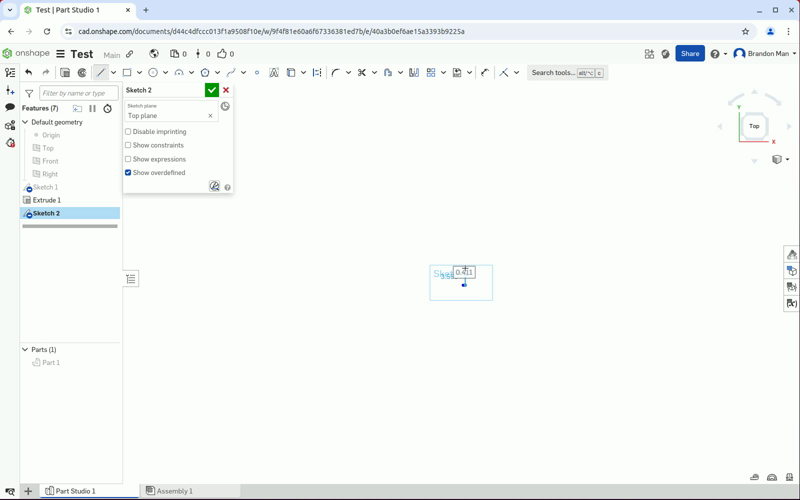
key_up(shift)
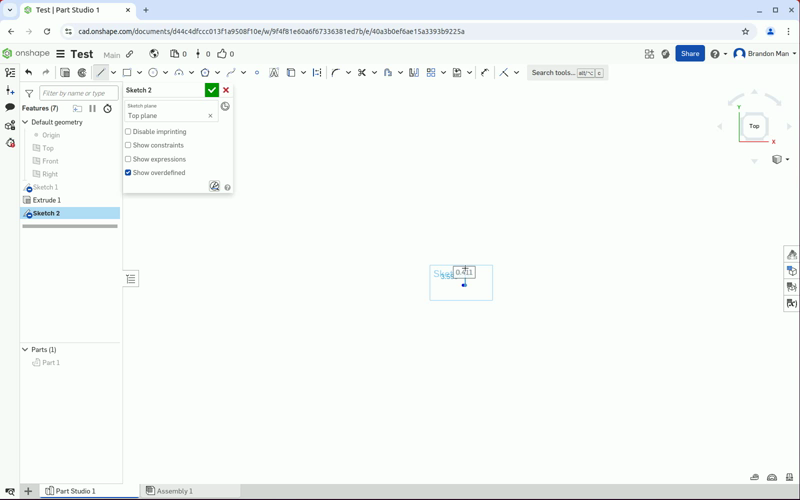
key_down(shift)
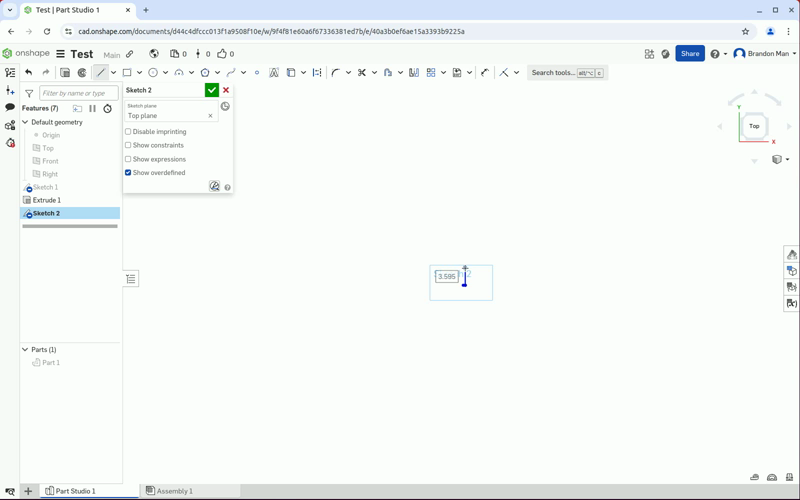
mouse_move(495, 267)
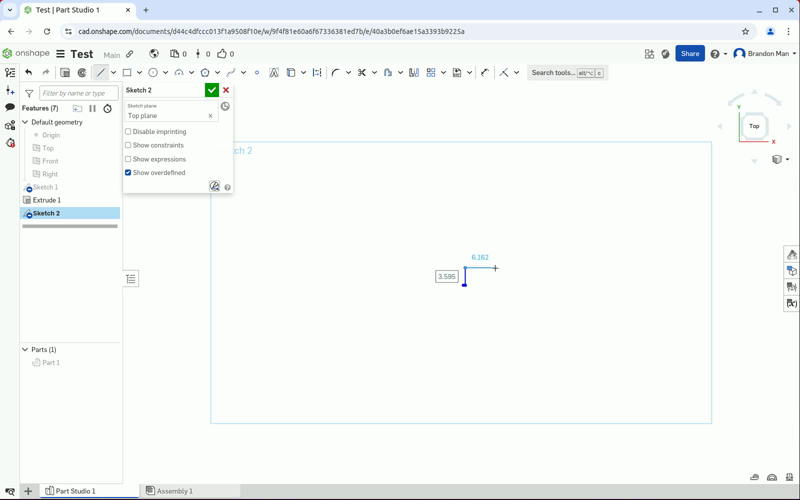
mouse_move(463, 267)
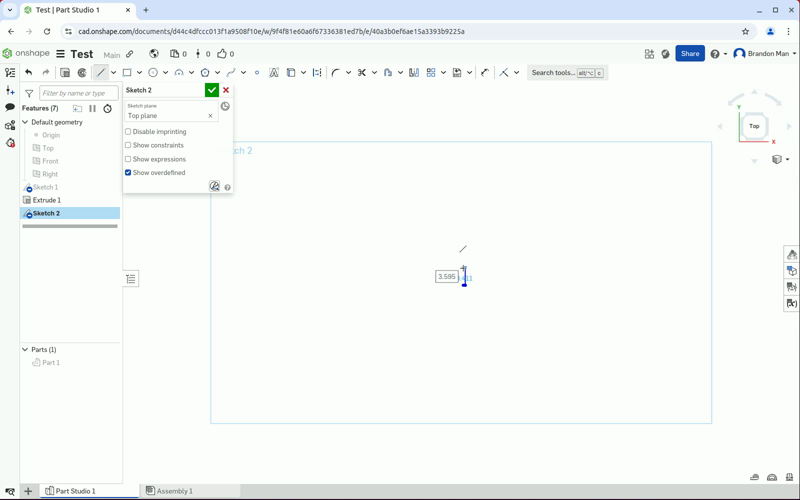
scroll(6)
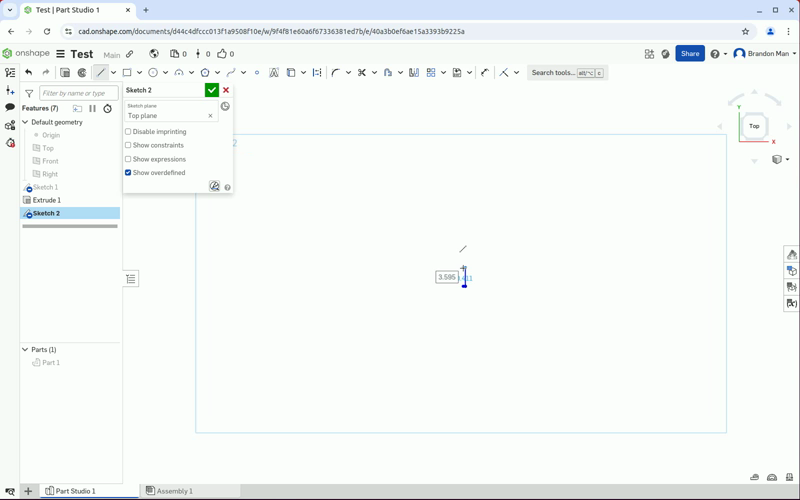
scroll(6)
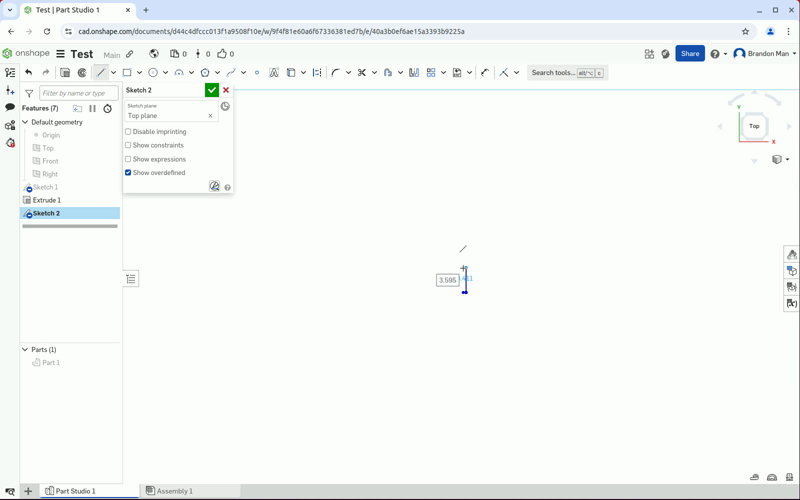
scroll(6)
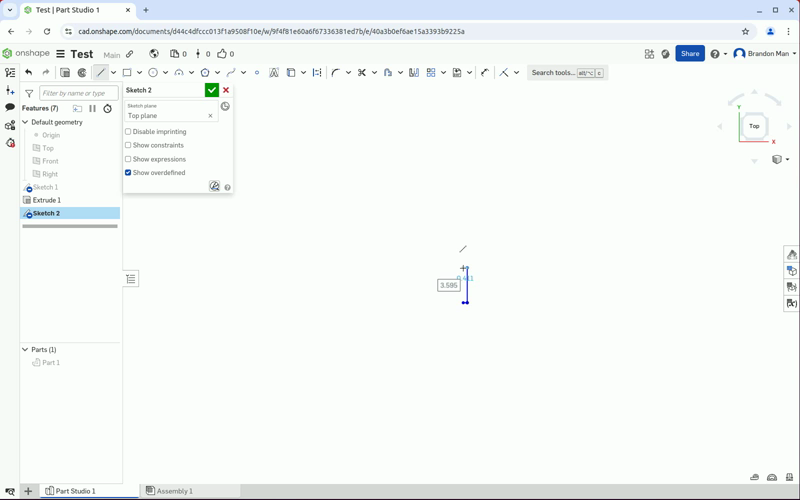
scroll(6)
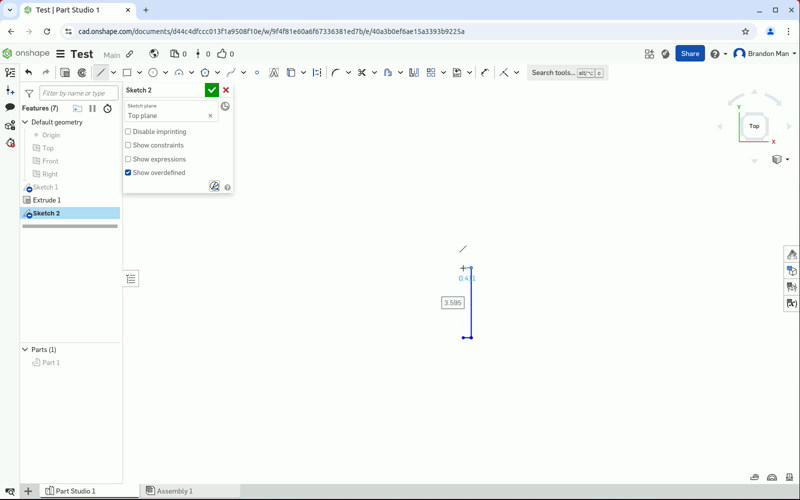
scroll(6)
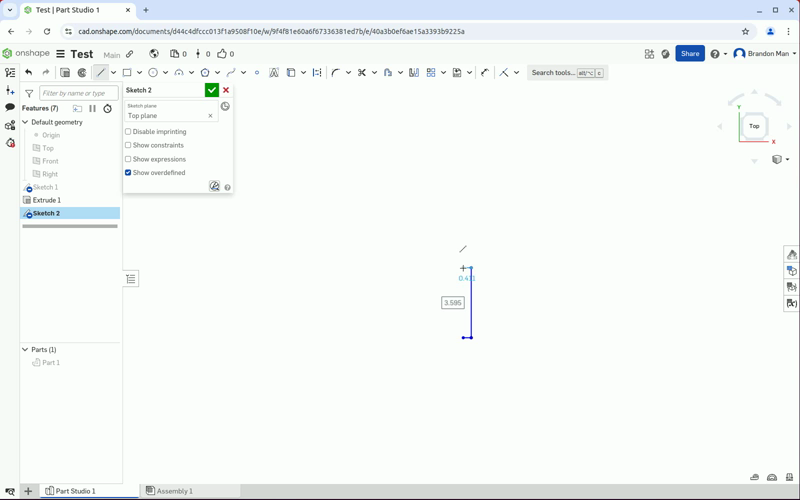
scroll(6)
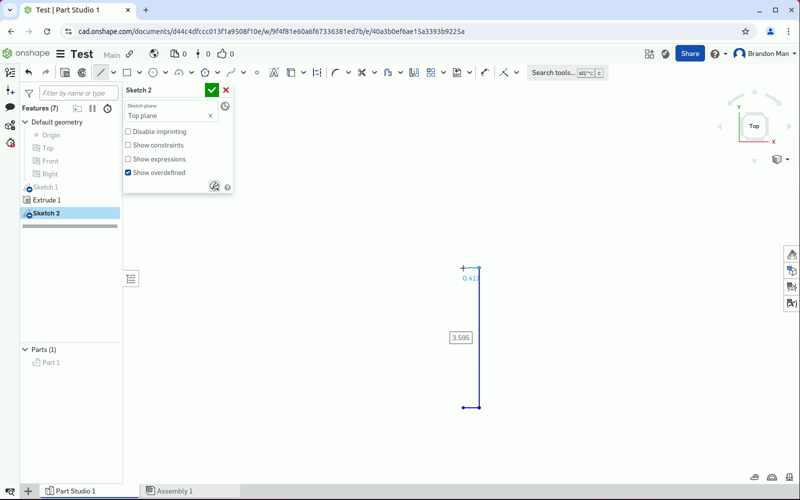
scroll(6)
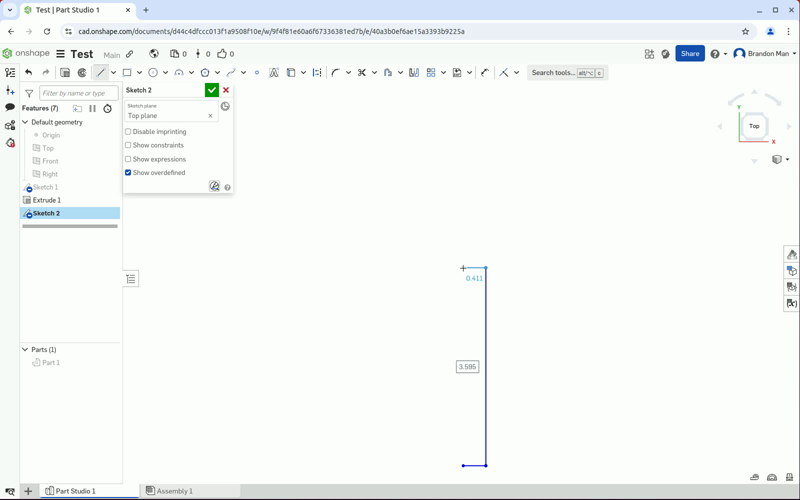
click(463, 267)
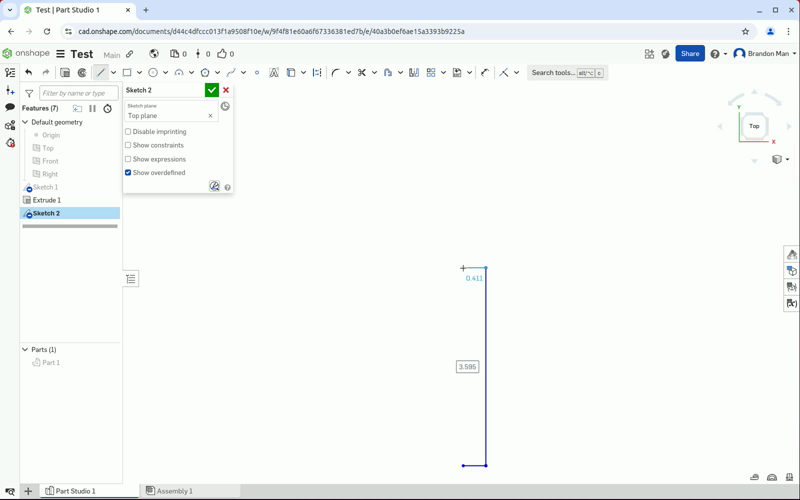
scroll(-6)
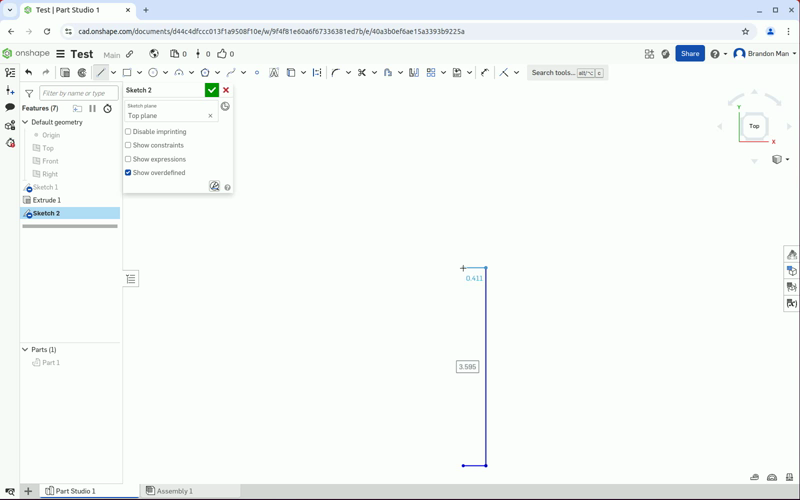
scroll(-6)
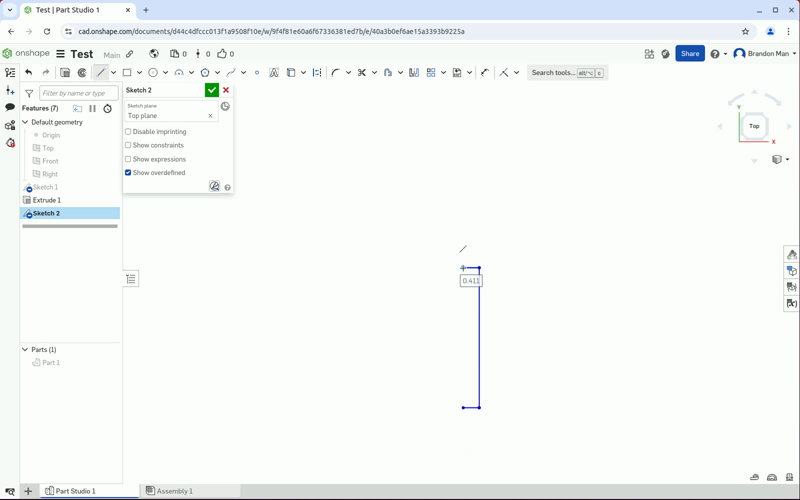
scroll(-6)
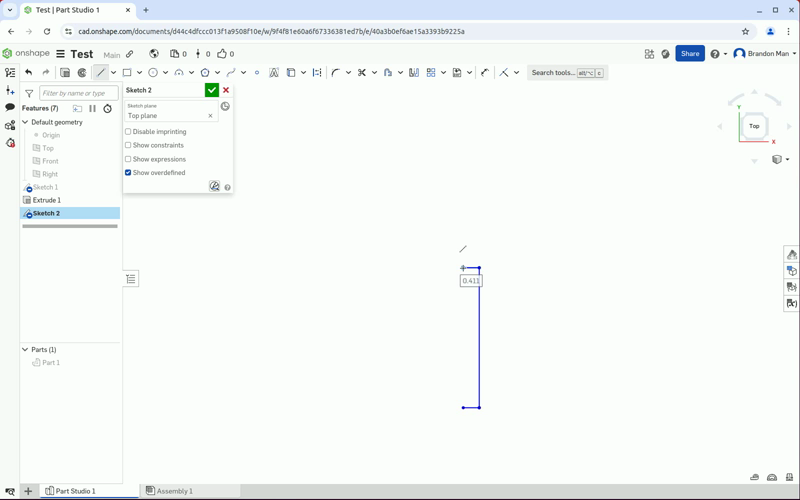
scroll(-6)
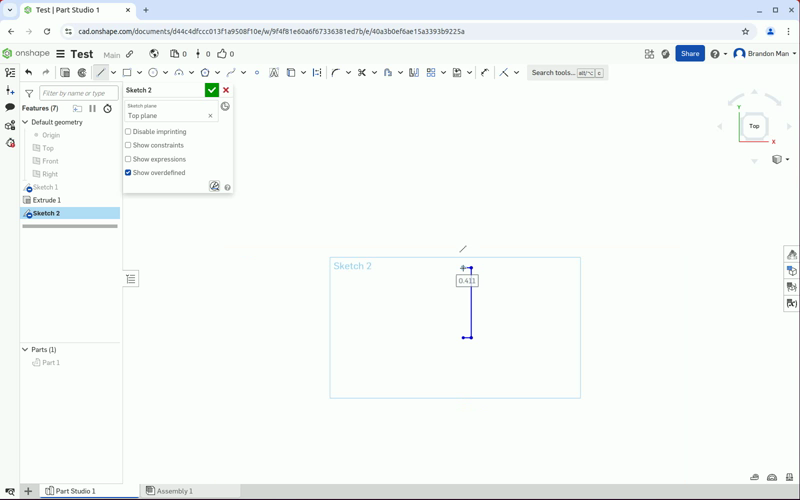
scroll(-6)
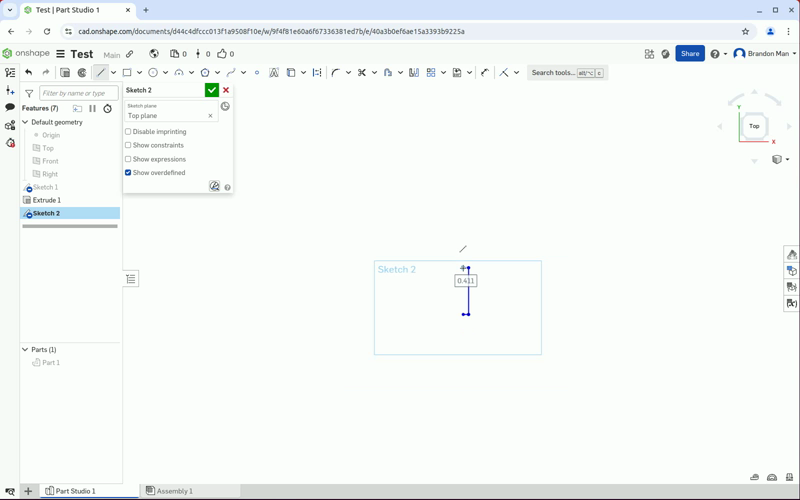
scroll(-6)
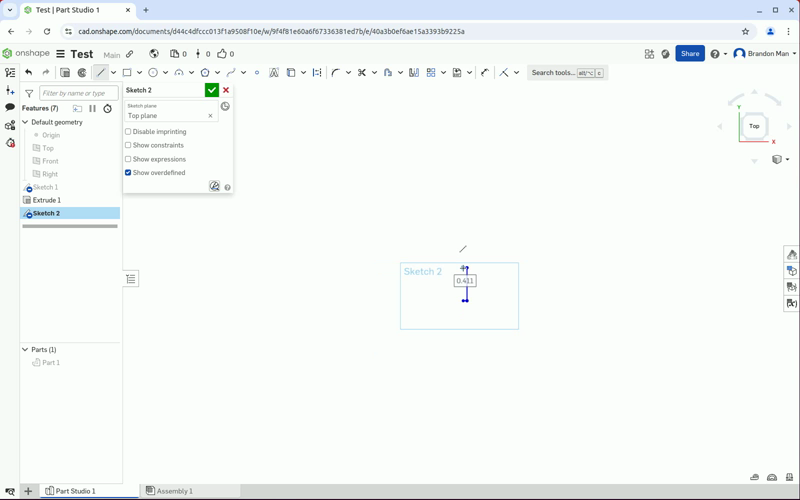
scroll(-6)
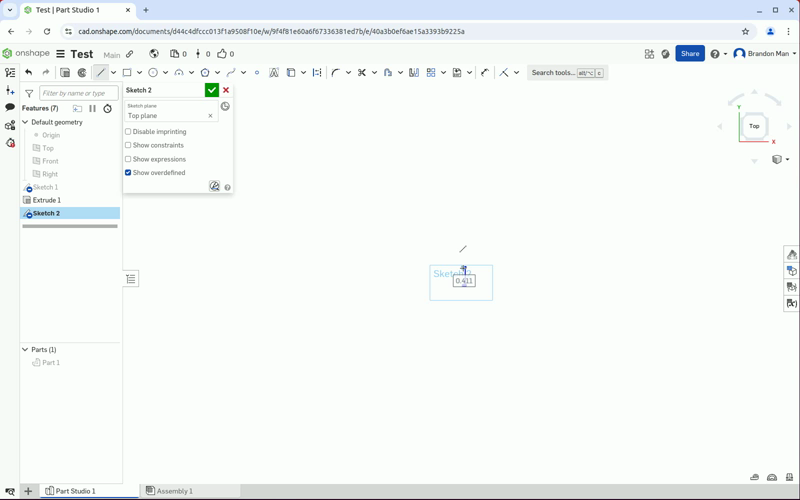
key_up(shift)
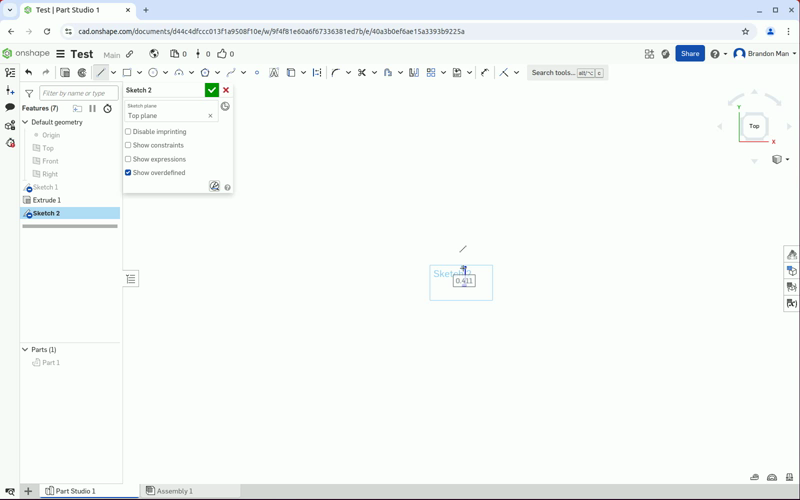
mouse_move(493, 267)
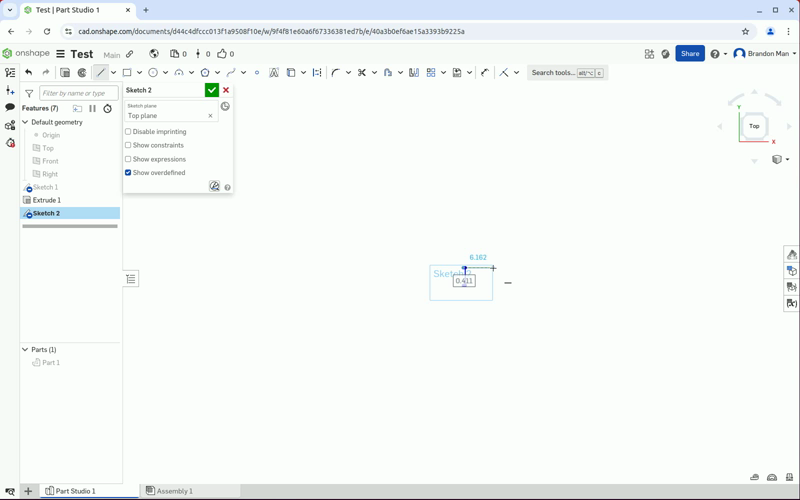
key_down(shift)
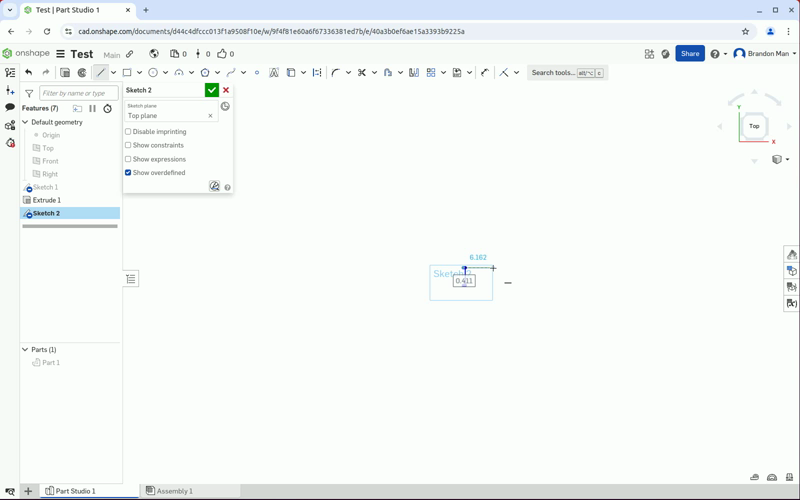
mouse_move(463, 285)
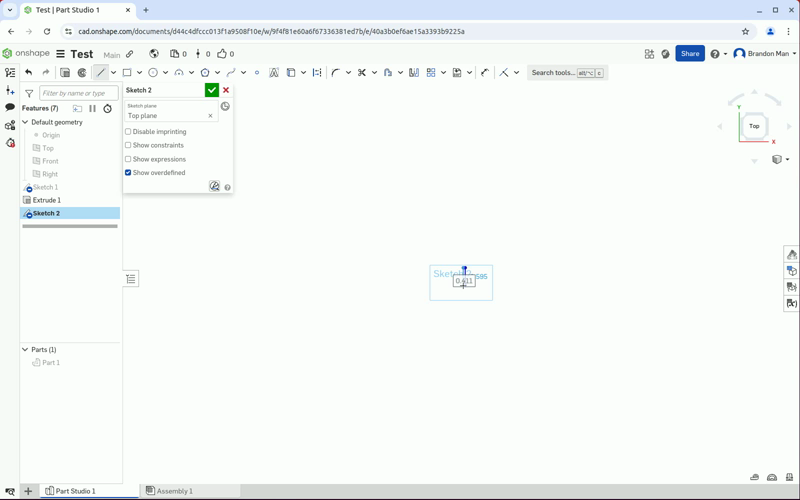
scroll(6)
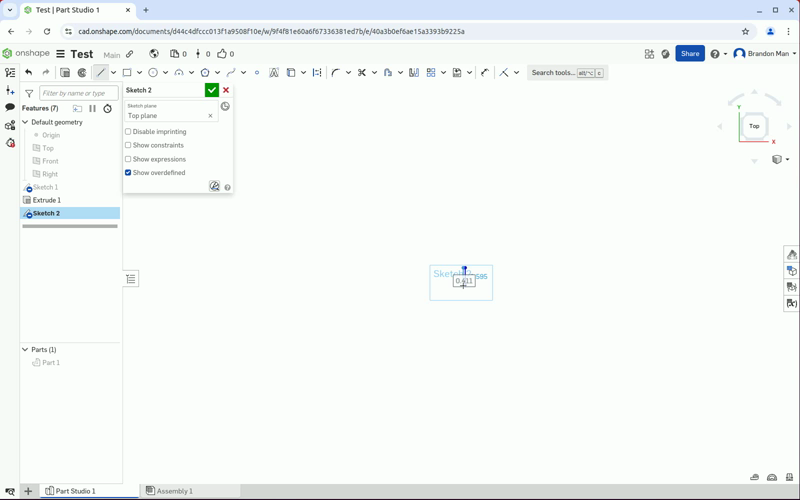
scroll(6)
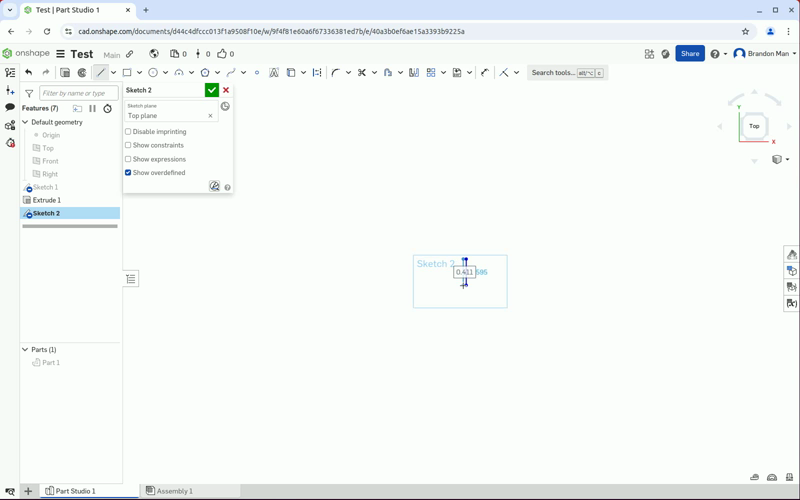
scroll(6)
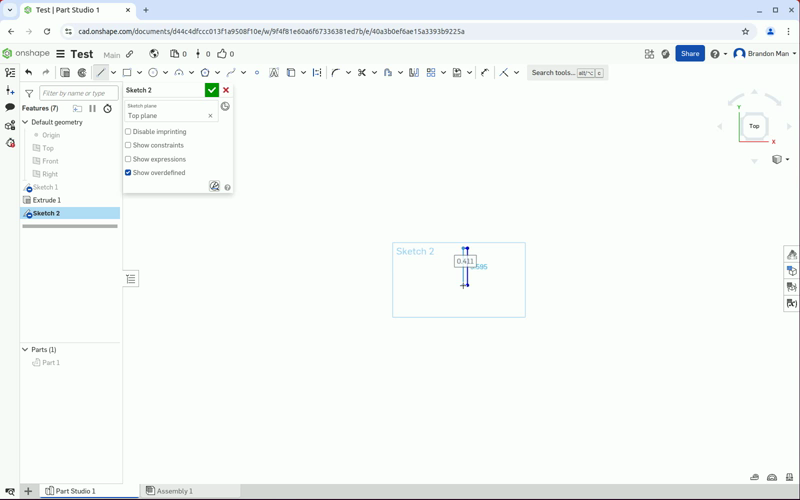
scroll(6)
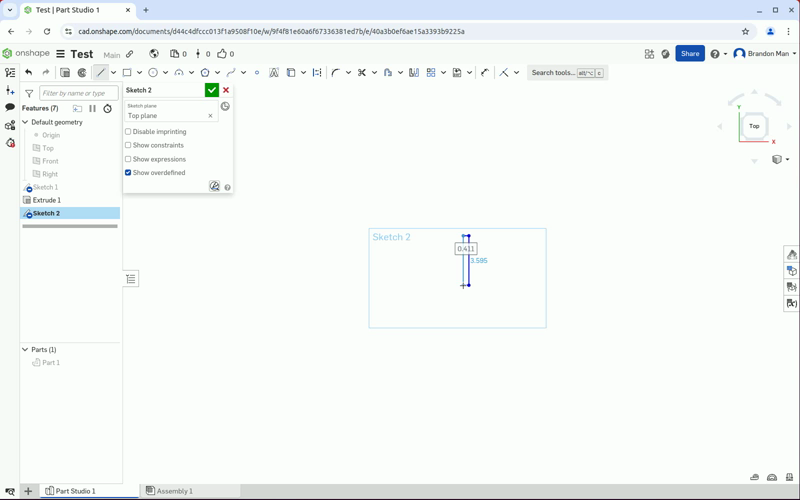
scroll(6)
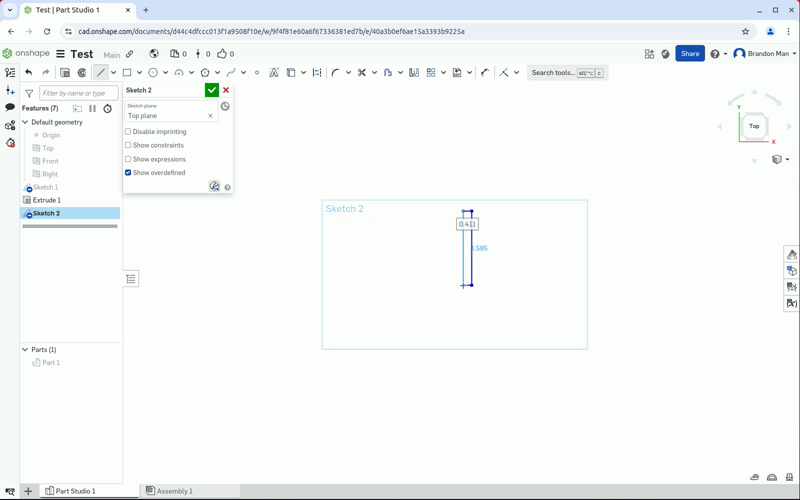
scroll(6)
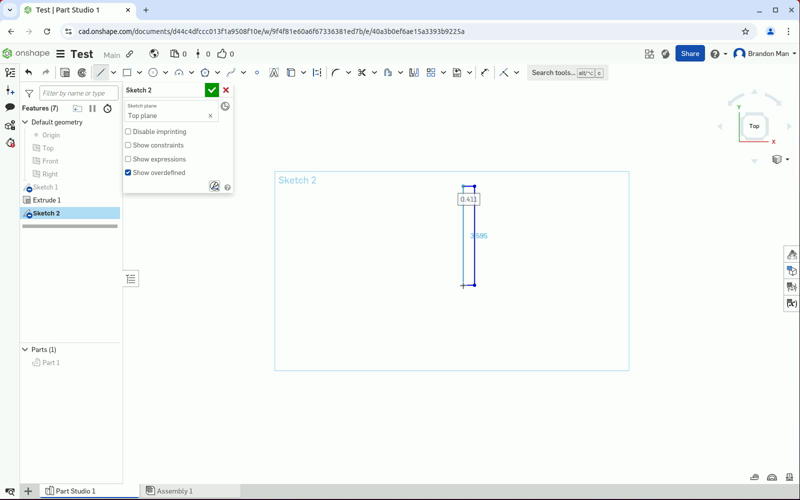
scroll(6)
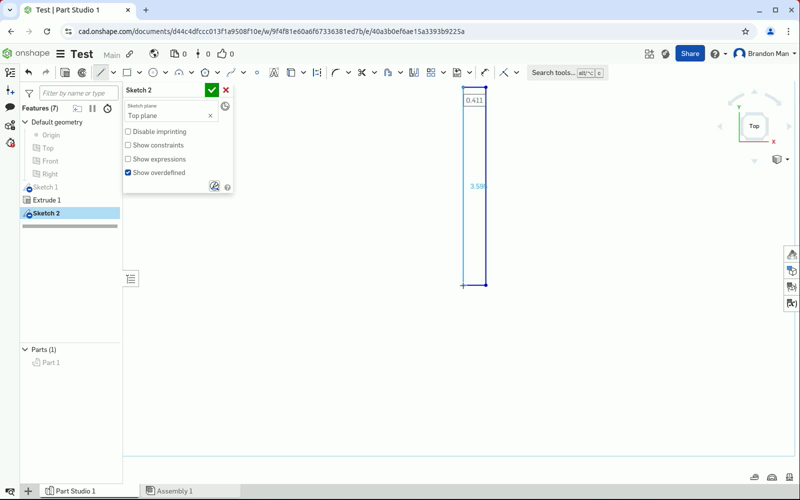
key_up(shift)
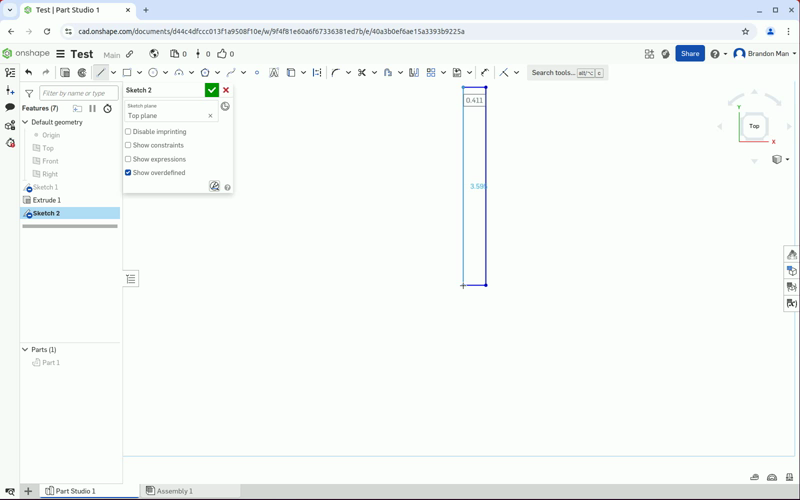
click(463, 285)
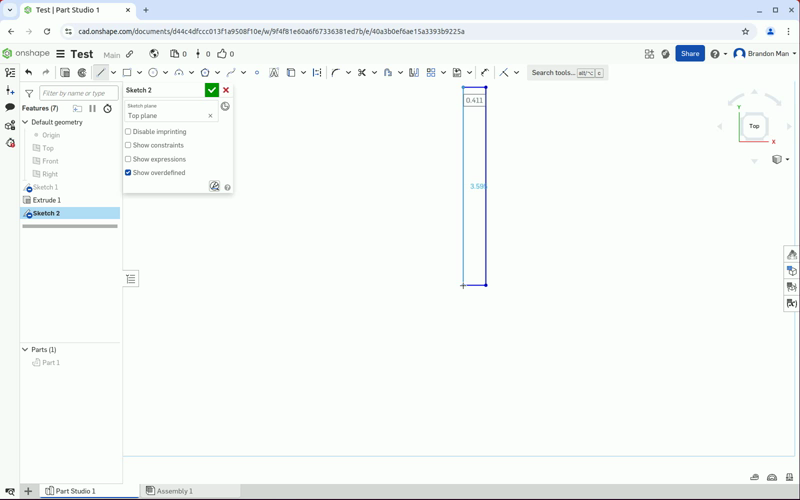
scroll(-6)
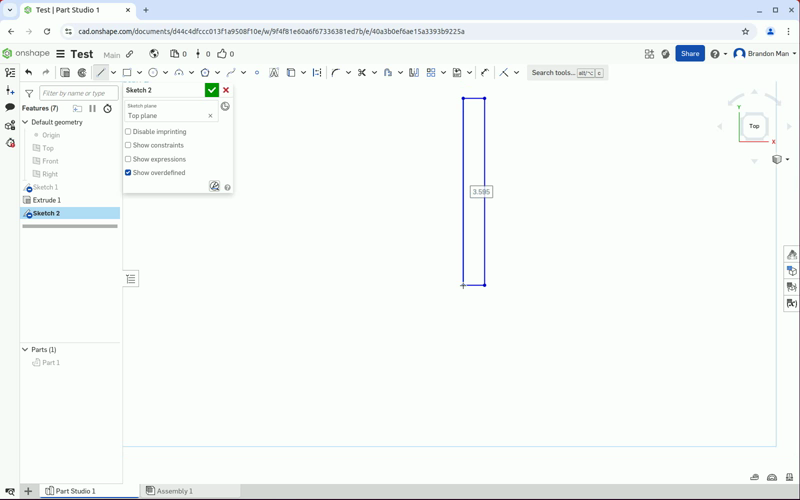
scroll(-6)
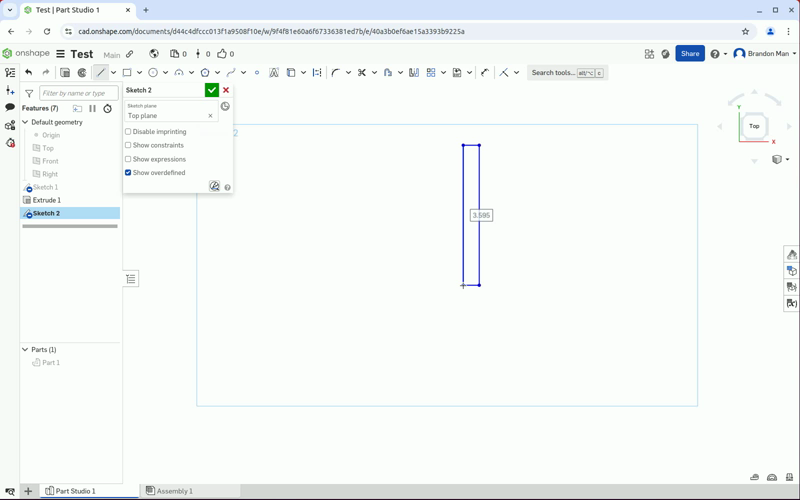
scroll(-6)
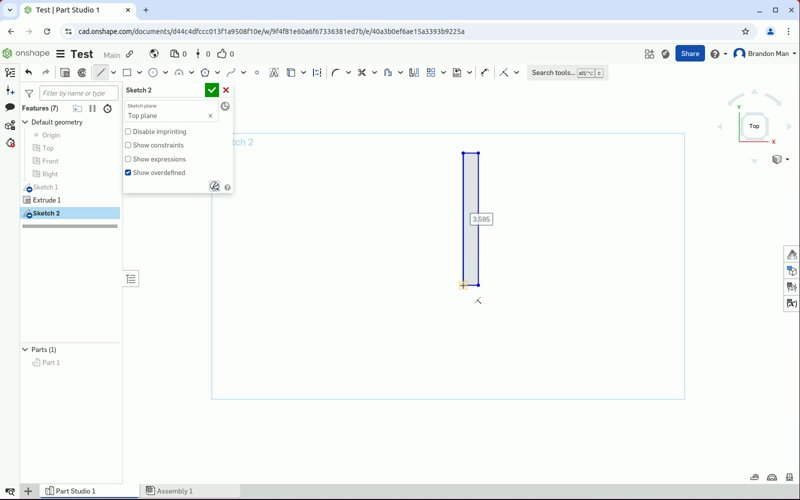
scroll(-6)
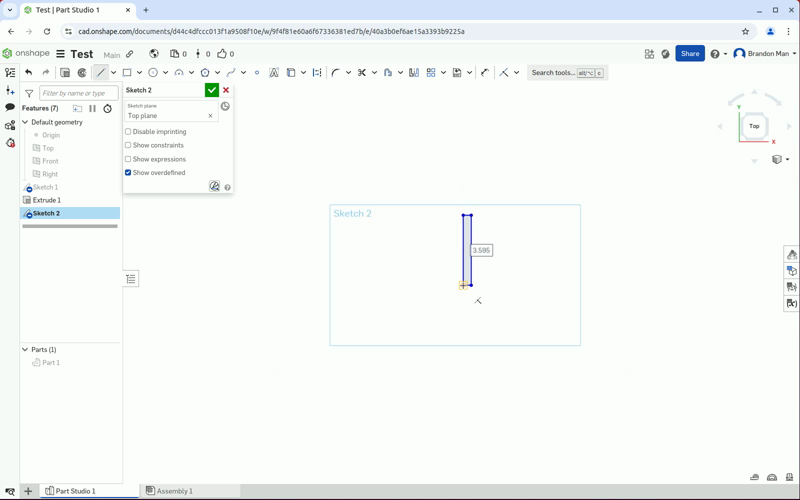
scroll(-6)
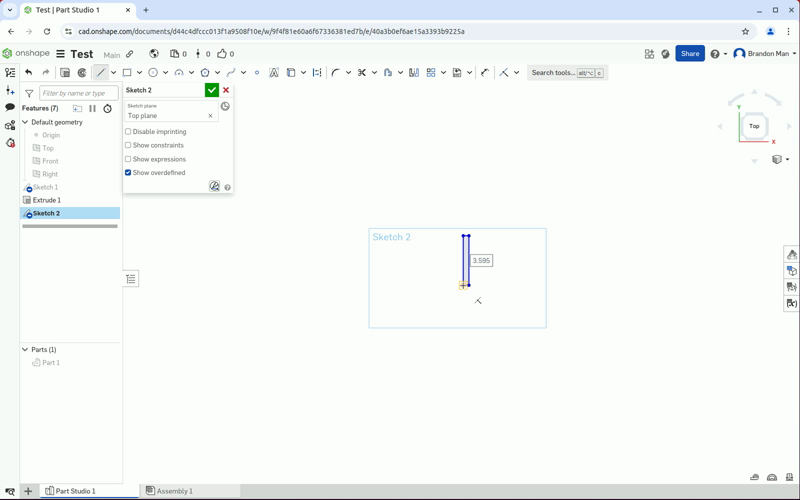
scroll(-6)
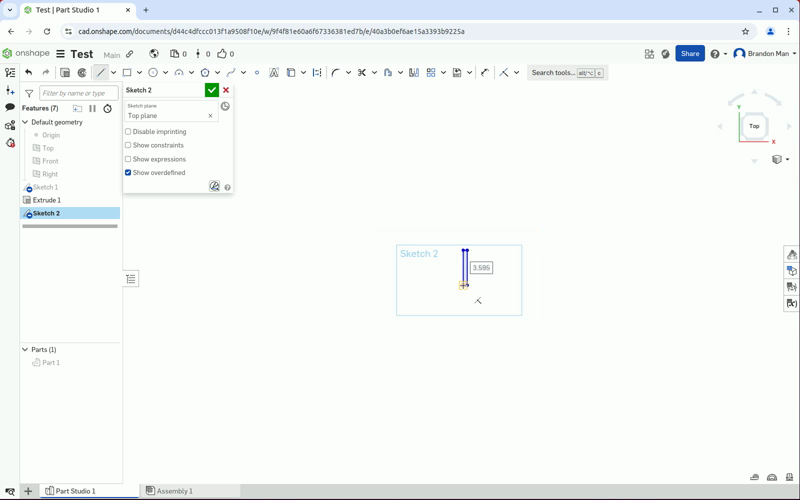
scroll(-6)
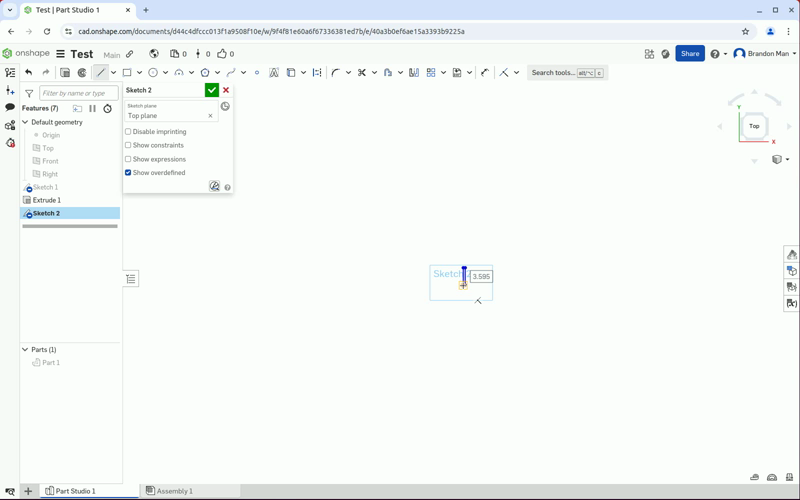
key(esc)
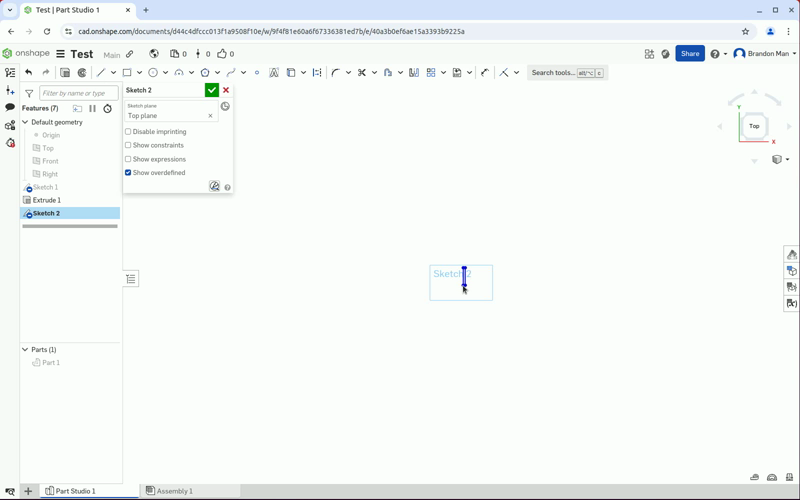
mouse_move(464, 272)
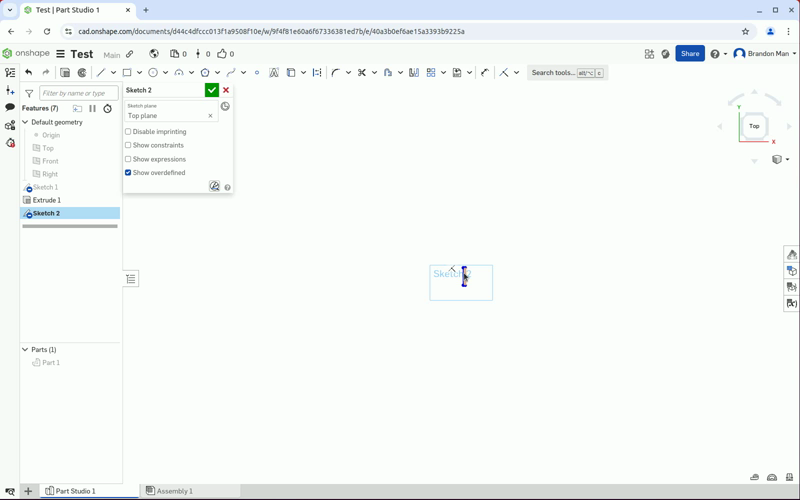
scroll(6)
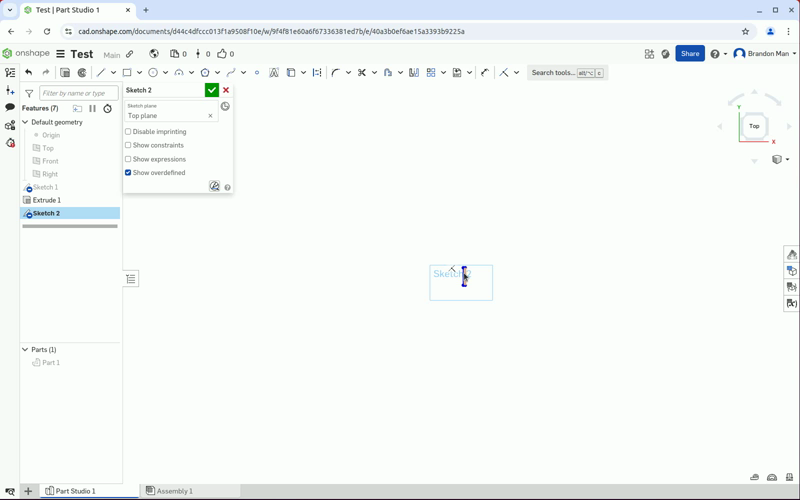
scroll(6)
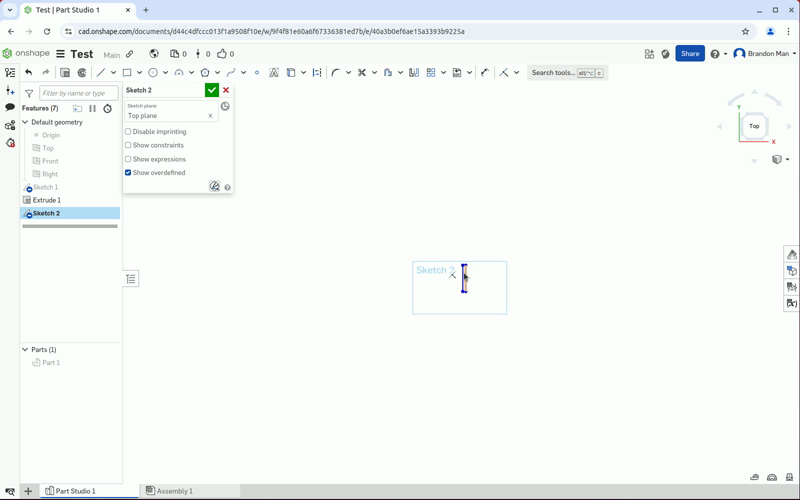
scroll(6)
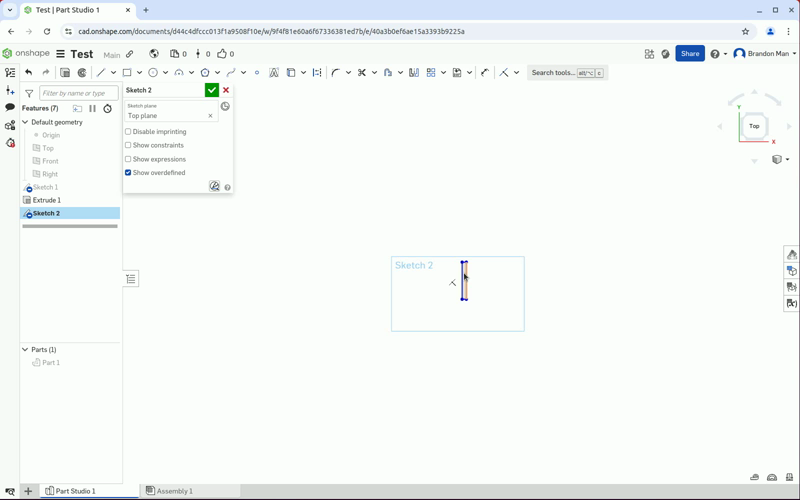
scroll(6)
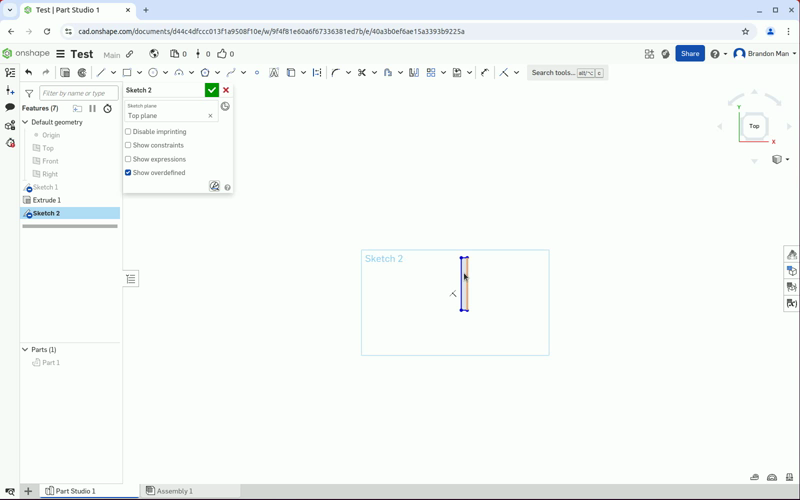
scroll(6)
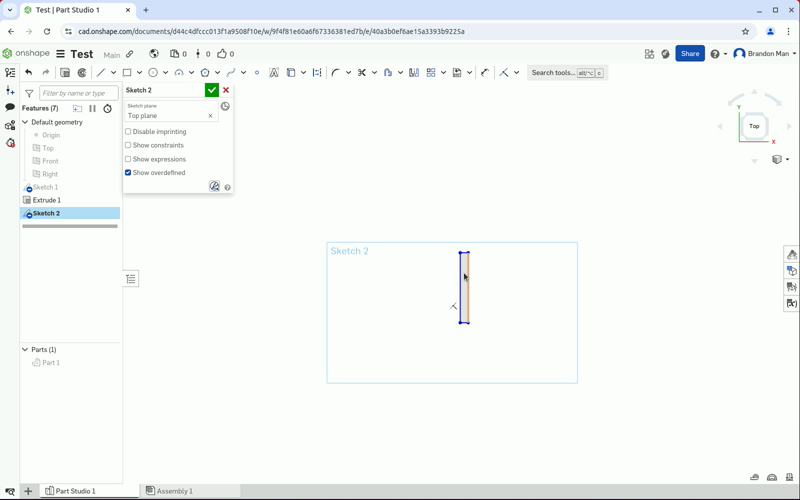
scroll(6)
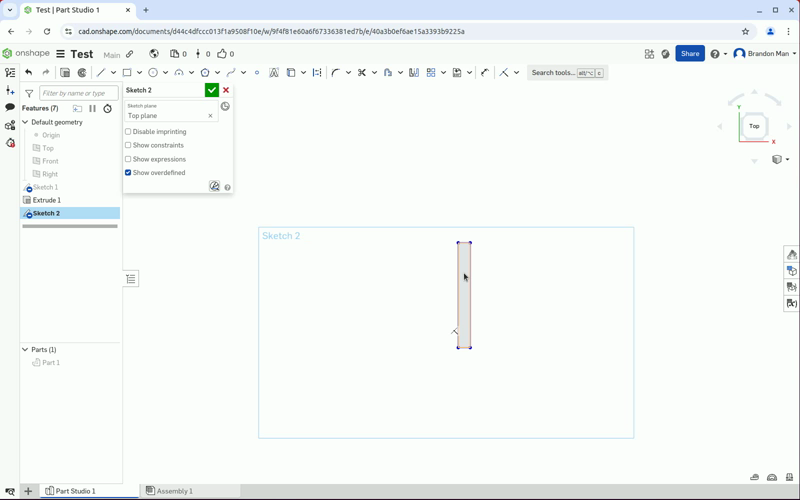
scroll(6)
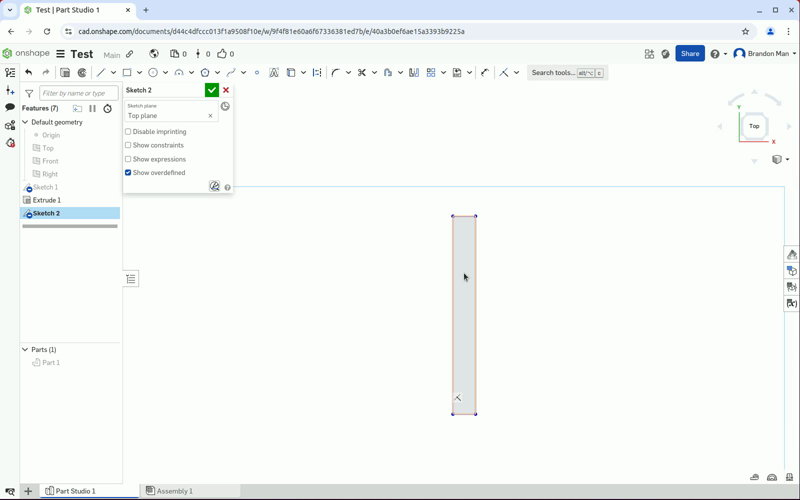
click(464, 272)
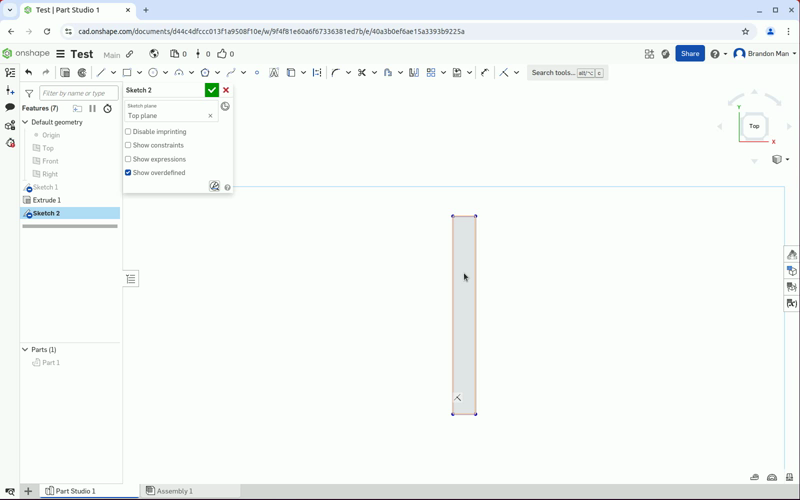
scroll(-6)
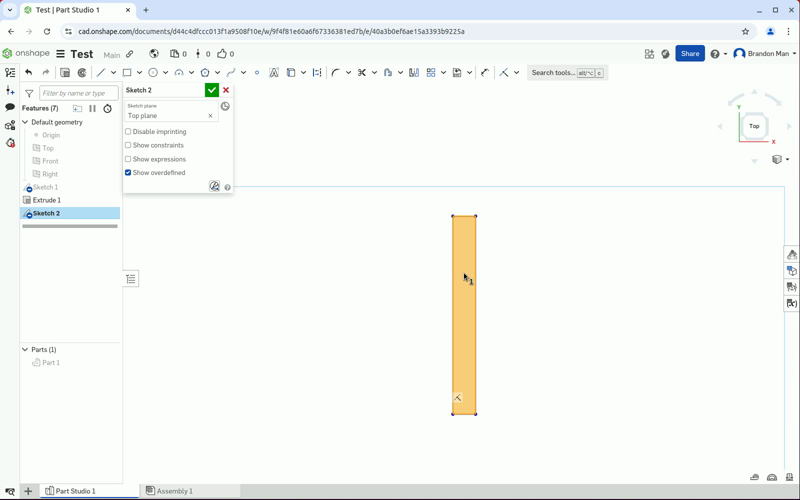
scroll(-6)
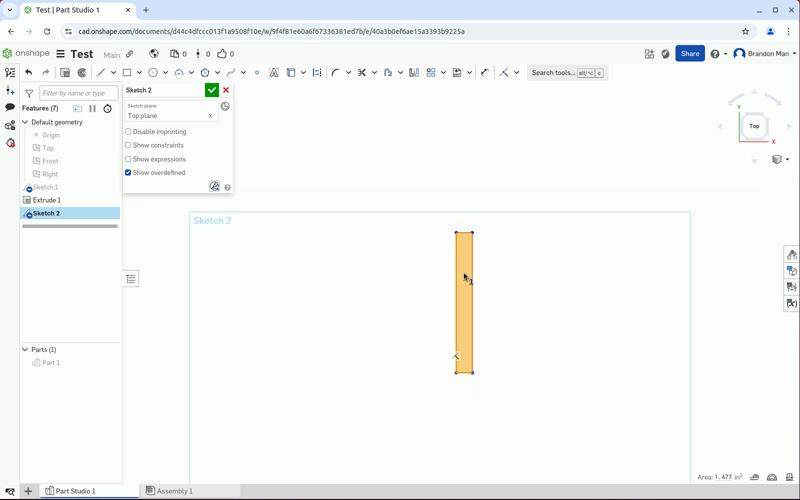
scroll(-6)
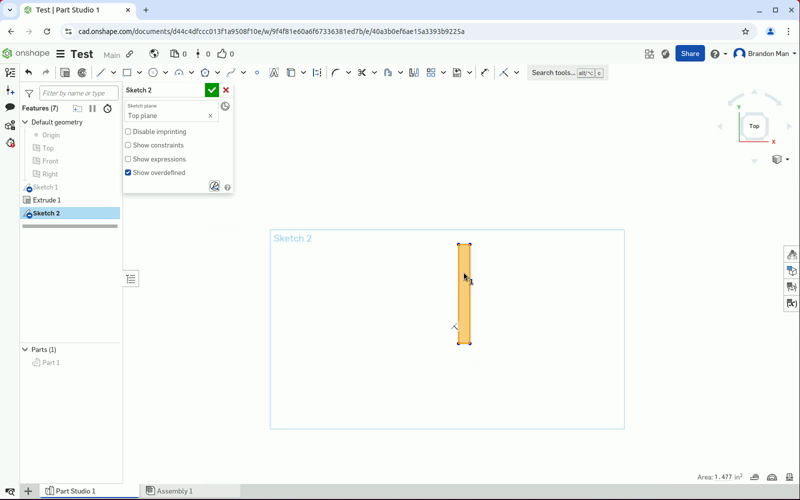
scroll(-6)
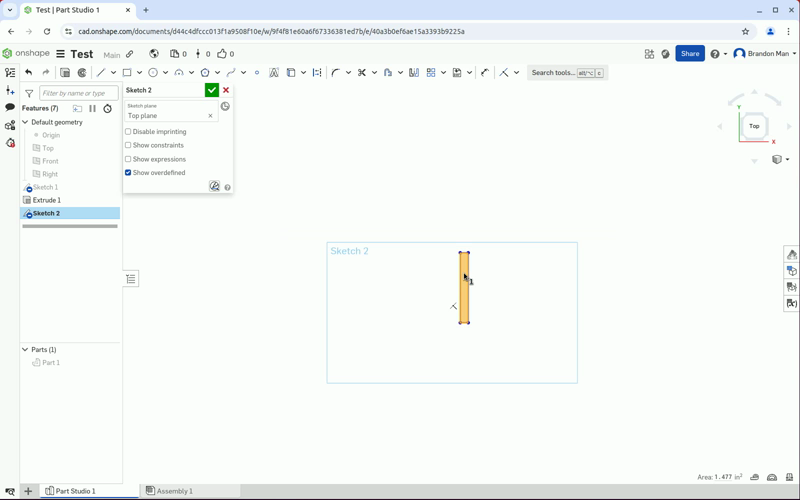
scroll(-6)
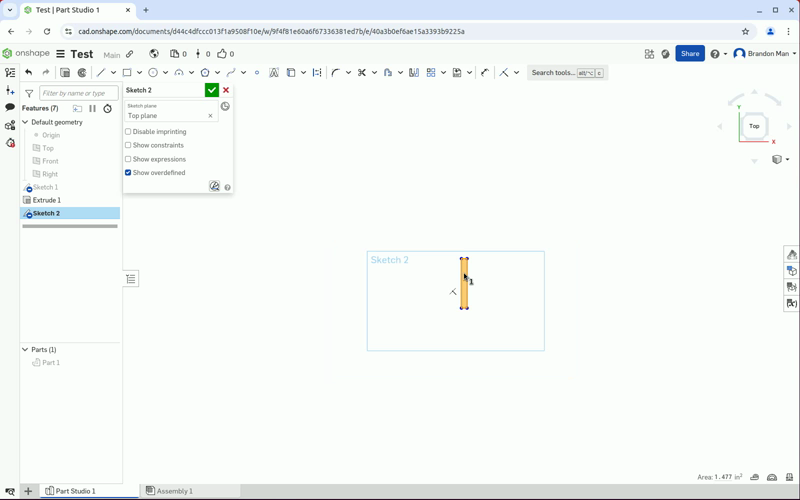
scroll(-6)
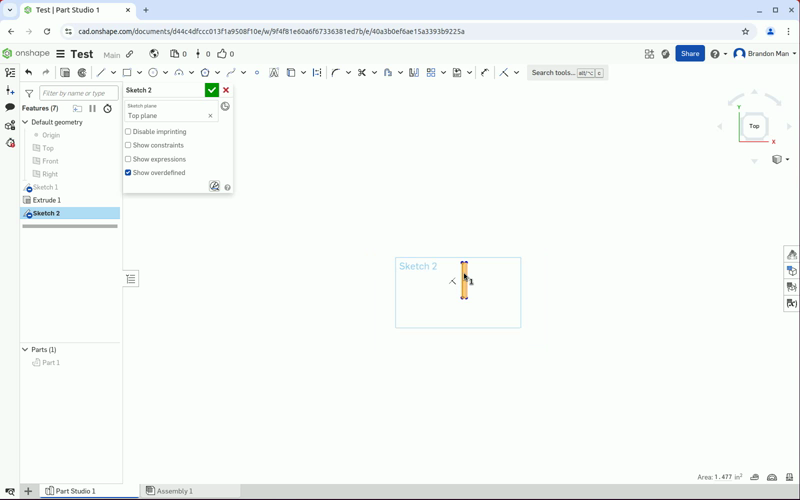
scroll(-6)
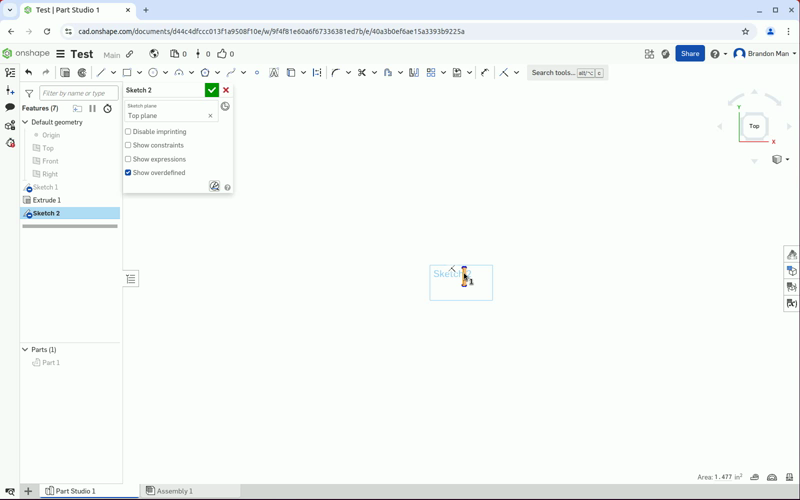
mouse_move(73, 352)
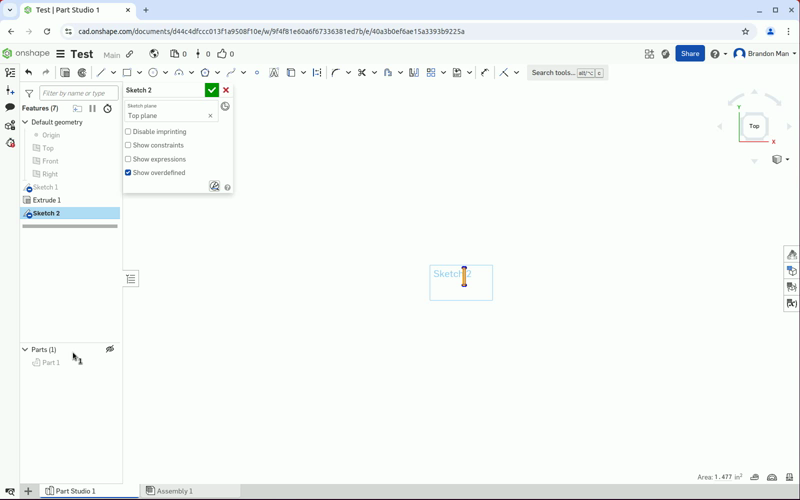
key(shift+y)
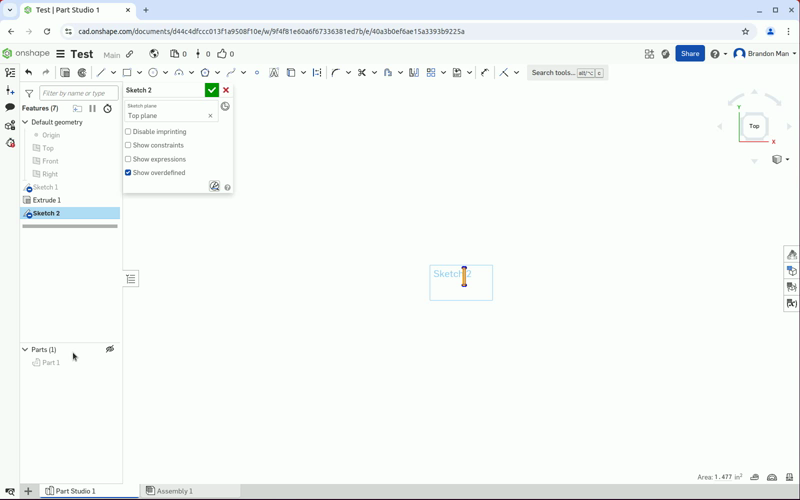
key(shift+e)
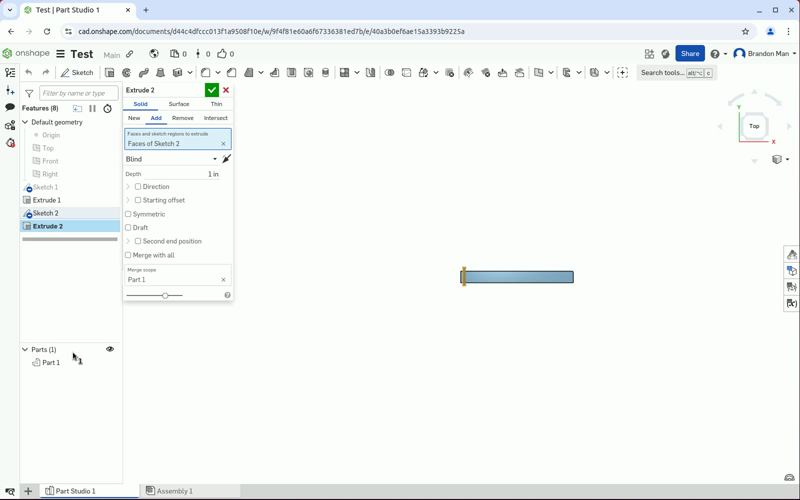
mouse_move(143, 106)
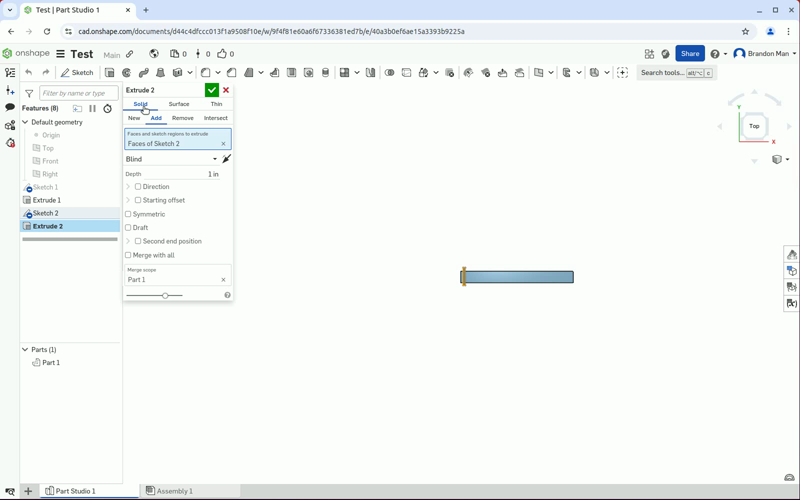
click(143, 106)
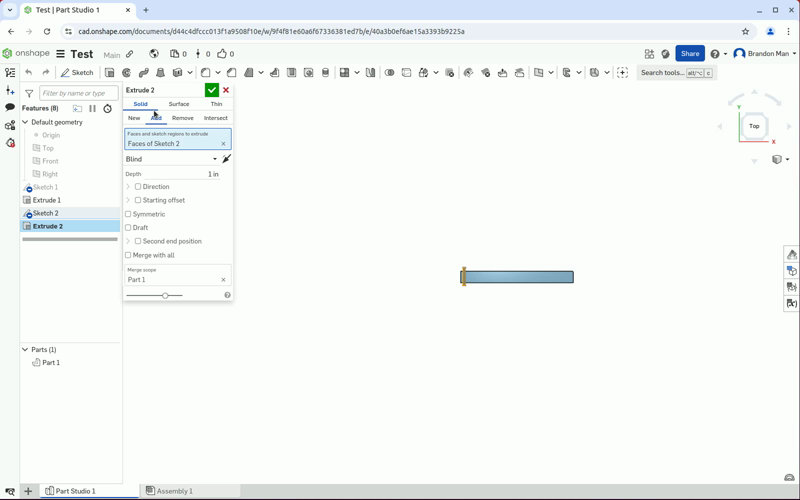
mouse_move(186, 120)
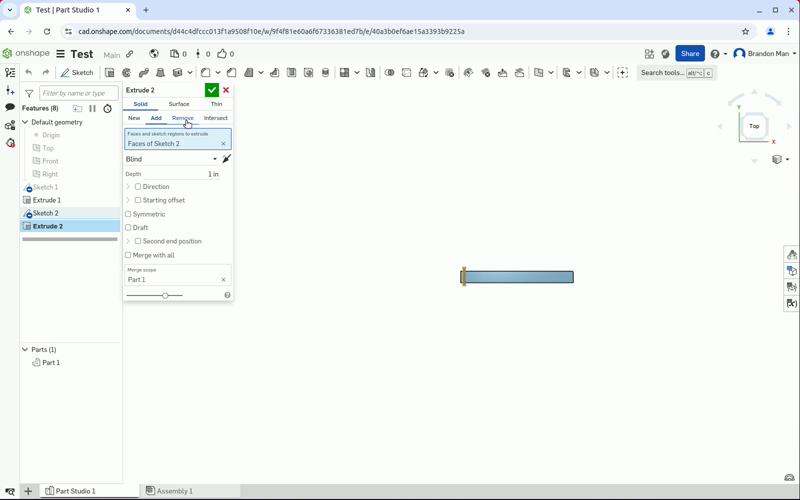
click(186, 120)
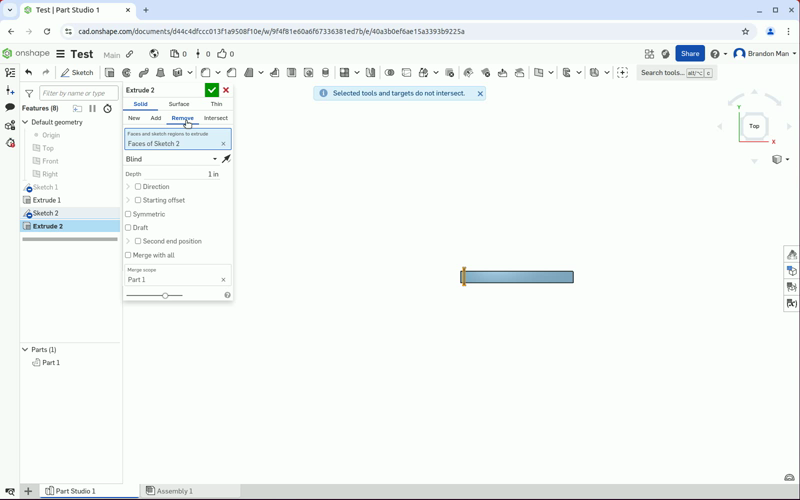
key(tab, 4)
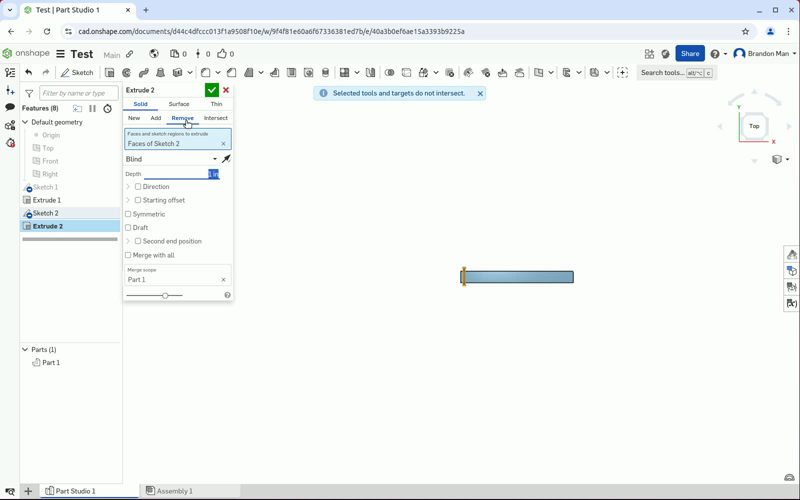
text(0.241)
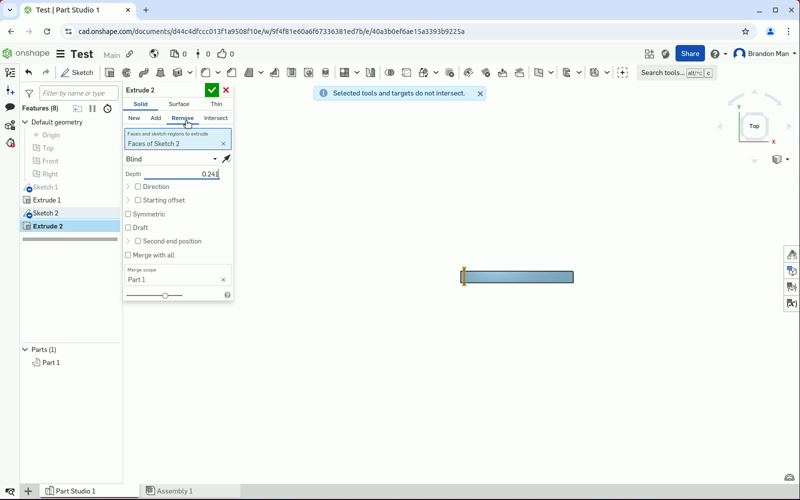
key(tab, 6)
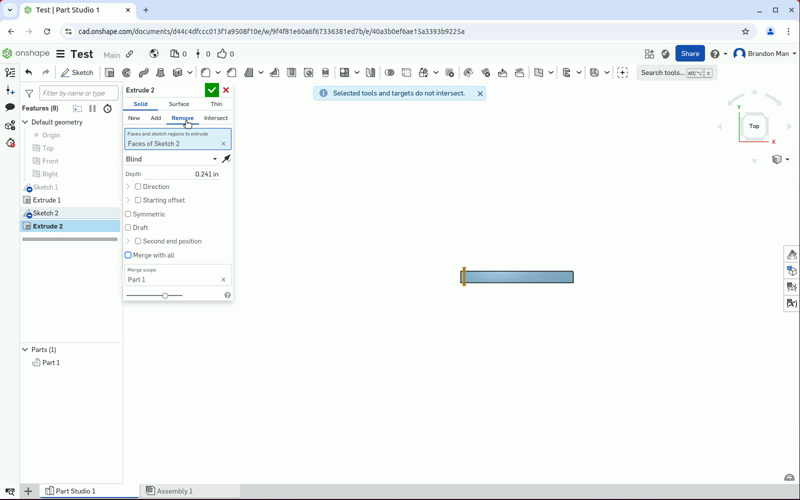
key(space)
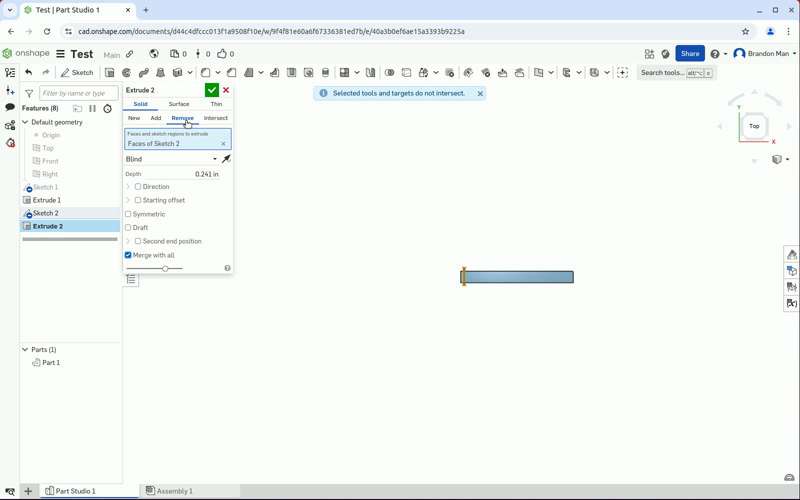
key(enter)
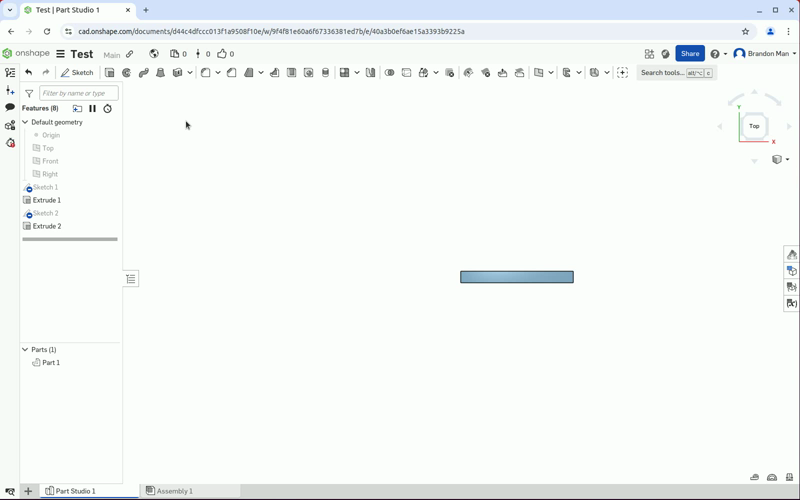
key(shift+h)
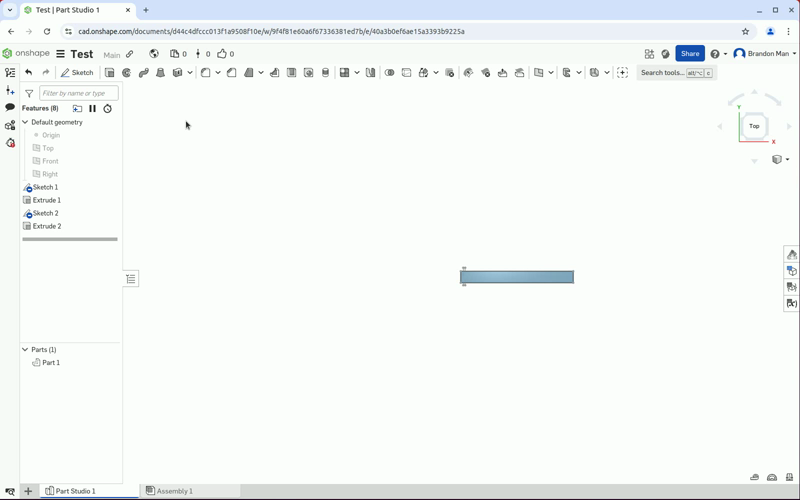
key(shift+h)
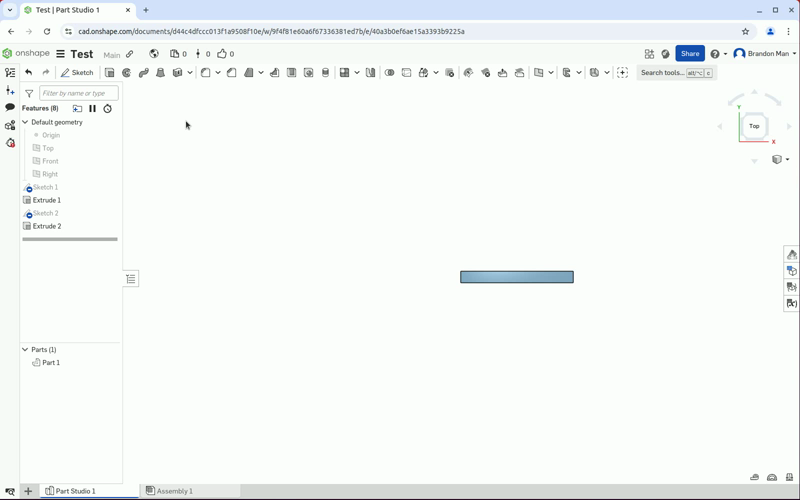
mouse_move(73, 189)
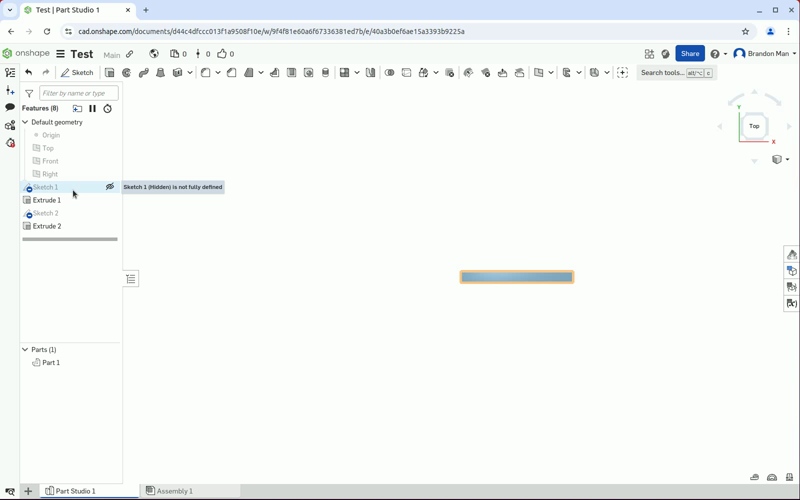
click(73, 189)
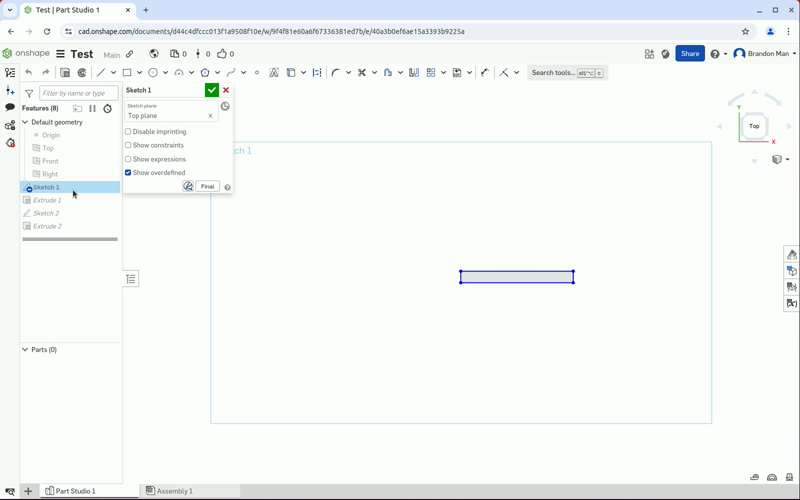
mouse_move(229, 92)
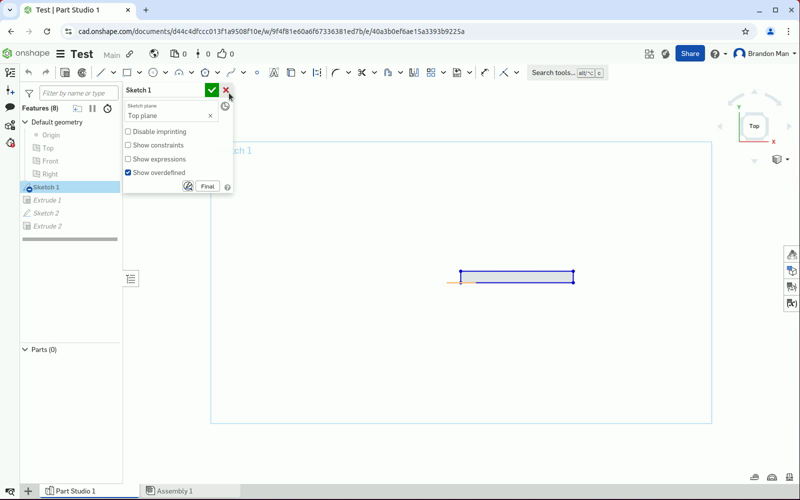
click(229, 92)
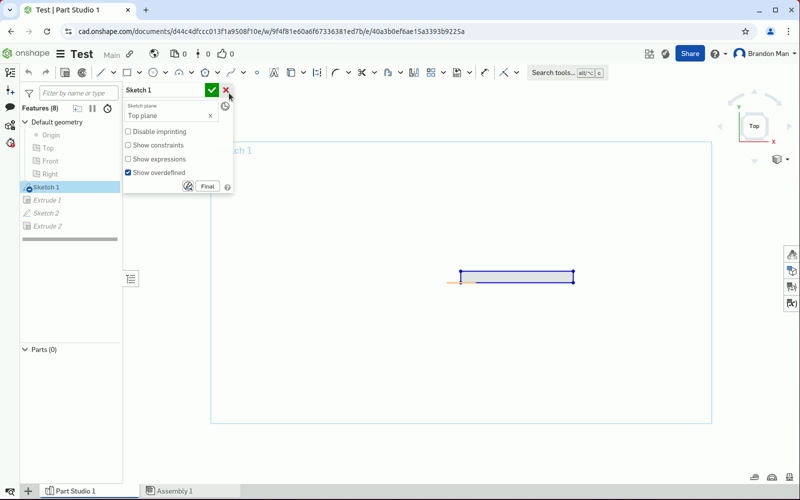
key(shift+s)
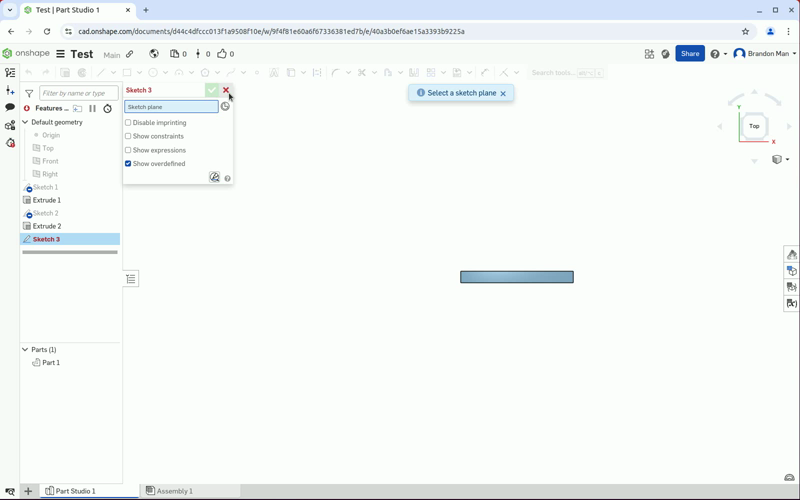
mouse_move(73, 150)
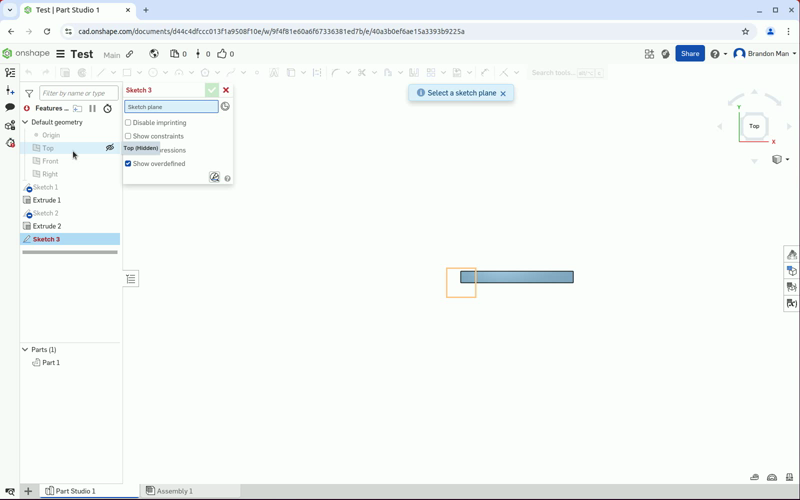
click(73, 150)
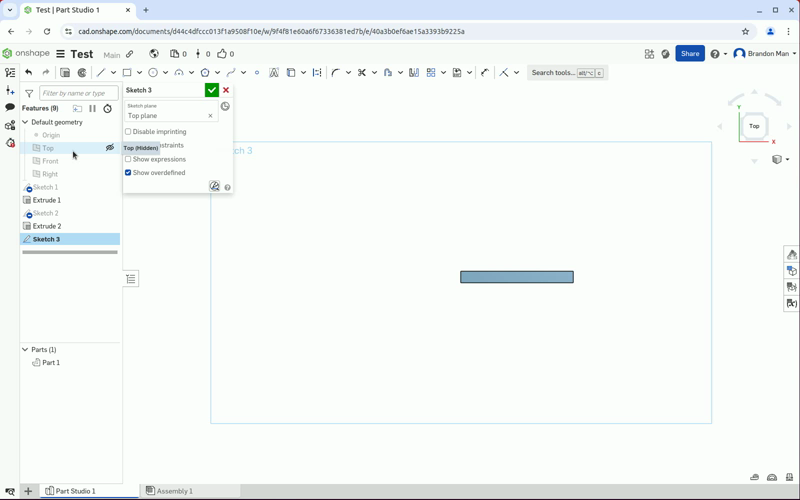
mouse_move(73, 352)
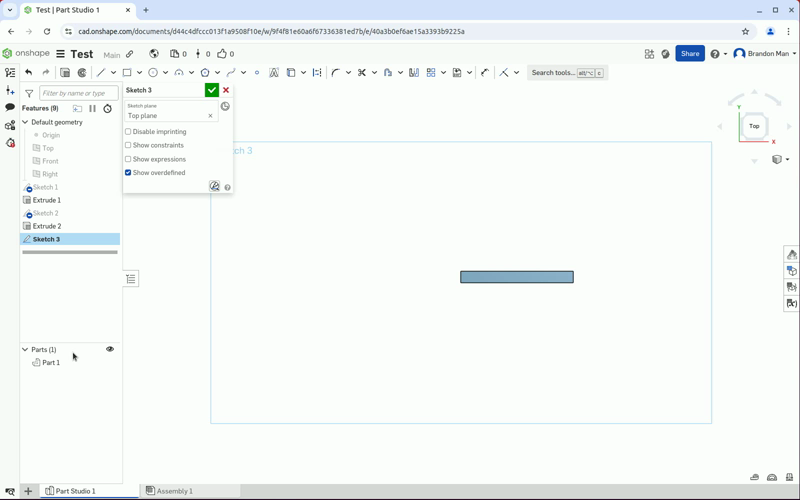
key(y)
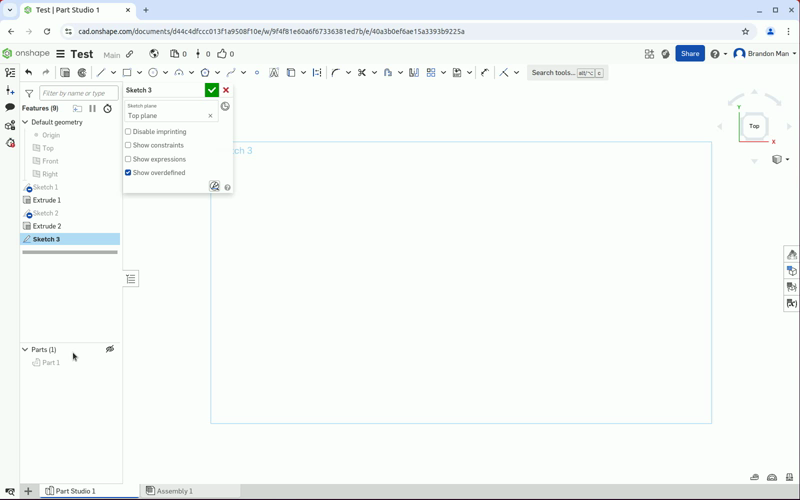
key(l)
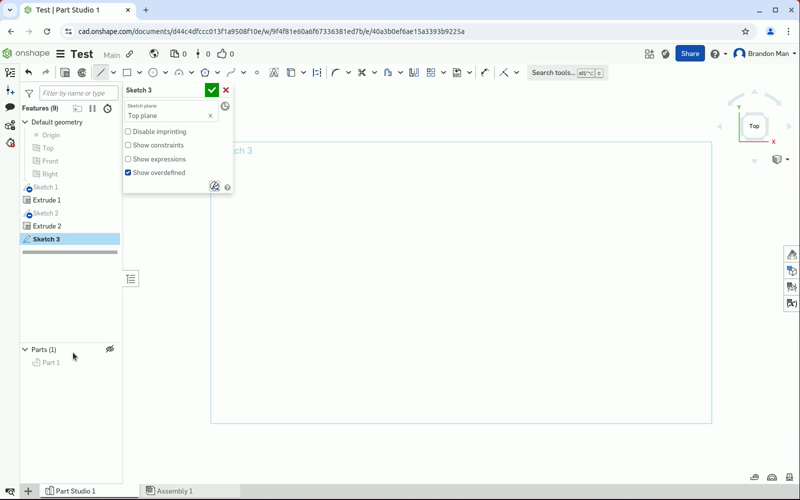
key_down(shift)
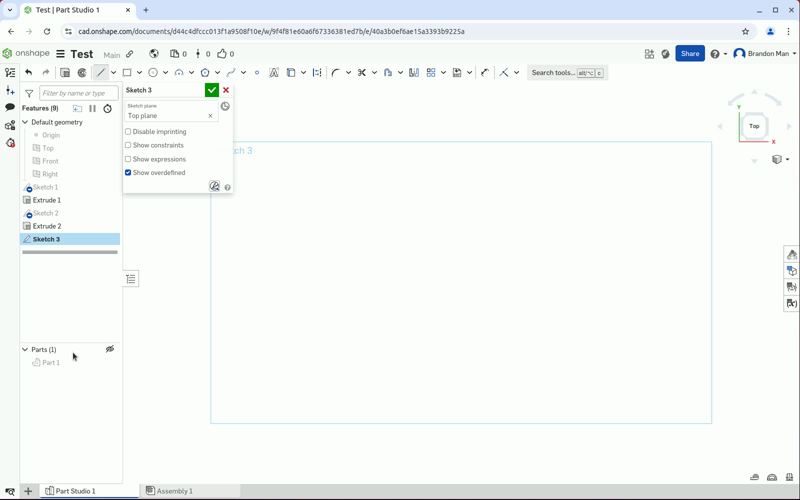
mouse_move(498, 285)
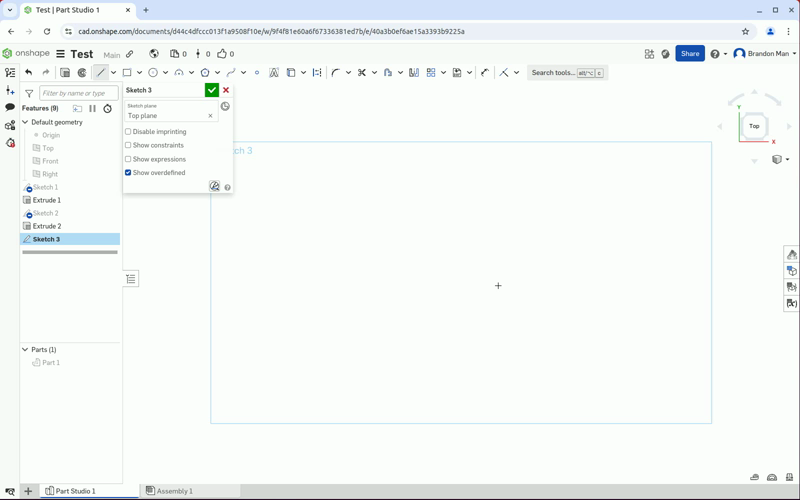
click(498, 285)
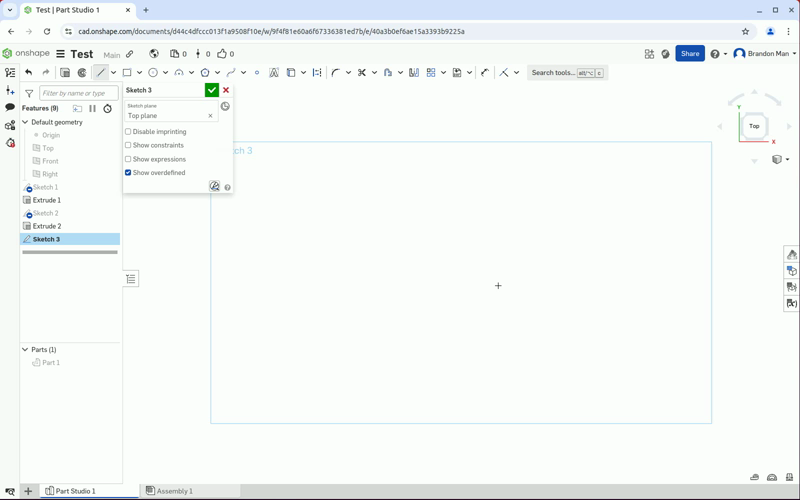
key_up(shift)
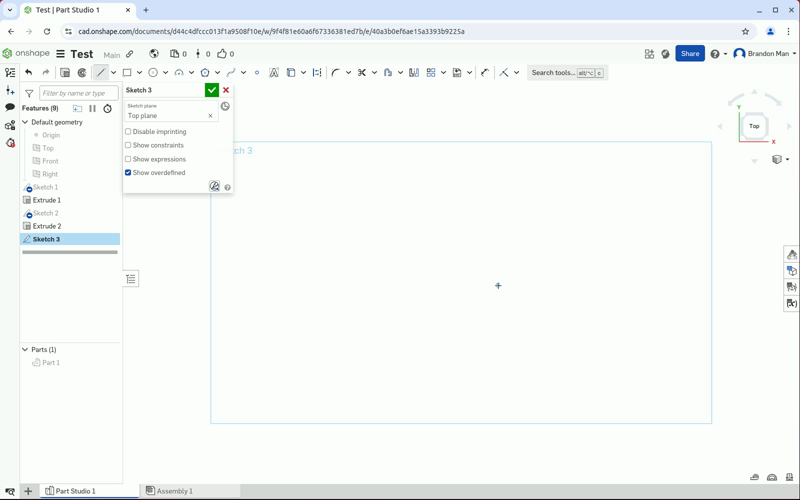
key_down(shift)
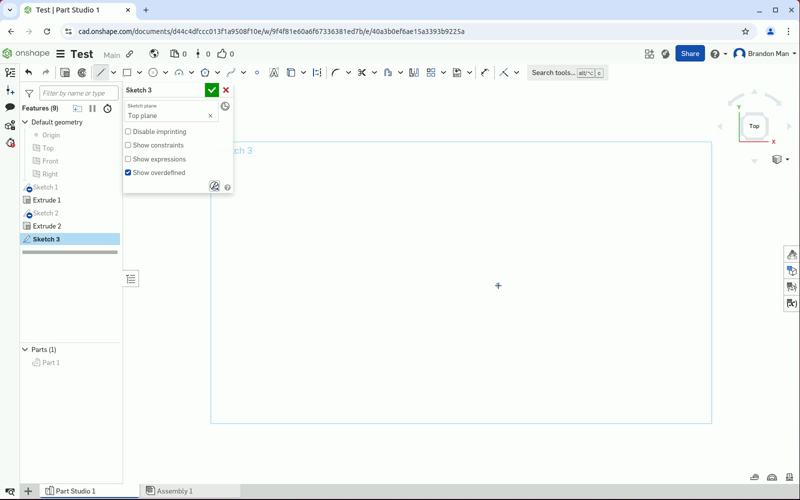
mouse_move(528, 285)
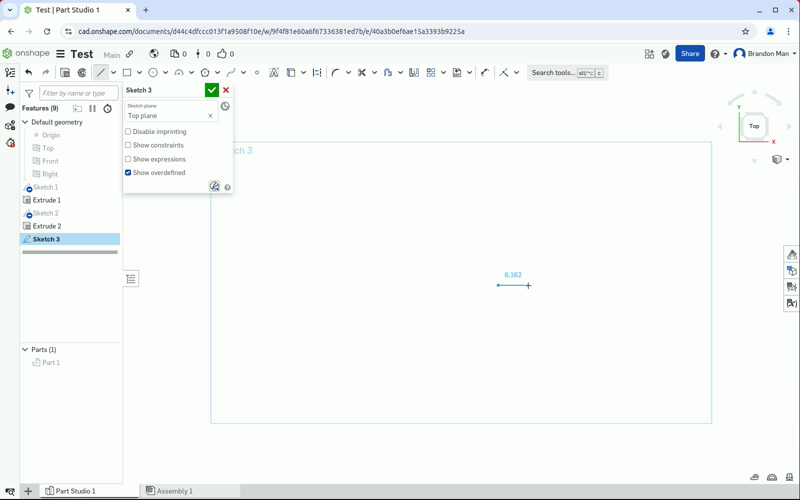
mouse_move(500, 285)
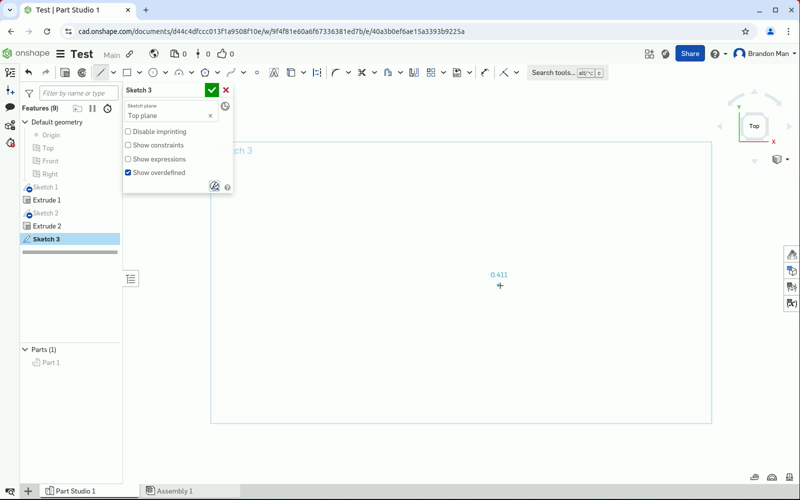
scroll(6)
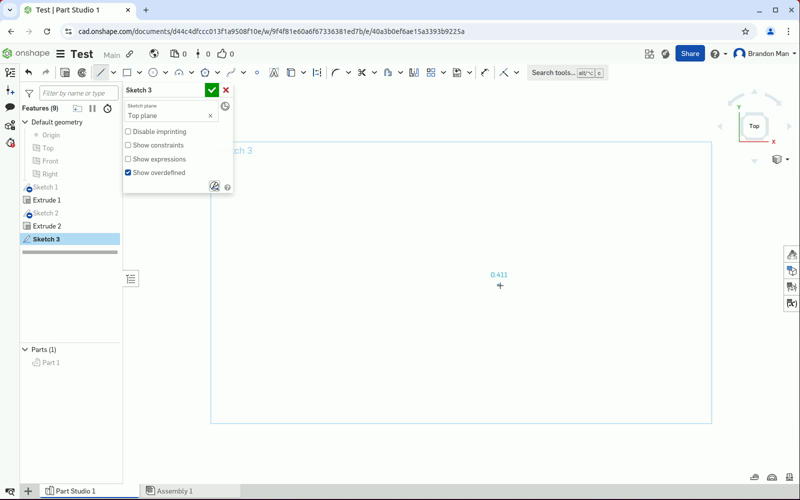
scroll(6)
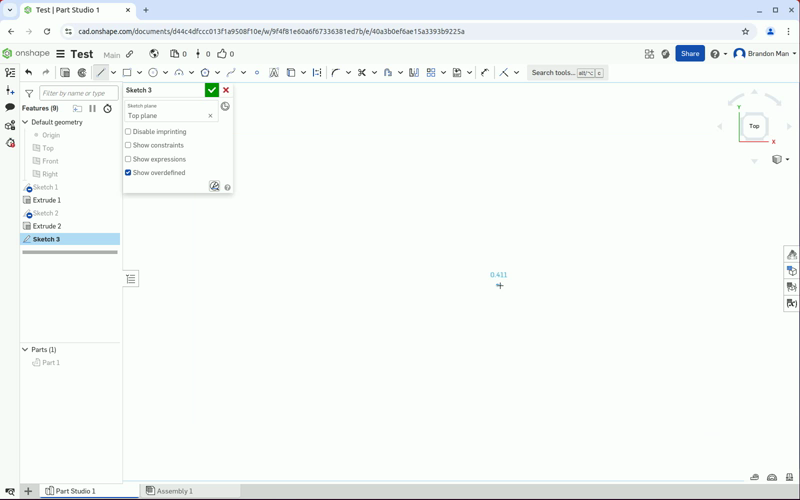
scroll(6)
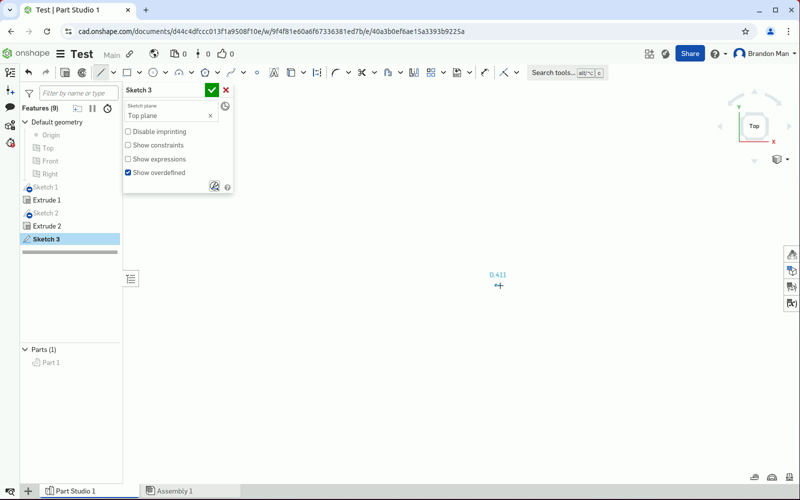
scroll(6)
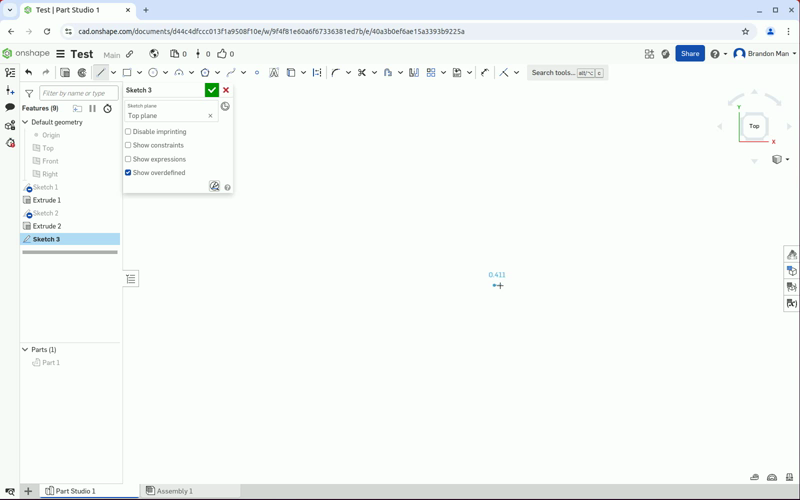
scroll(6)
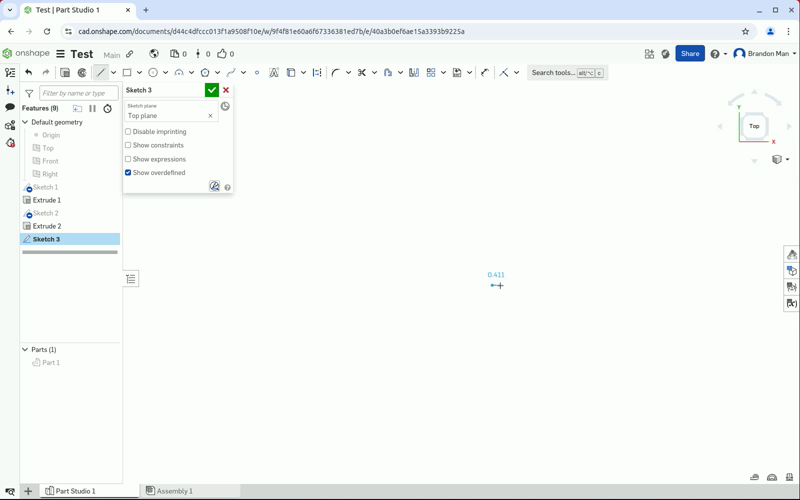
scroll(6)
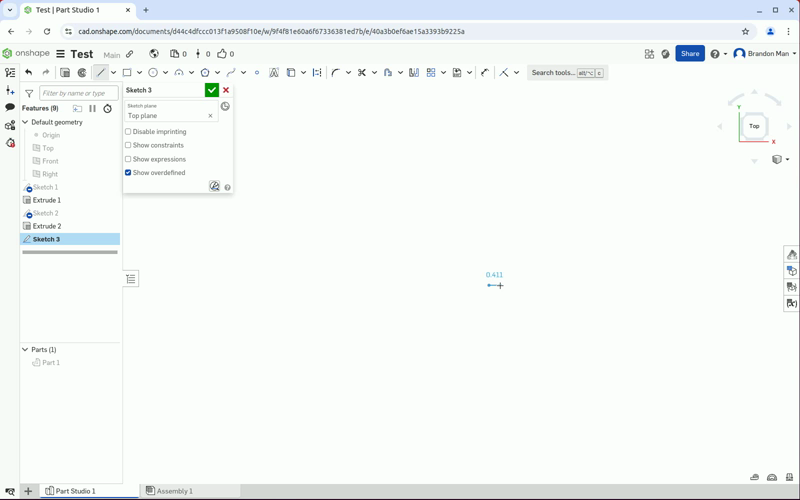
scroll(6)
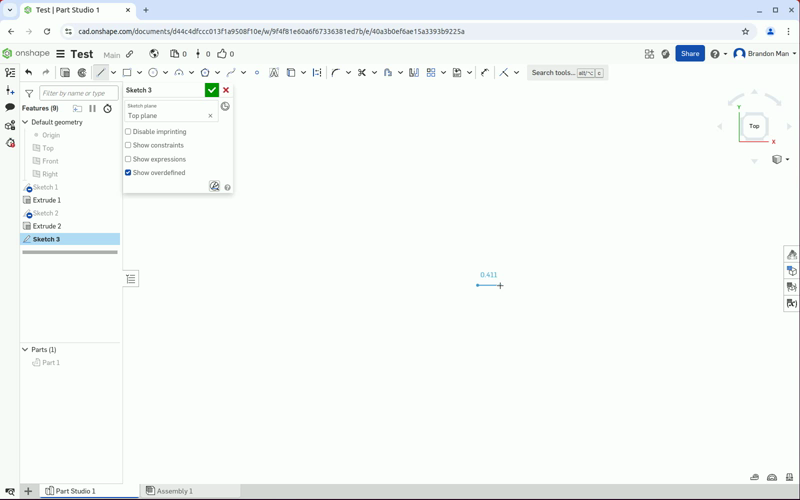
click(500, 285)
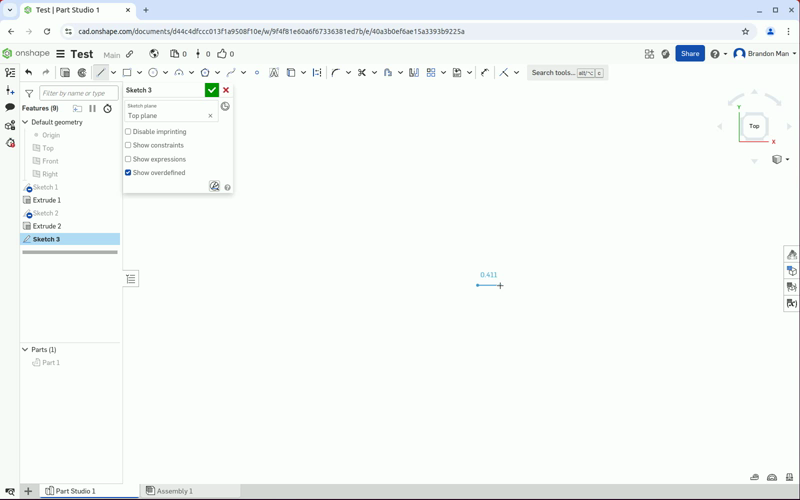
scroll(-6)
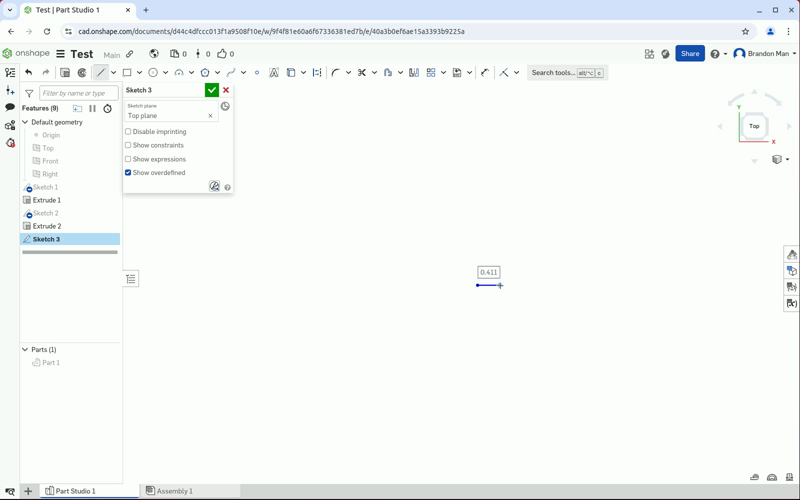
scroll(-6)
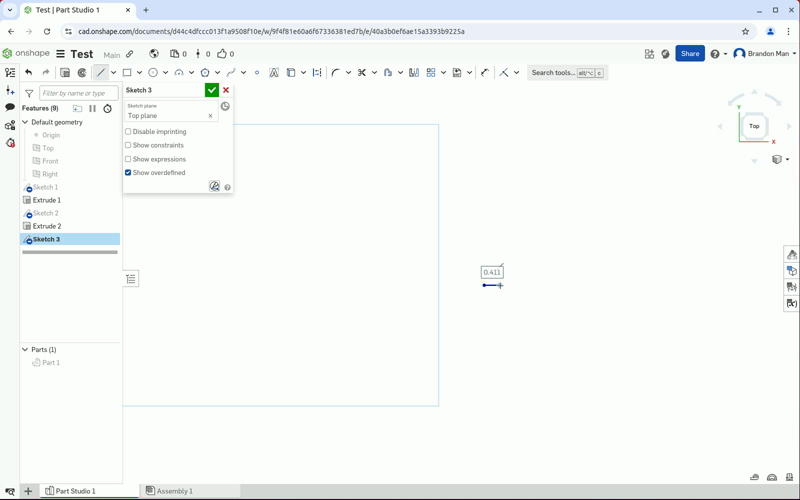
scroll(-6)
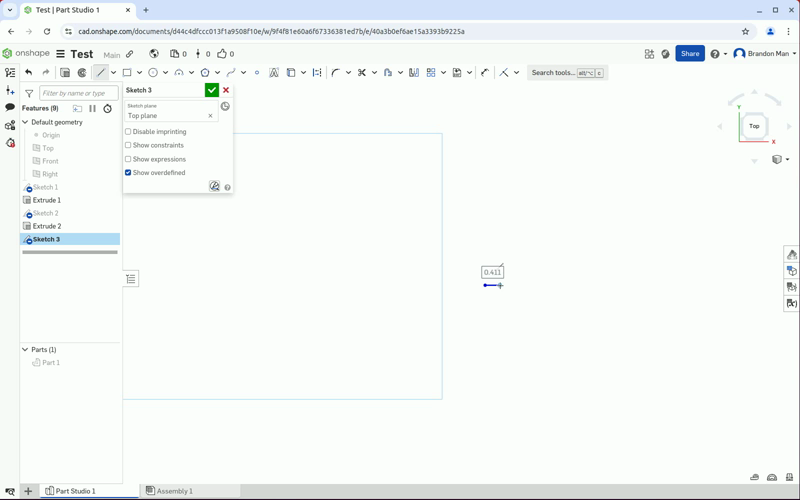
scroll(-6)
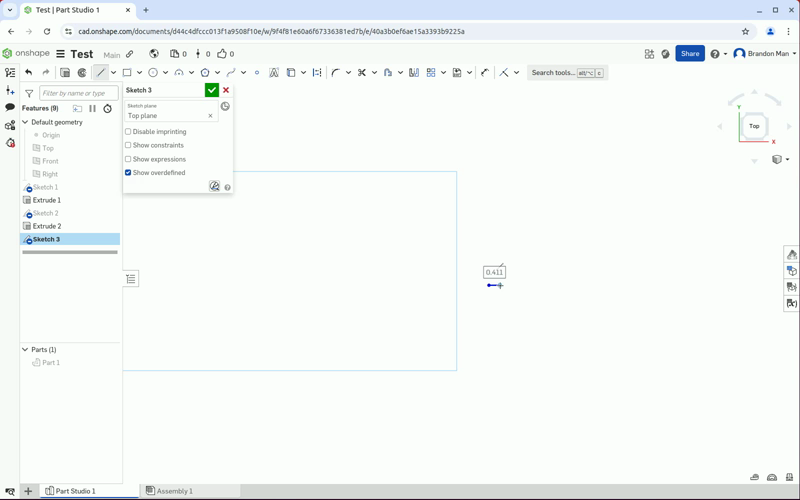
scroll(-6)
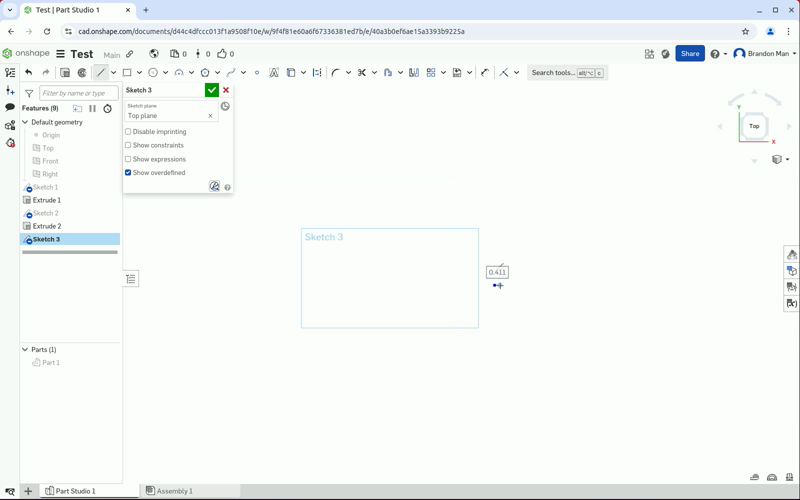
scroll(-6)
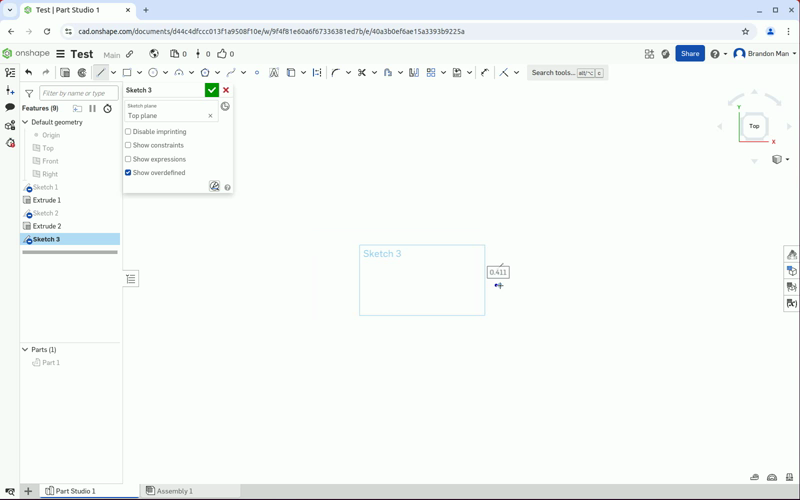
scroll(-6)
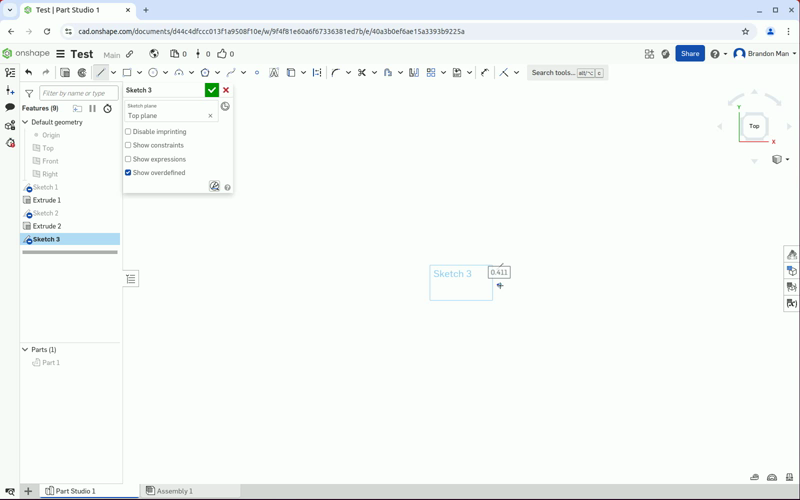
key_up(shift)
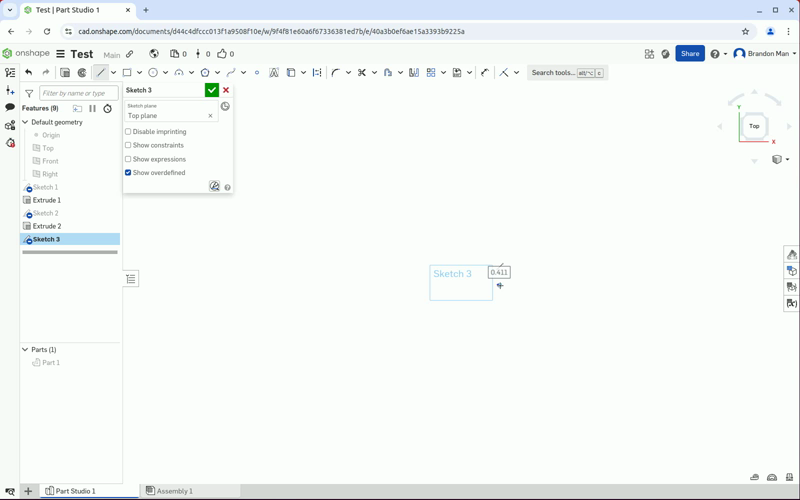
key_down(shift)
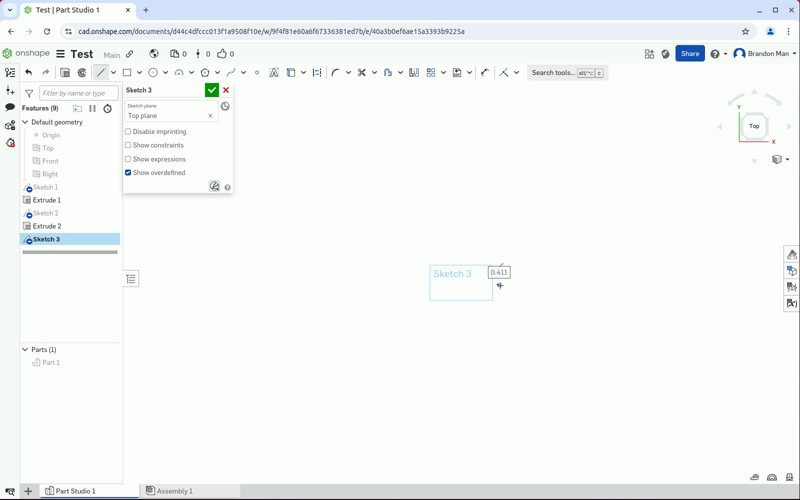
mouse_move(530, 285)
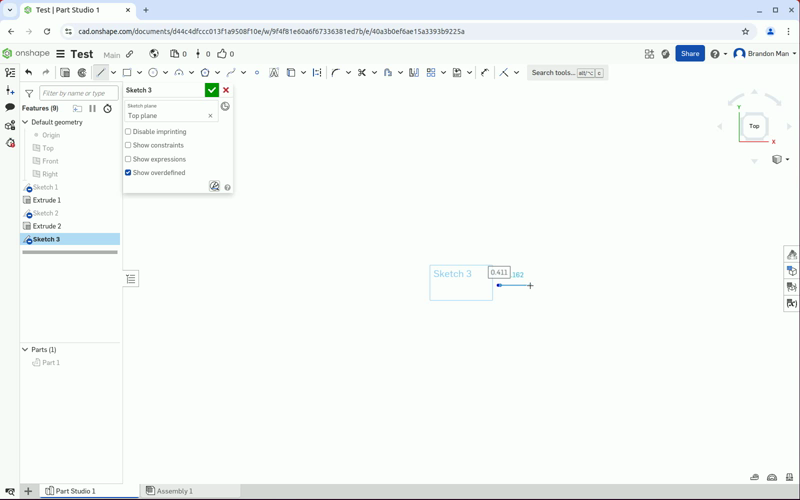
mouse_move(500, 267)
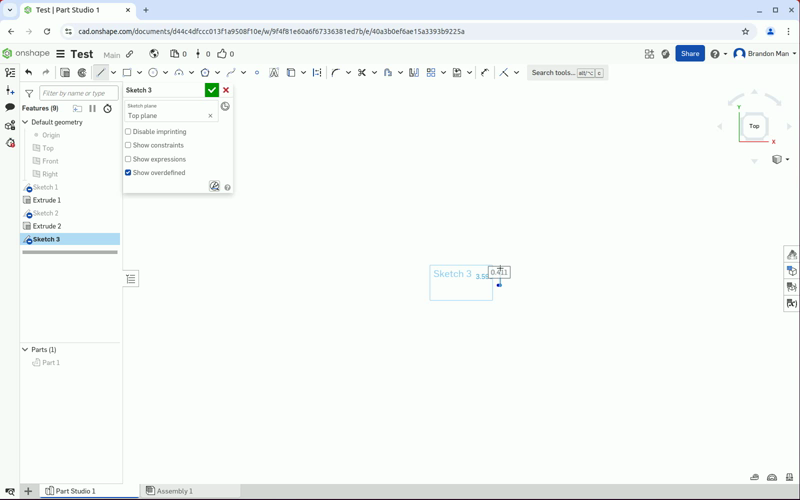
click(500, 267)
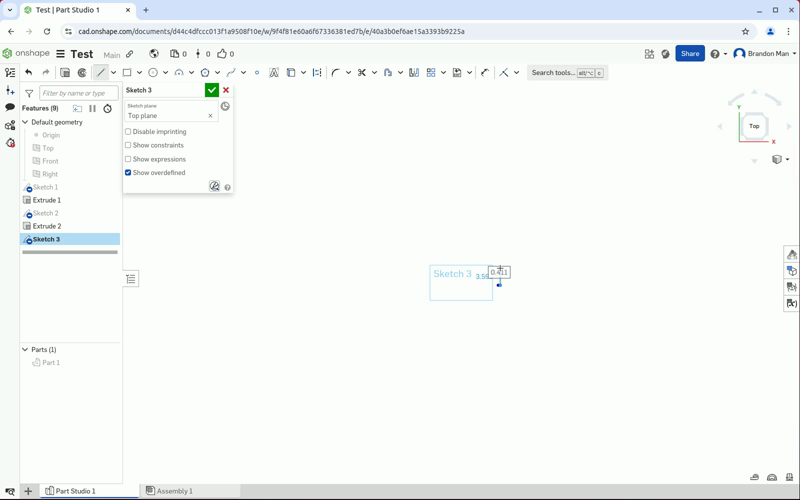
key_up(shift)
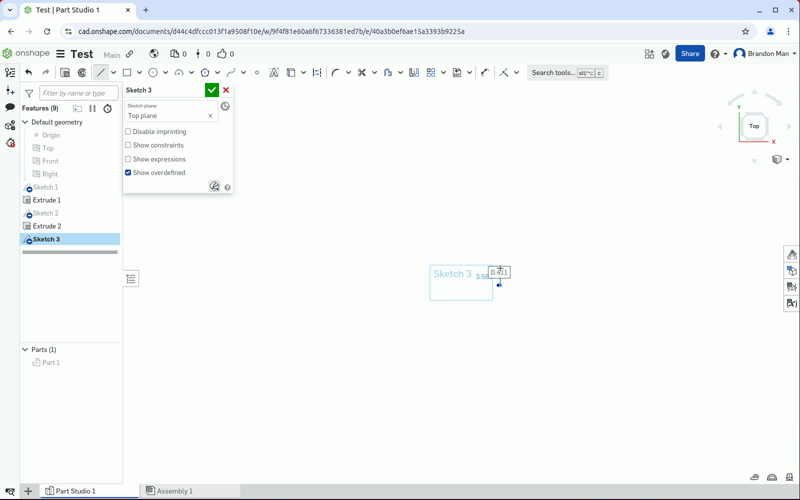
key_down(shift)
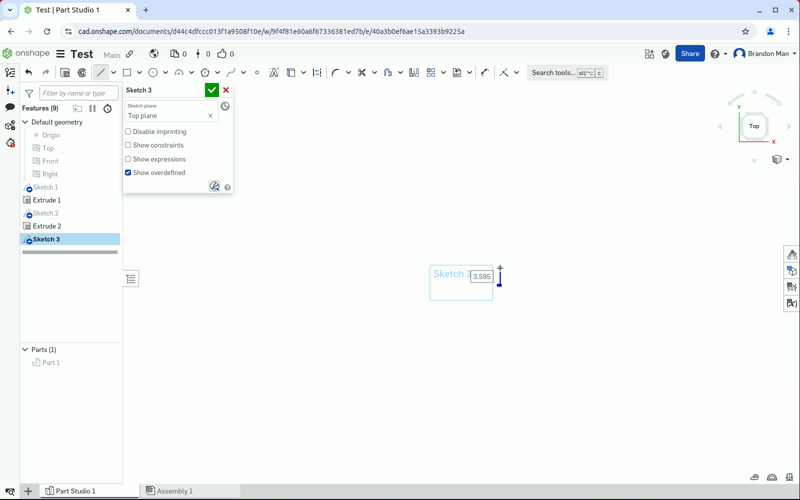
mouse_move(530, 267)
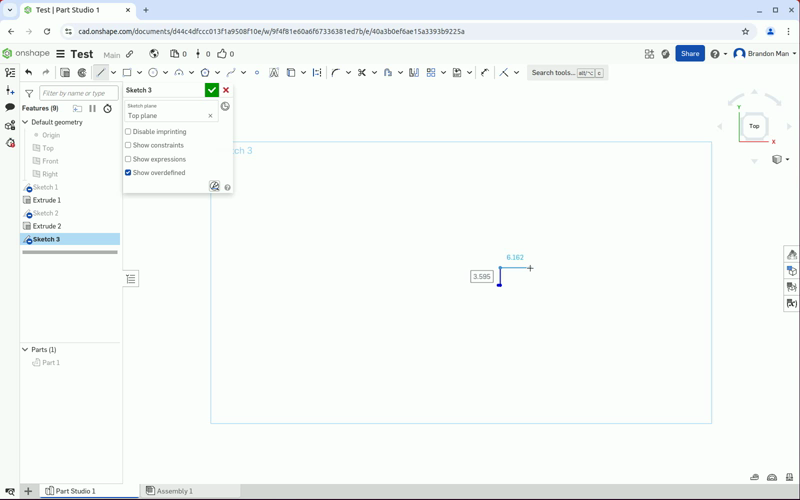
mouse_move(498, 267)
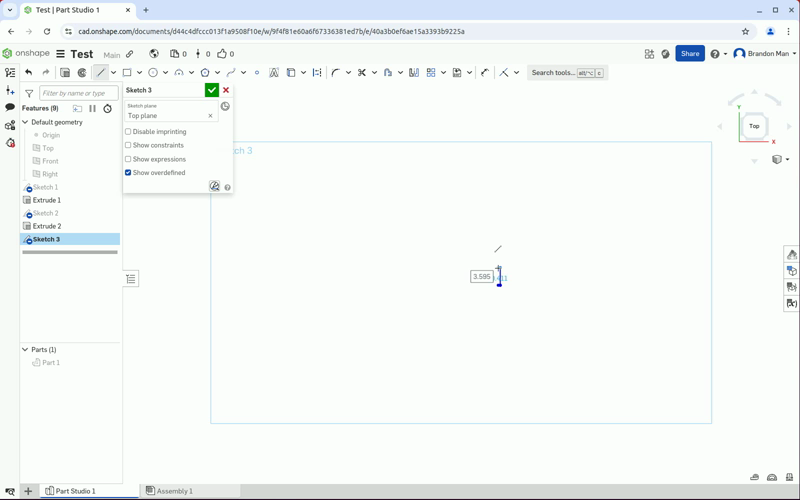
scroll(6)
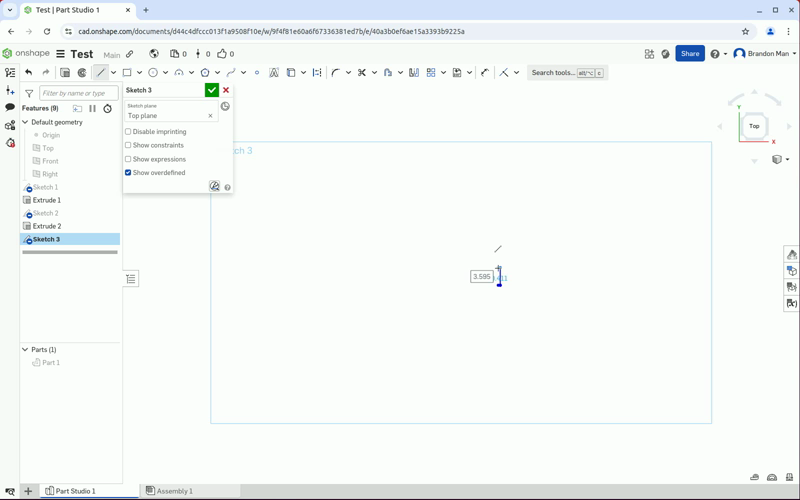
scroll(6)
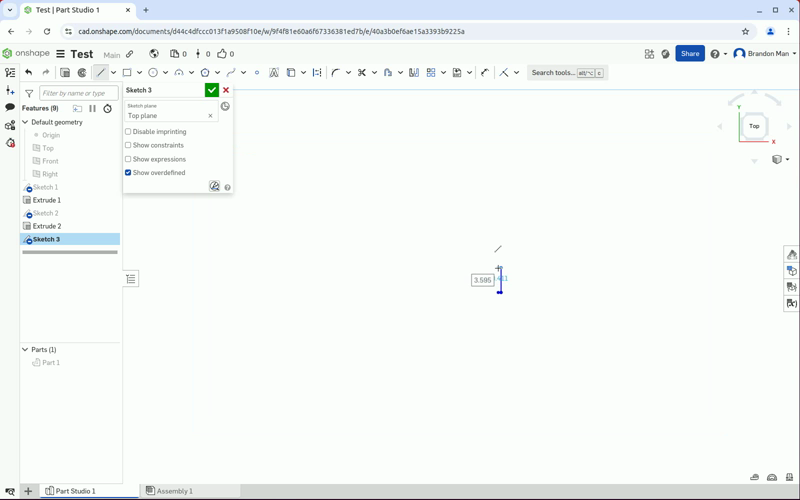
scroll(6)
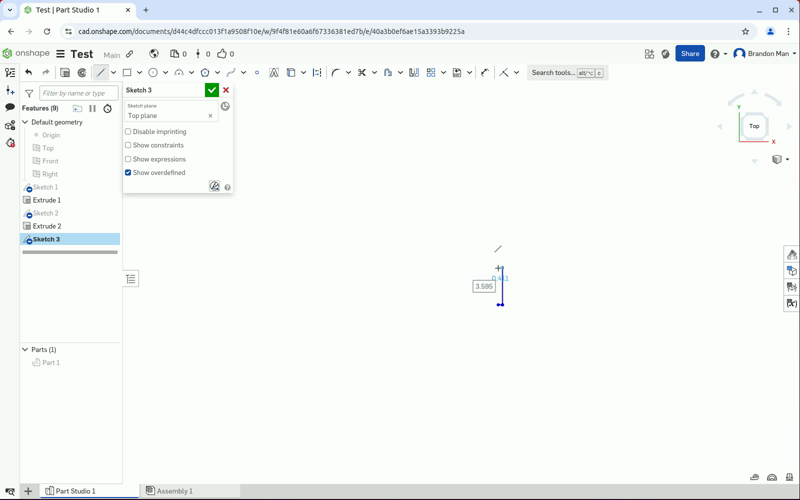
scroll(6)
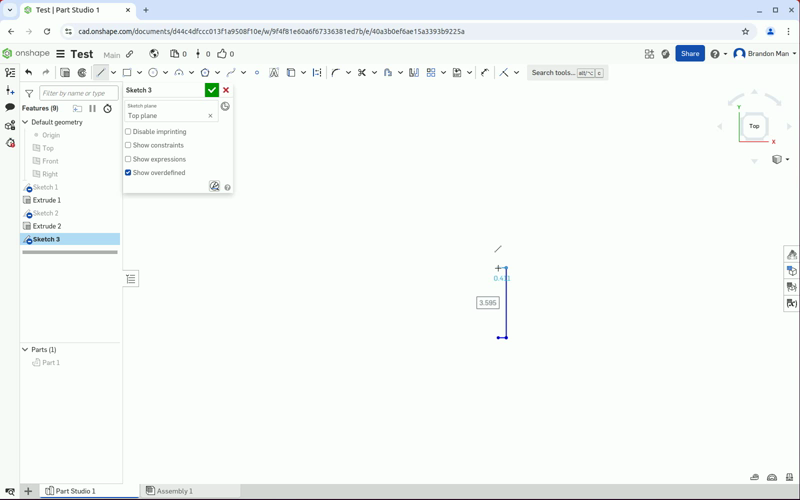
scroll(6)
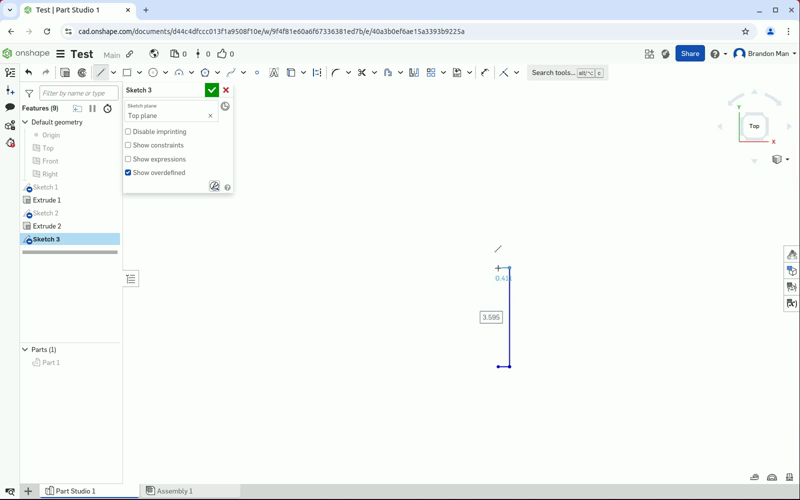
scroll(6)
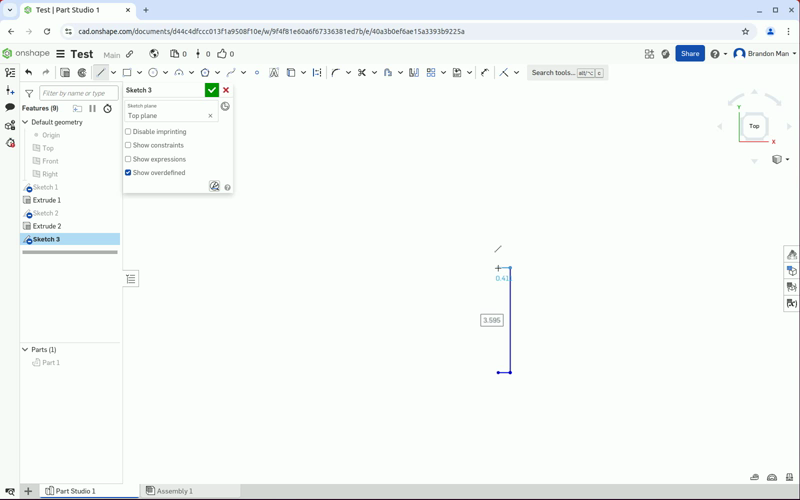
scroll(6)
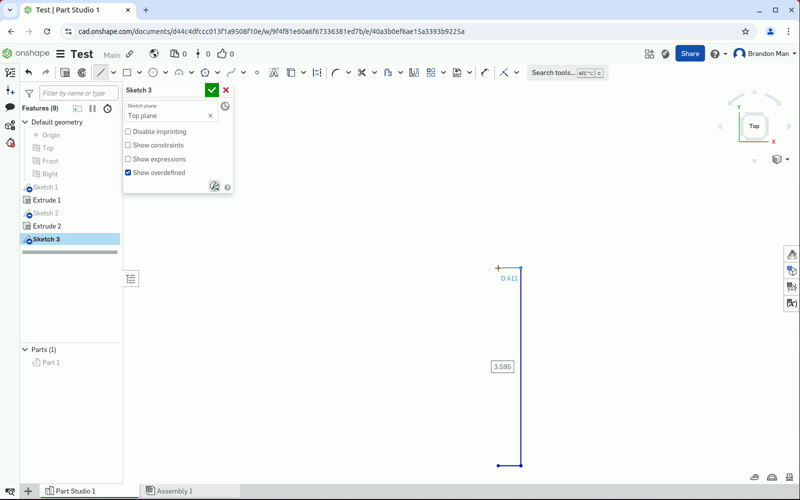
click(498, 267)
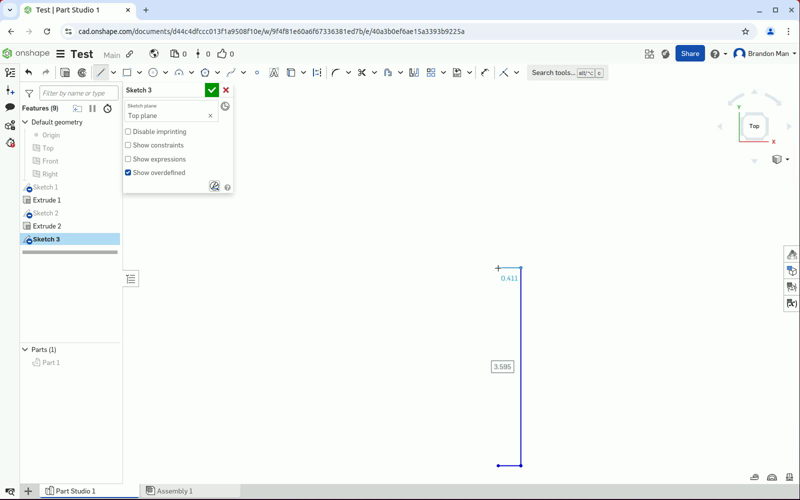
scroll(-6)
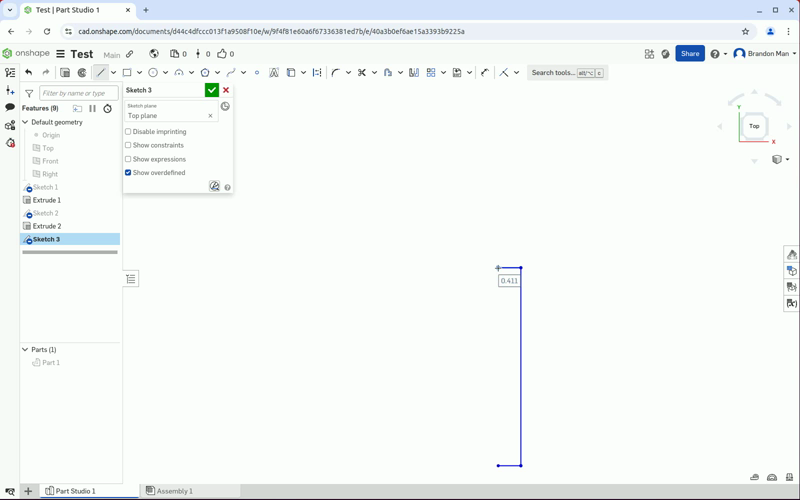
scroll(-6)
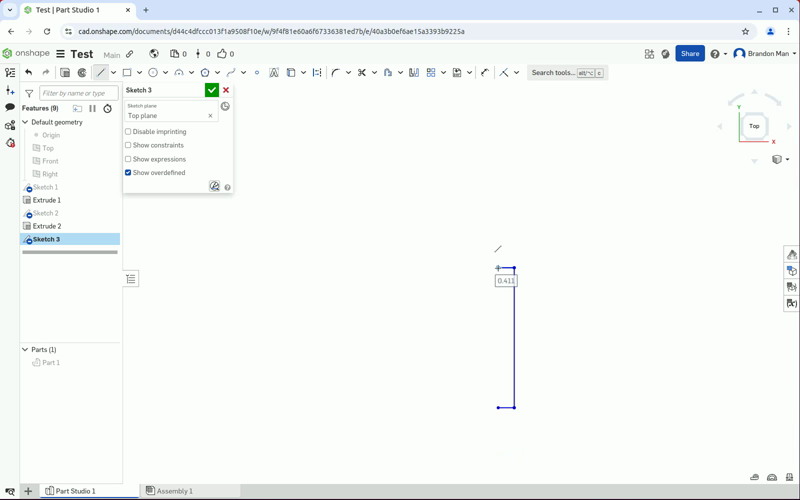
scroll(-6)
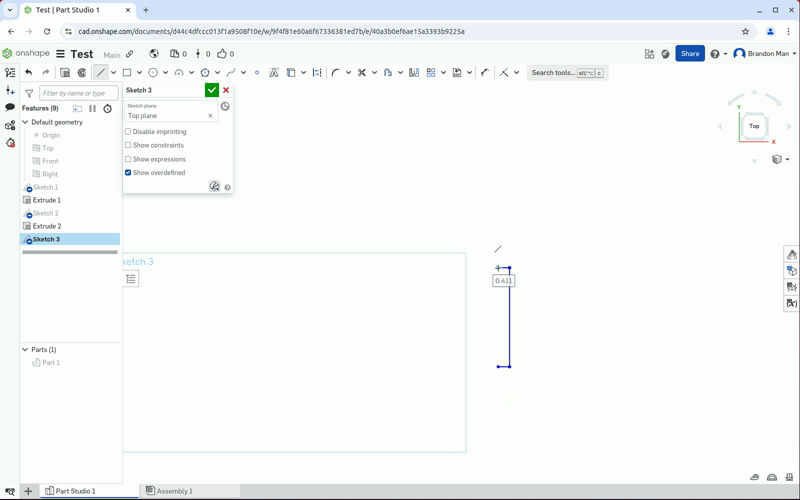
scroll(-6)
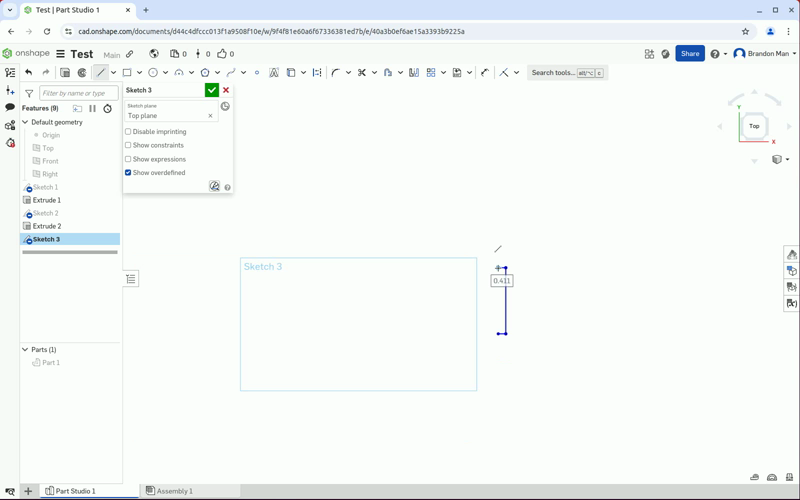
scroll(-6)
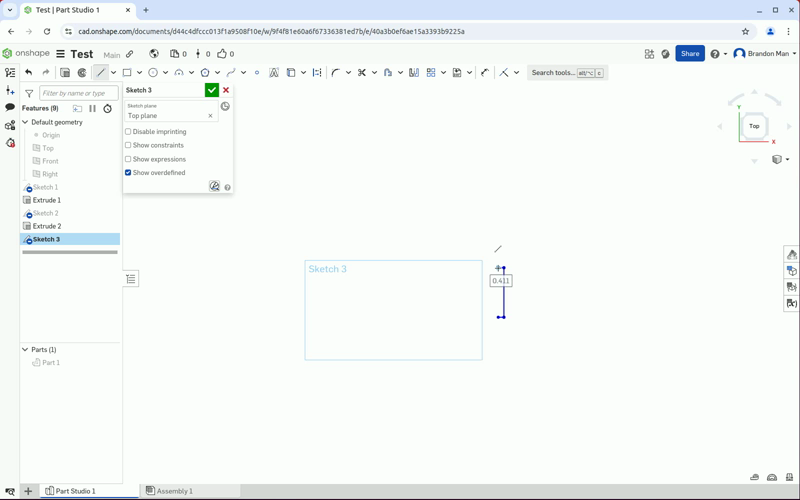
scroll(-6)
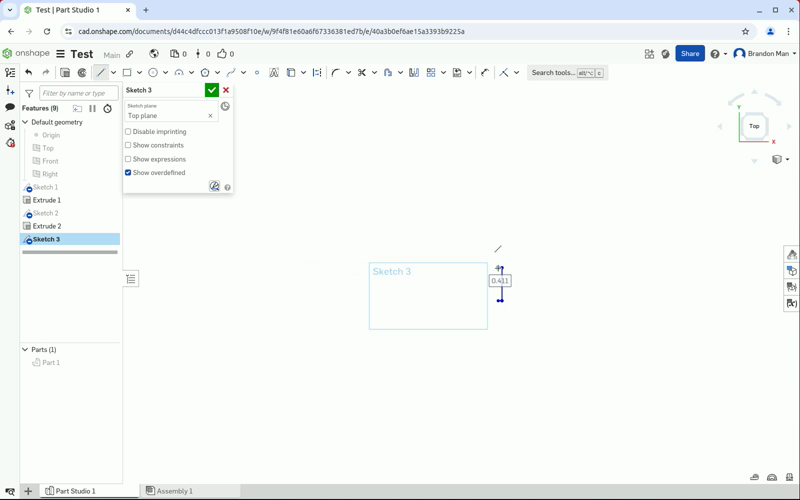
scroll(-6)
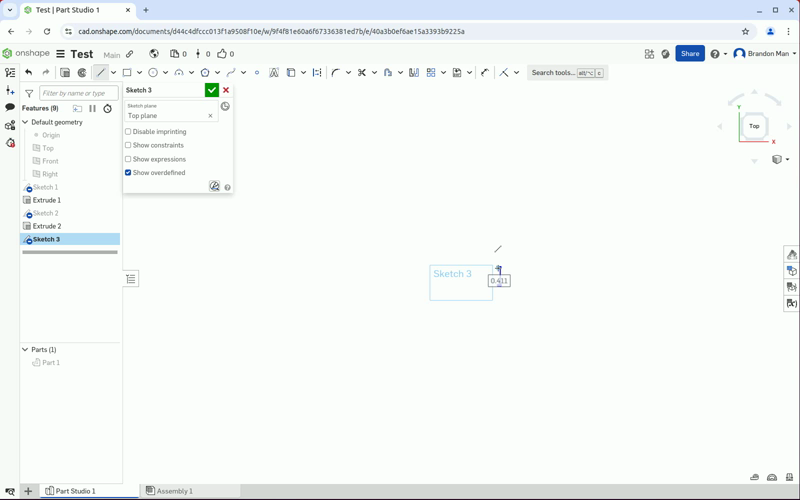
key_up(shift)
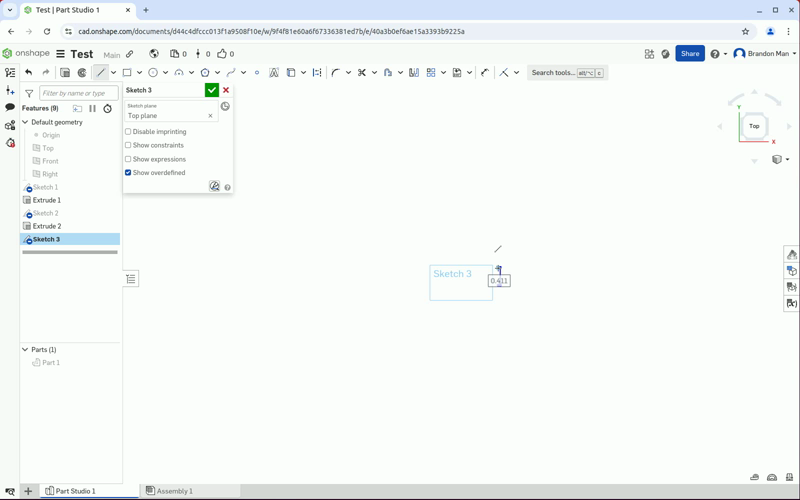
mouse_move(528, 267)
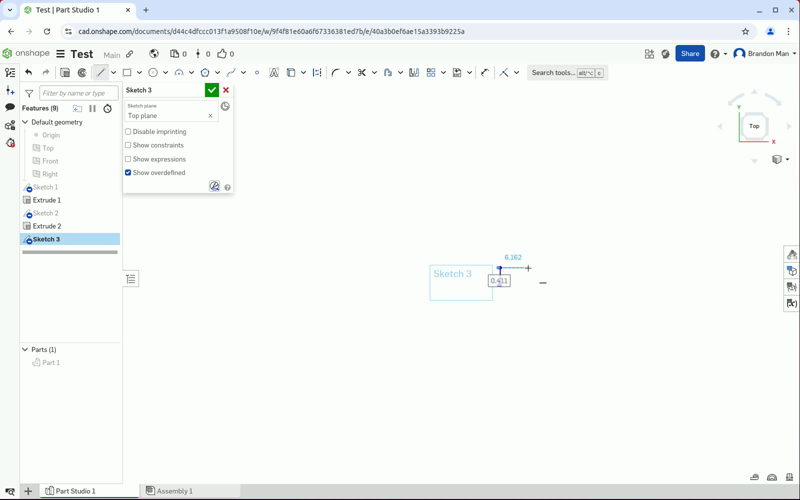
key_down(shift)
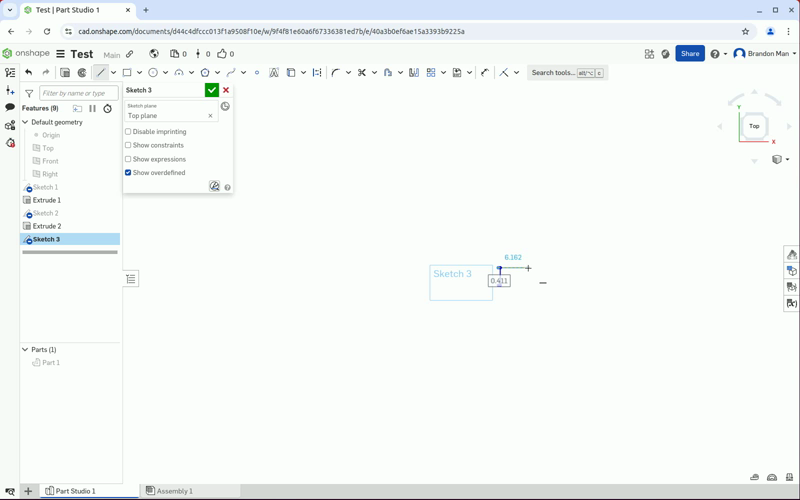
mouse_move(498, 285)
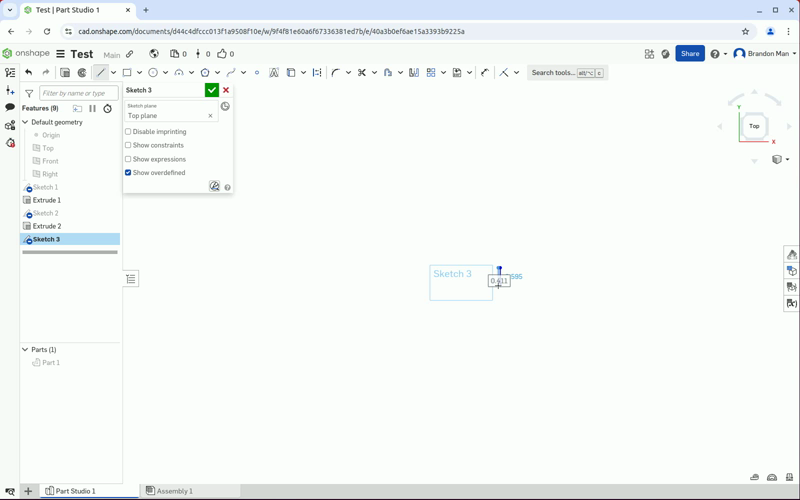
scroll(6)
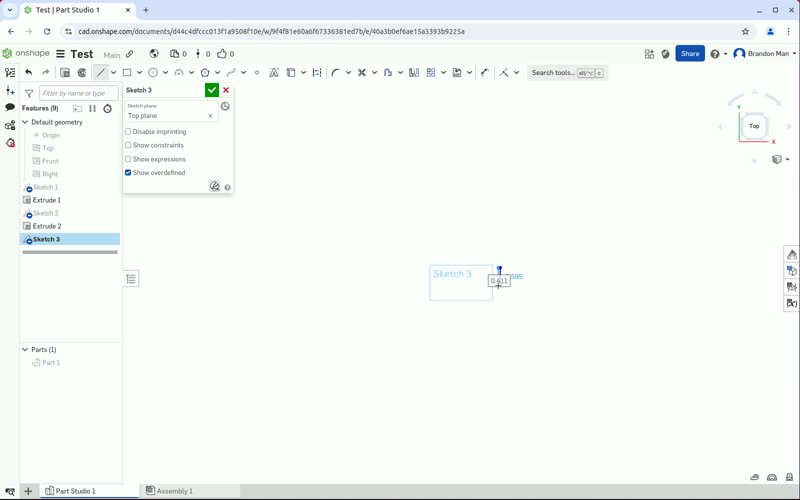
scroll(6)
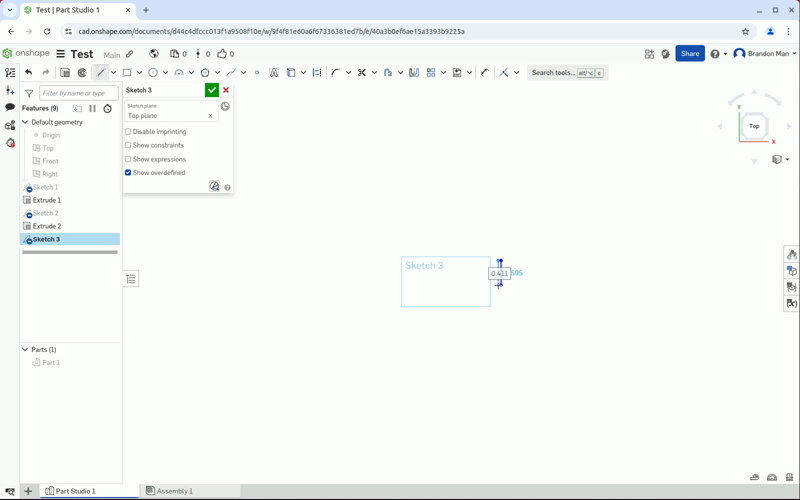
scroll(6)
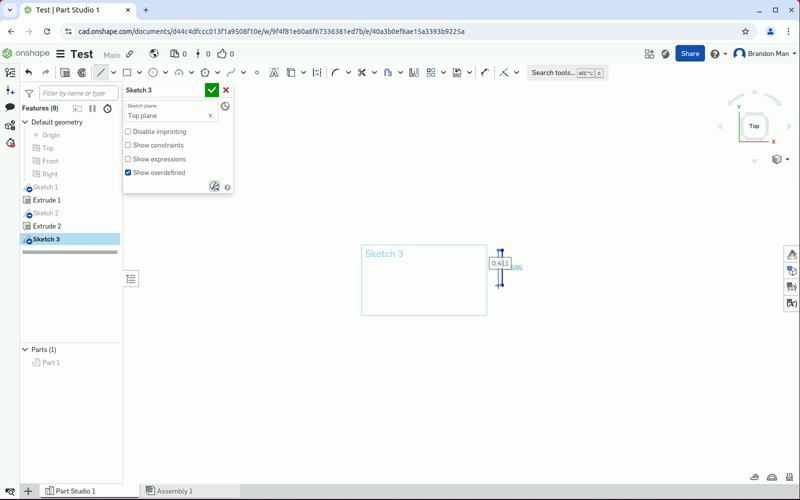
scroll(6)
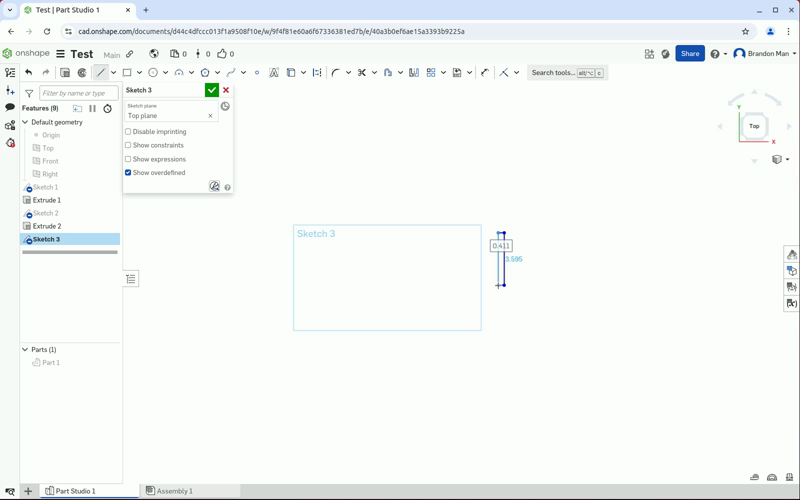
scroll(6)
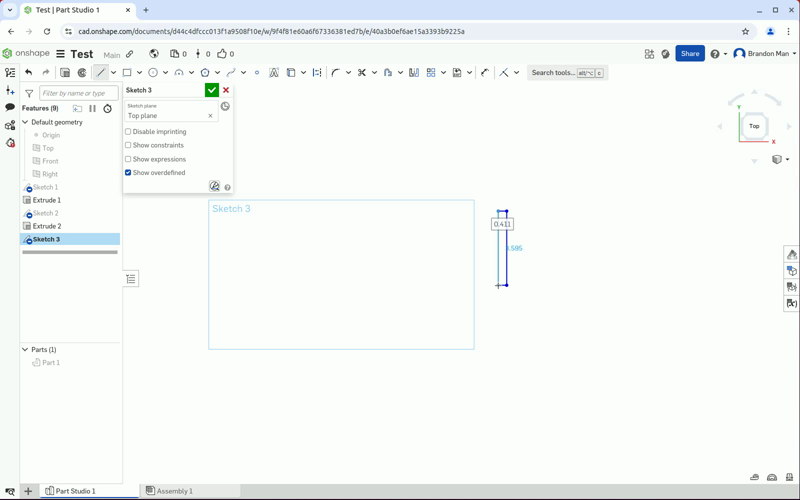
scroll(6)
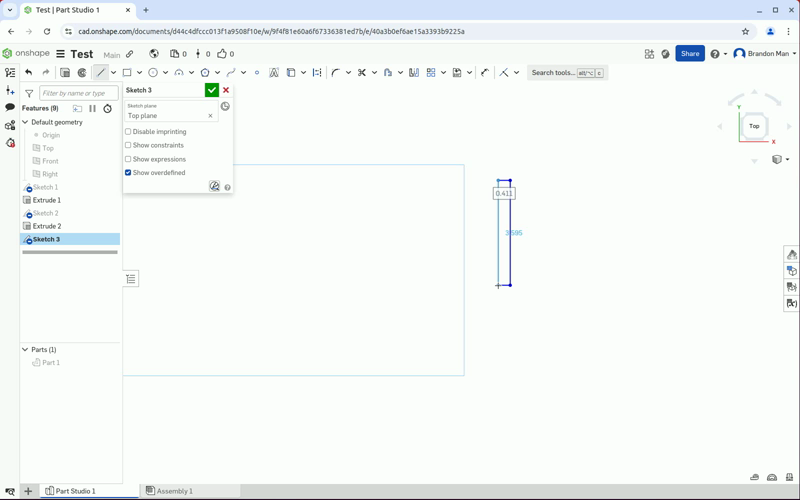
scroll(6)
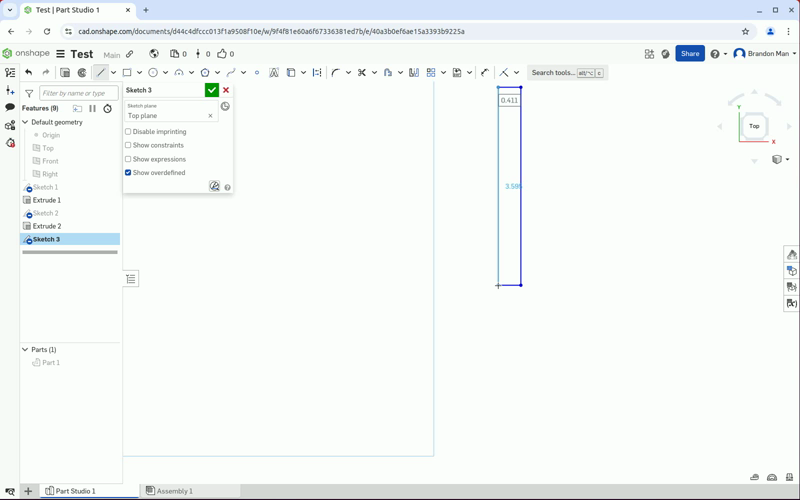
key_up(shift)
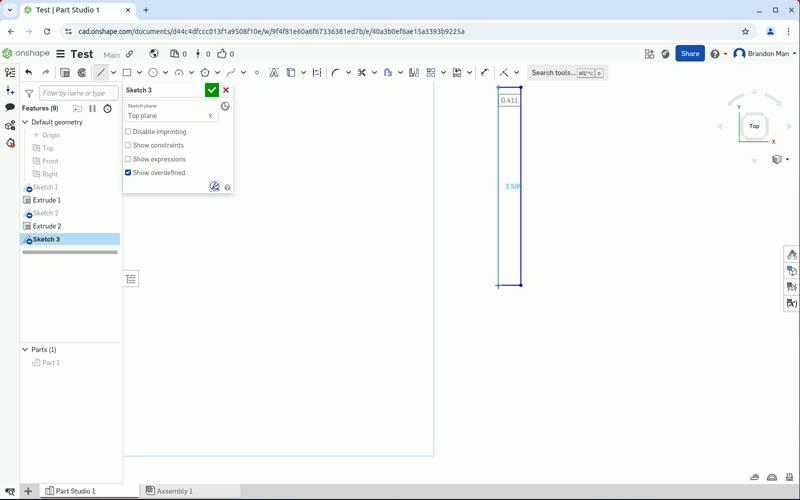
click(498, 285)
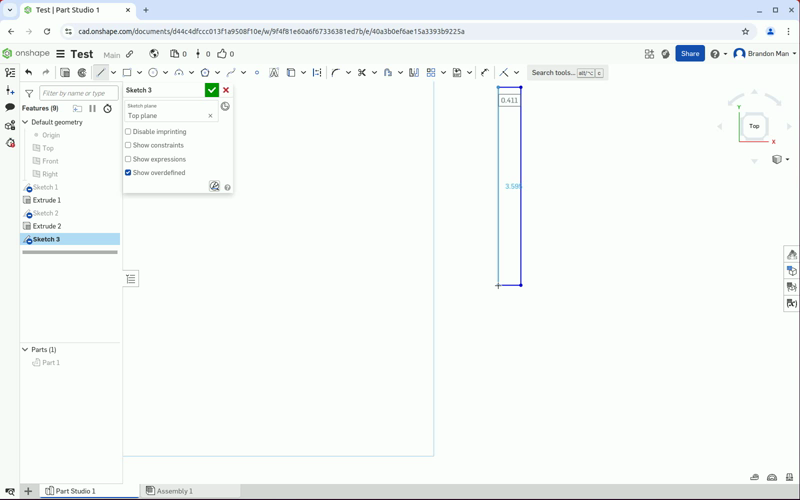
scroll(-6)
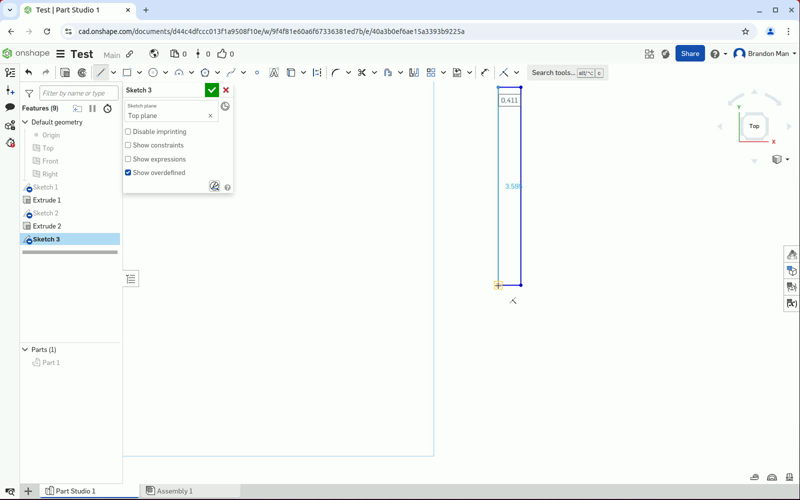
scroll(-6)
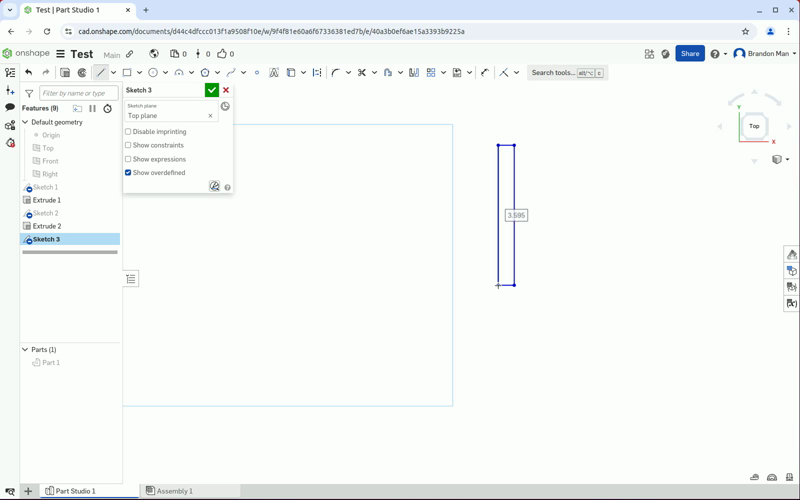
scroll(-6)
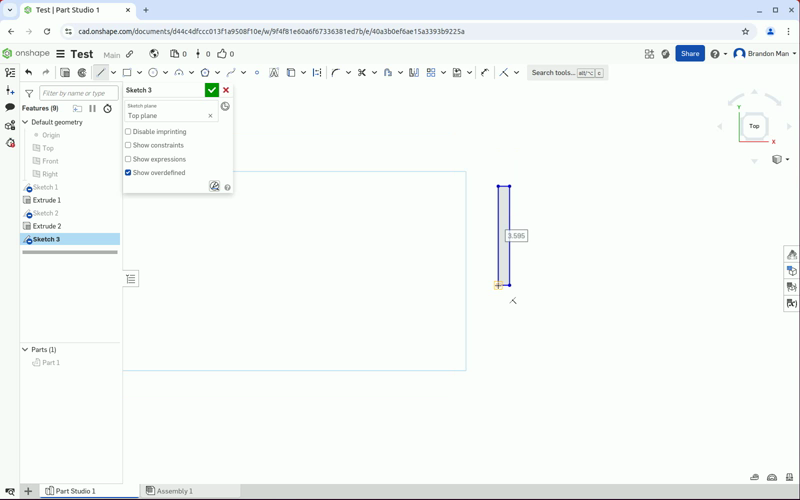
scroll(-6)
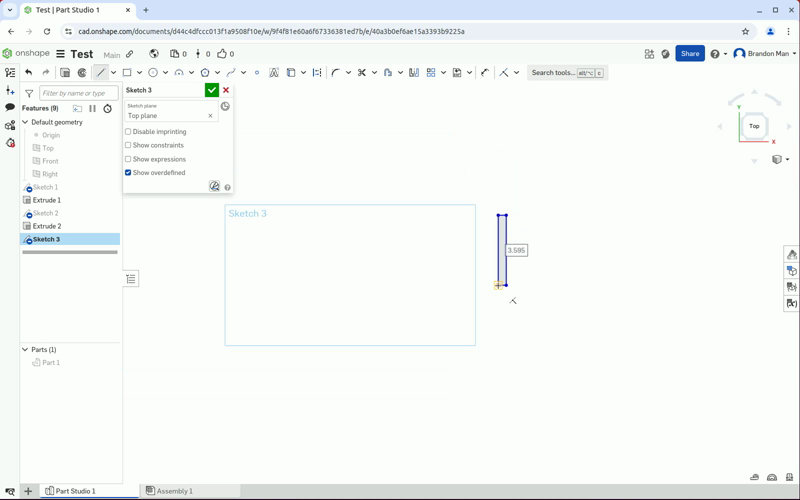
scroll(-6)
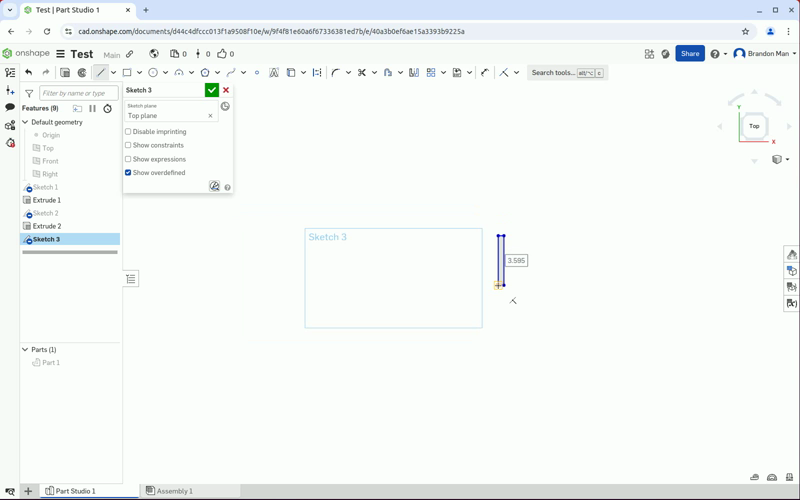
scroll(-6)
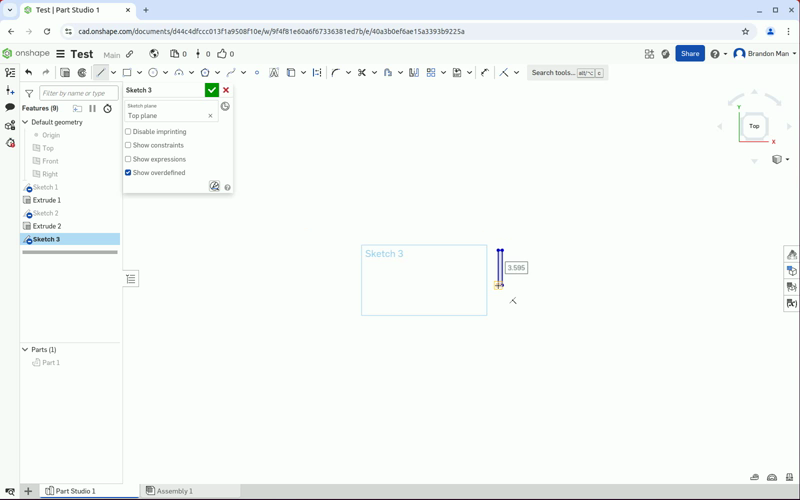
scroll(-6)
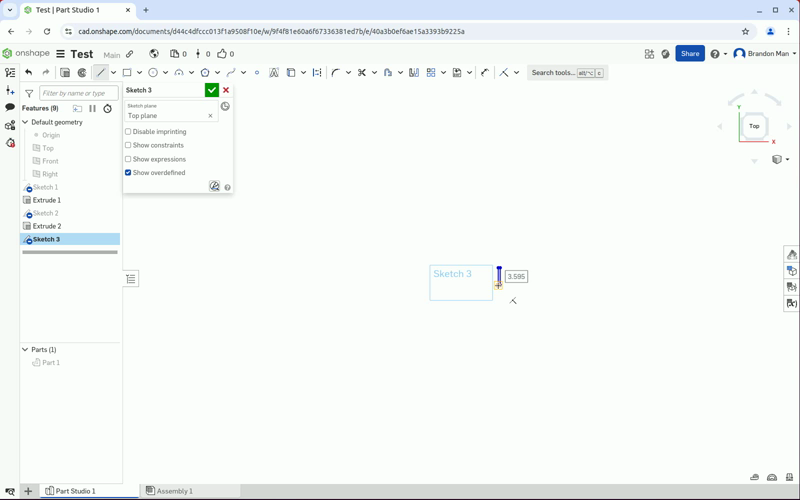
key(esc)
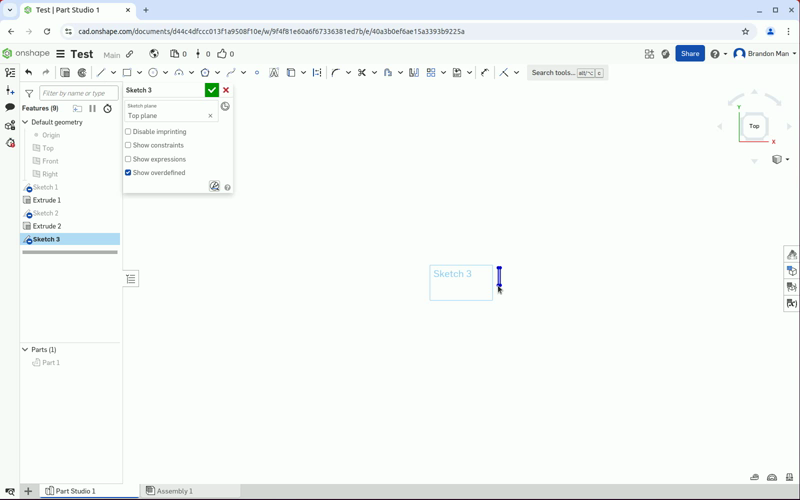
mouse_move(499, 284)
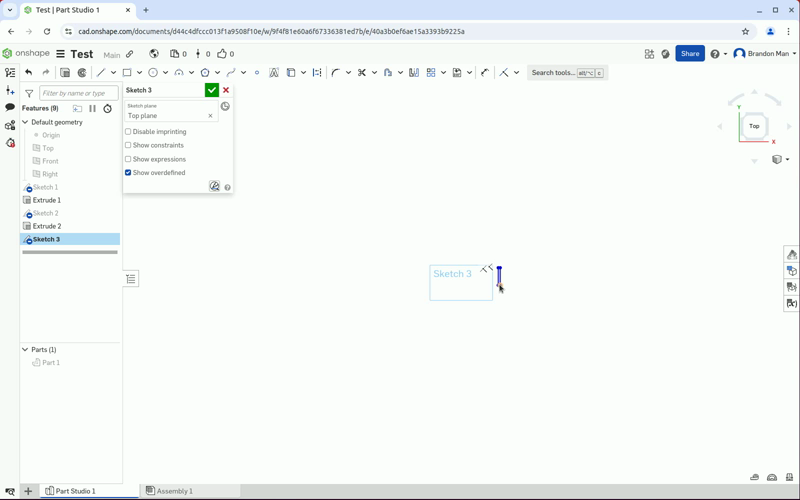
scroll(6)
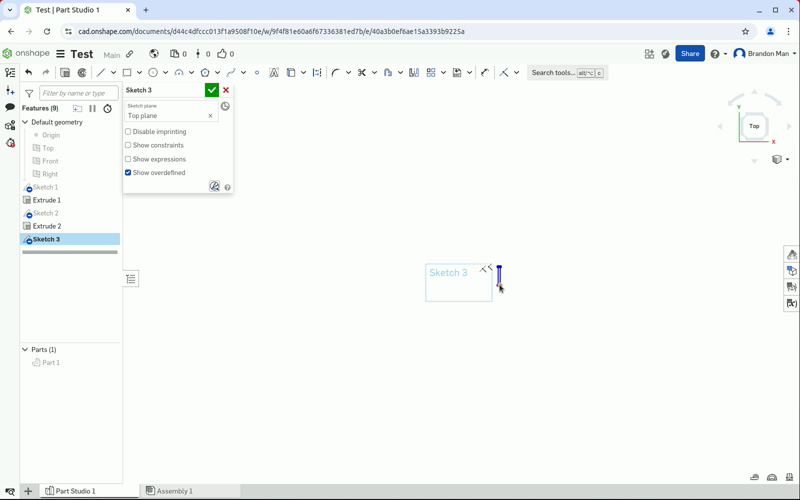
scroll(6)
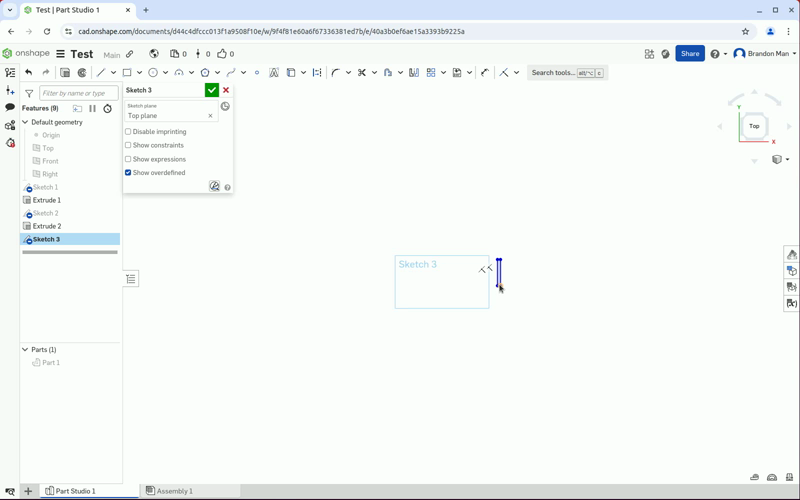
scroll(6)
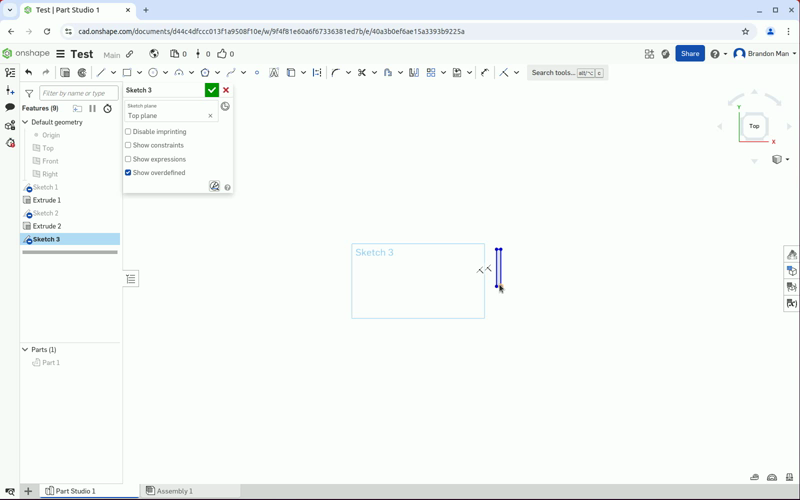
scroll(6)
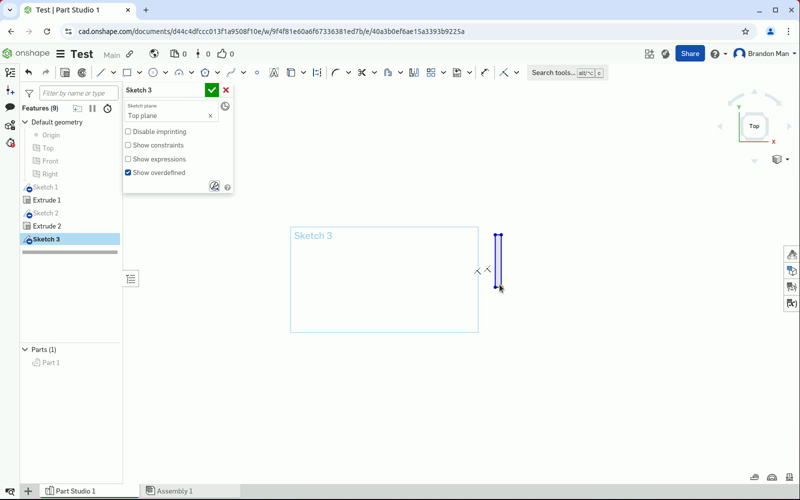
scroll(6)
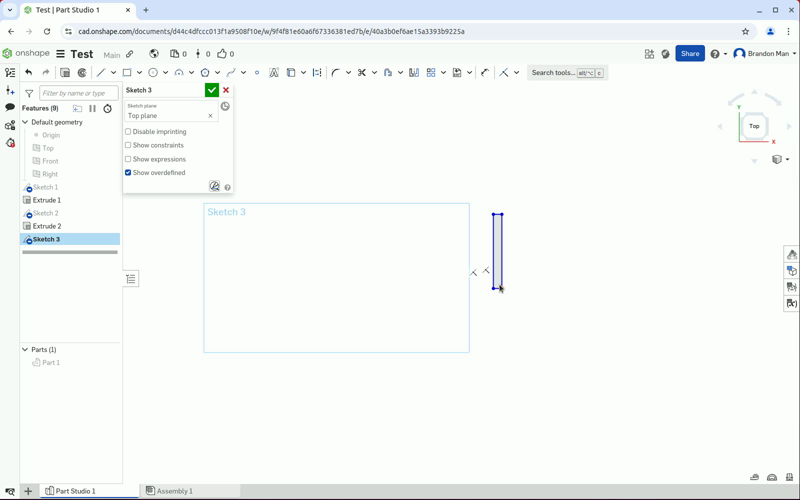
scroll(6)
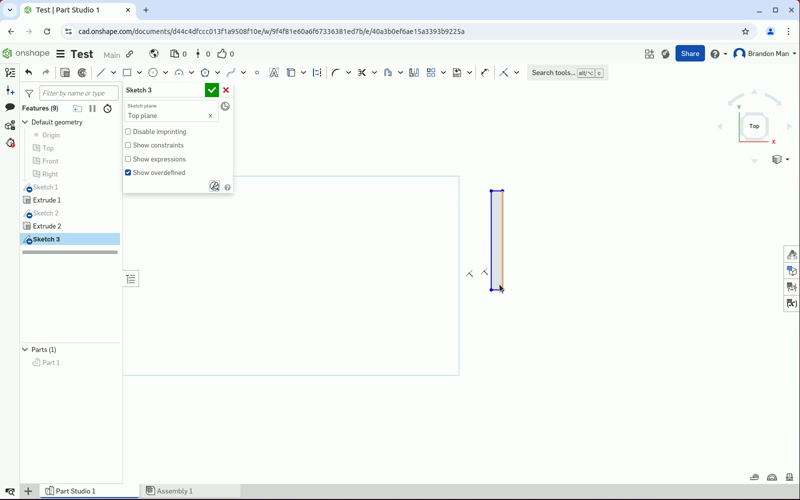
scroll(6)
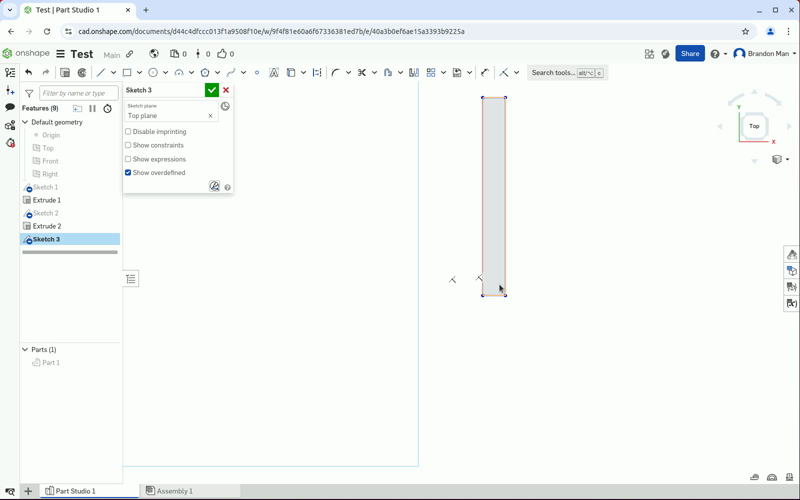
click(499, 284)
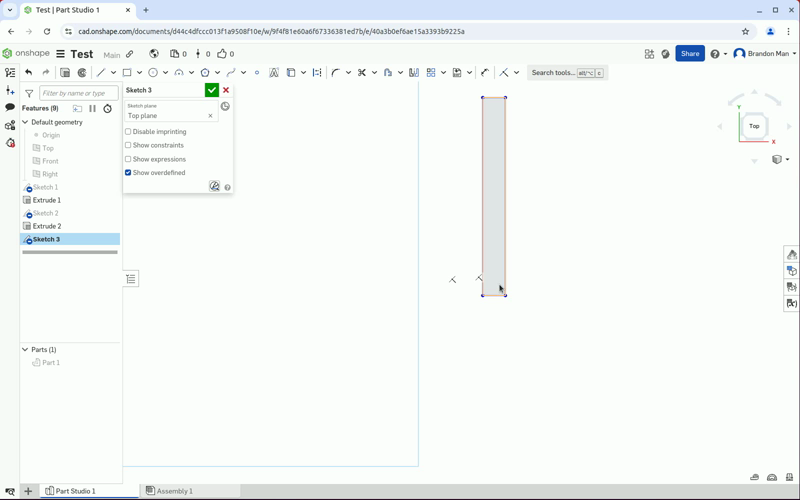
scroll(-6)
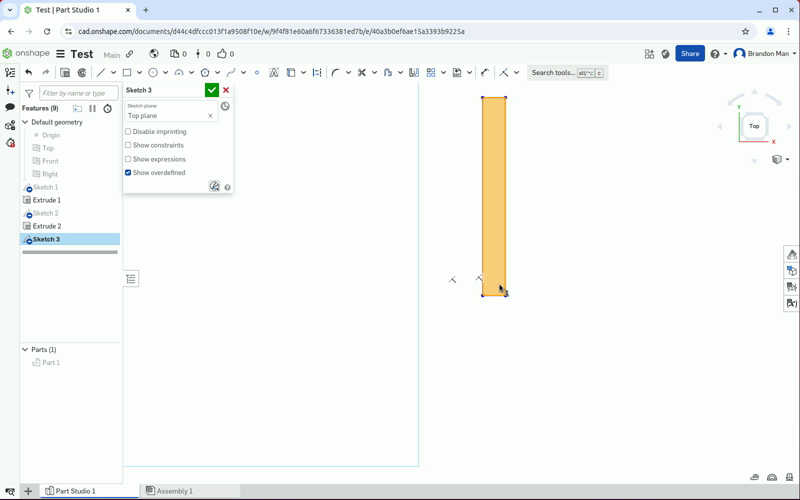
scroll(-6)
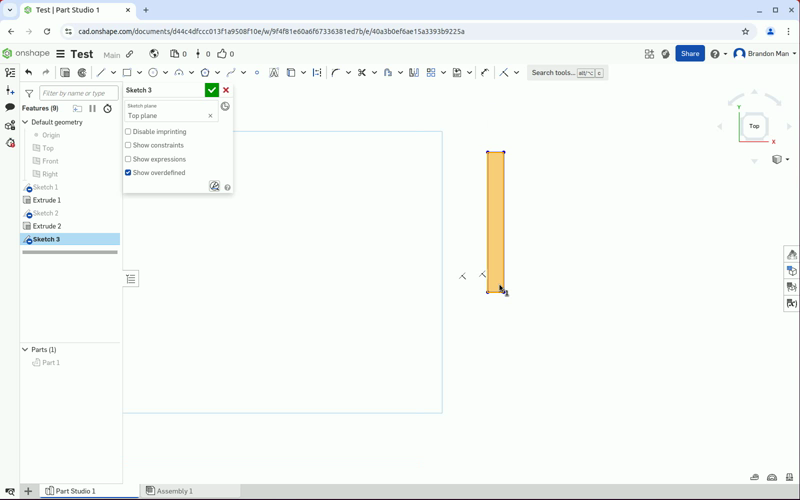
scroll(-6)
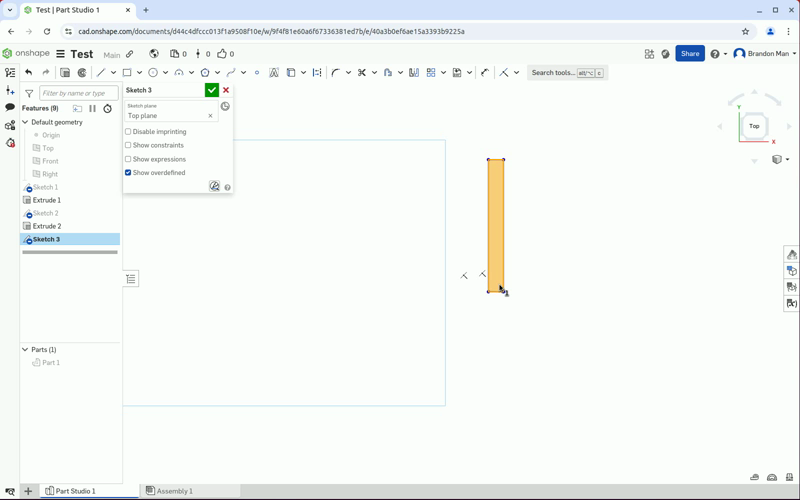
scroll(-6)
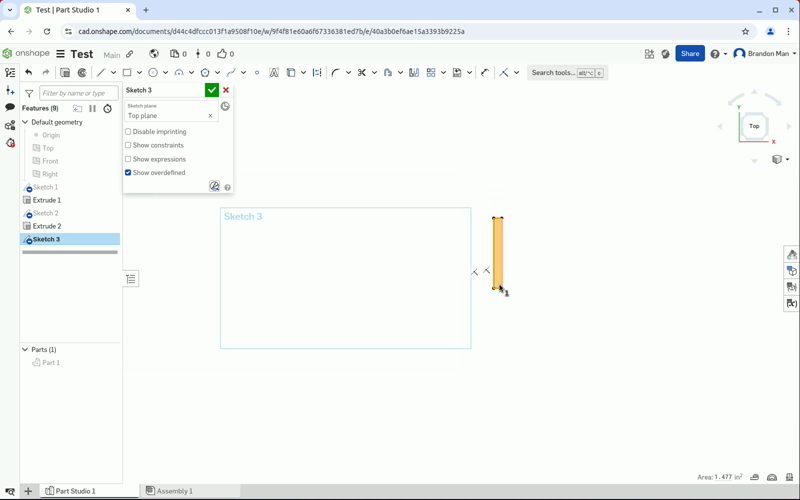
scroll(-6)
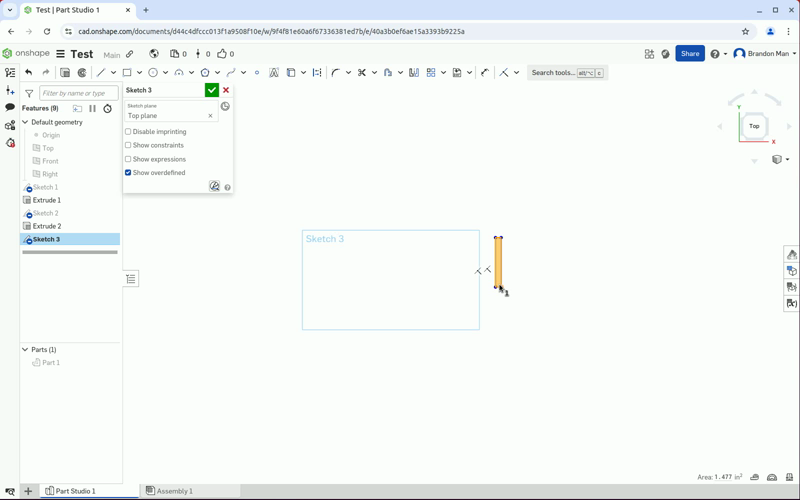
scroll(-6)
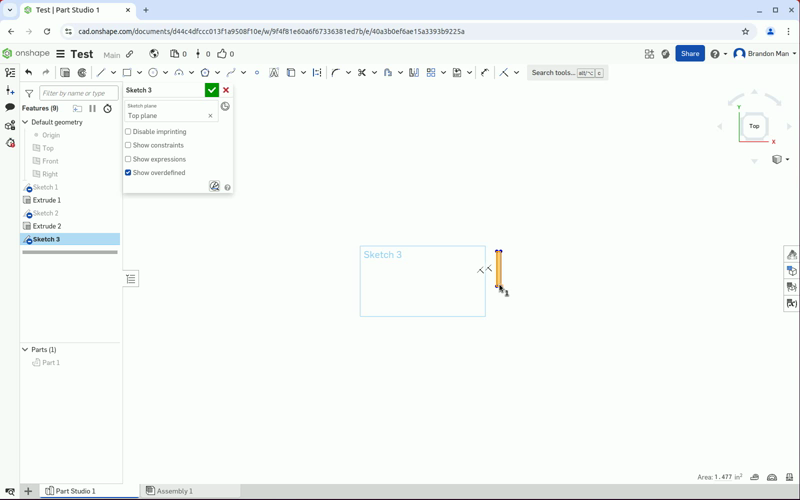
scroll(-6)
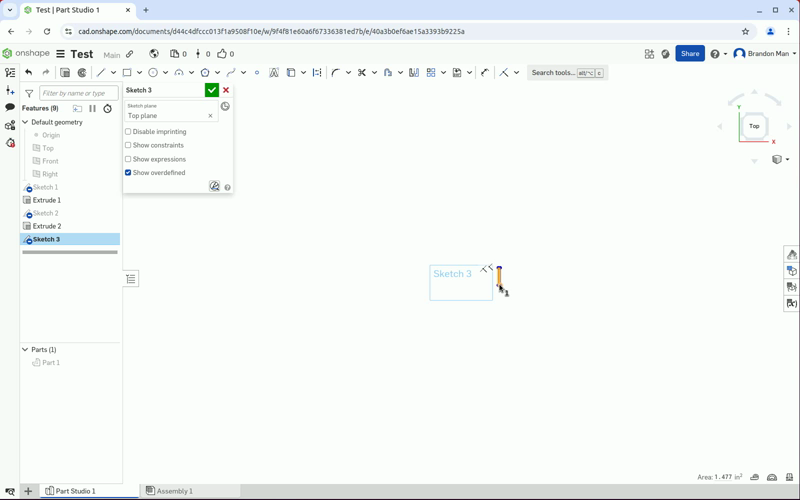
mouse_move(73, 352)
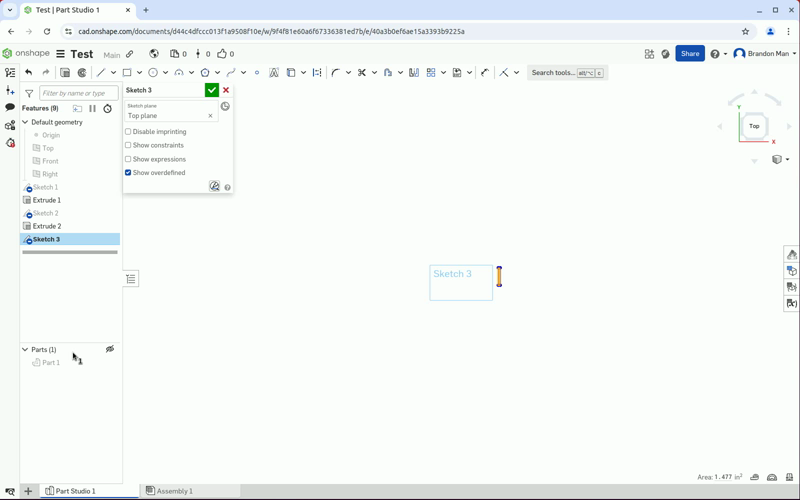
key(shift+y)
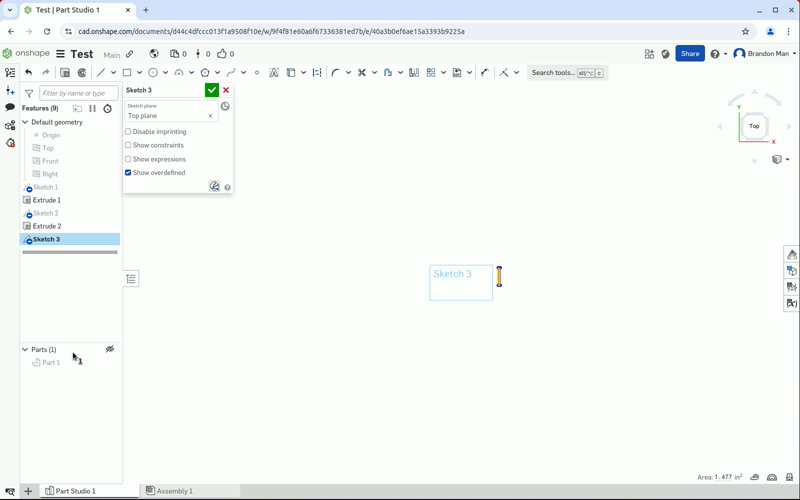
key(shift+e)
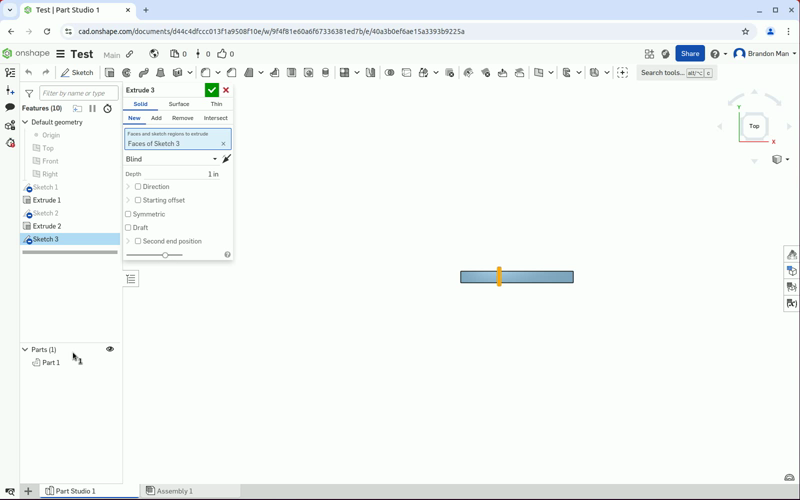
mouse_move(143, 106)
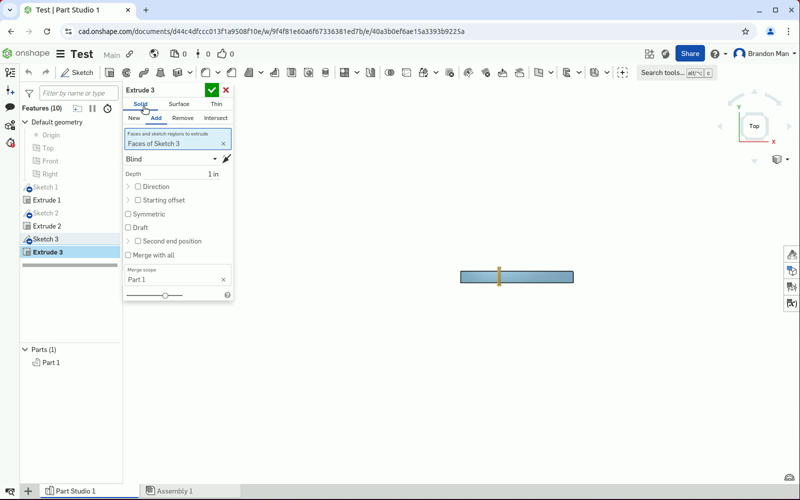
click(143, 106)
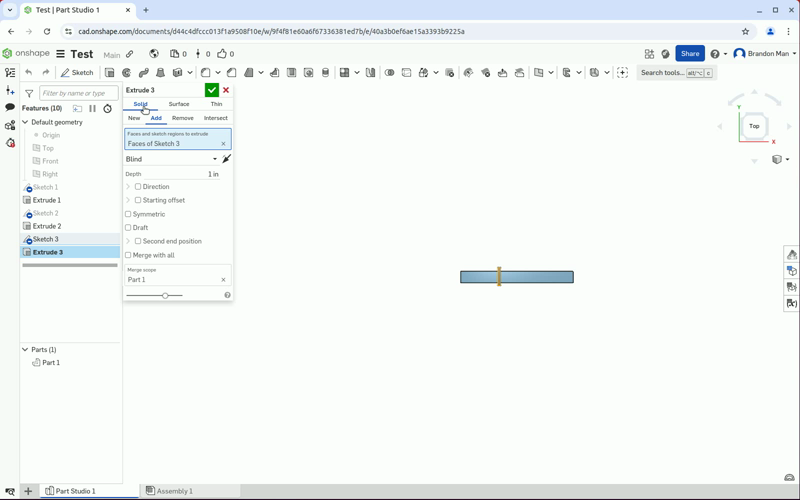
mouse_move(186, 120)
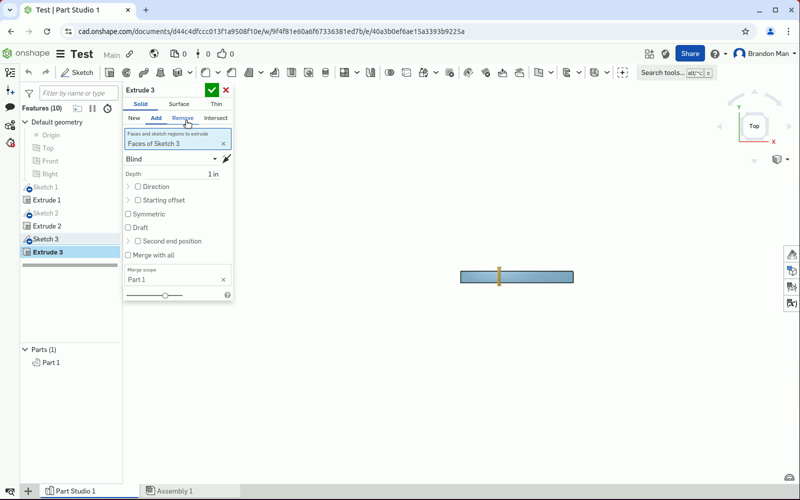
click(186, 120)
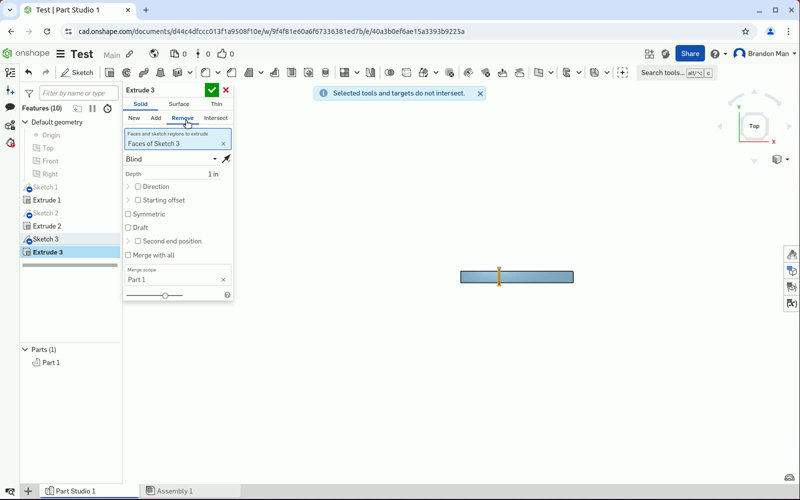
key(tab, 4)
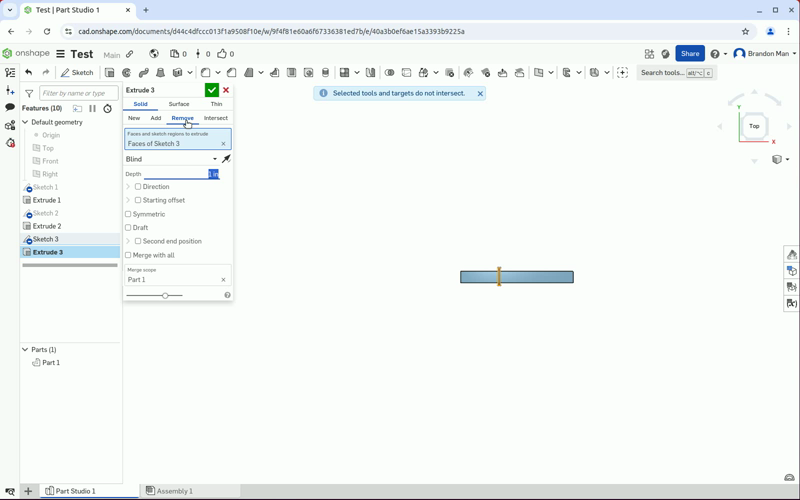
text(0.241)
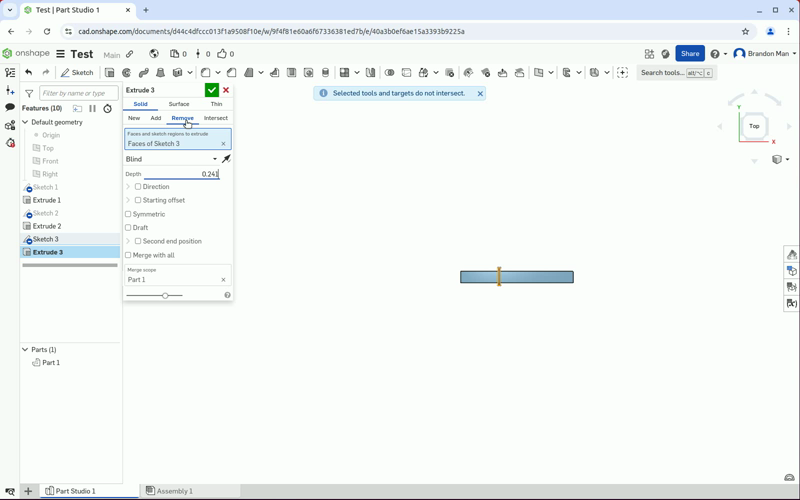
key(tab, 6)
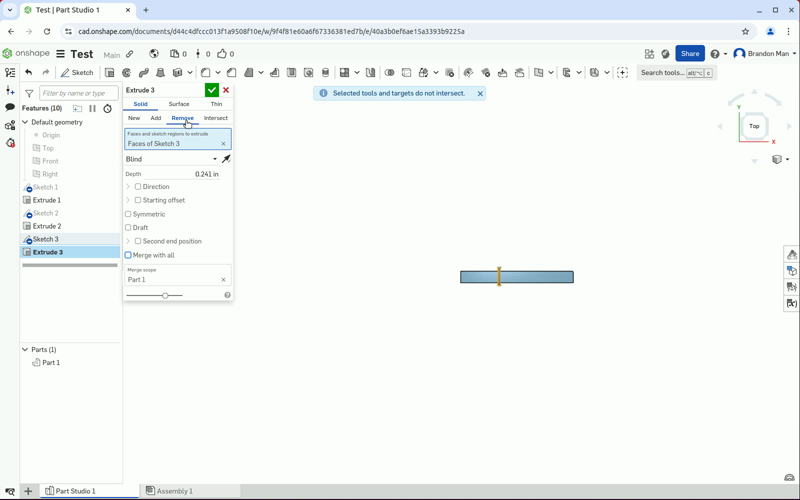
key(space)
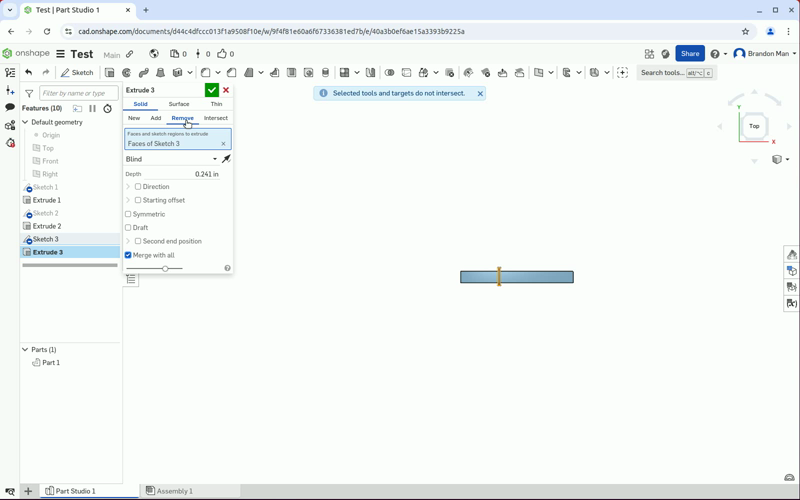
key(enter)
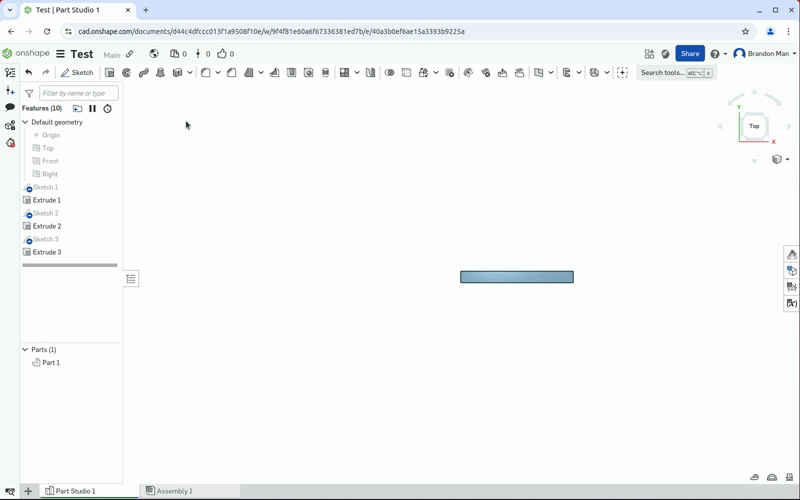
key(shift+h)
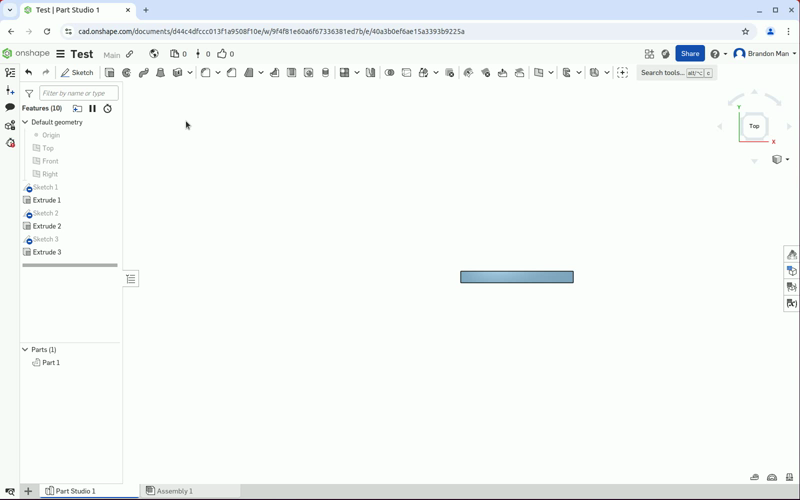
key(shift+h)
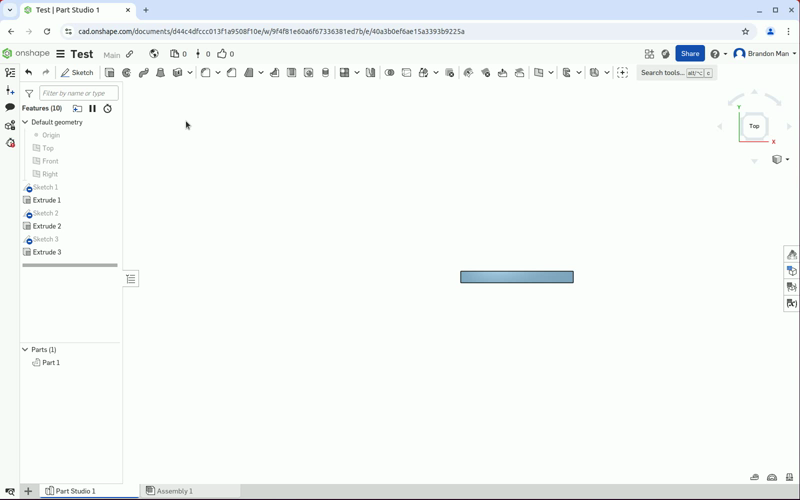
mouse_move(73, 189)
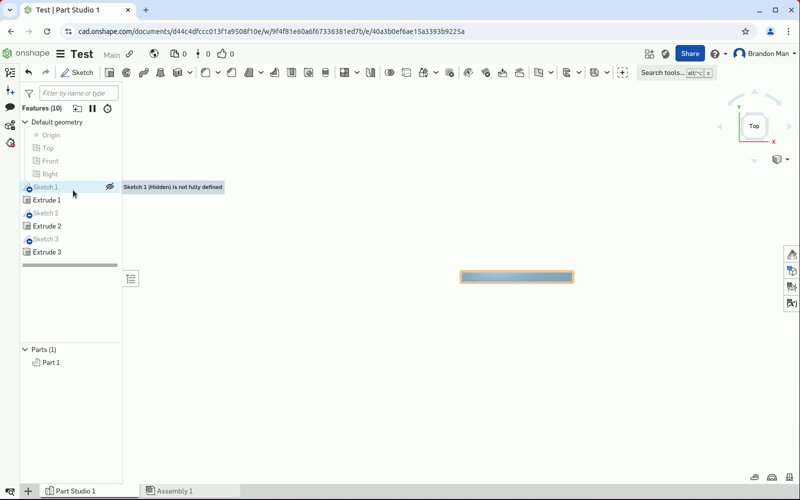
click(73, 189)
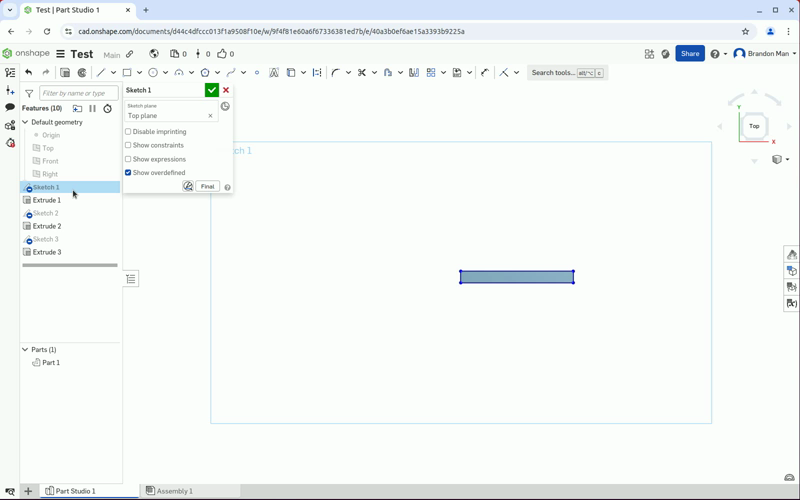
mouse_move(229, 92)
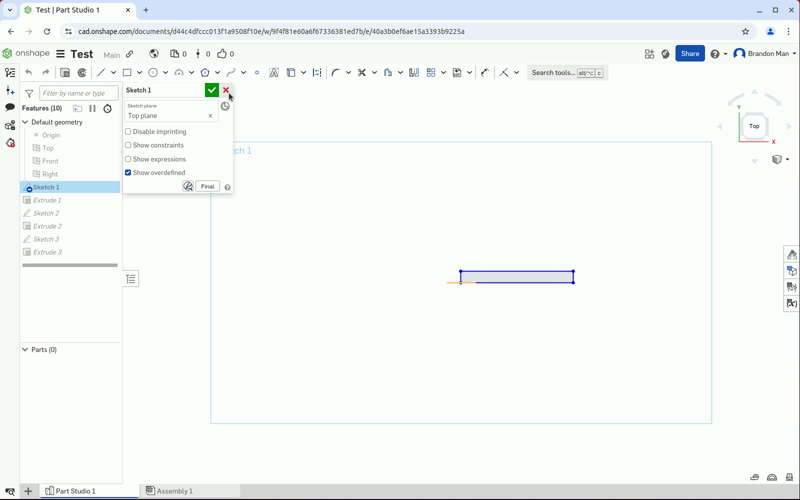
click(229, 92)
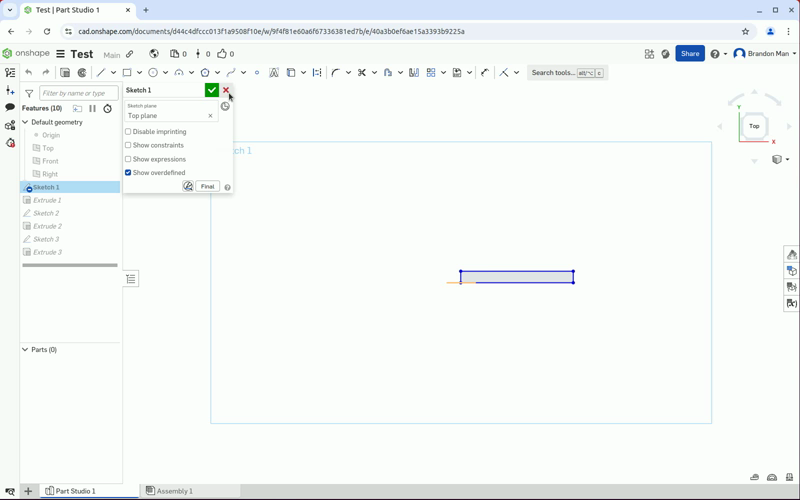
key(shift+s)
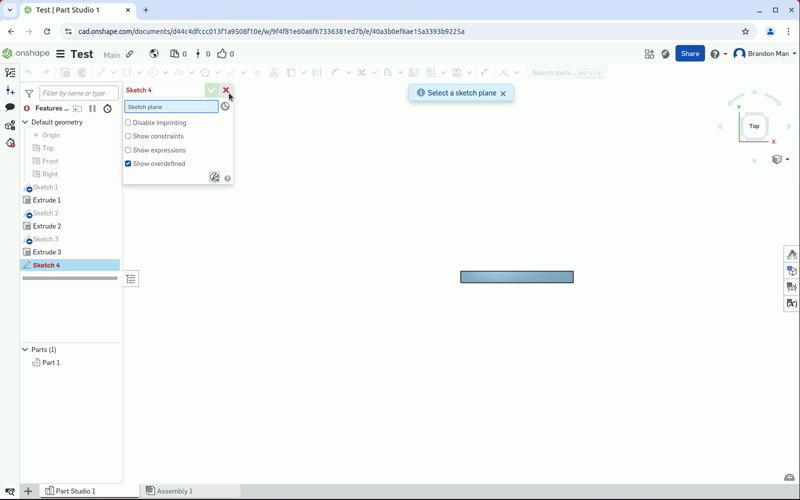
mouse_move(73, 150)
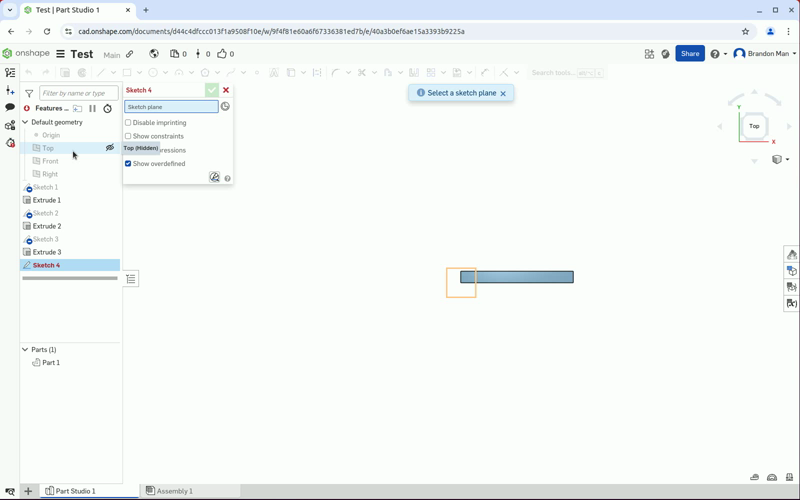
click(73, 150)
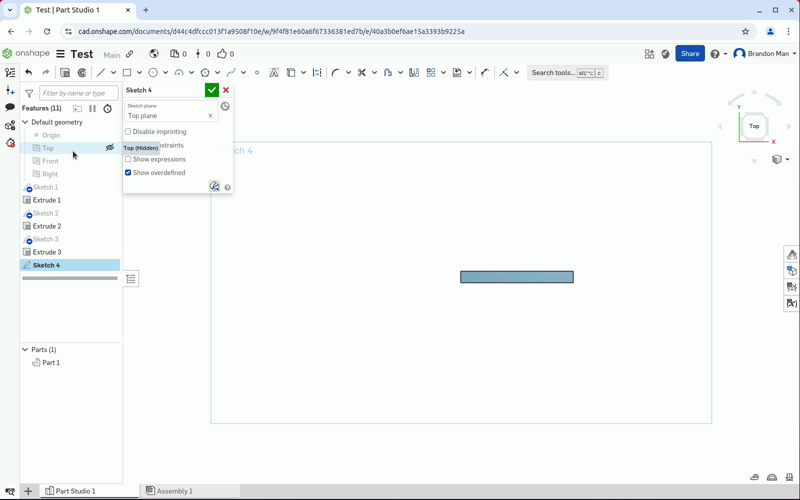
mouse_move(73, 352)
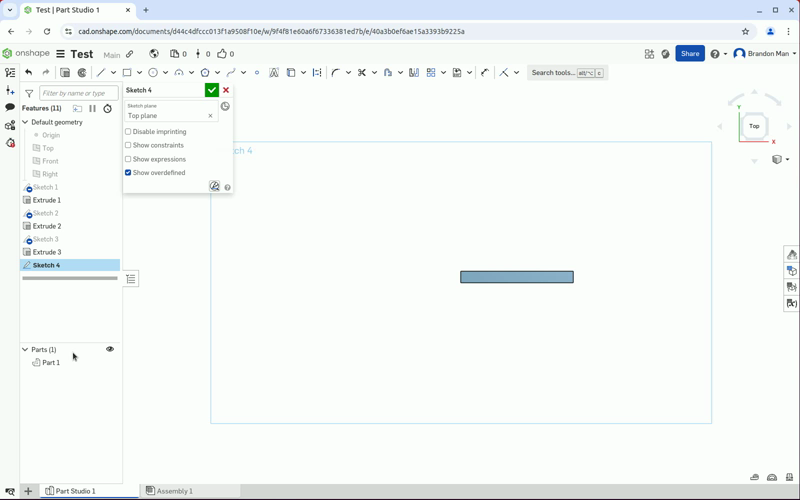
key(y)
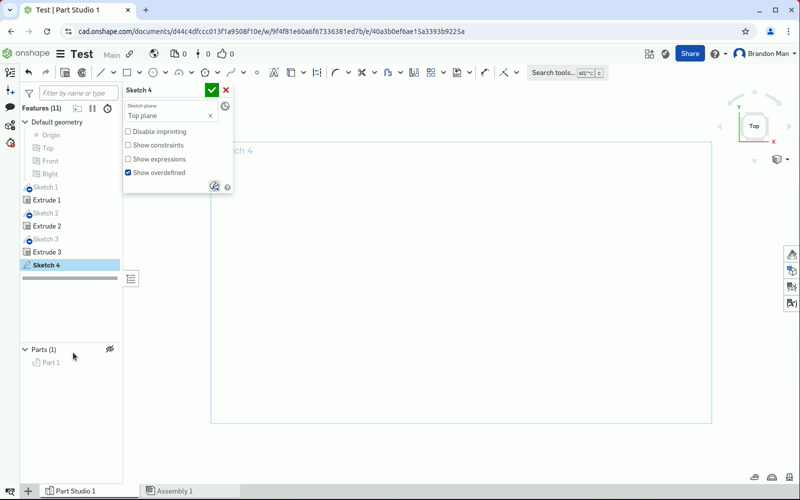
key(l)
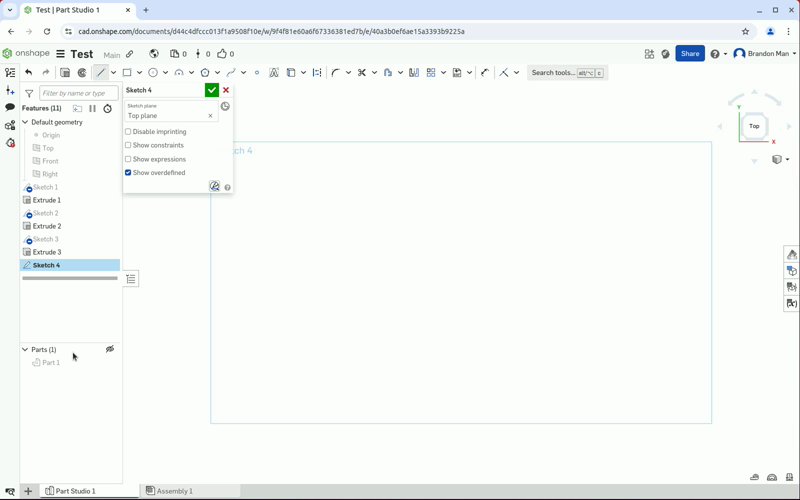
key_down(shift)
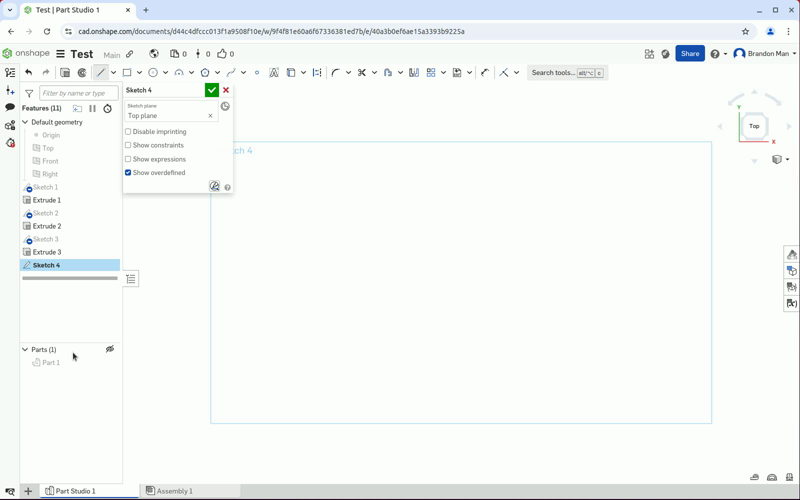
mouse_move(533, 285)
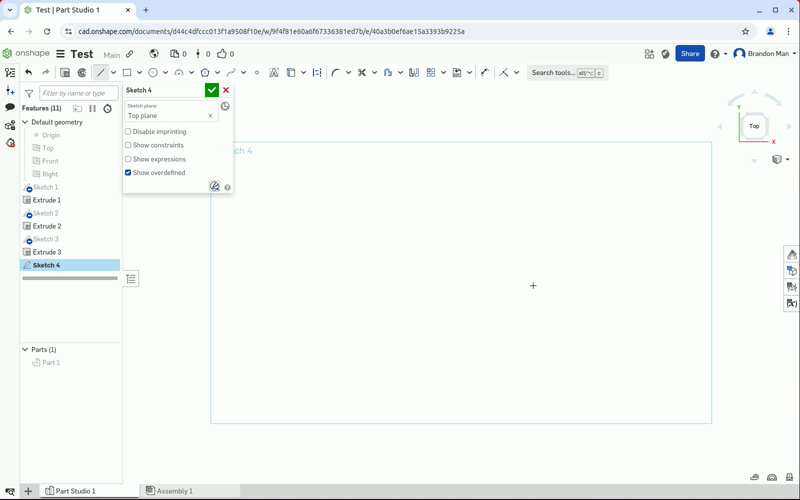
click(533, 285)
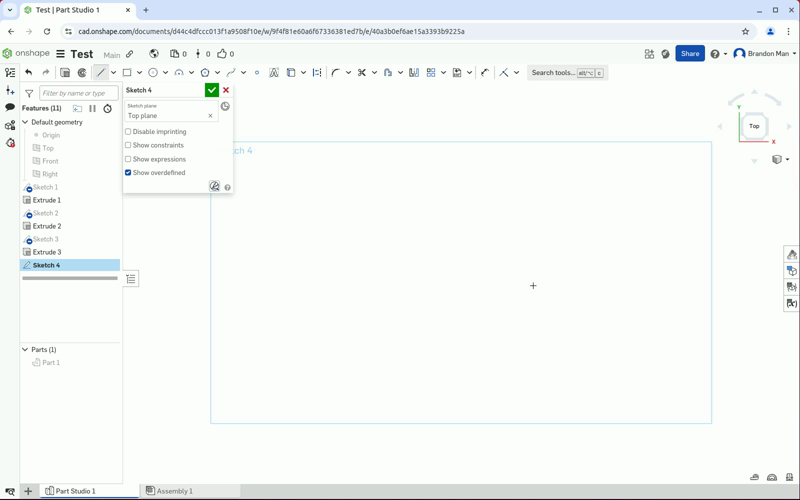
key_up(shift)
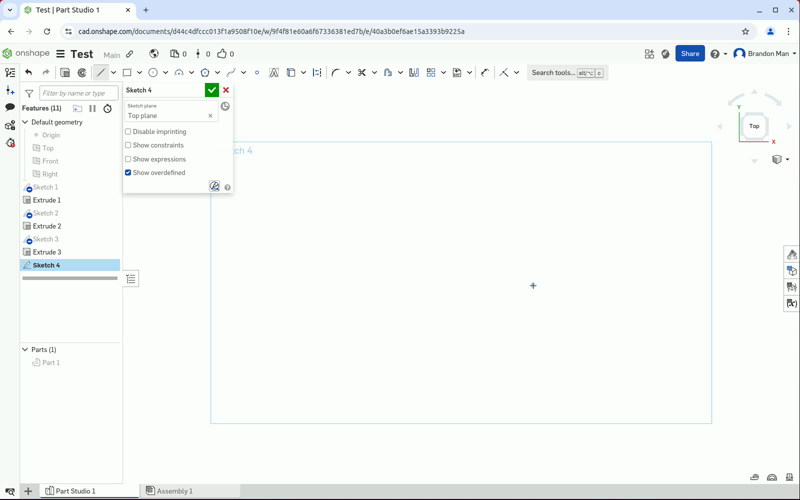
key_down(shift)
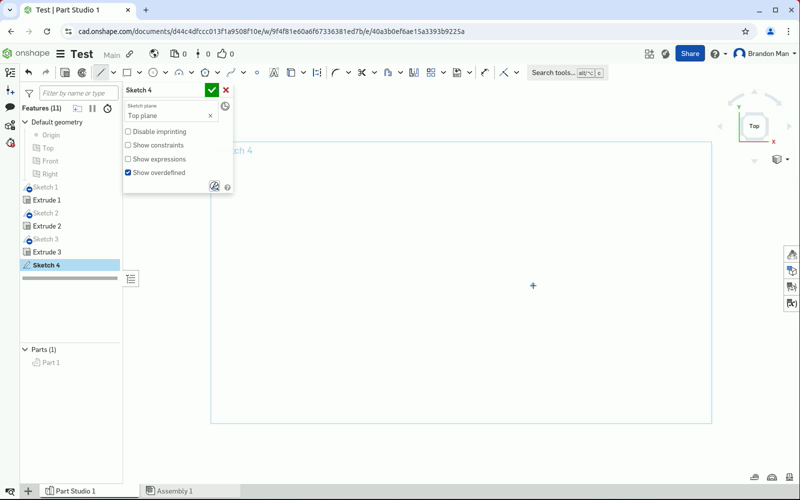
mouse_move(563, 285)
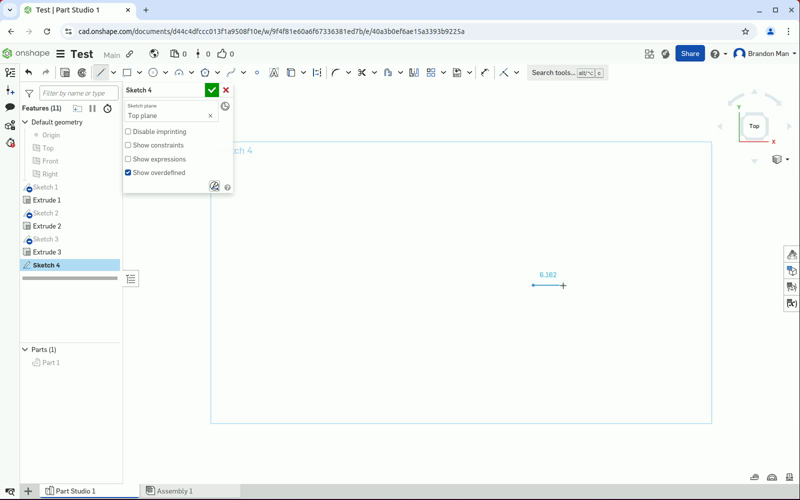
mouse_move(535, 285)
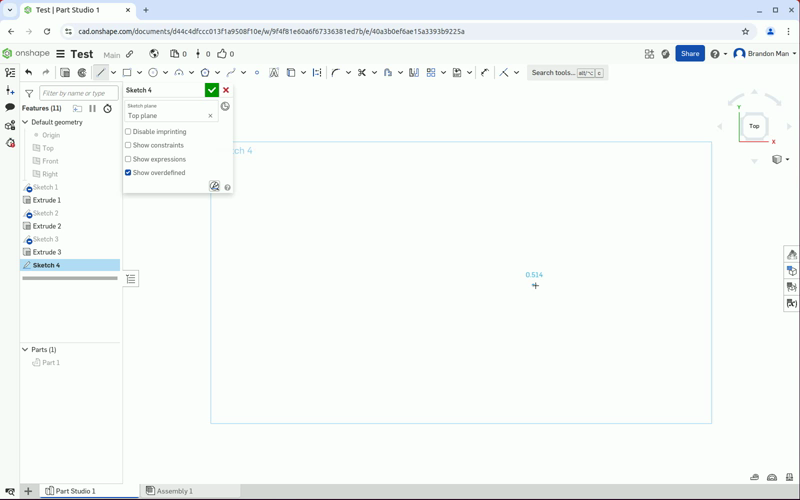
scroll(6)
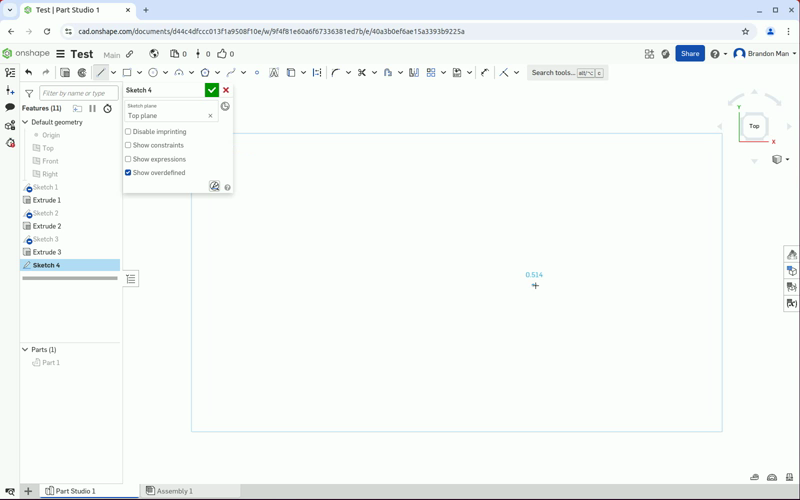
scroll(6)
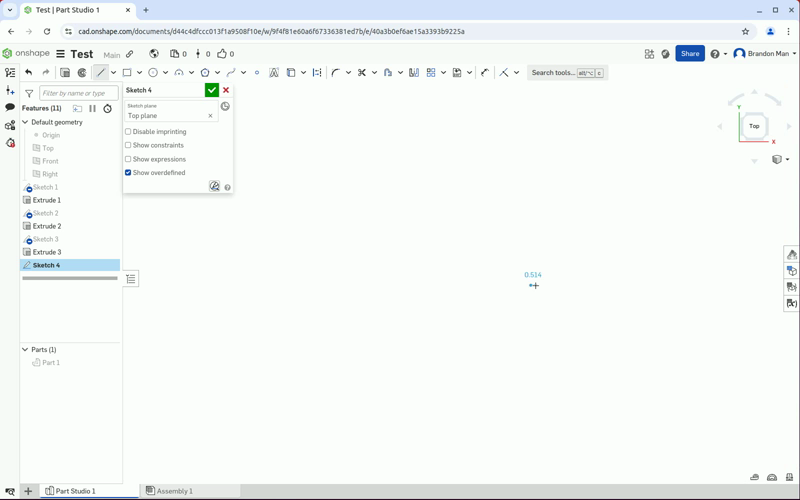
scroll(6)
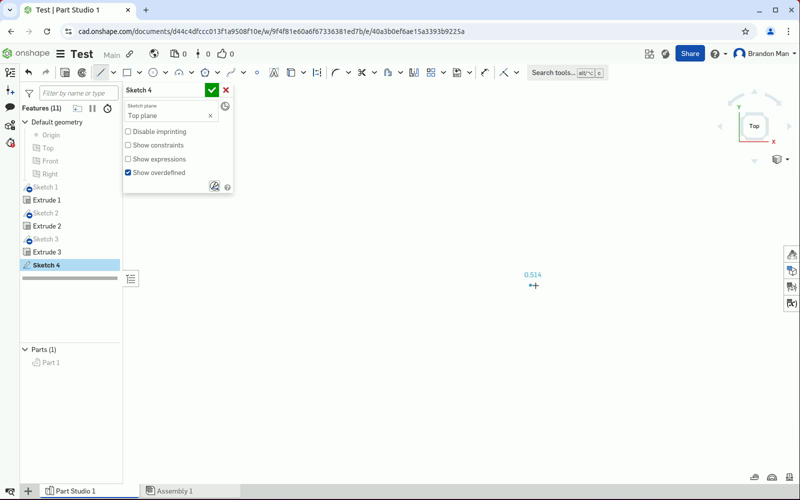
scroll(6)
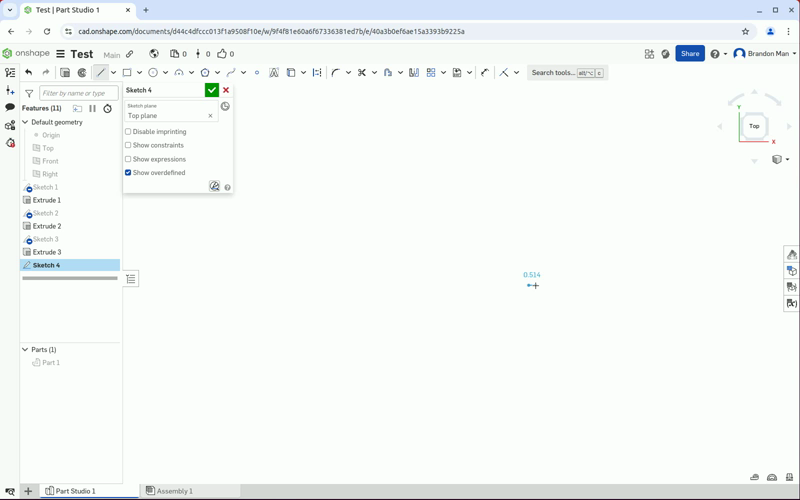
scroll(6)
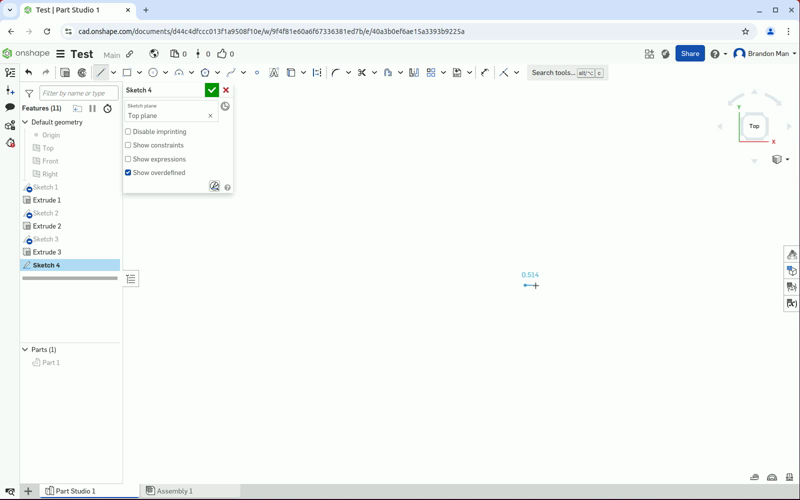
scroll(6)
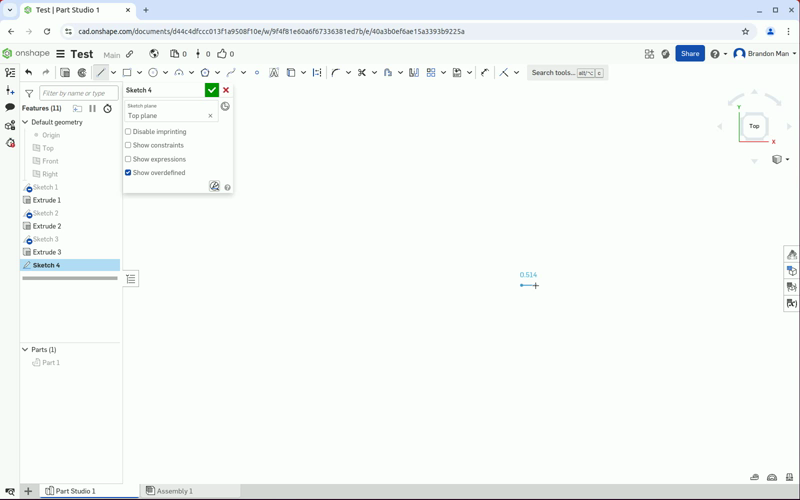
scroll(6)
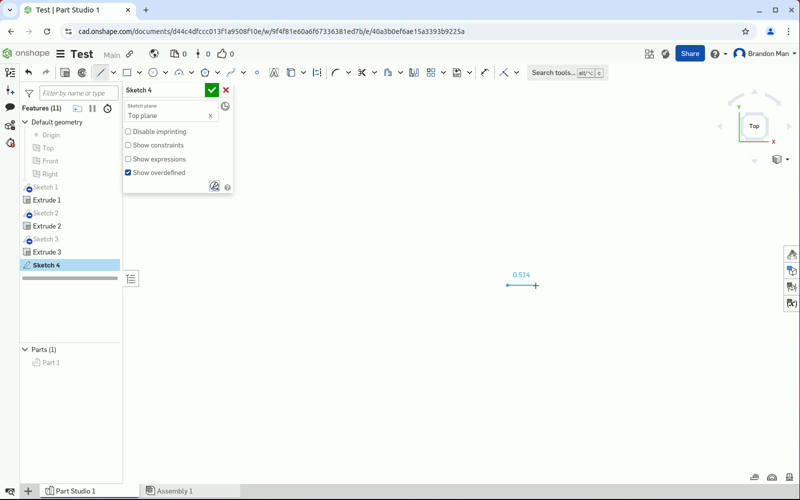
click(535, 285)
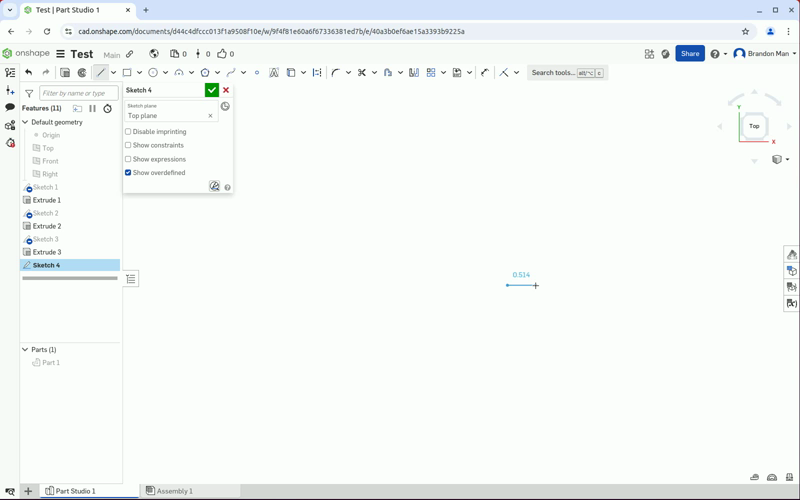
scroll(-6)
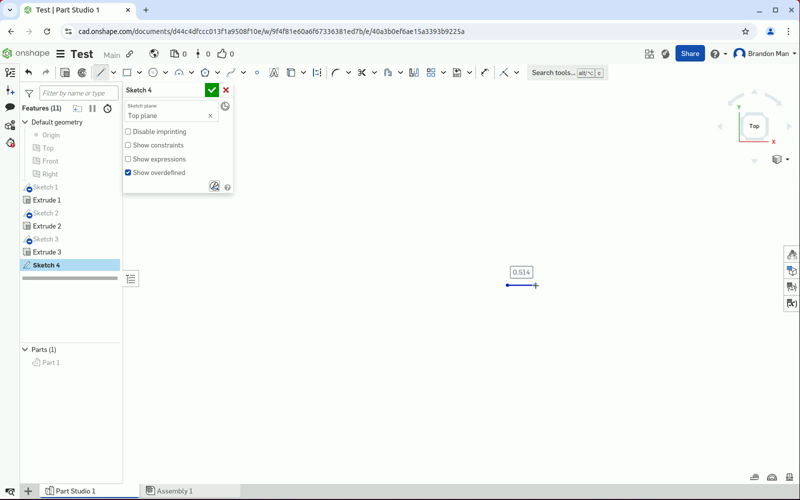
scroll(-6)
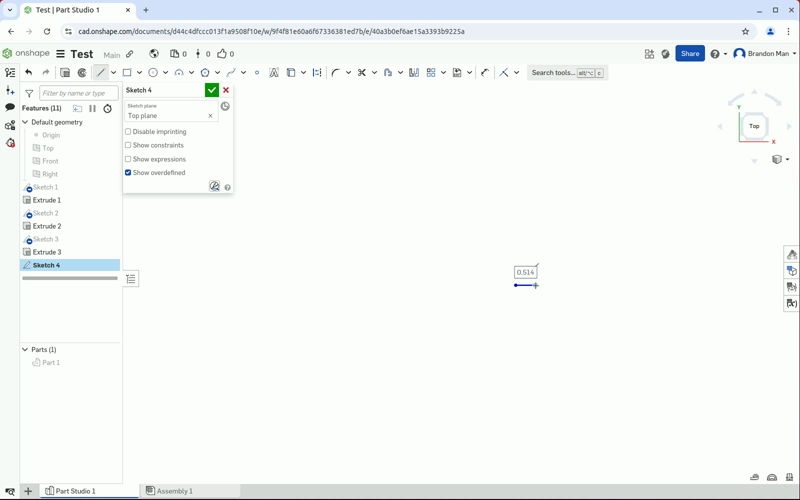
scroll(-6)
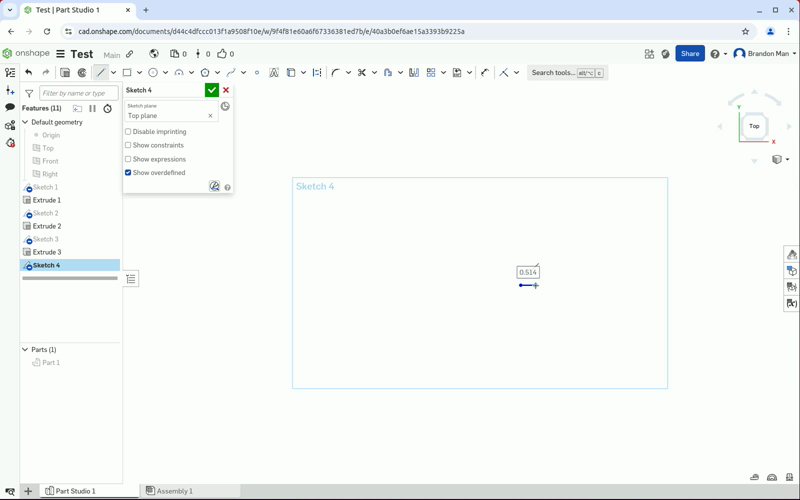
scroll(-6)
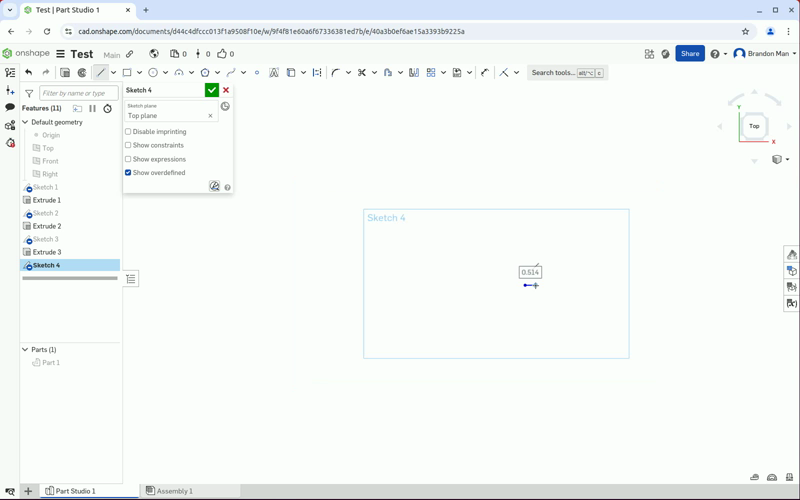
scroll(-6)
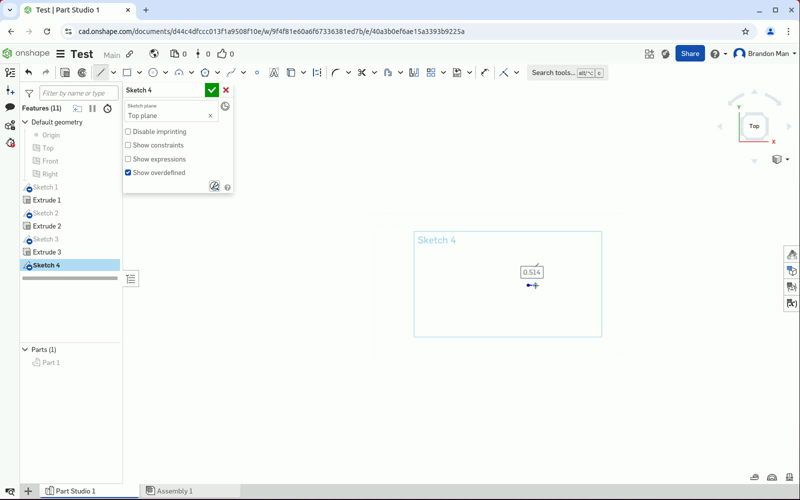
scroll(-6)
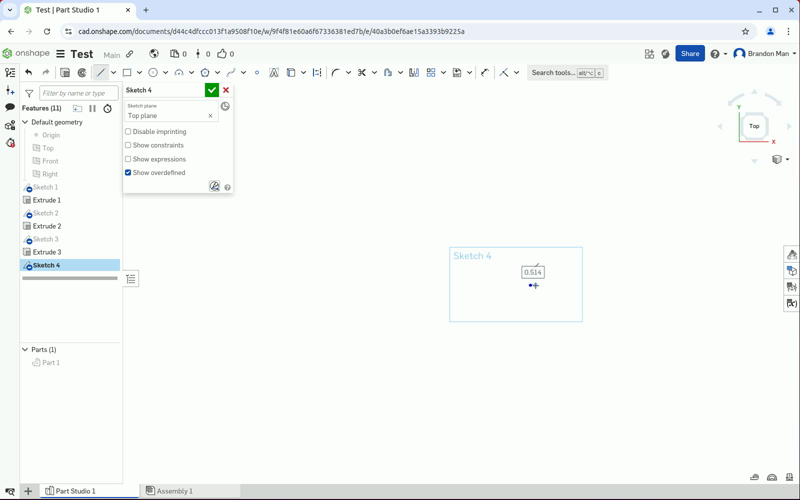
scroll(-6)
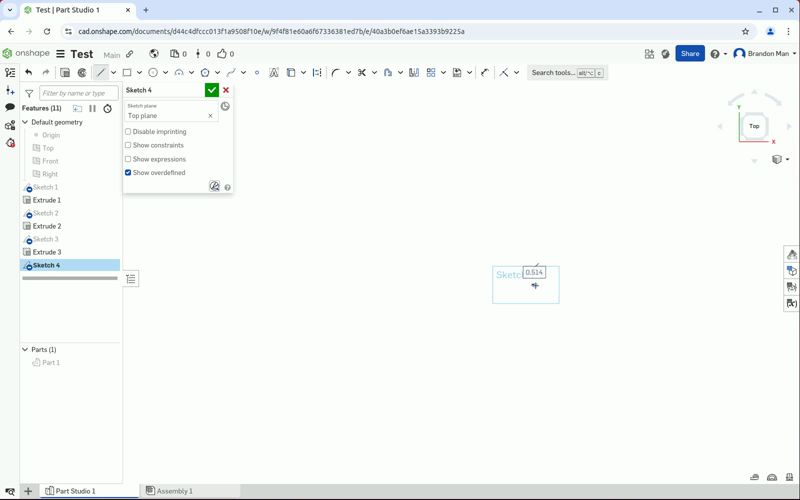
key_up(shift)
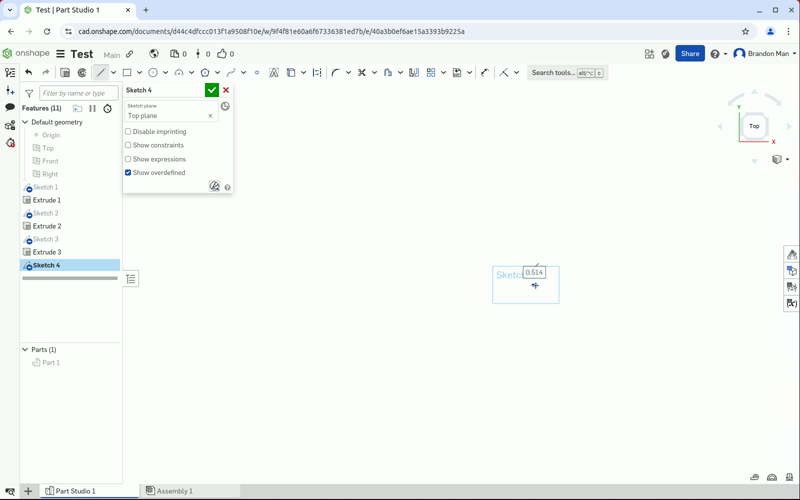
key_down(shift)
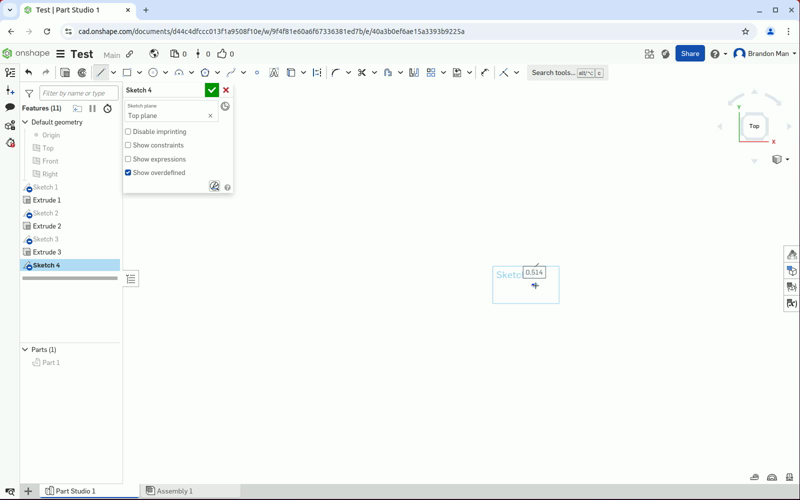
mouse_move(565, 285)
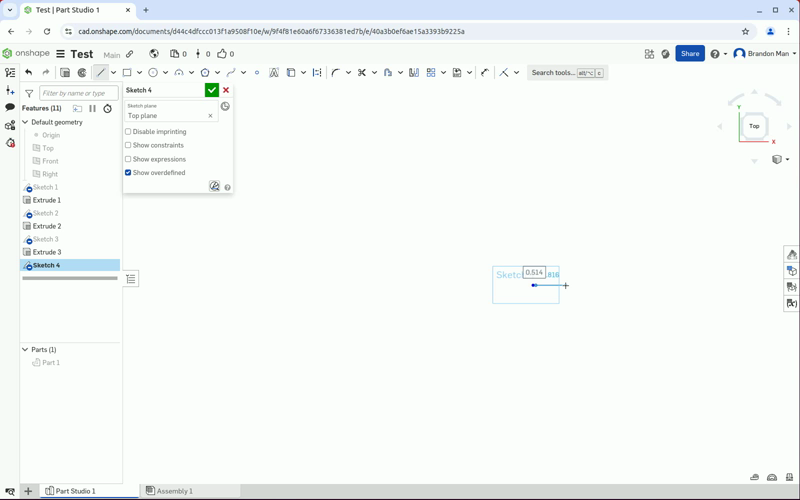
mouse_move(535, 267)
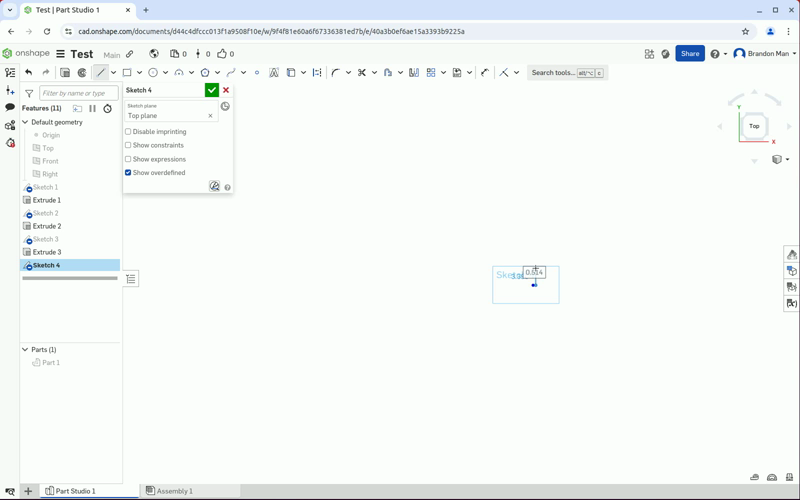
click(535, 267)
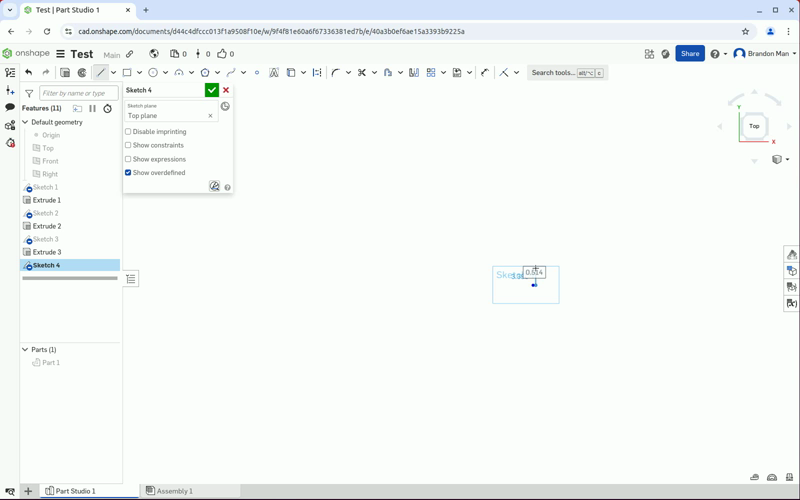
key_up(shift)
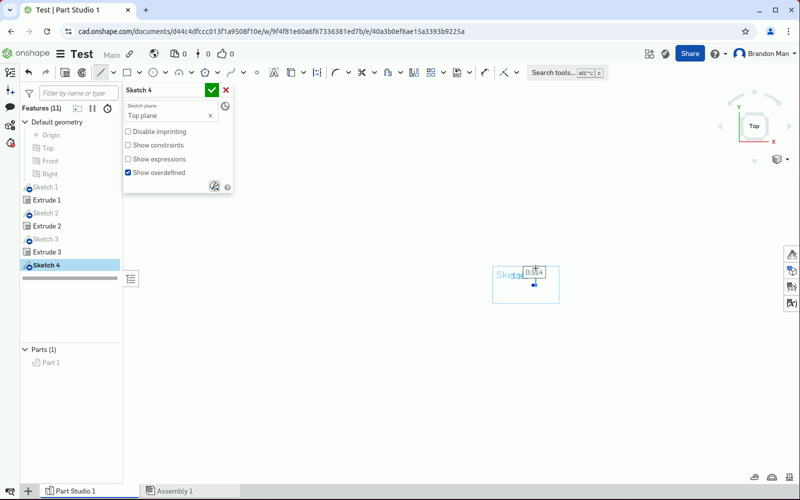
key_down(shift)
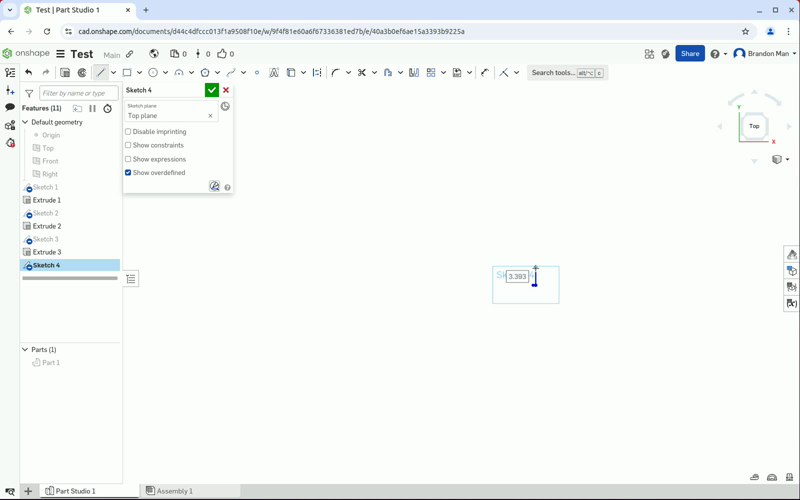
mouse_move(565, 267)
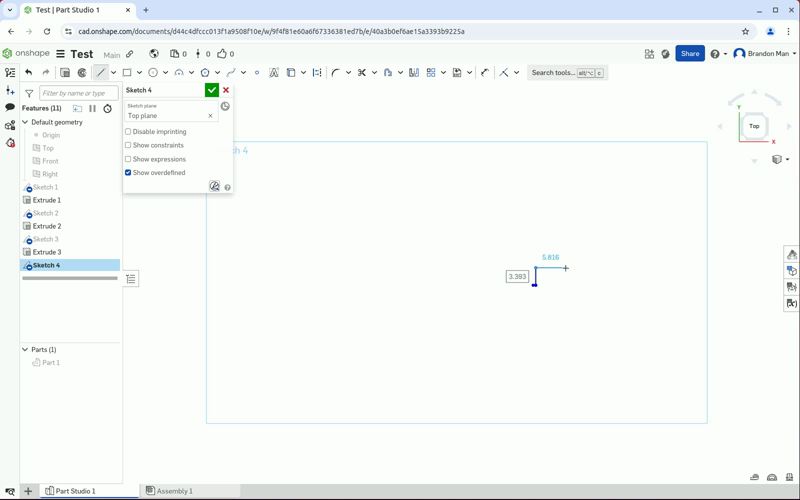
mouse_move(533, 267)
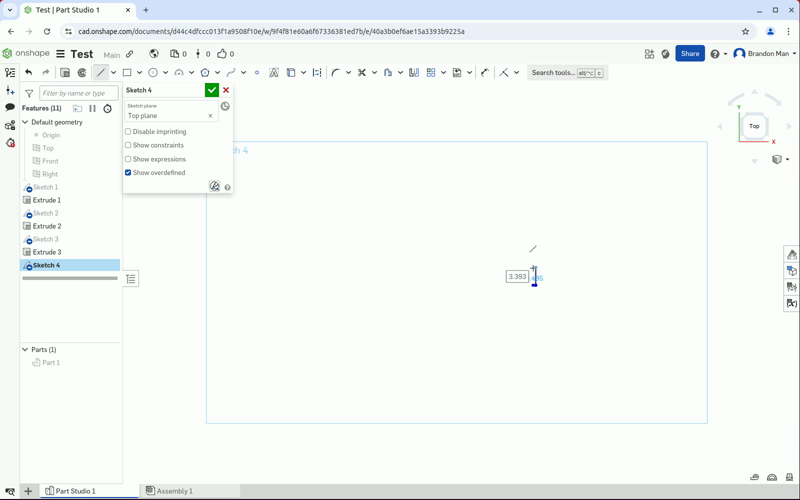
scroll(6)
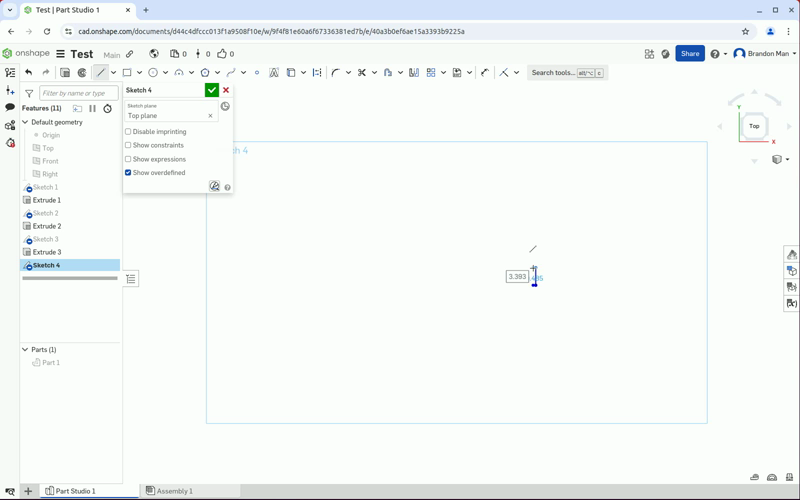
scroll(6)
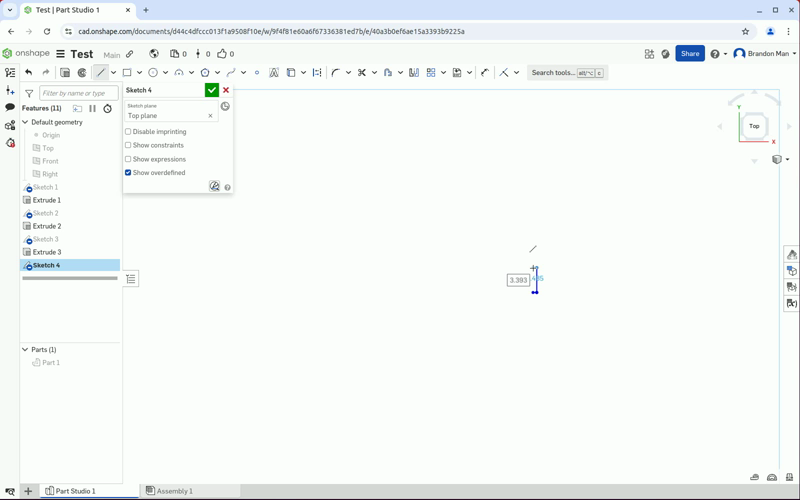
scroll(6)
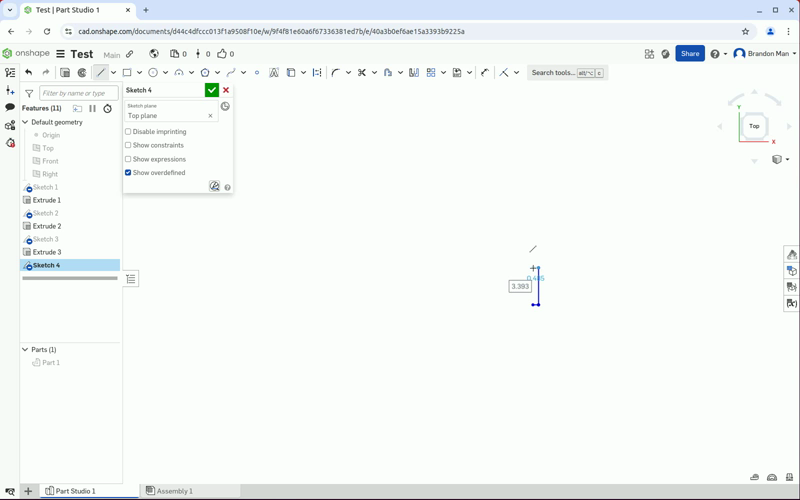
scroll(6)
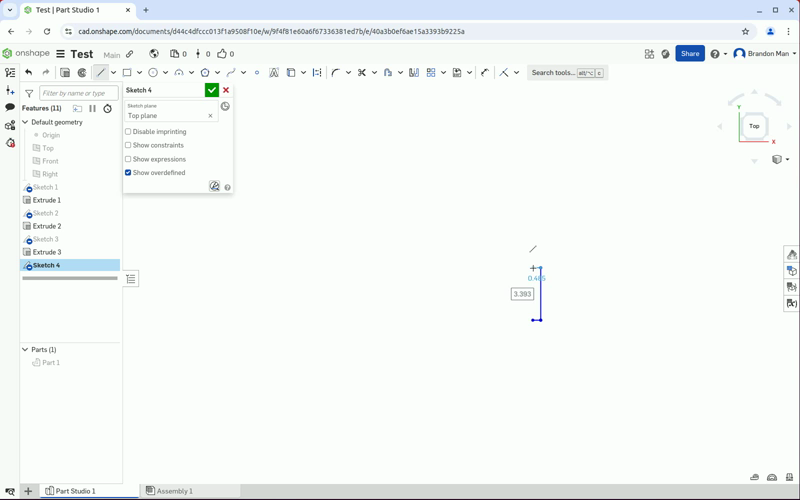
scroll(6)
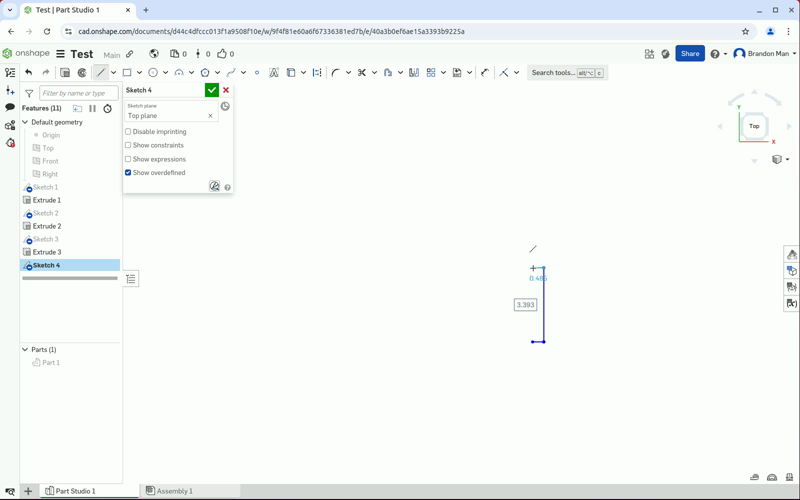
scroll(6)
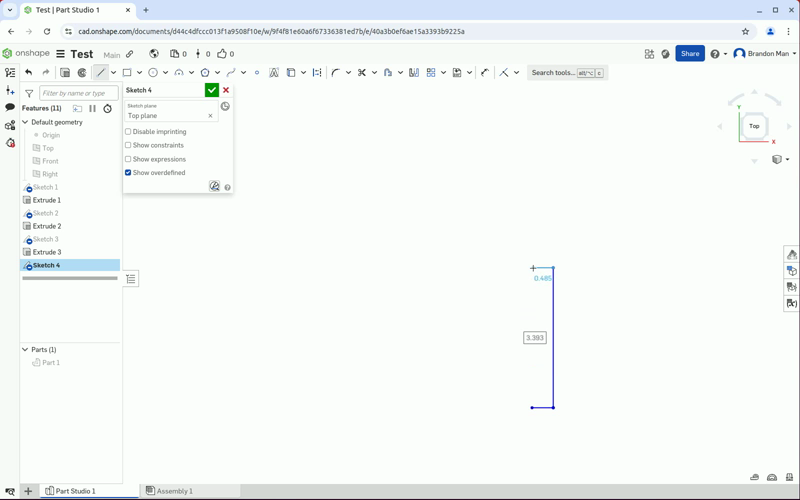
scroll(6)
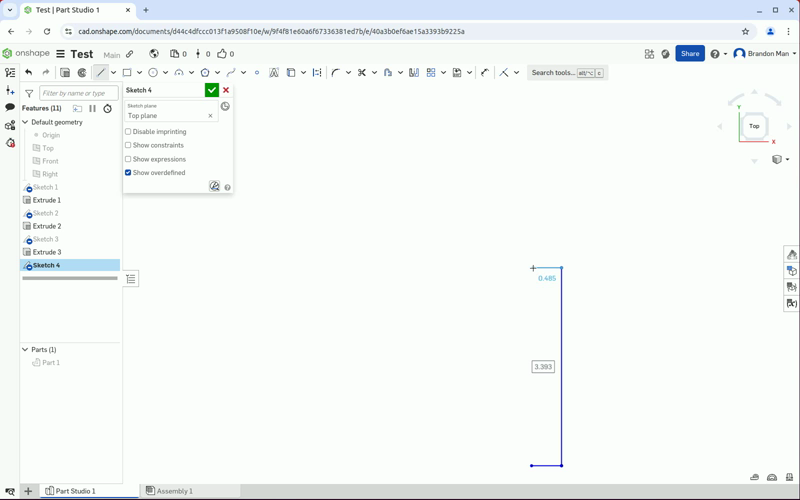
click(533, 267)
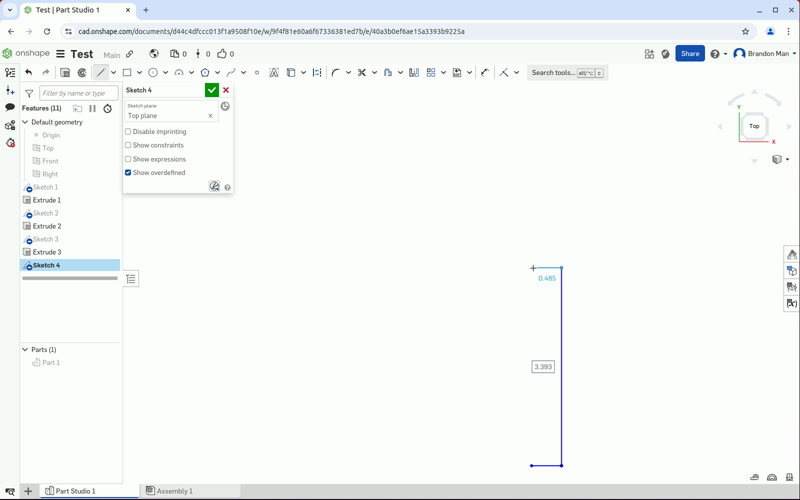
scroll(-6)
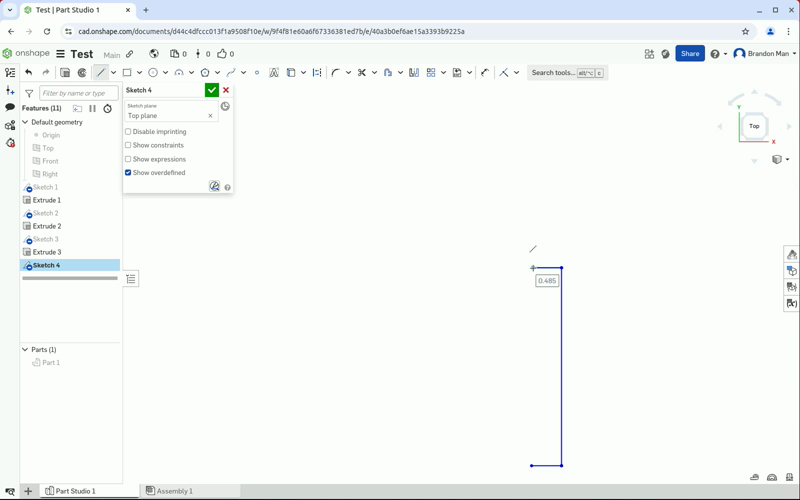
scroll(-6)
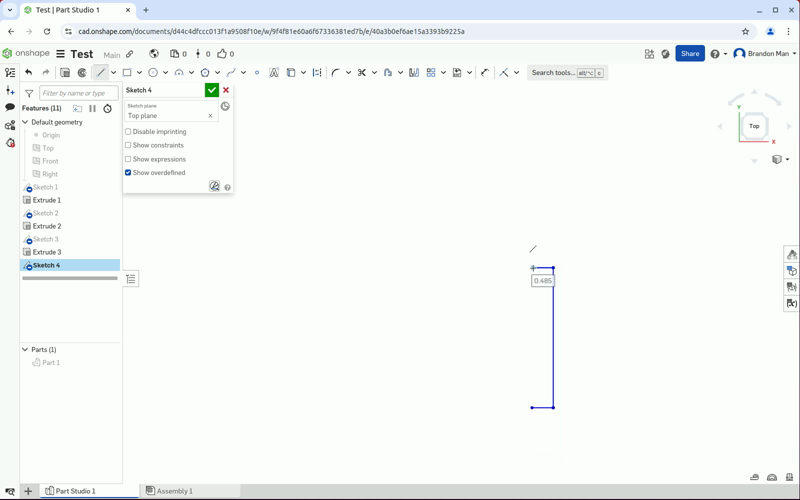
scroll(-6)
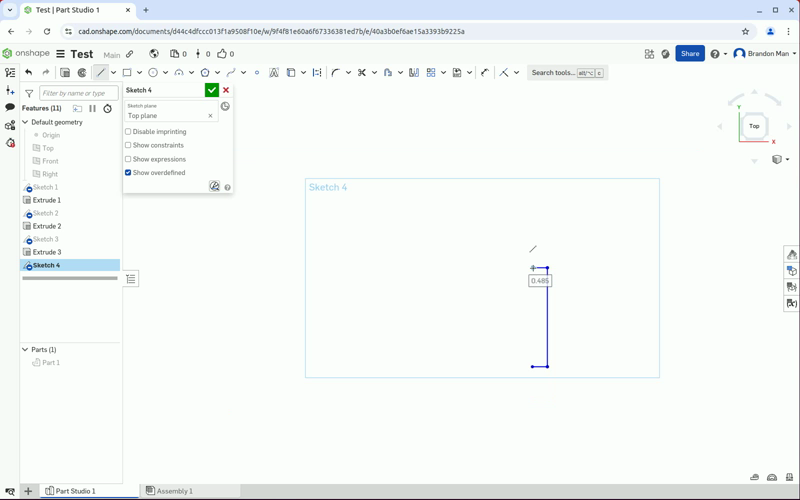
scroll(-6)
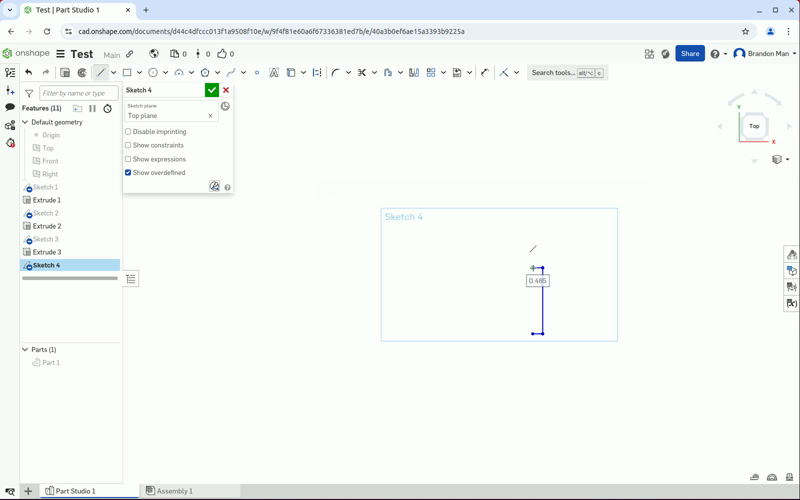
scroll(-6)
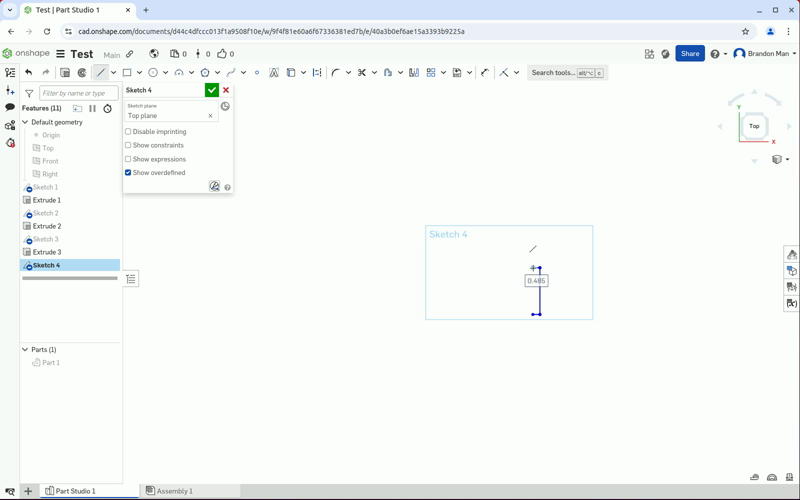
scroll(-6)
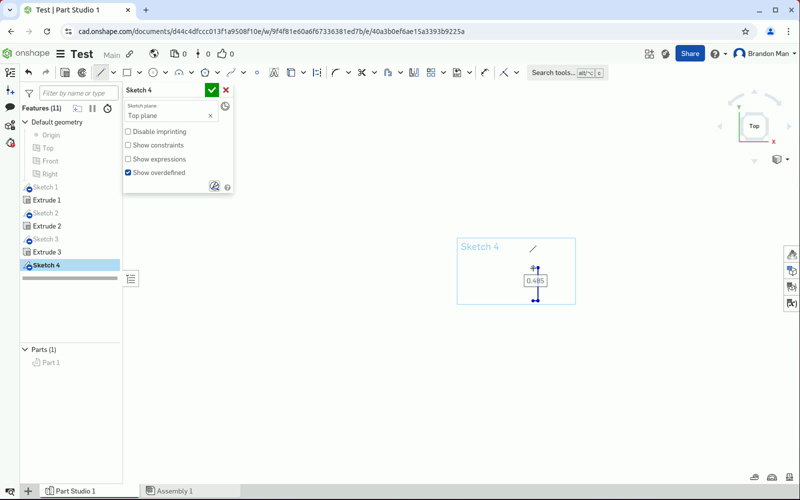
scroll(-6)
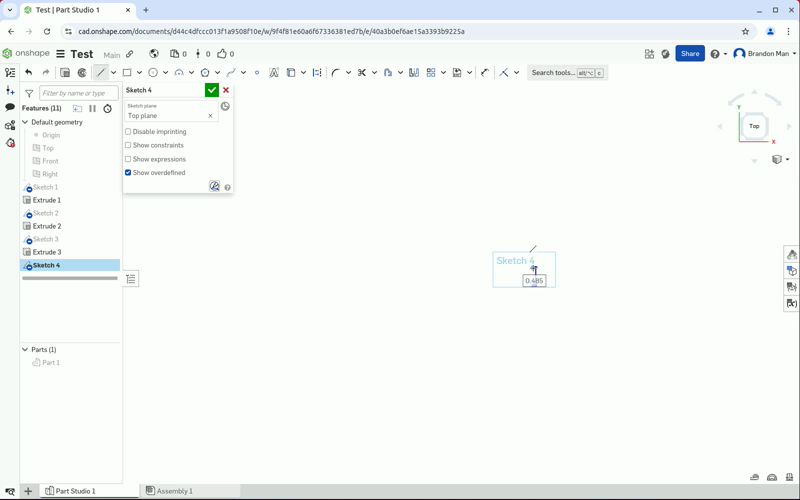
key_up(shift)
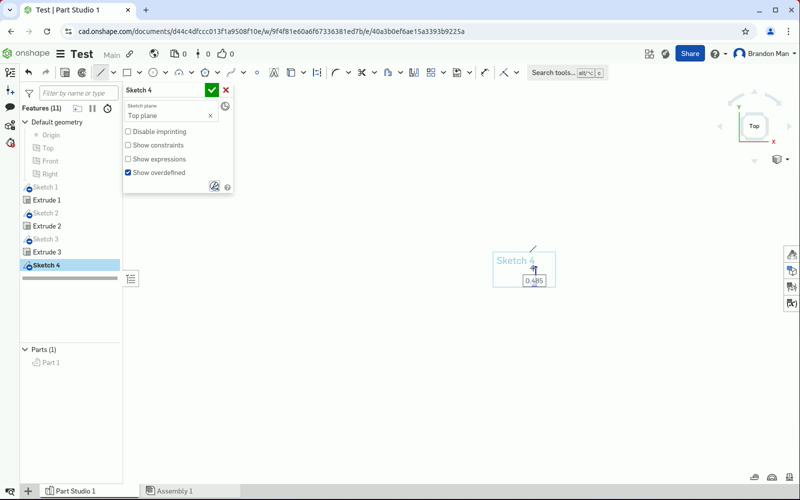
mouse_move(563, 267)
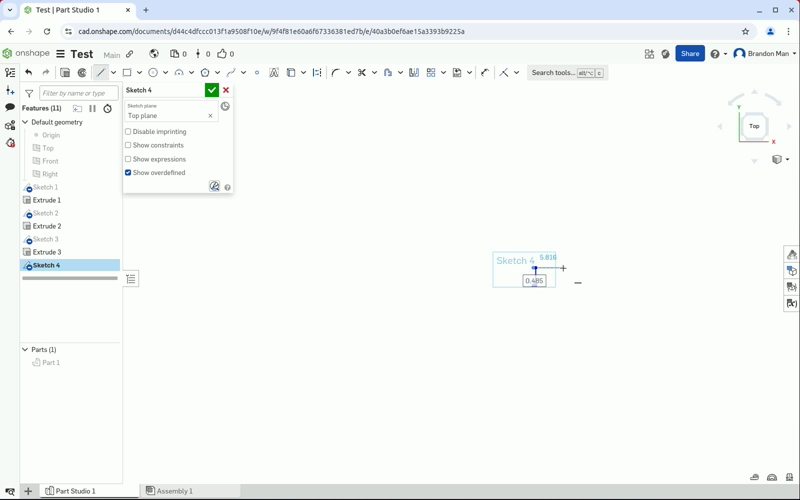
key_down(shift)
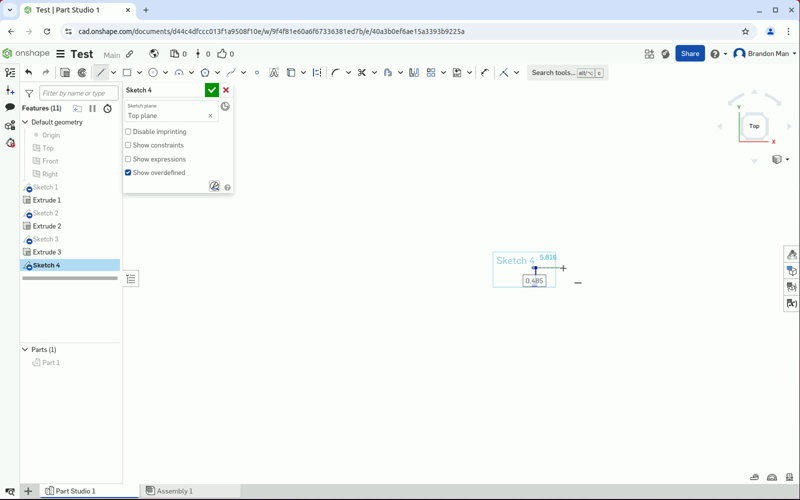
mouse_move(533, 285)
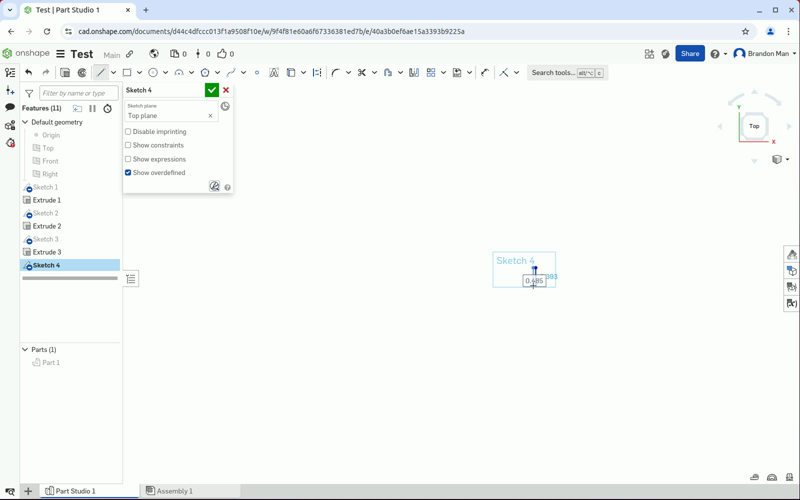
scroll(6)
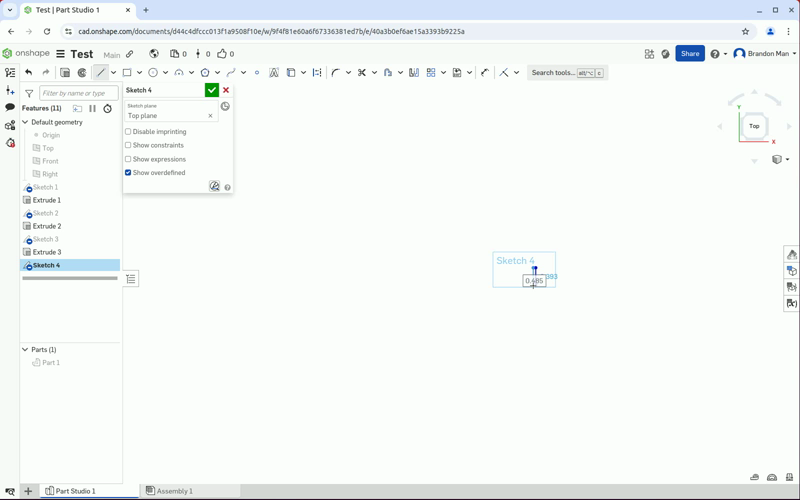
scroll(6)
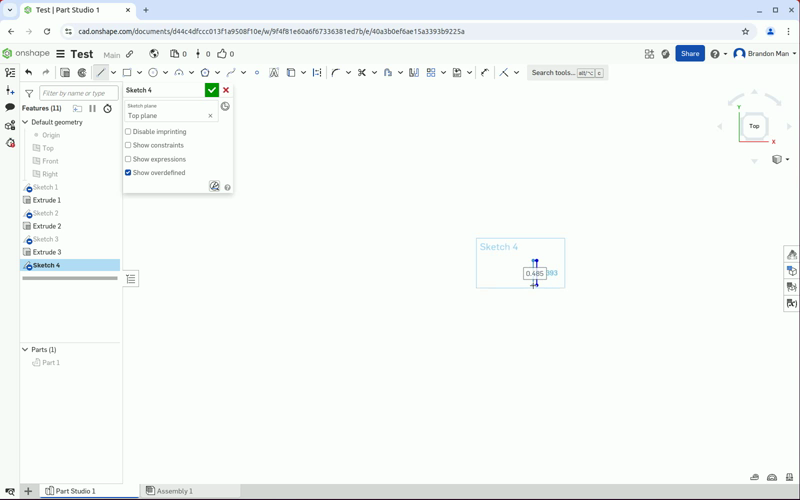
scroll(6)
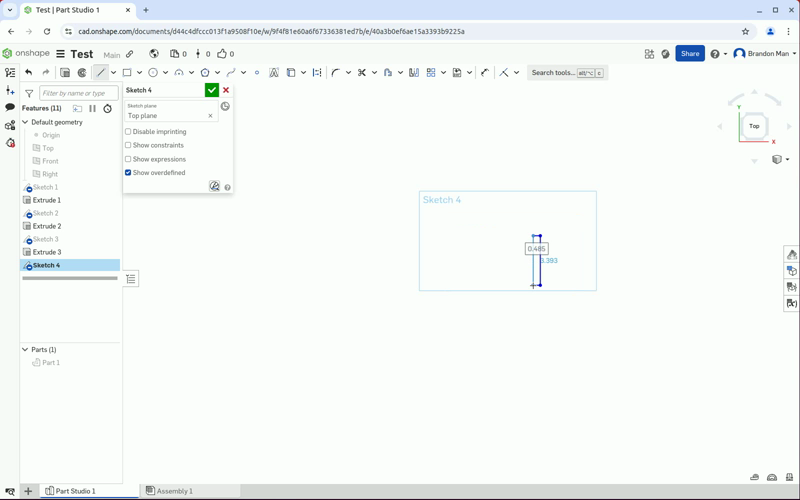
scroll(6)
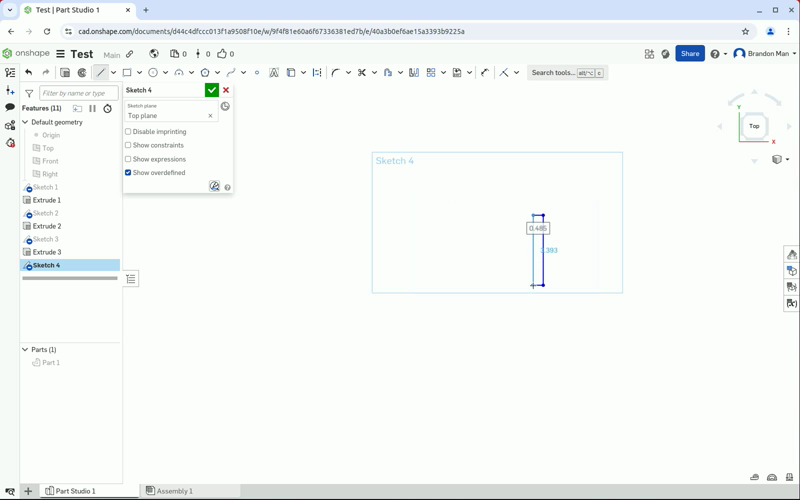
scroll(6)
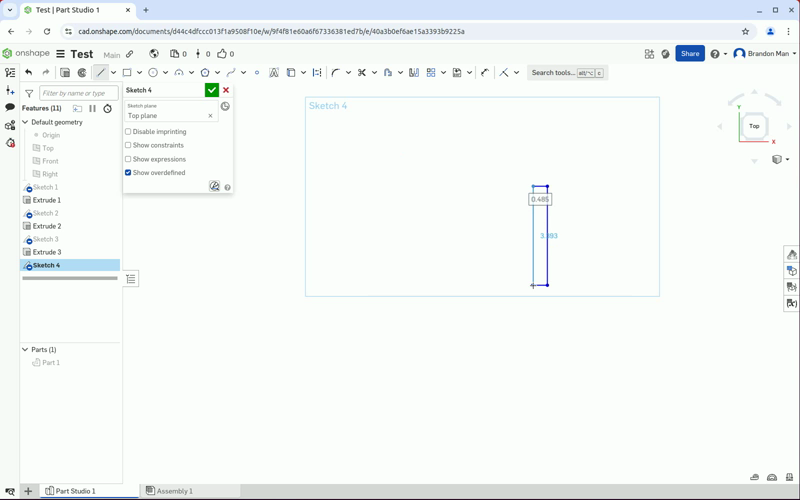
scroll(6)
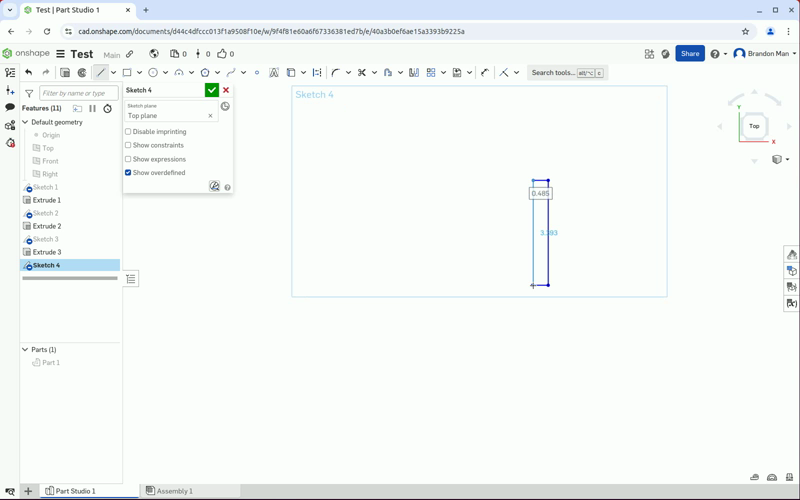
scroll(6)
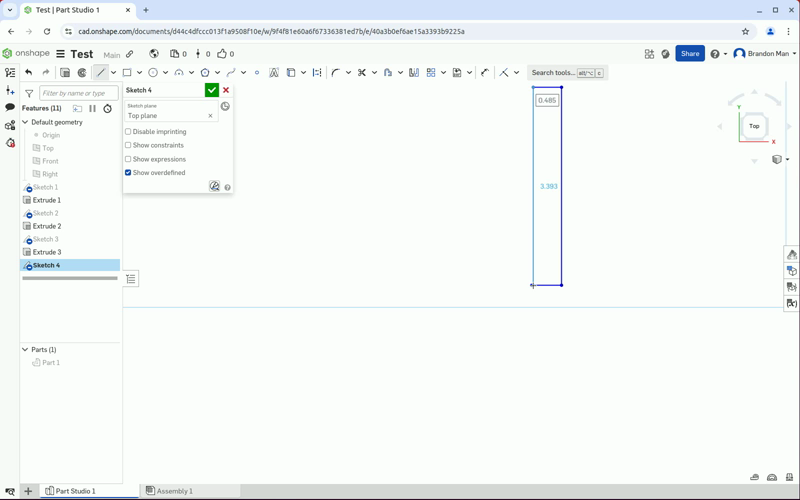
key_up(shift)
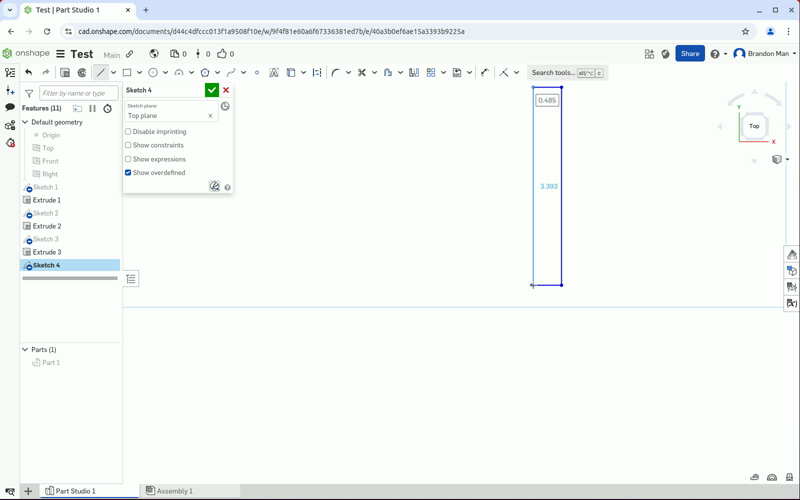
click(533, 285)
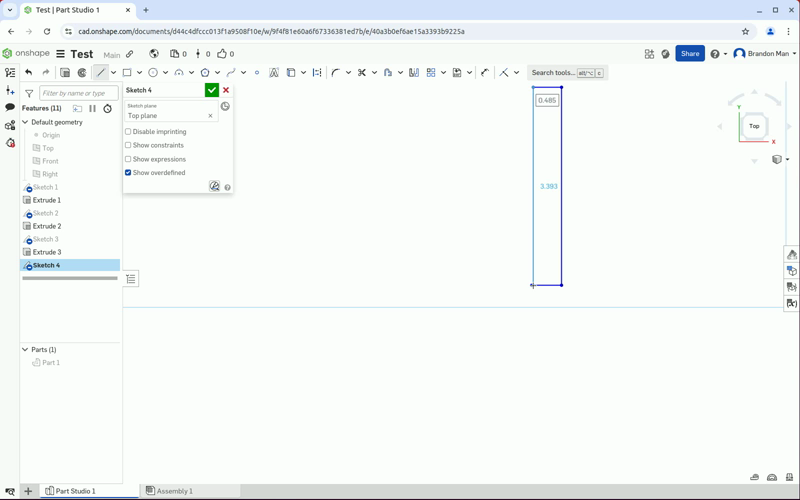
scroll(-6)
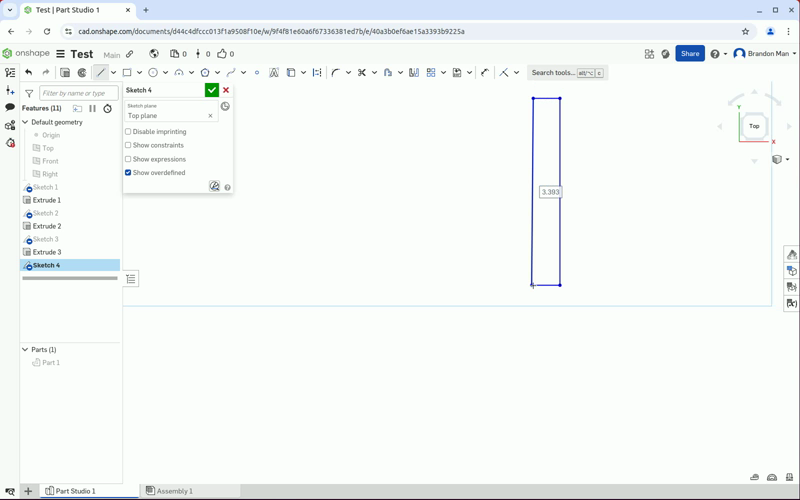
scroll(-6)
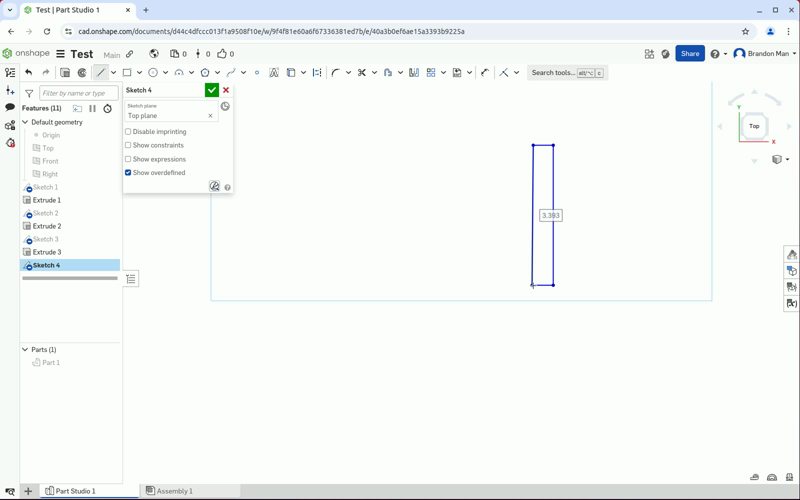
scroll(-6)
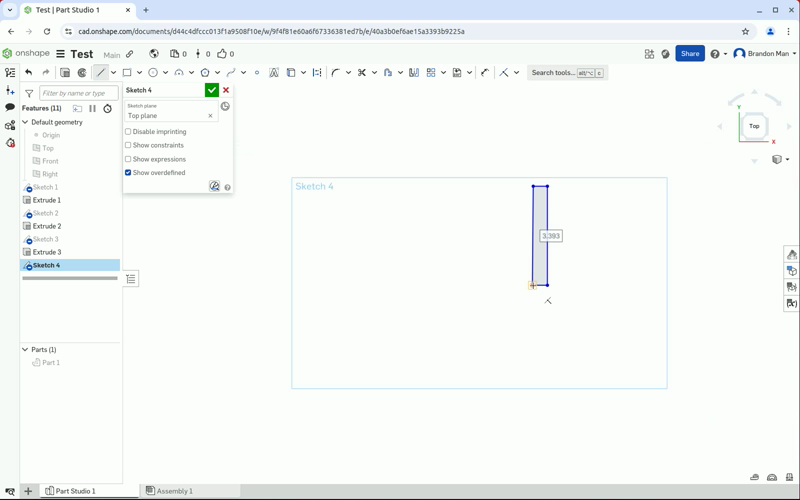
scroll(-6)
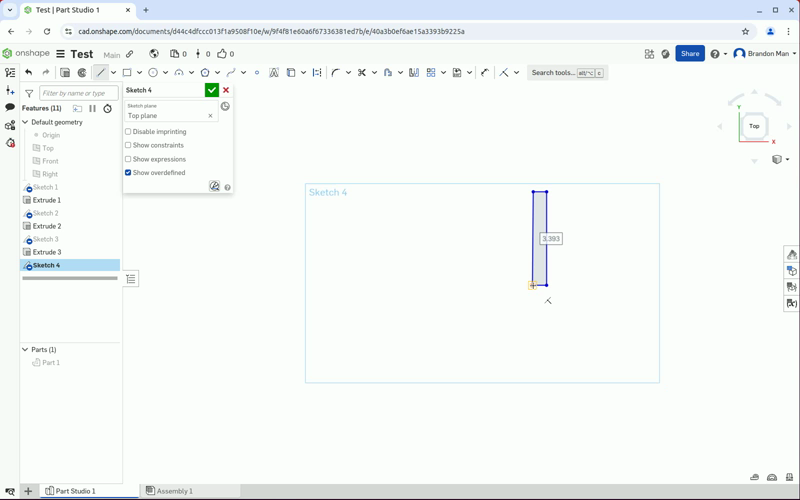
scroll(-6)
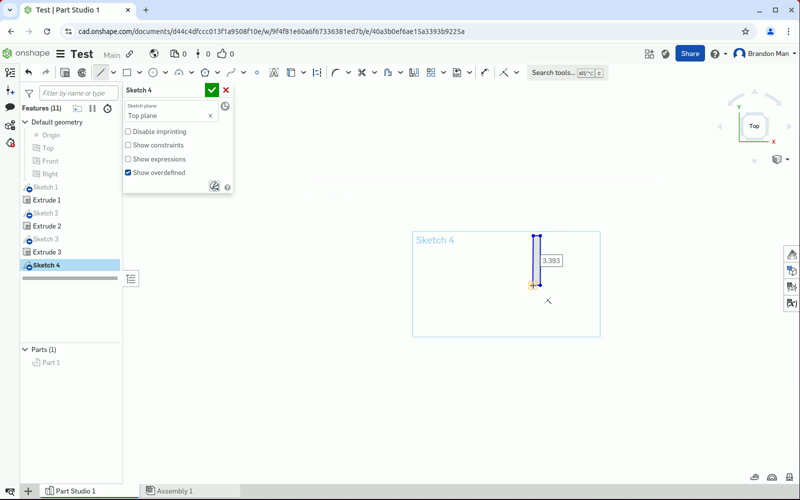
scroll(-6)
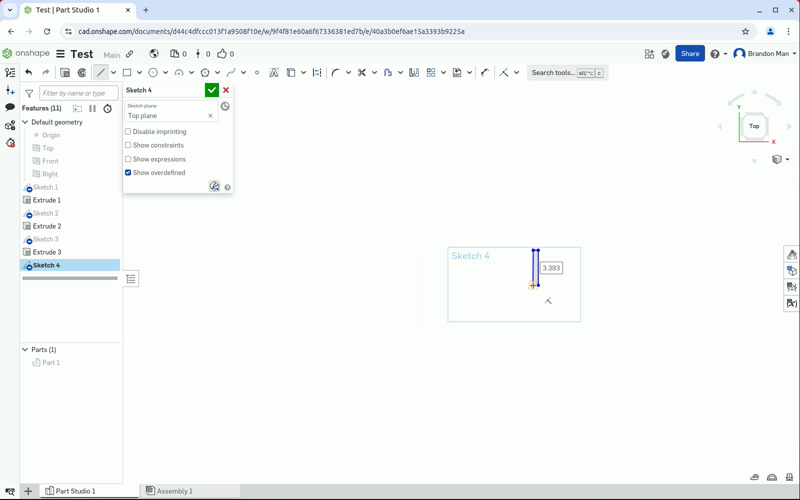
scroll(-6)
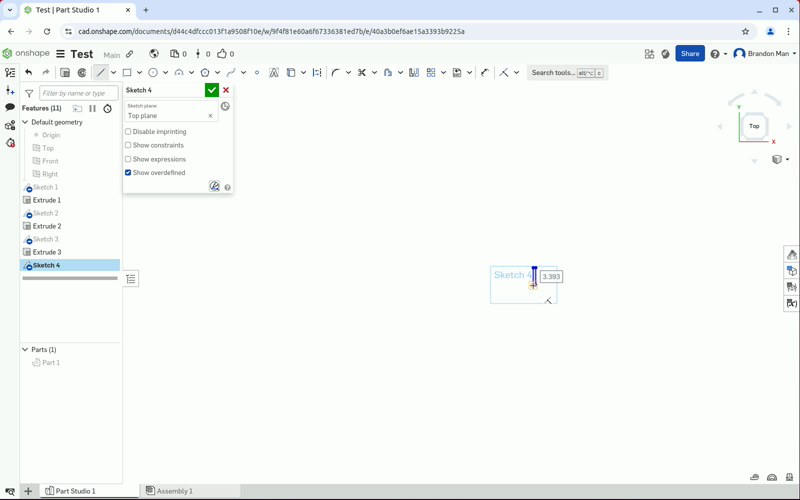
key(esc)
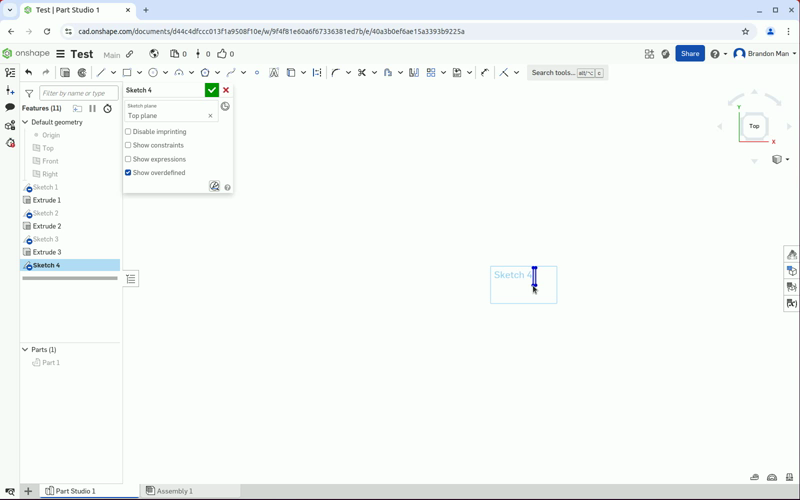
mouse_move(534, 268)
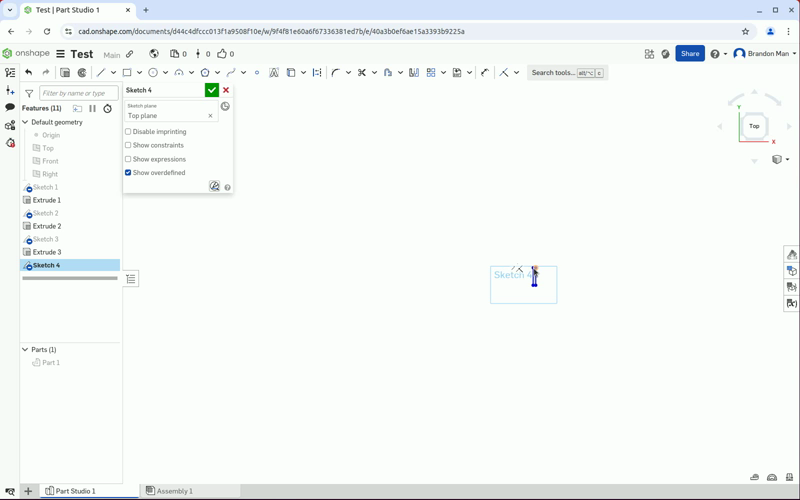
scroll(6)
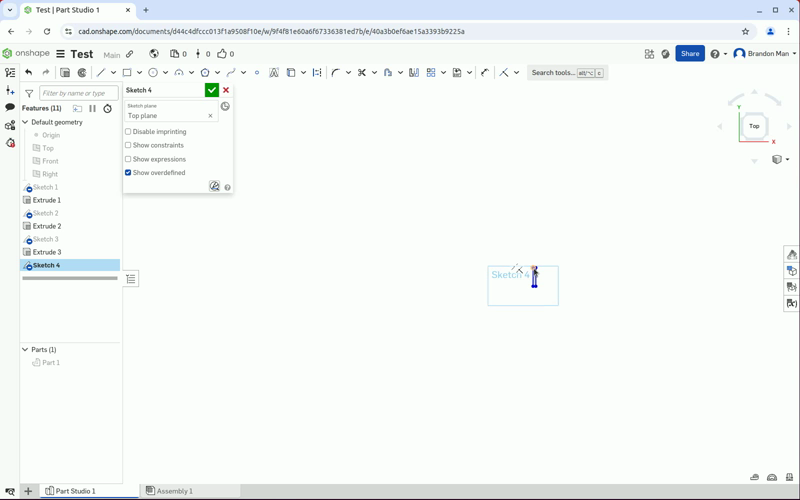
scroll(6)
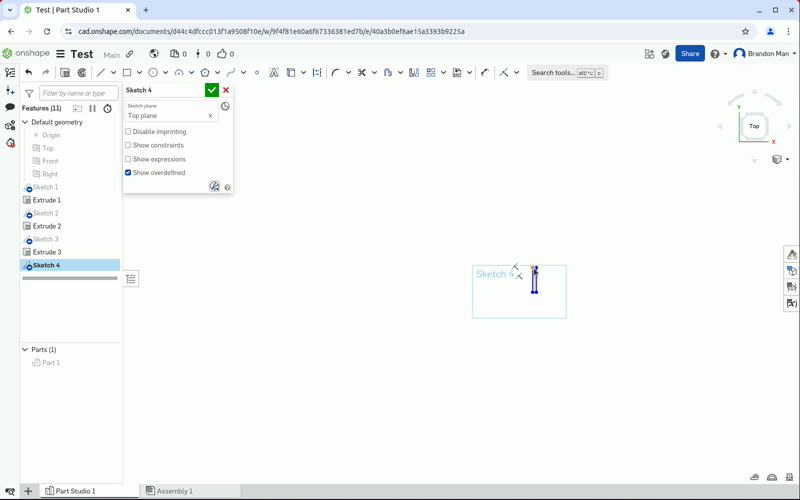
scroll(6)
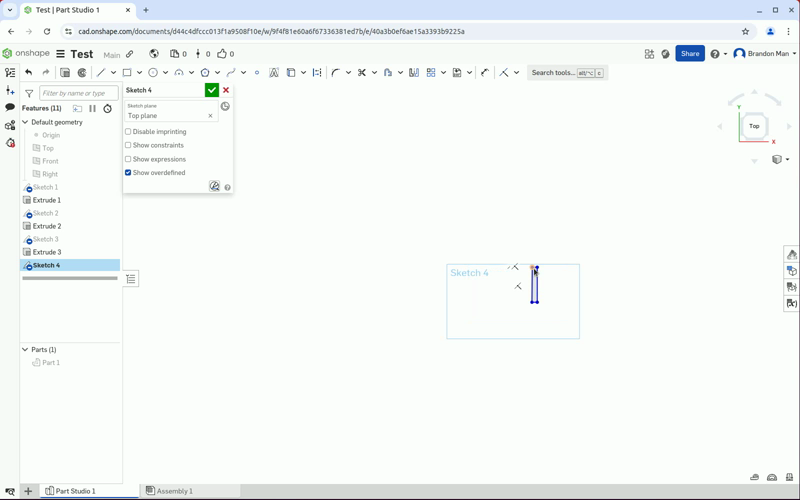
scroll(6)
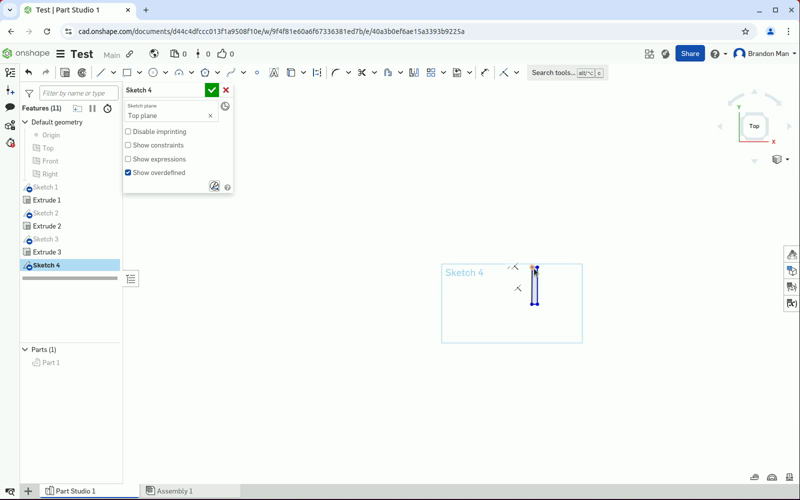
scroll(6)
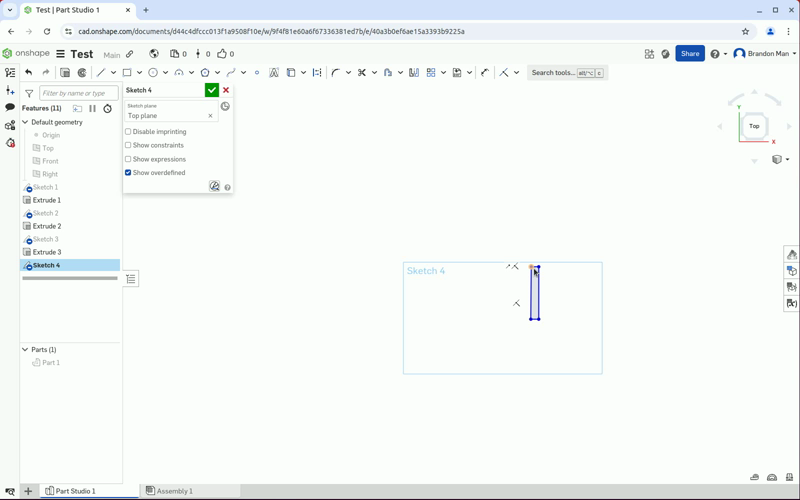
scroll(6)
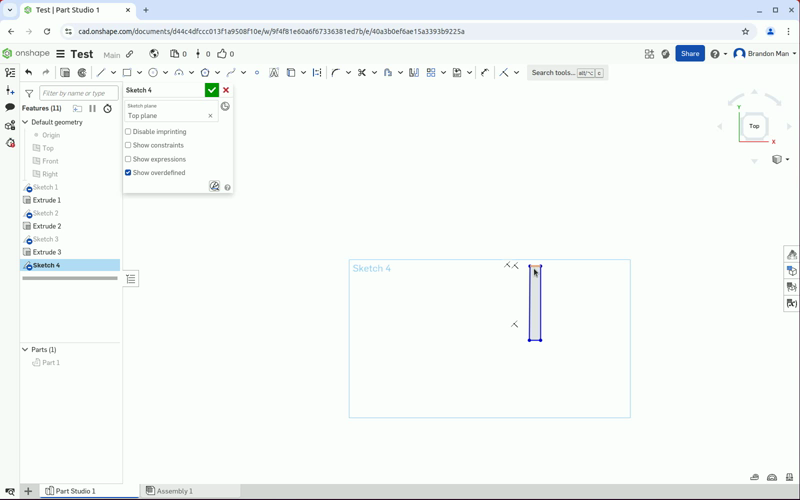
scroll(6)
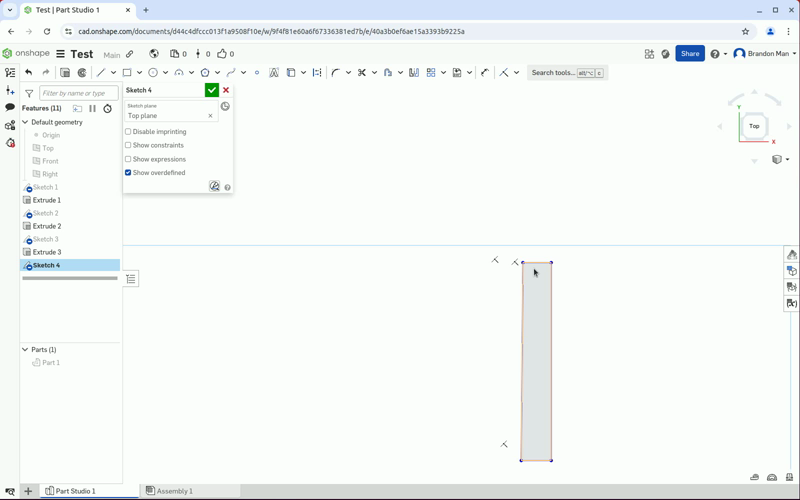
click(534, 268)
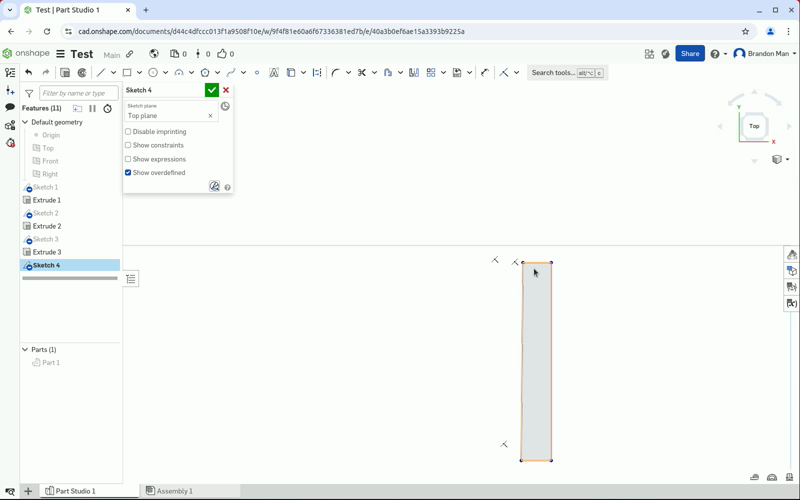
scroll(-6)
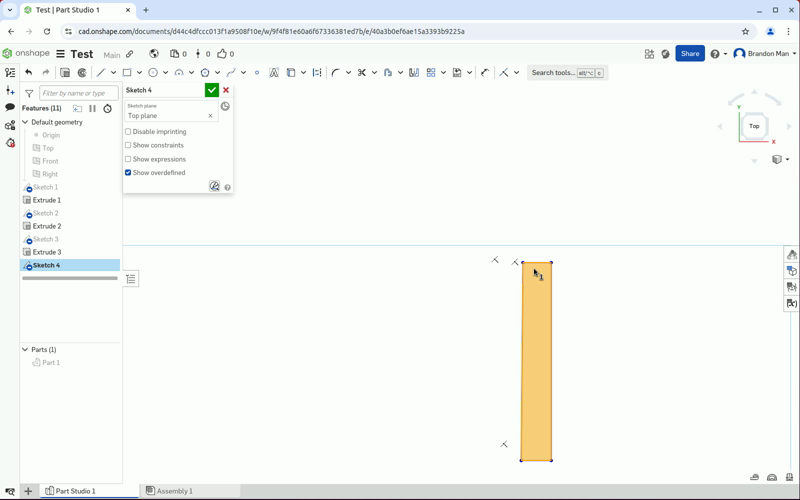
scroll(-6)
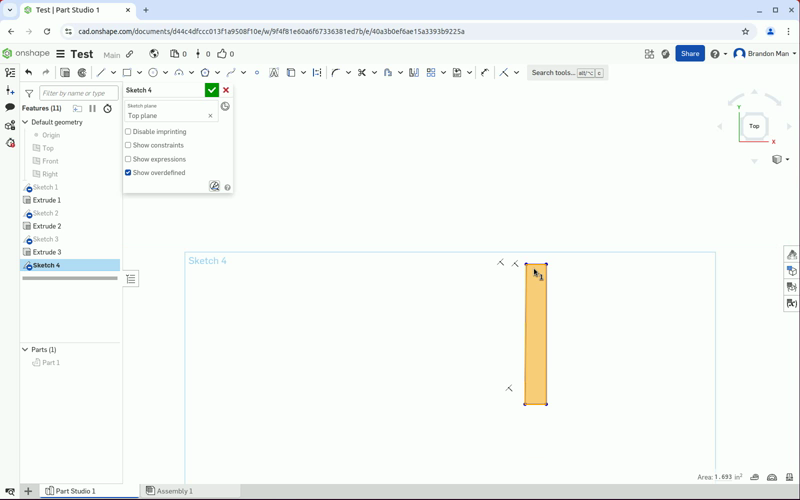
scroll(-6)
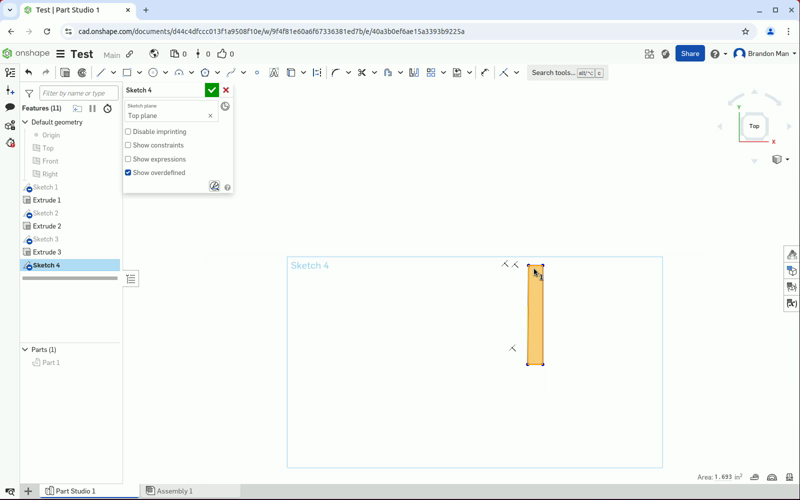
scroll(-6)
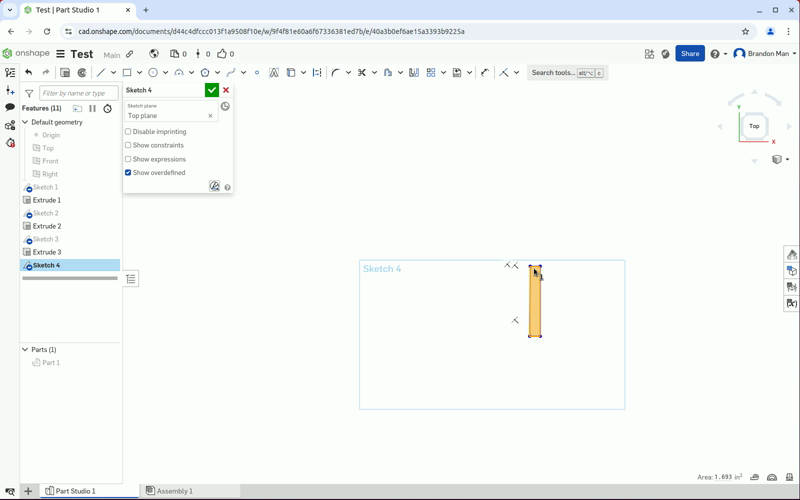
scroll(-6)
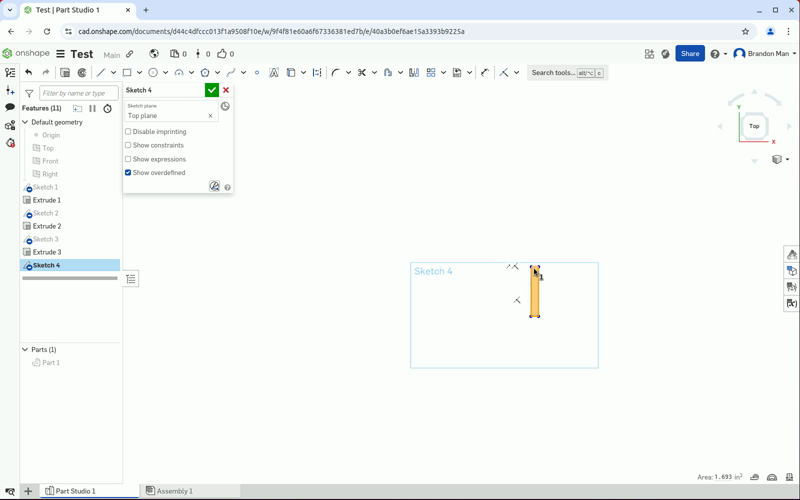
scroll(-6)
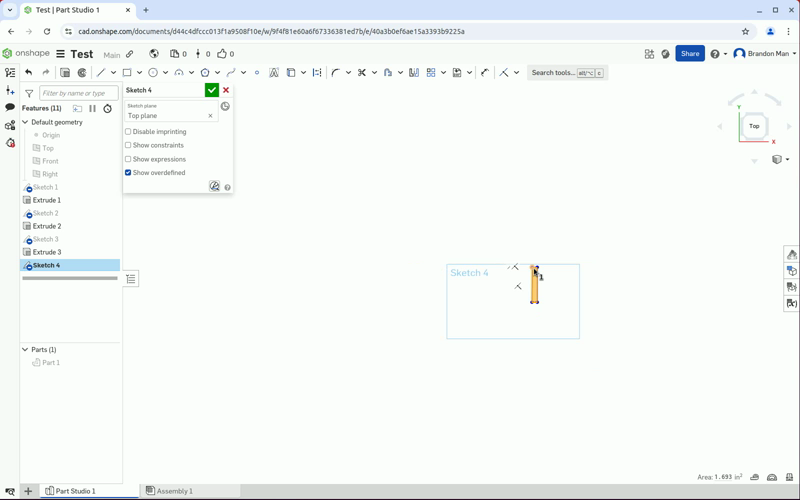
scroll(-6)
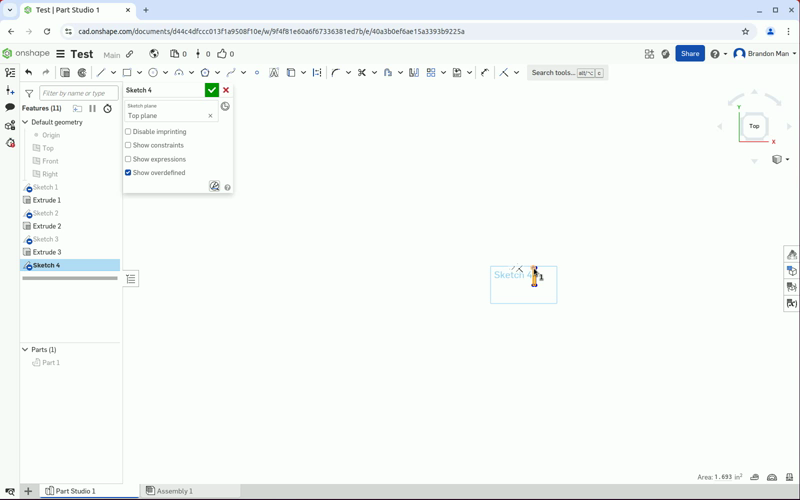
mouse_move(73, 352)
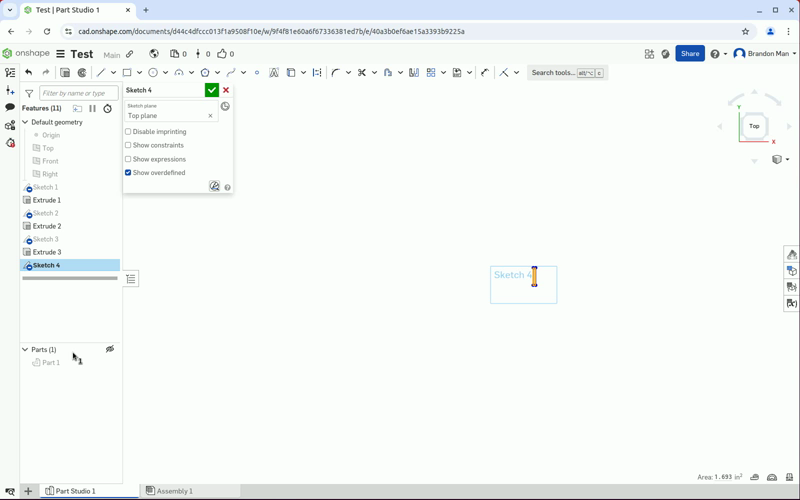
key(shift+y)
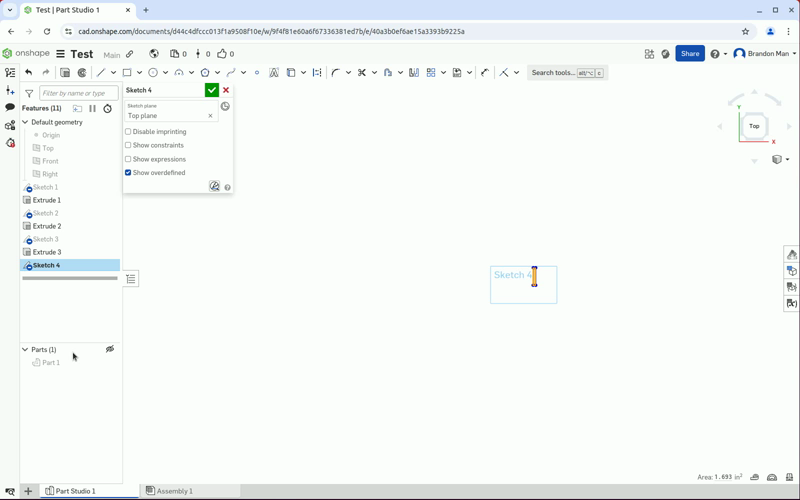
key(shift+e)
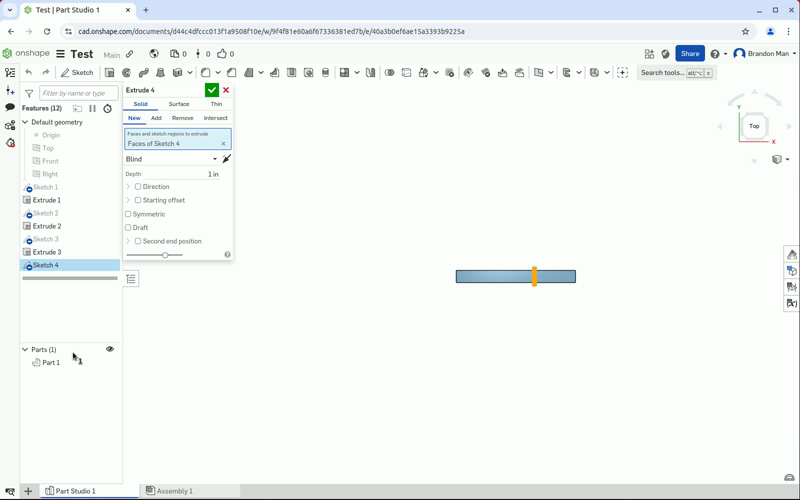
mouse_move(143, 106)
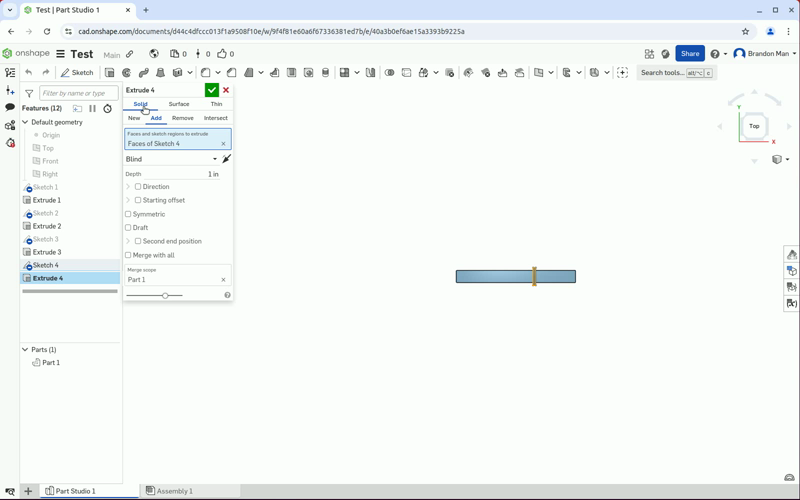
click(143, 106)
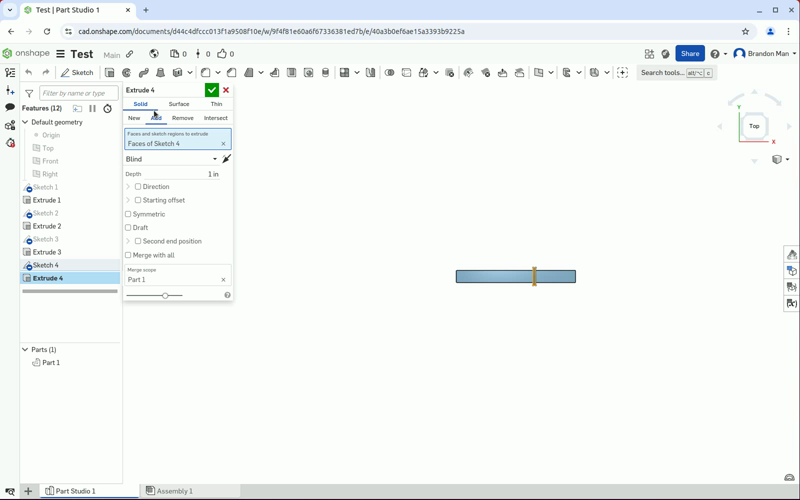
mouse_move(186, 120)
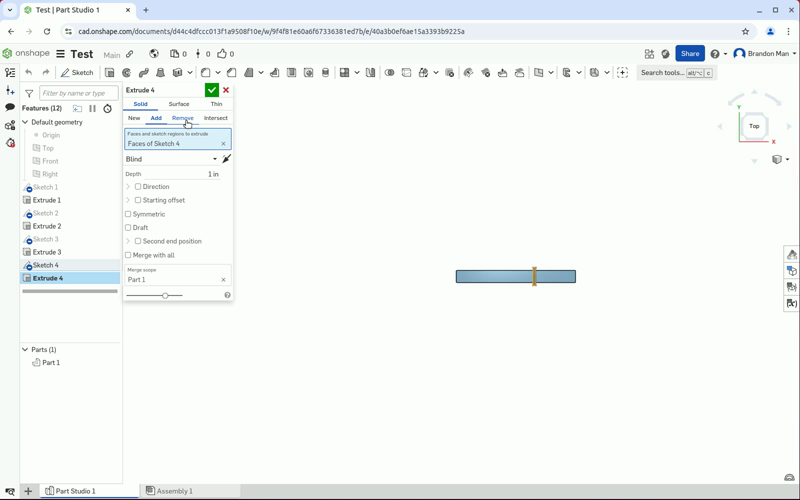
click(186, 120)
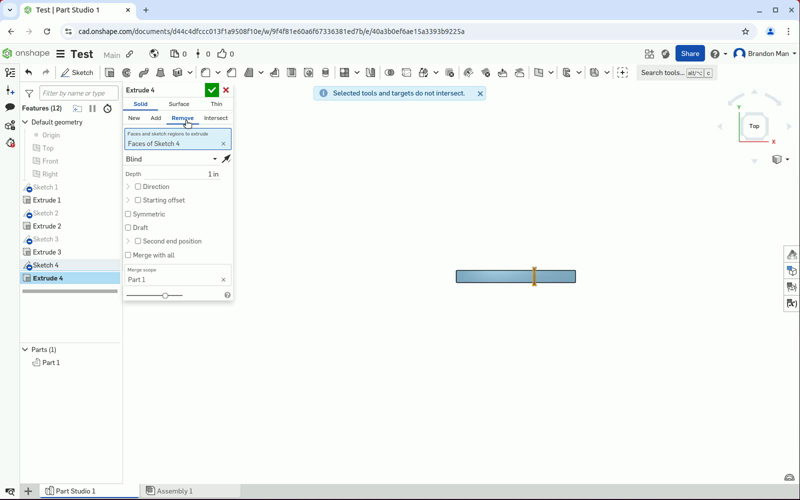
key(tab, 4)
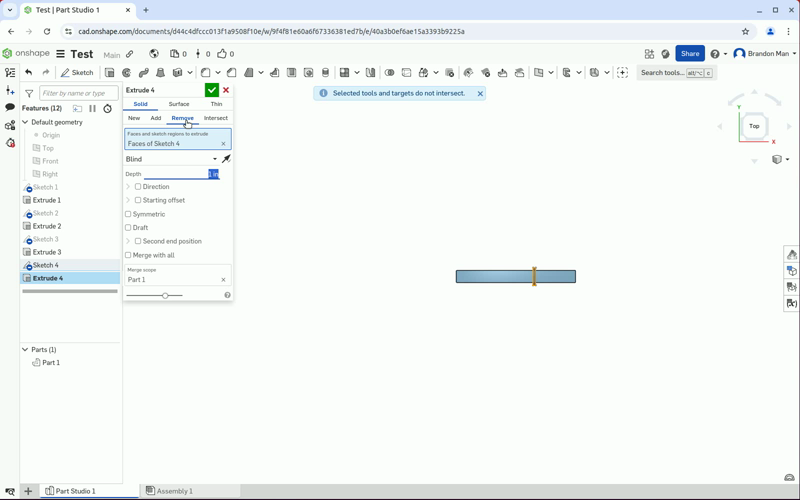
text(0.241)
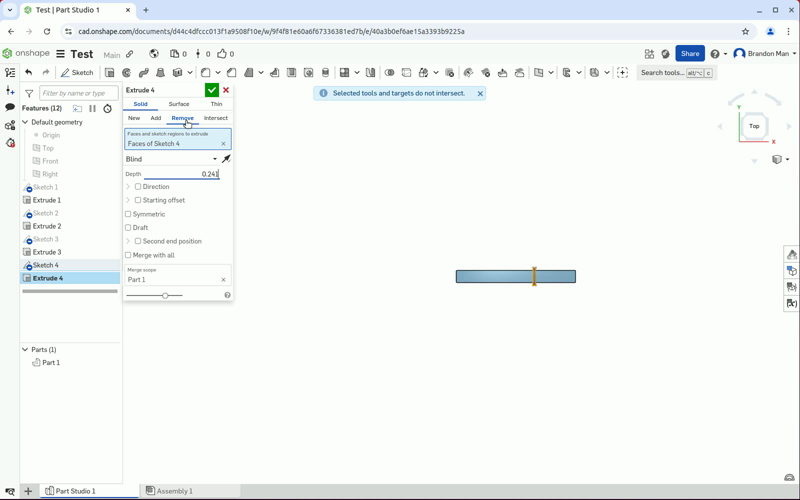
key(tab, 6)
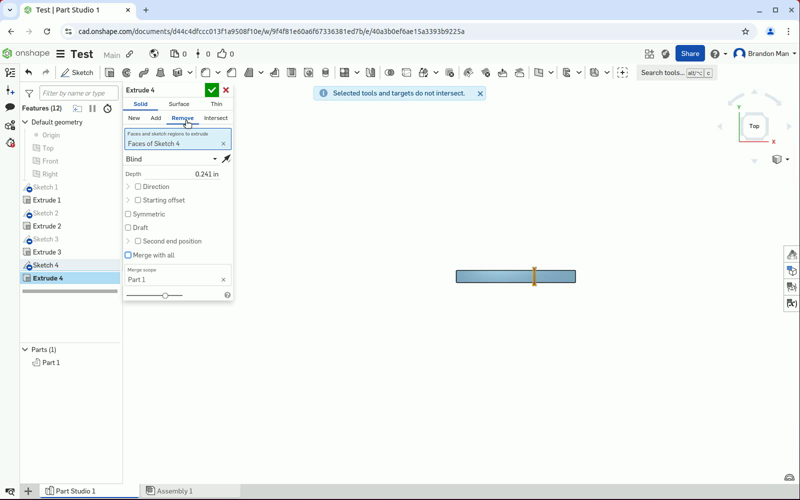
key(space)
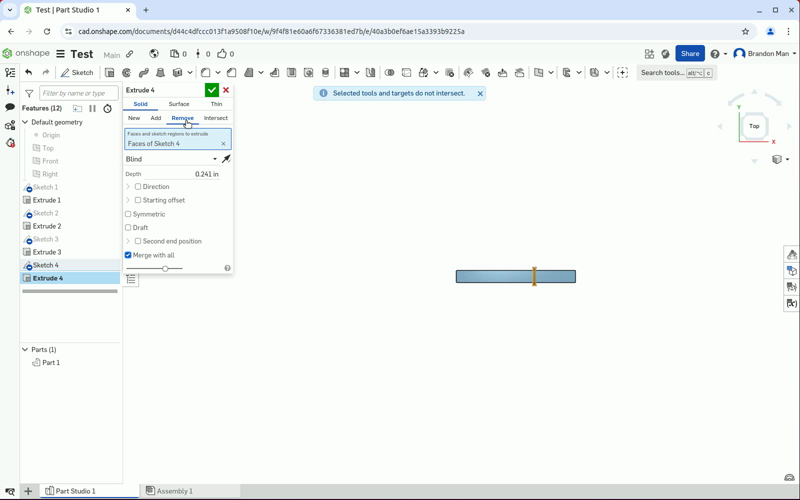
key(enter)
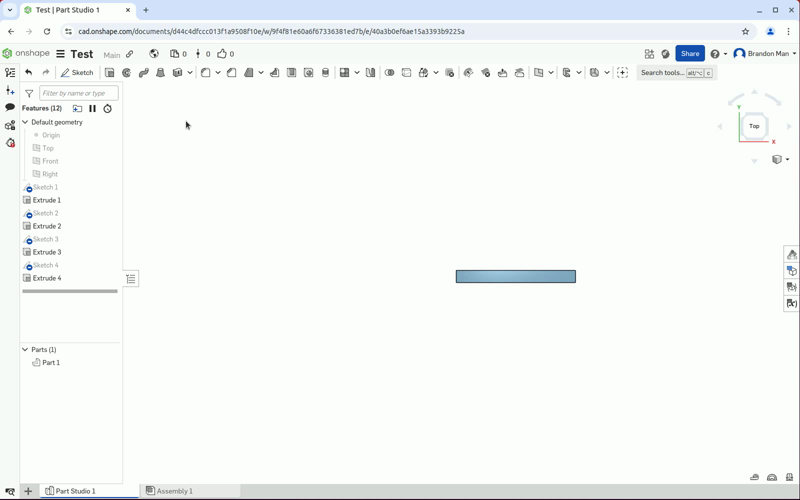
key(shift+h)
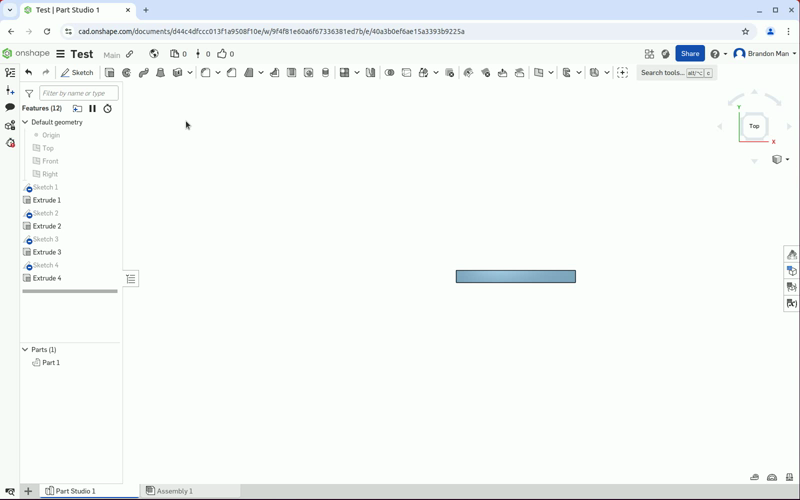
key(shift+h)
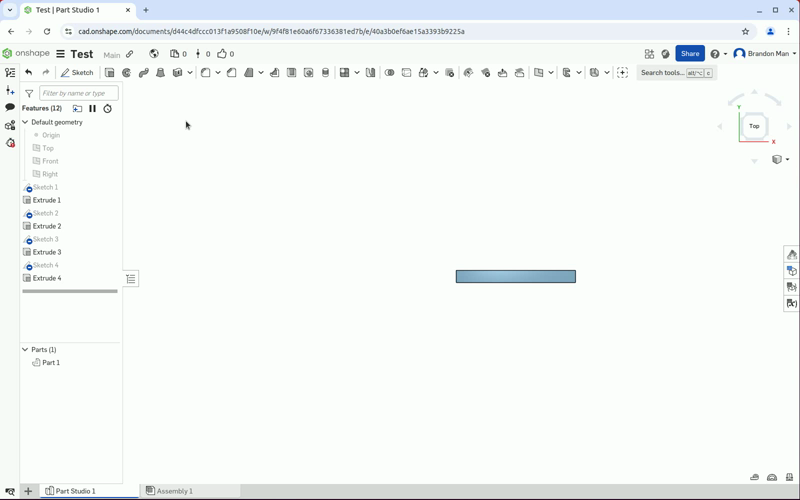
mouse_move(73, 189)
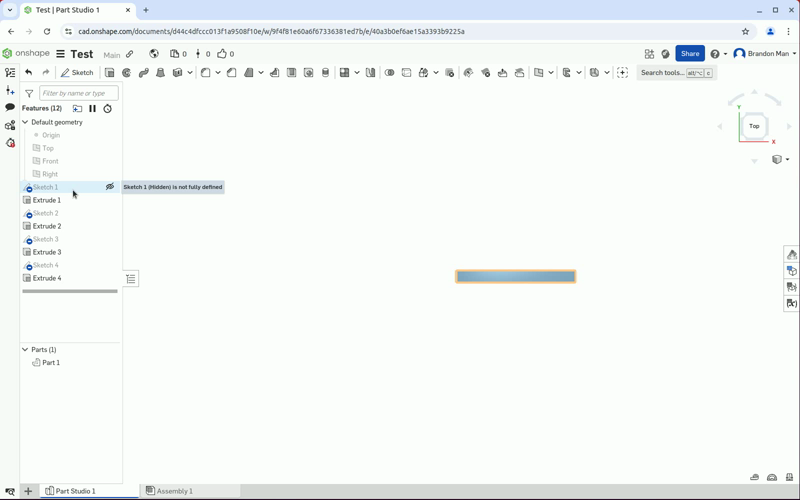
click(73, 189)
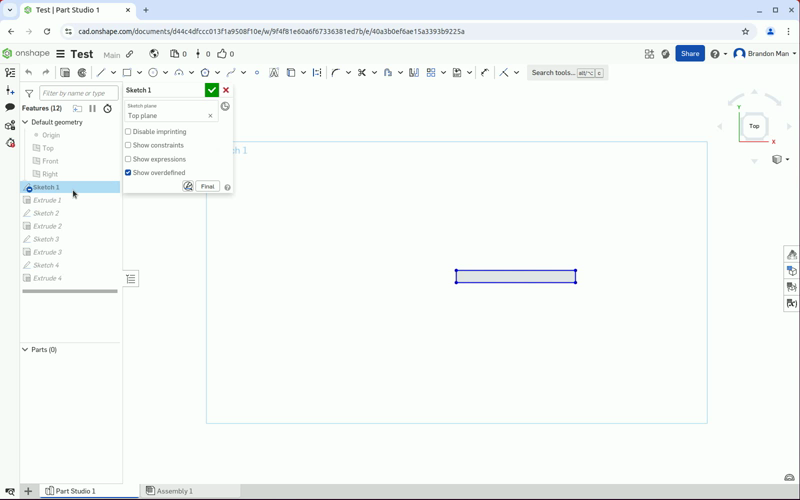
mouse_move(229, 92)
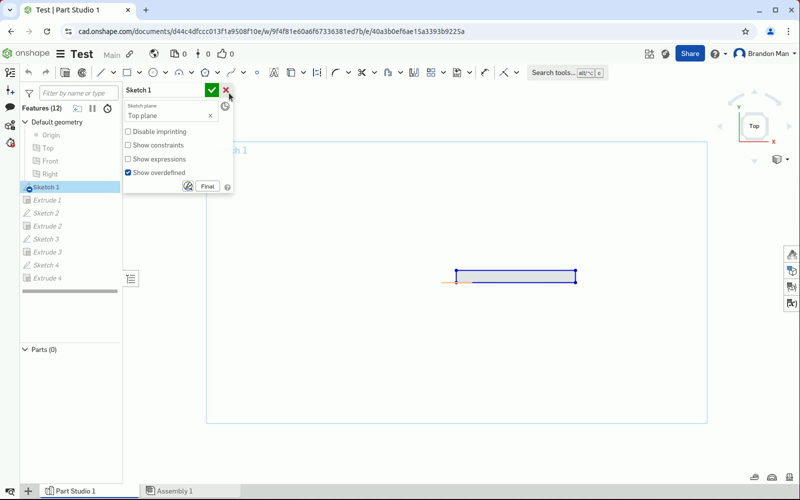
click(229, 92)
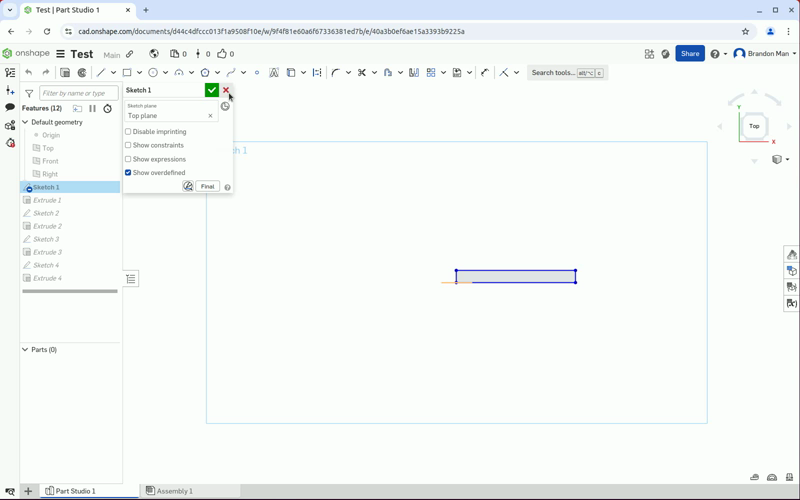
key(shift+s)
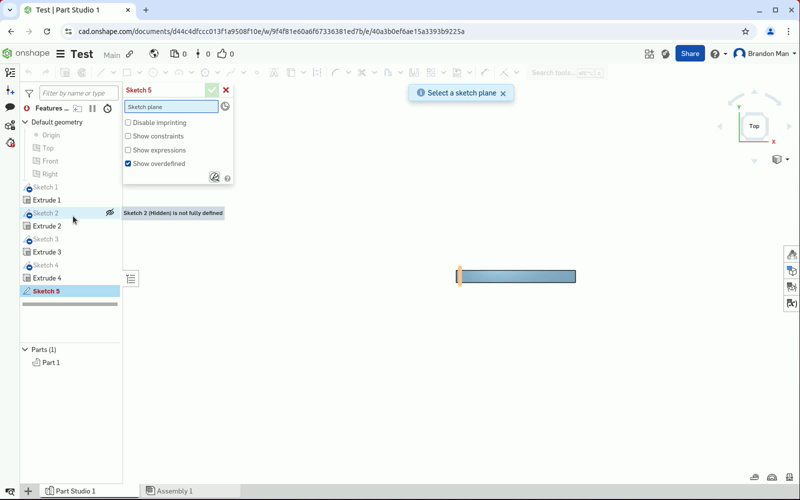
scroll(3)
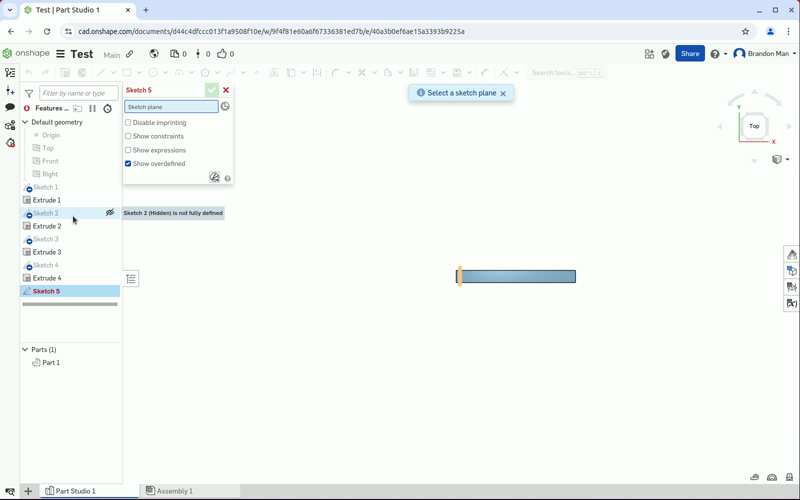
mouse_move(73, 150)
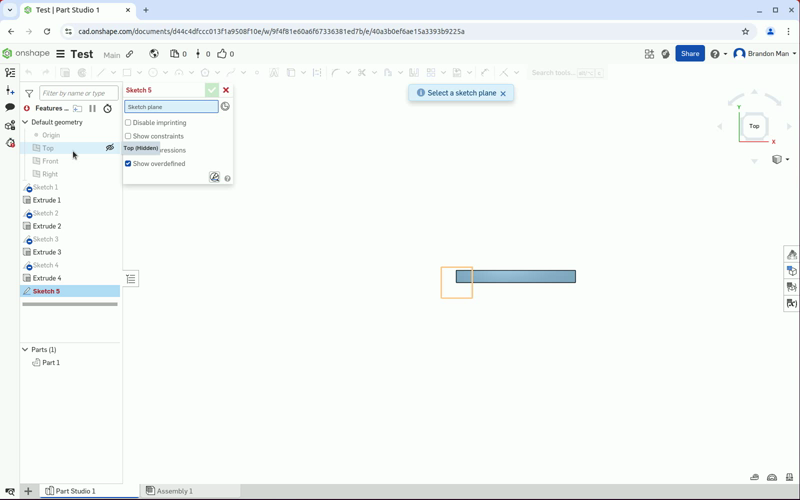
click(73, 150)
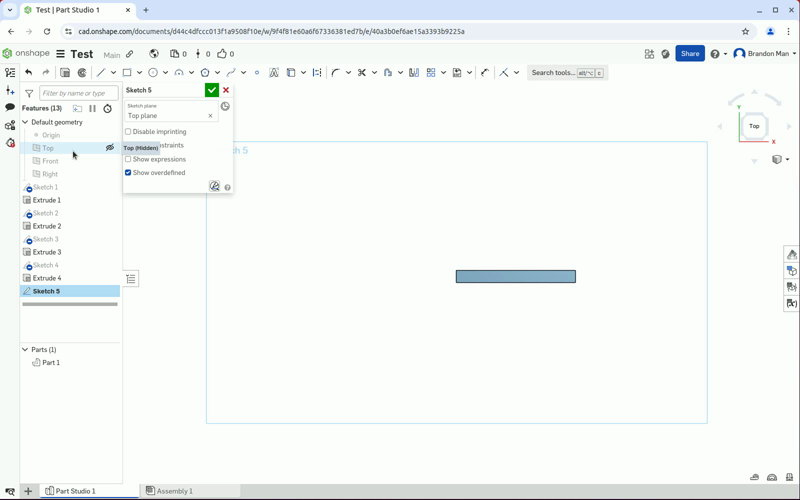
mouse_move(73, 352)
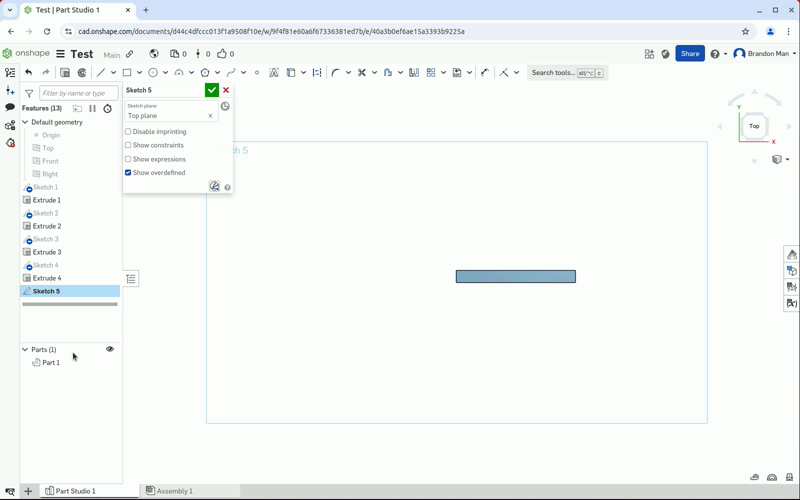
key(y)
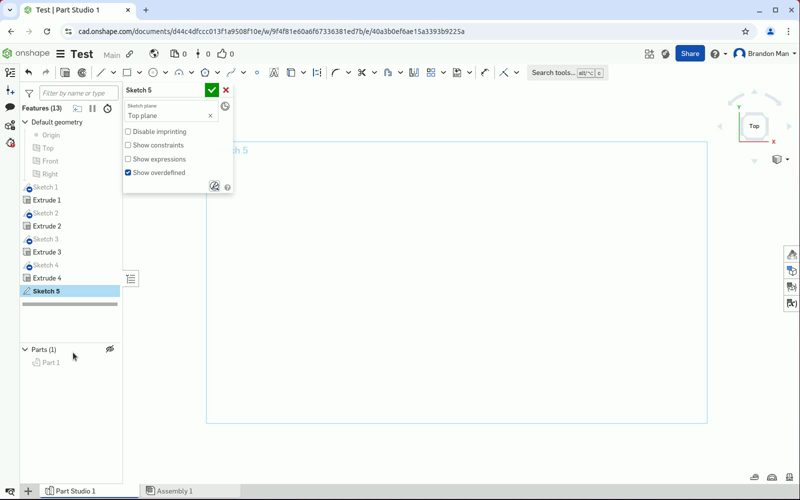
key(l)
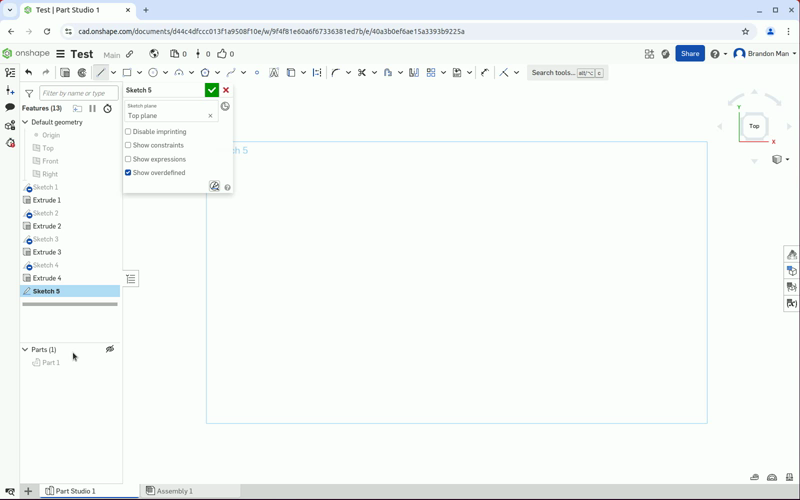
key_down(shift)
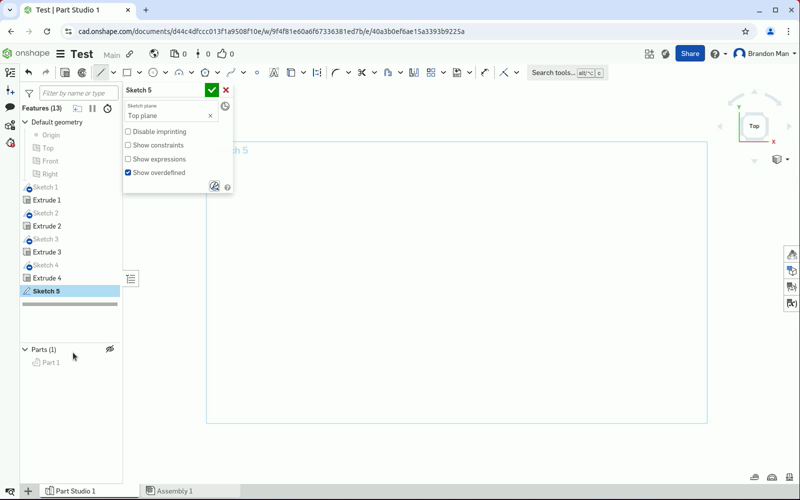
mouse_move(569, 285)
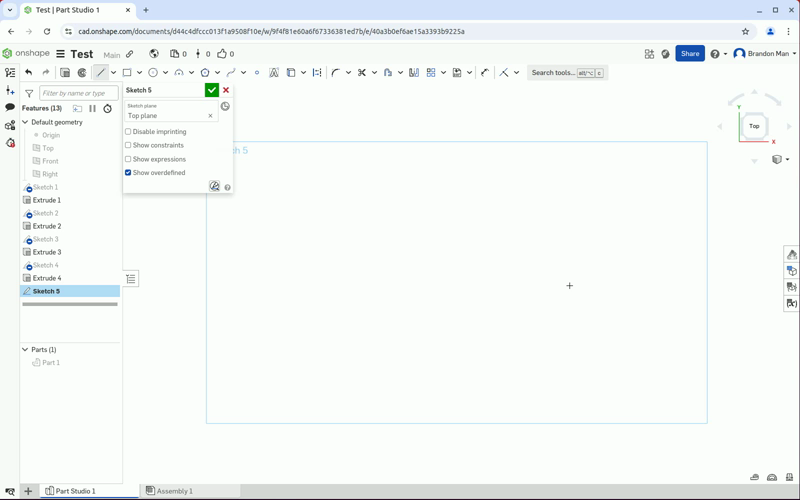
click(569, 285)
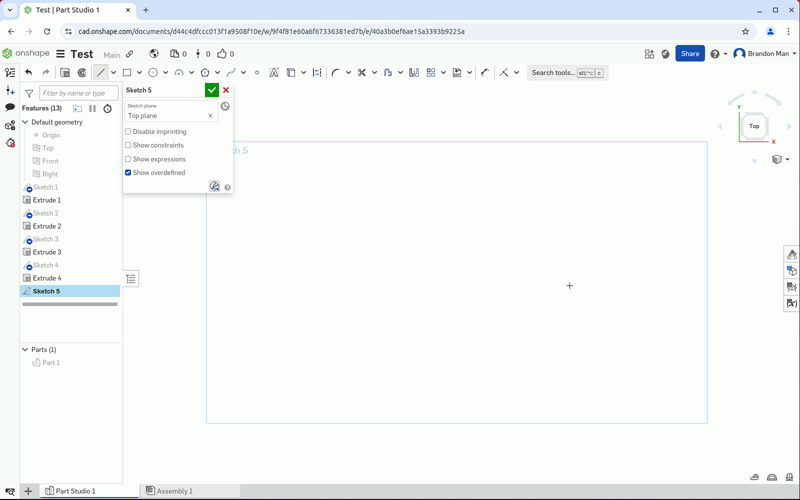
key_up(shift)
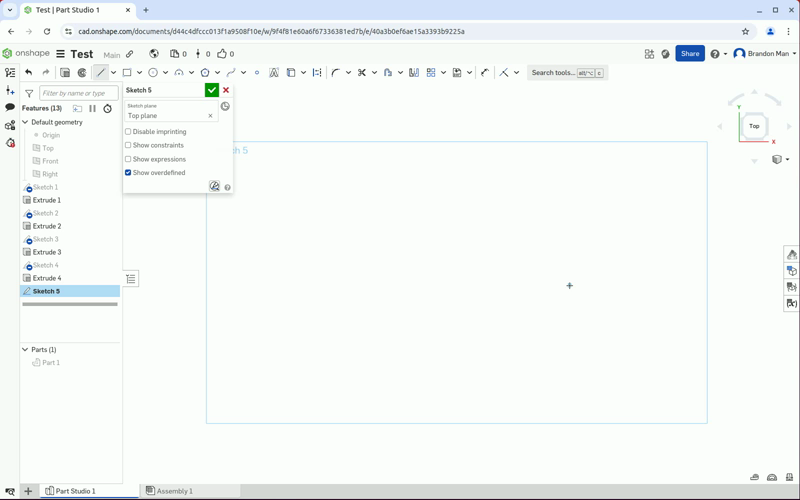
key_down(shift)
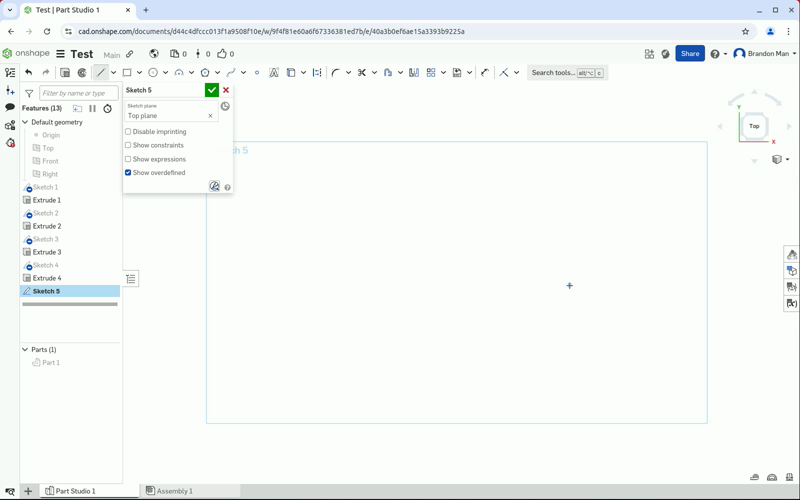
mouse_move(589, 285)
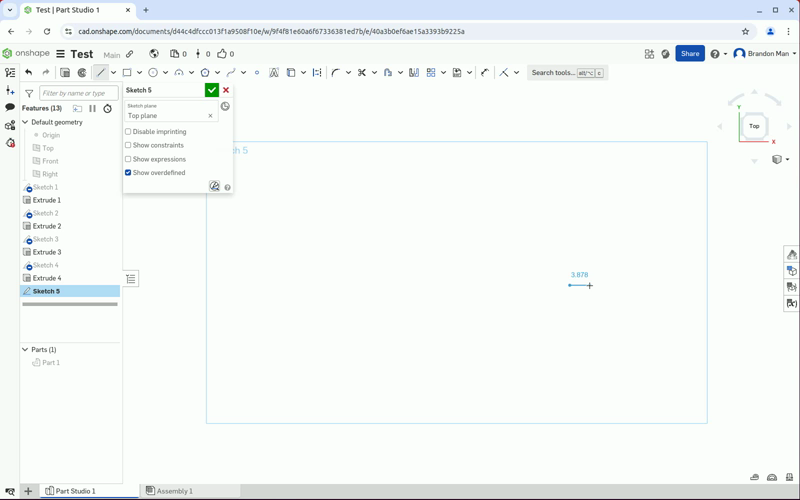
mouse_move(571, 285)
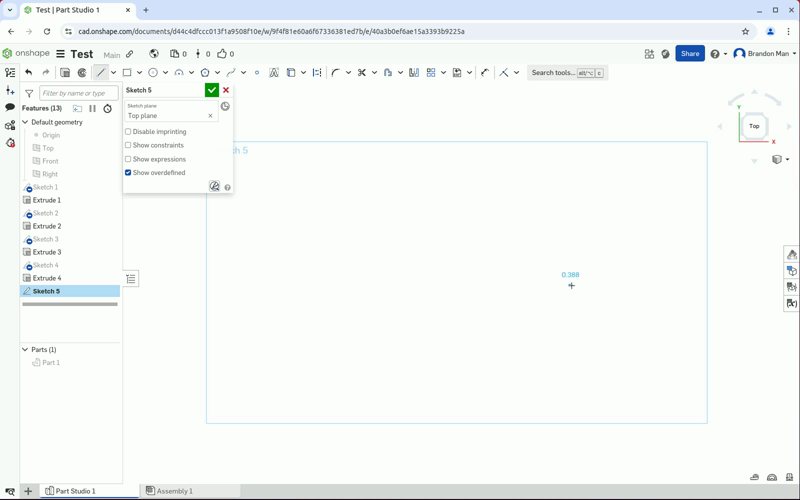
scroll(6)
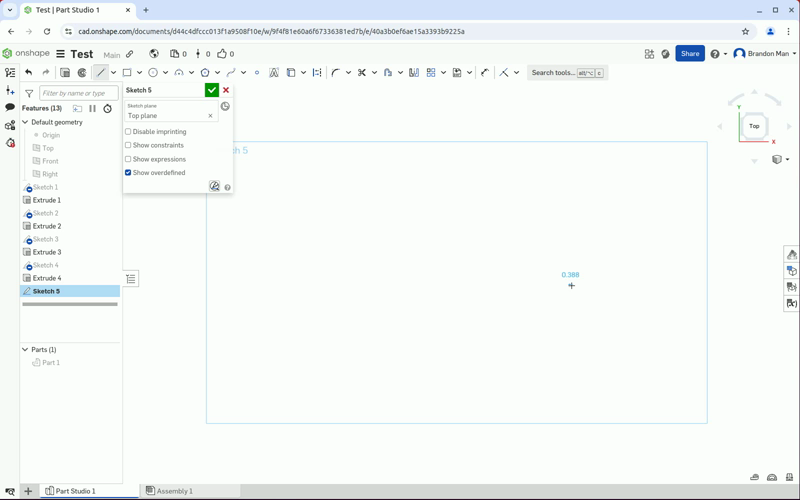
scroll(6)
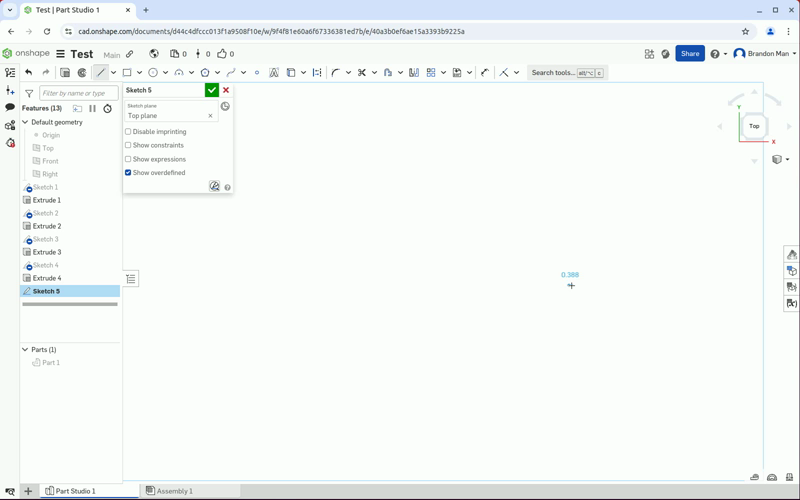
scroll(6)
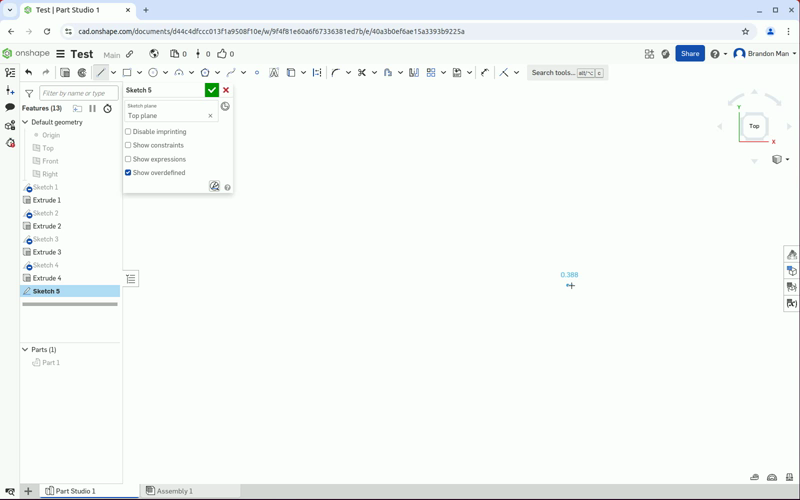
scroll(6)
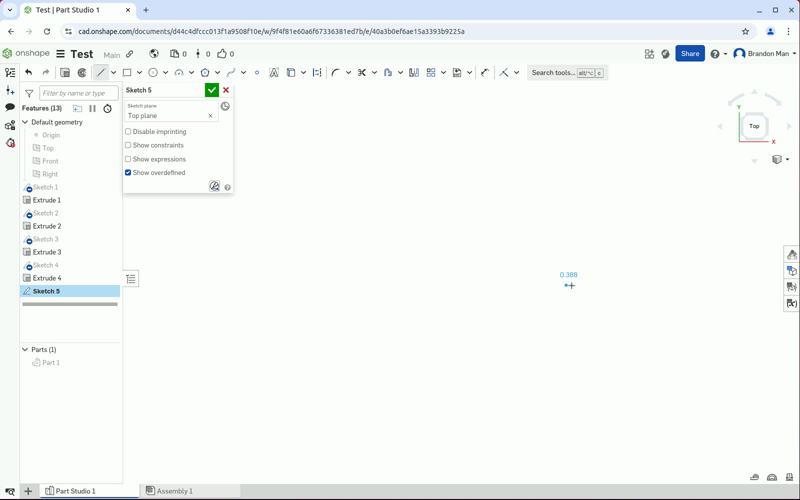
scroll(6)
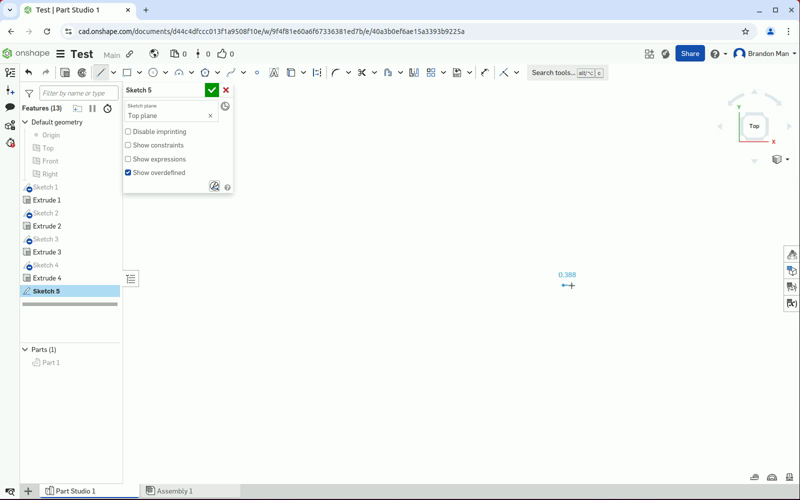
scroll(6)
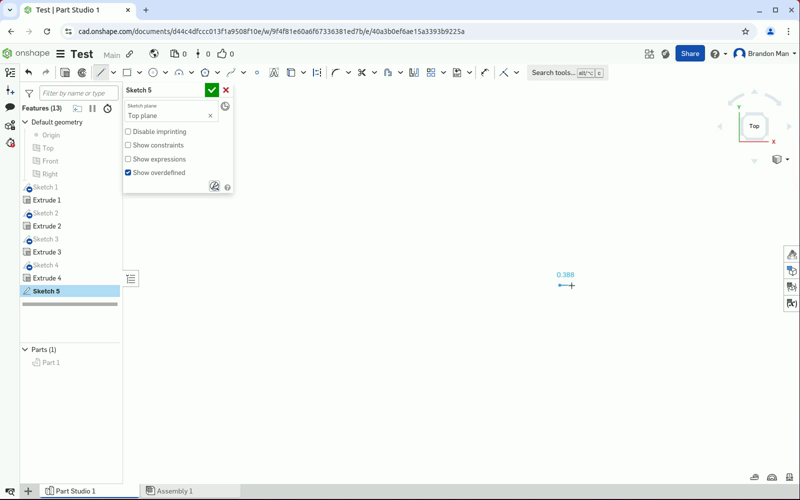
scroll(6)
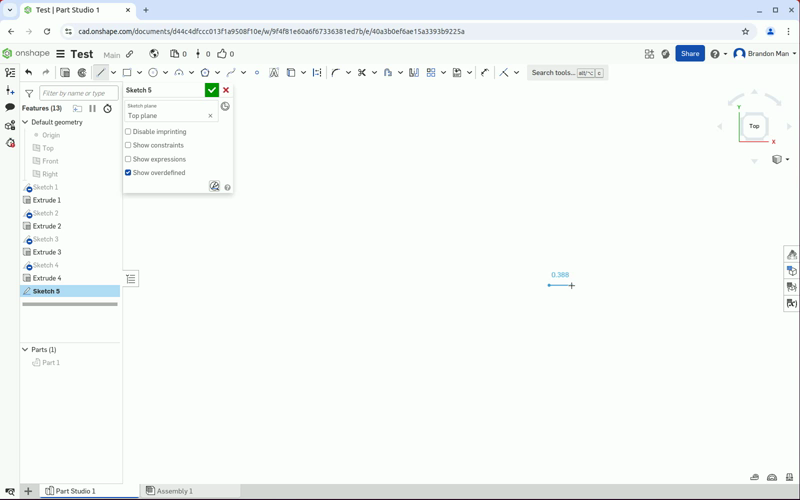
click(571, 285)
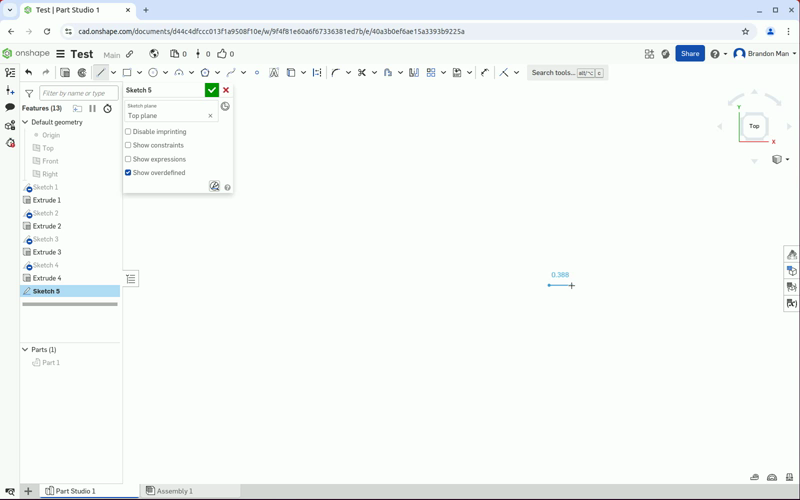
scroll(-6)
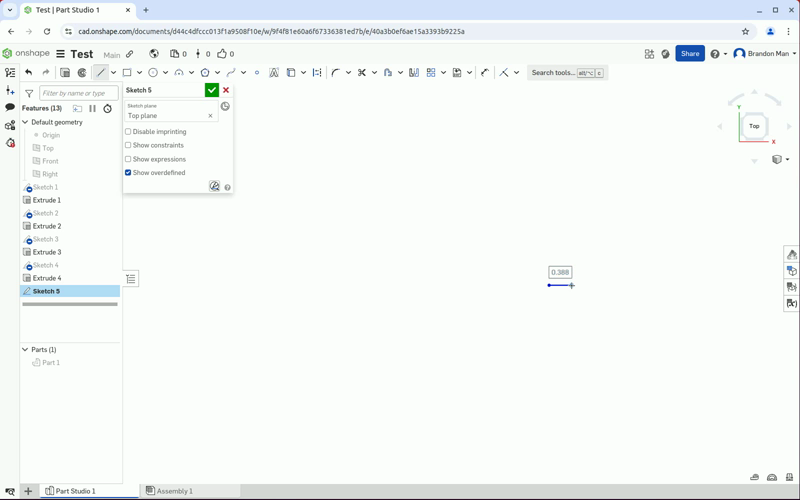
scroll(-6)
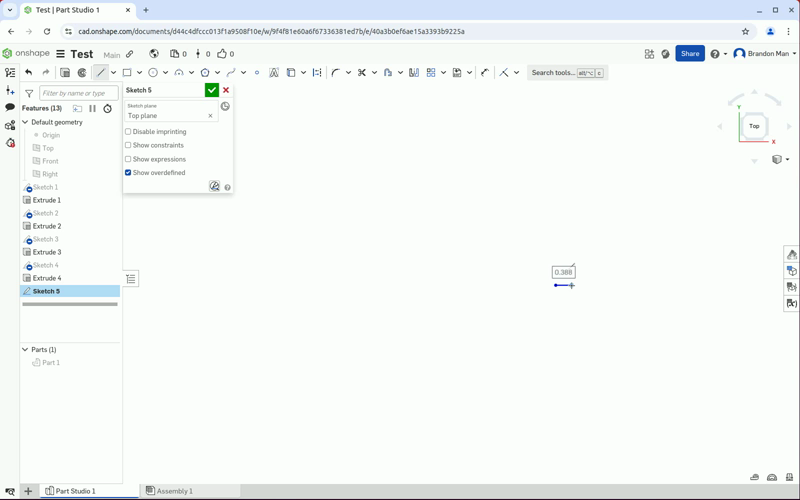
scroll(-6)
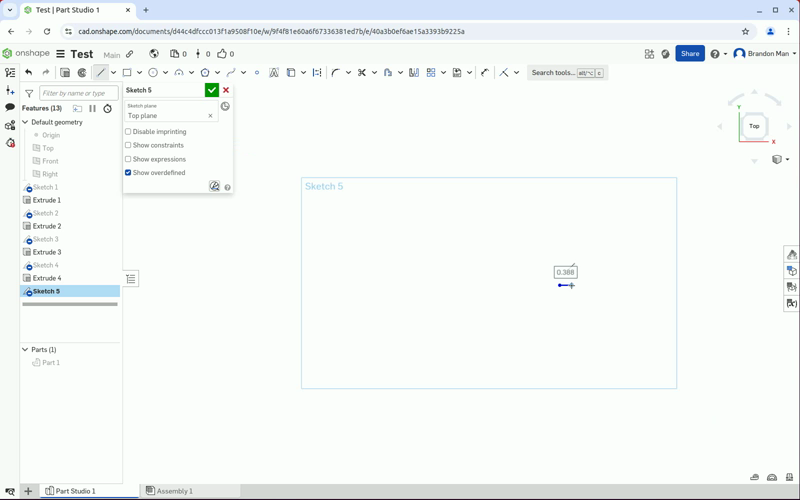
scroll(-6)
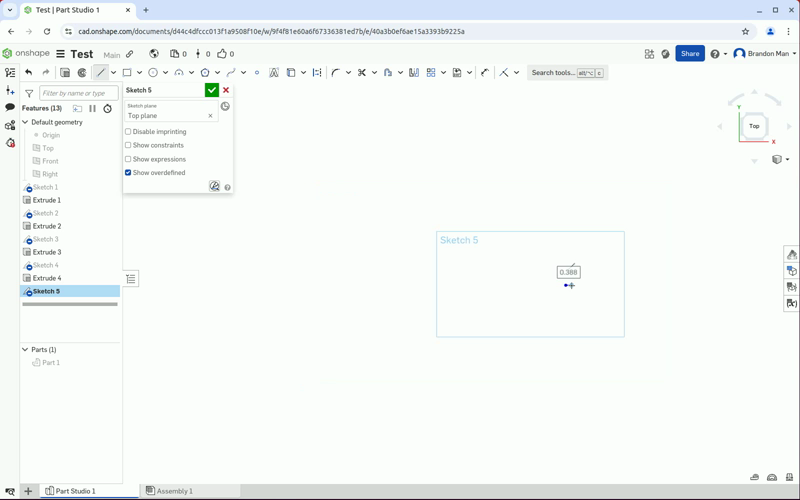
scroll(-6)
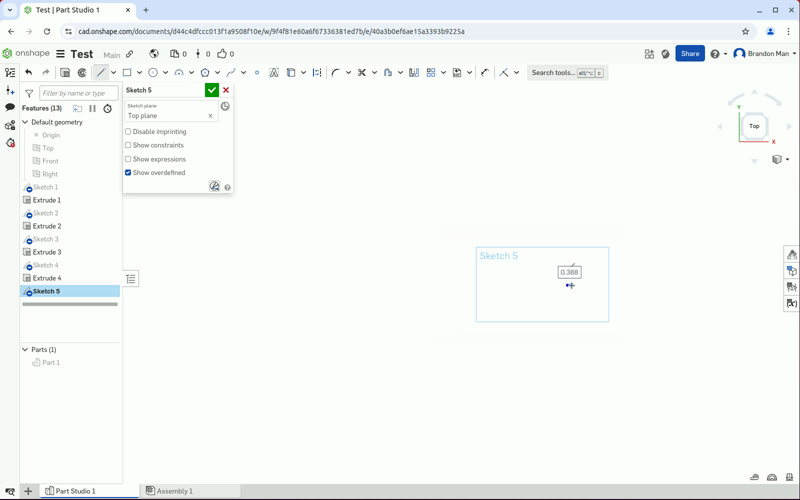
scroll(-6)
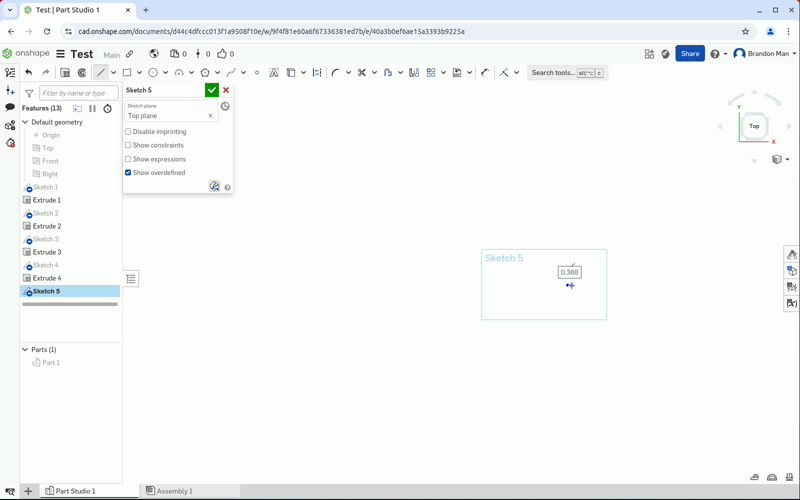
scroll(-6)
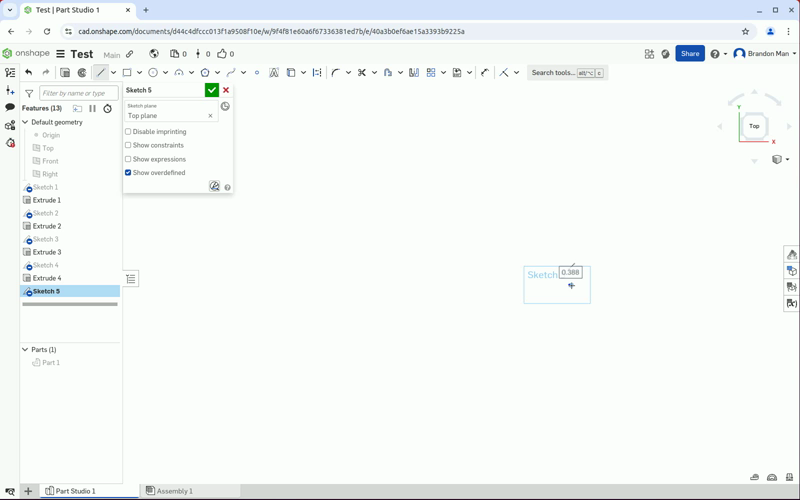
key_up(shift)
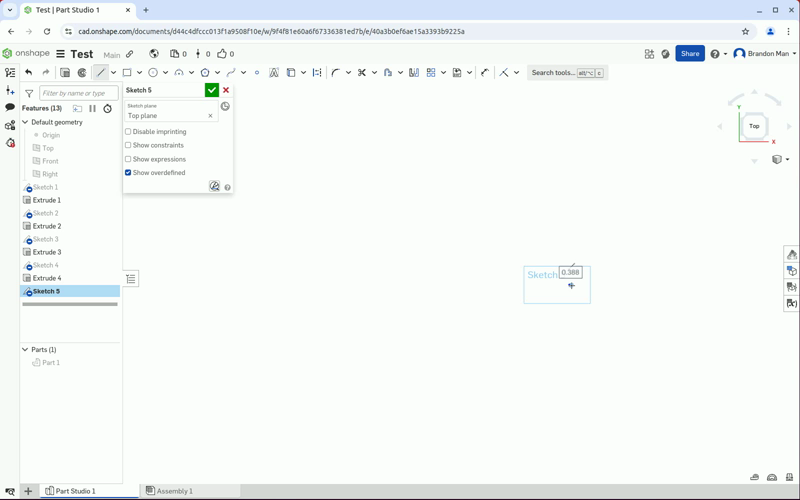
key_down(shift)
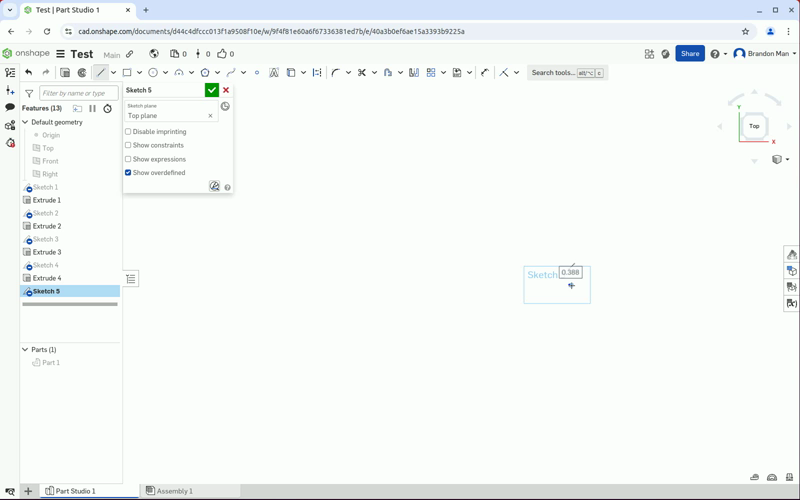
mouse_move(589, 285)
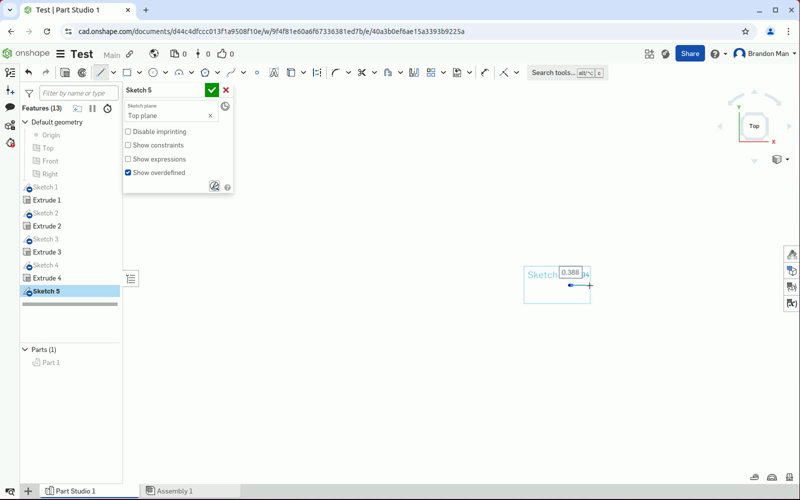
mouse_move(571, 267)
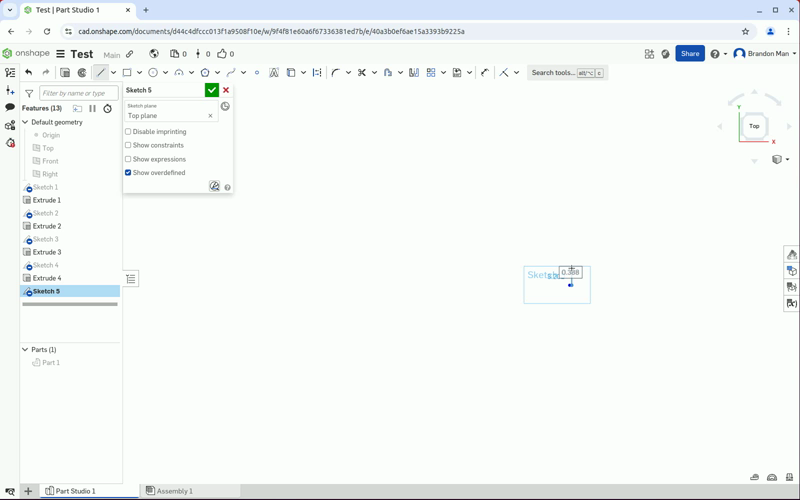
click(571, 267)
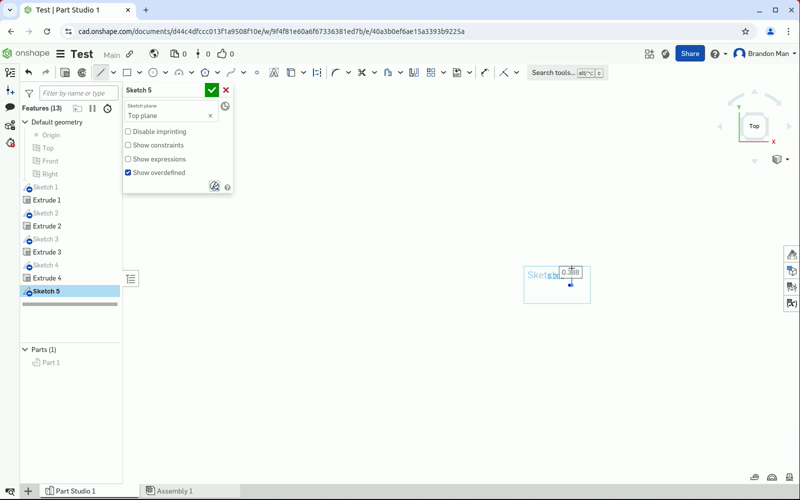
key_up(shift)
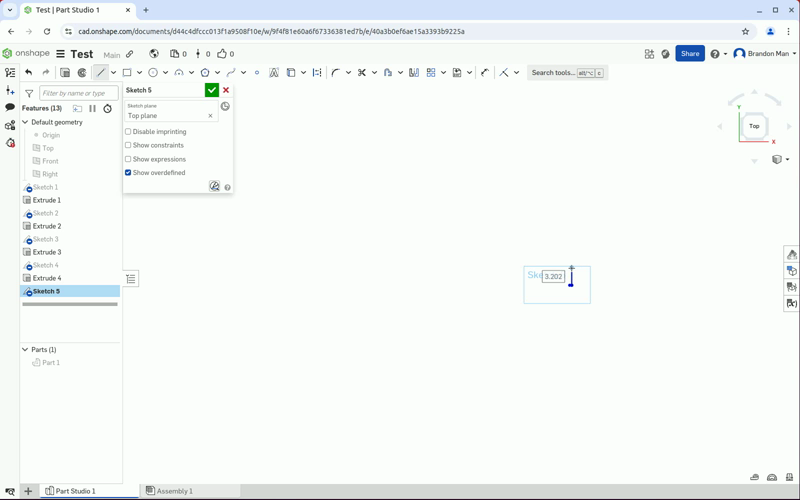
key_down(shift)
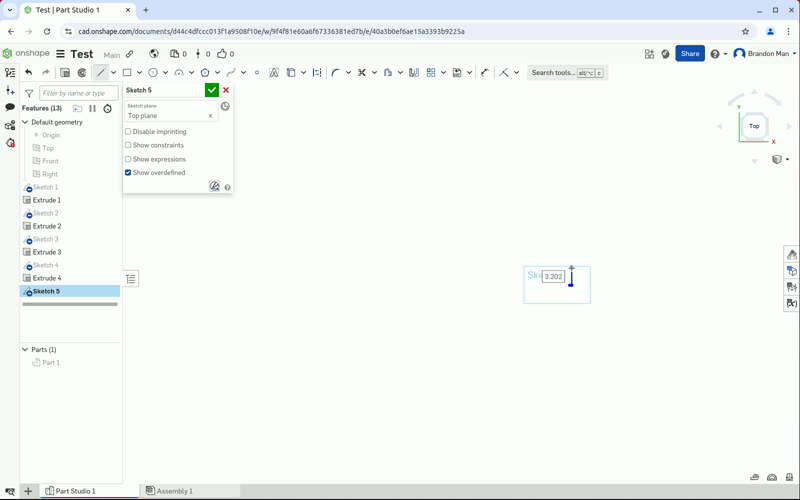
mouse_move(589, 267)
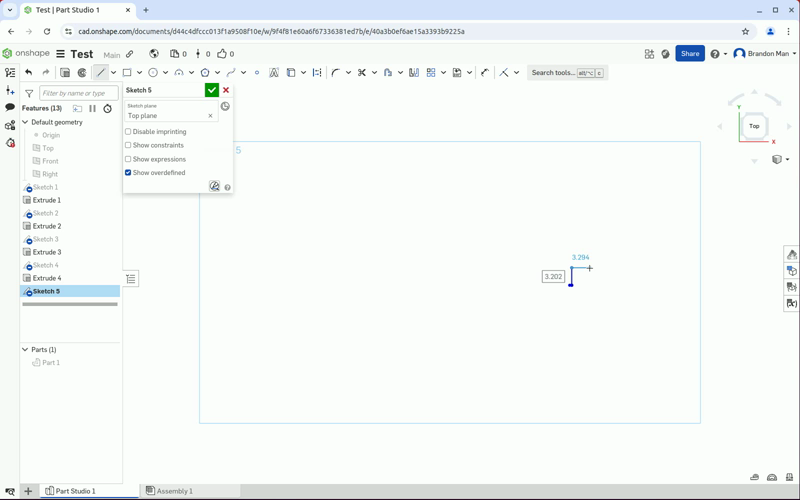
mouse_move(569, 267)
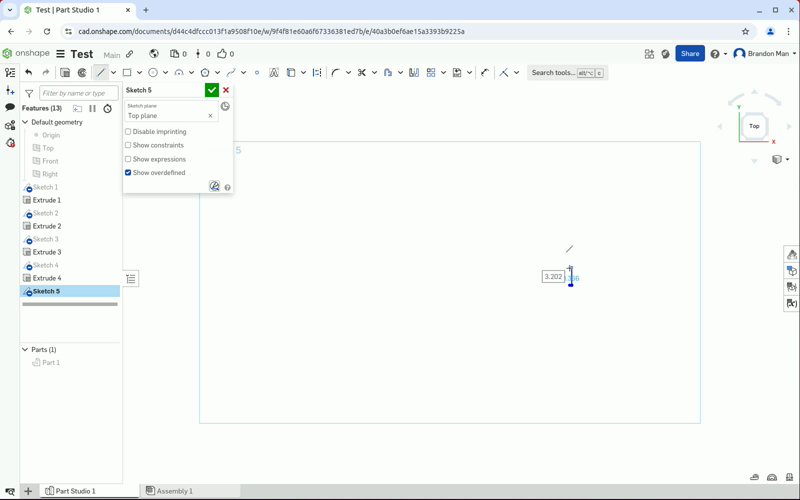
scroll(6)
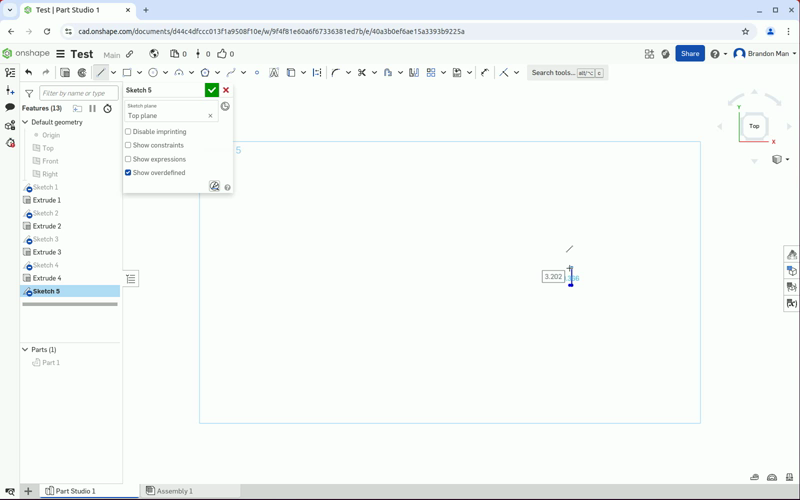
scroll(6)
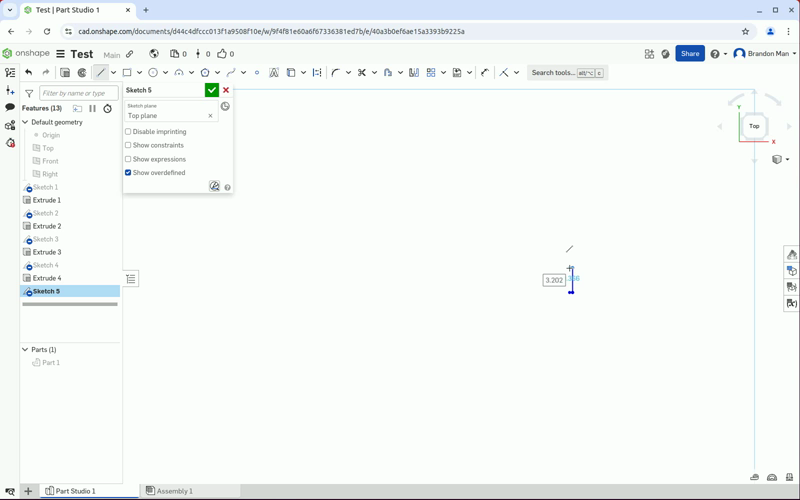
scroll(6)
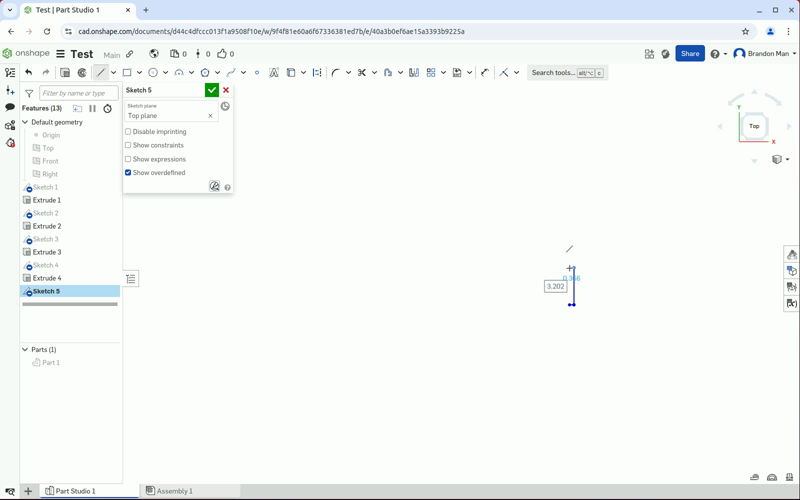
scroll(6)
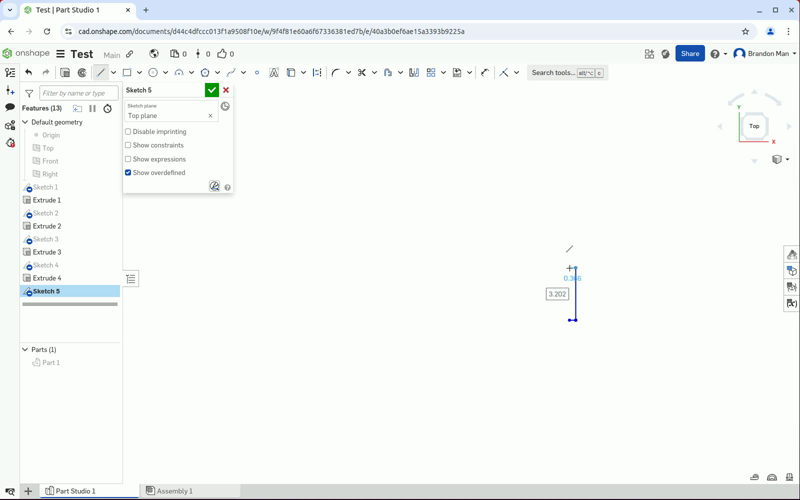
scroll(6)
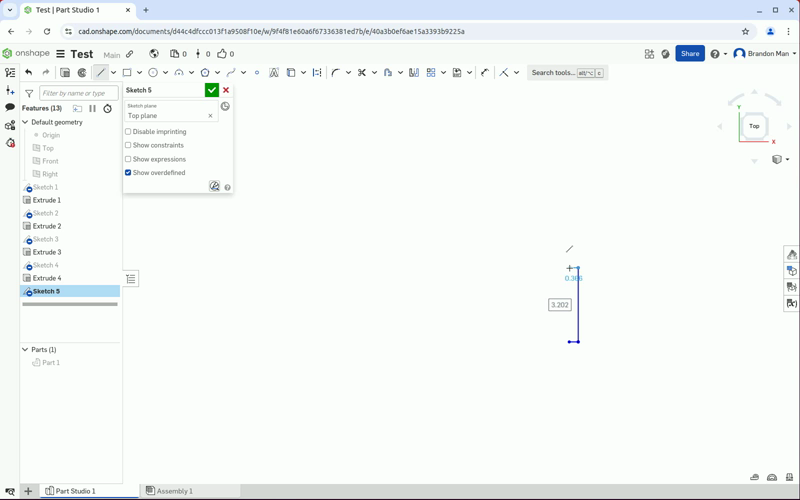
scroll(6)
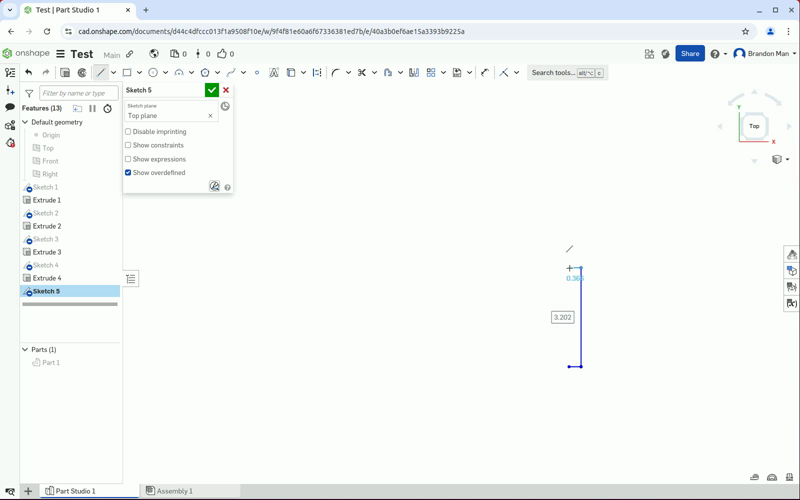
scroll(6)
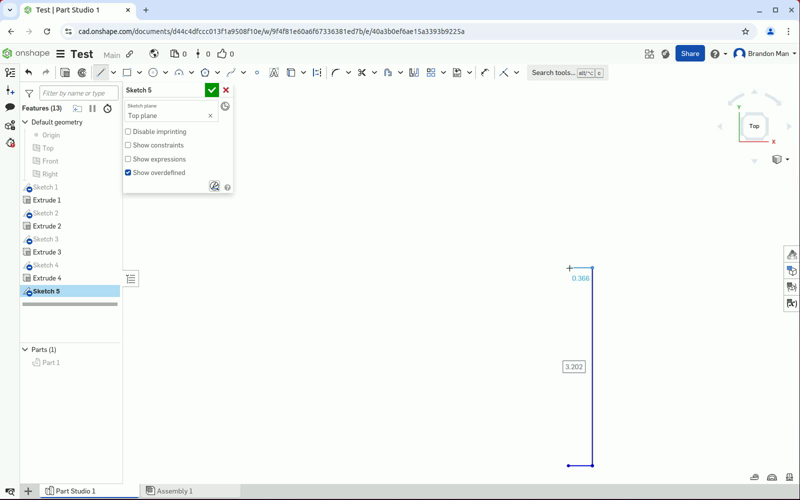
click(569, 267)
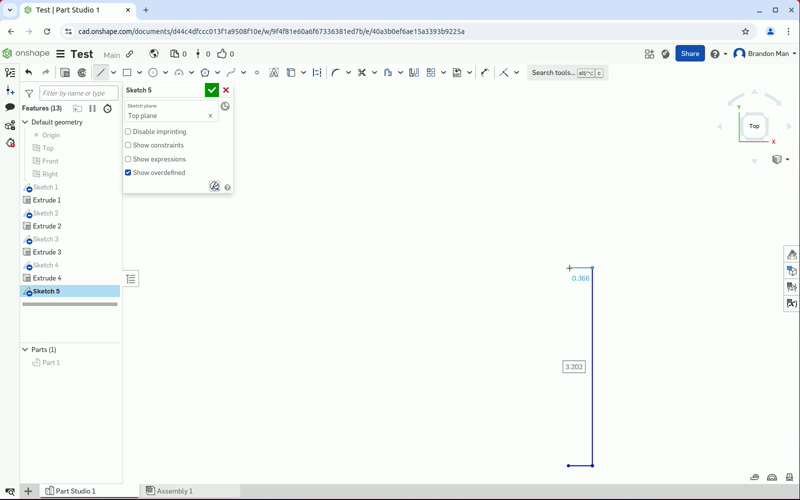
scroll(-6)
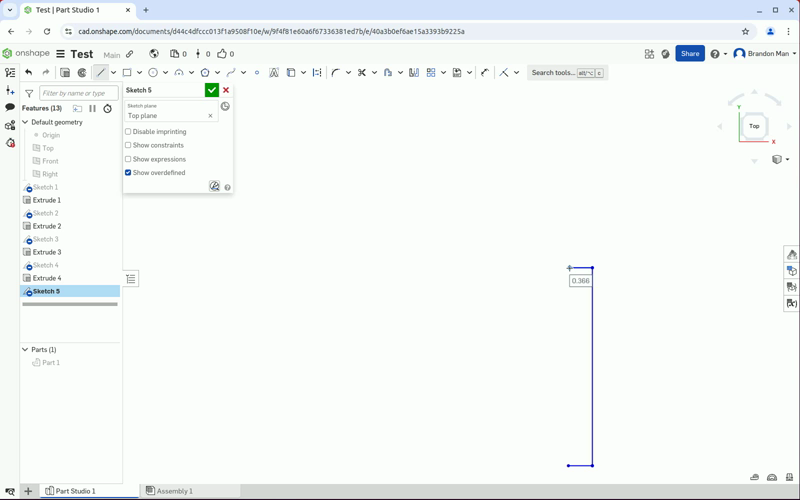
scroll(-6)
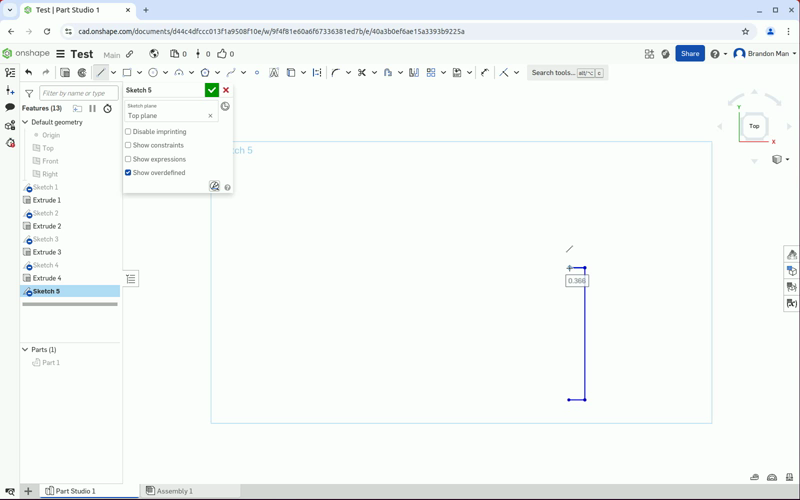
scroll(-6)
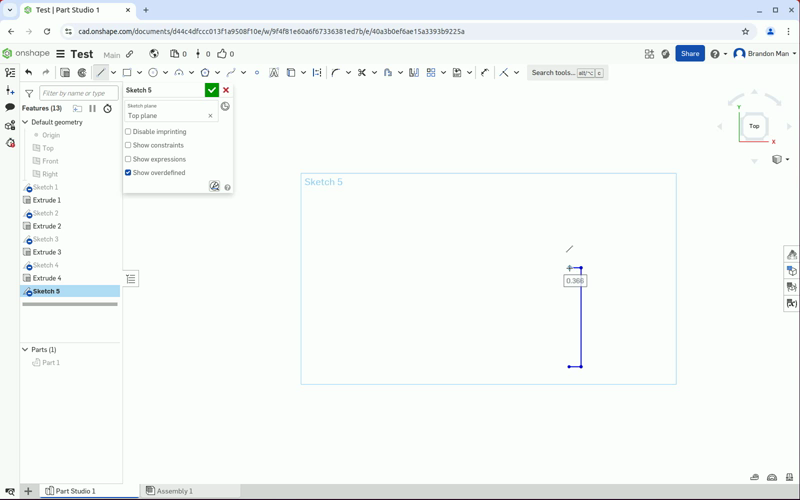
scroll(-6)
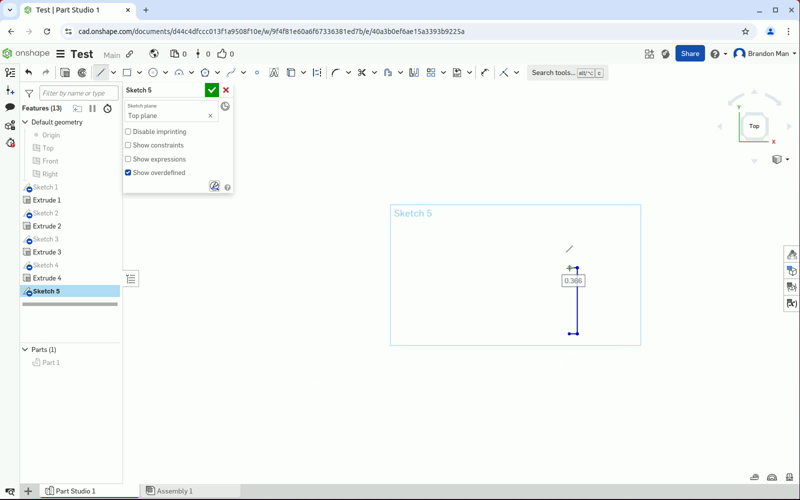
scroll(-6)
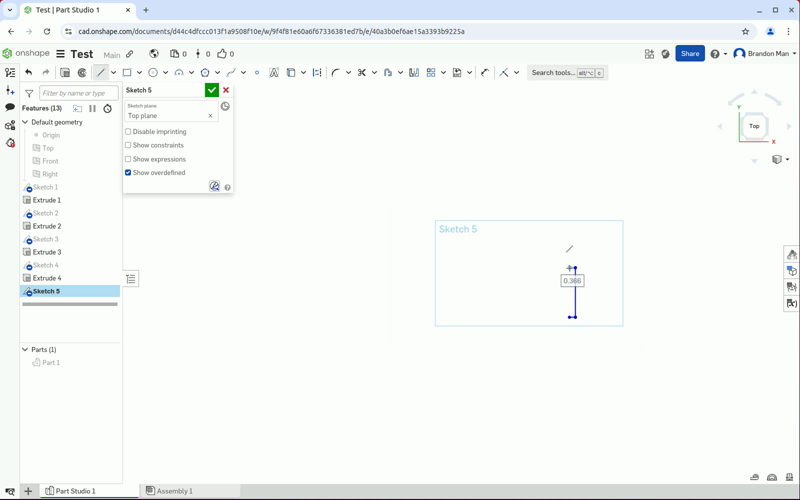
scroll(-6)
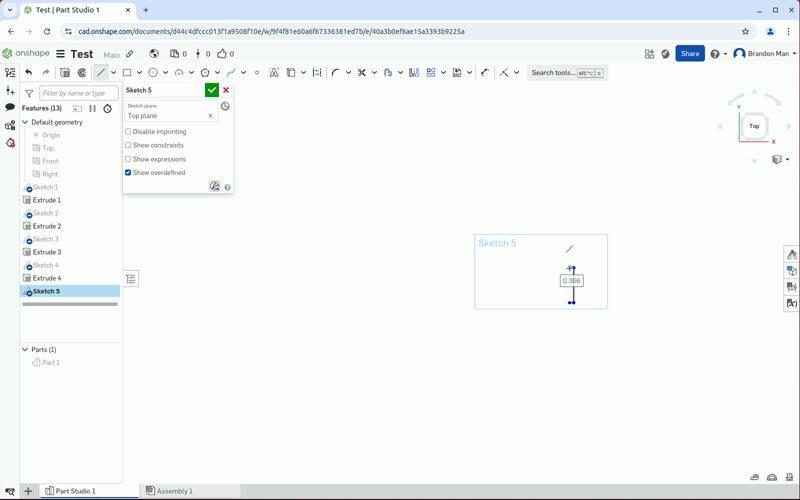
scroll(-6)
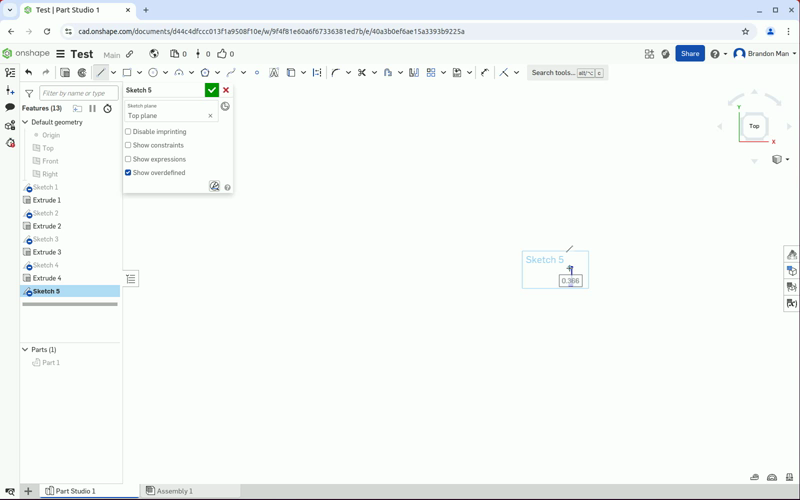
key_up(shift)
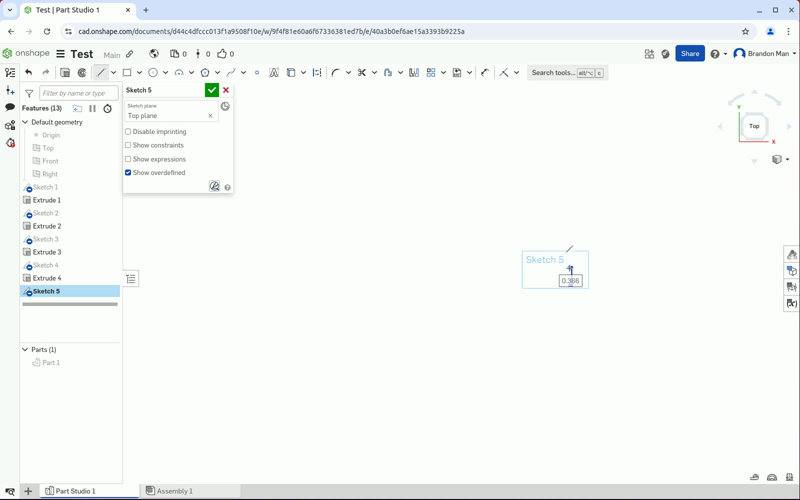
mouse_move(589, 267)
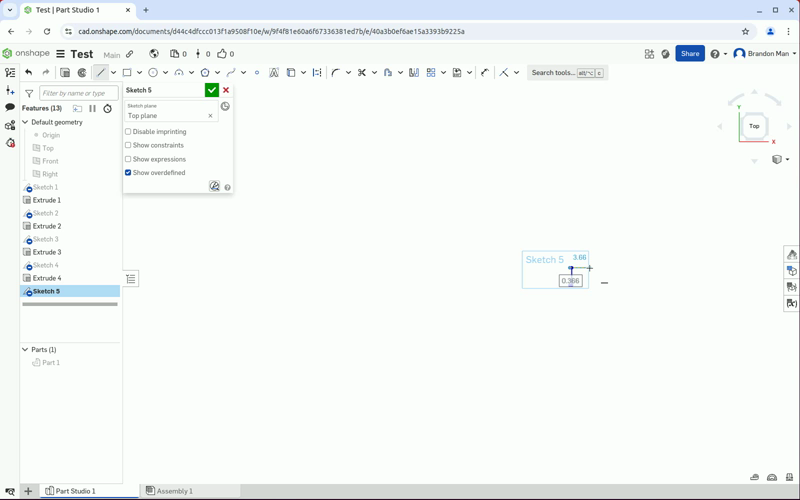
key_down(shift)
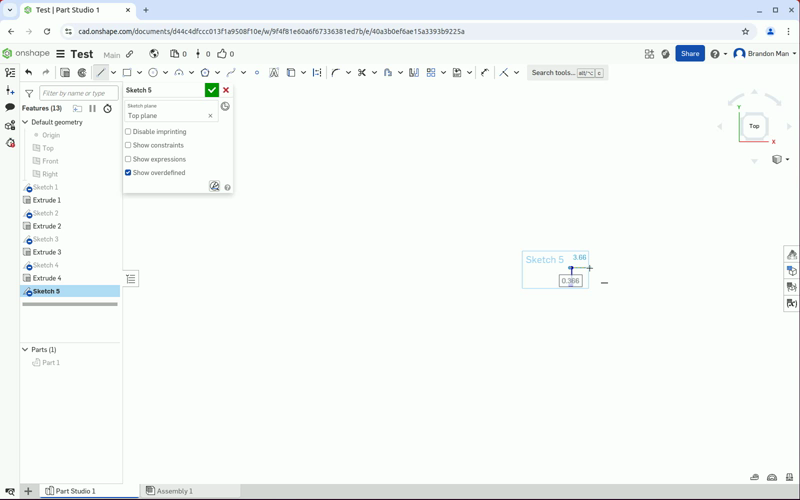
mouse_move(569, 285)
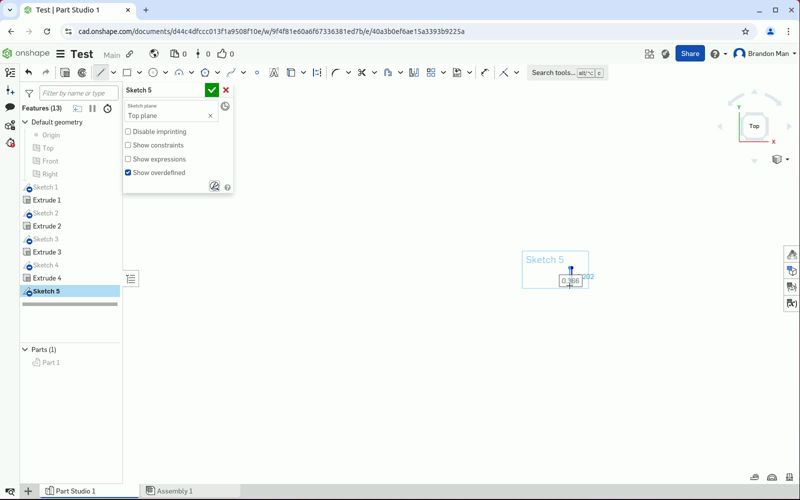
scroll(6)
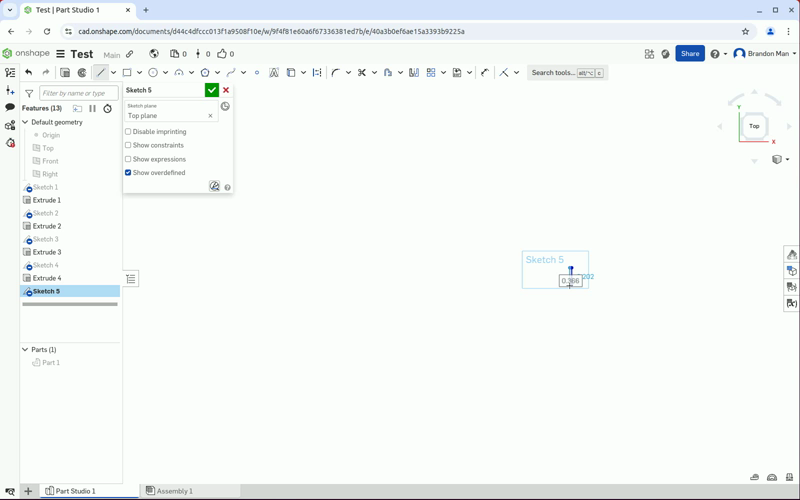
scroll(6)
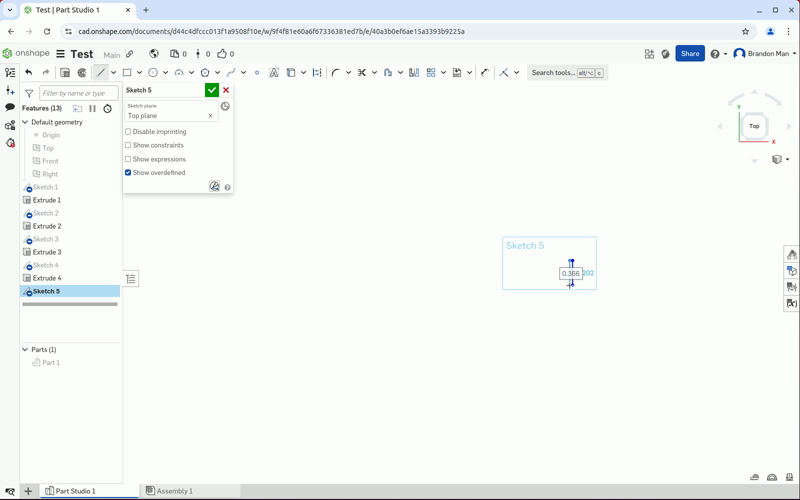
scroll(6)
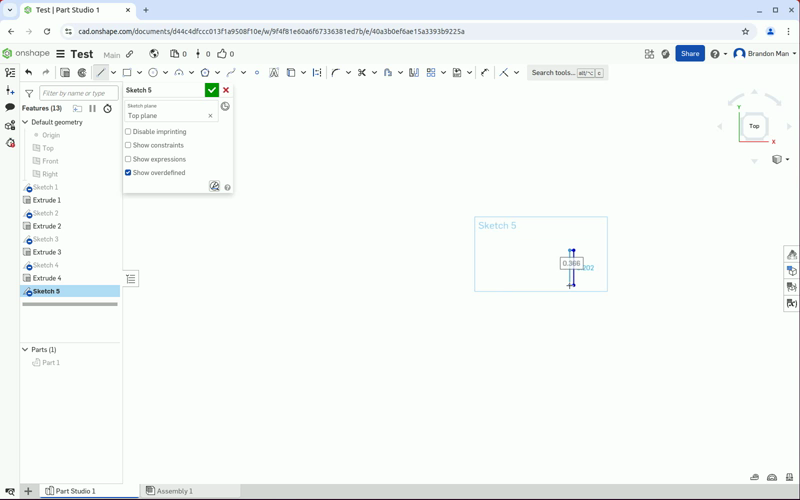
scroll(6)
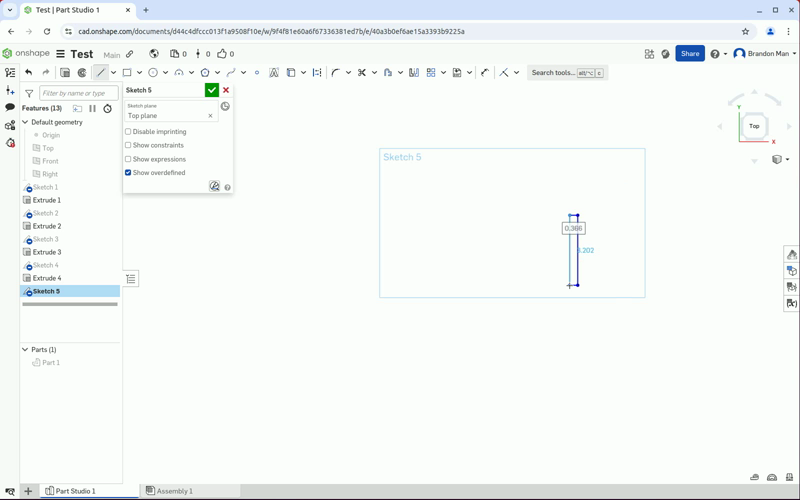
scroll(6)
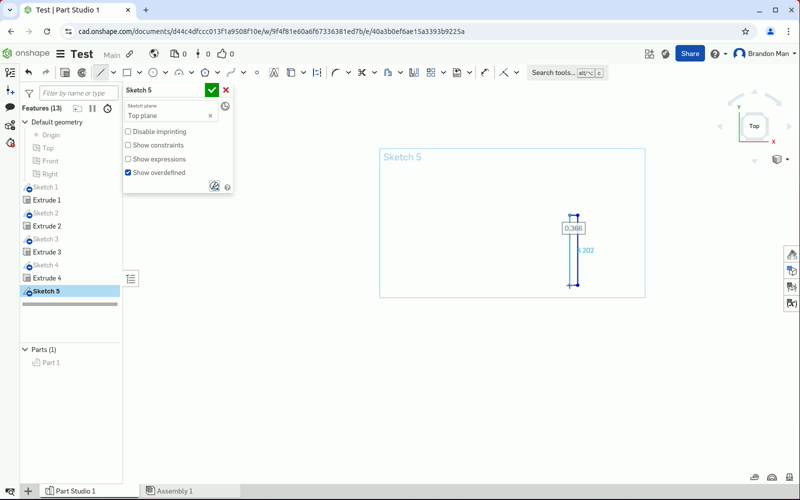
scroll(6)
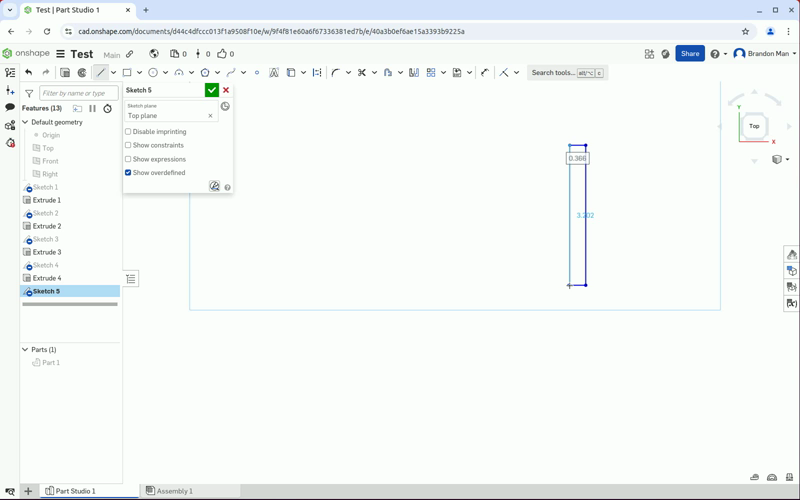
scroll(6)
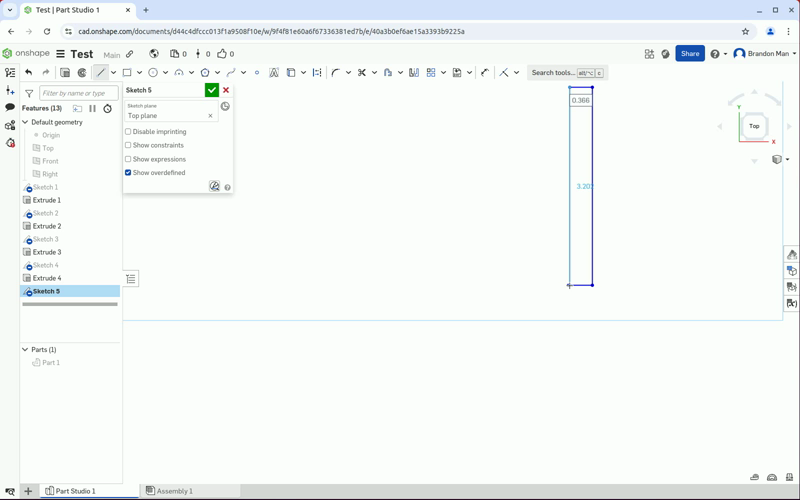
key_up(shift)
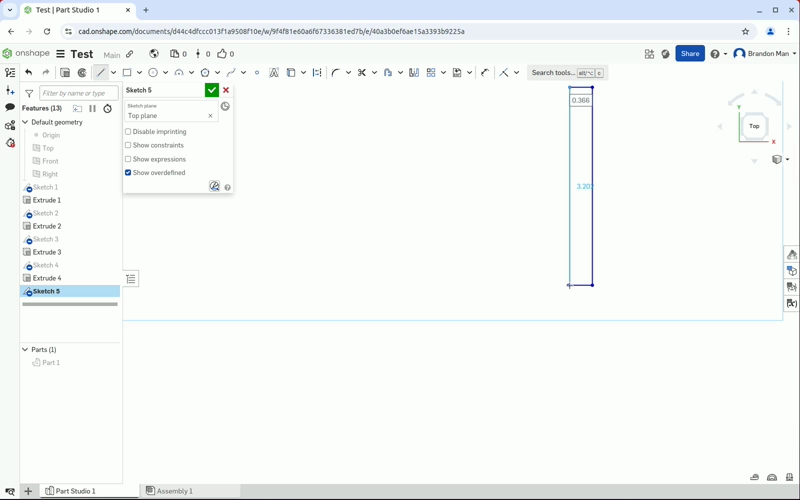
click(569, 285)
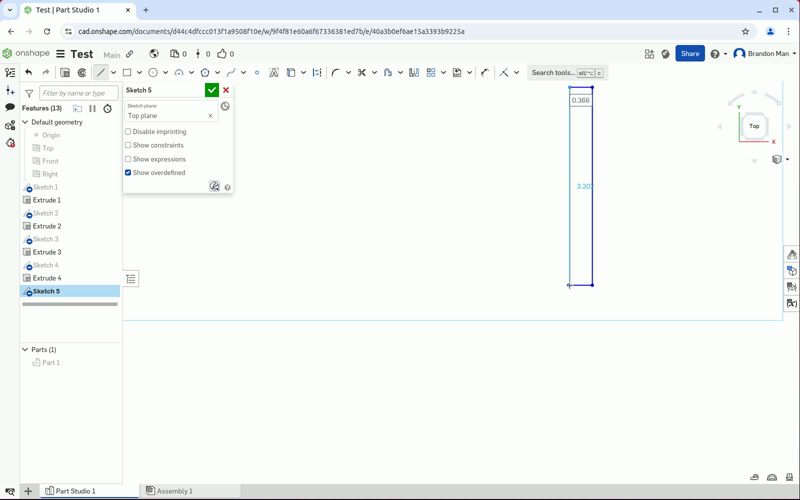
scroll(-6)
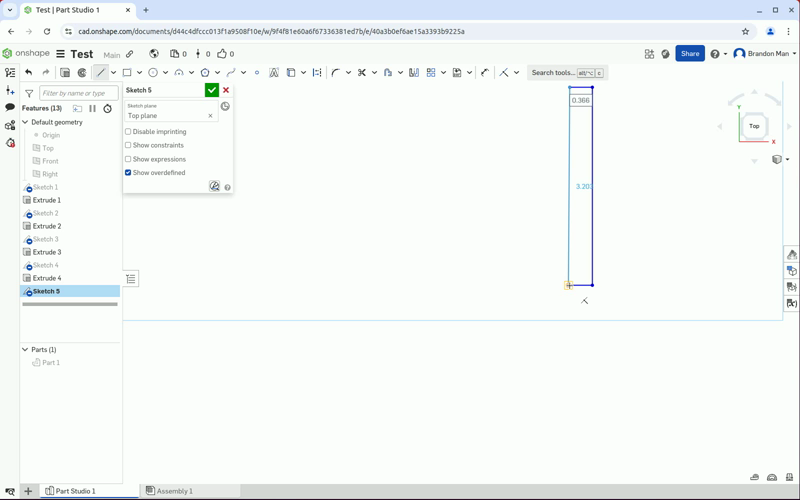
scroll(-6)
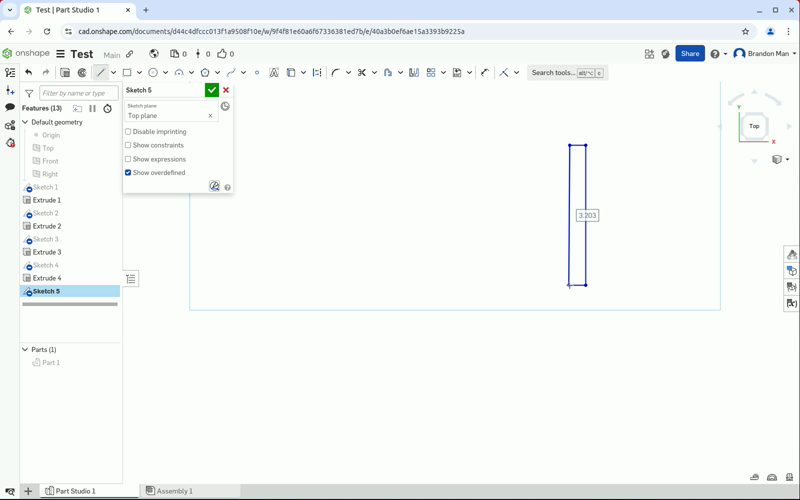
scroll(-6)
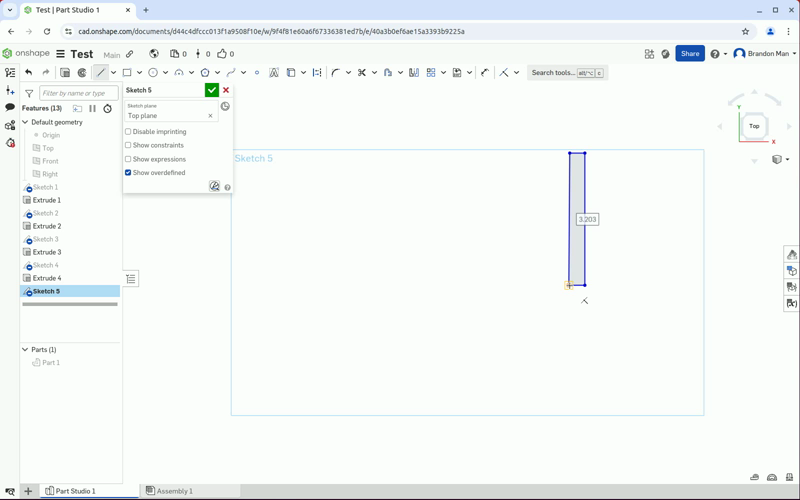
scroll(-6)
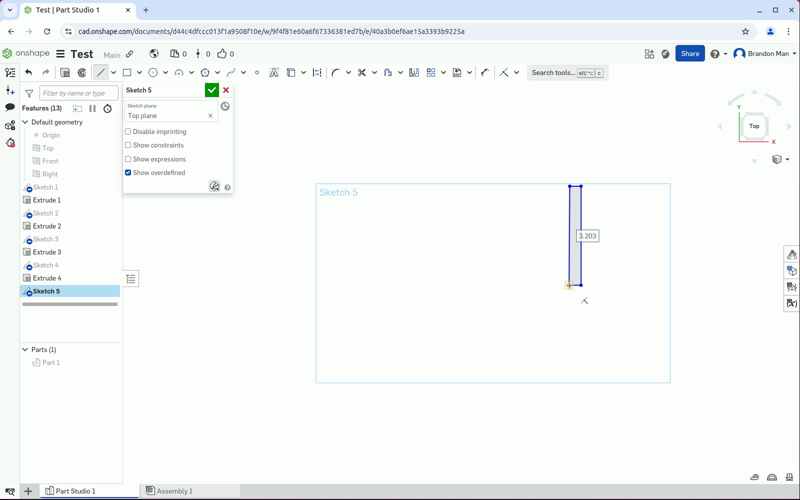
scroll(-6)
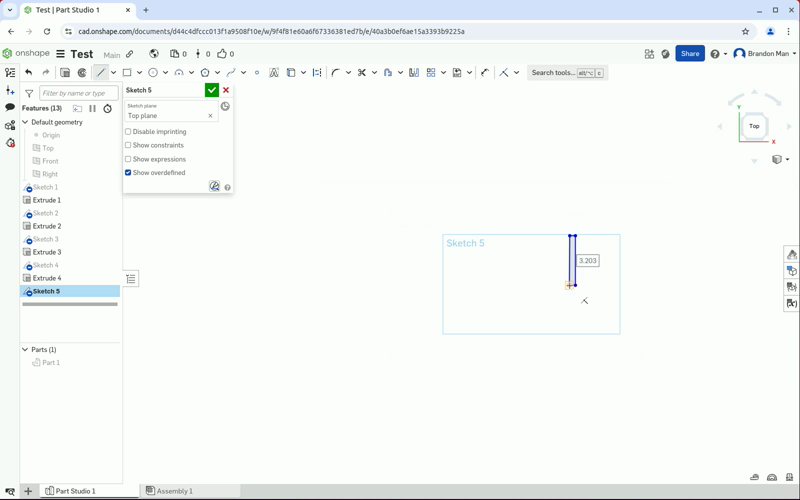
scroll(-6)
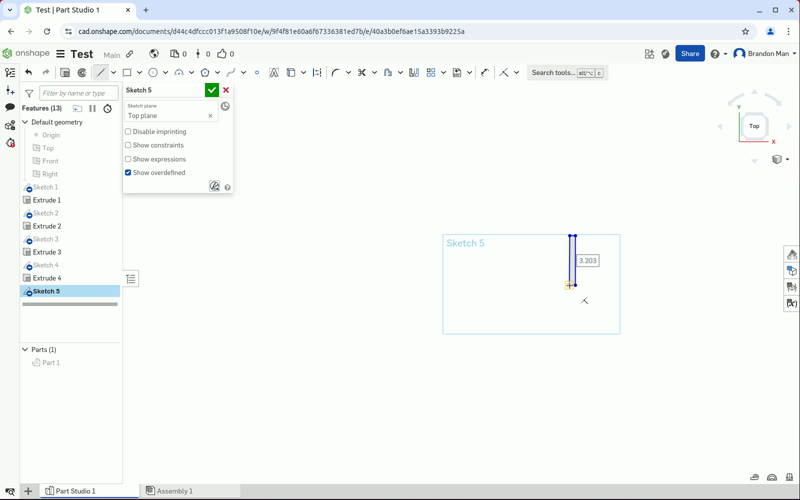
scroll(-6)
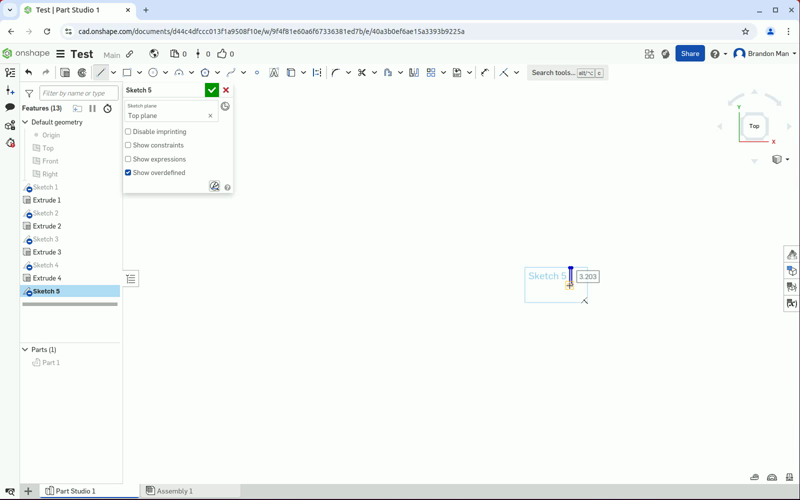
key(esc)
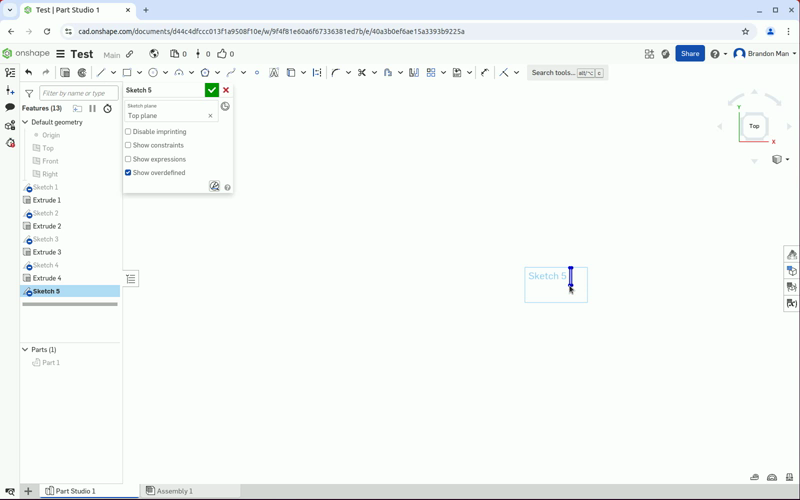
mouse_move(570, 282)
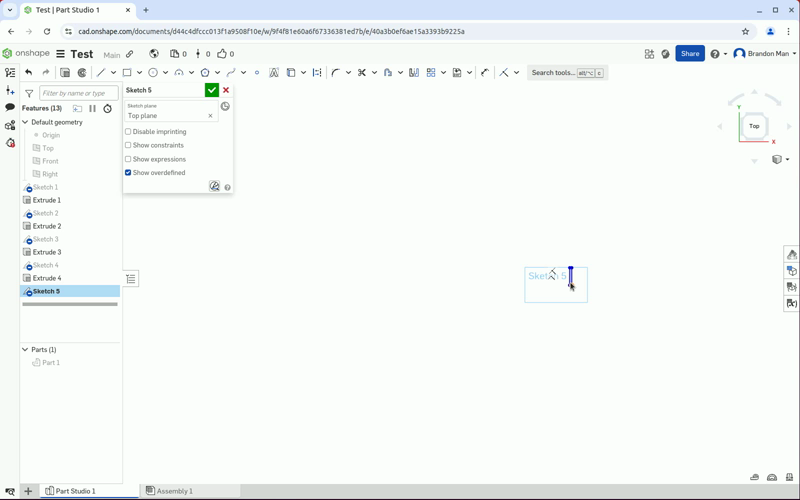
scroll(6)
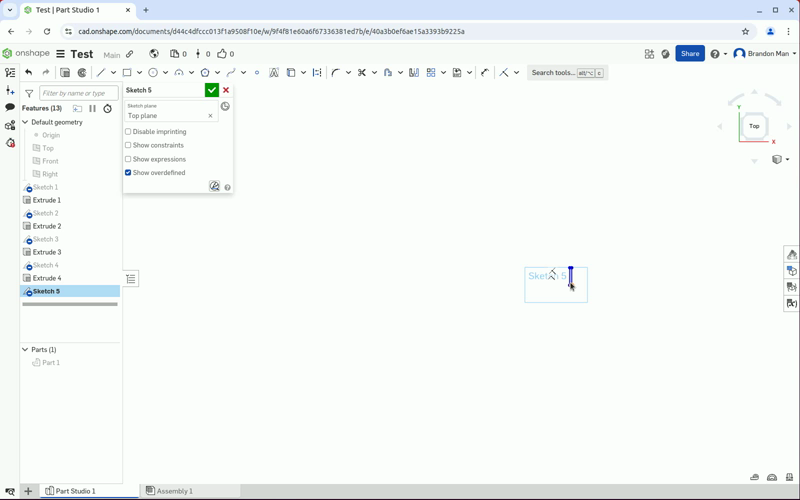
scroll(6)
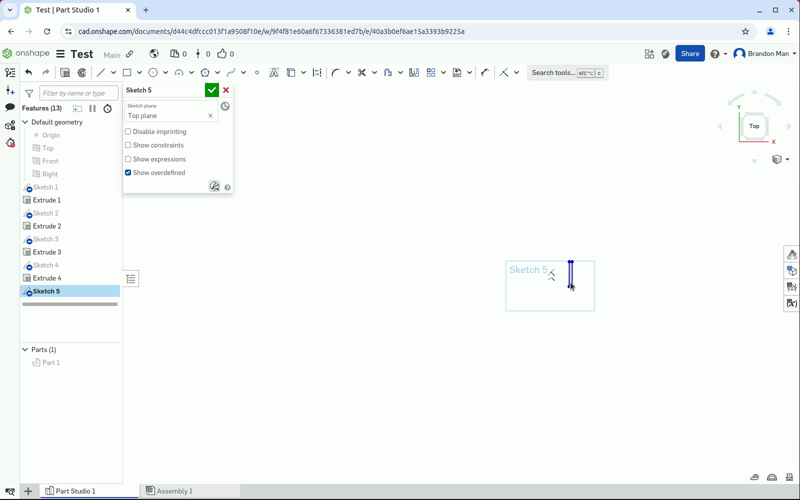
scroll(6)
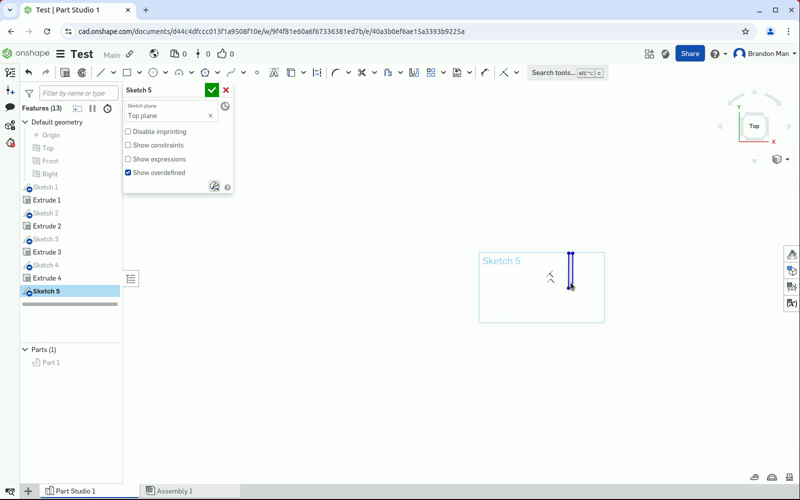
scroll(6)
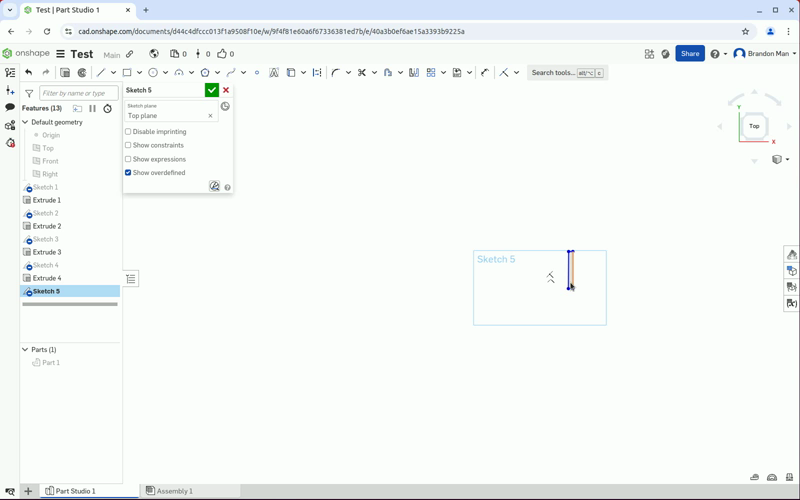
scroll(6)
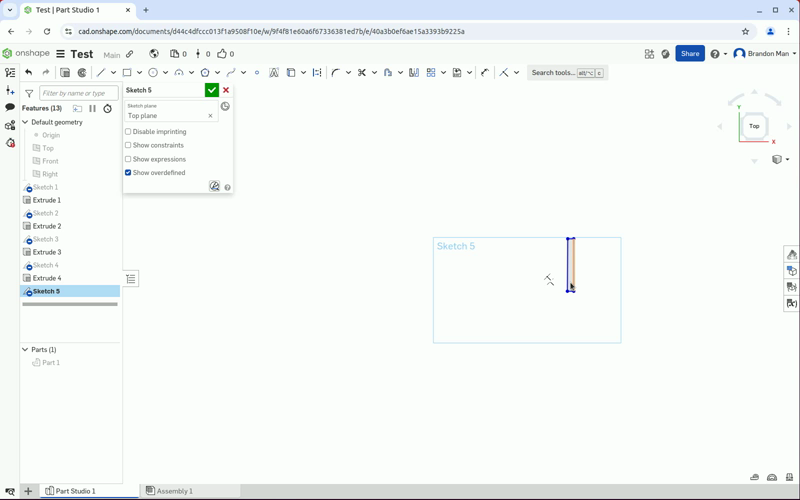
scroll(6)
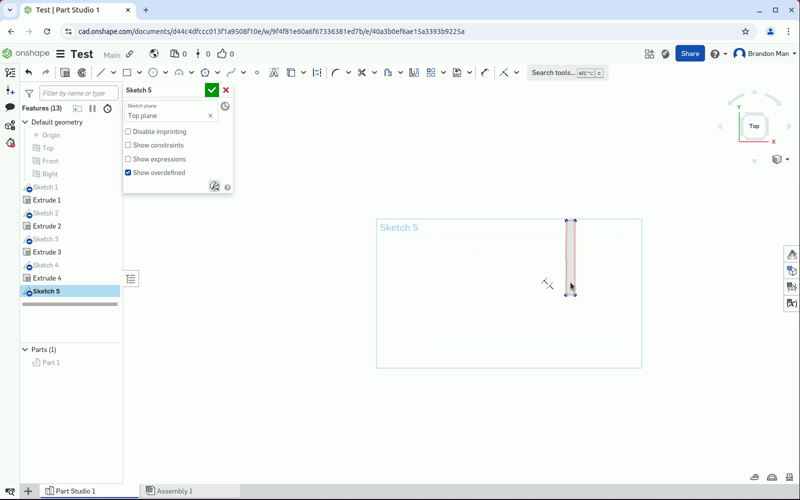
scroll(6)
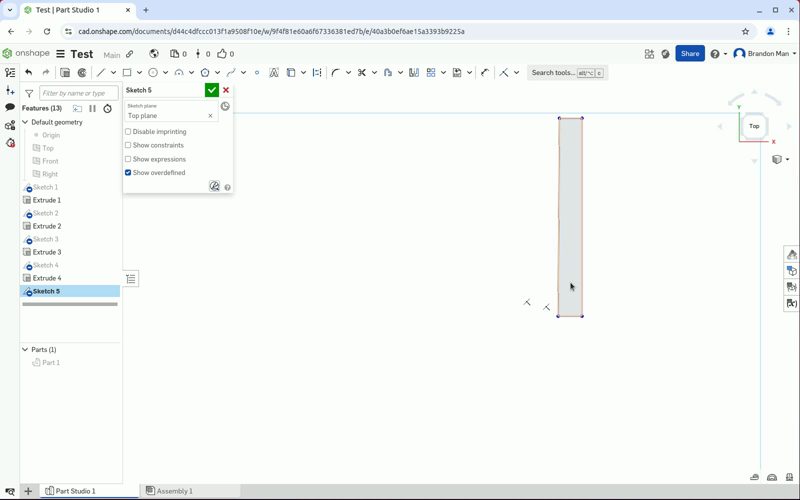
click(570, 282)
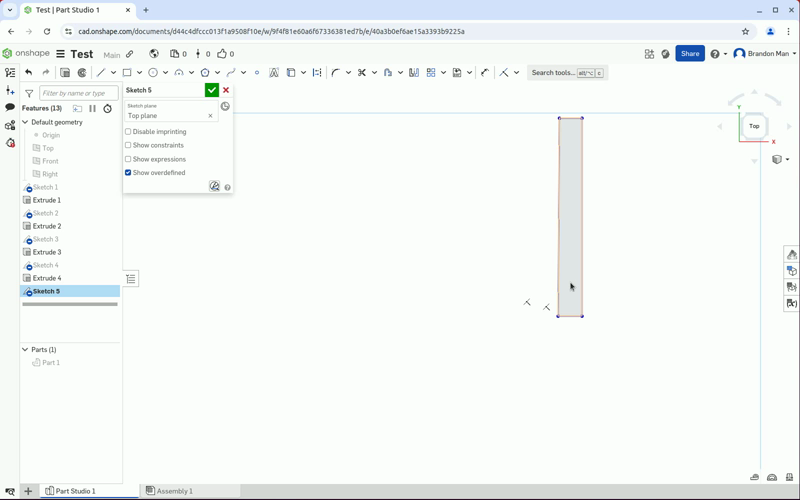
scroll(-6)
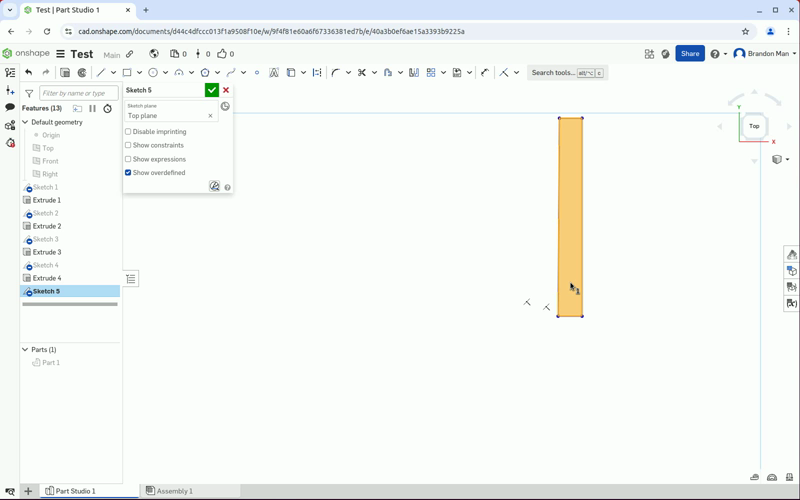
scroll(-6)
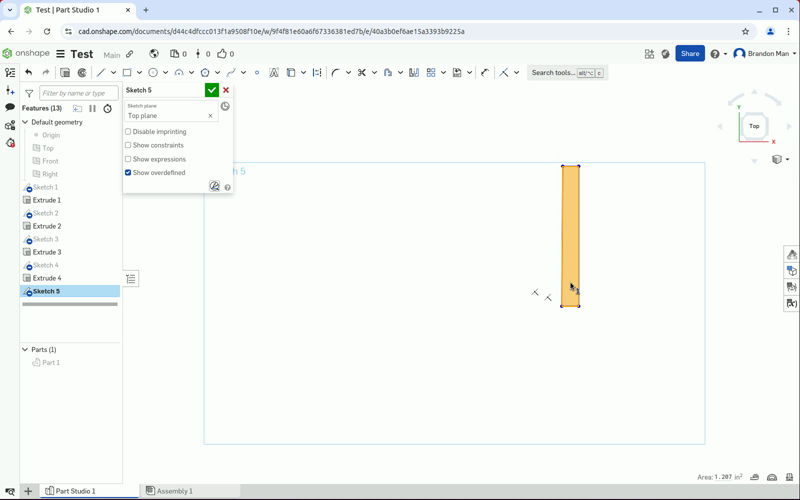
scroll(-6)
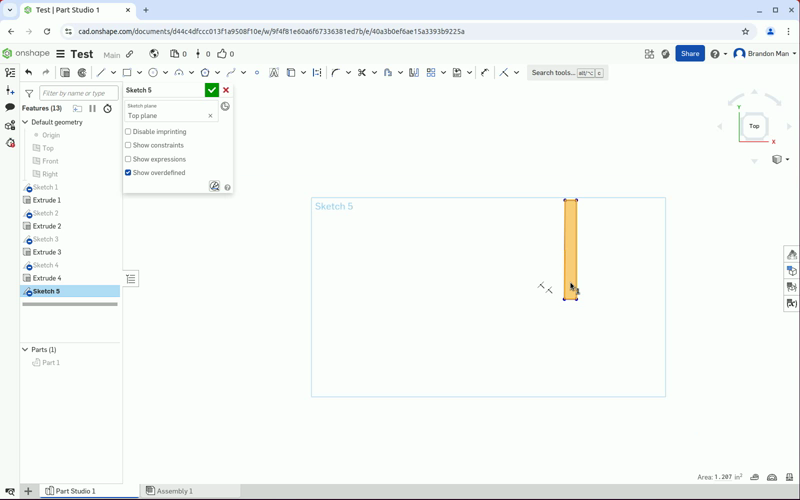
scroll(-6)
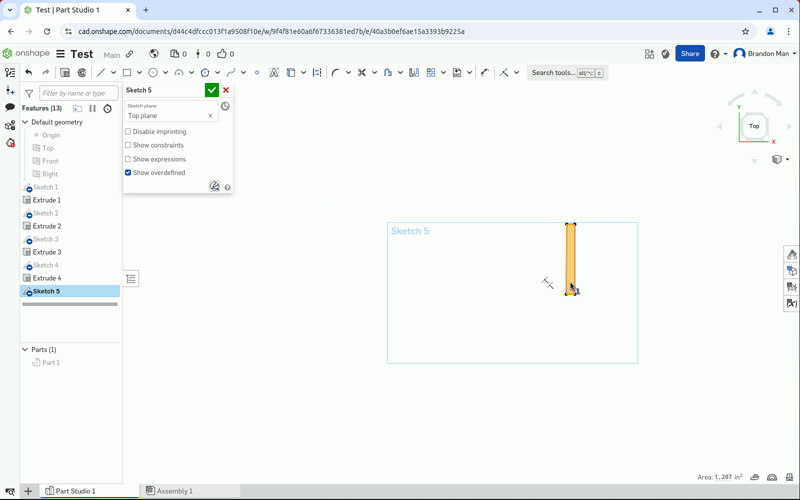
scroll(-6)
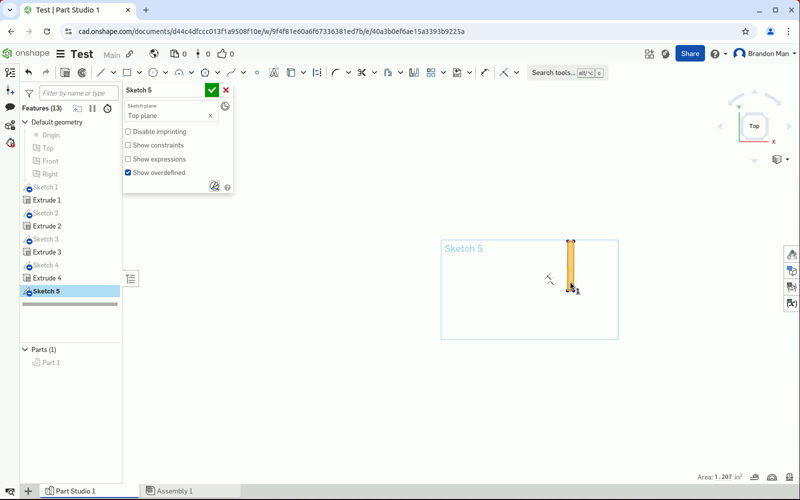
scroll(-6)
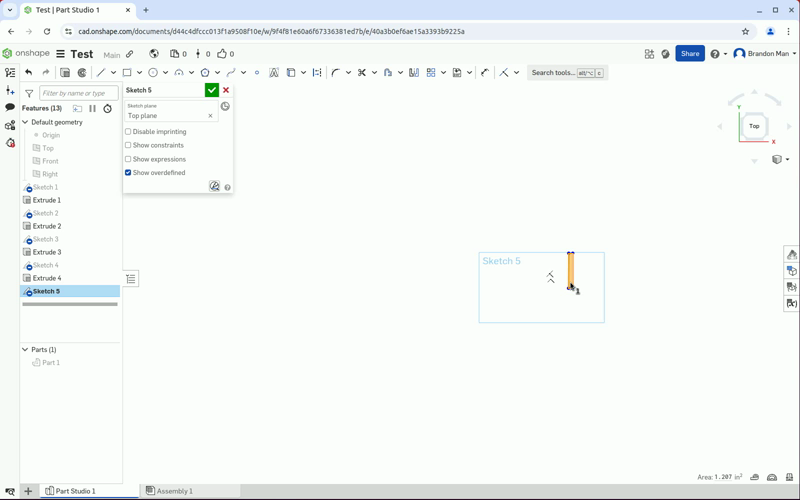
scroll(-6)
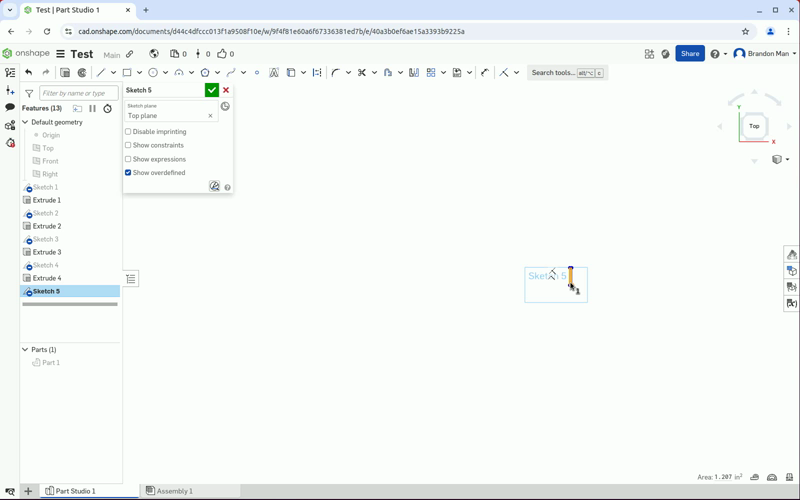
mouse_move(73, 352)
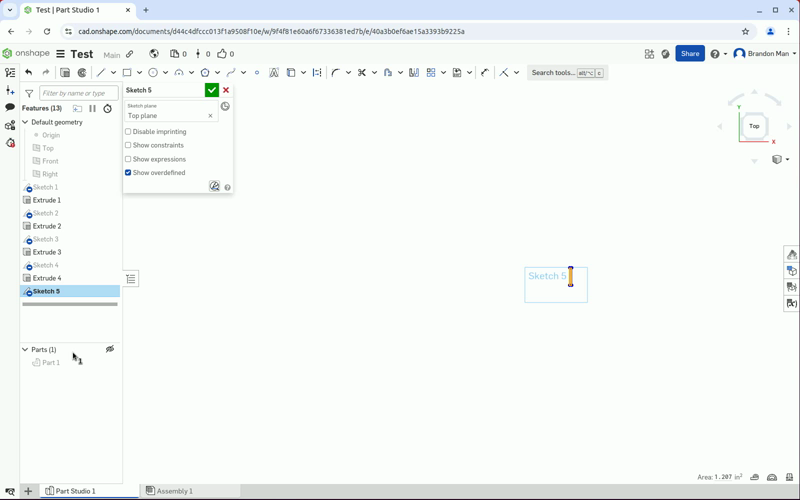
key(shift+y)
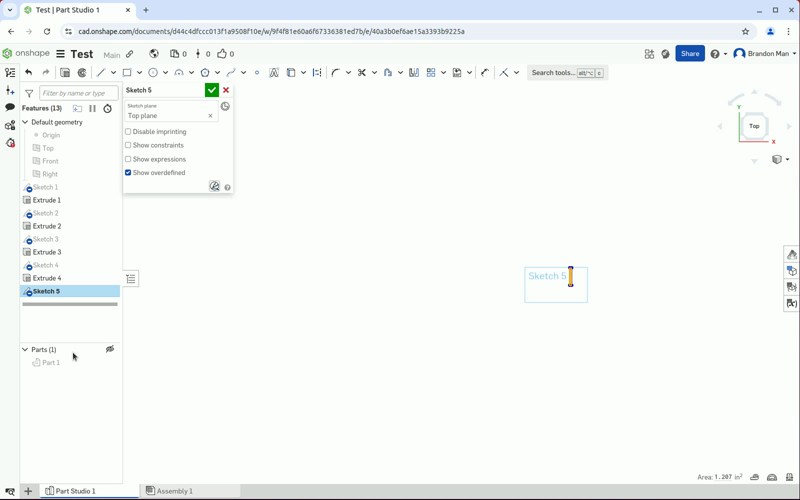
key(shift+e)
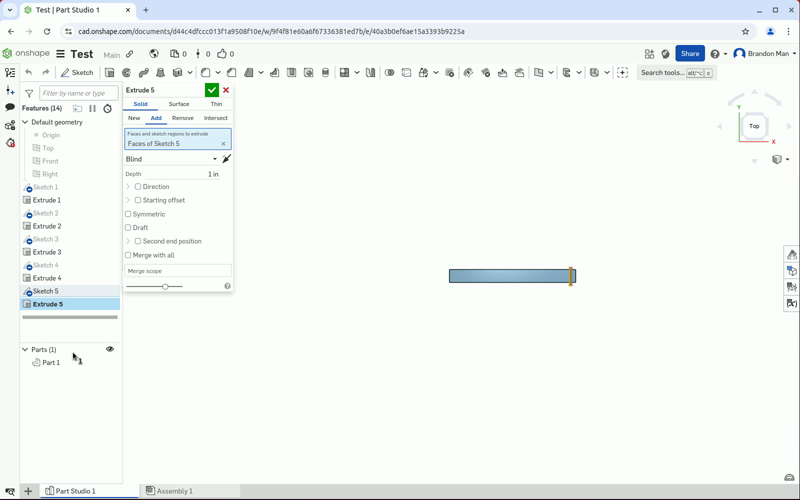
mouse_move(143, 106)
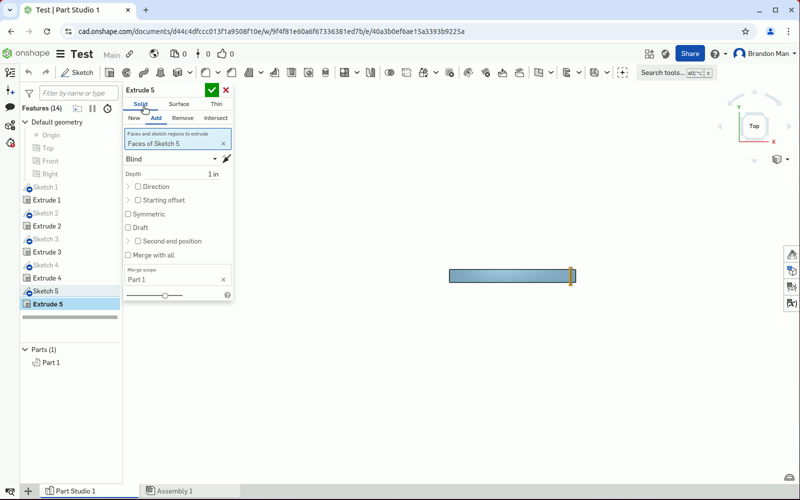
click(143, 106)
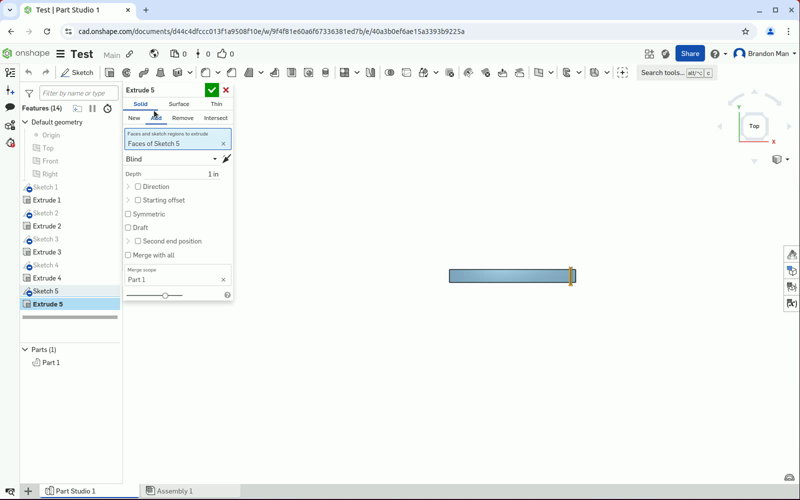
mouse_move(186, 120)
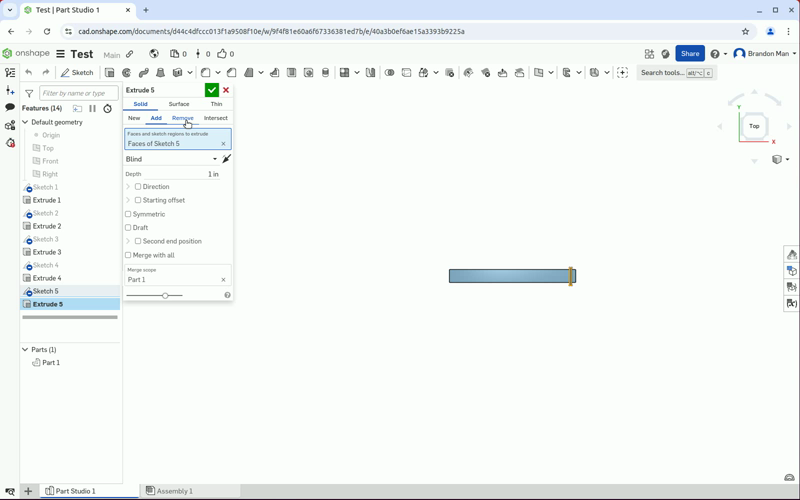
click(186, 120)
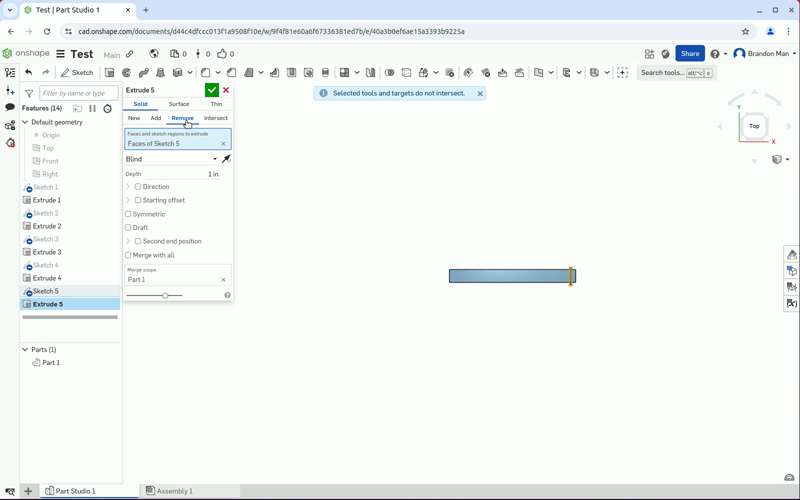
key(tab, 4)
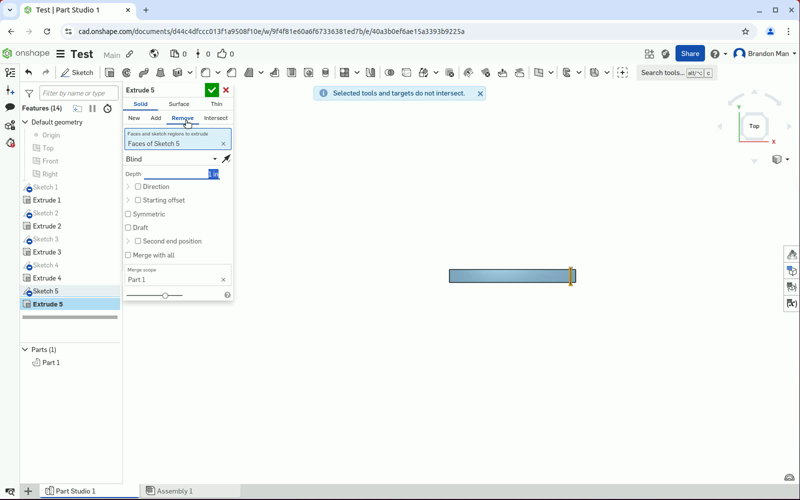
text(0.241)
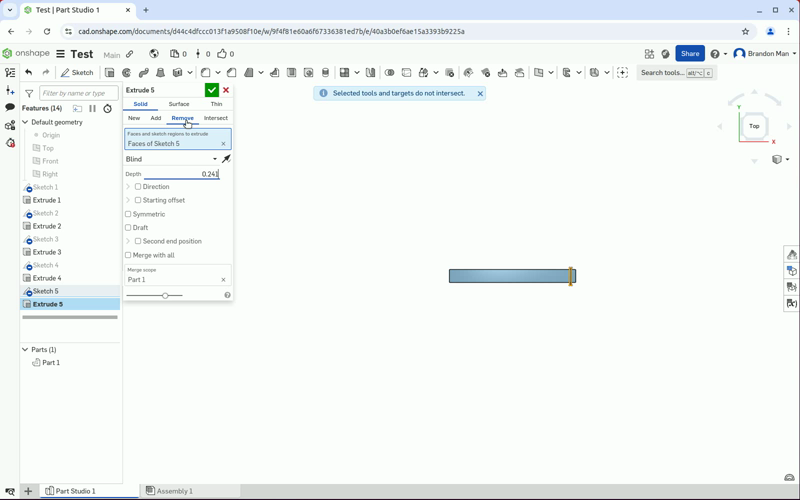
key(tab, 6)
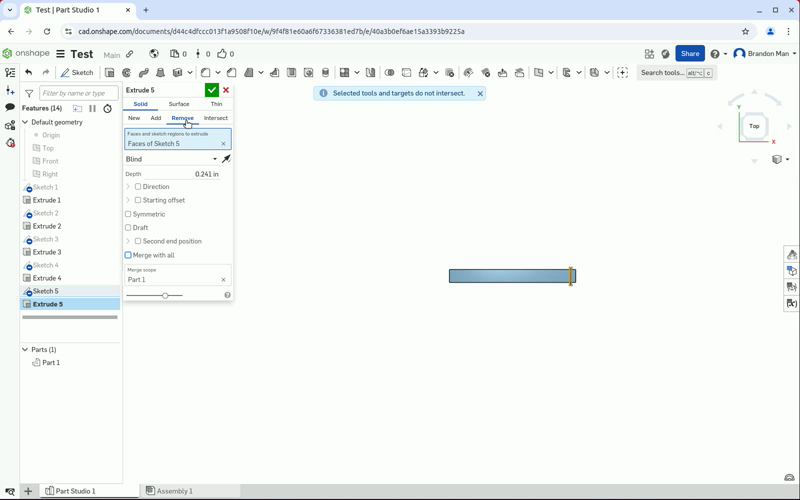
key(space)
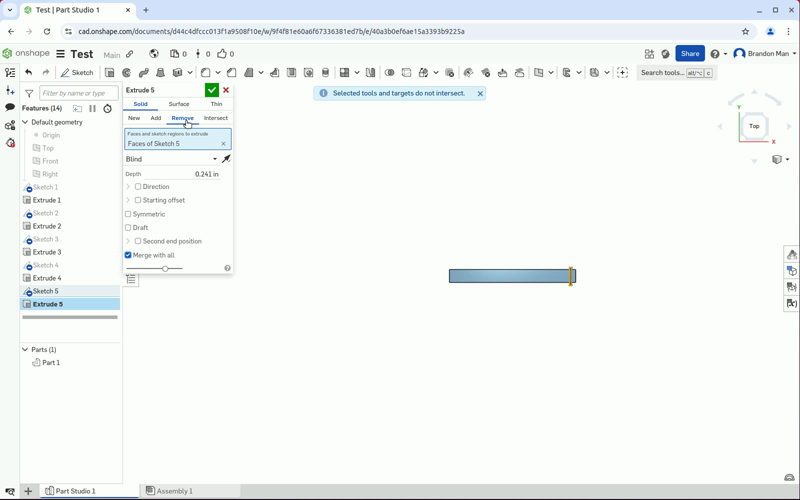
key(enter)
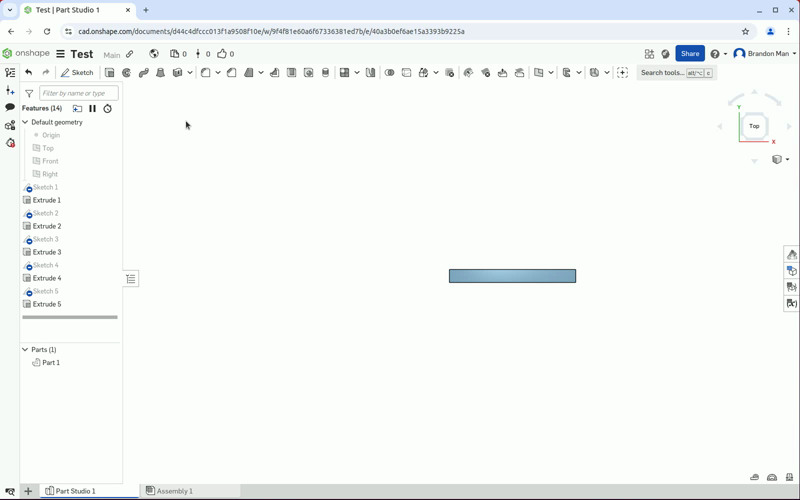
key(shift+h)
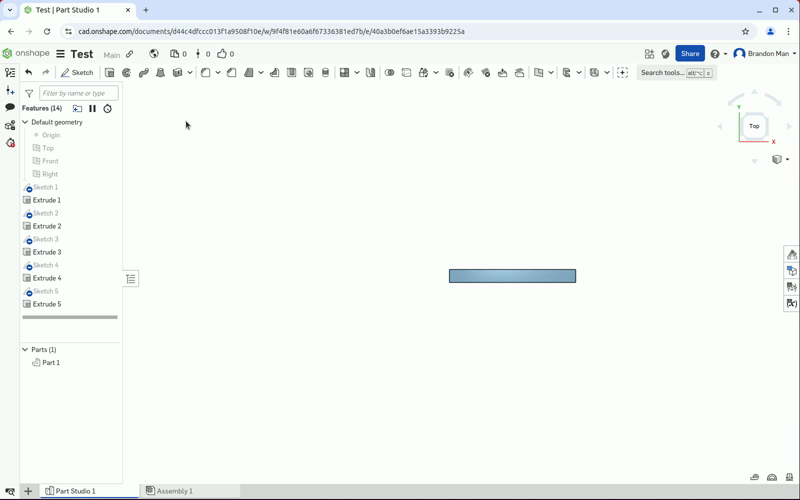
key(shift+h)
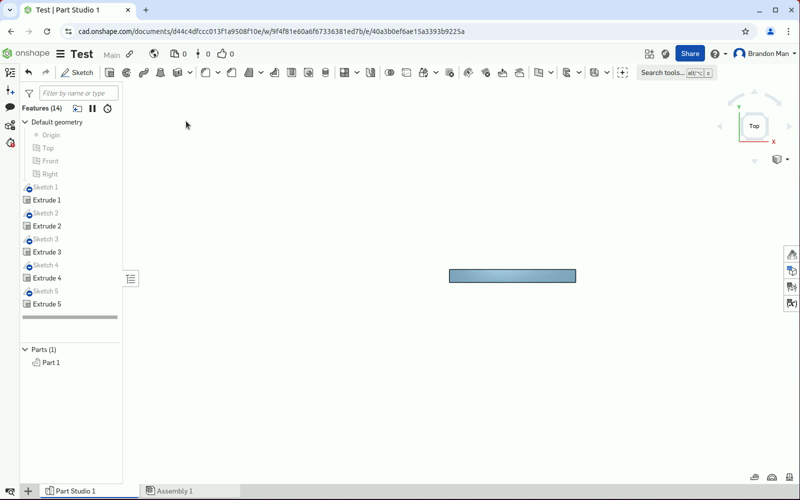
mouse_move(73, 189)
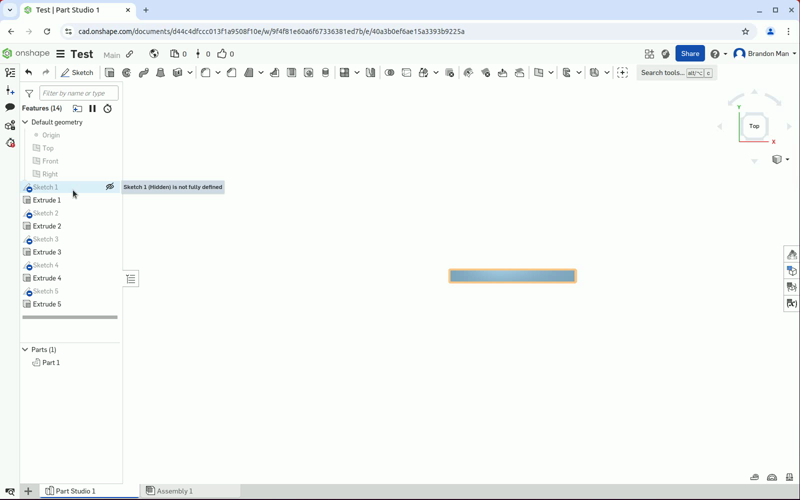
click(73, 189)
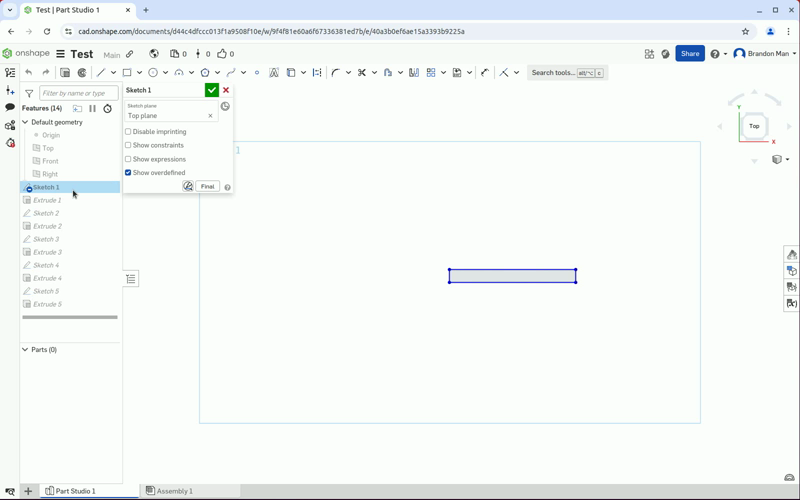
mouse_move(229, 92)
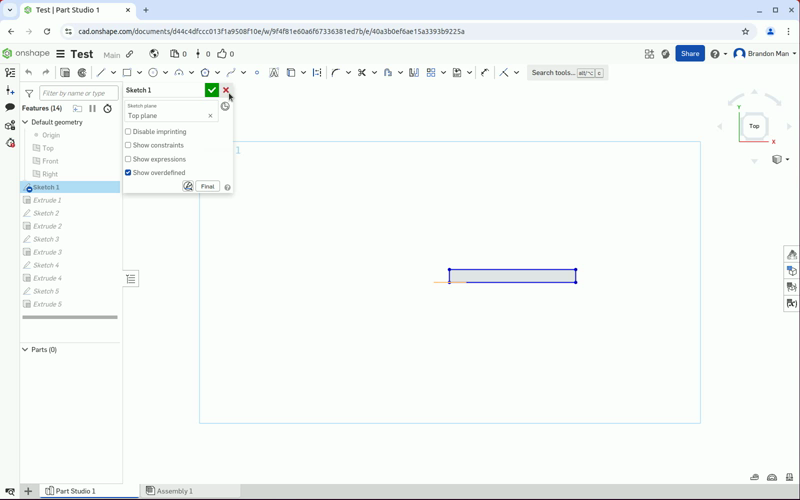
click(229, 92)
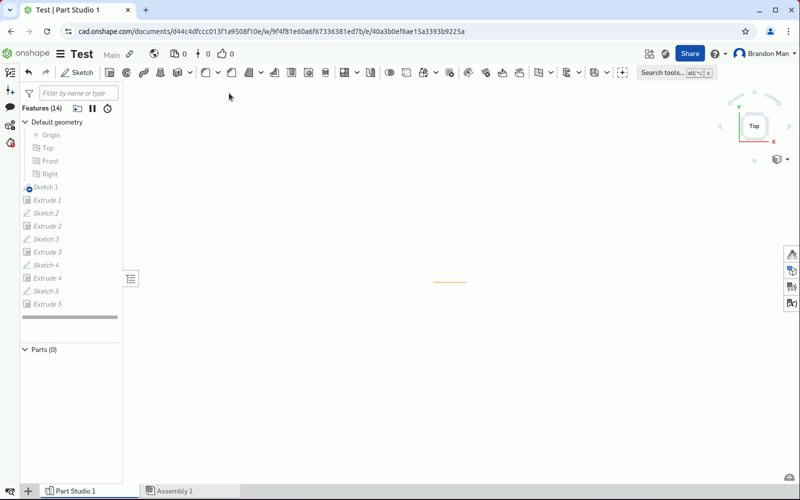
mouse_move(73, 352)
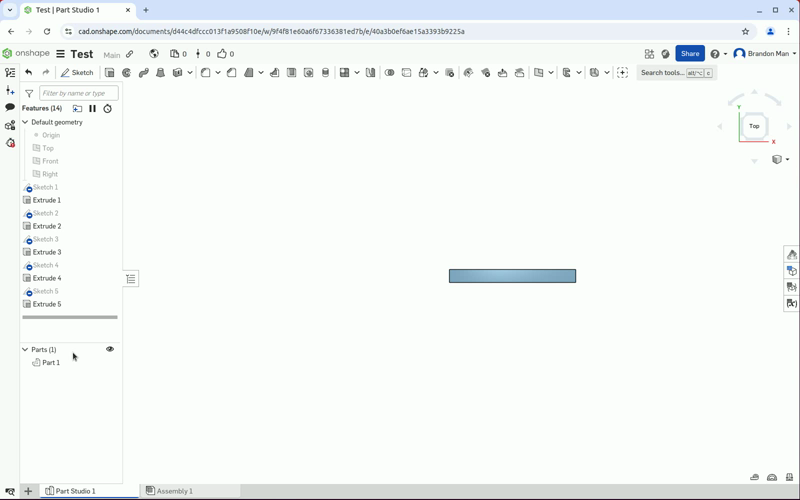
key(y)
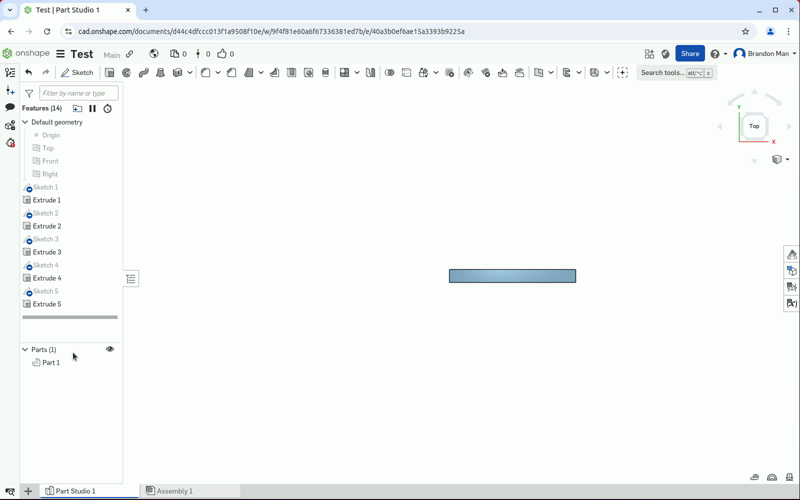
key(shift+p)
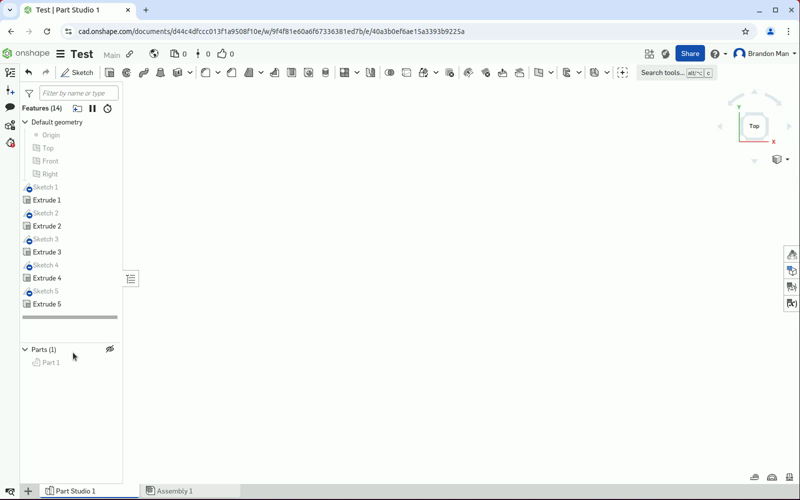
key(space)
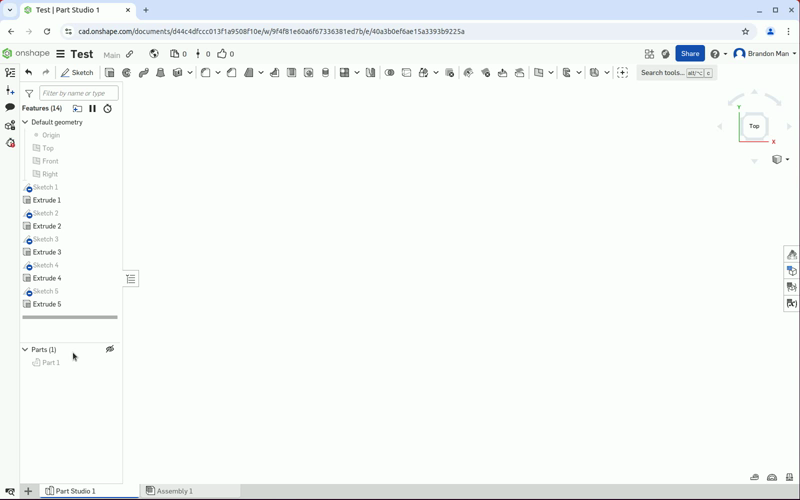
key_down(shift)
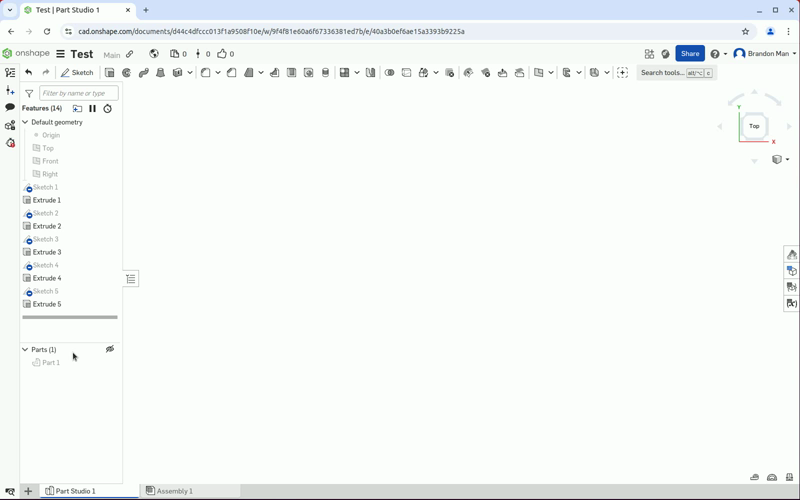
key(up)
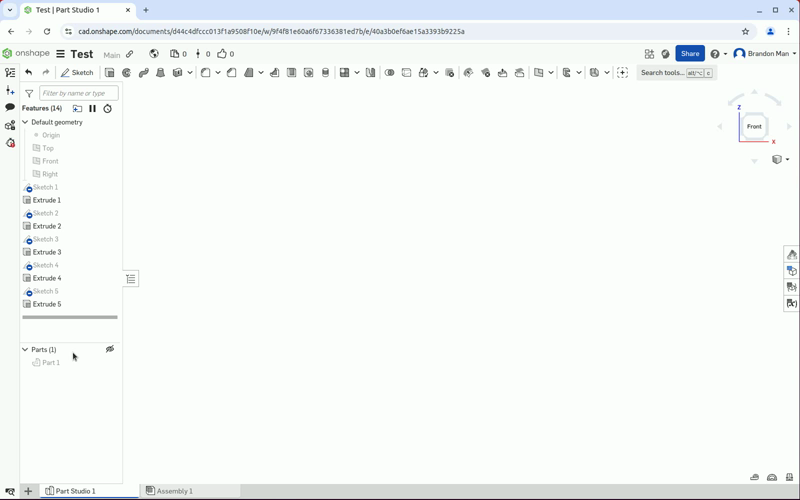
key_up(shift)
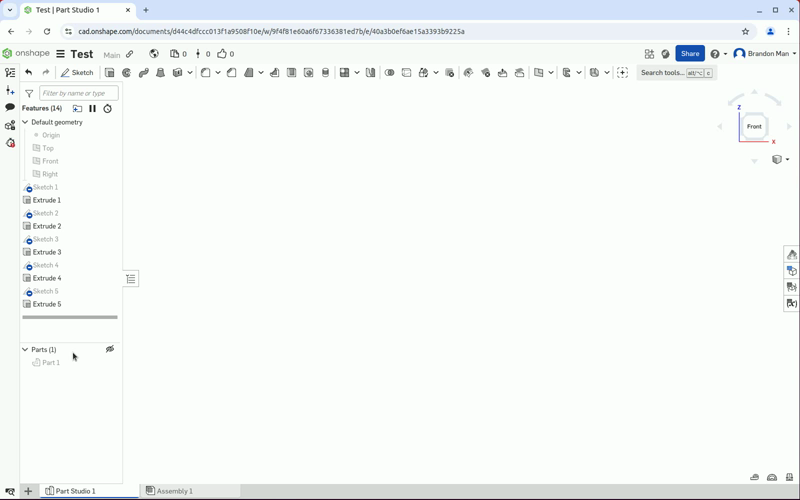
mouse_move(73, 352)
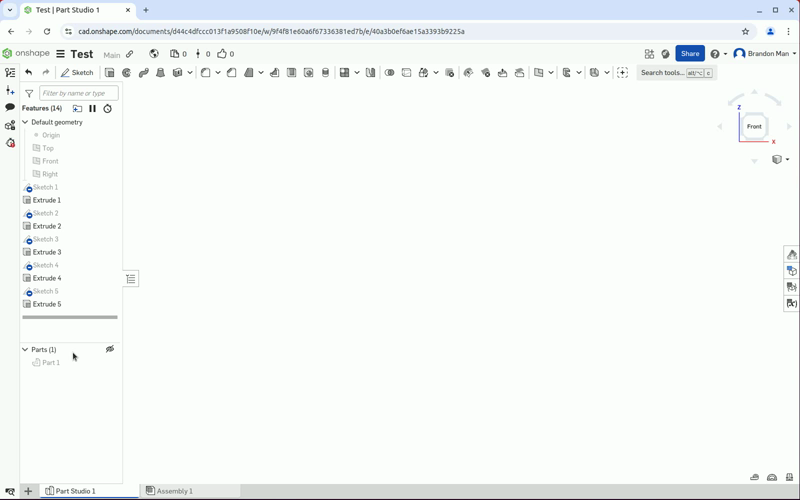
key(shift+y)
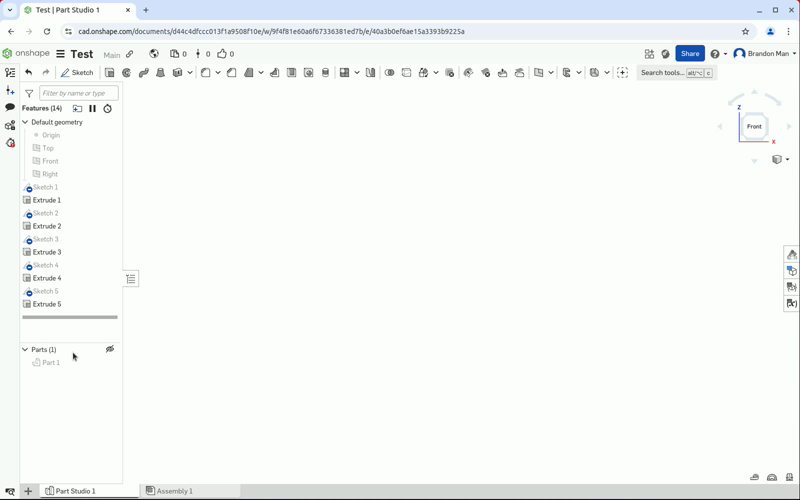
key(shift+s)
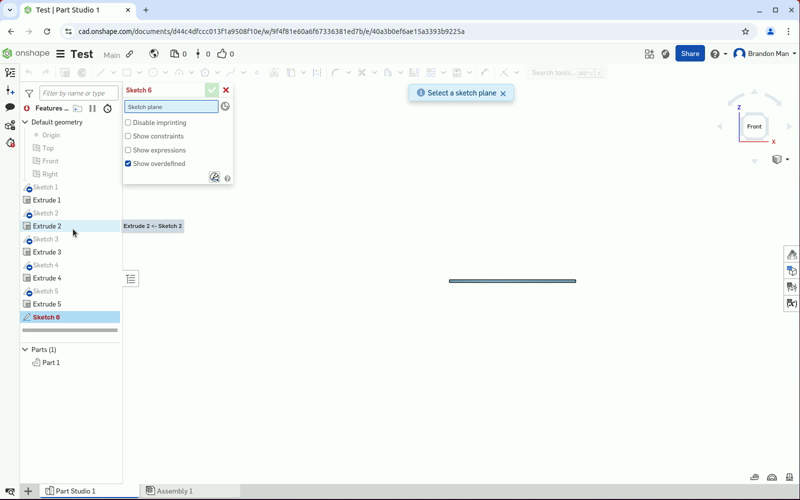
scroll(3)
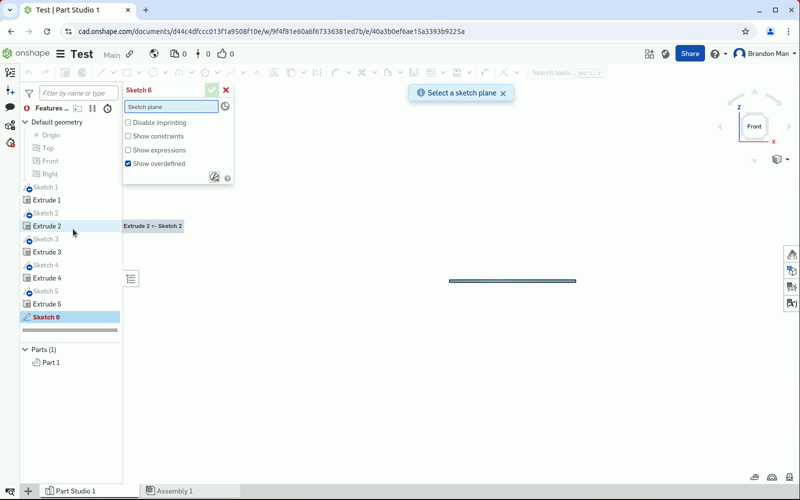
mouse_move(73, 163)
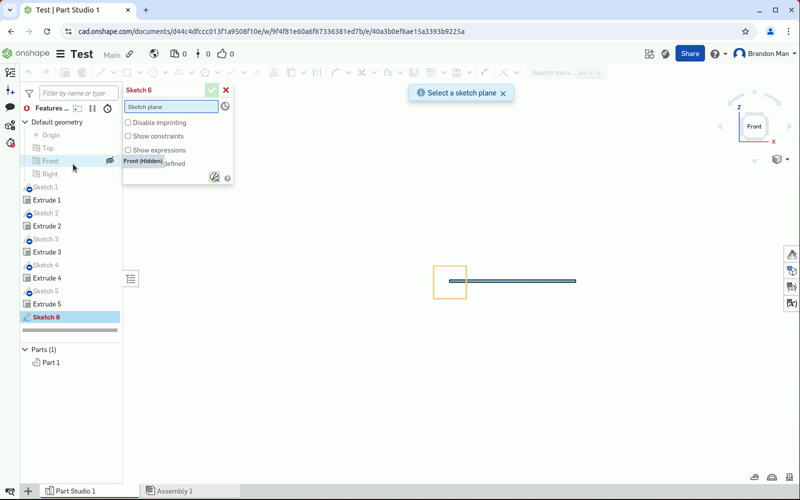
click(73, 163)
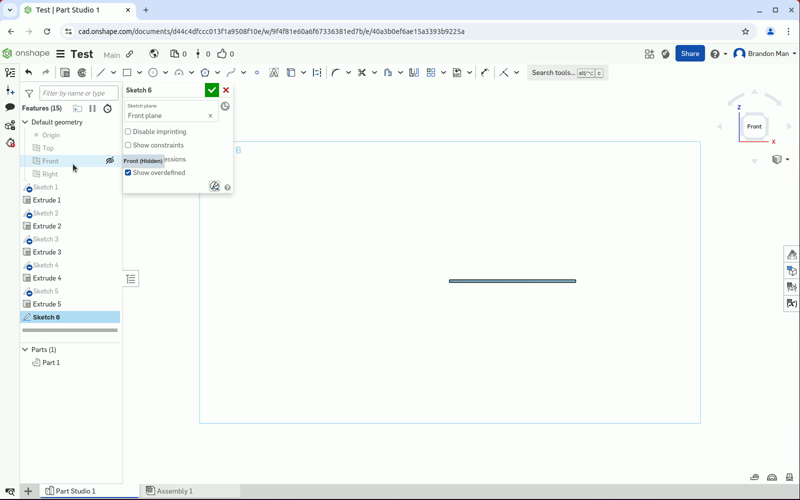
mouse_move(73, 352)
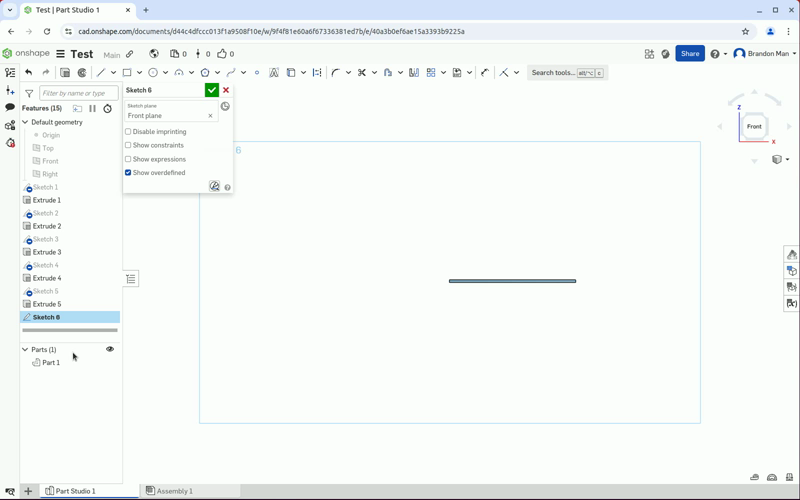
key(y)
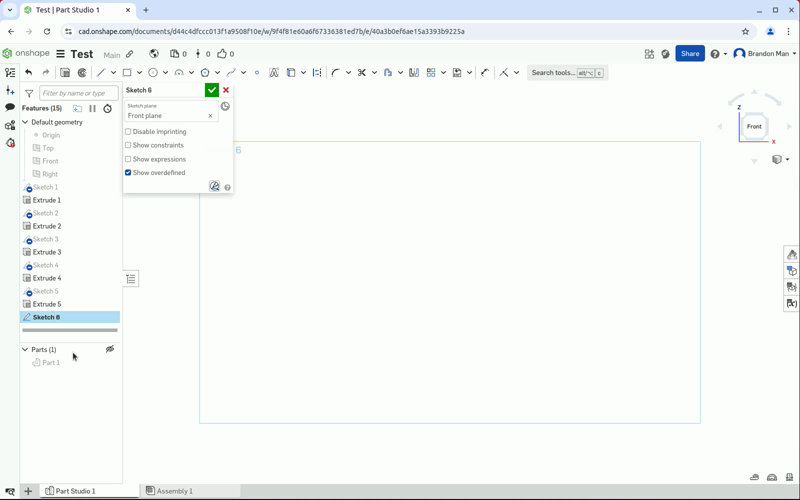
key(c)
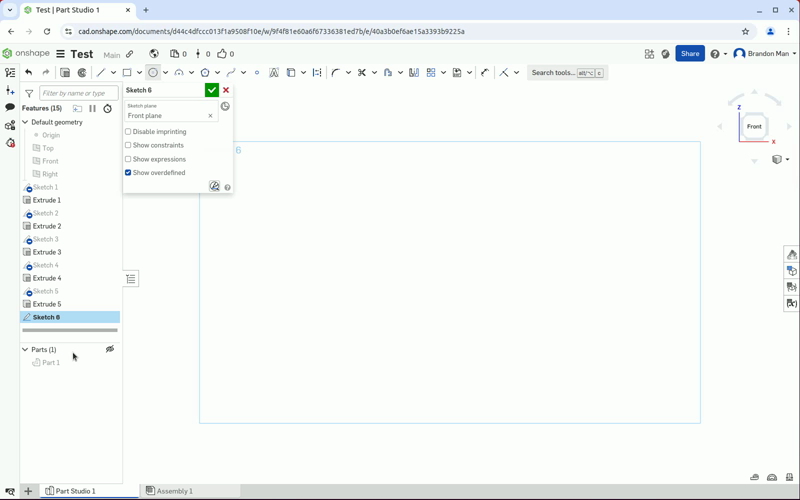
key_down(shift)
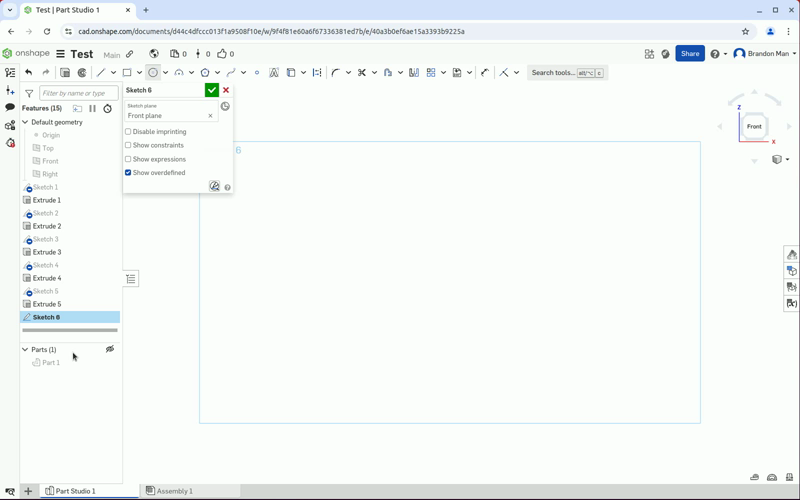
mouse_move(468, 281)
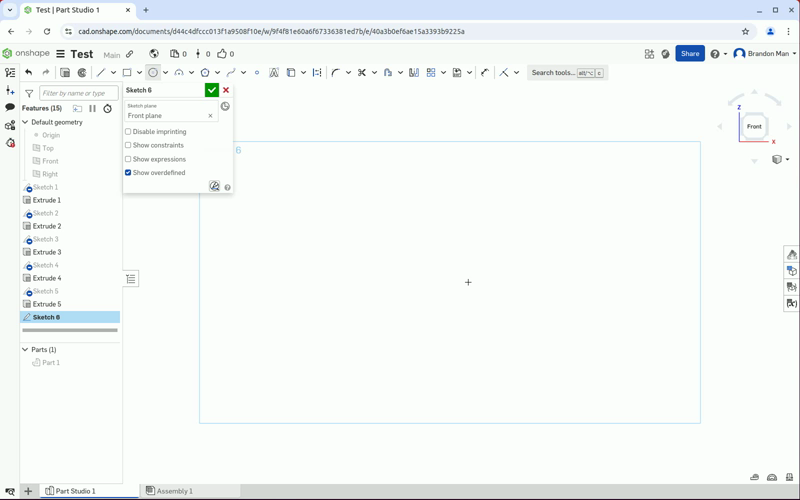
click(468, 281)
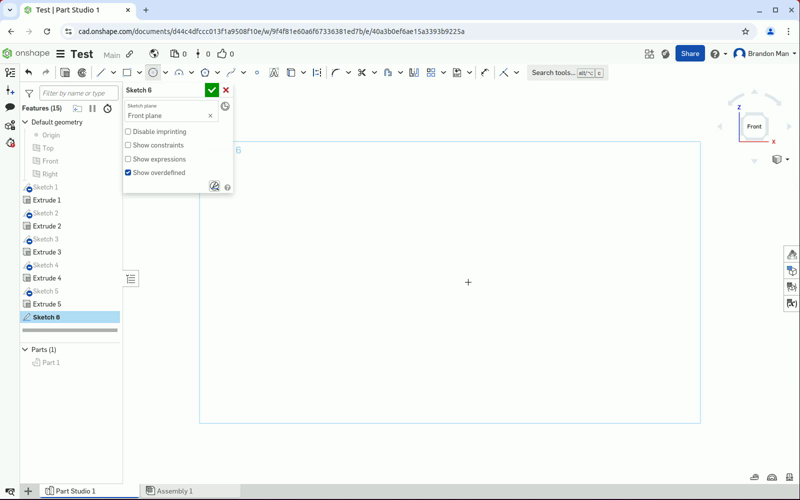
key_up(shift)
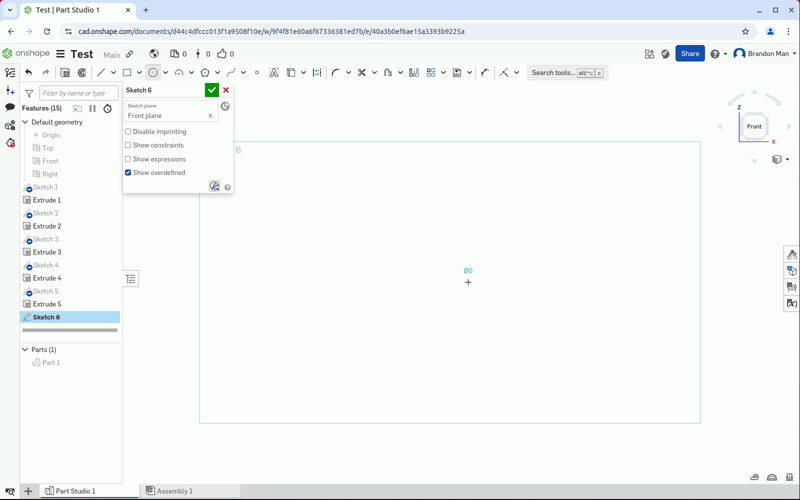
mouse_move(468, 281)
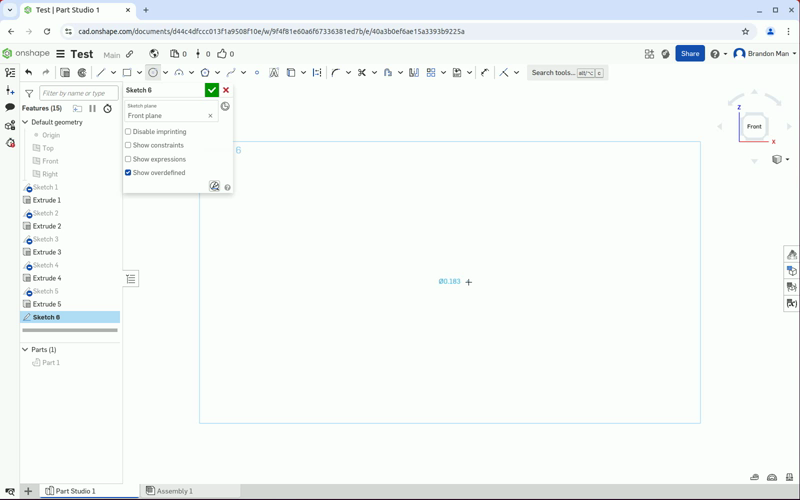
scroll(6)
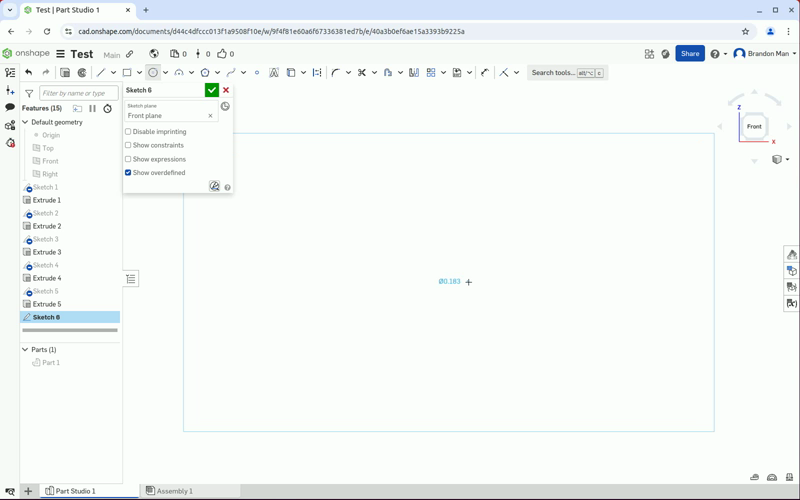
scroll(6)
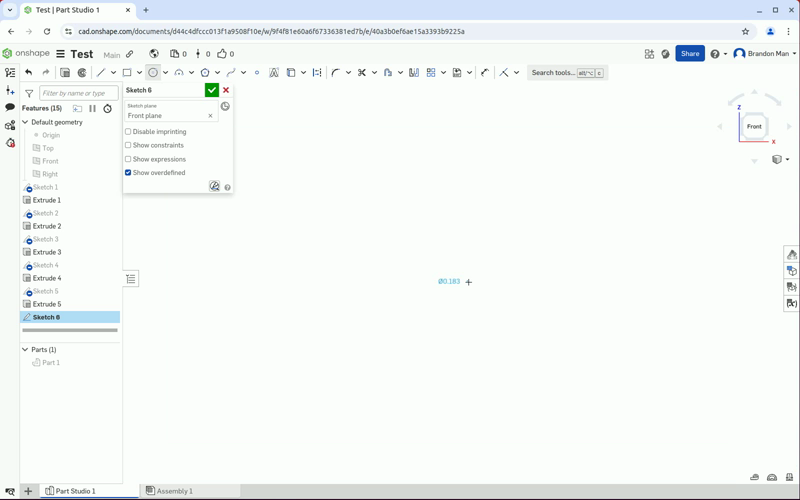
scroll(6)
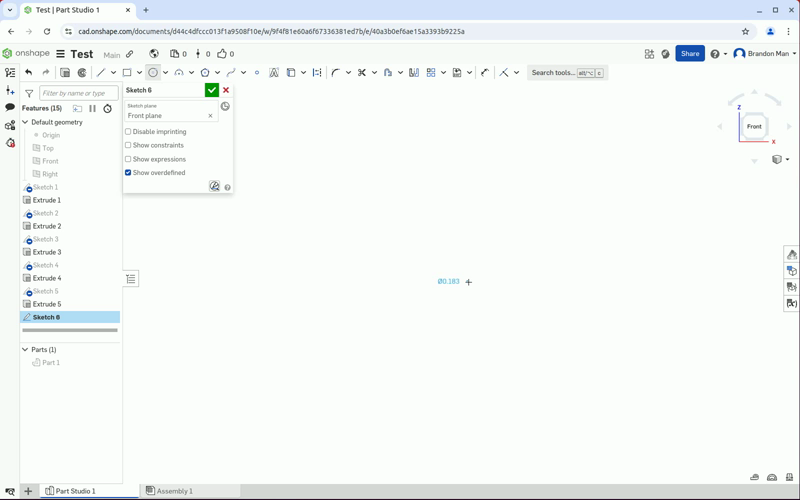
scroll(6)
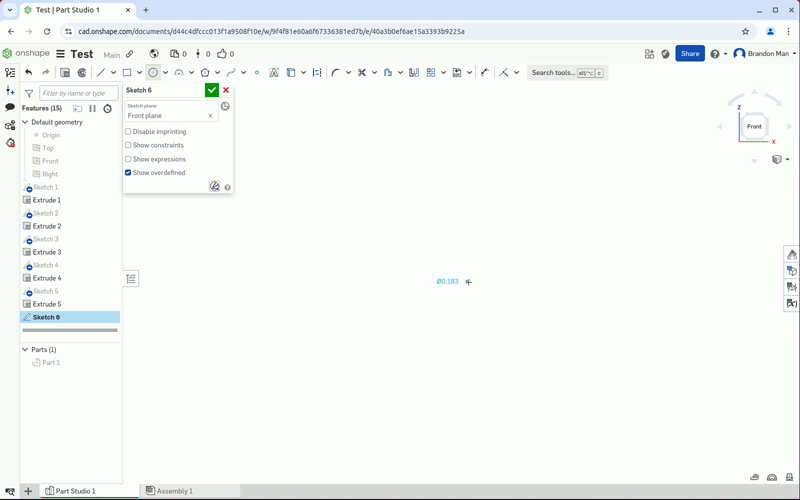
scroll(6)
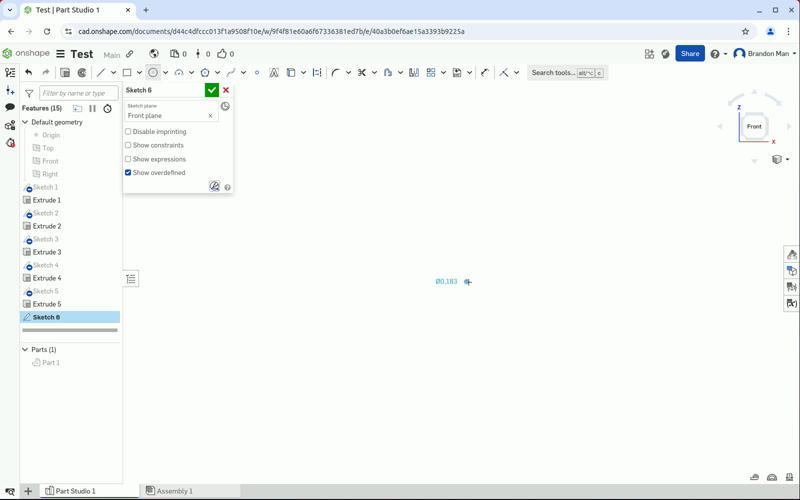
scroll(6)
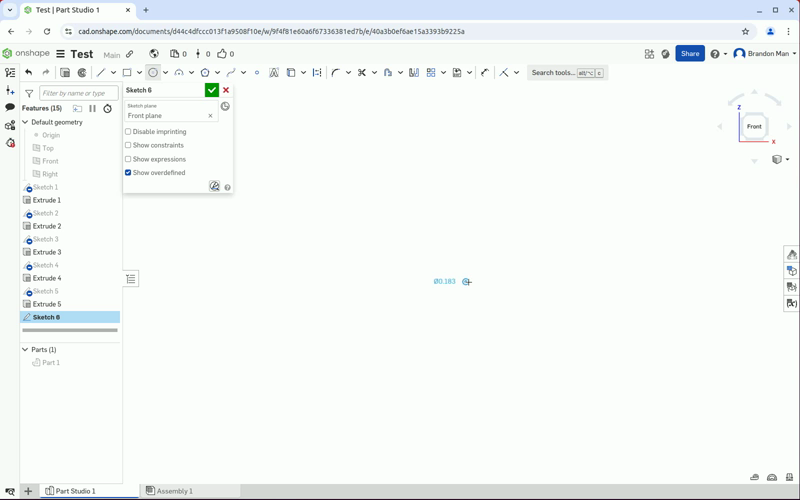
scroll(6)
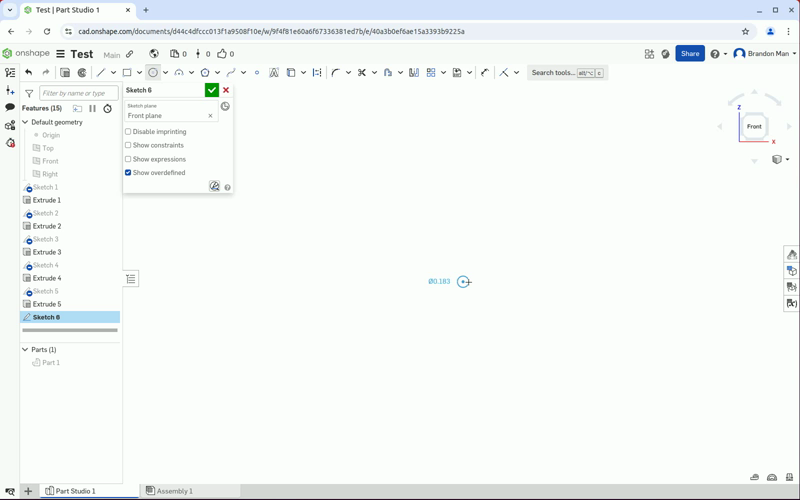
click(468, 281)
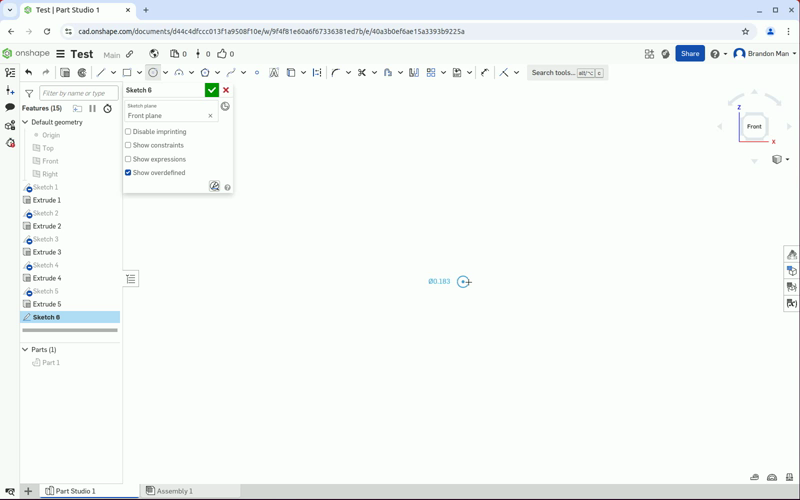
scroll(-6)
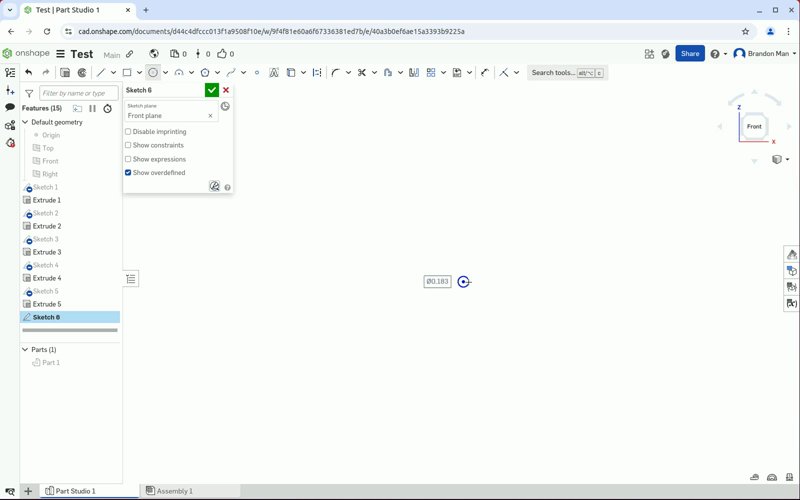
scroll(-6)
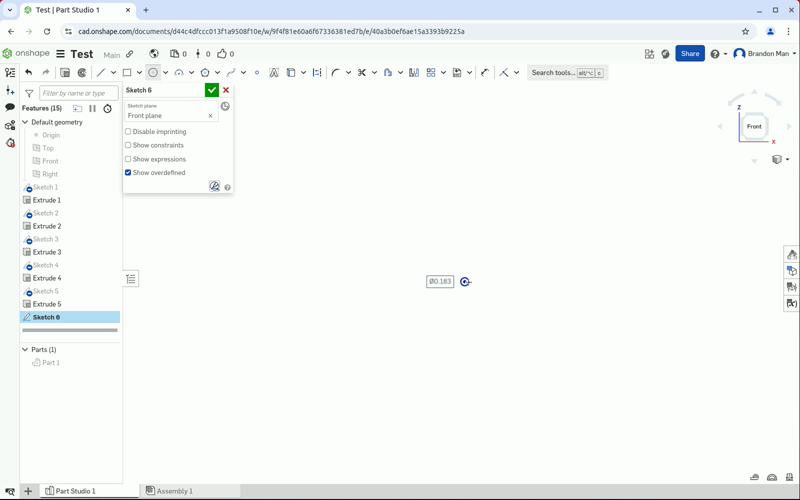
scroll(-6)
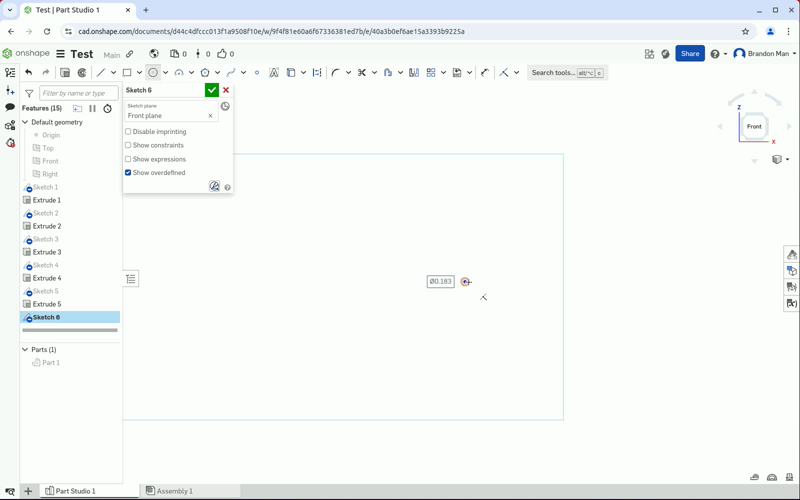
scroll(-6)
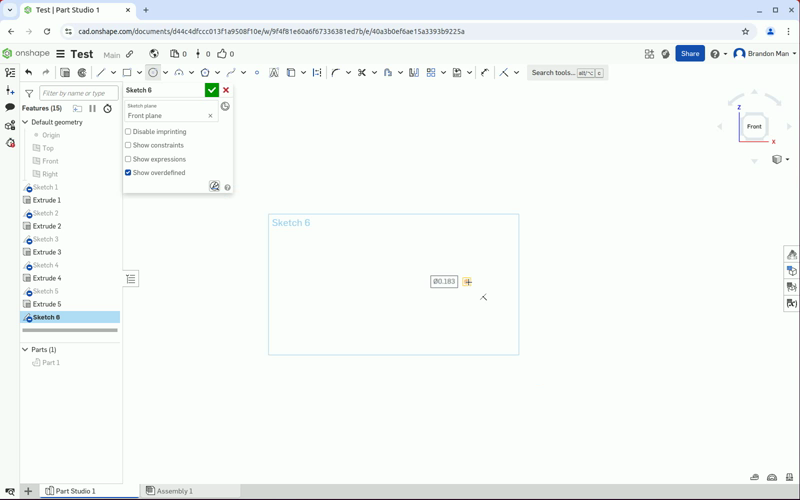
scroll(-6)
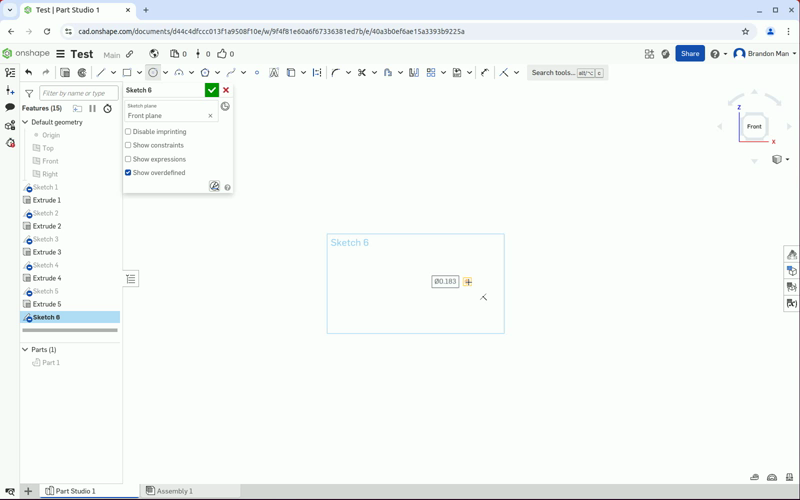
scroll(-6)
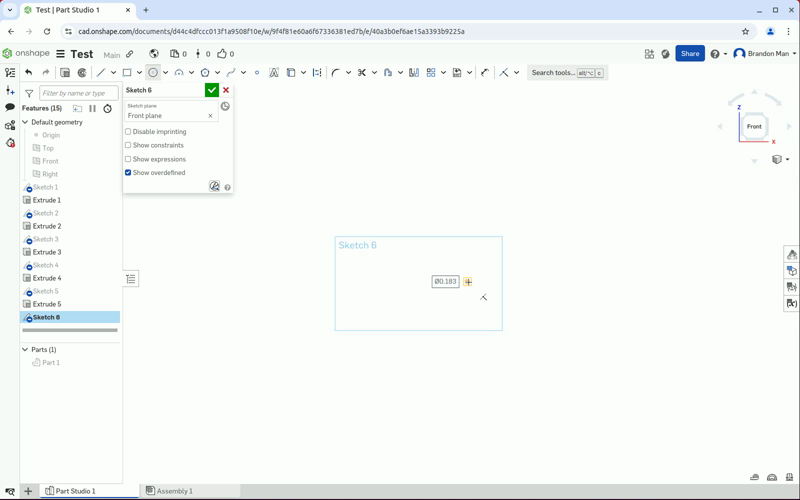
scroll(-6)
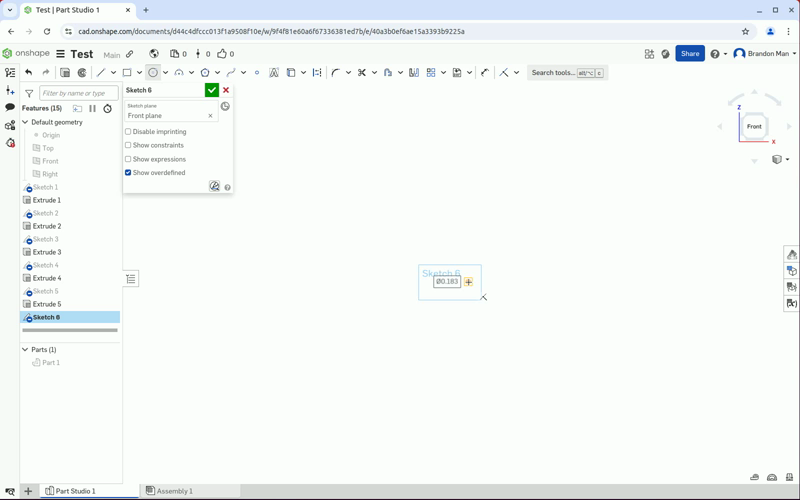
key(esc)
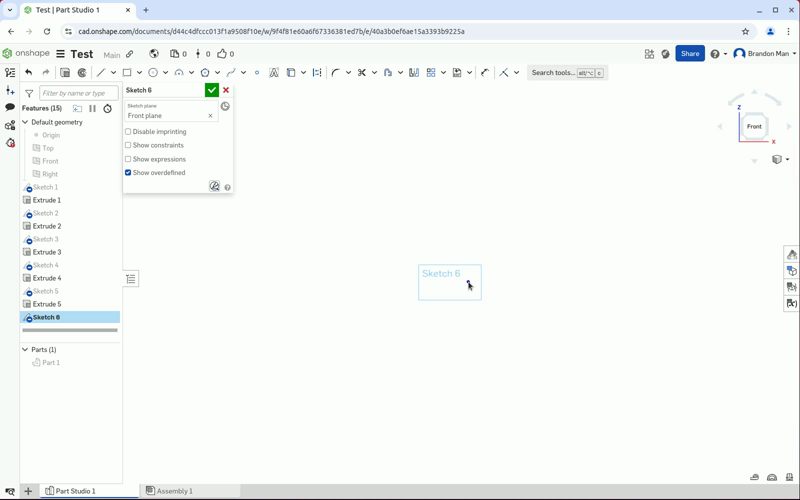
mouse_move(467, 281)
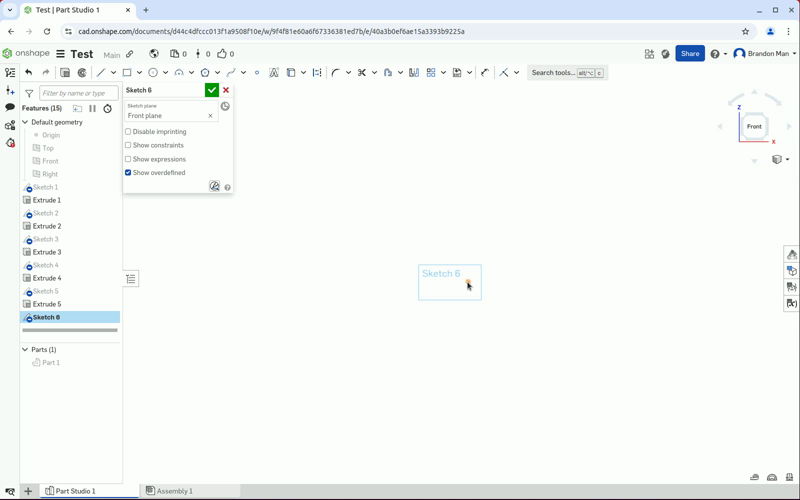
scroll(6)
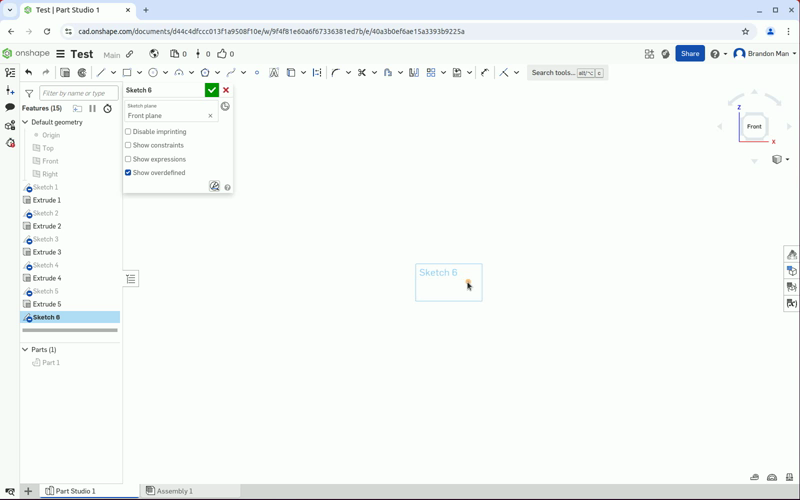
scroll(6)
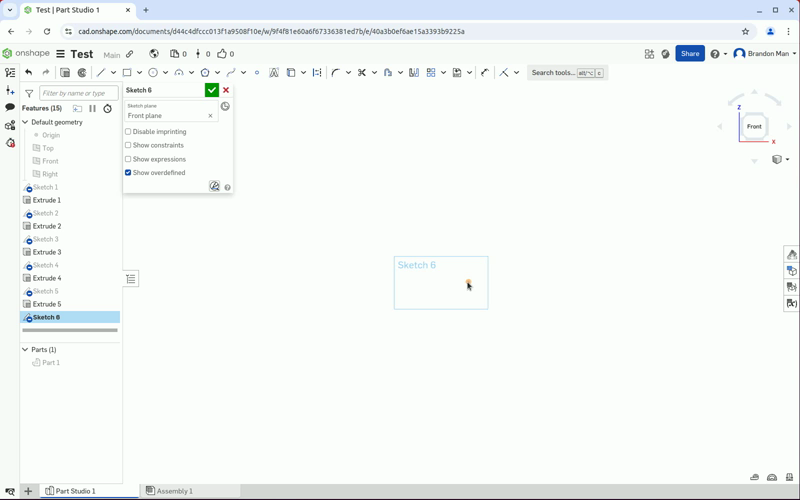
scroll(6)
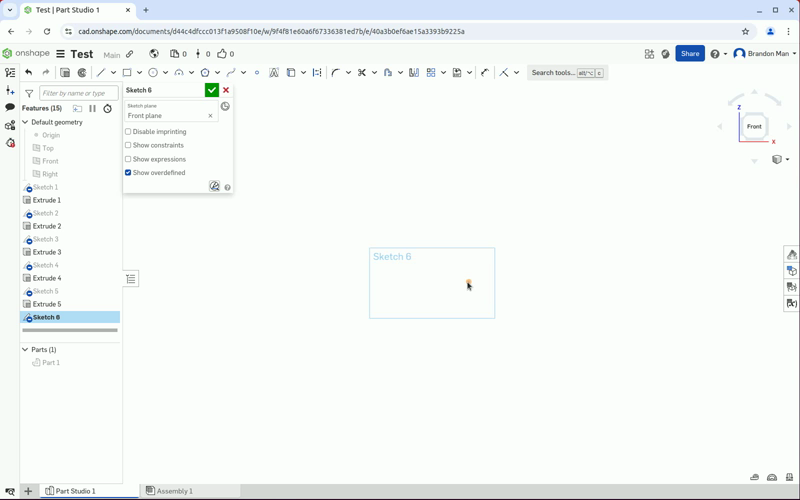
scroll(6)
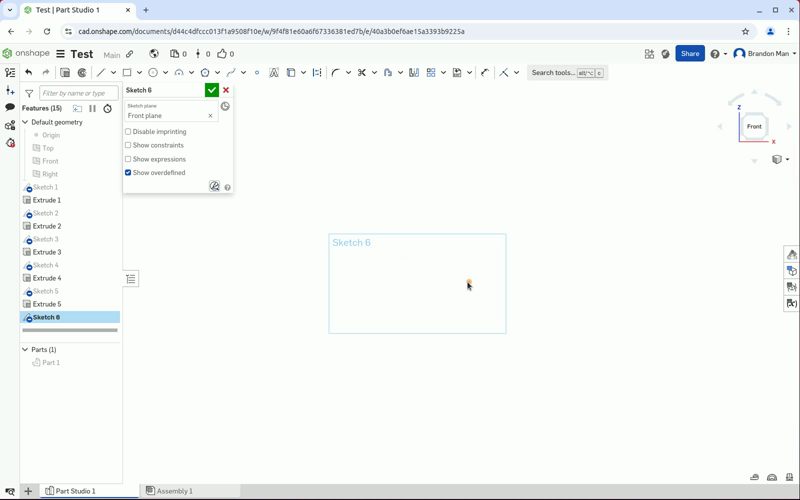
scroll(6)
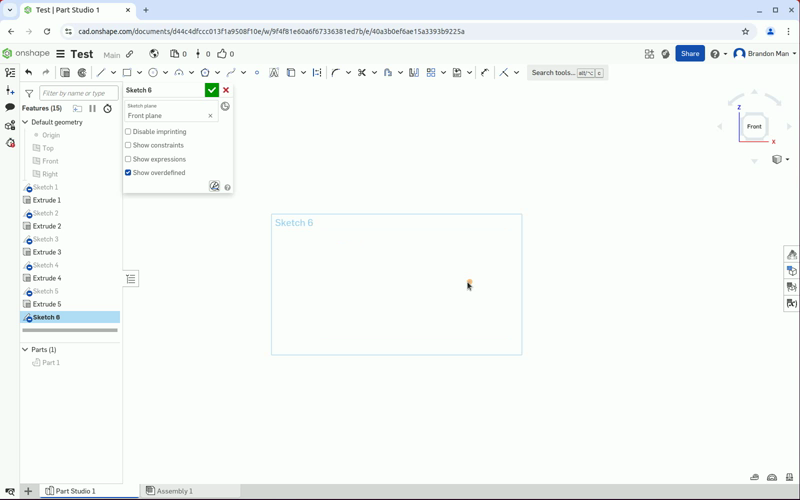
scroll(6)
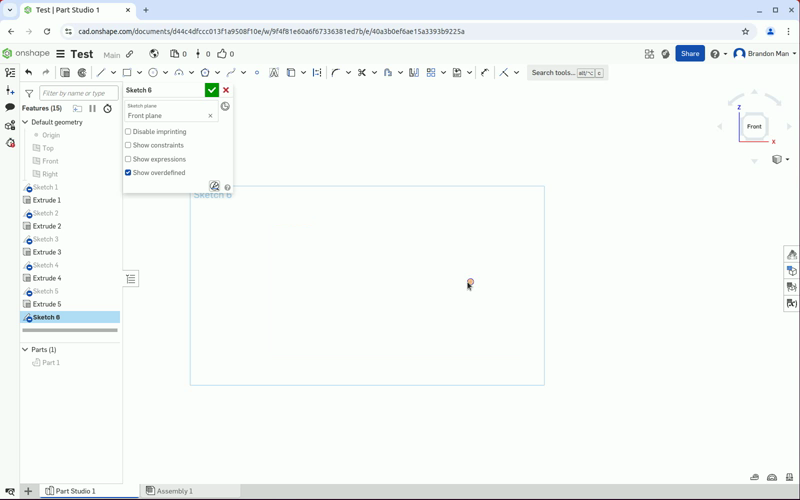
scroll(6)
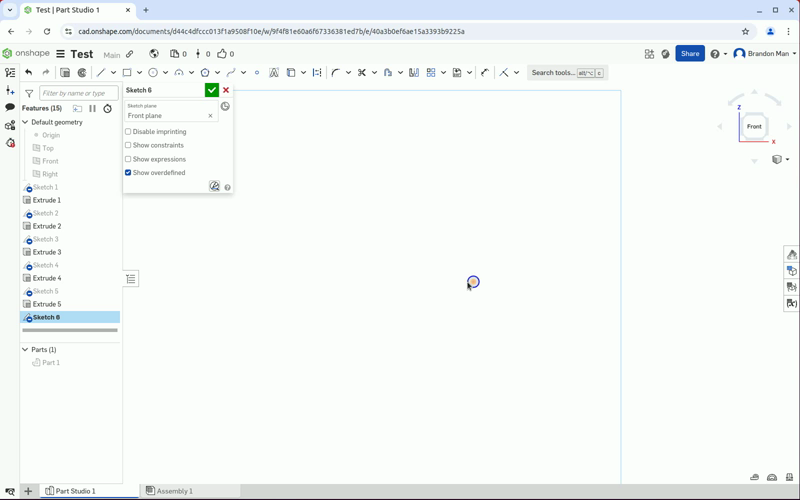
click(467, 281)
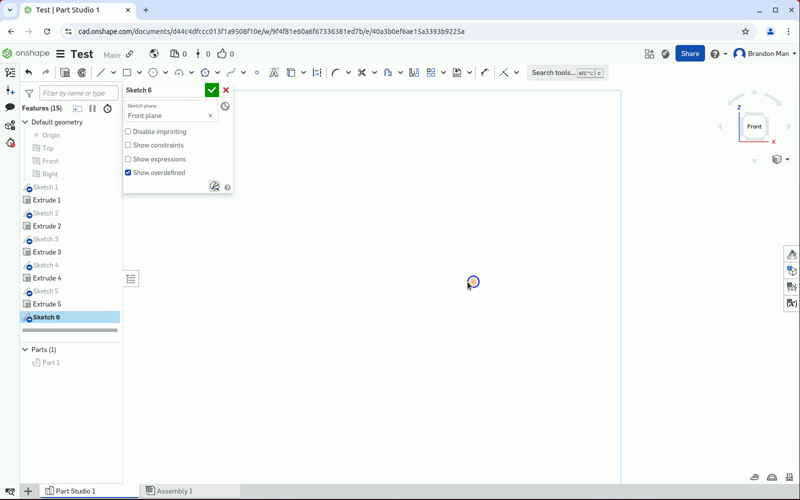
scroll(-6)
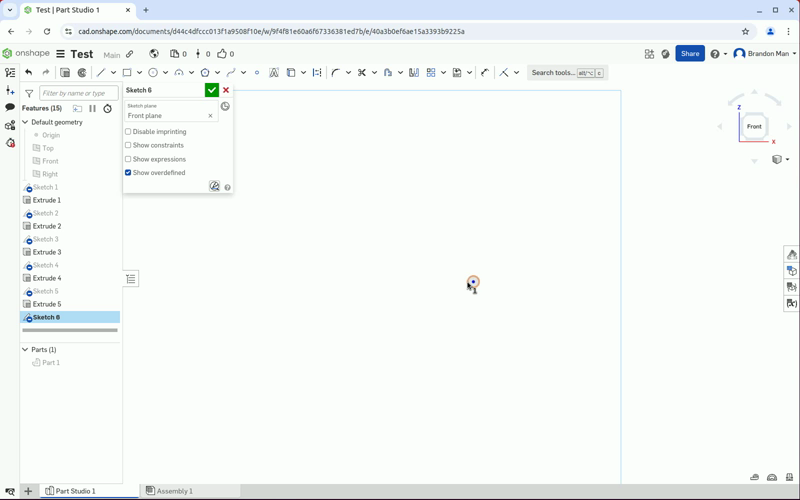
scroll(-6)
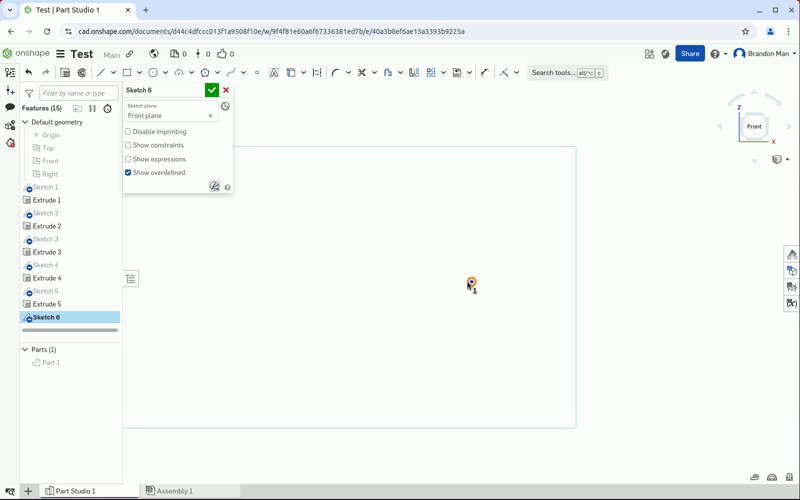
scroll(-6)
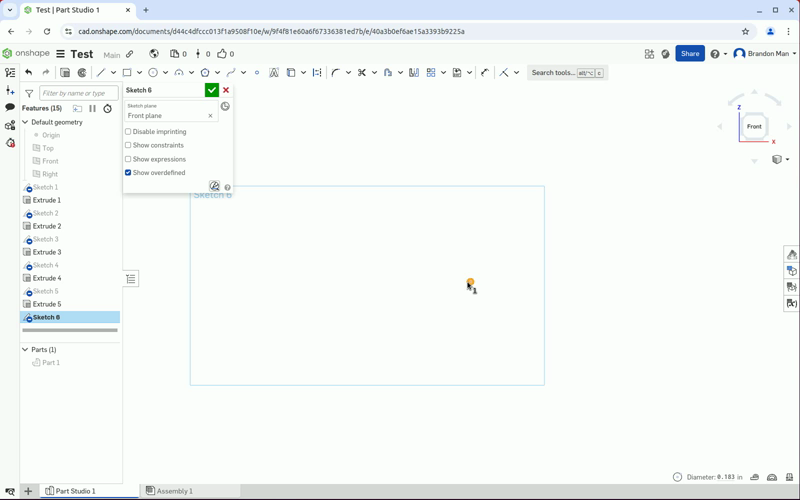
scroll(-6)
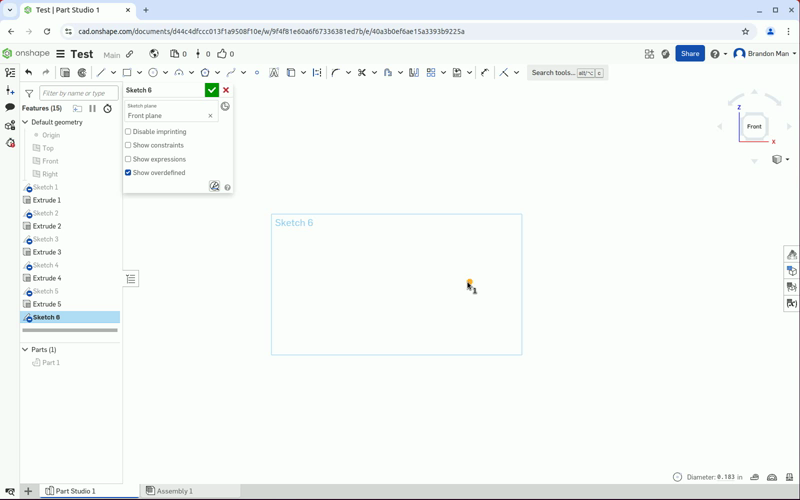
scroll(-6)
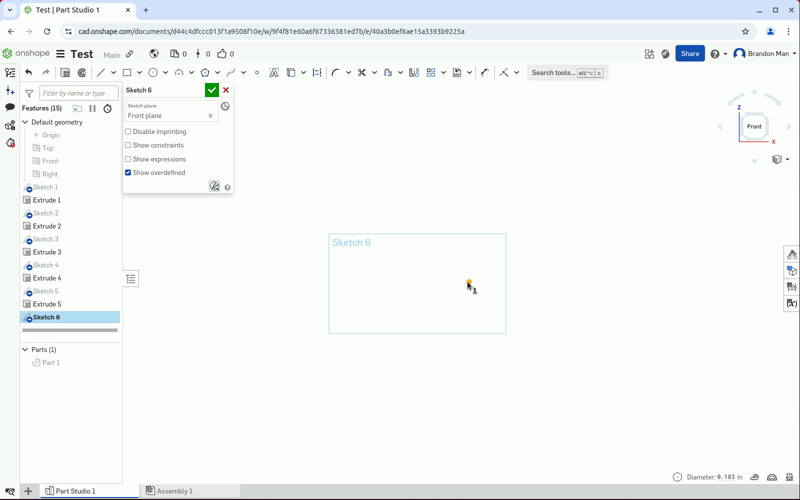
scroll(-6)
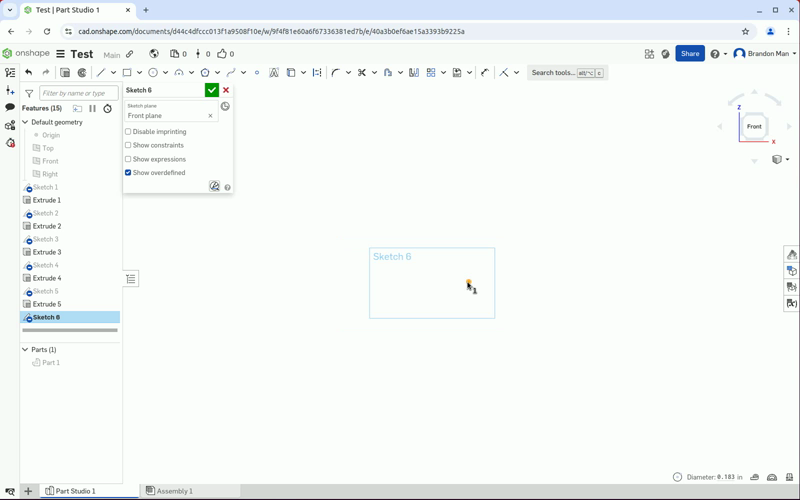
scroll(-6)
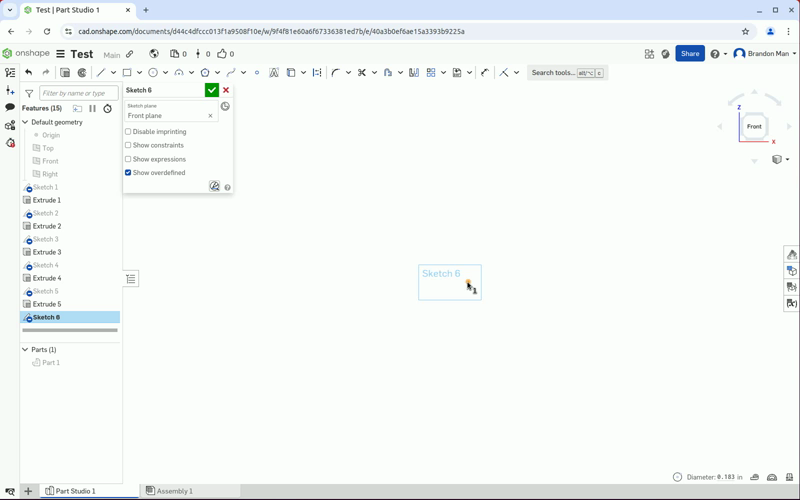
mouse_move(73, 352)
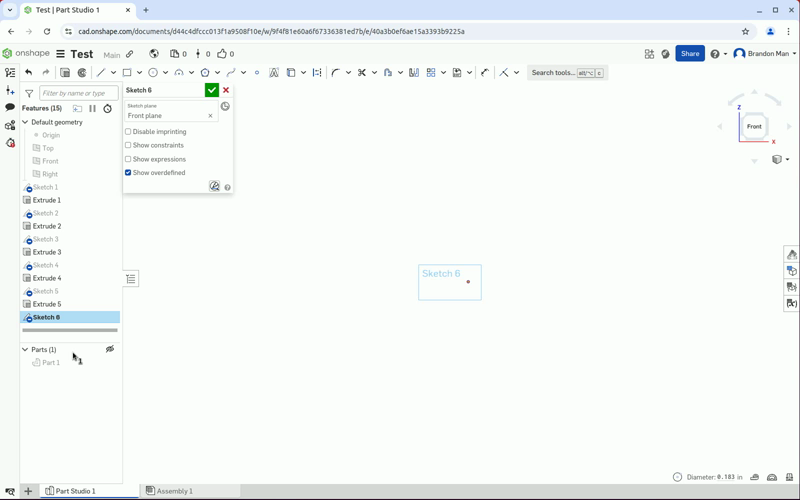
key(shift+y)
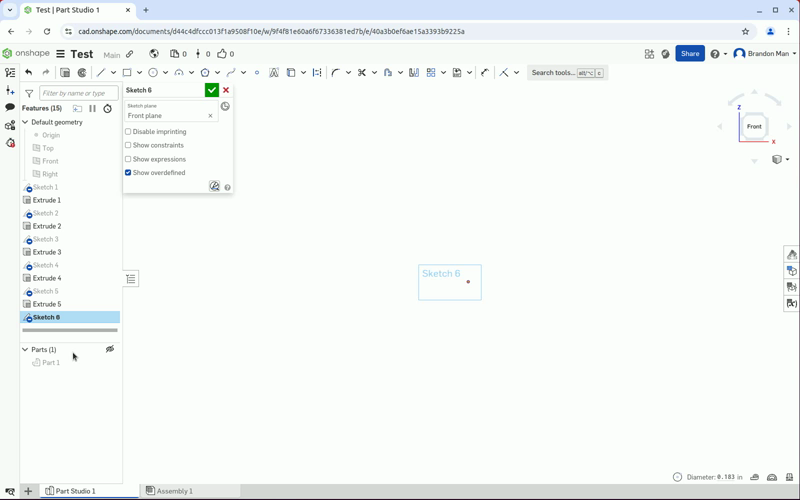
key(shift+e)
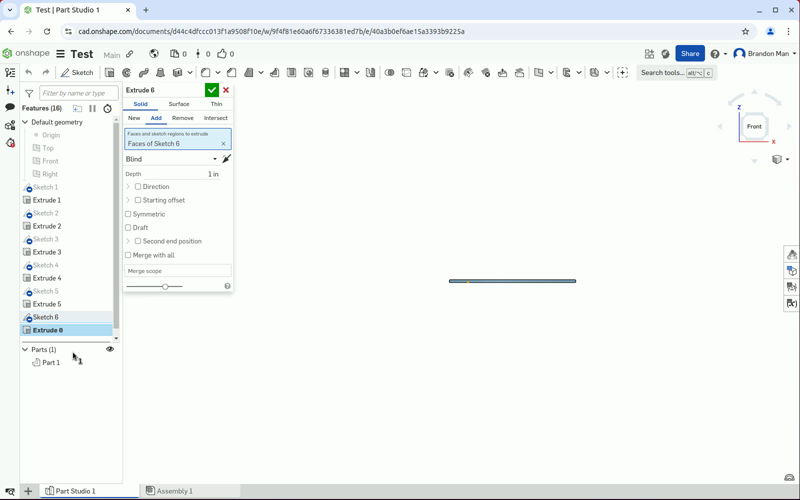
mouse_move(143, 106)
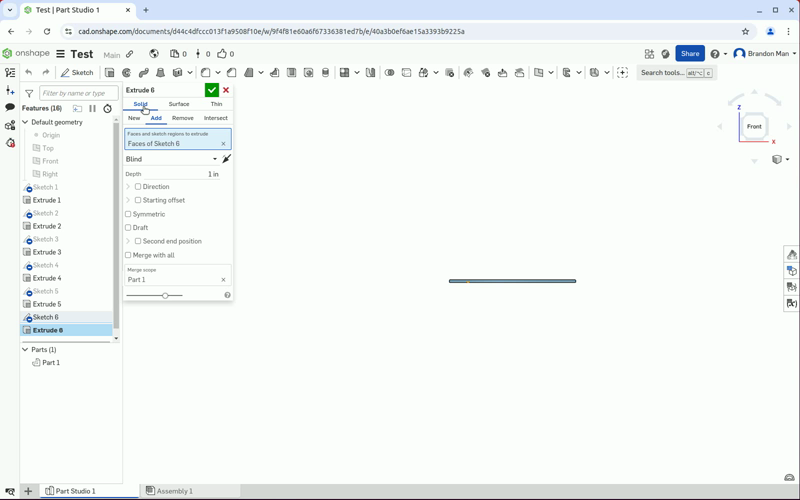
click(143, 106)
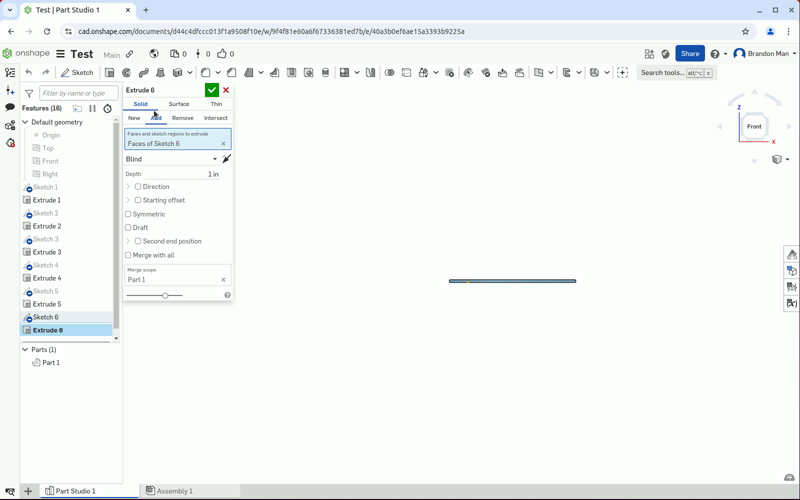
mouse_move(186, 120)
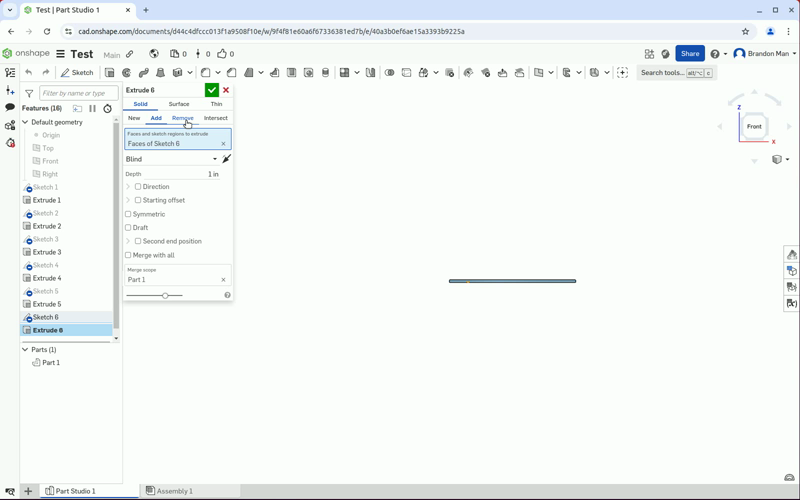
click(186, 120)
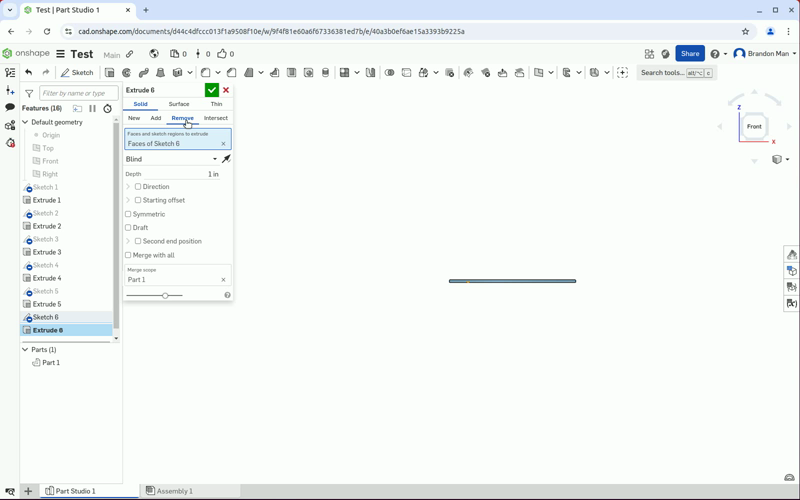
key(tab, 4)
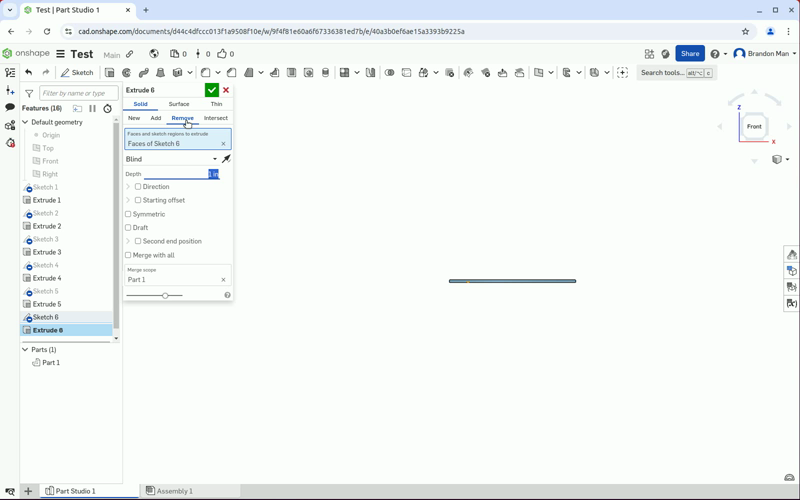
text(0.481)
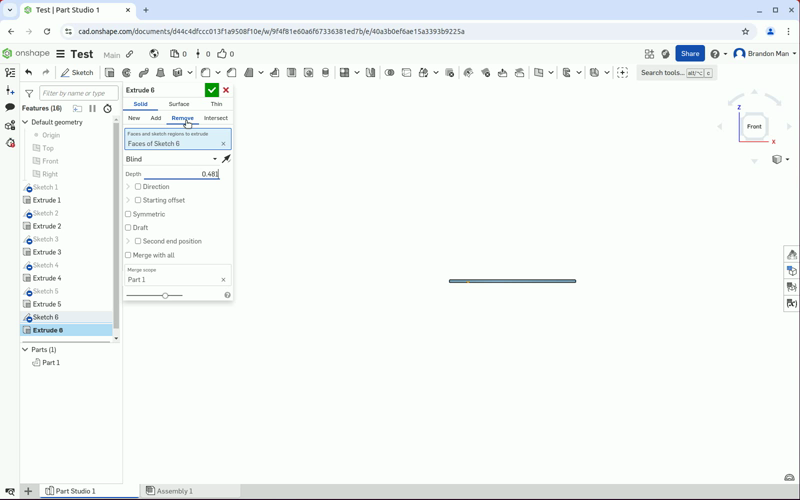
key(tab, 6)
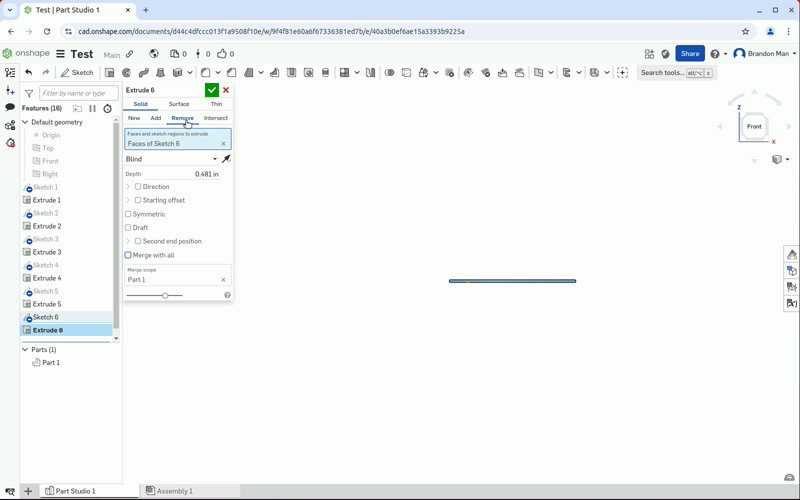
key(space)
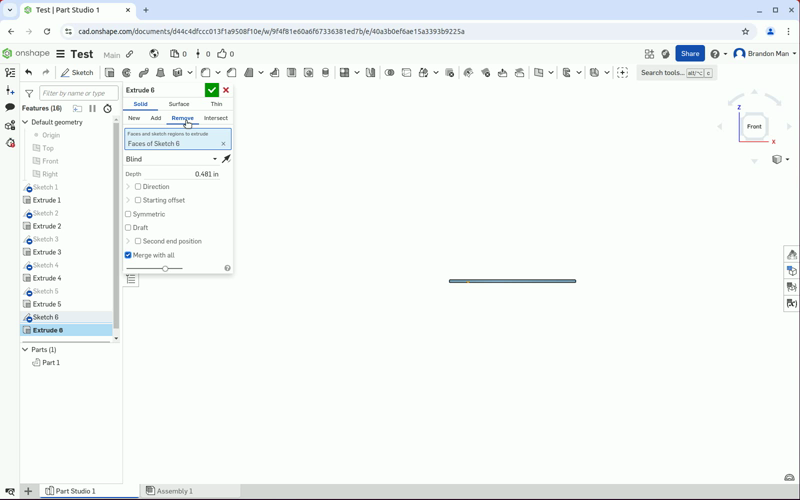
key(enter)
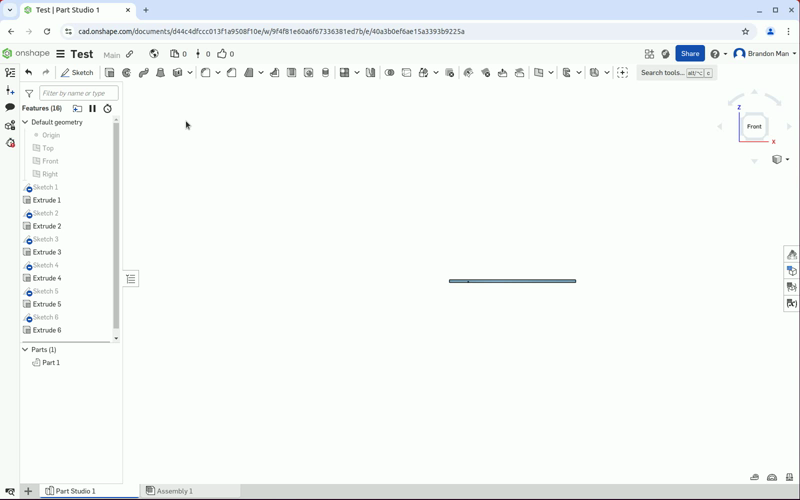
key(shift+h)
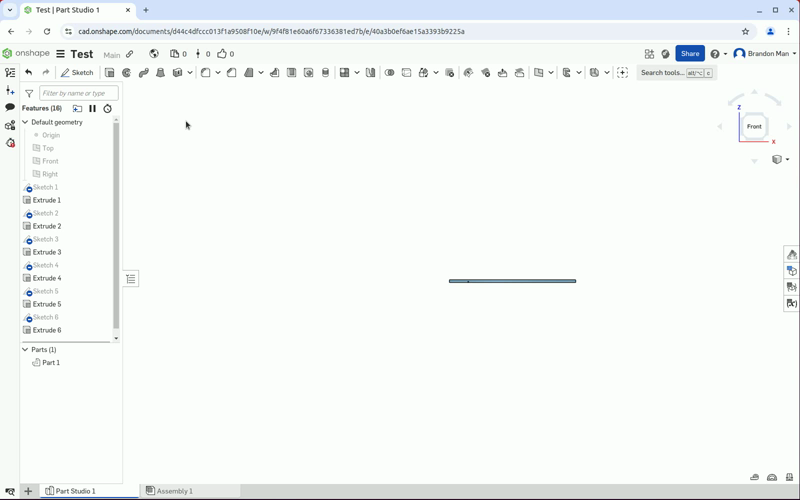
key(shift+h)
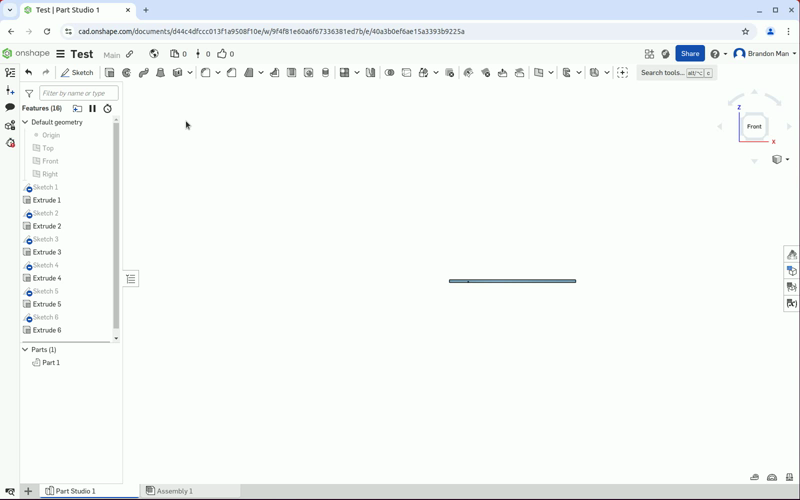
mouse_move(69, 189)
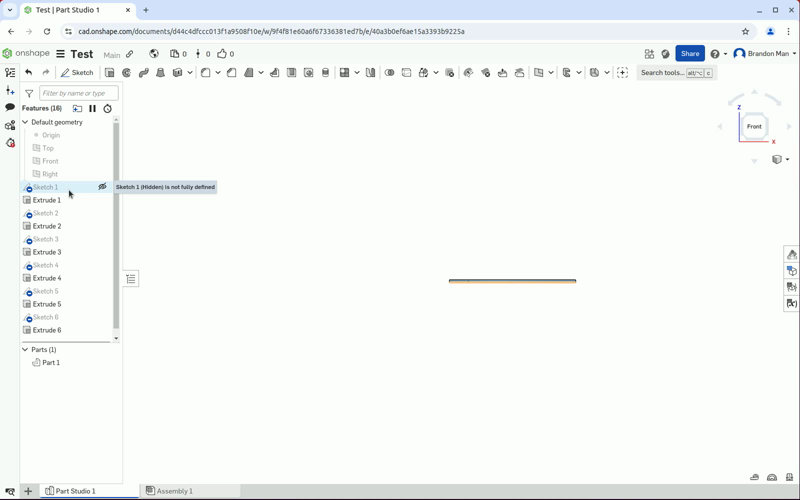
click(69, 189)
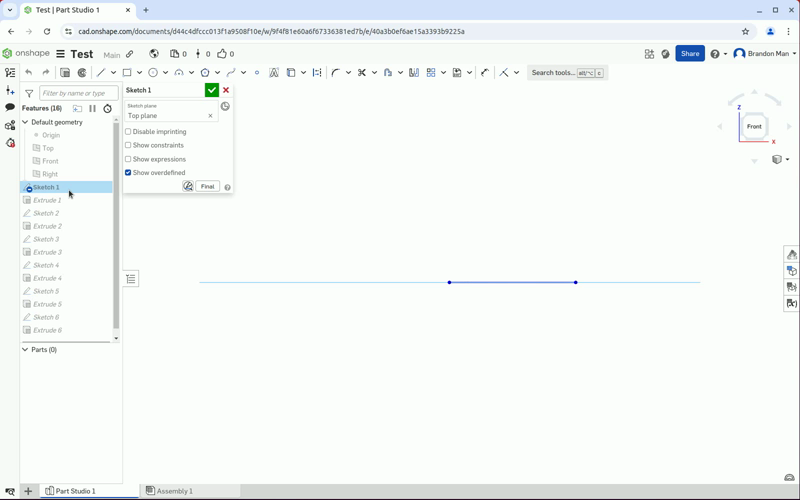
mouse_move(229, 92)
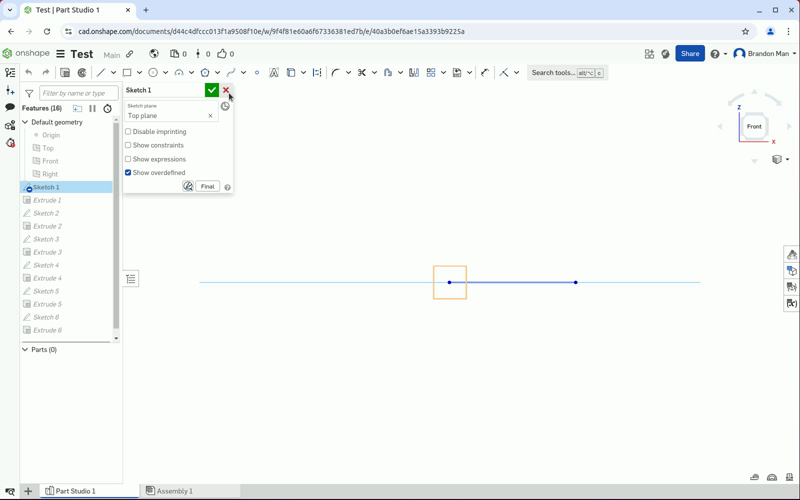
click(229, 92)
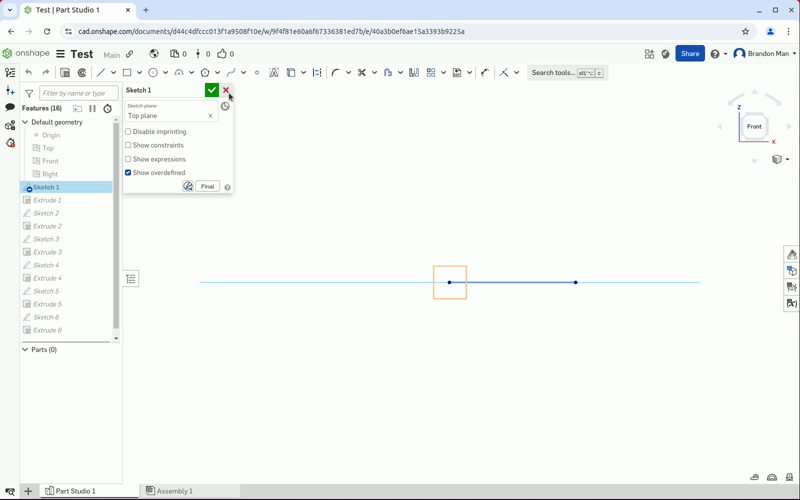
key(shift+s)
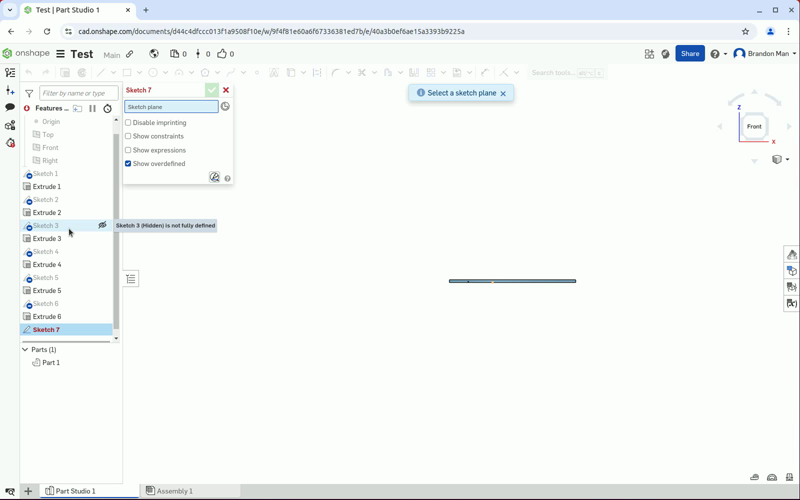
scroll(3)
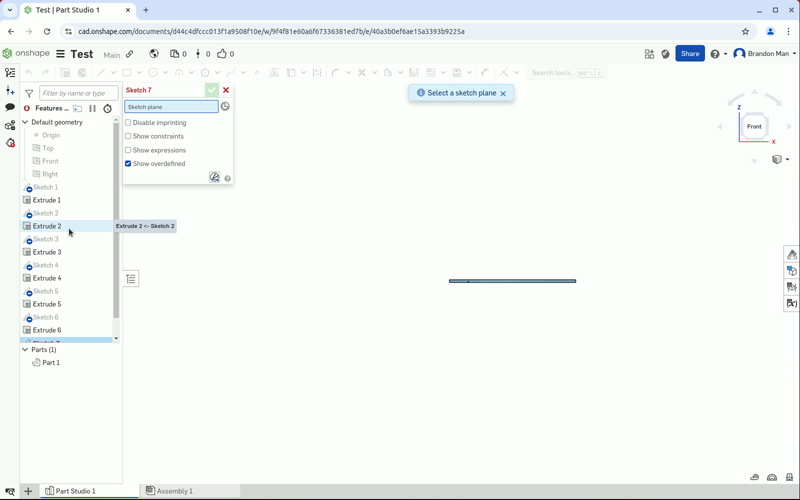
mouse_move(69, 163)
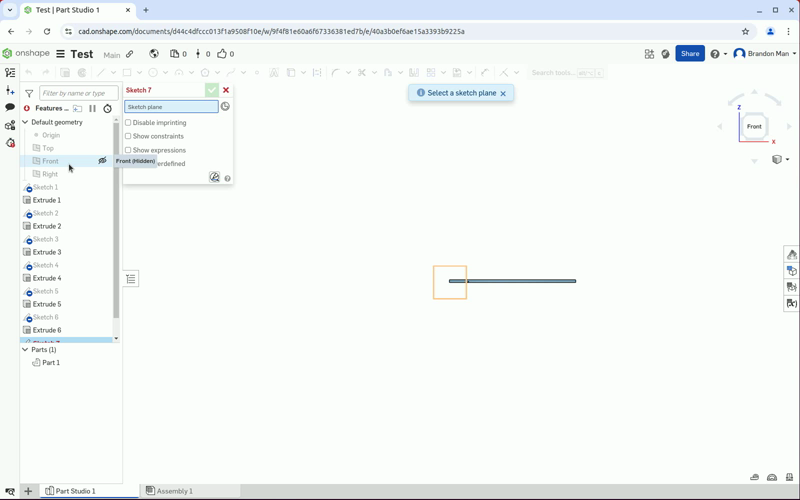
click(69, 163)
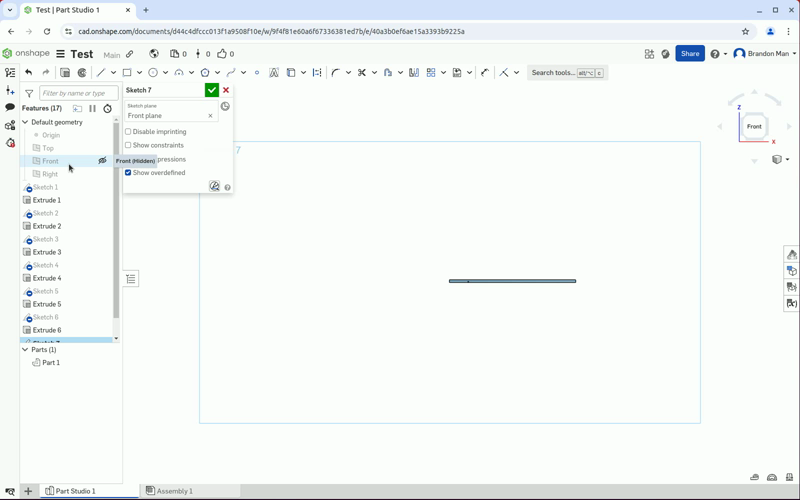
mouse_move(73, 352)
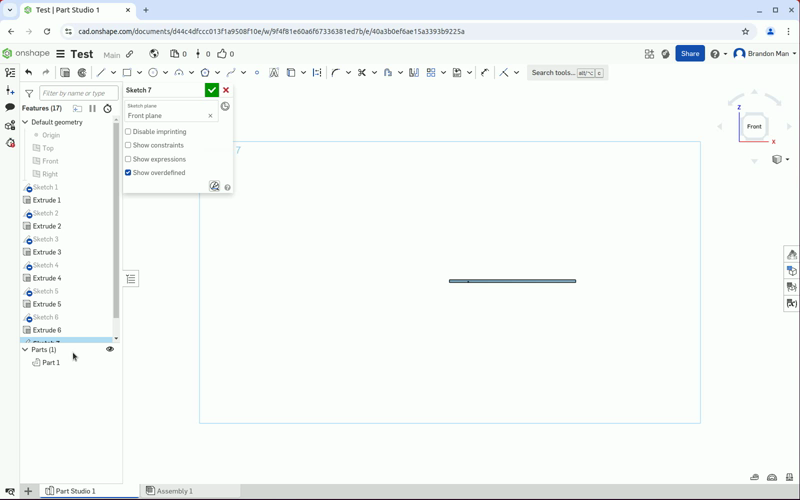
key(y)
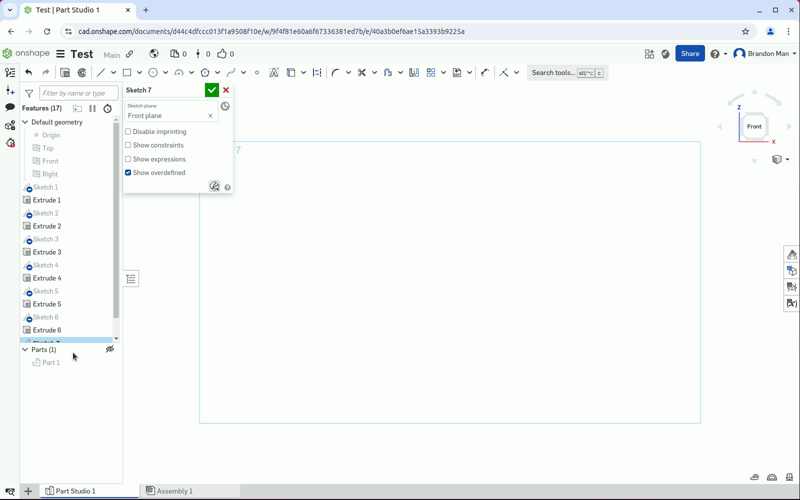
key(c)
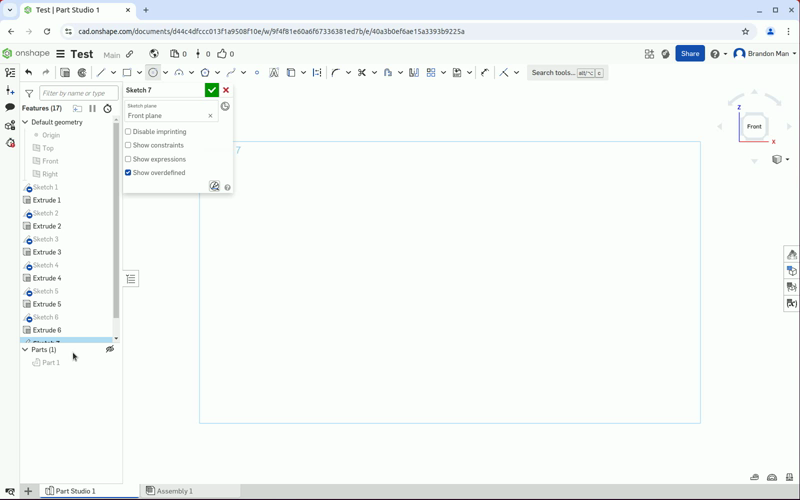
key_down(shift)
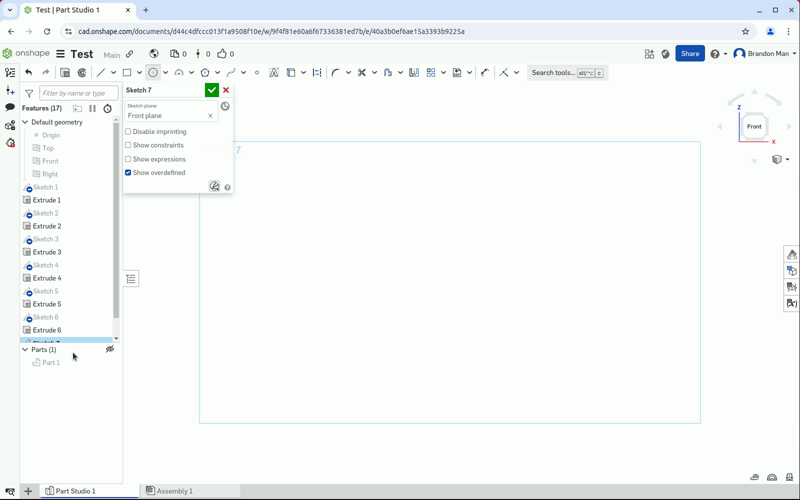
mouse_move(490, 281)
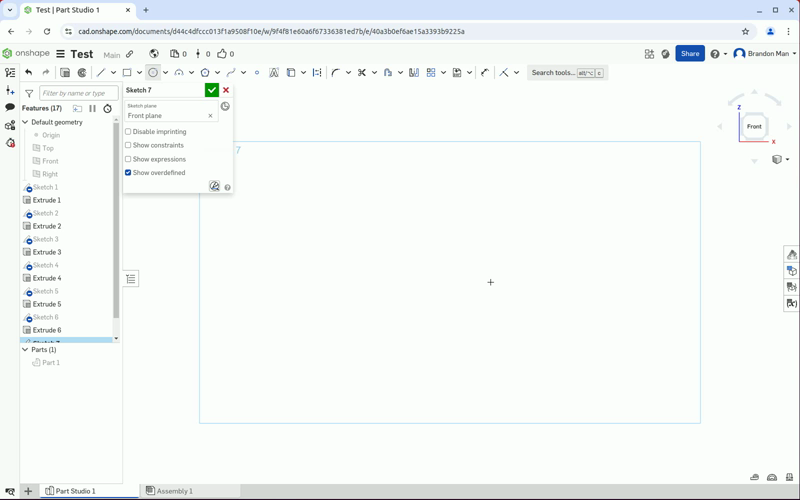
click(490, 281)
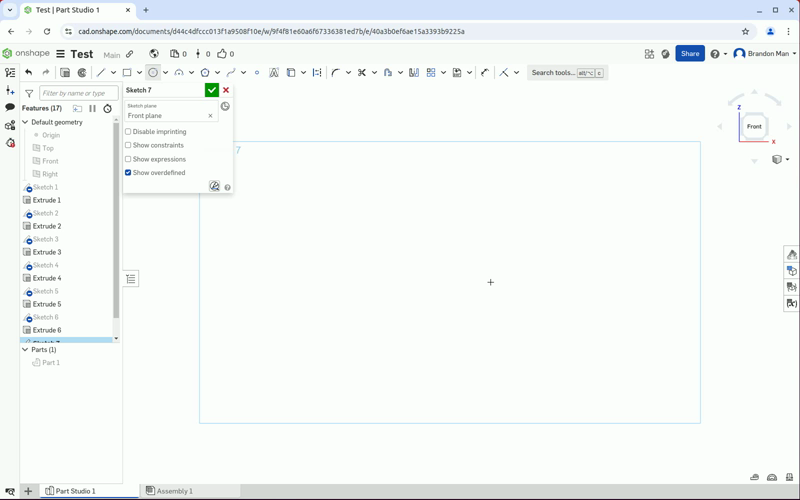
key_up(shift)
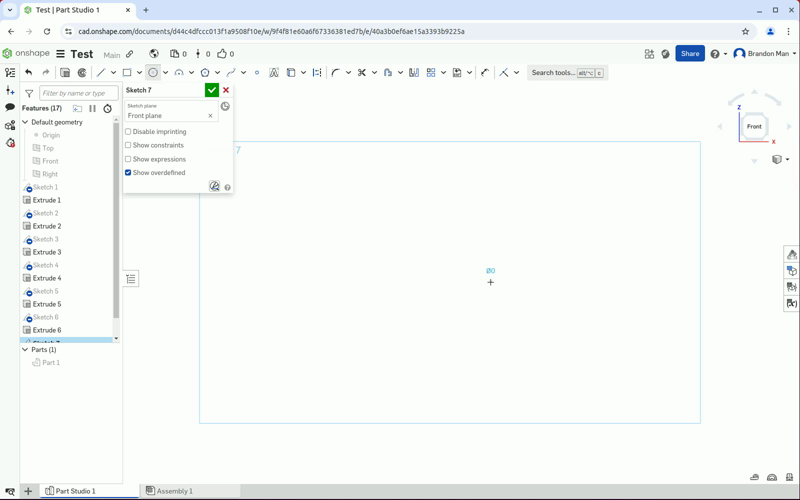
mouse_move(491, 281)
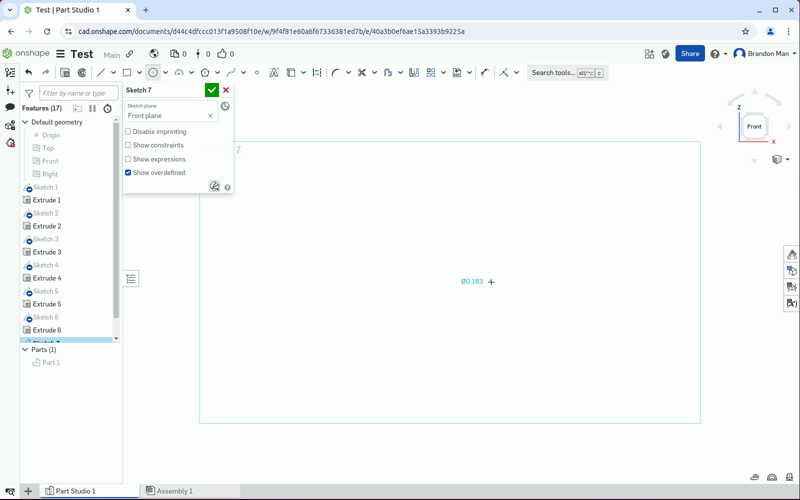
scroll(6)
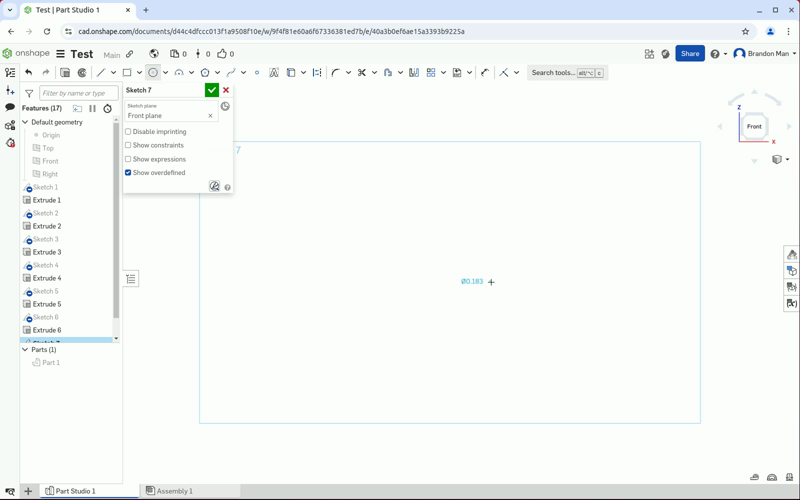
scroll(6)
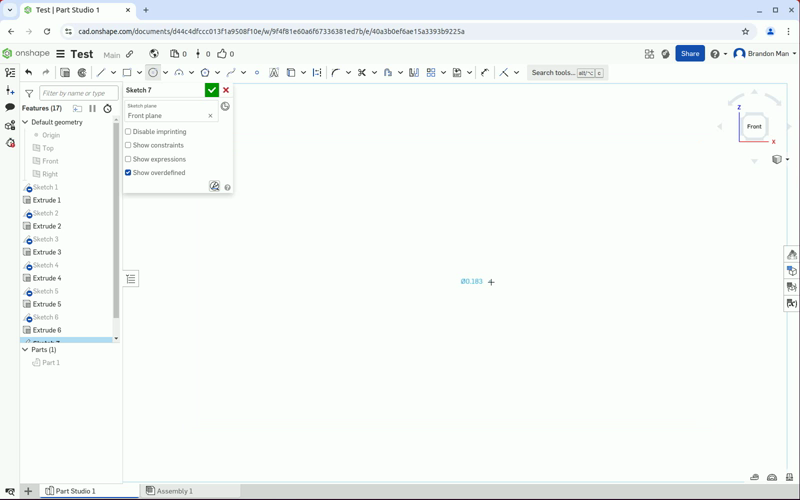
scroll(6)
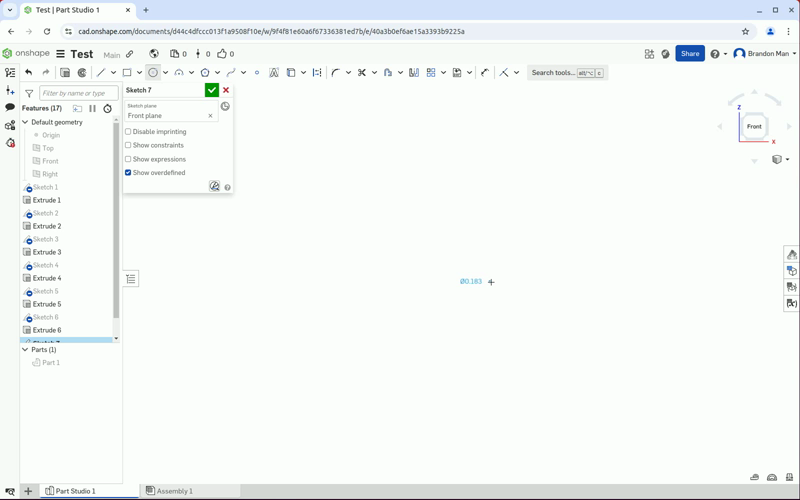
scroll(6)
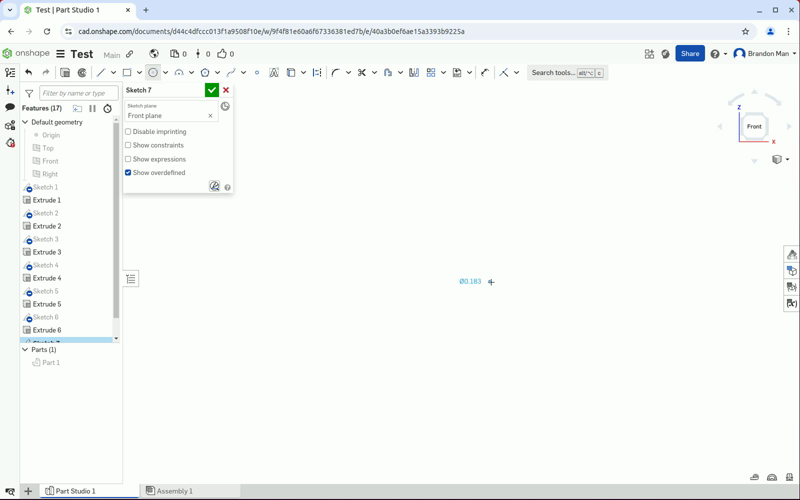
scroll(6)
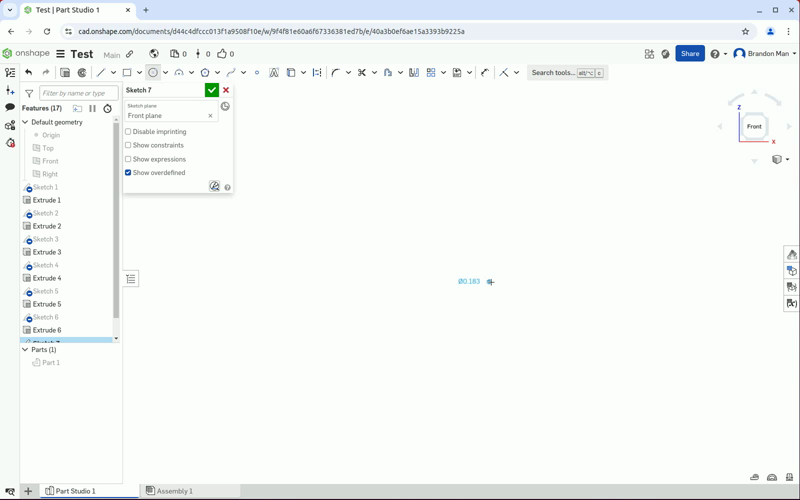
scroll(6)
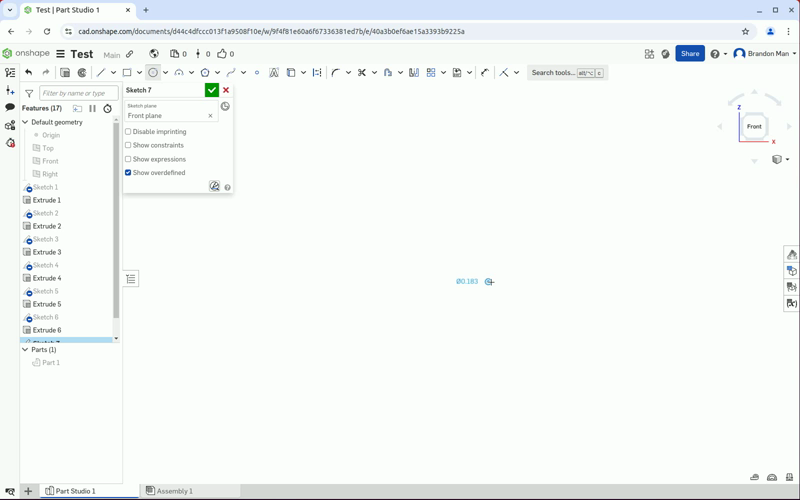
scroll(6)
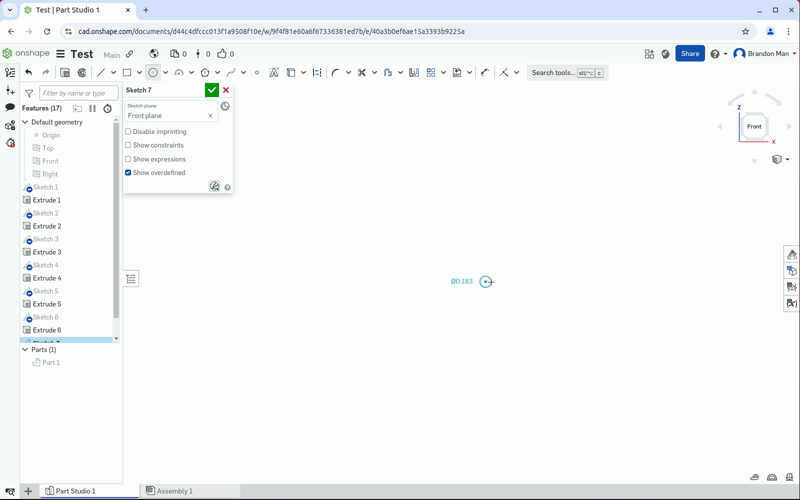
click(491, 281)
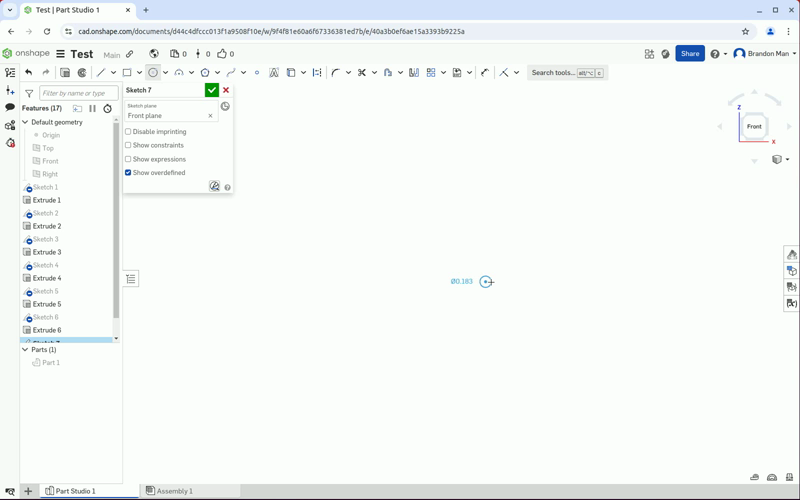
scroll(-6)
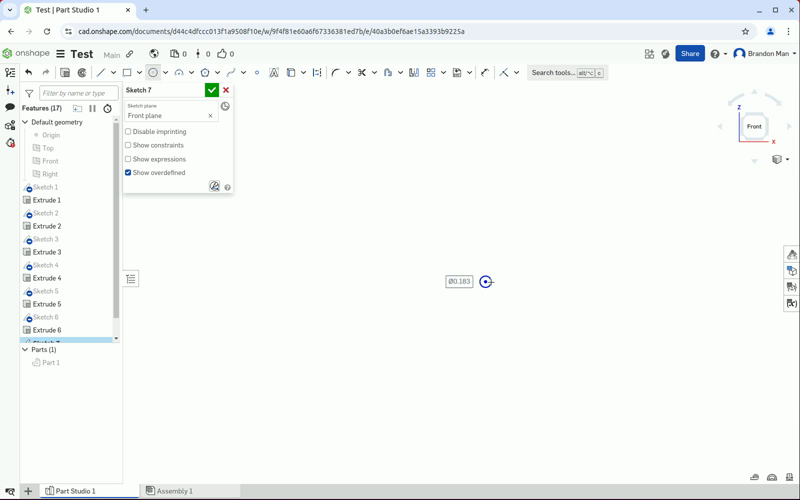
scroll(-6)
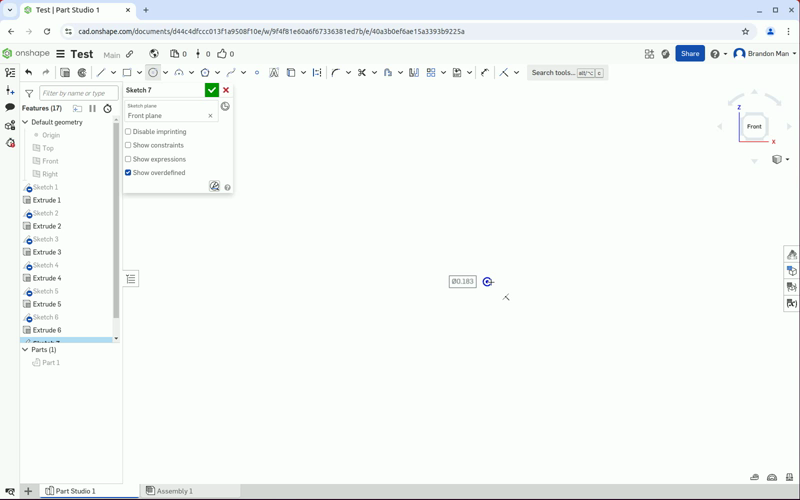
scroll(-6)
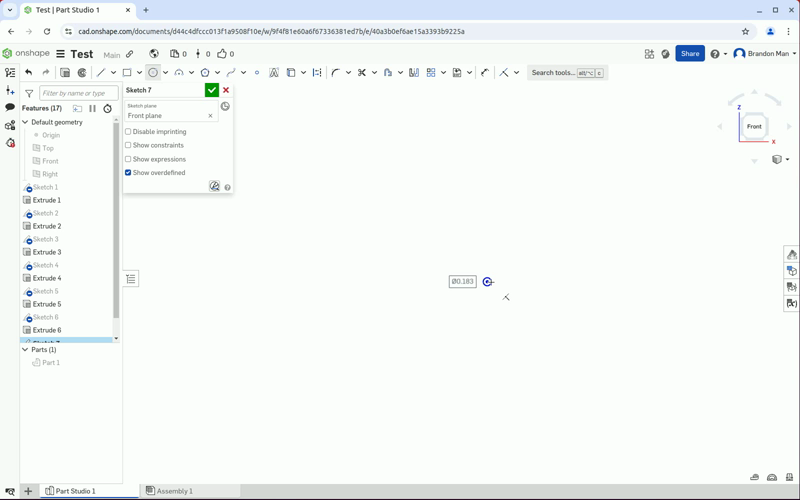
scroll(-6)
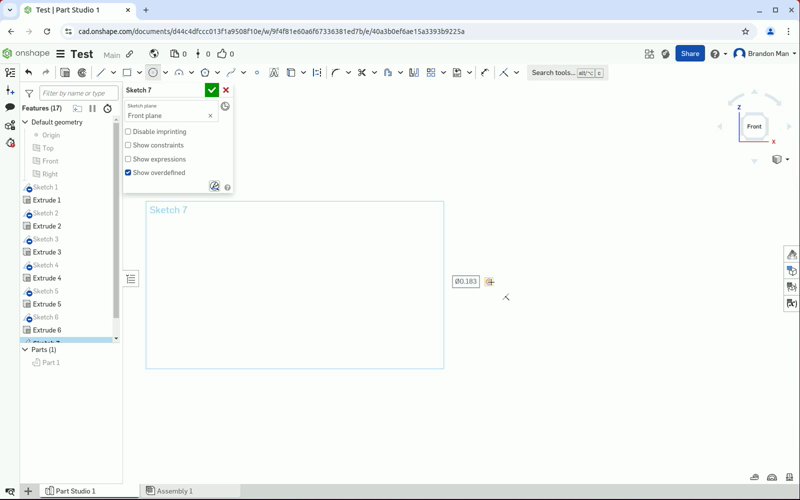
scroll(-6)
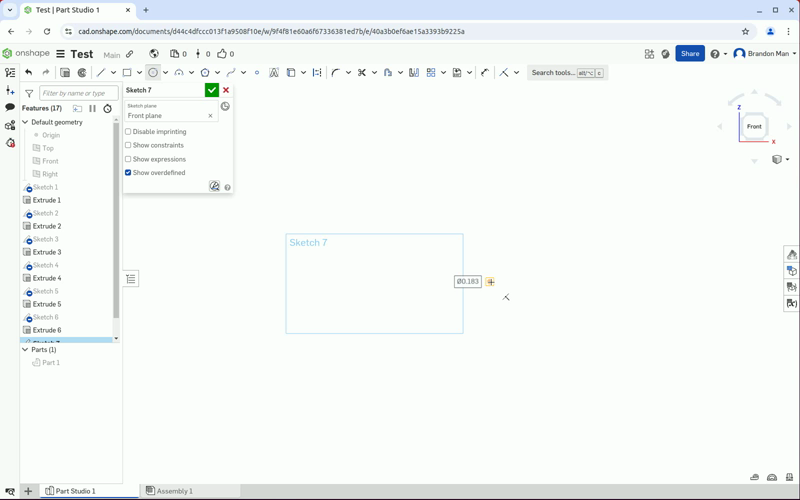
scroll(-6)
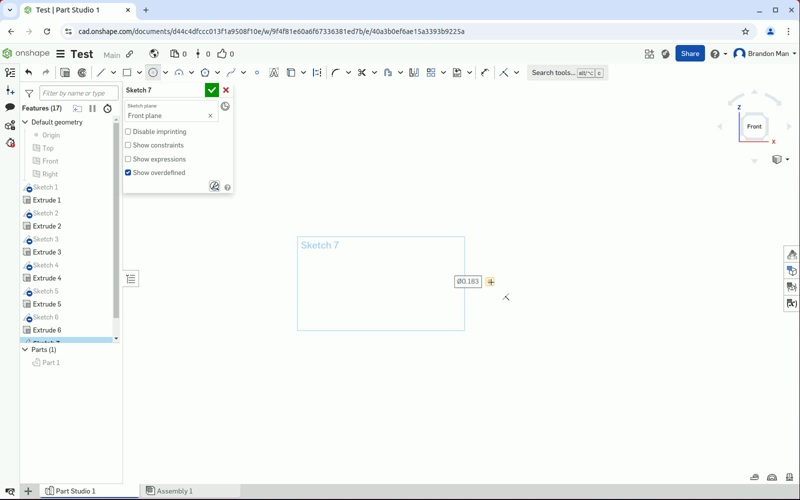
scroll(-6)
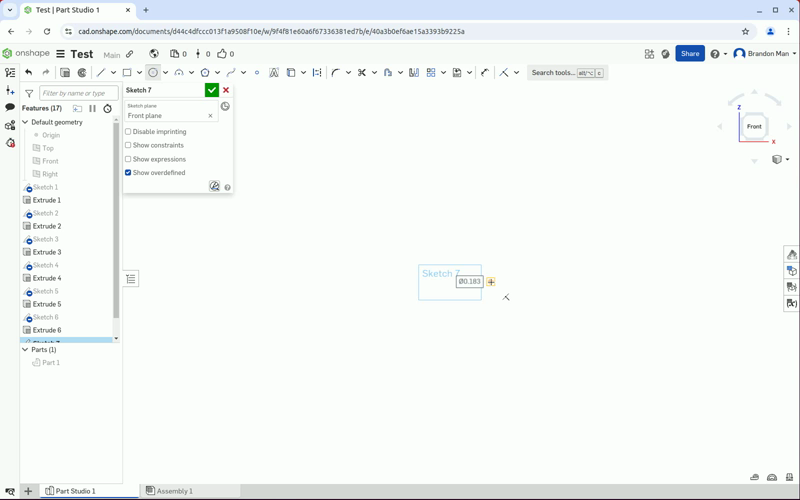
key(esc)
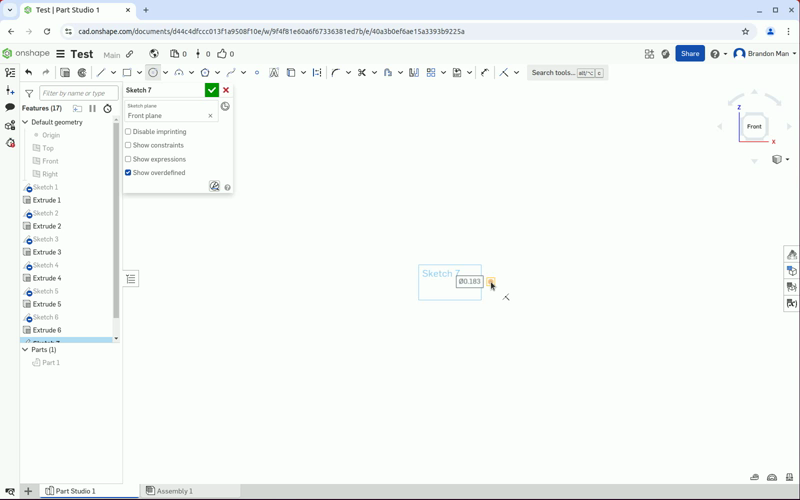
mouse_move(490, 282)
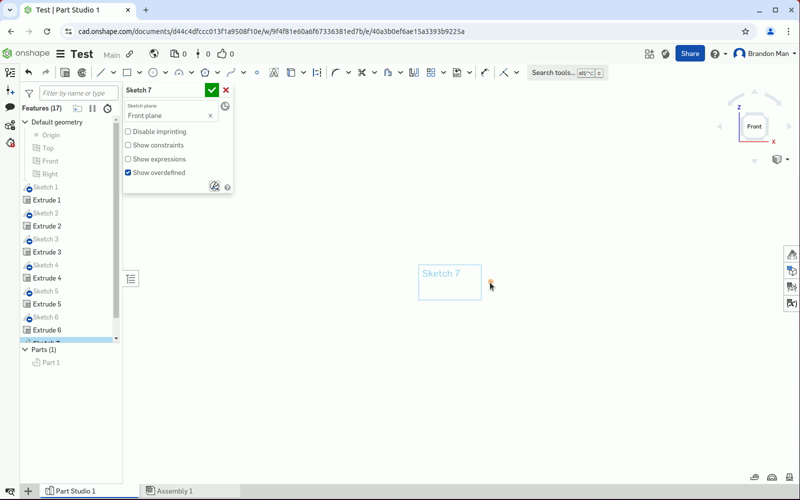
scroll(6)
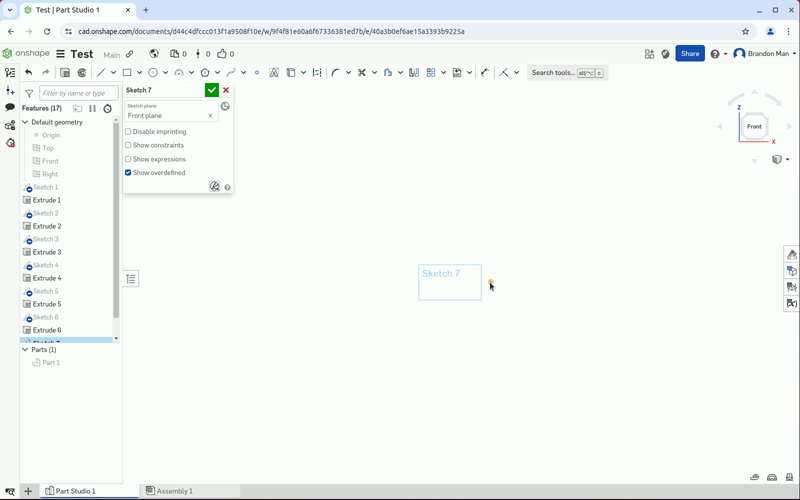
scroll(6)
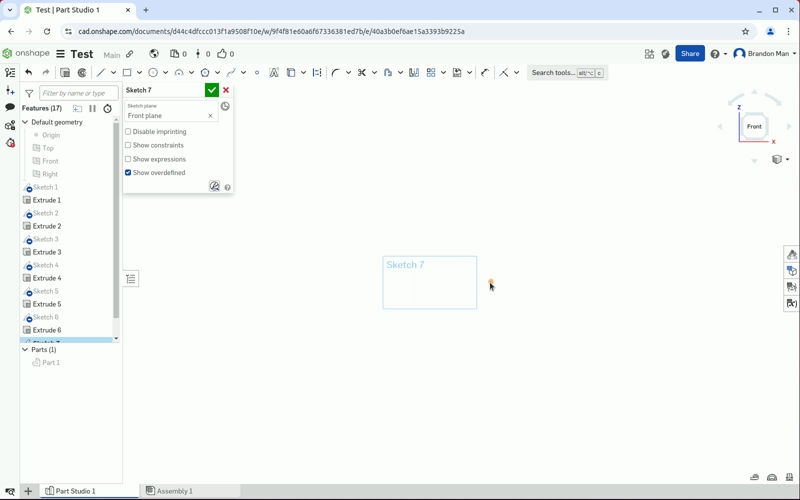
scroll(6)
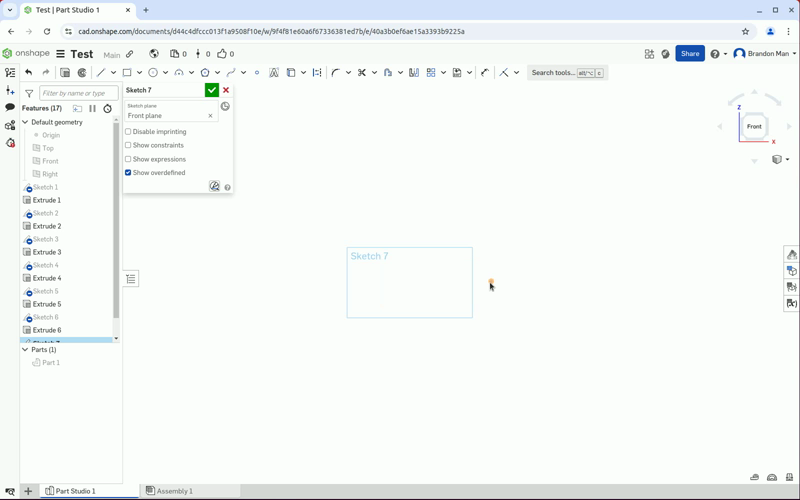
scroll(6)
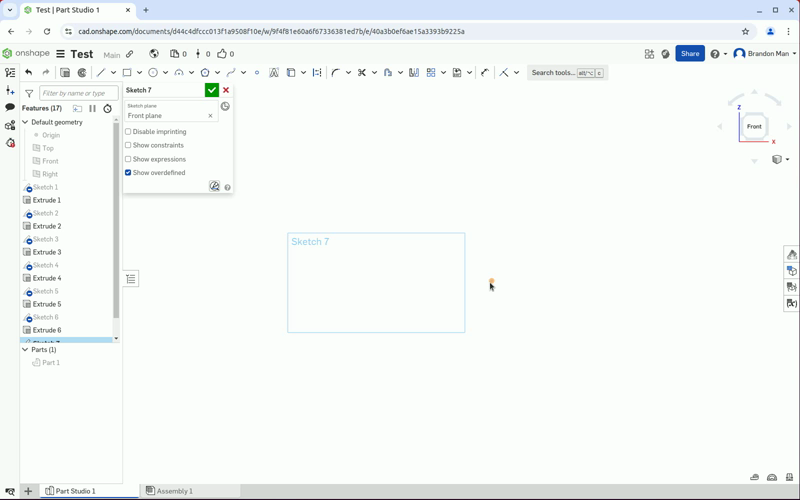
scroll(6)
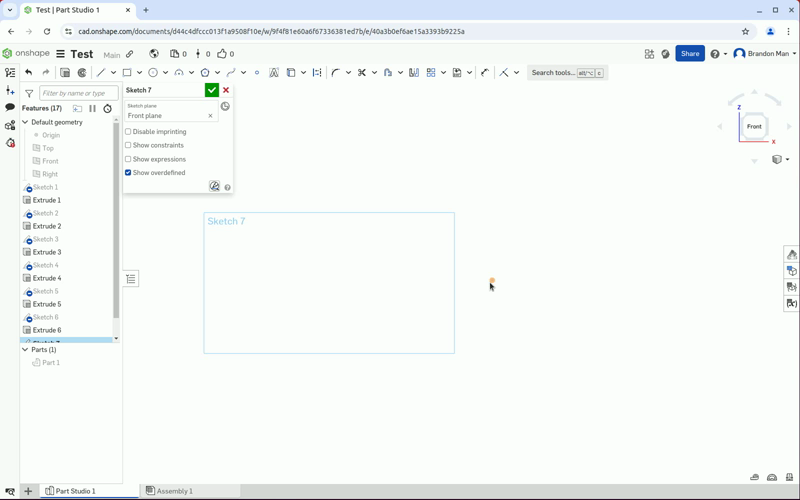
scroll(6)
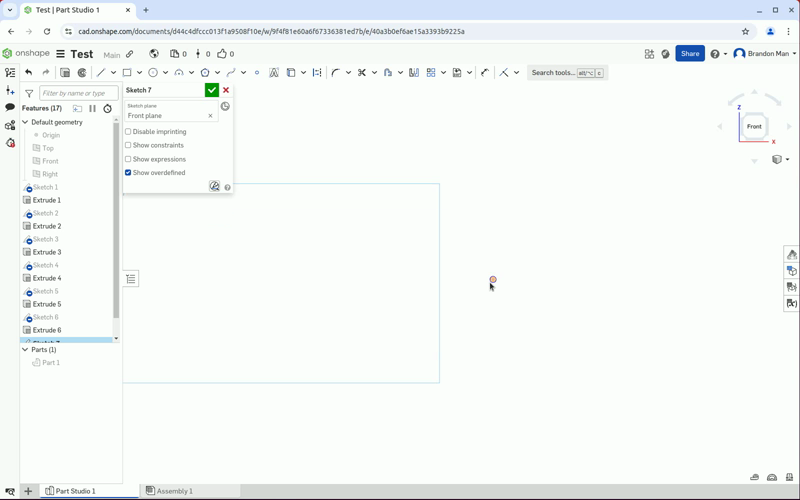
scroll(6)
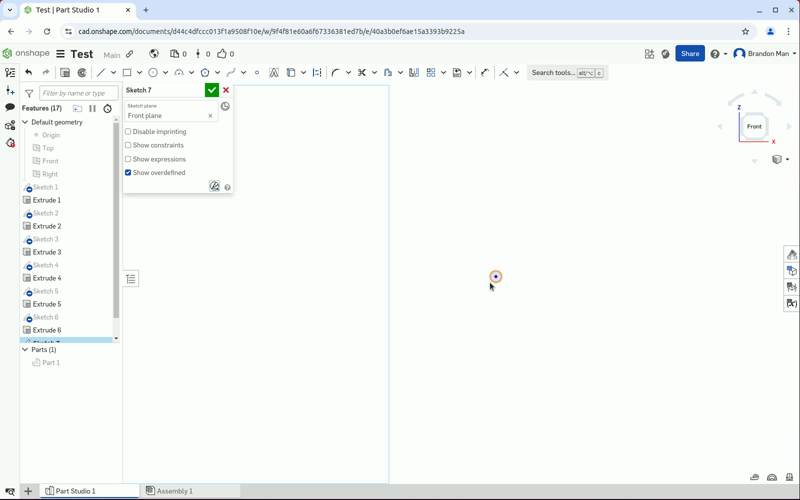
click(490, 282)
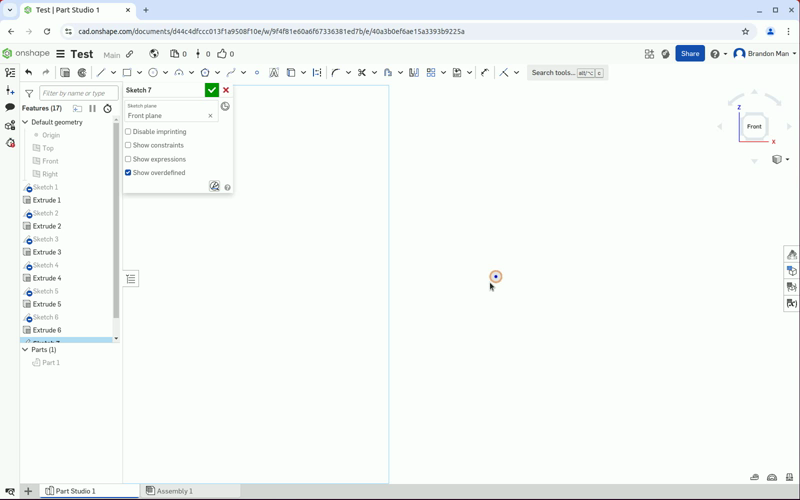
scroll(-6)
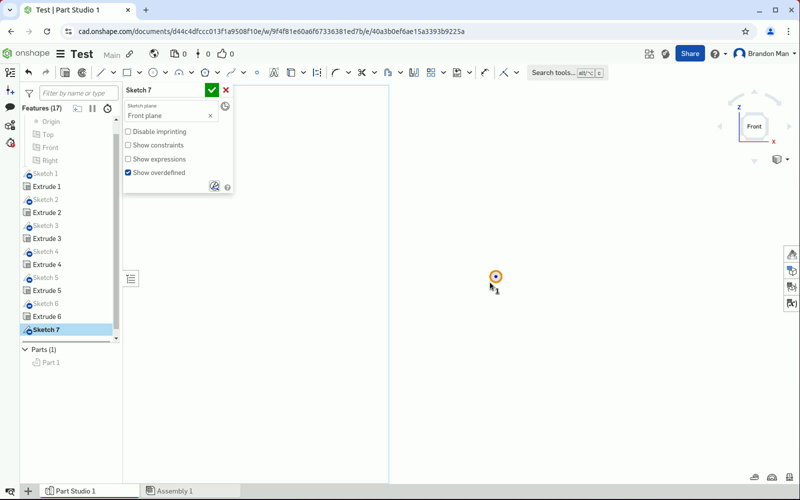
scroll(-6)
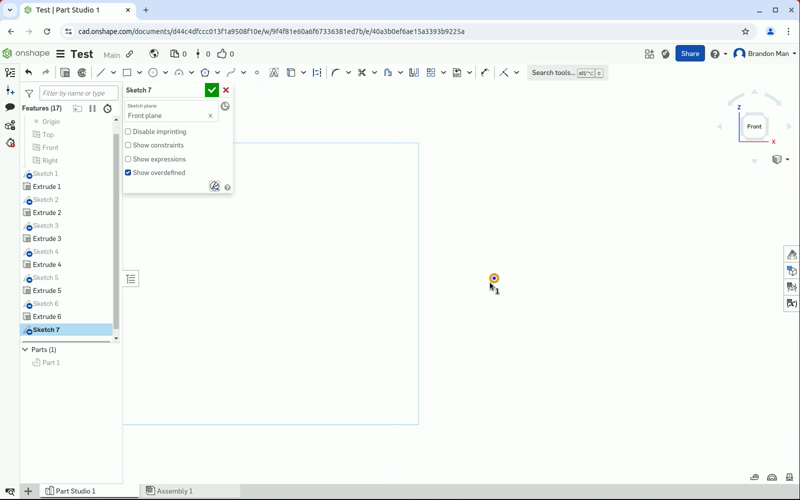
scroll(-6)
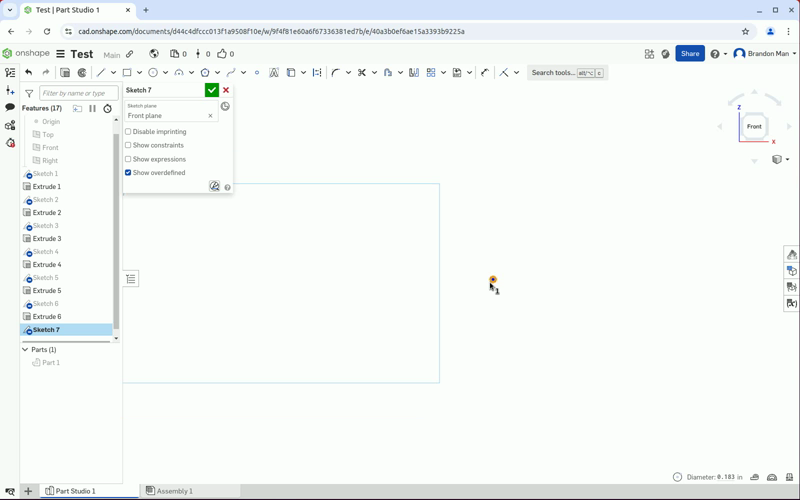
scroll(-6)
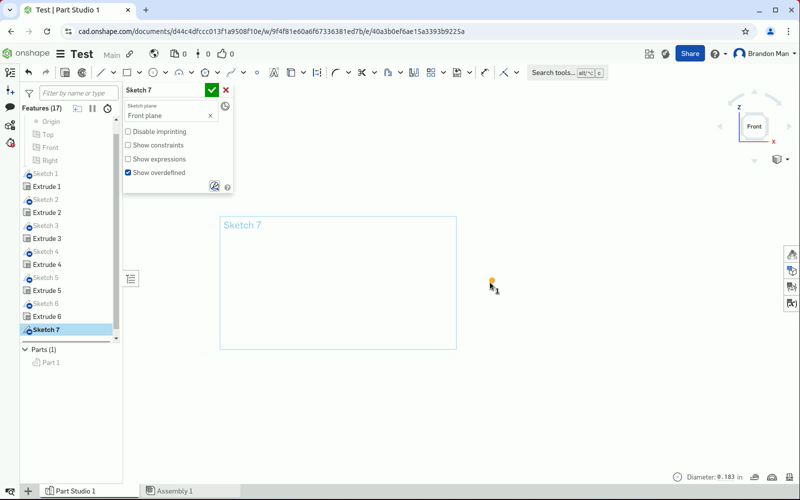
scroll(-6)
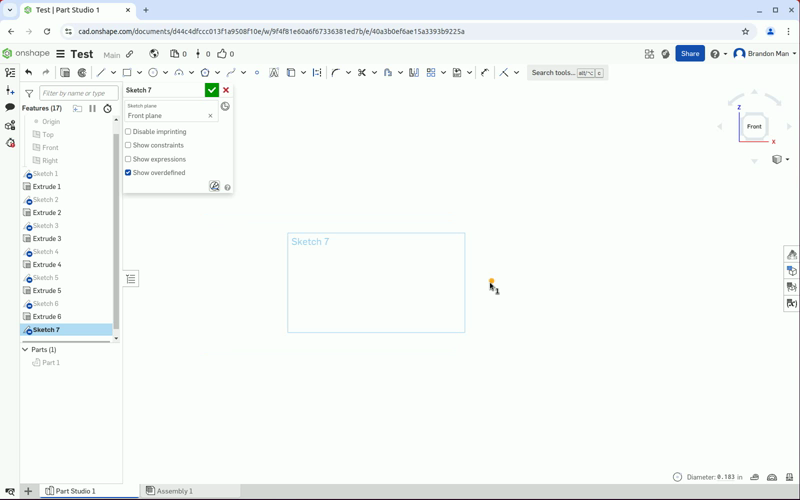
scroll(-6)
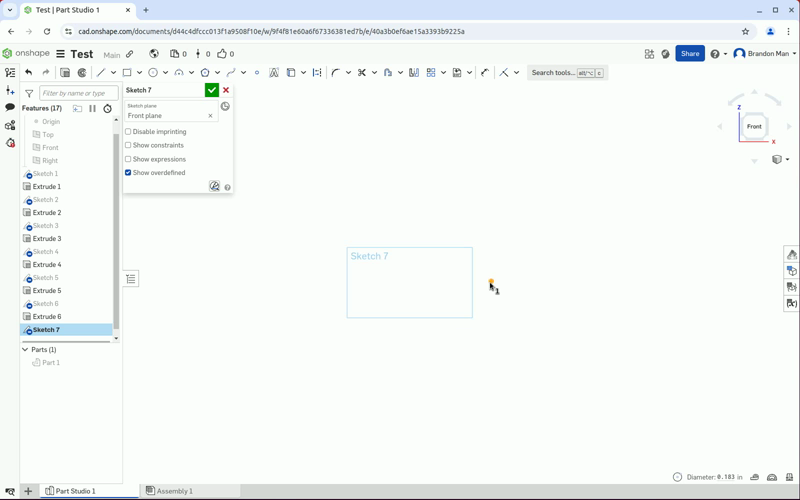
scroll(-6)
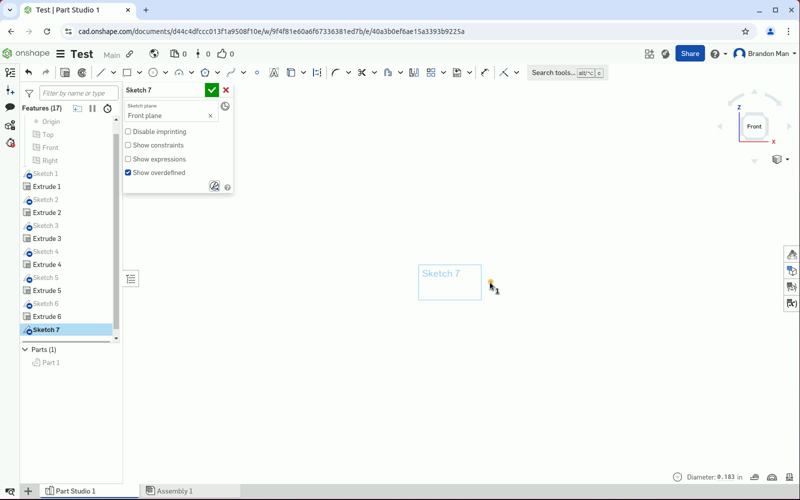
mouse_move(73, 352)
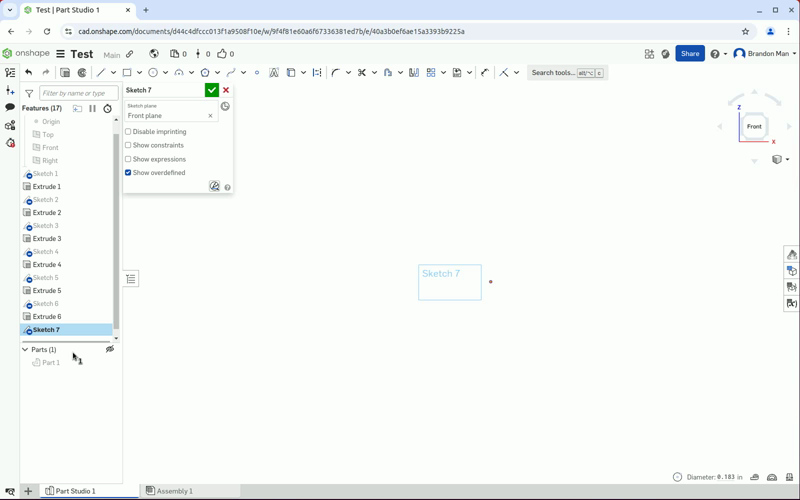
key(shift+y)
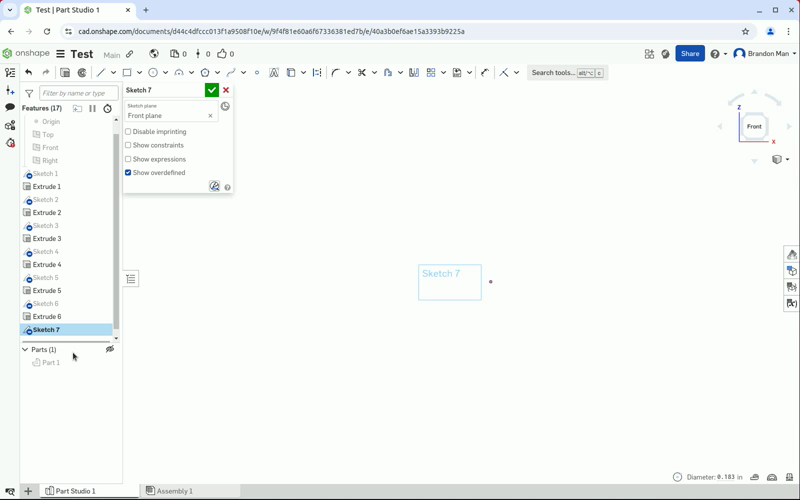
key(shift+e)
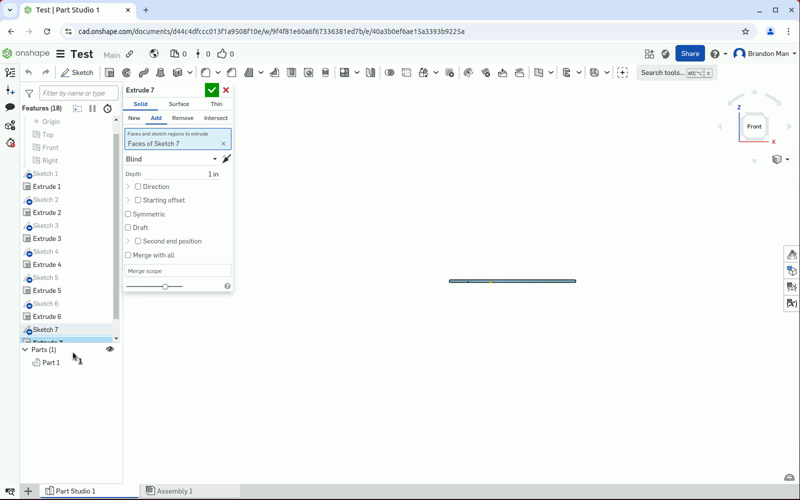
mouse_move(143, 106)
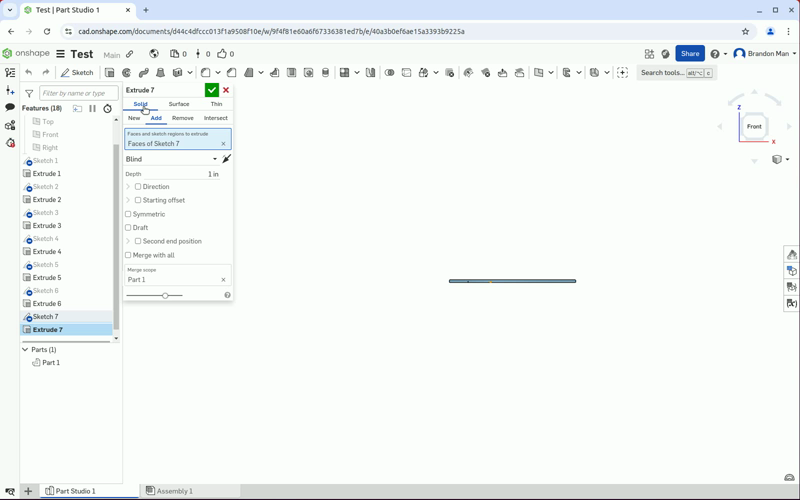
click(143, 106)
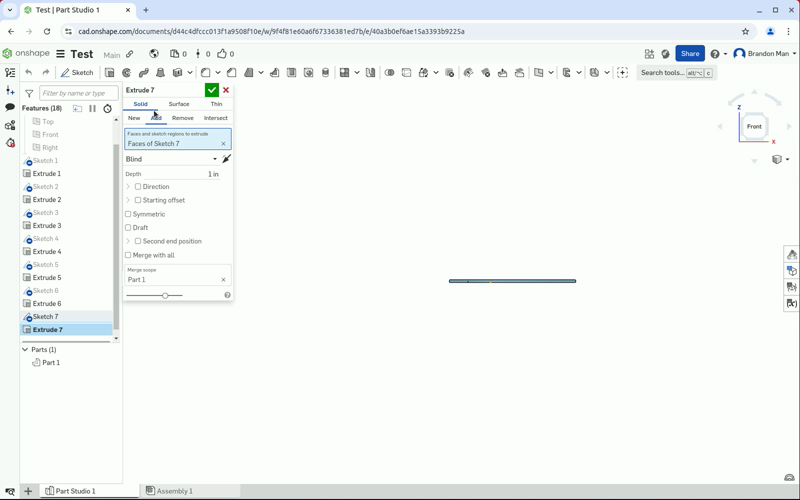
mouse_move(186, 120)
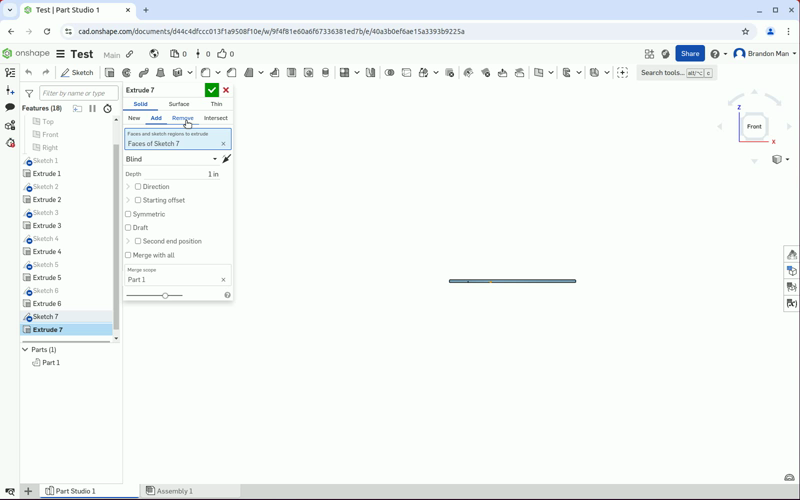
click(186, 120)
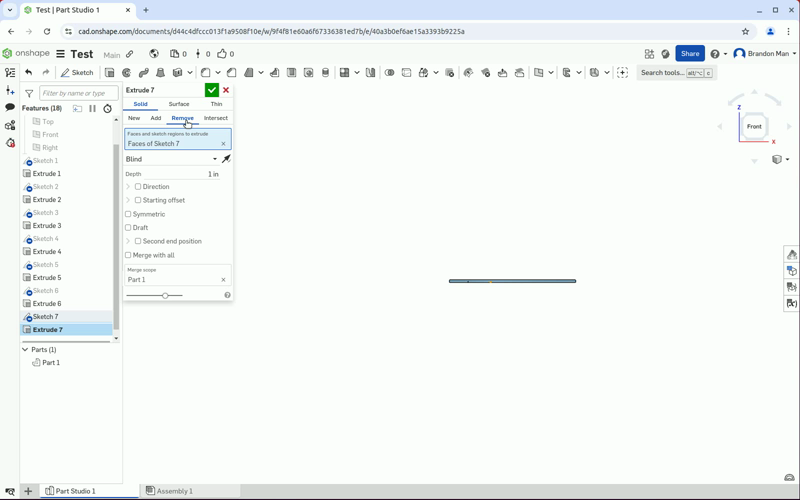
key(tab, 4)
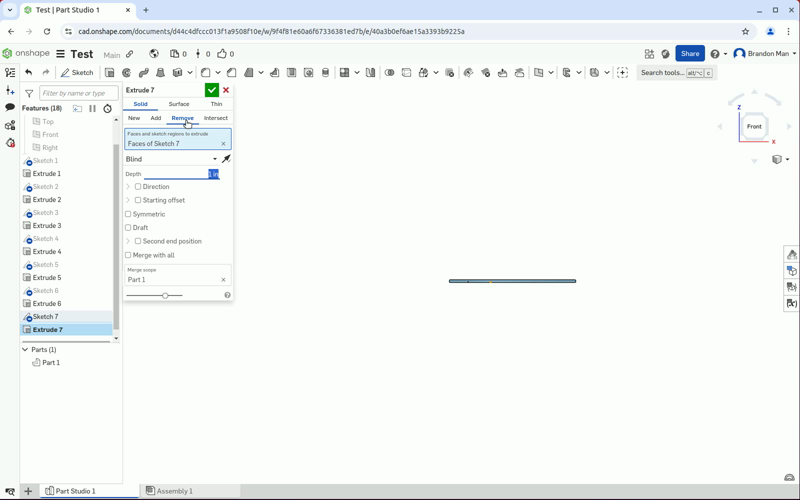
text(0.481)
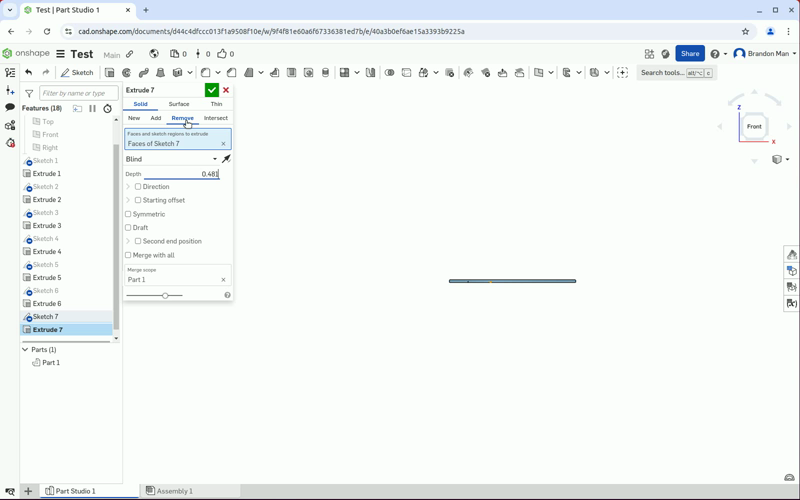
key(tab, 6)
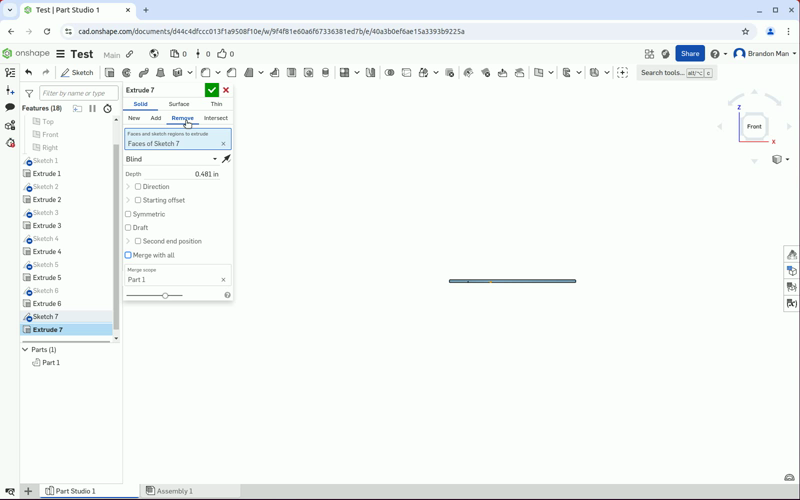
key(space)
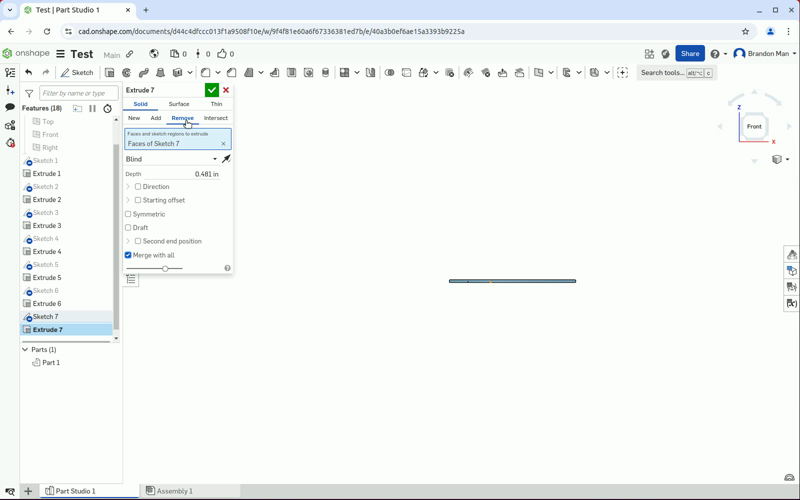
key(enter)
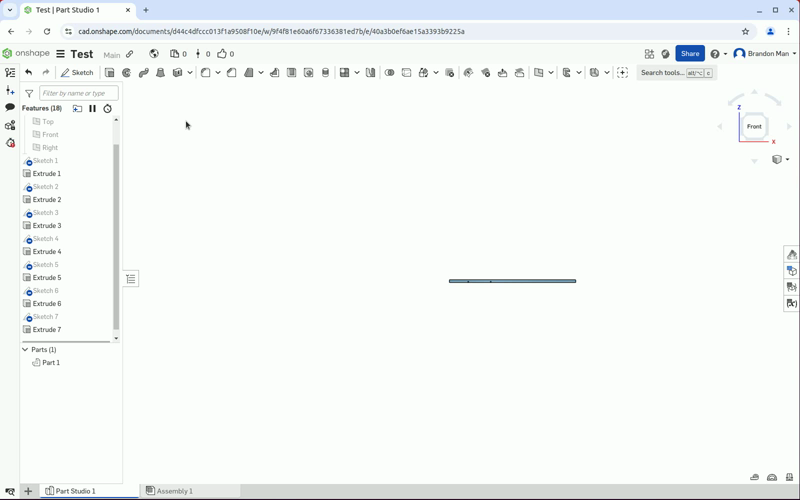
key(shift+h)
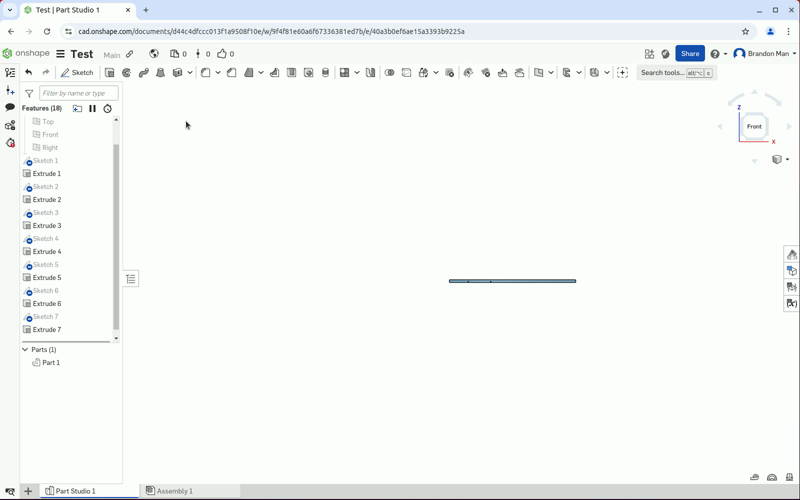
key(shift+h)
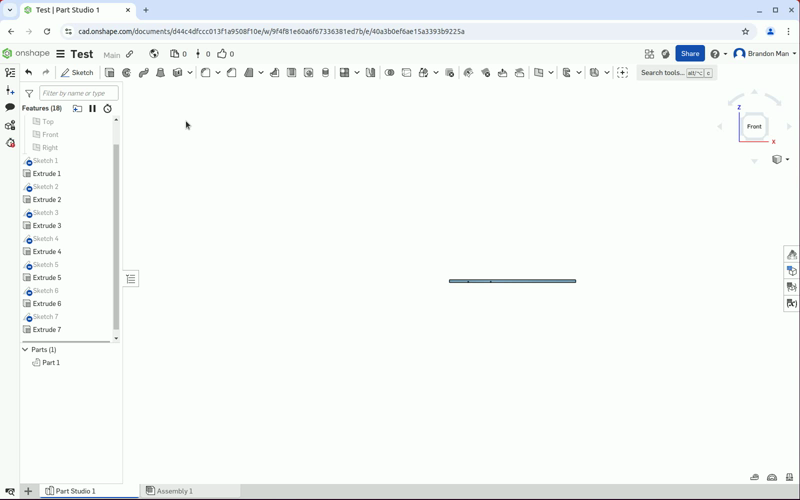
mouse_move(69, 163)
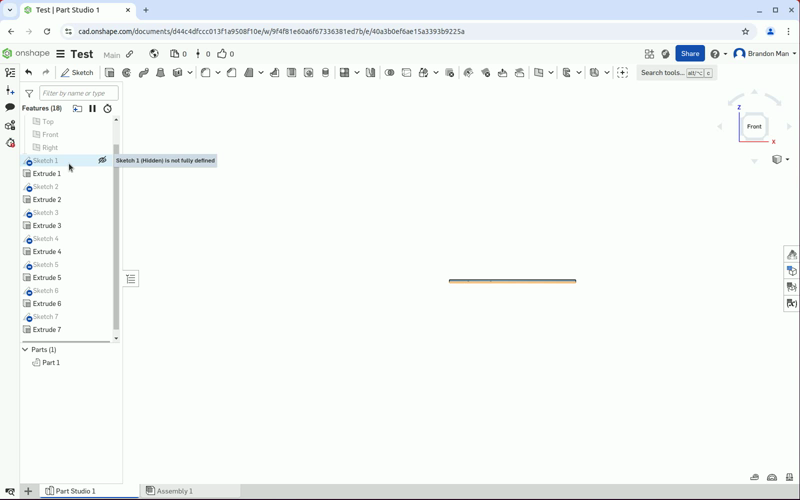
click(69, 163)
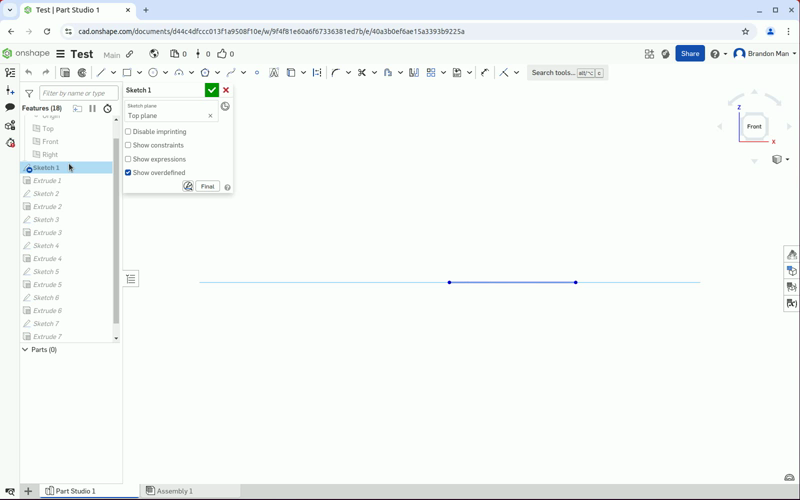
mouse_move(229, 92)
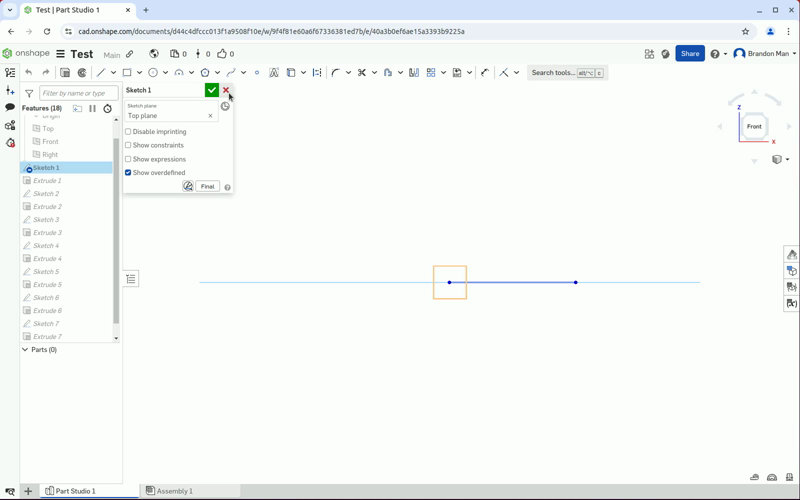
click(229, 92)
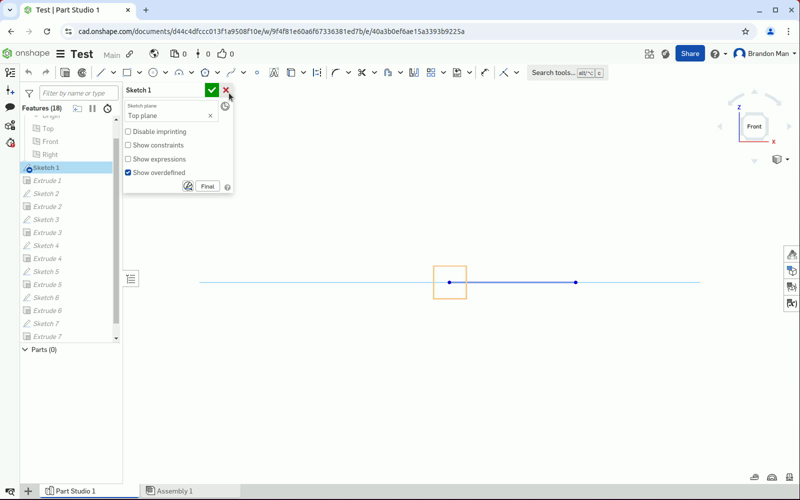
key(shift+s)
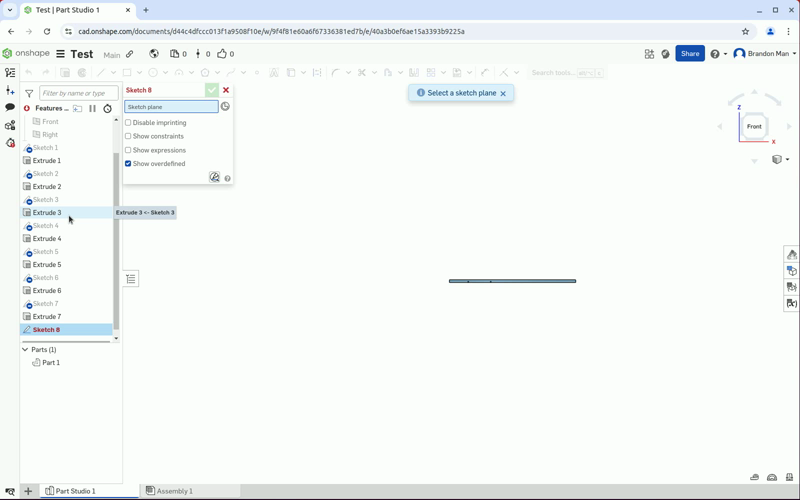
scroll(3)
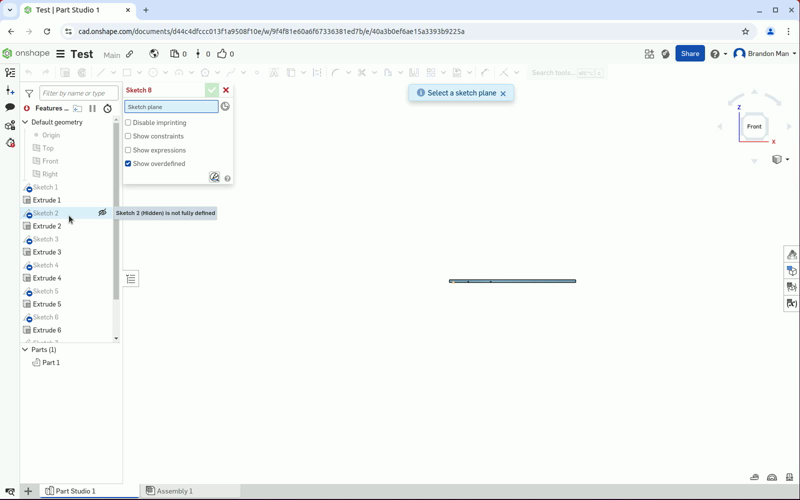
mouse_move(69, 163)
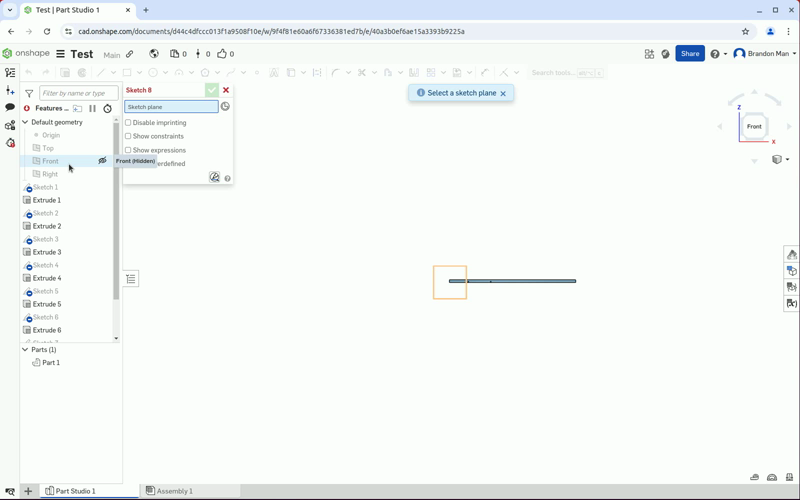
click(69, 163)
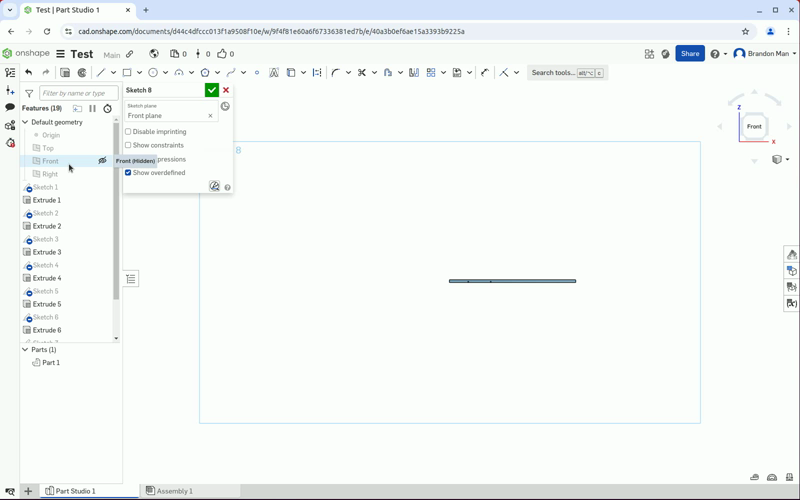
mouse_move(73, 352)
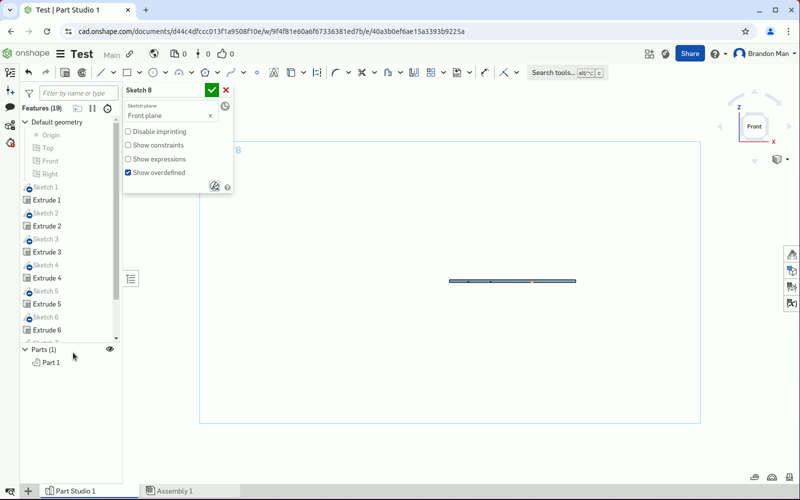
key(y)
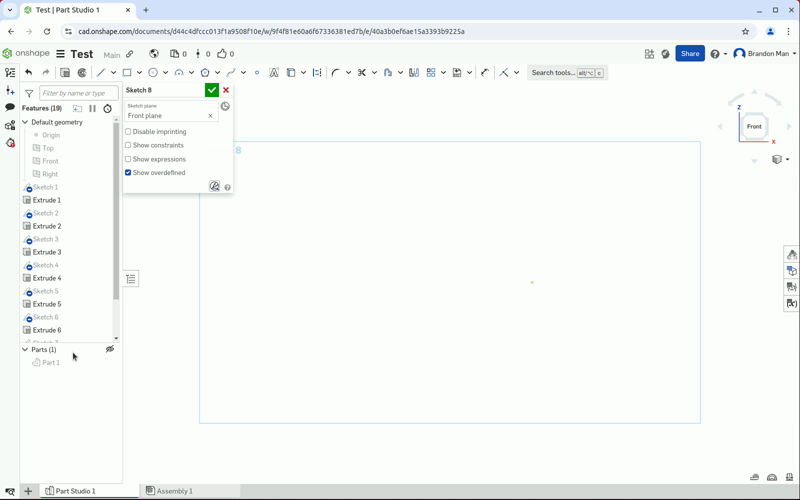
key(c)
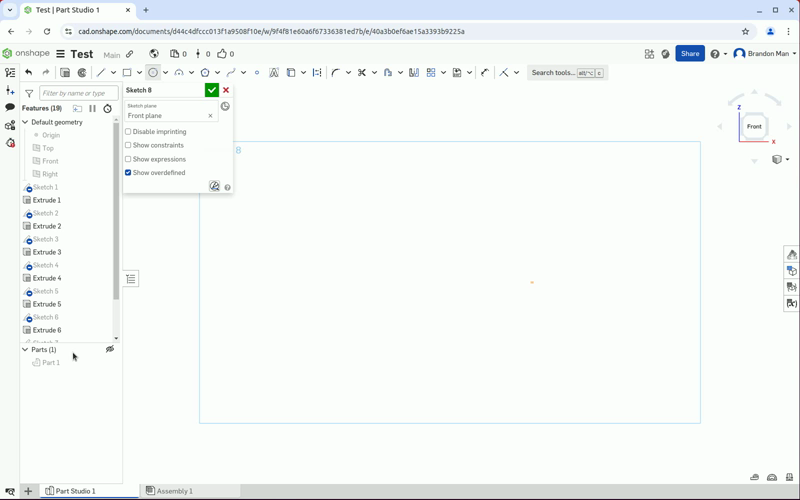
key_down(shift)
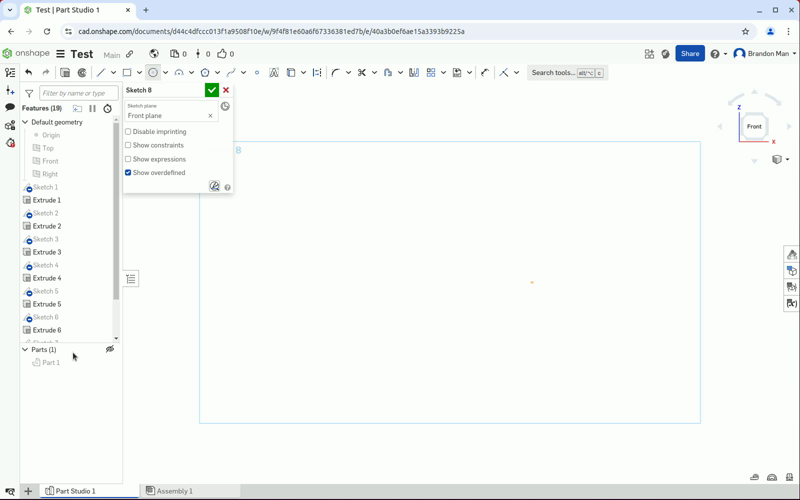
mouse_move(517, 281)
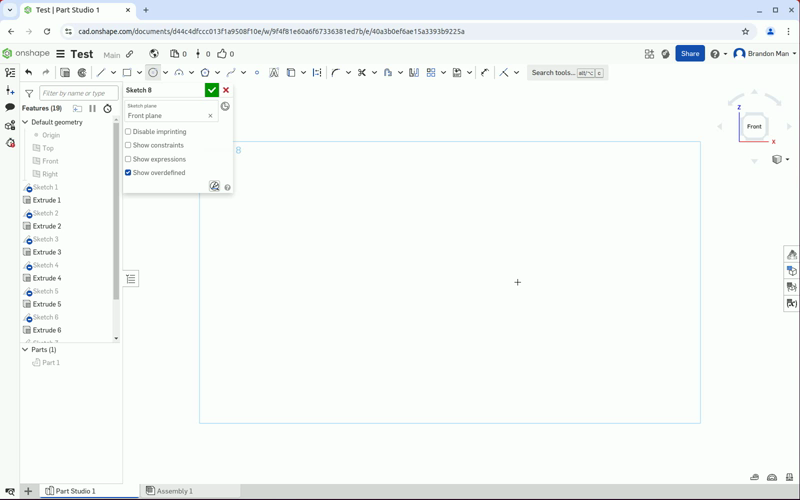
click(517, 281)
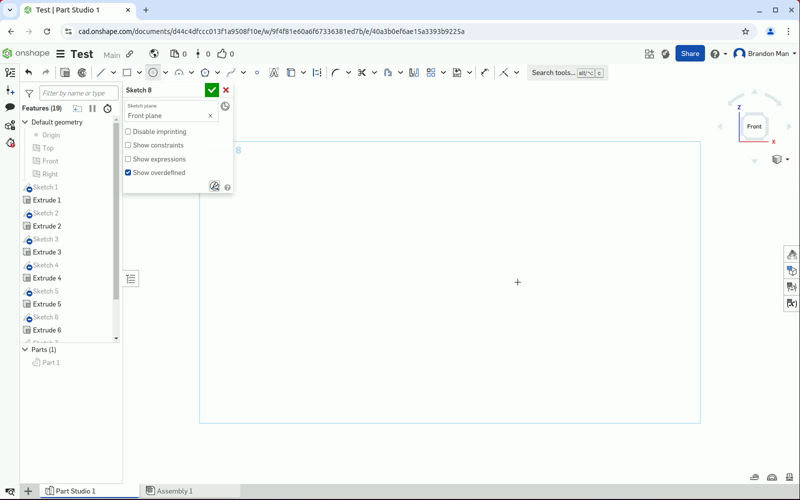
key_up(shift)
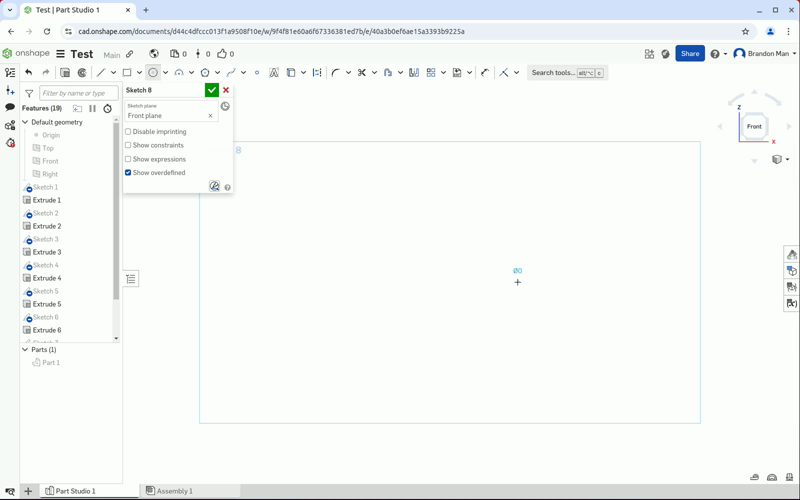
mouse_move(518, 281)
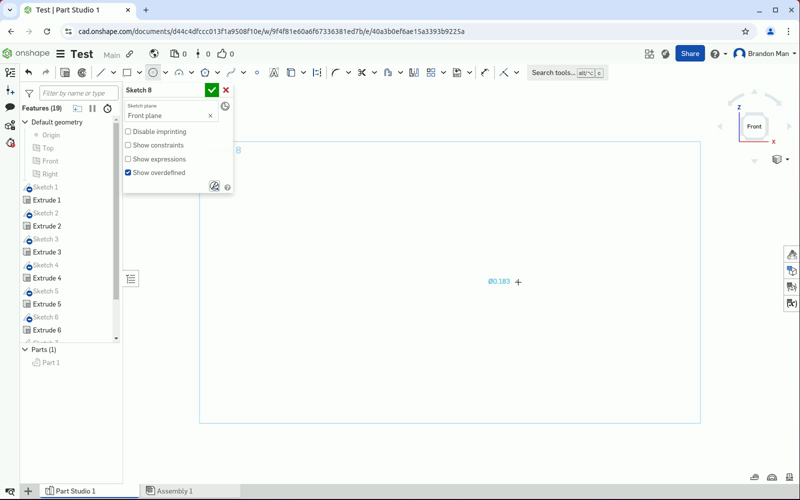
scroll(6)
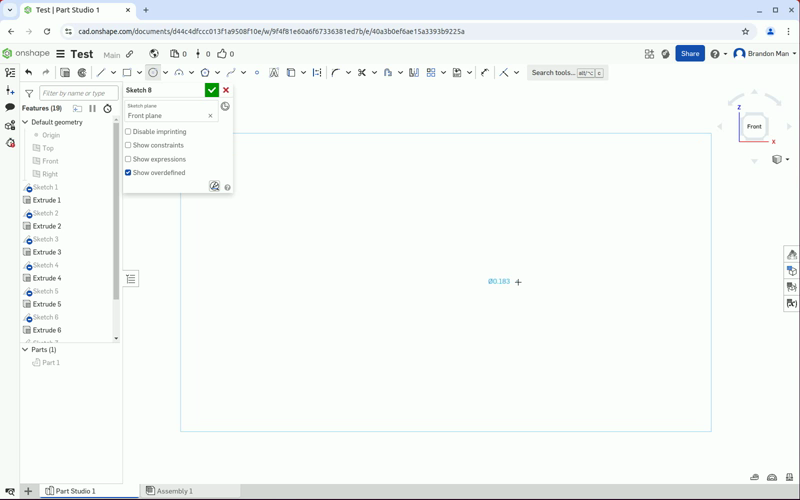
scroll(6)
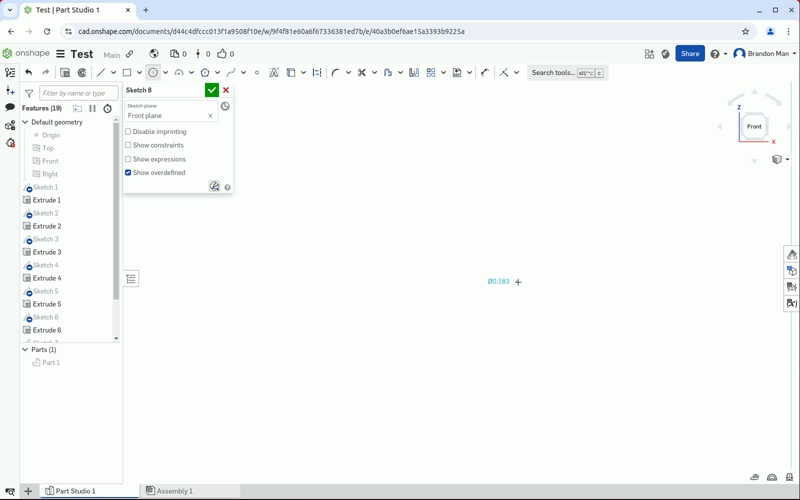
scroll(6)
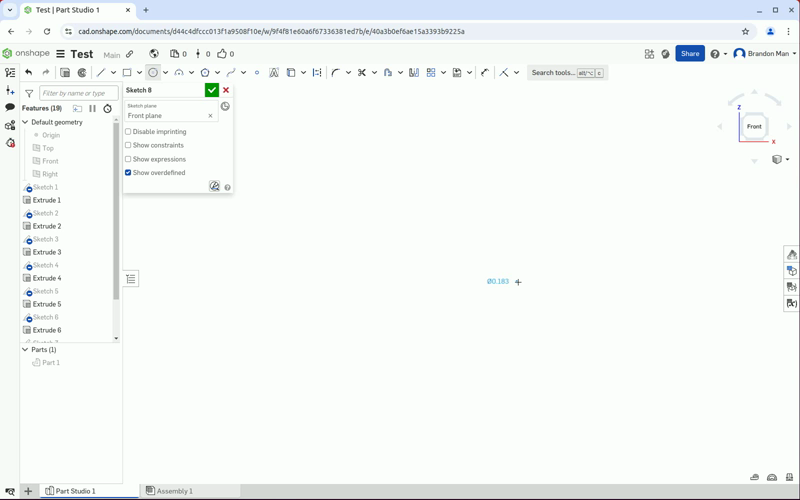
scroll(6)
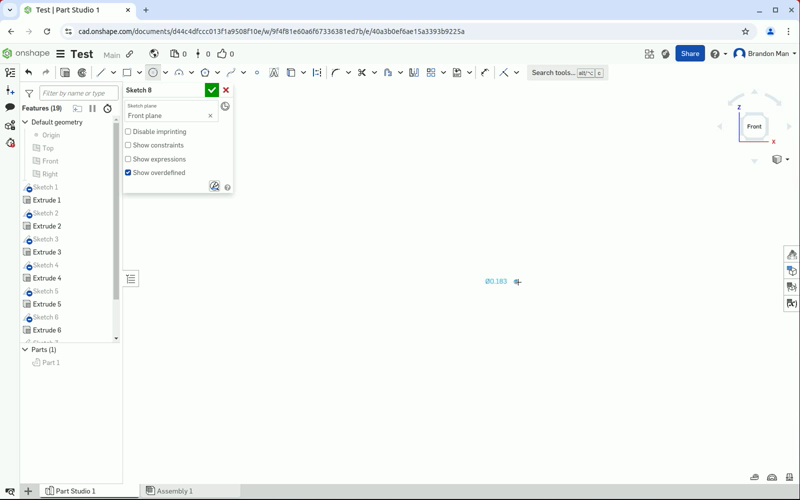
scroll(6)
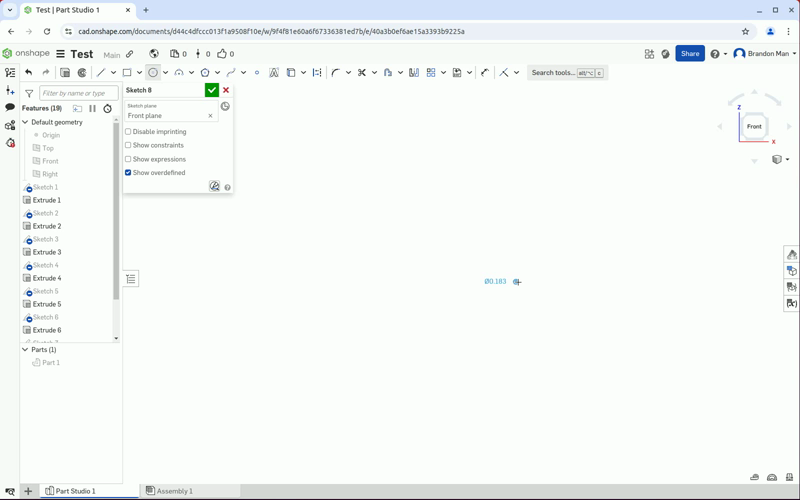
scroll(6)
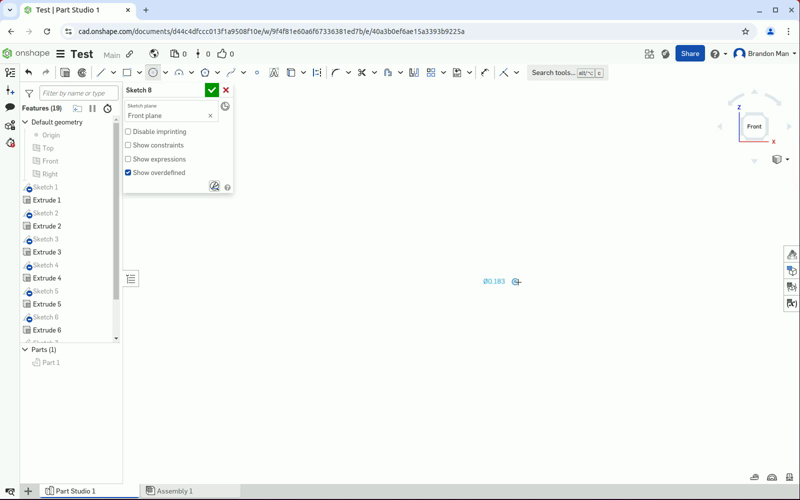
scroll(6)
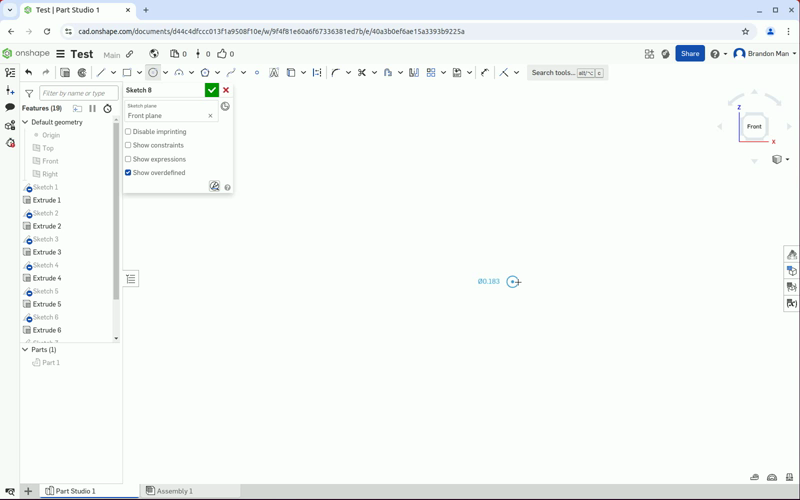
click(518, 281)
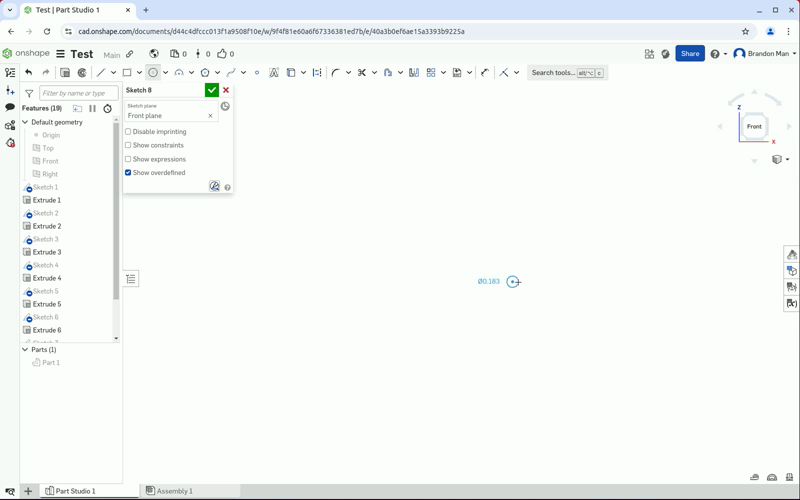
scroll(-6)
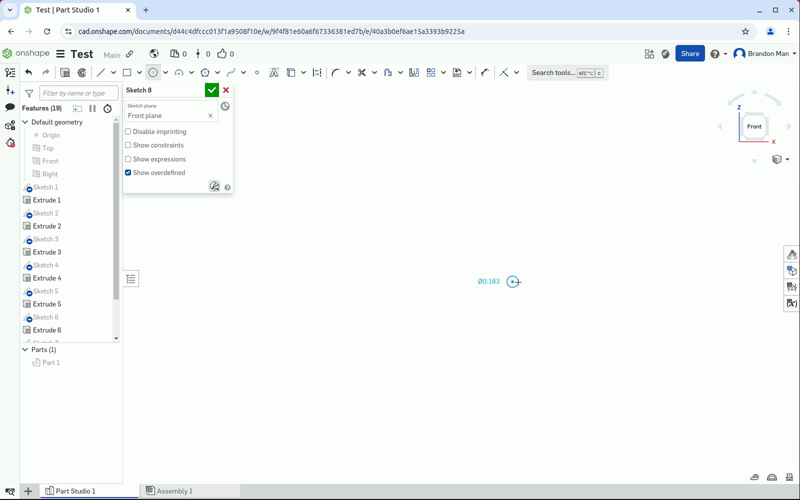
scroll(-6)
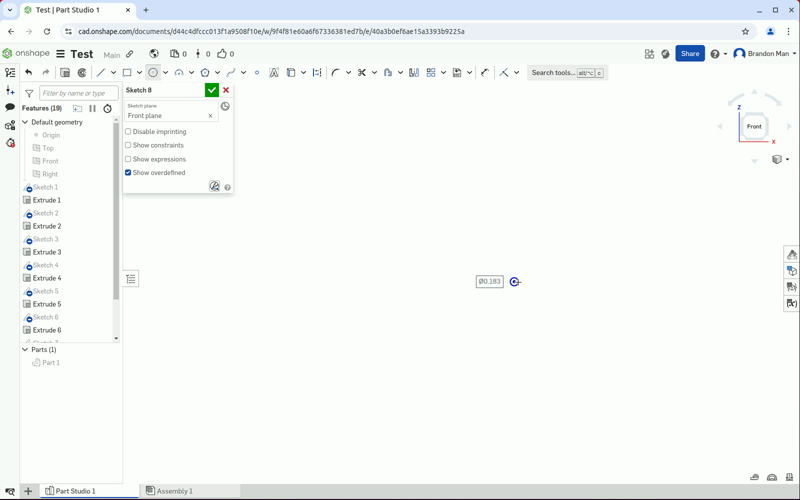
scroll(-6)
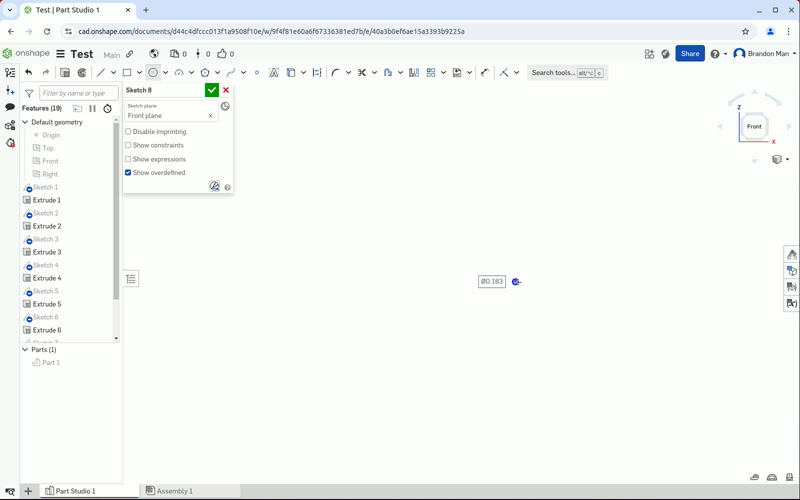
scroll(-6)
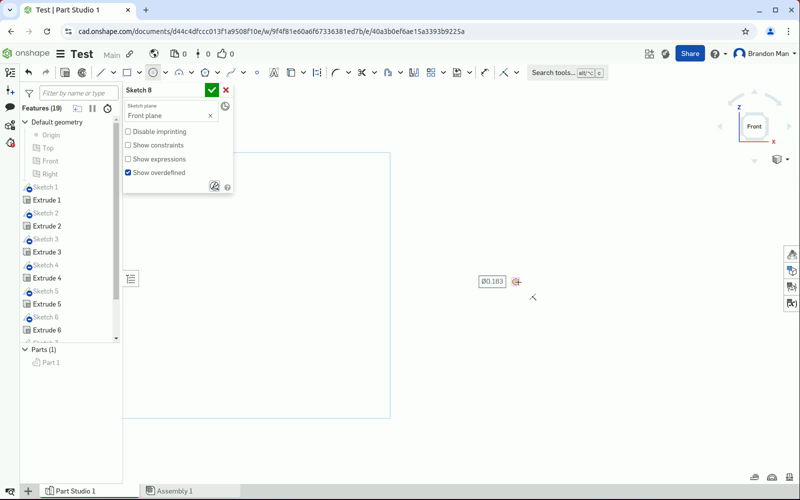
scroll(-6)
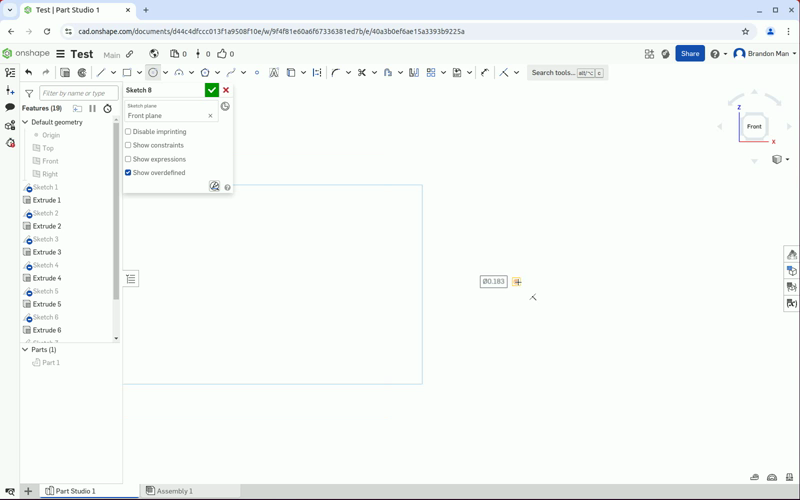
scroll(-6)
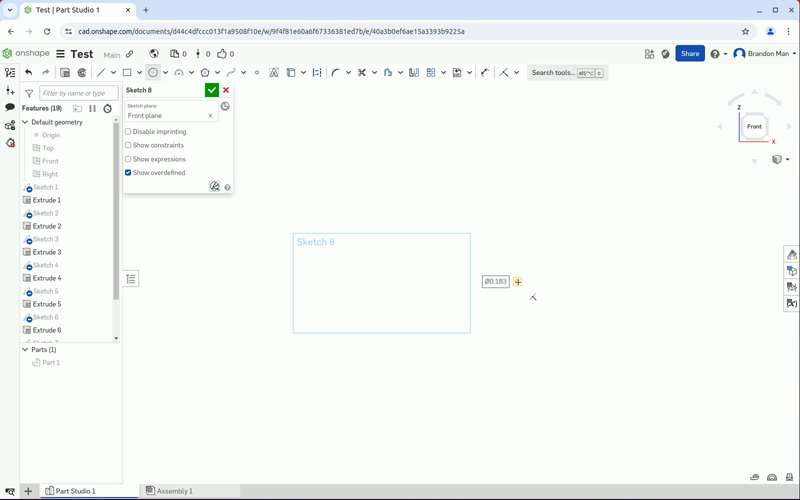
scroll(-6)
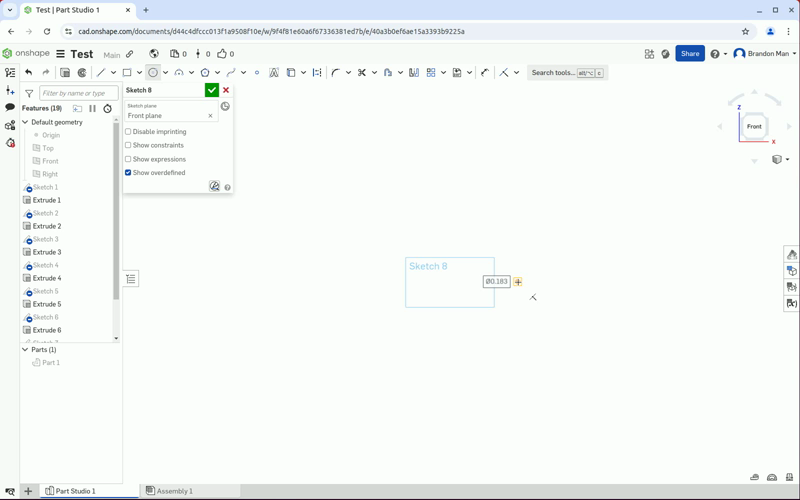
key(esc)
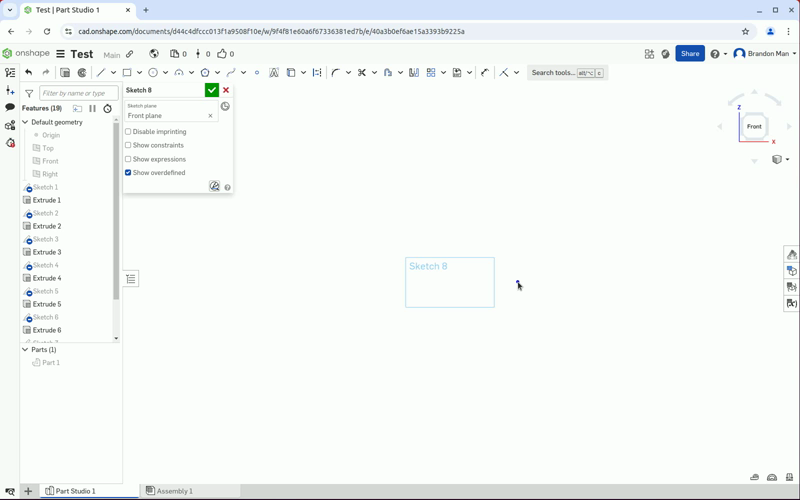
mouse_move(517, 281)
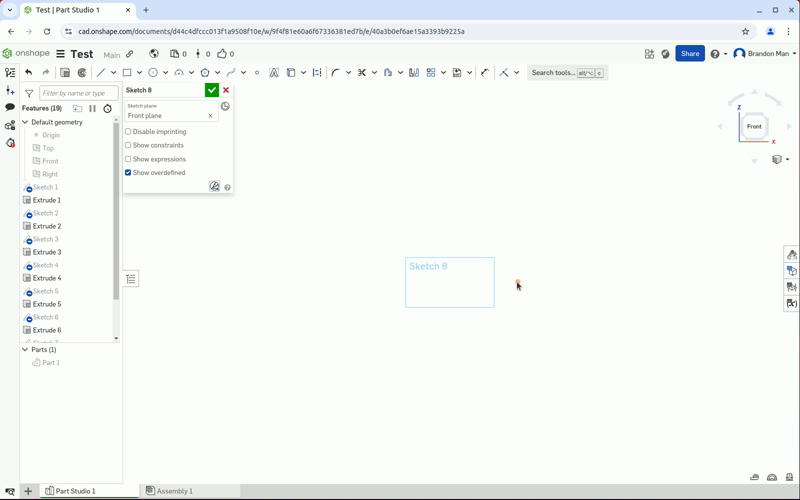
scroll(6)
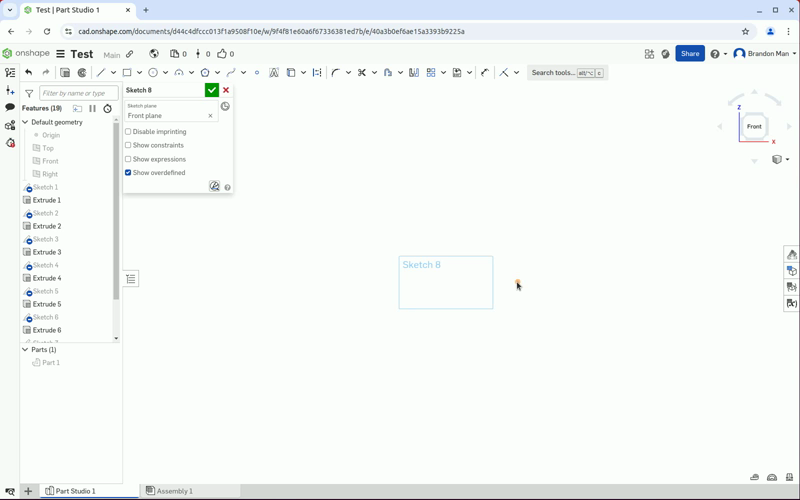
scroll(6)
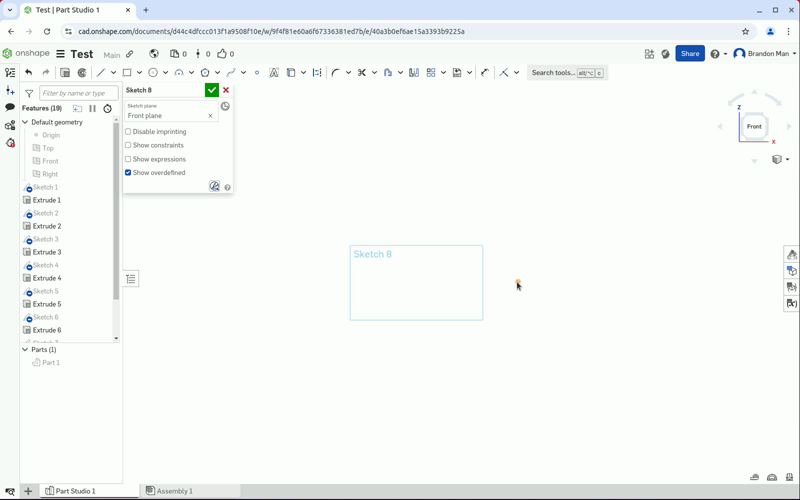
scroll(6)
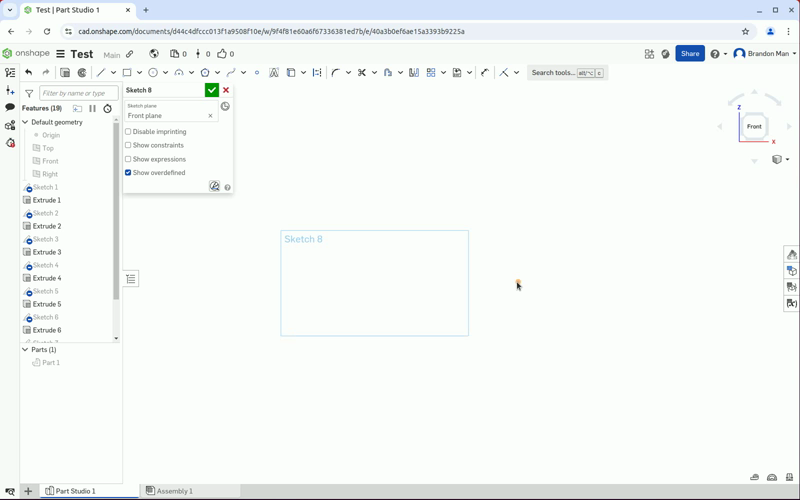
scroll(6)
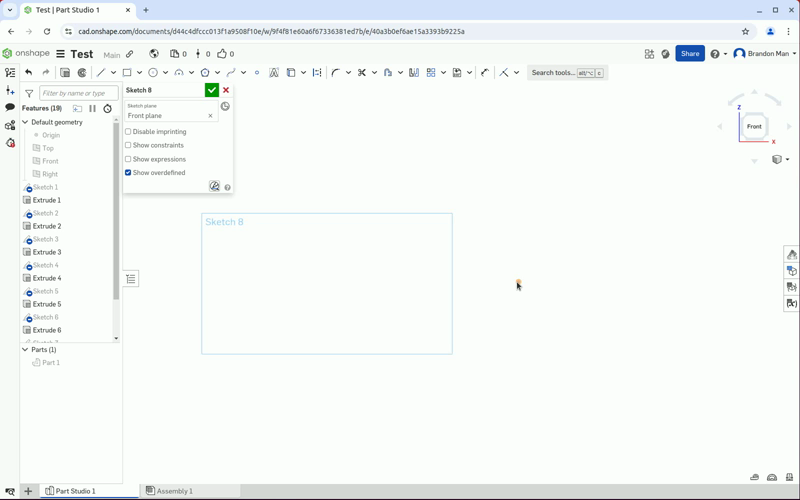
scroll(6)
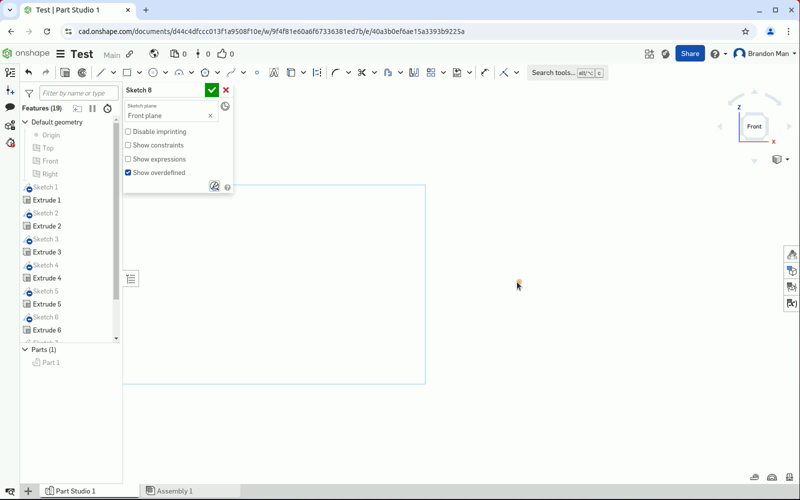
scroll(6)
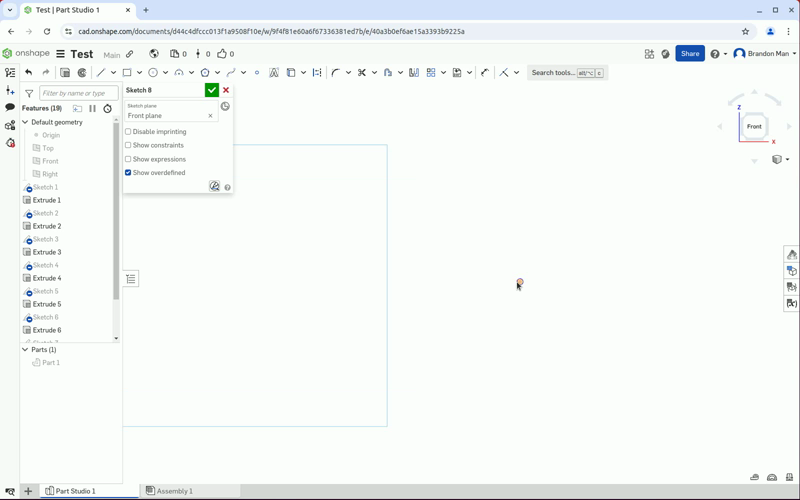
scroll(6)
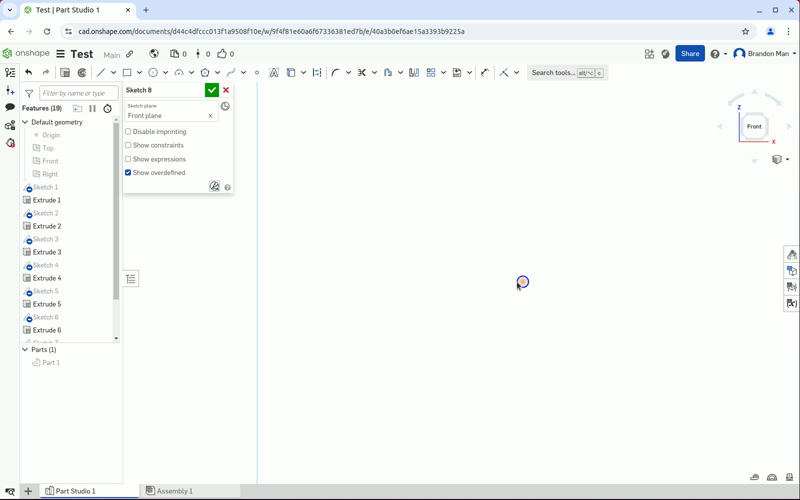
click(517, 281)
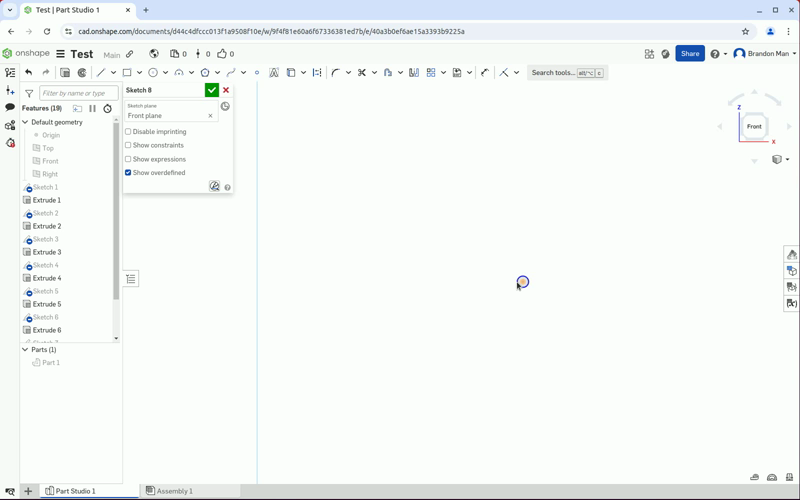
scroll(-6)
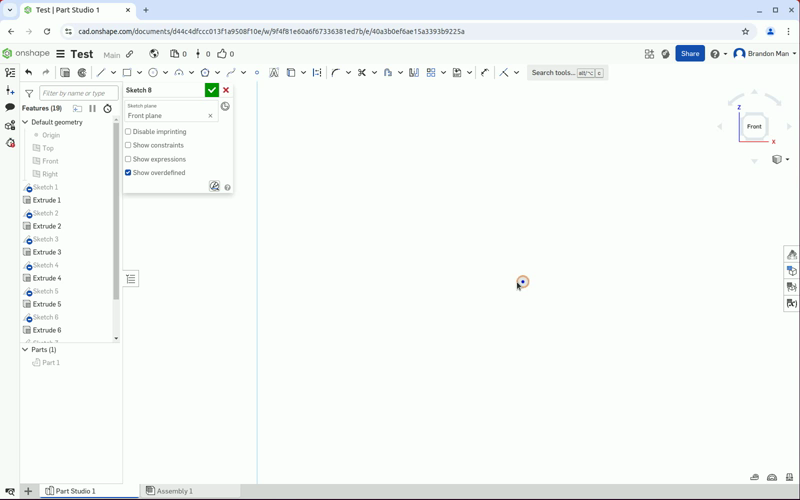
scroll(-6)
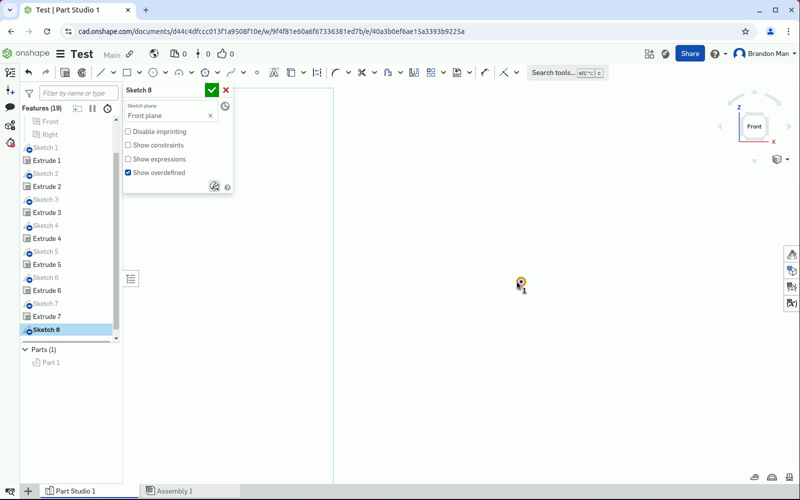
scroll(-6)
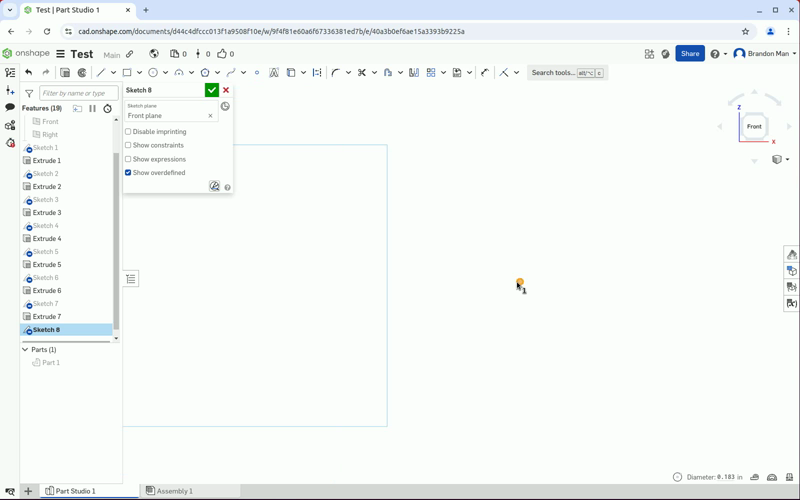
scroll(-6)
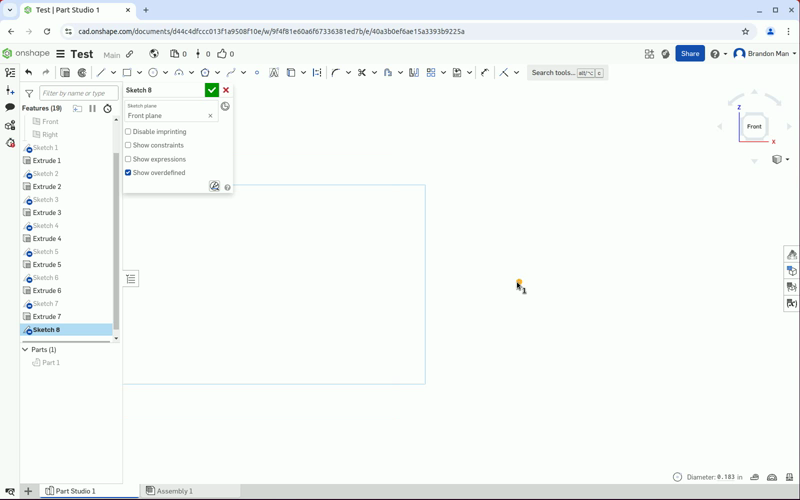
scroll(-6)
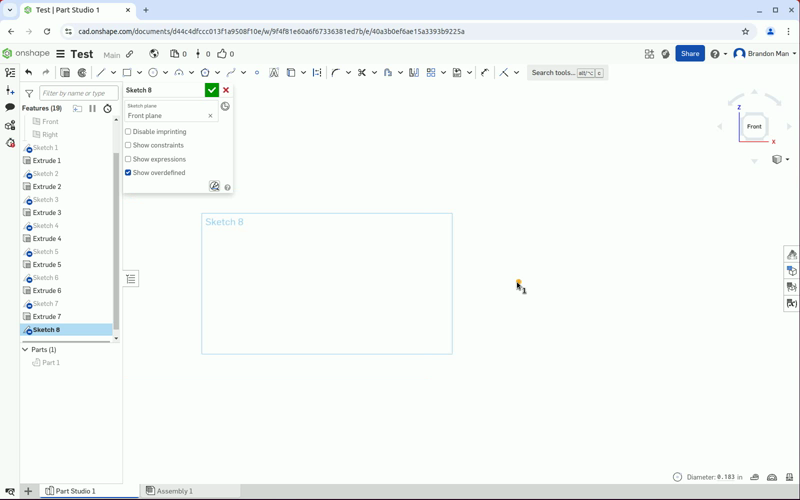
scroll(-6)
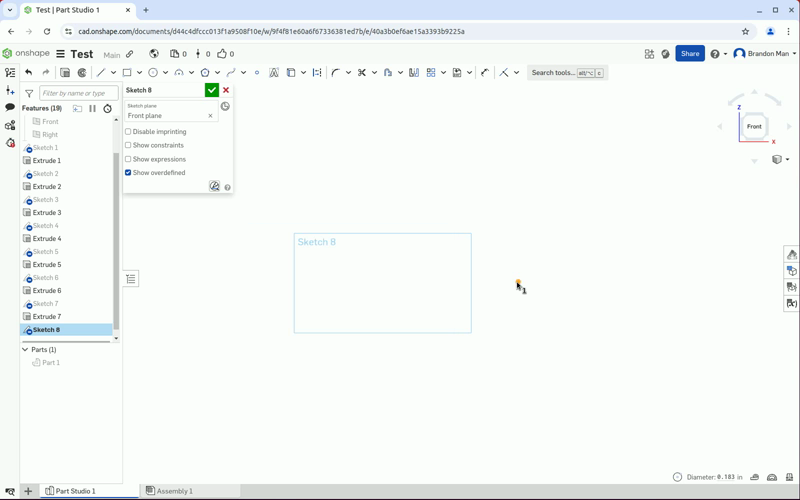
scroll(-6)
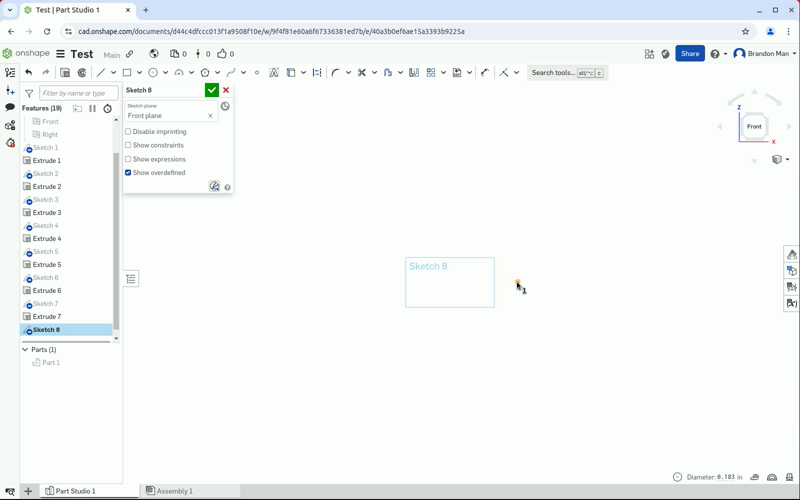
mouse_move(73, 352)
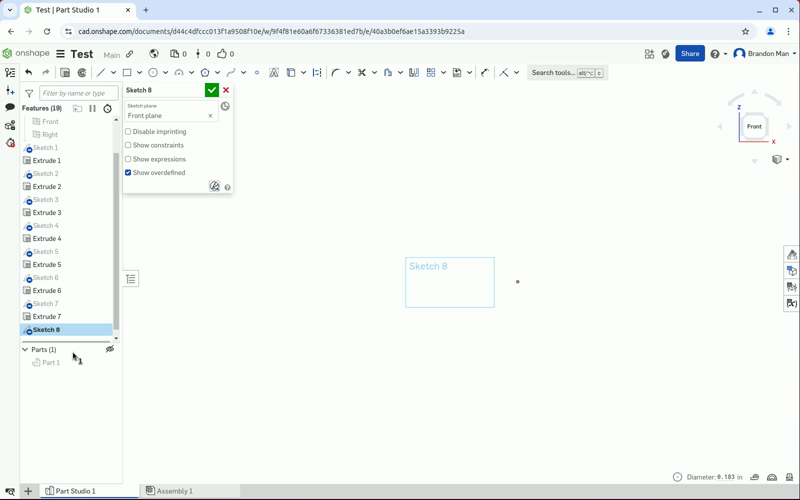
key(shift+y)
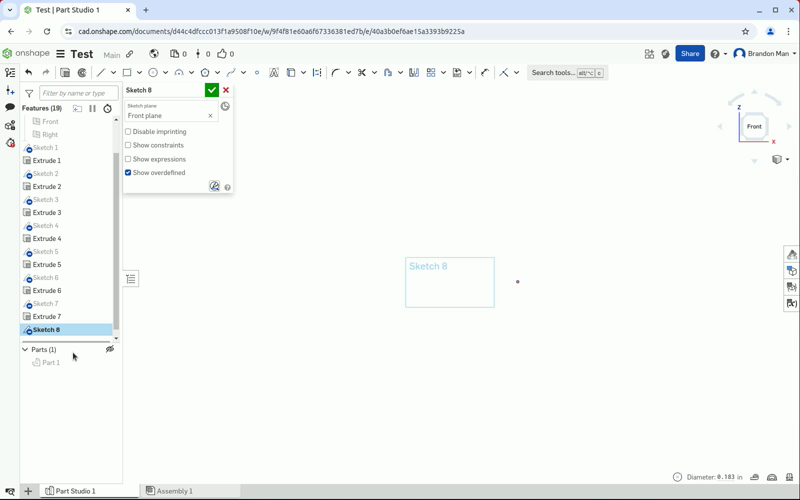
key(shift+e)
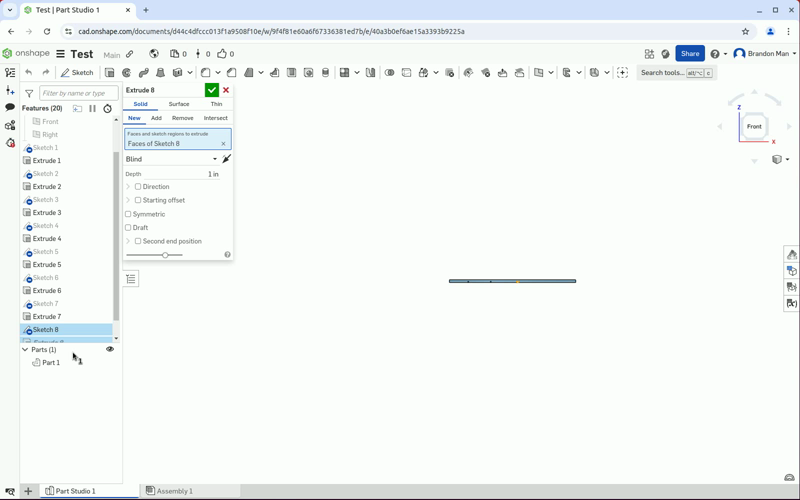
mouse_move(143, 106)
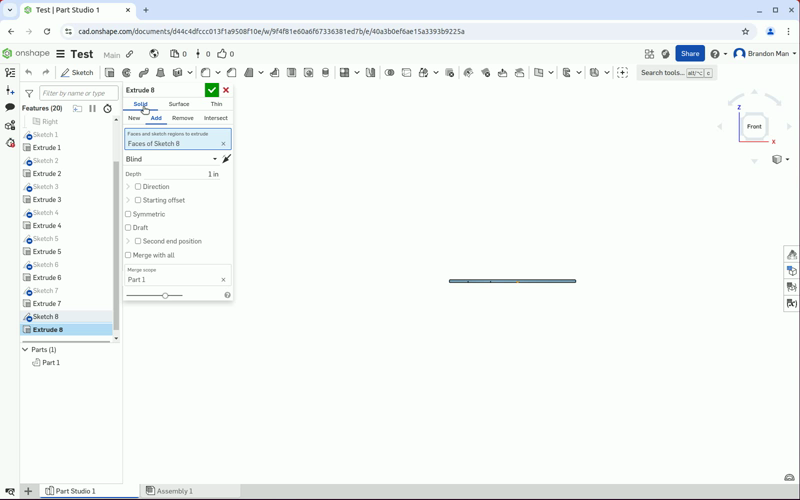
click(143, 106)
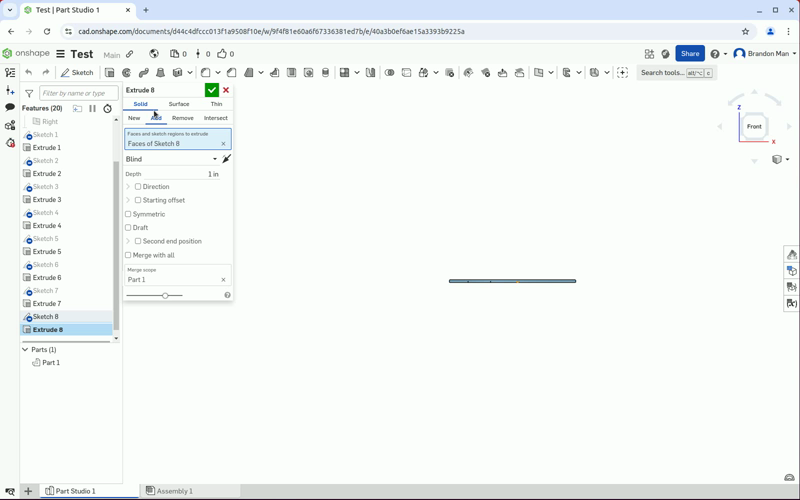
mouse_move(186, 120)
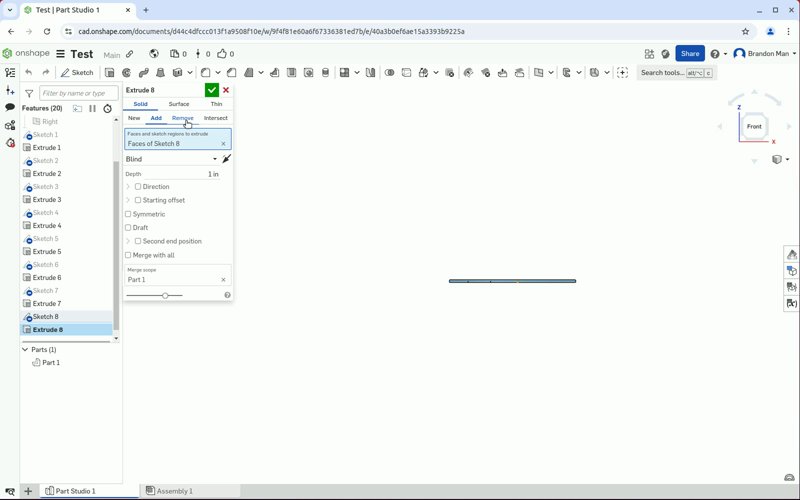
click(186, 120)
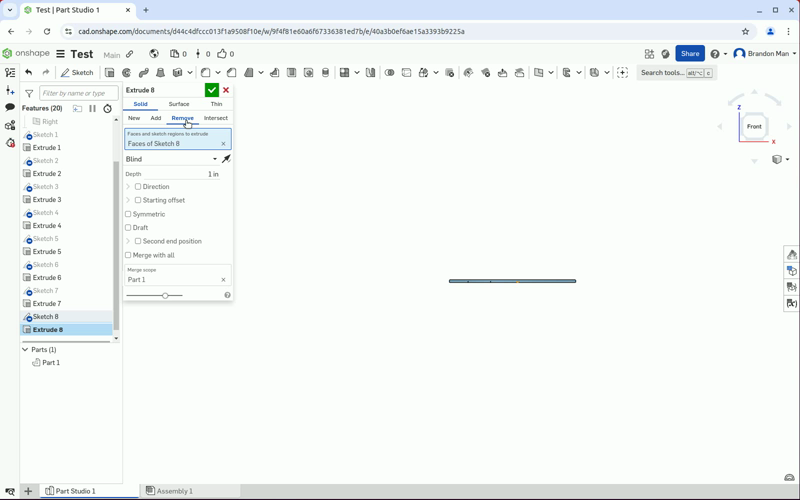
key(tab, 4)
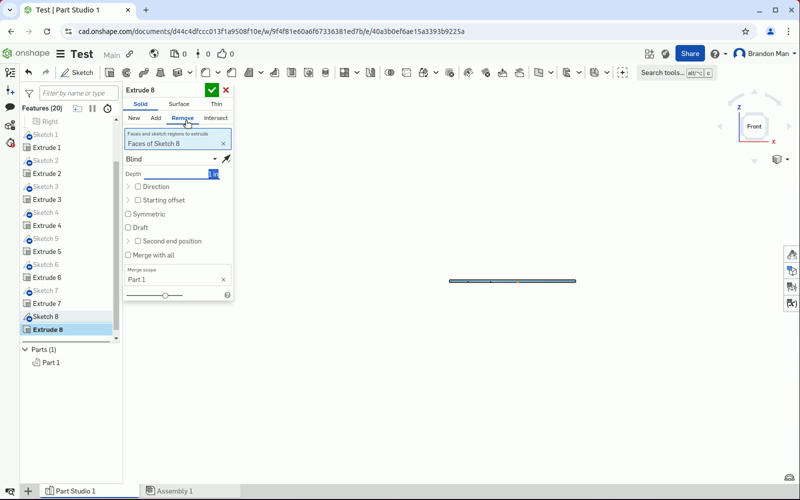
text(0.481)
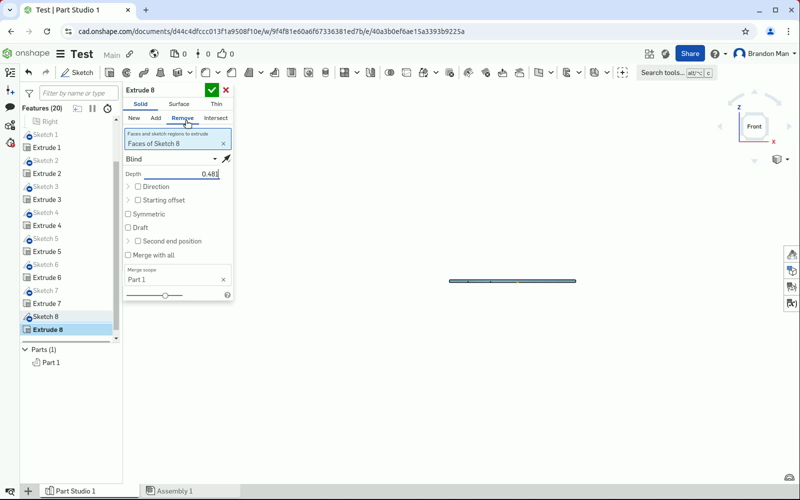
key(tab, 6)
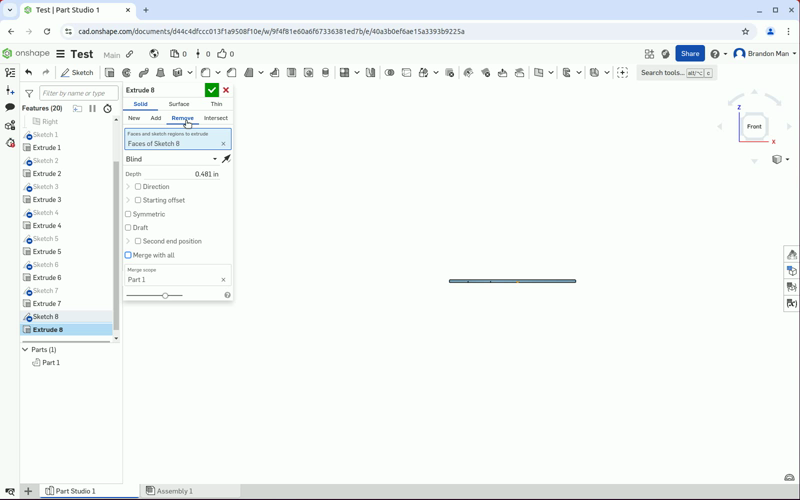
key(space)
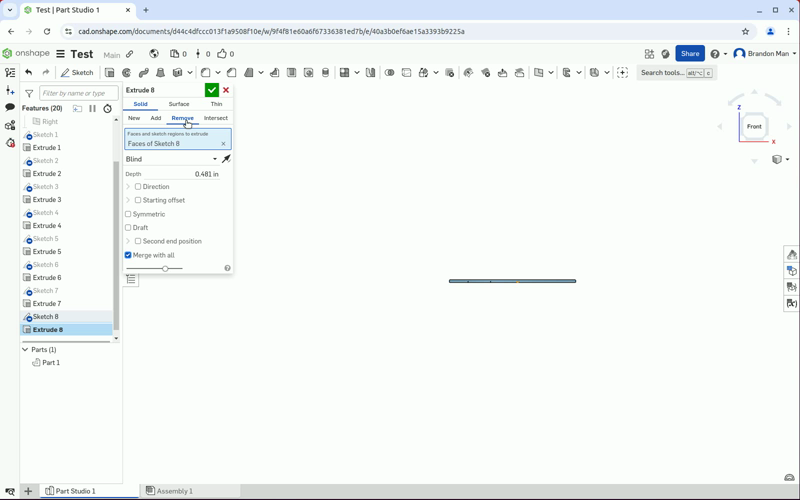
key(enter)
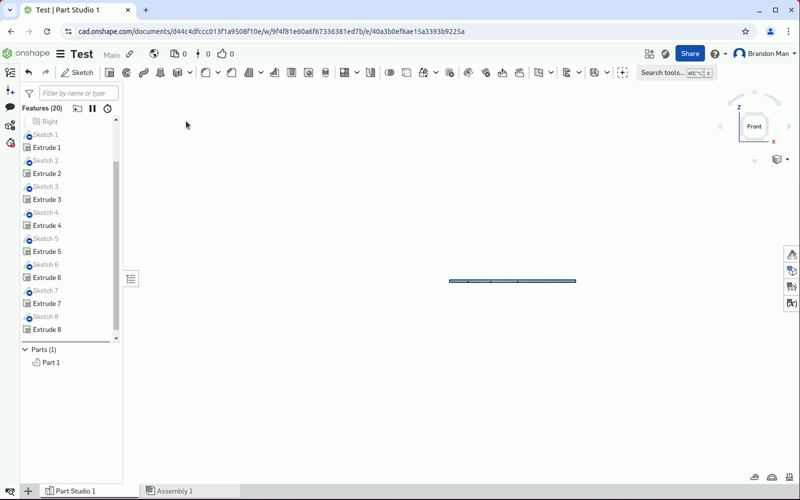
key(shift+h)
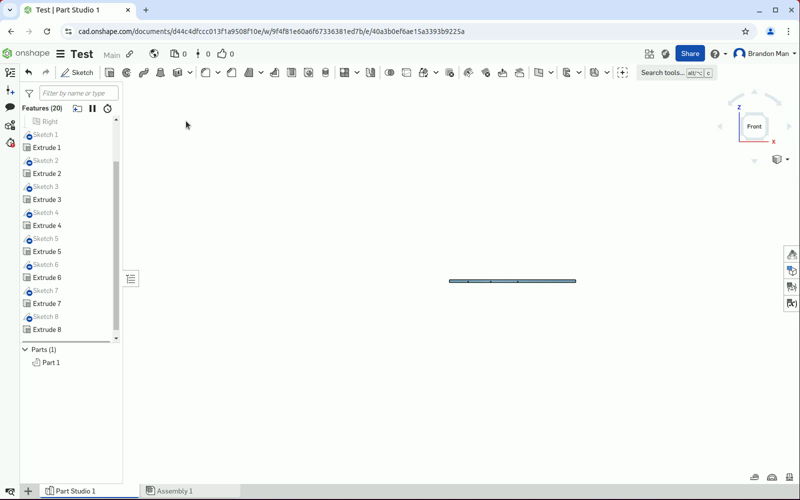
key(shift+h)
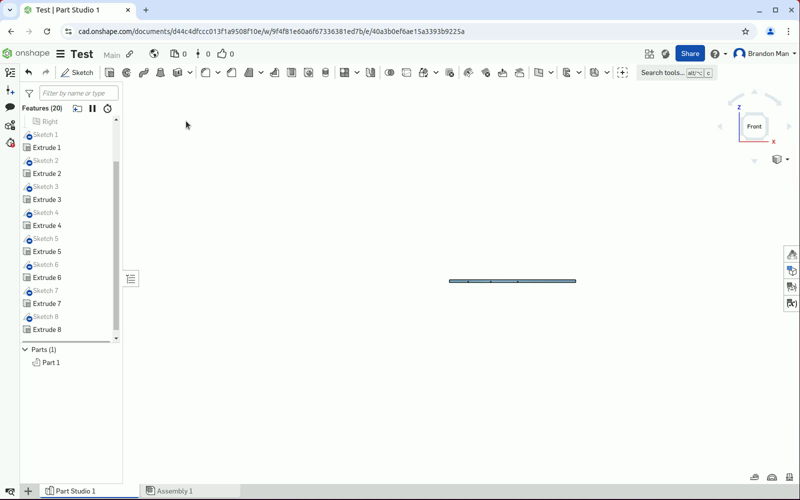
mouse_move(69, 137)
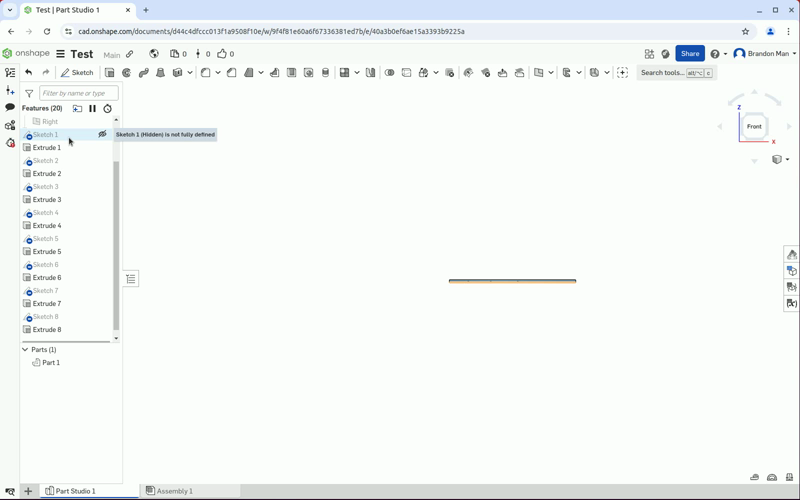
click(69, 137)
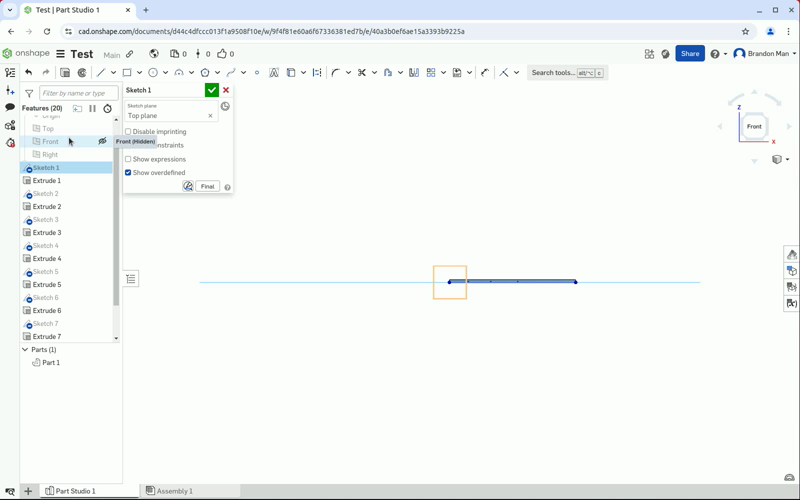
mouse_move(229, 92)
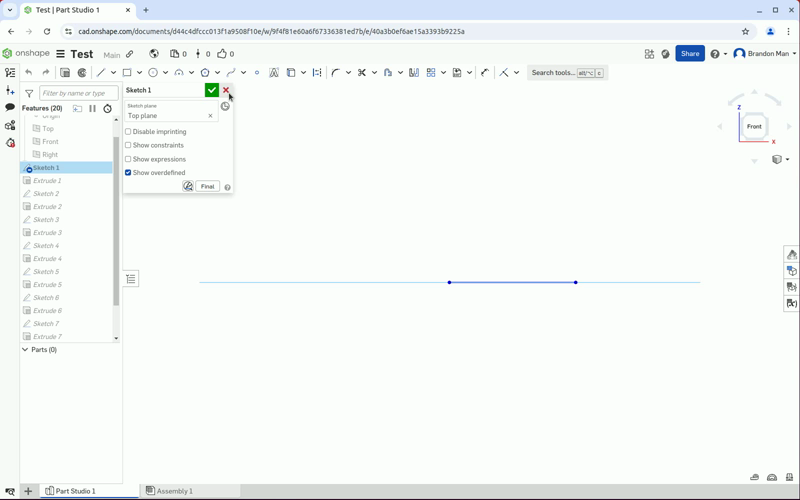
click(229, 92)
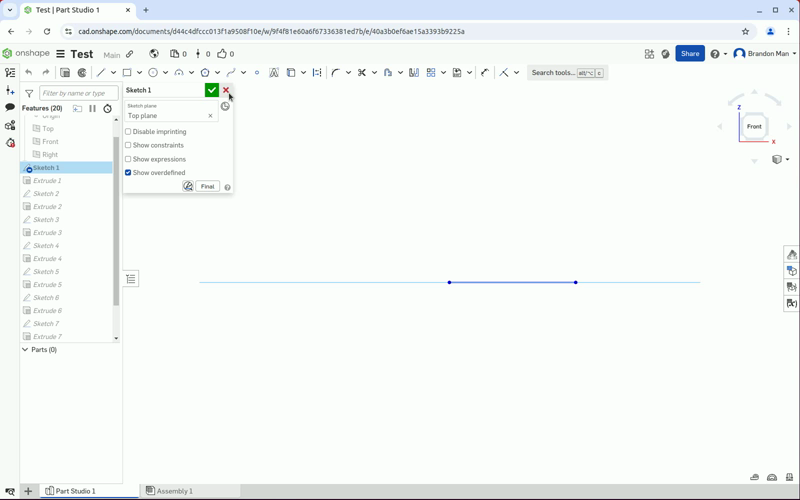
key(shift+s)
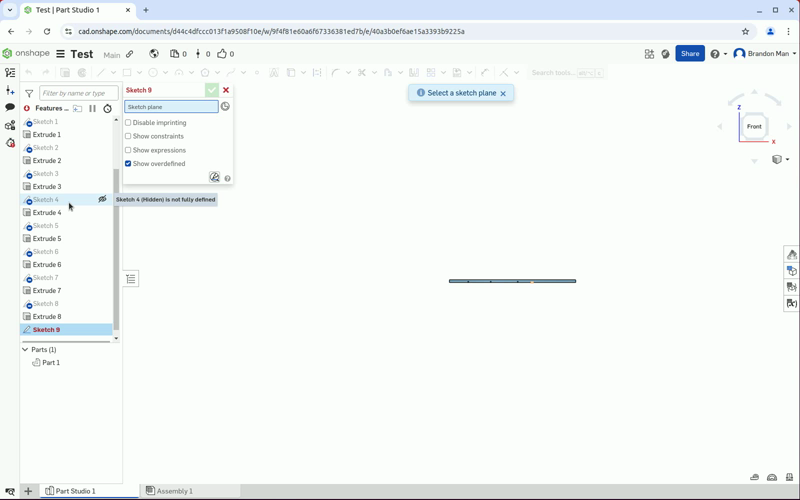
scroll(3)
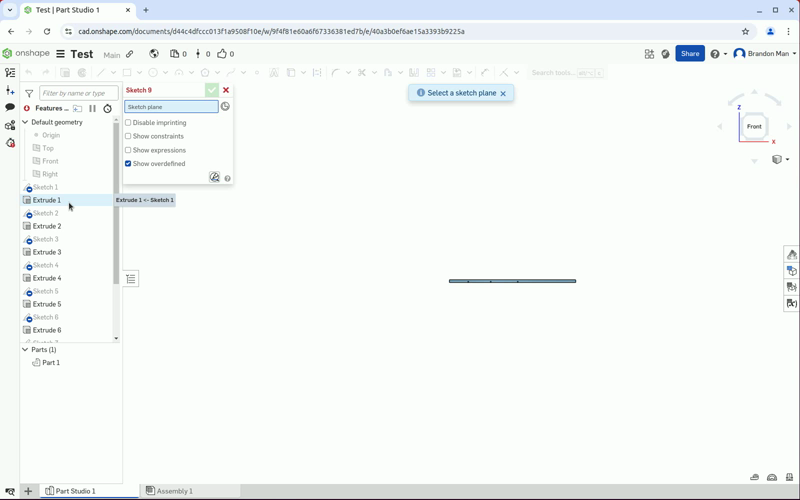
mouse_move(69, 163)
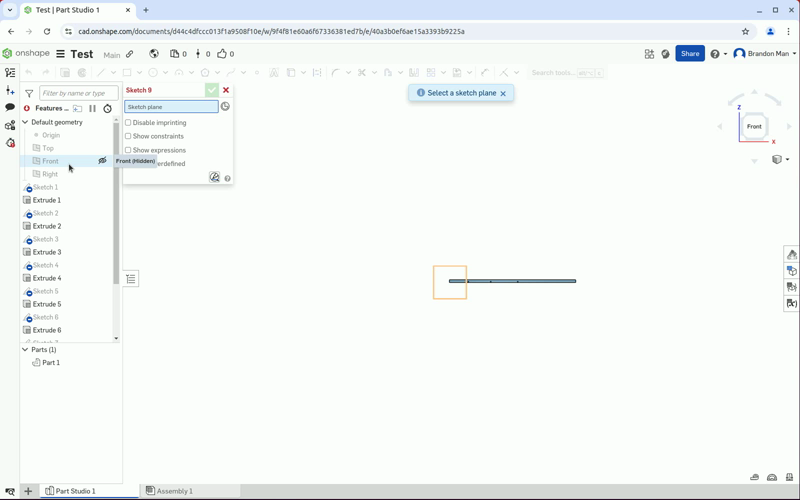
click(69, 163)
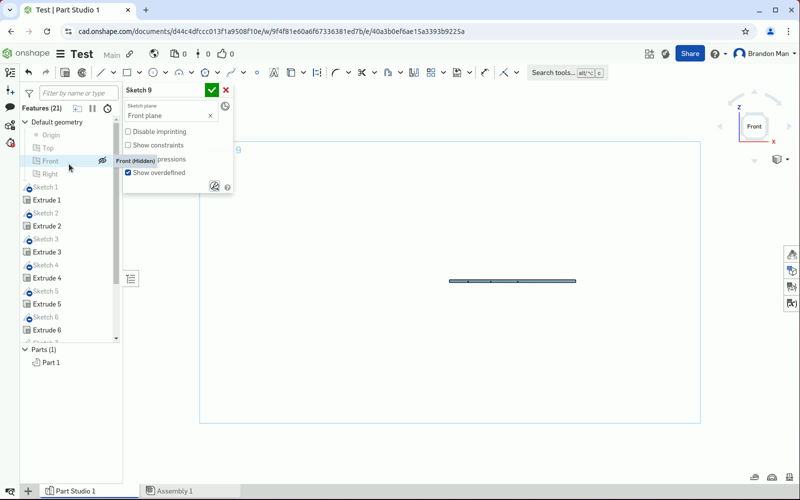
mouse_move(73, 352)
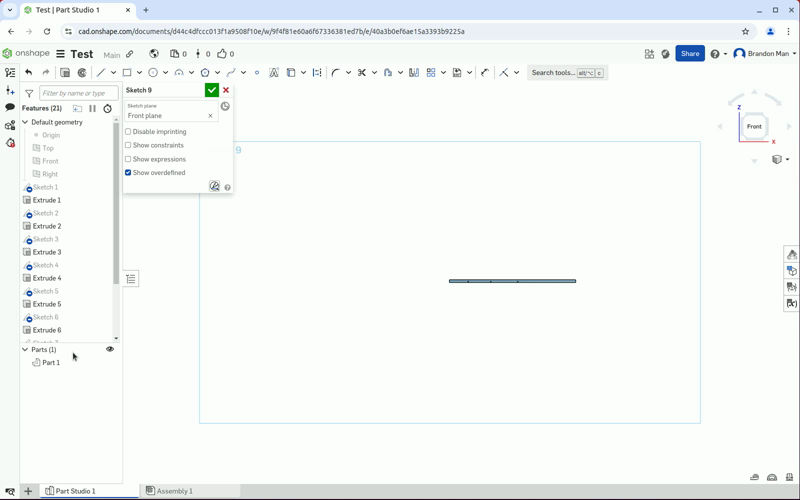
key(y)
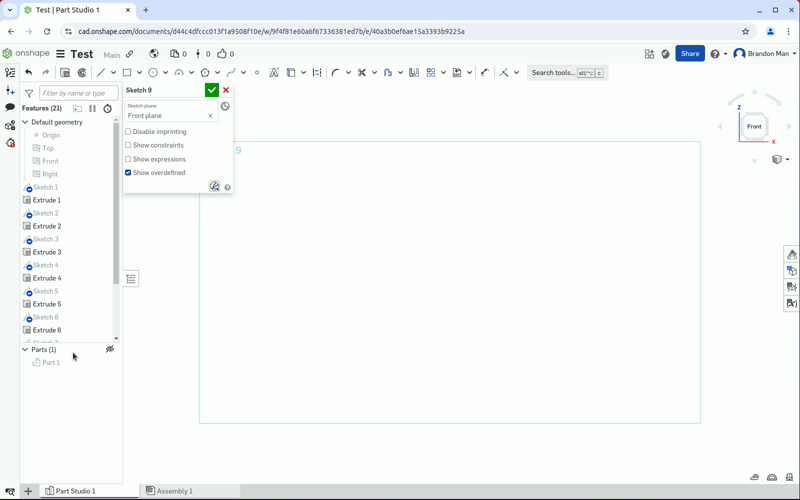
key(c)
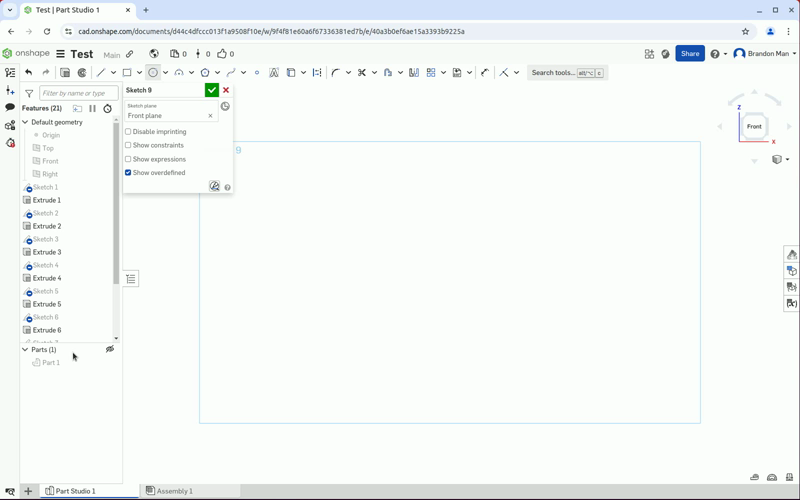
key_down(shift)
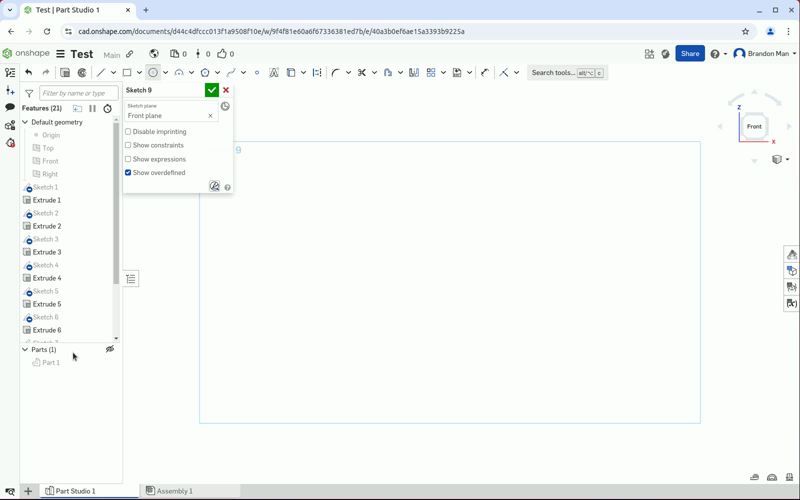
mouse_move(543, 281)
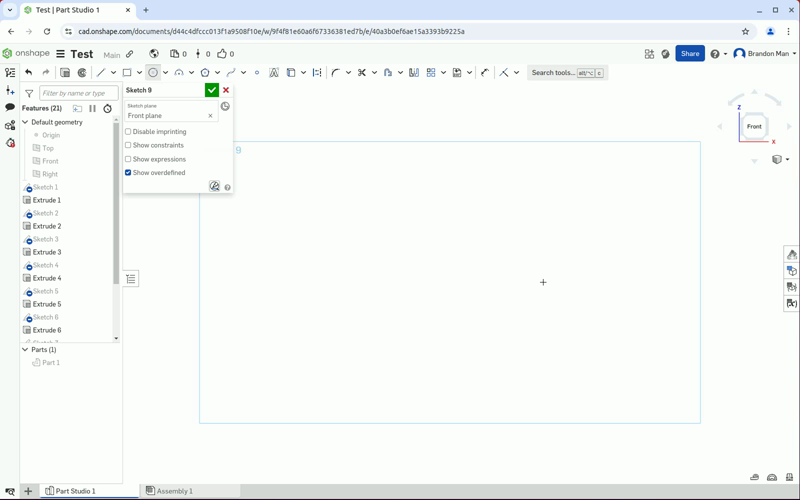
click(543, 281)
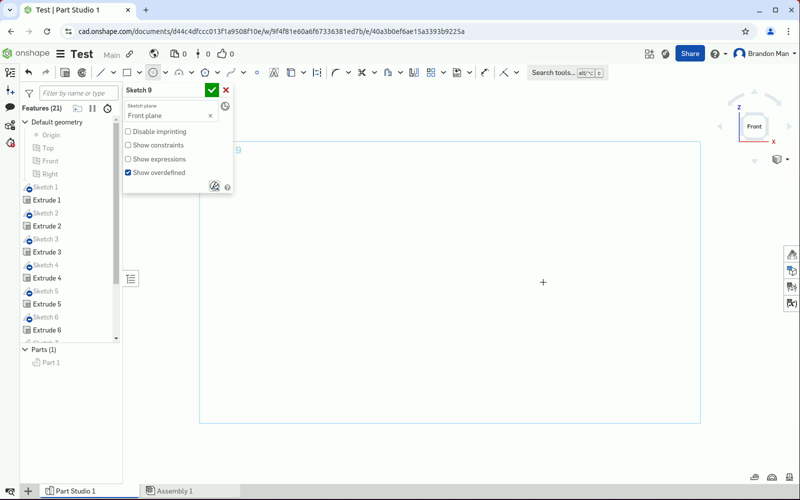
key_up(shift)
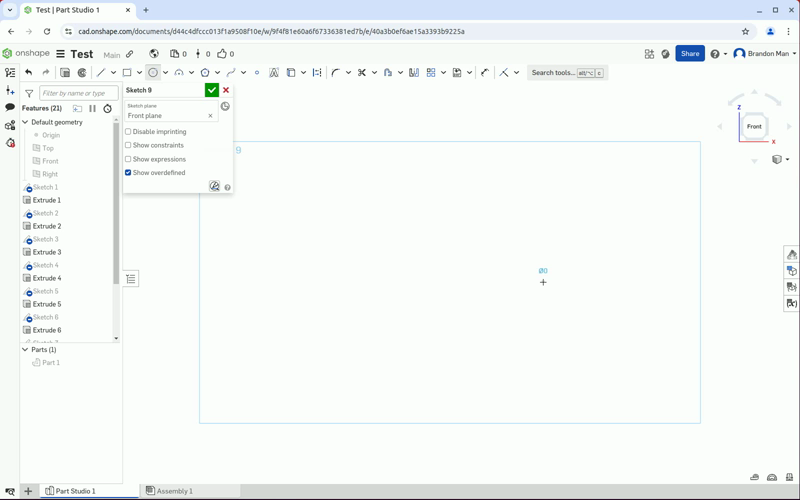
mouse_move(543, 281)
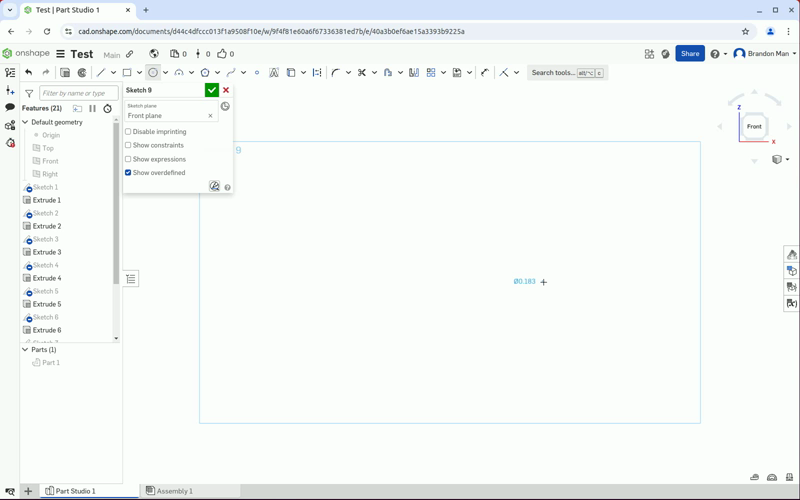
scroll(6)
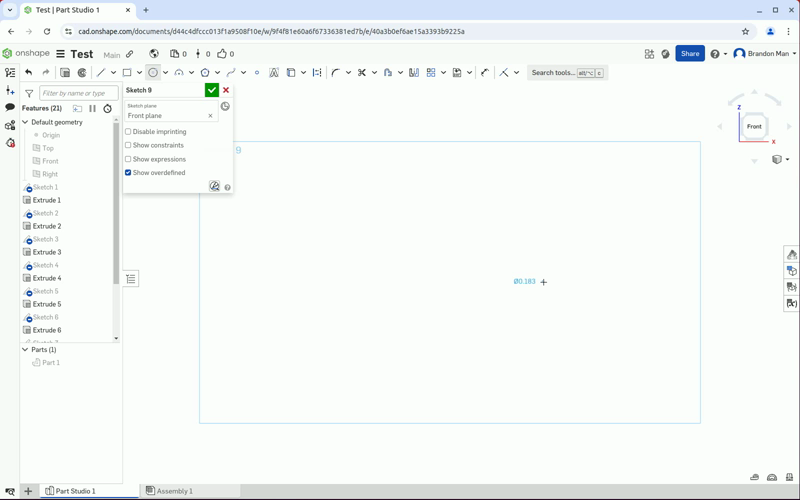
scroll(6)
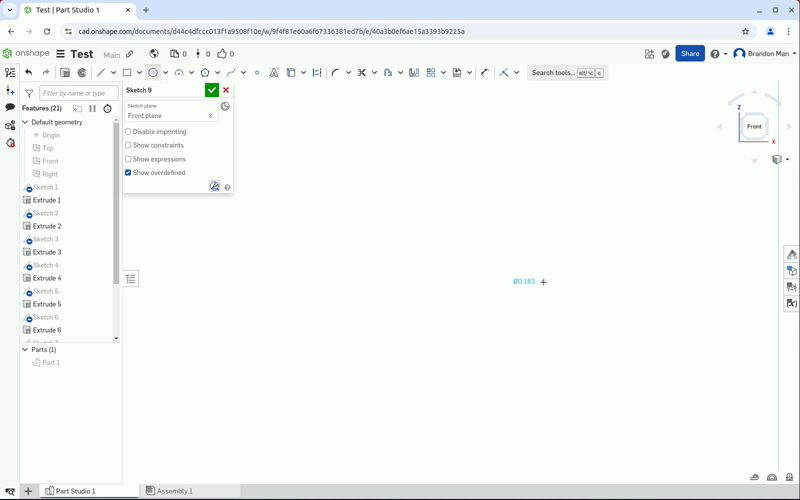
scroll(6)
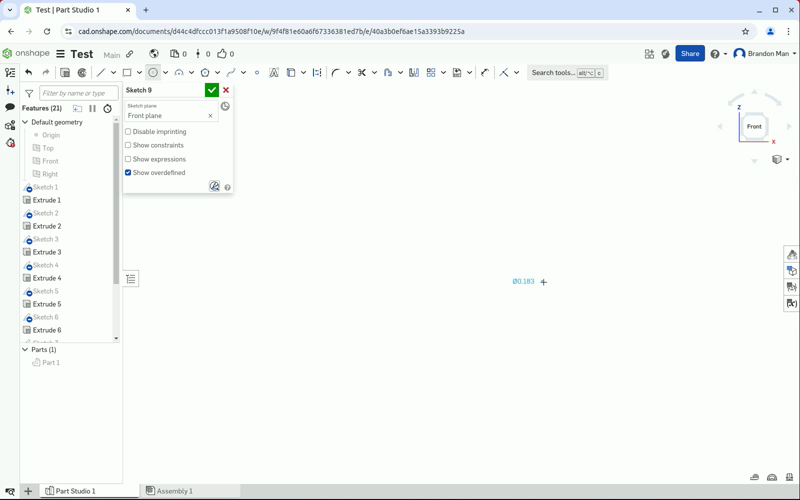
scroll(6)
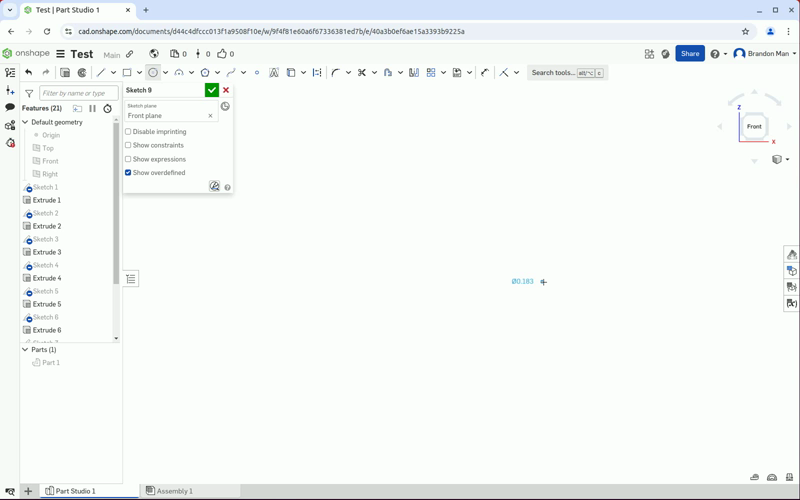
scroll(6)
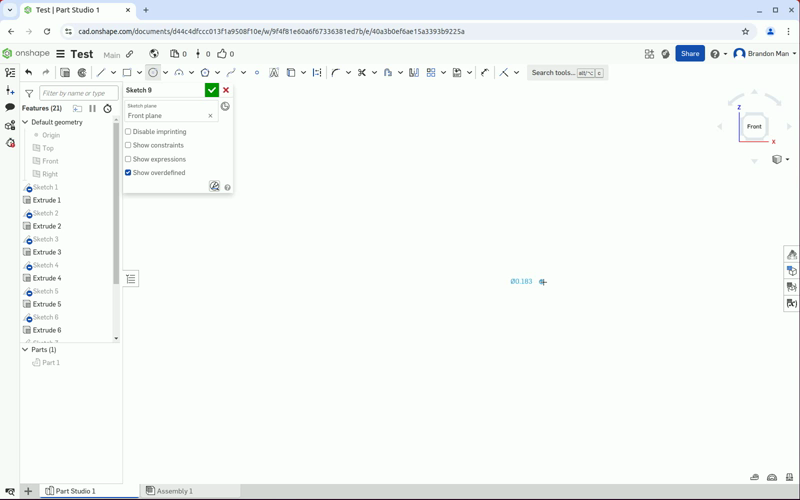
scroll(6)
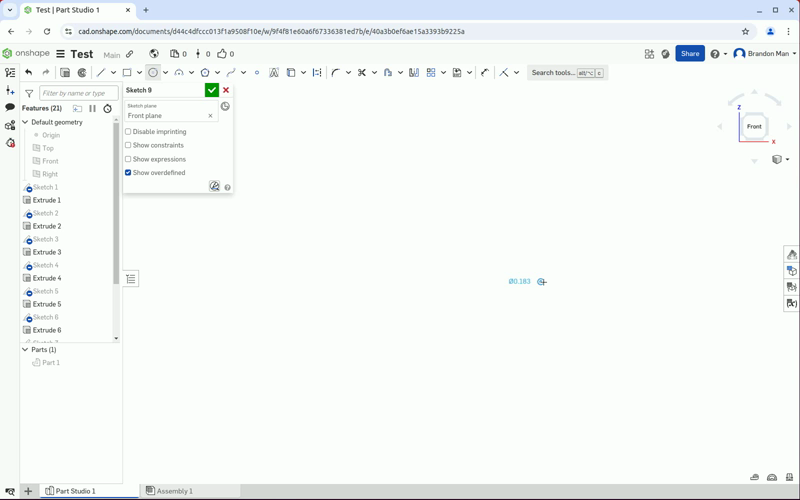
scroll(6)
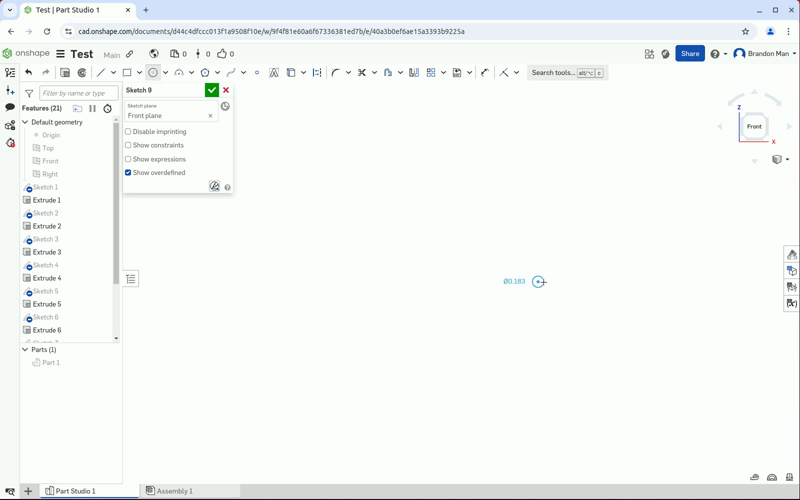
click(543, 281)
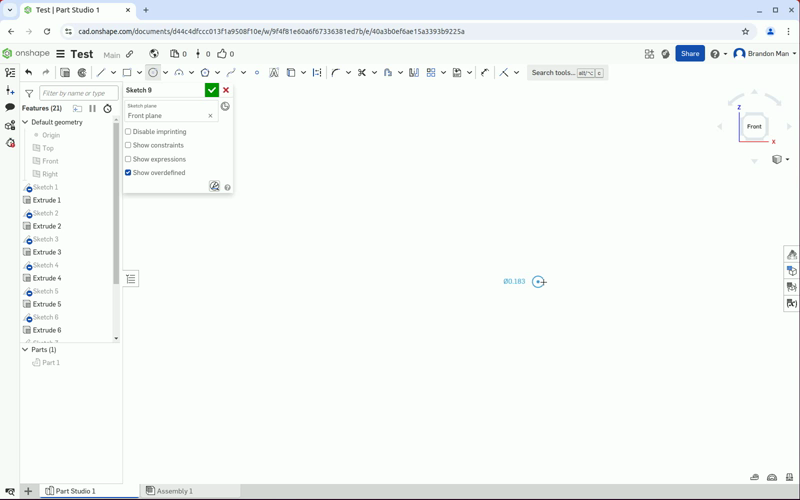
scroll(-6)
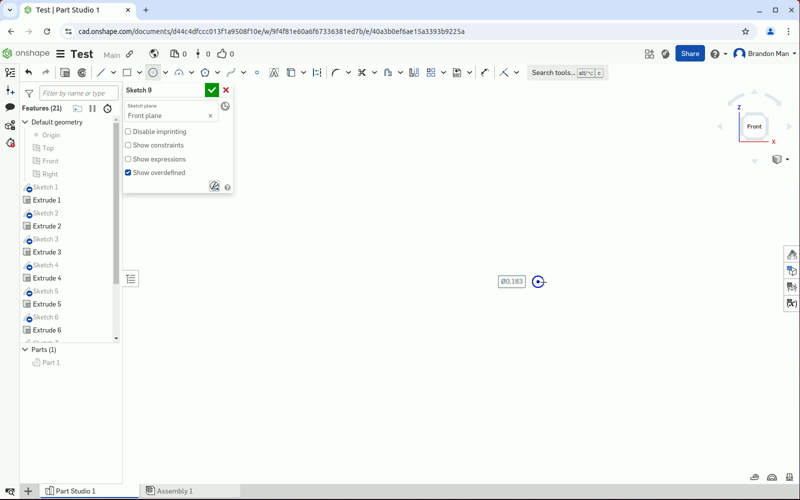
scroll(-6)
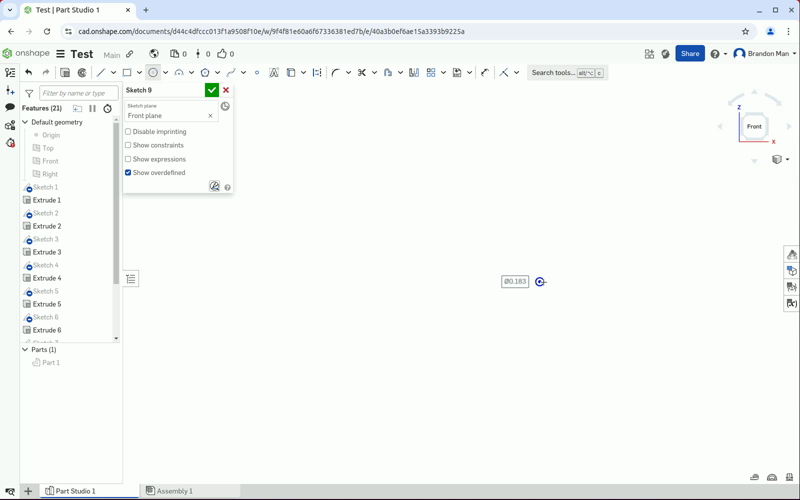
scroll(-6)
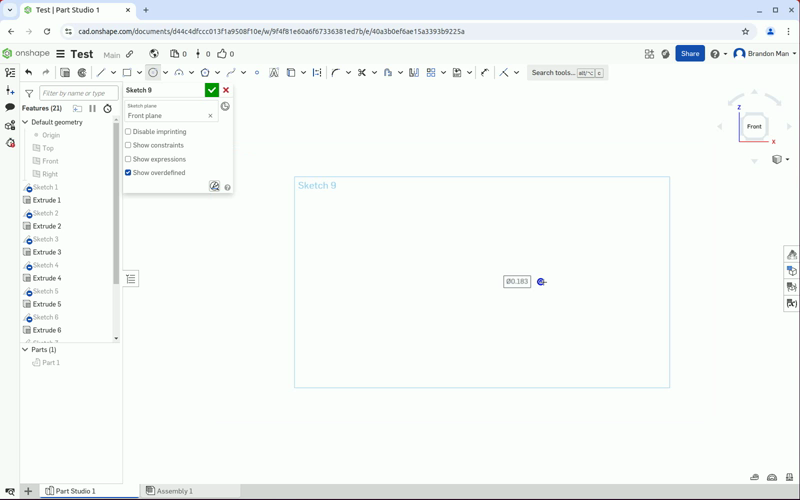
scroll(-6)
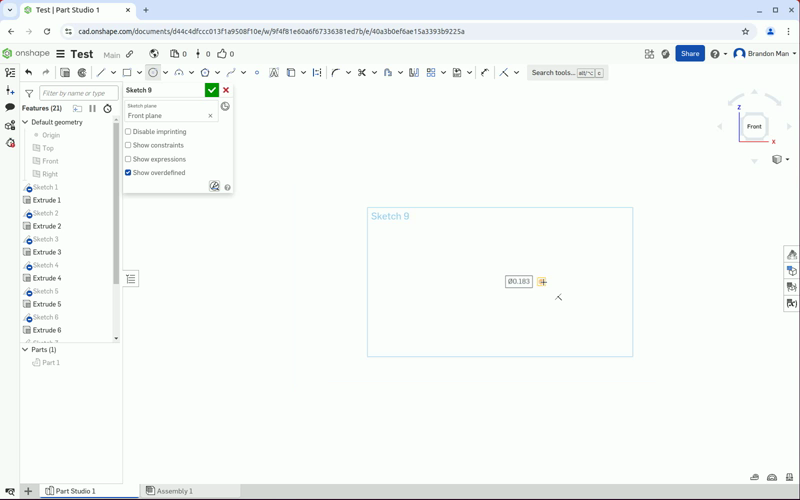
scroll(-6)
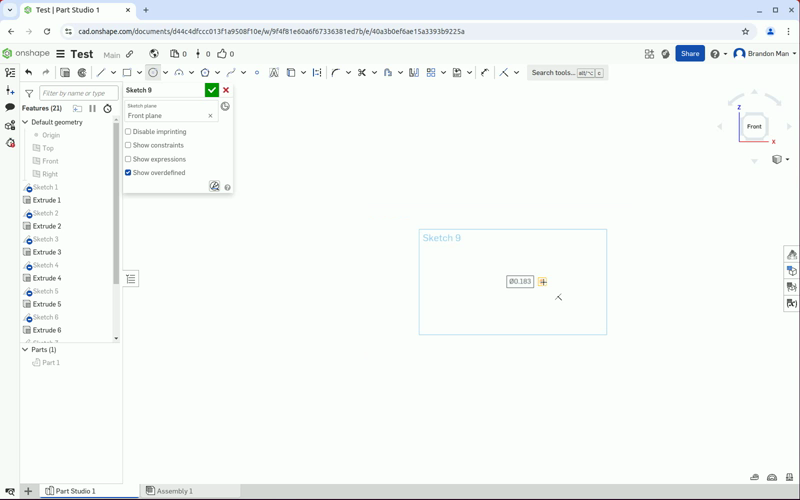
scroll(-6)
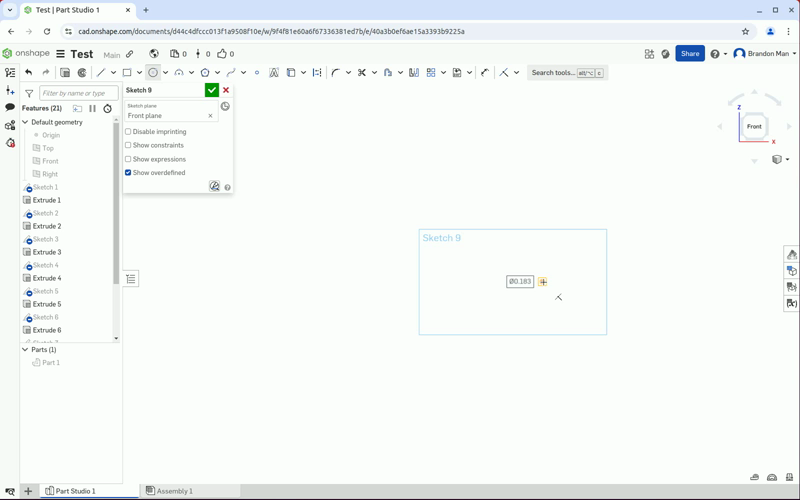
scroll(-6)
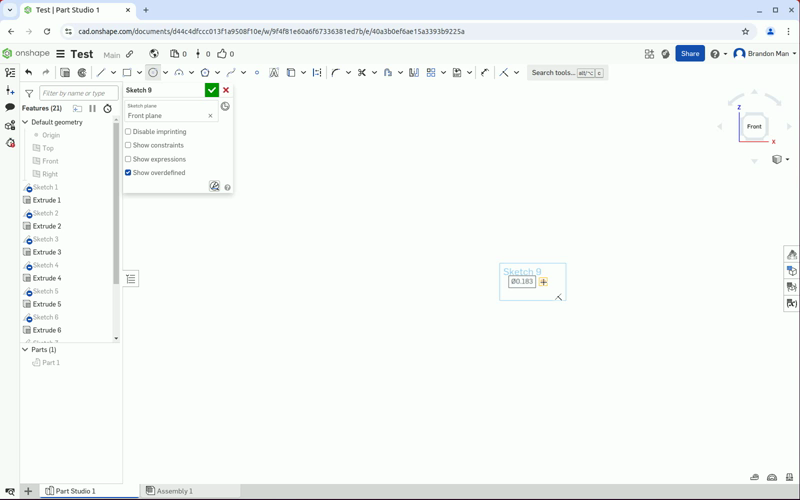
key(esc)
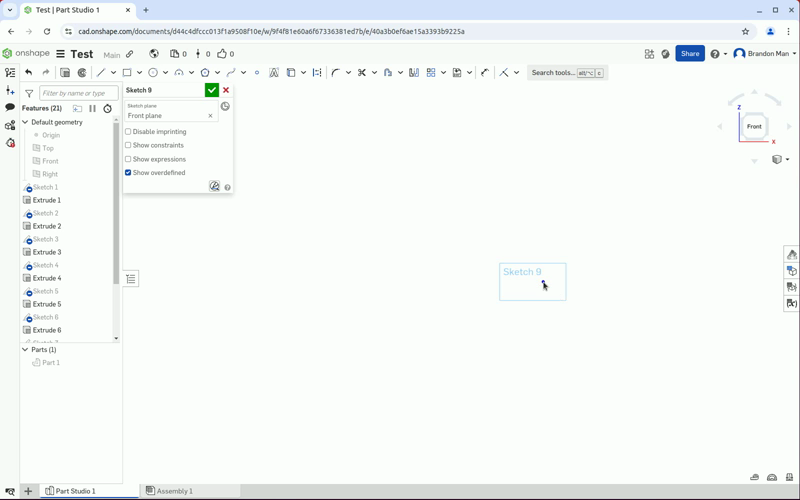
mouse_move(543, 281)
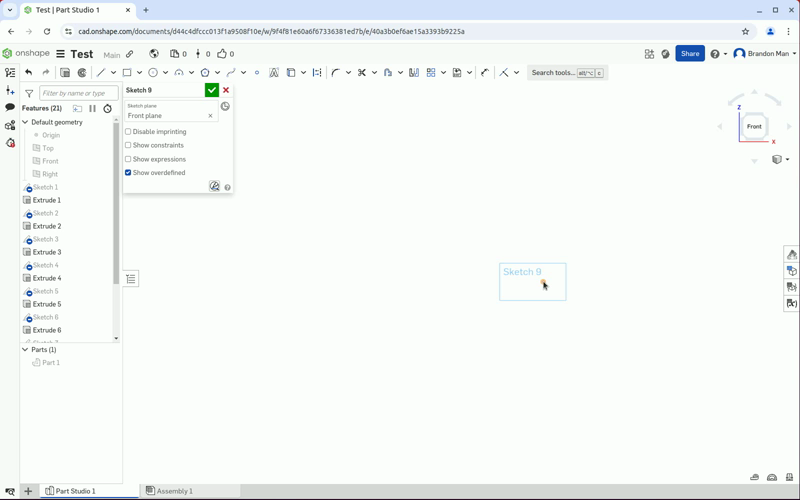
scroll(6)
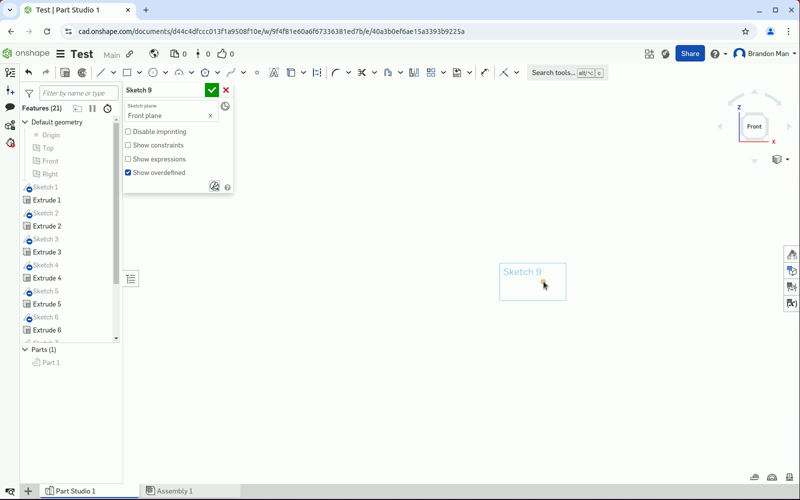
scroll(6)
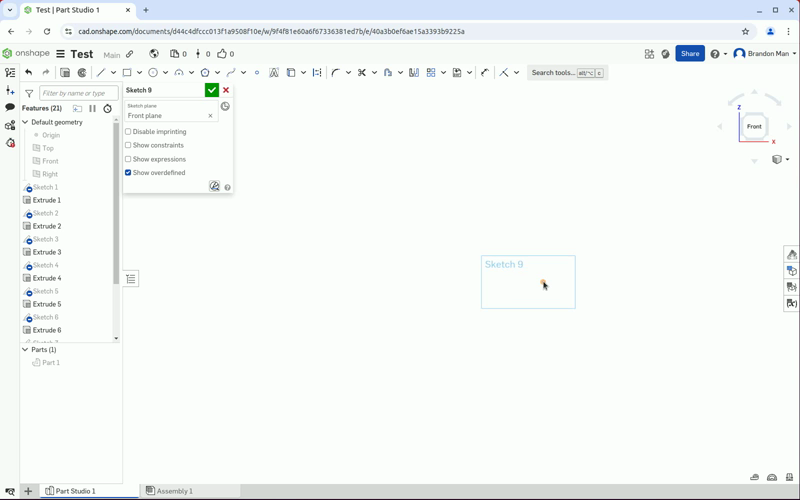
scroll(6)
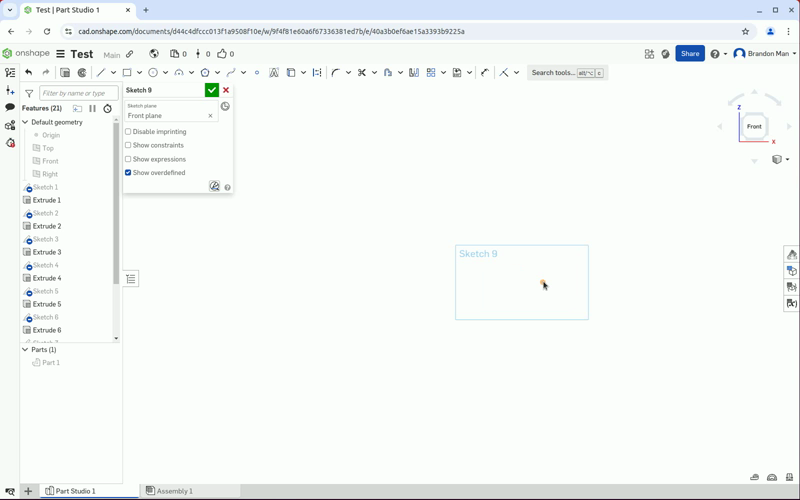
scroll(6)
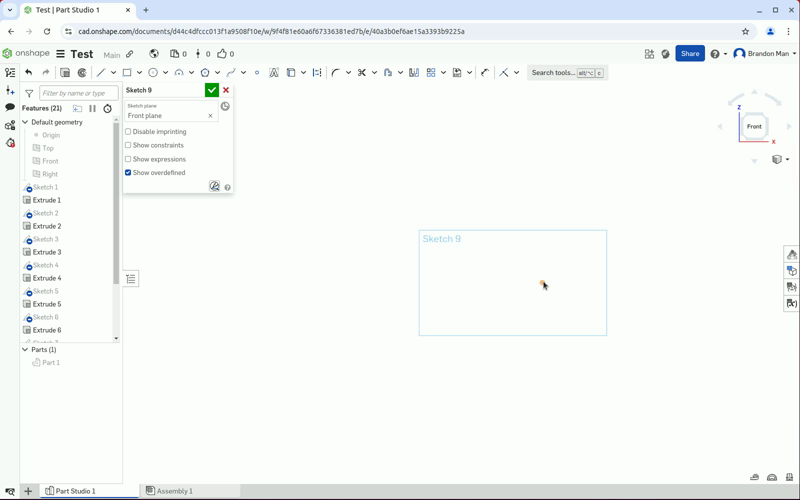
scroll(6)
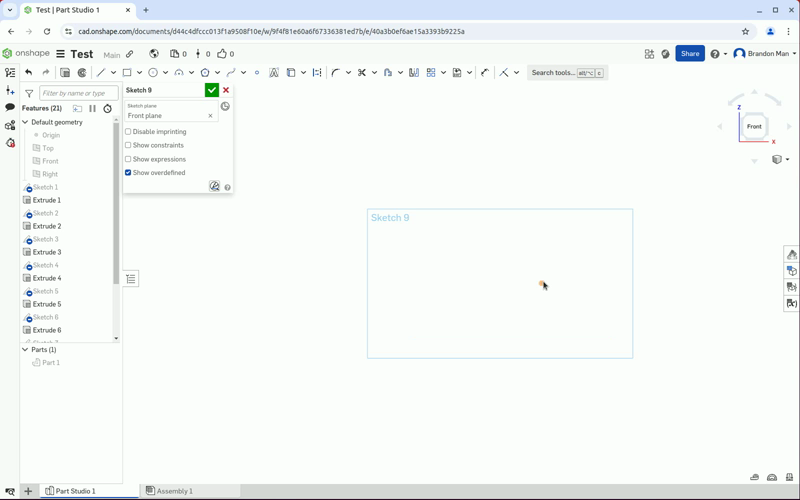
scroll(6)
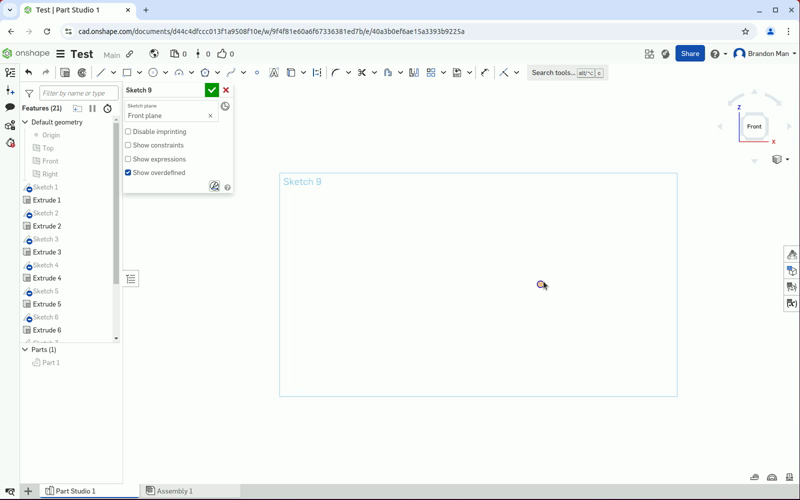
scroll(6)
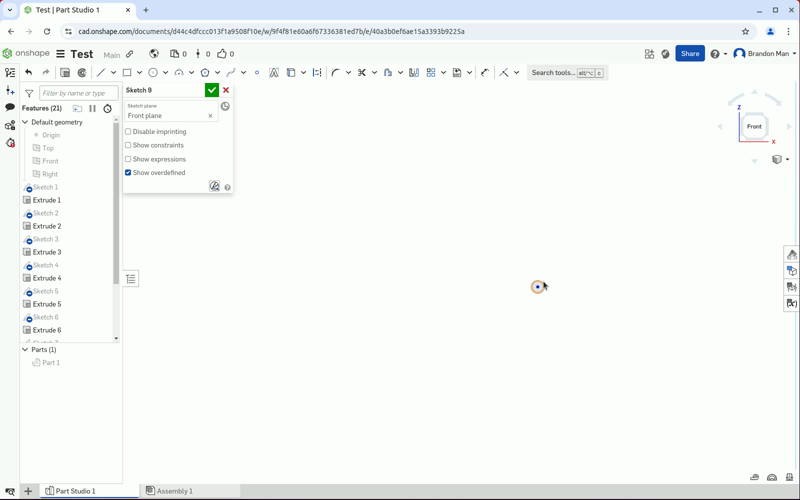
click(543, 281)
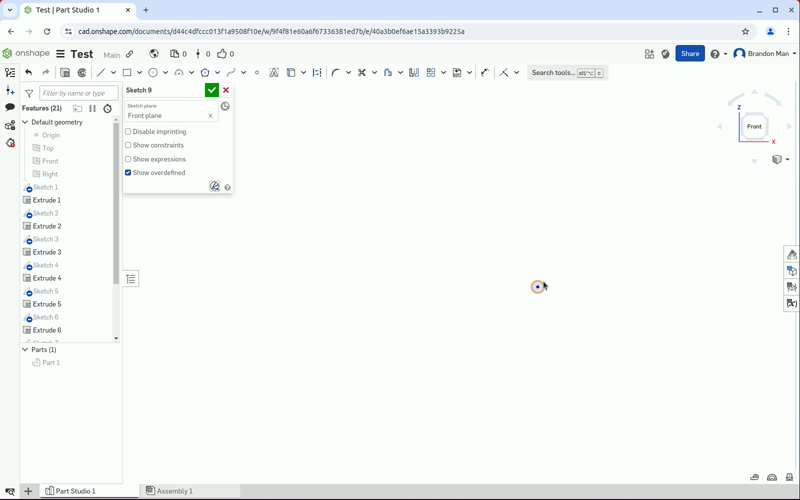
scroll(-6)
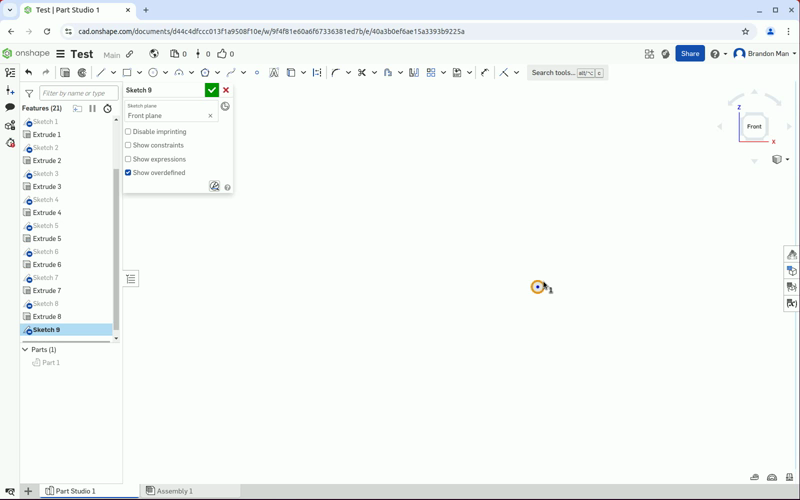
scroll(-6)
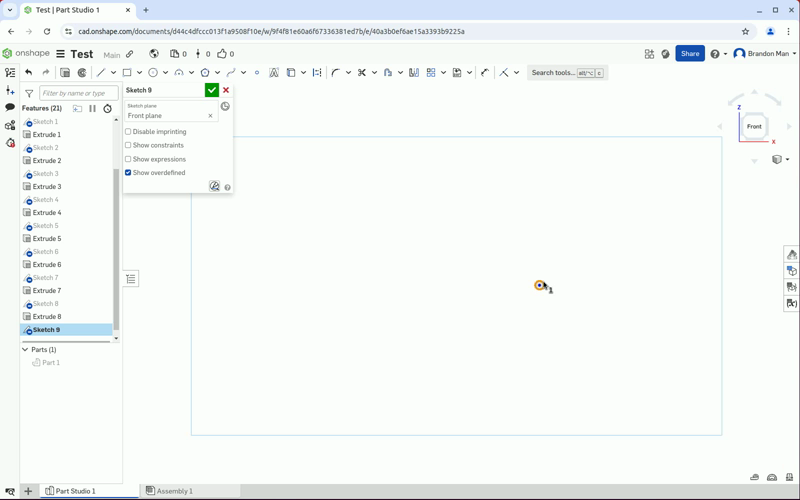
scroll(-6)
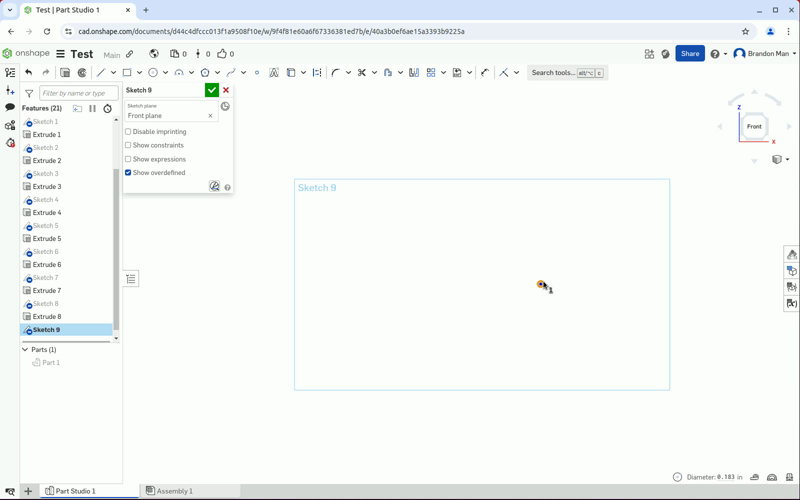
scroll(-6)
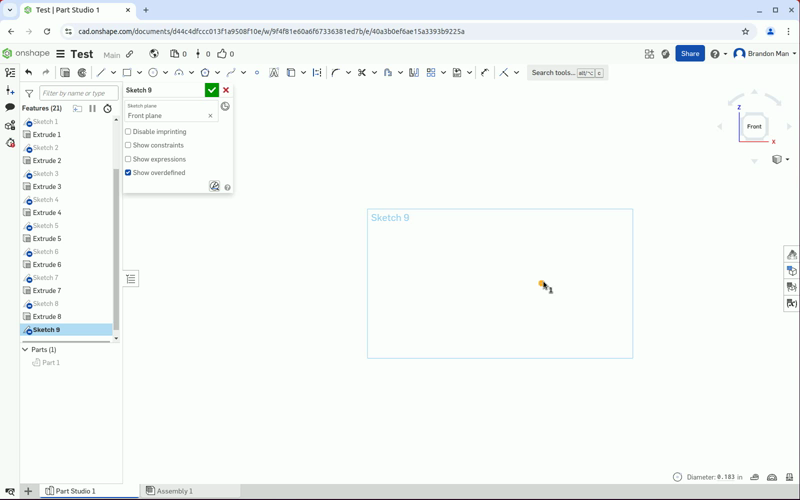
scroll(-6)
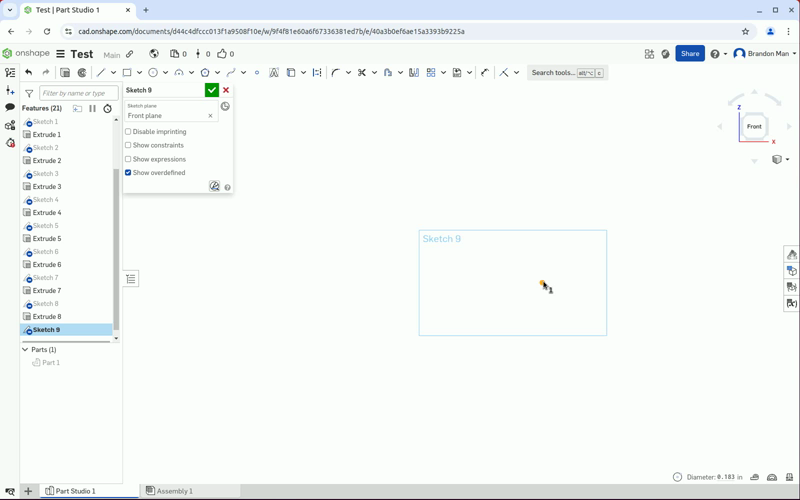
scroll(-6)
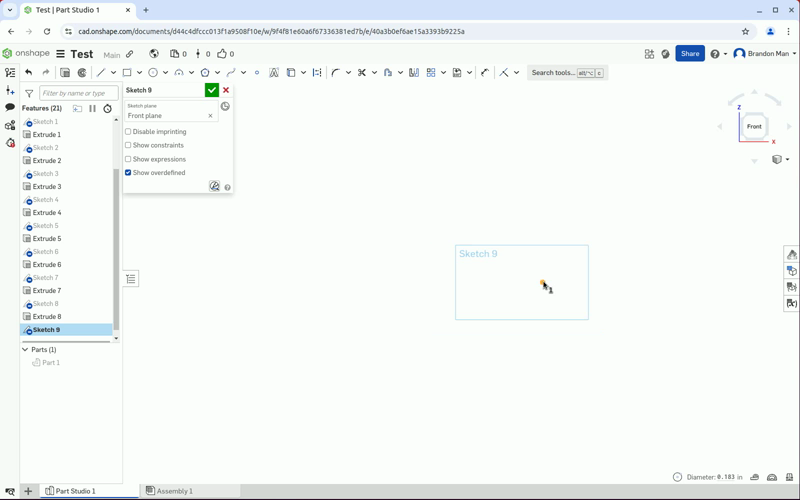
scroll(-6)
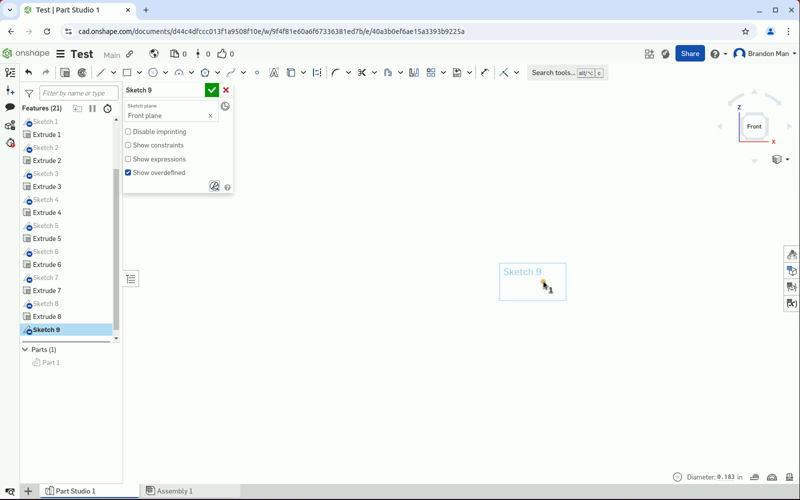
mouse_move(73, 352)
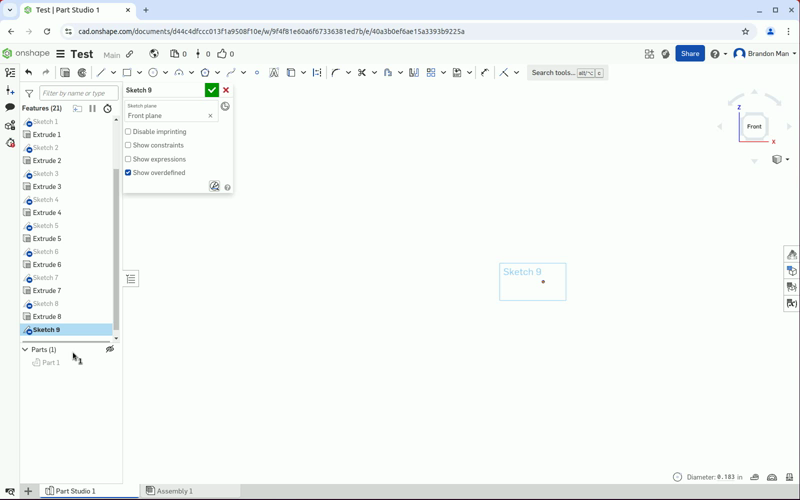
key(shift+y)
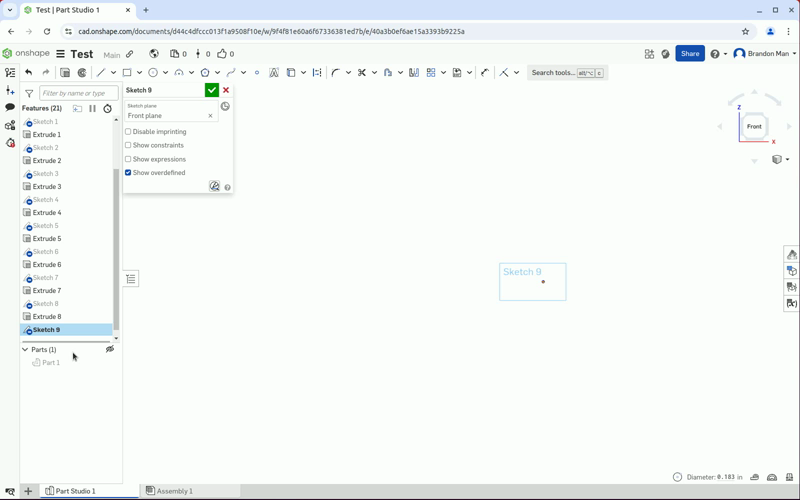
key(shift+e)
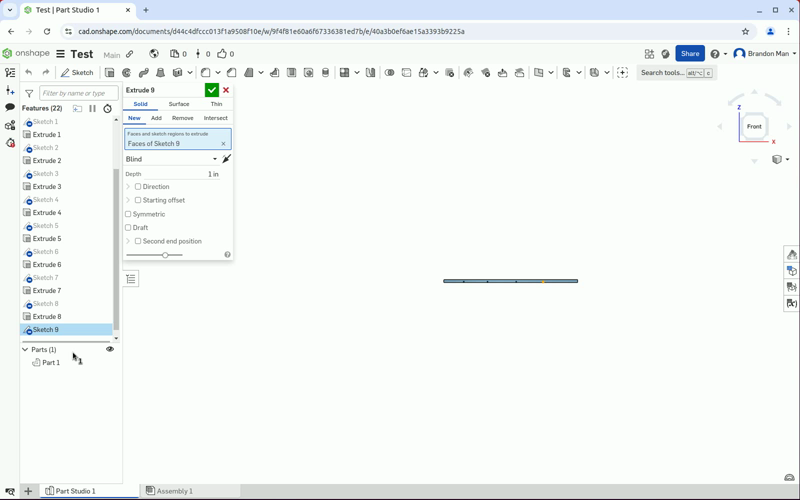
mouse_move(143, 106)
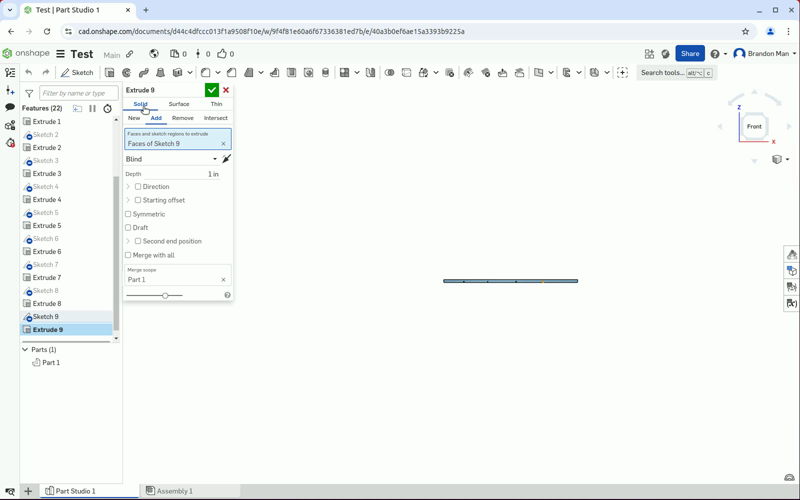
click(143, 106)
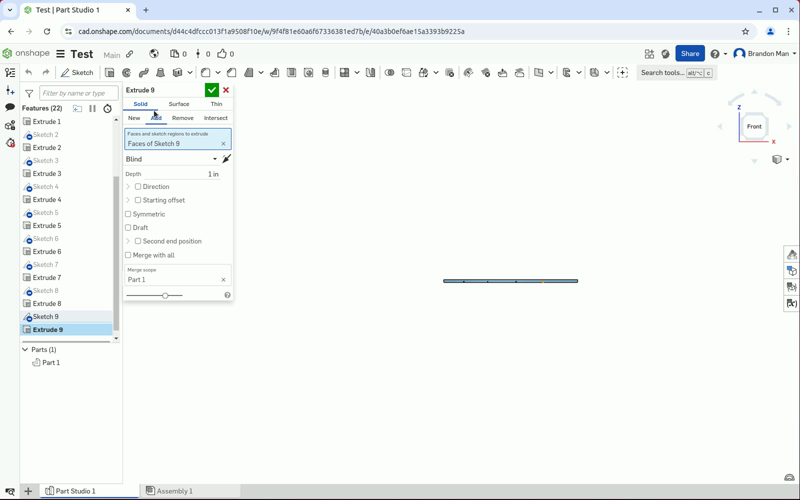
mouse_move(186, 120)
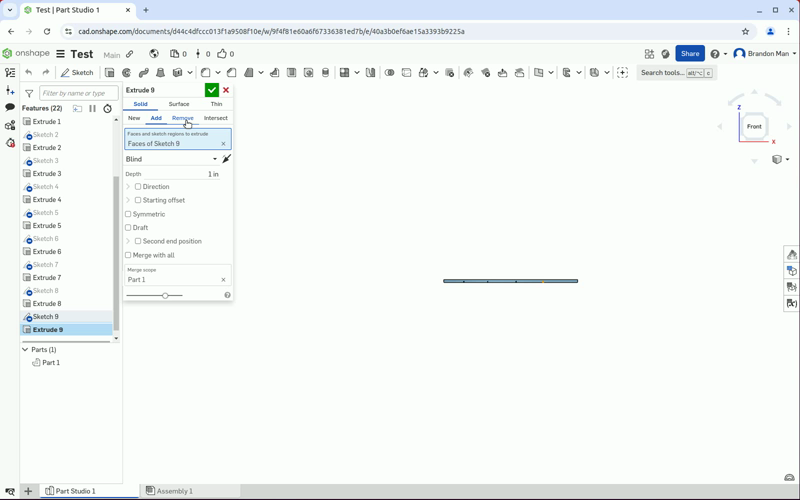
click(186, 120)
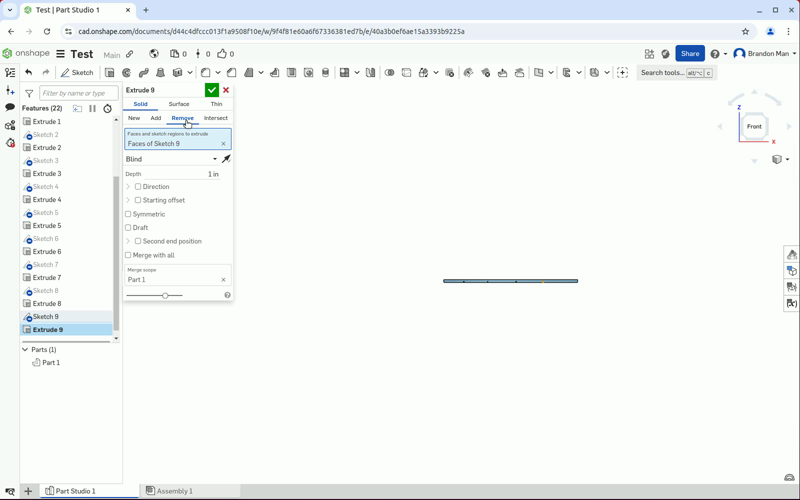
key(tab, 4)
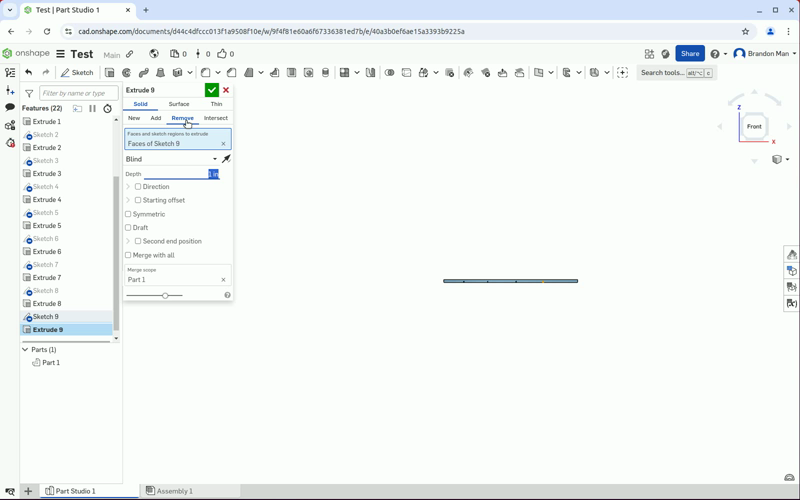
text(0.481)
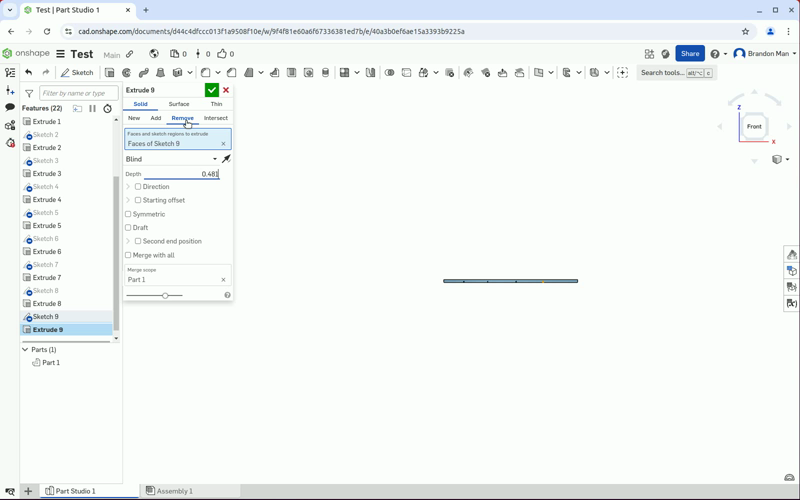
key(tab, 6)
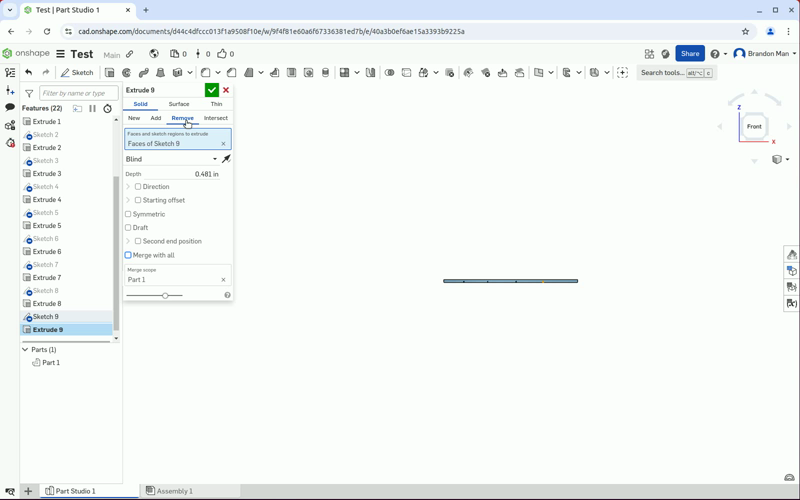
key(space)
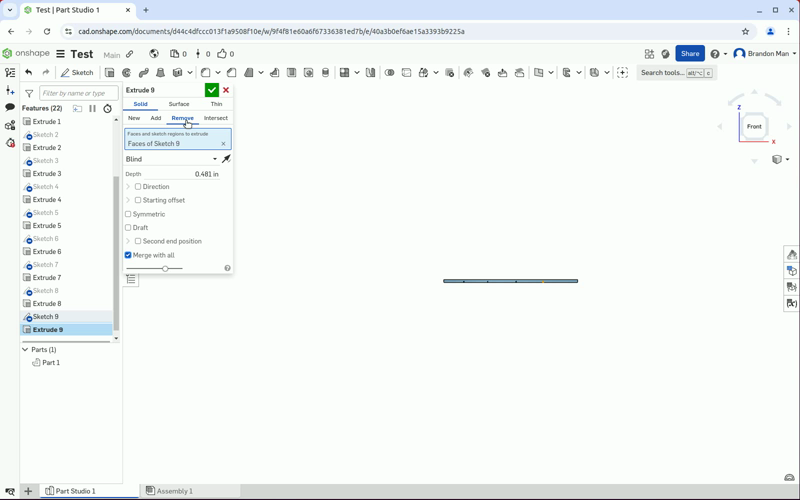
key(enter)
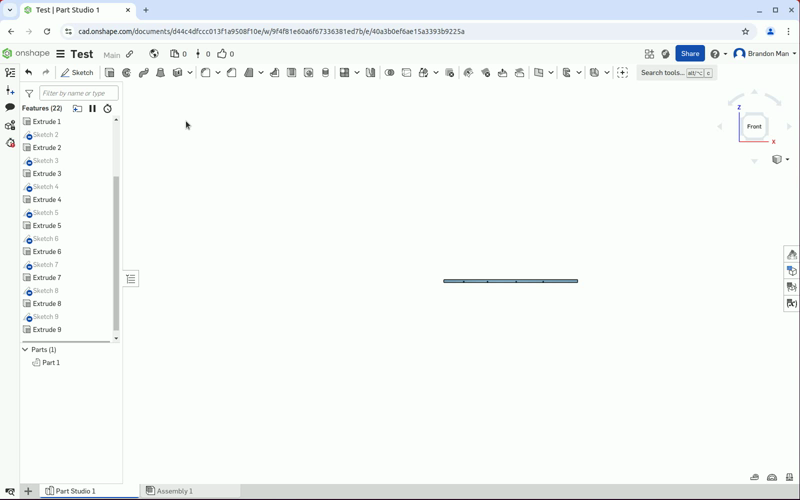
key(shift+h)
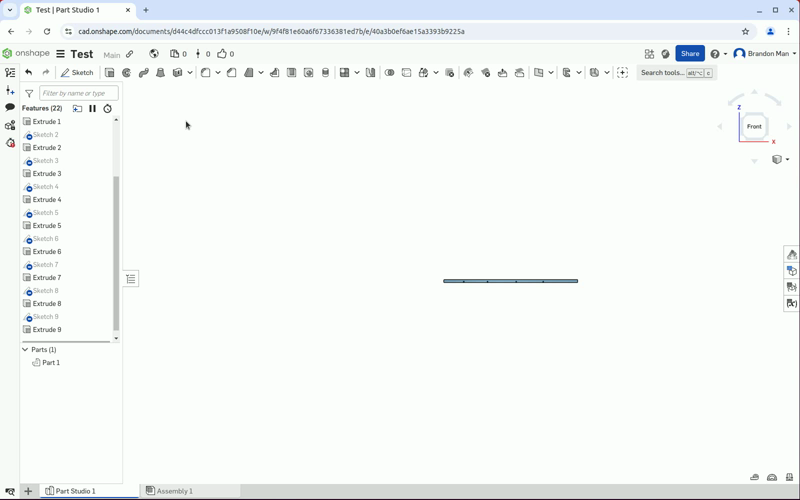
key(shift+h)
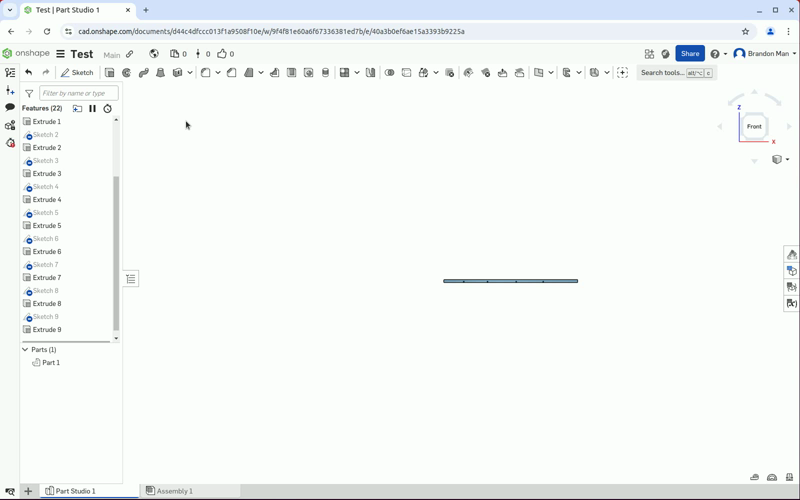
mouse_move(69, 111)
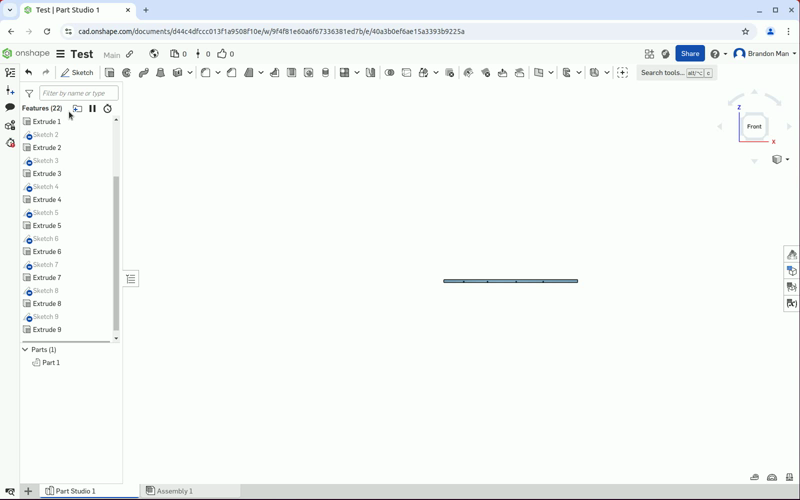
click(69, 111)
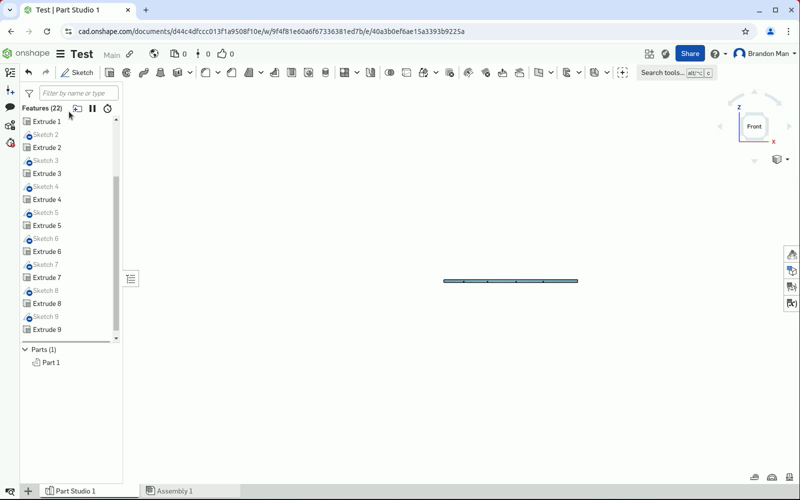
key(shift+s)
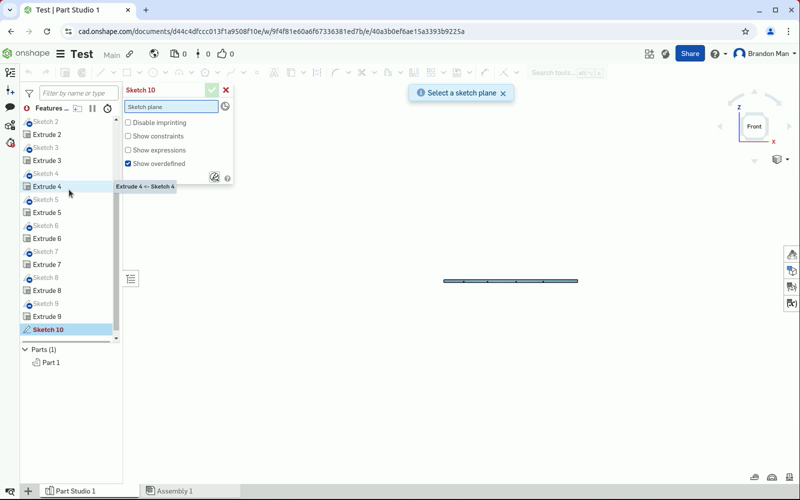
scroll(3)
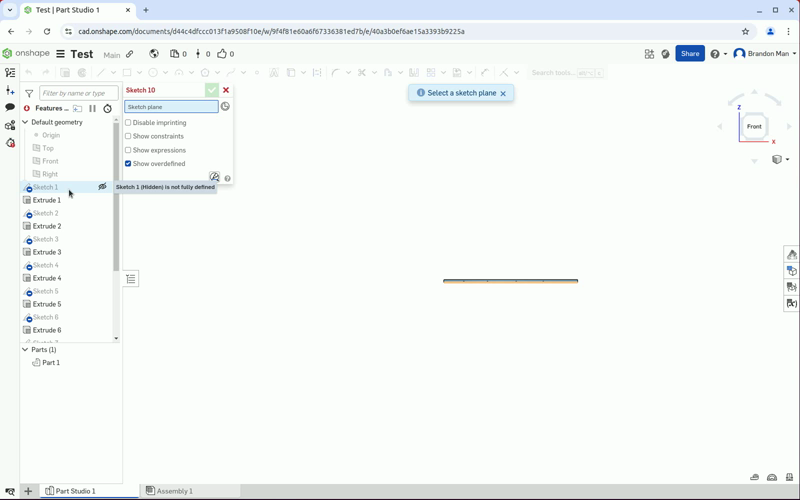
mouse_move(69, 163)
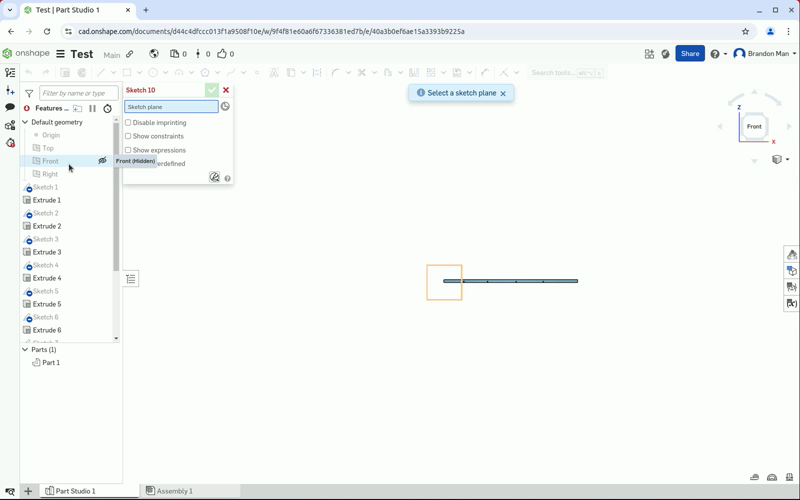
click(69, 163)
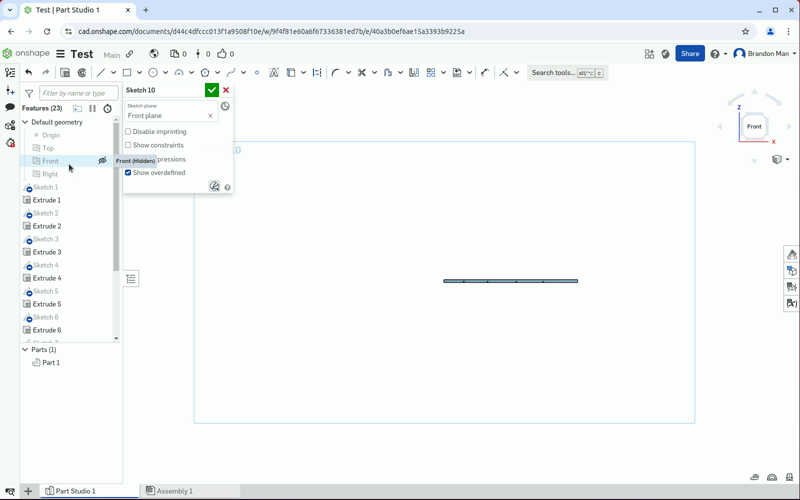
mouse_move(73, 352)
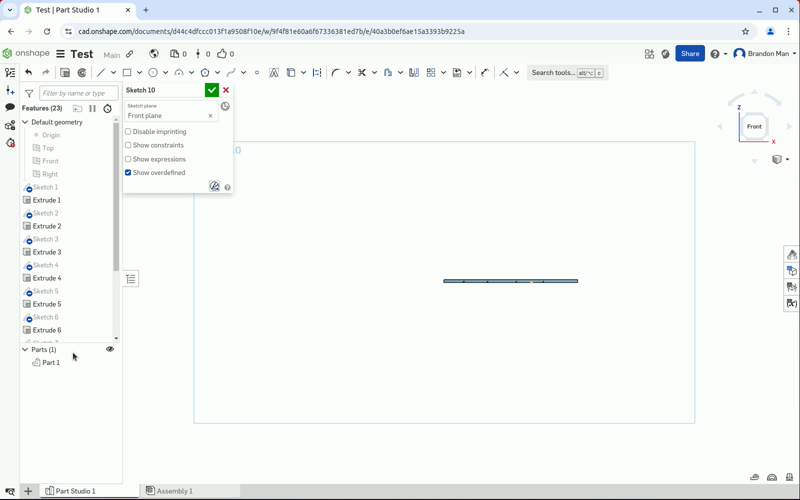
key(y)
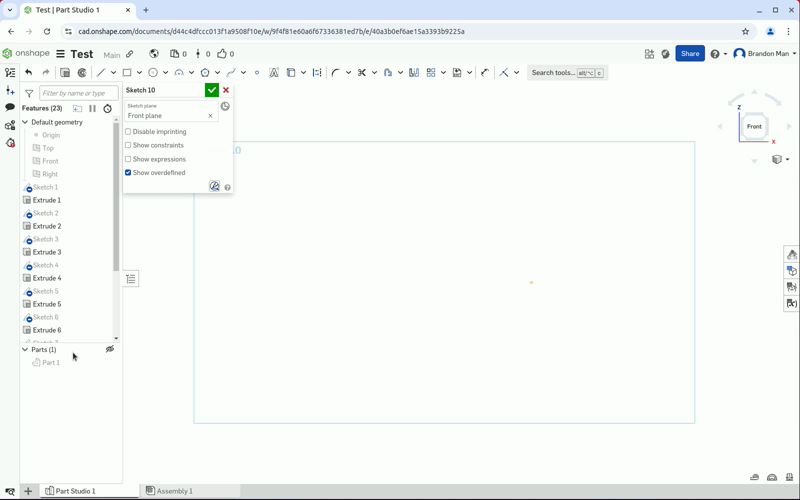
key(c)
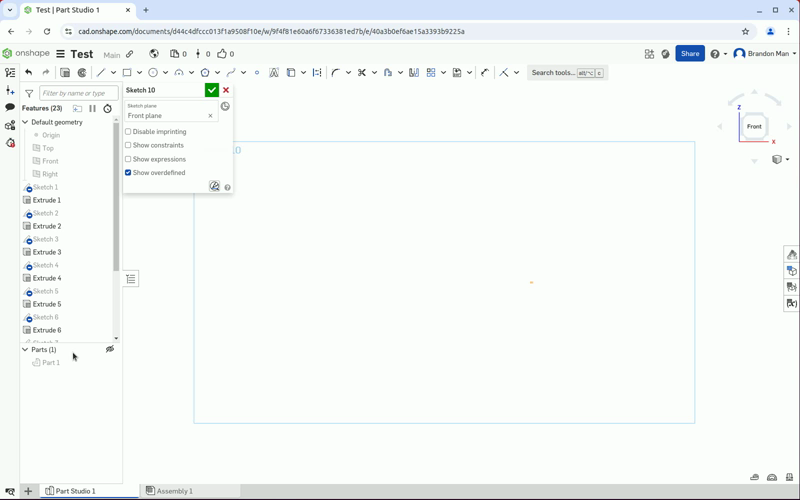
key_down(shift)
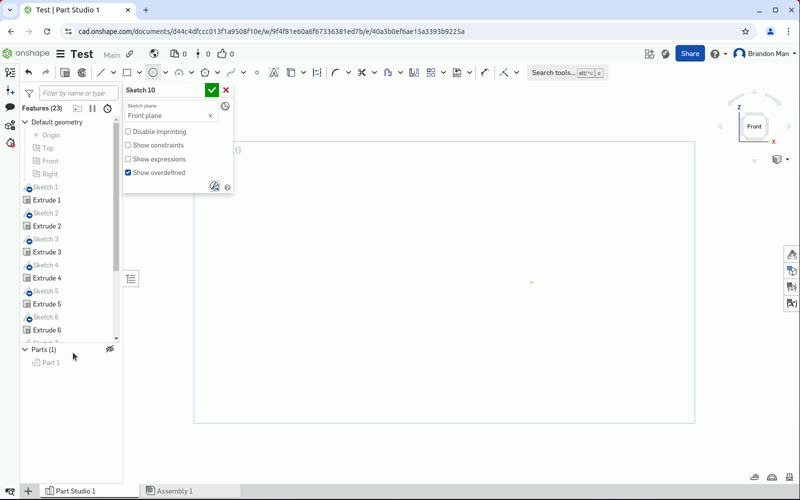
mouse_move(565, 281)
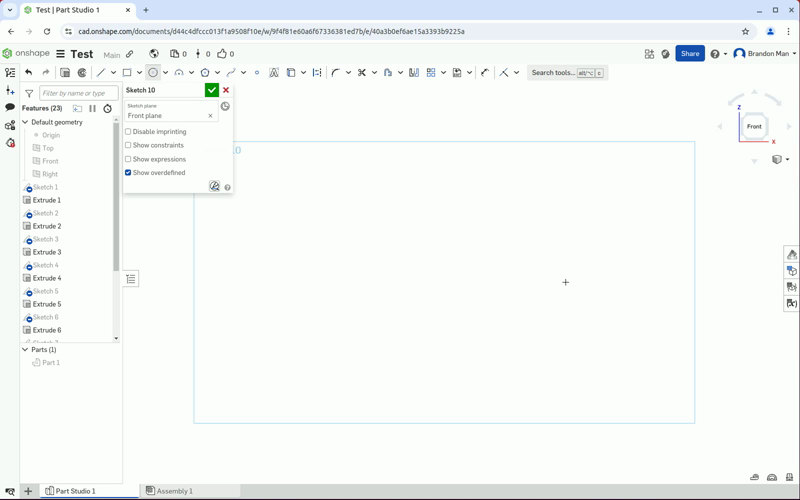
click(565, 281)
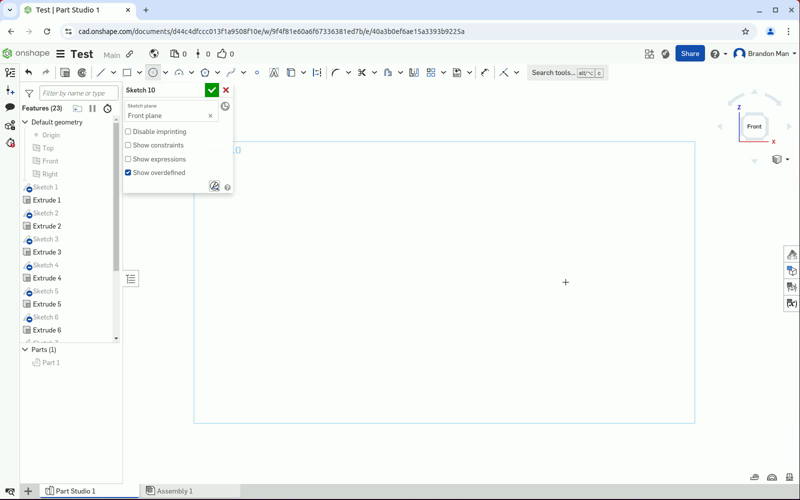
key_up(shift)
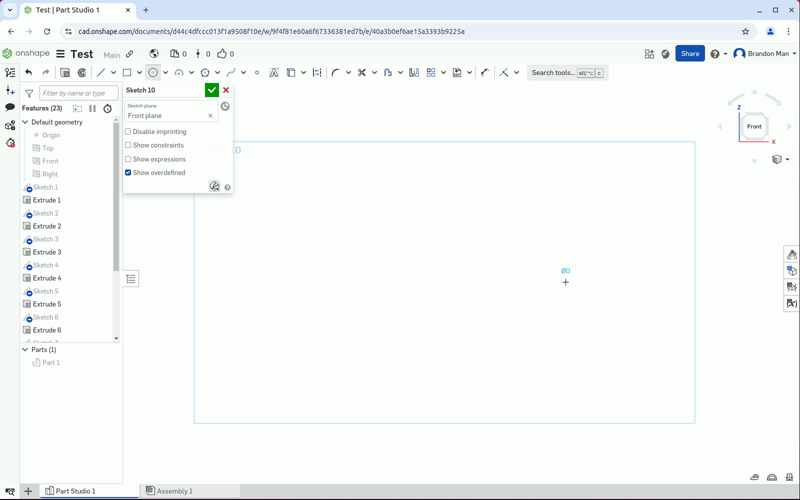
mouse_move(566, 281)
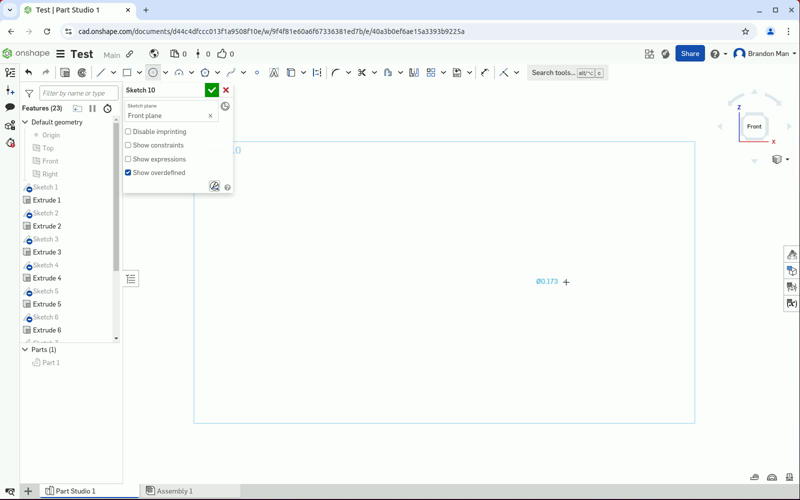
scroll(6)
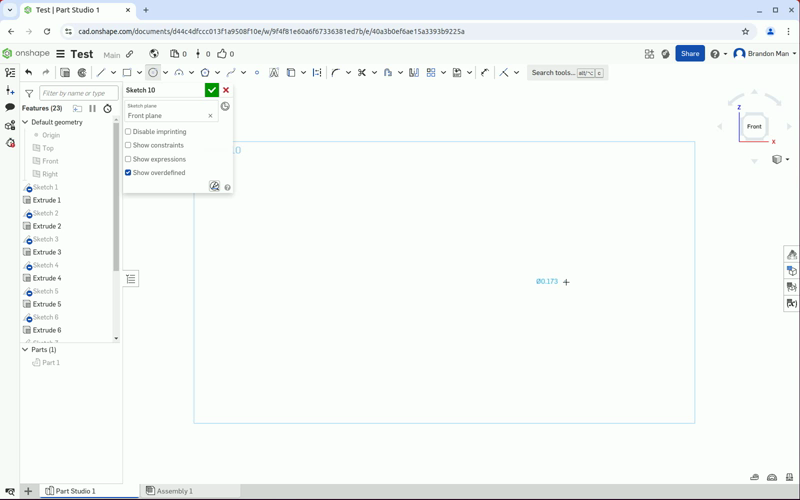
scroll(6)
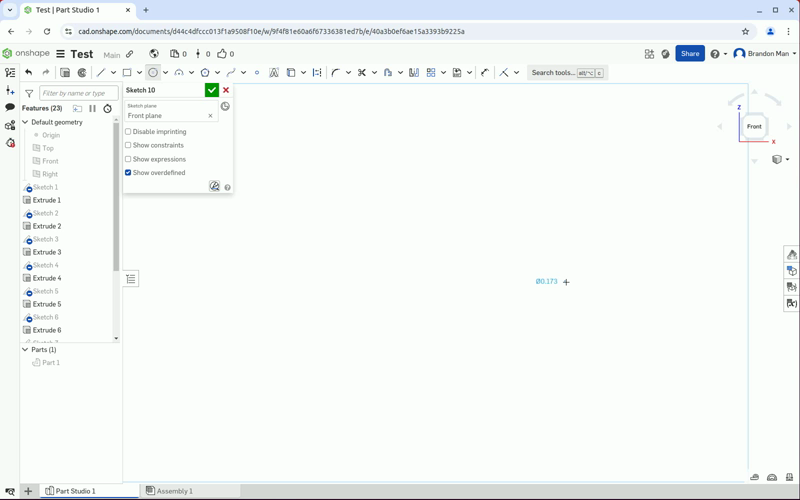
scroll(6)
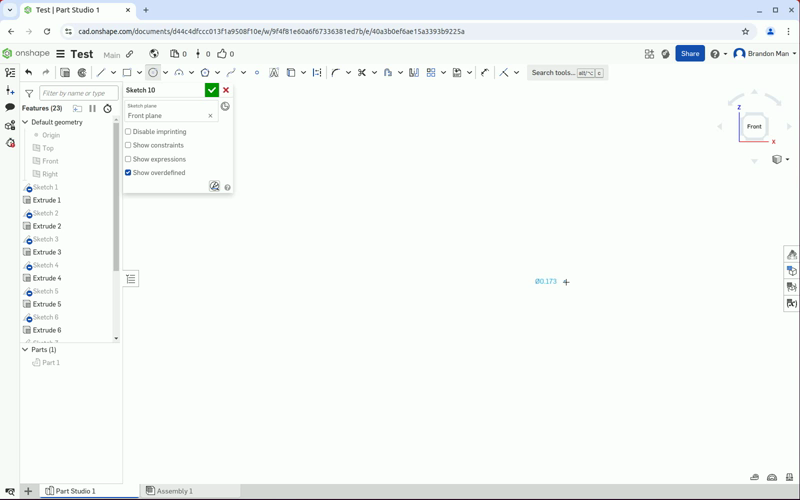
scroll(6)
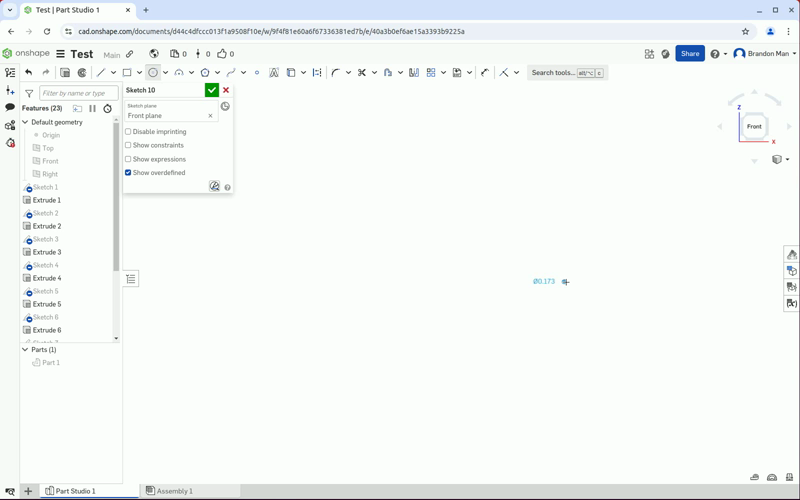
scroll(6)
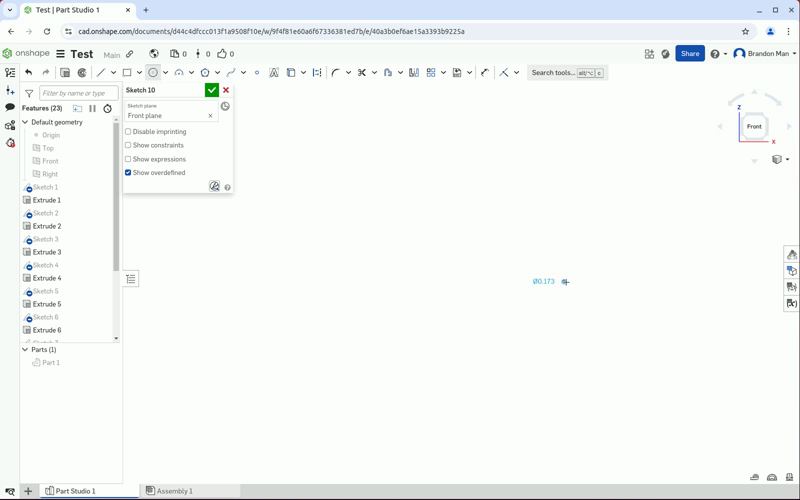
scroll(6)
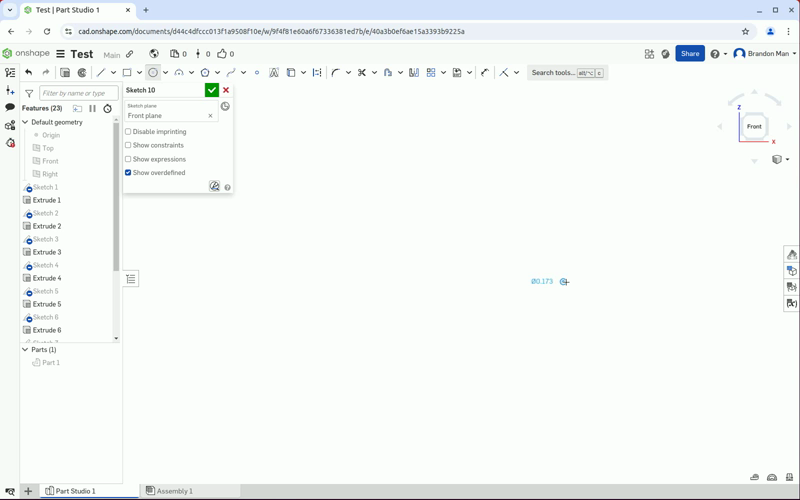
scroll(6)
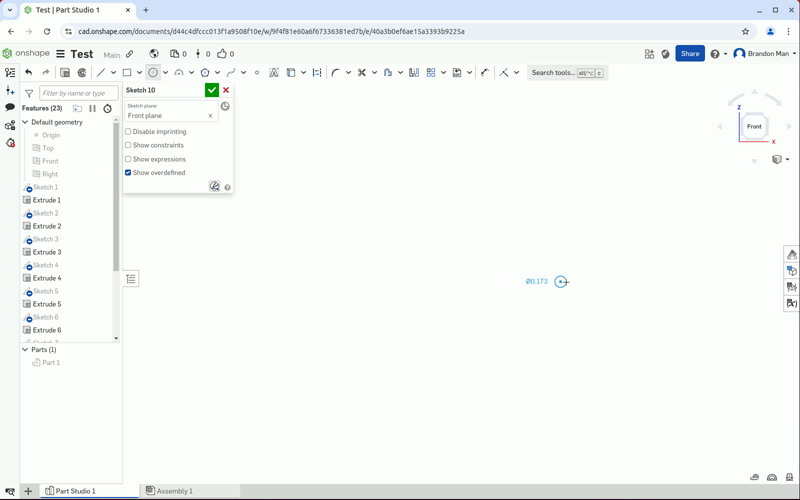
click(566, 281)
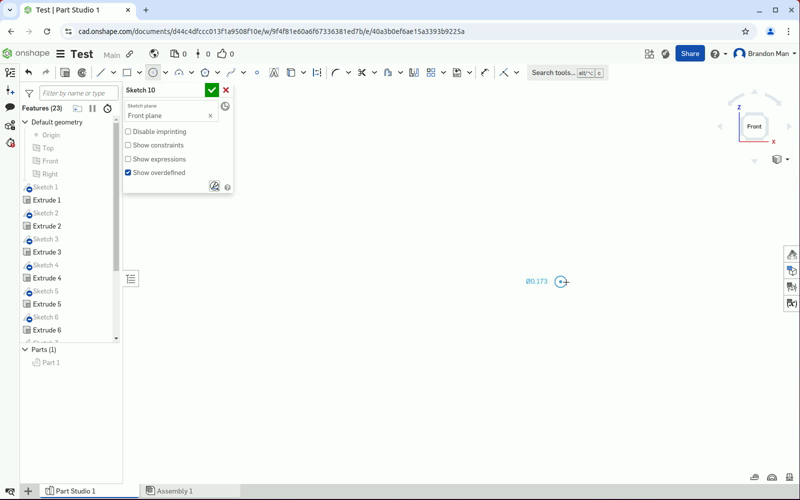
scroll(-6)
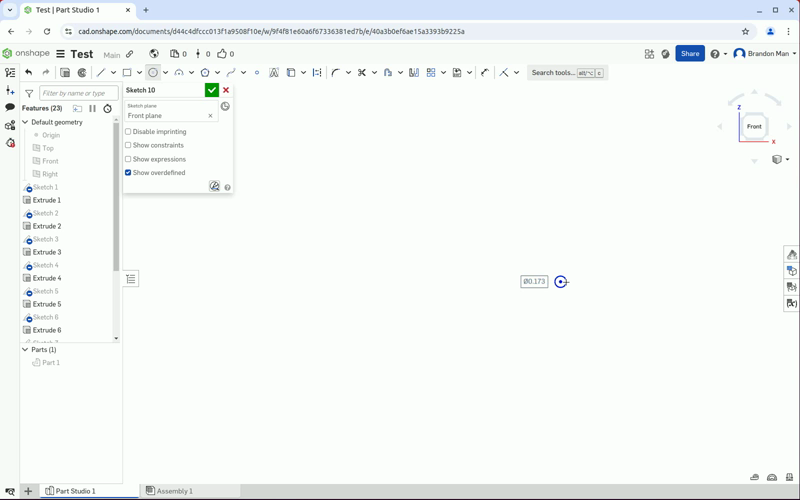
scroll(-6)
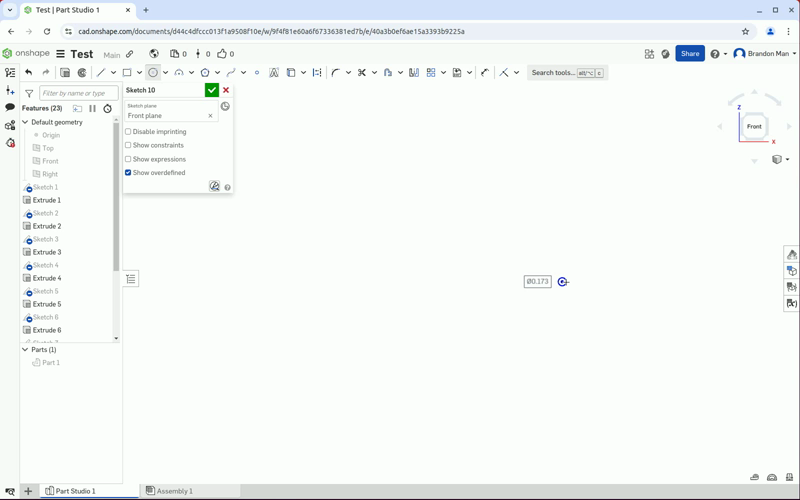
scroll(-6)
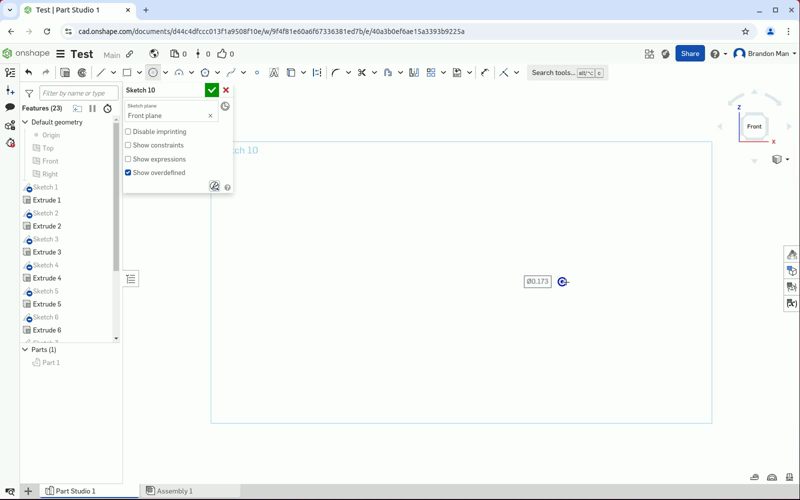
scroll(-6)
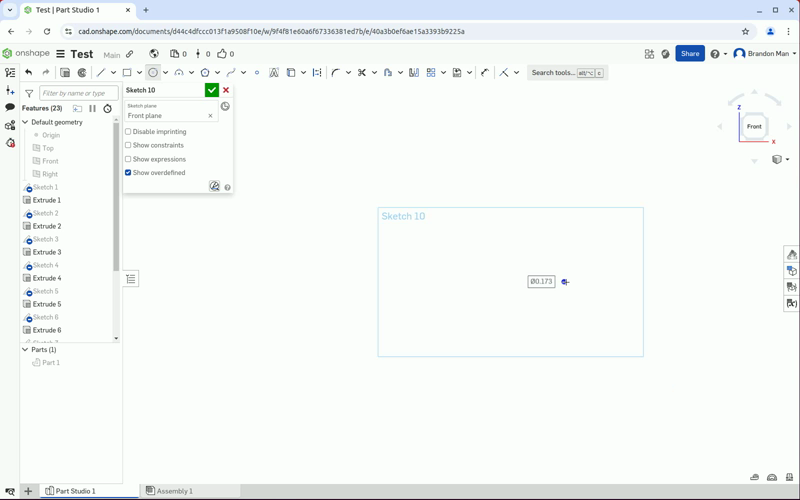
scroll(-6)
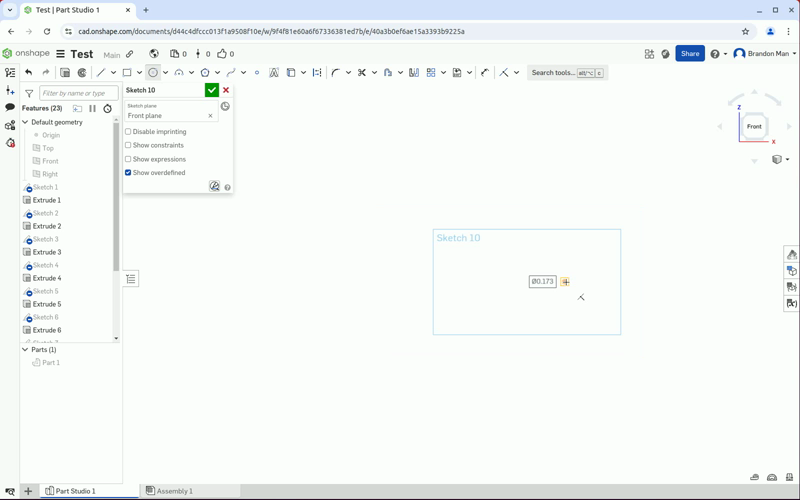
scroll(-6)
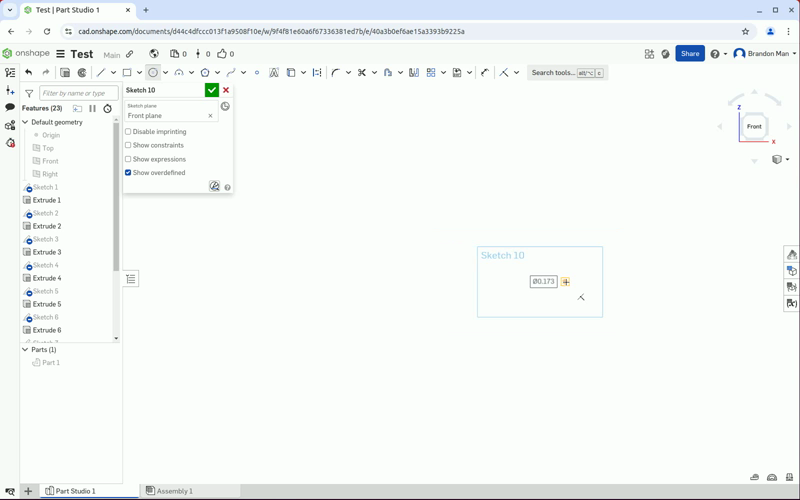
scroll(-6)
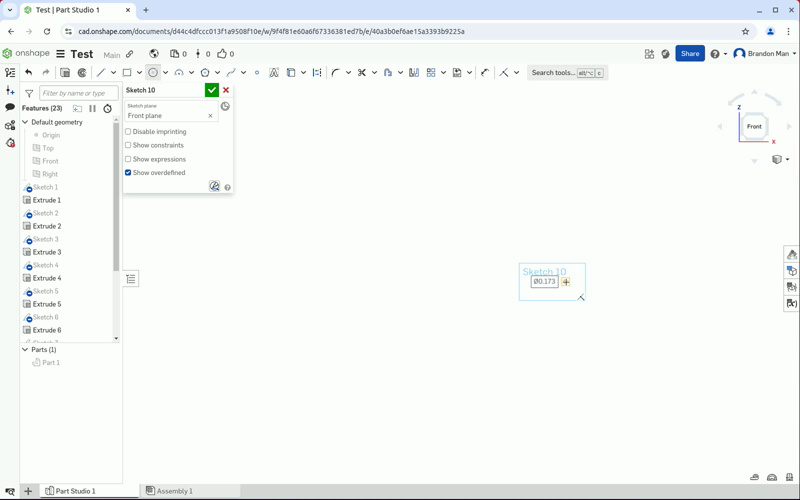
key(esc)
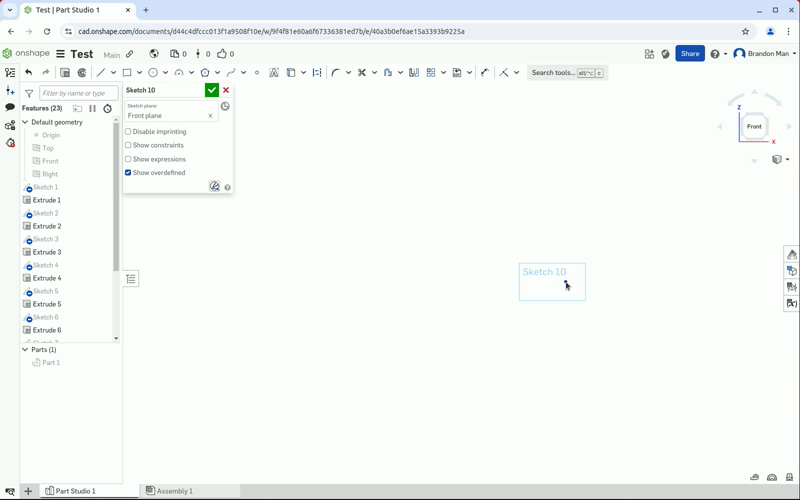
mouse_move(565, 281)
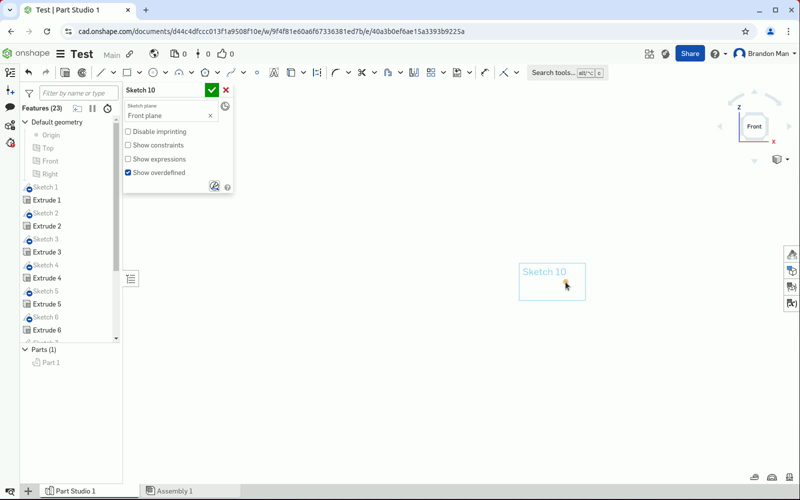
scroll(6)
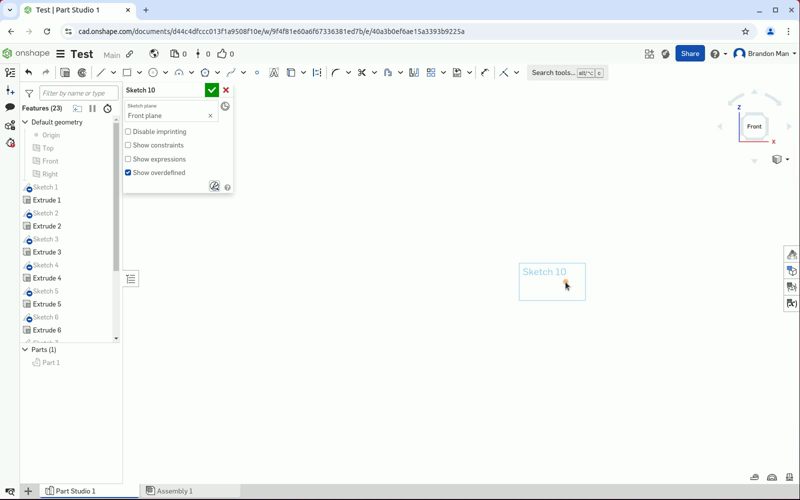
scroll(6)
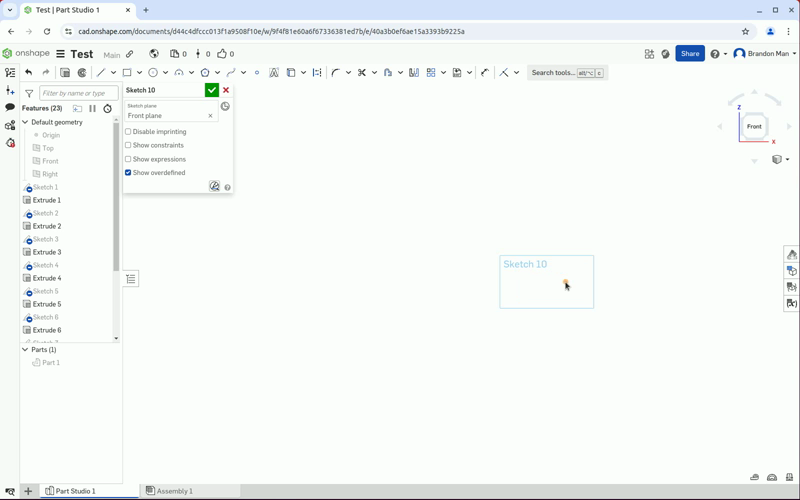
scroll(6)
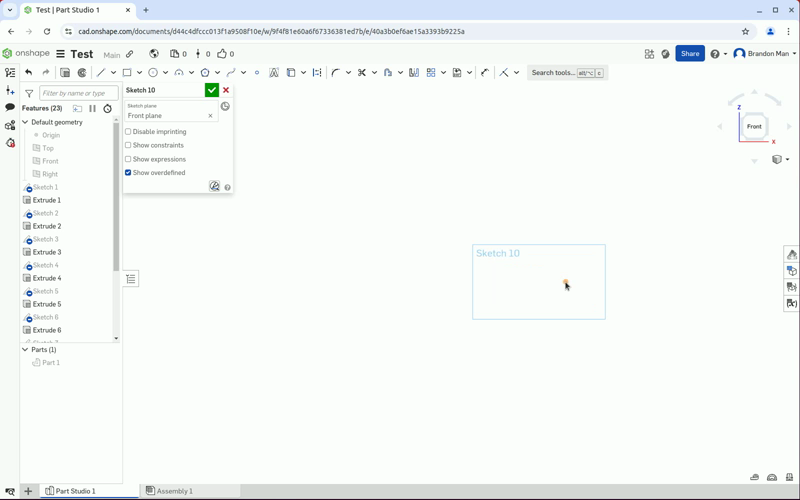
scroll(6)
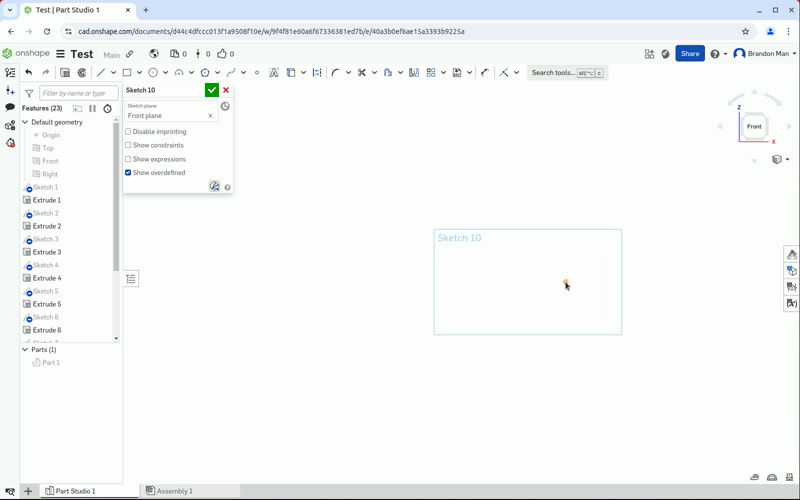
scroll(6)
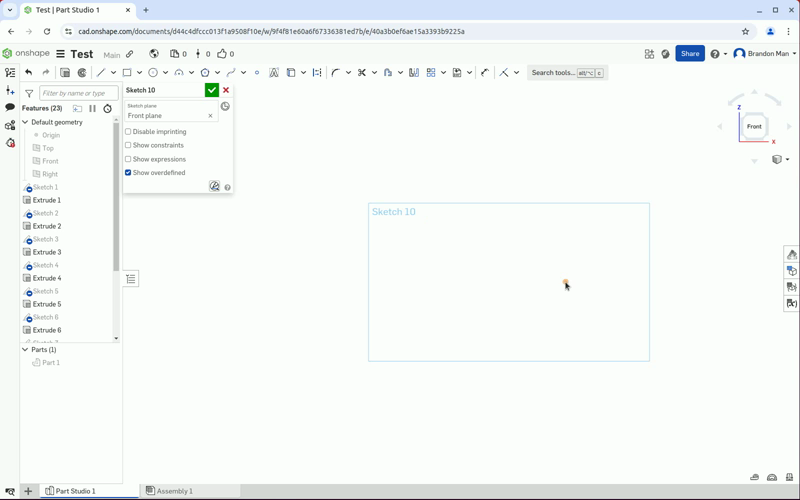
scroll(6)
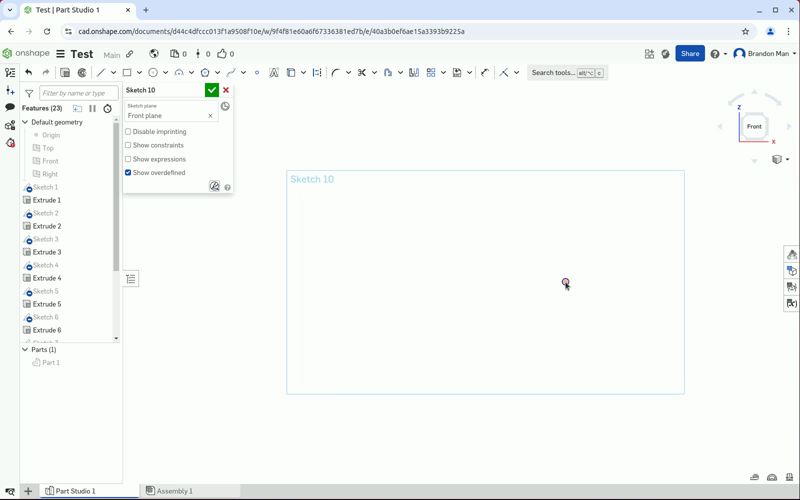
scroll(6)
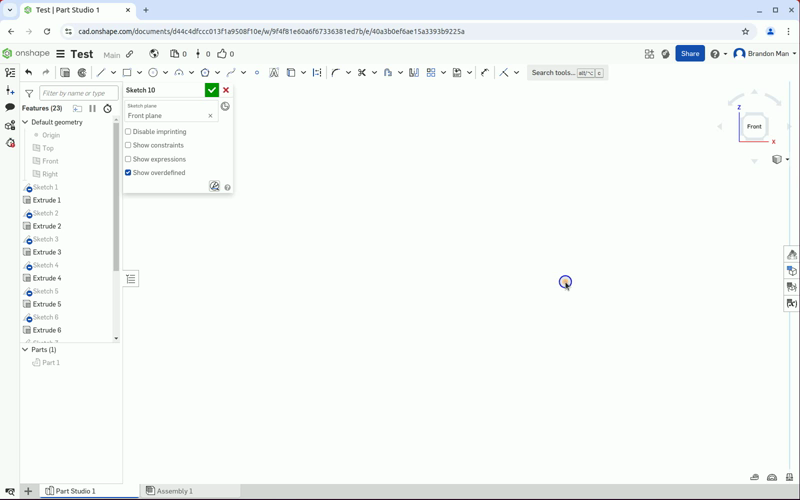
click(565, 281)
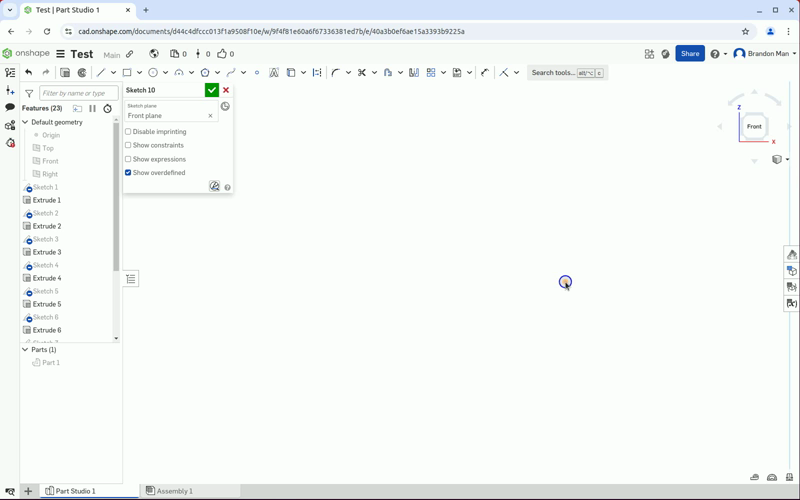
scroll(-6)
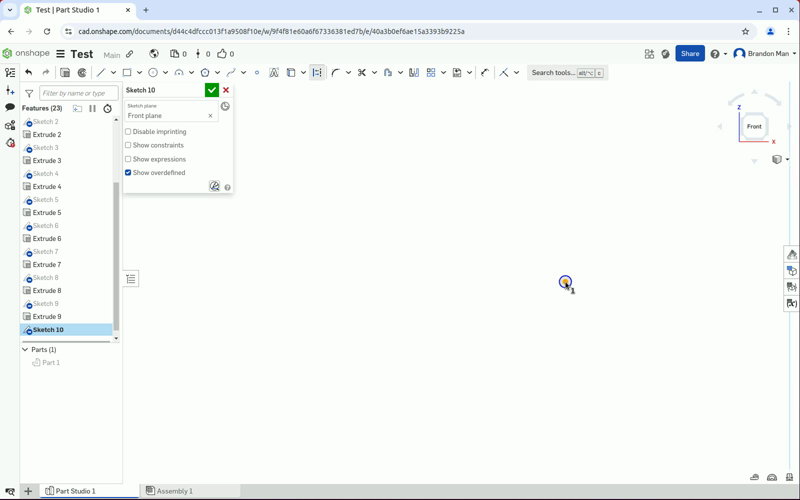
scroll(-6)
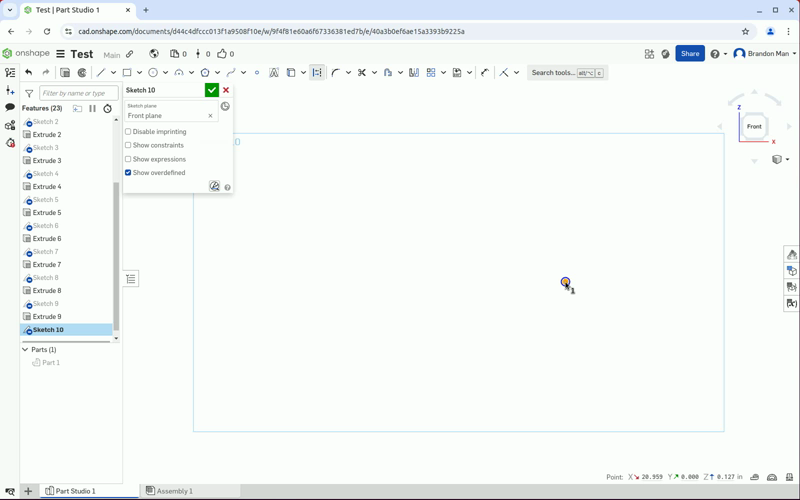
scroll(-6)
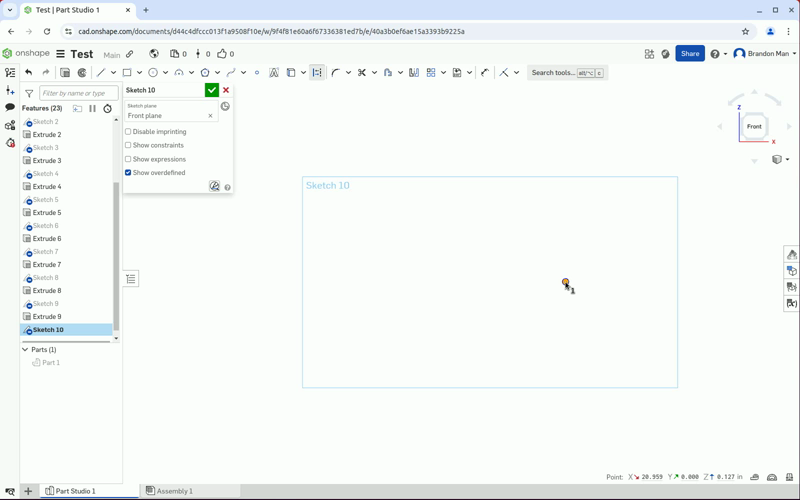
scroll(-6)
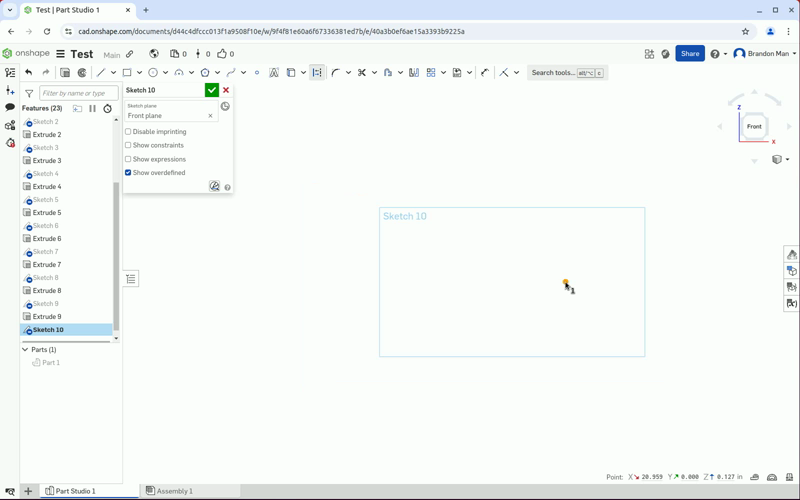
scroll(-6)
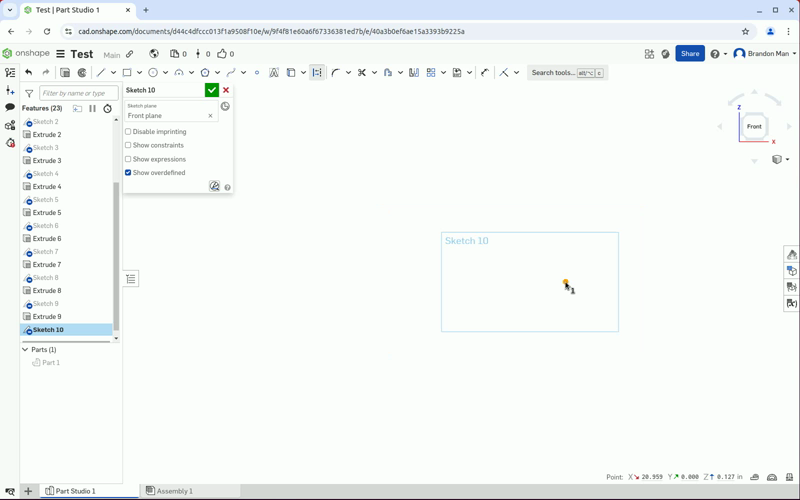
scroll(-6)
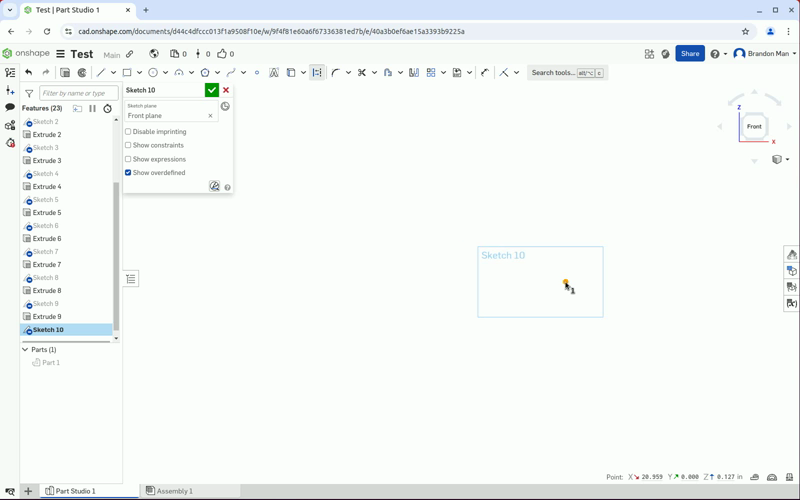
scroll(-6)
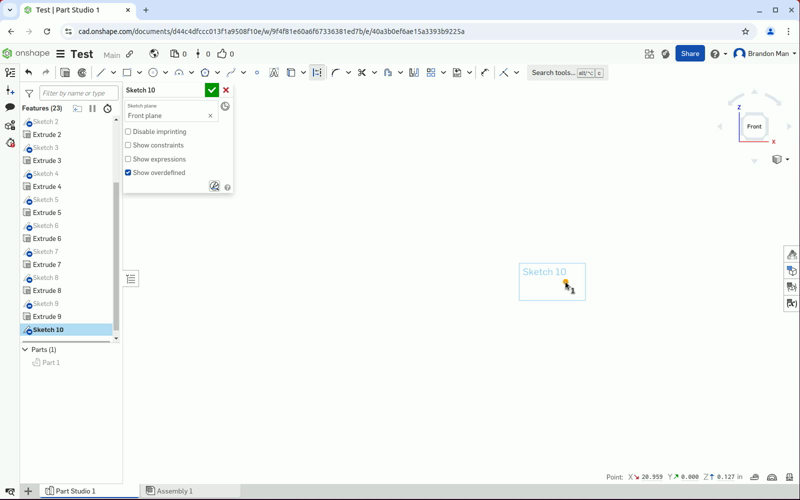
mouse_move(73, 352)
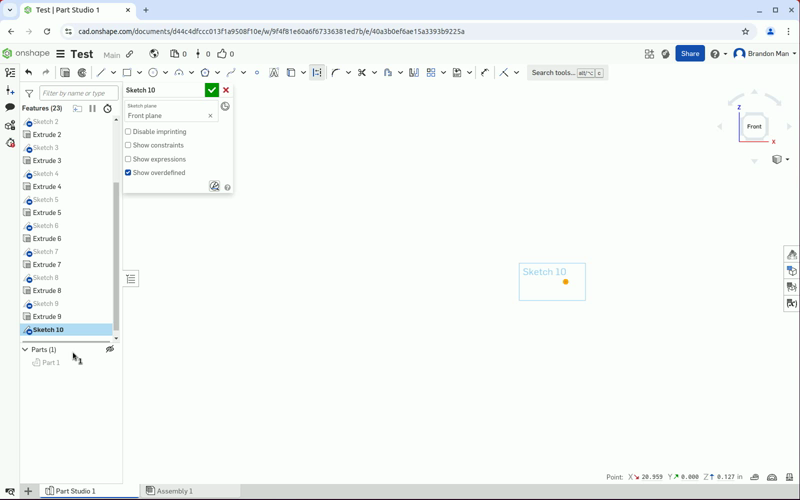
key(shift+y)
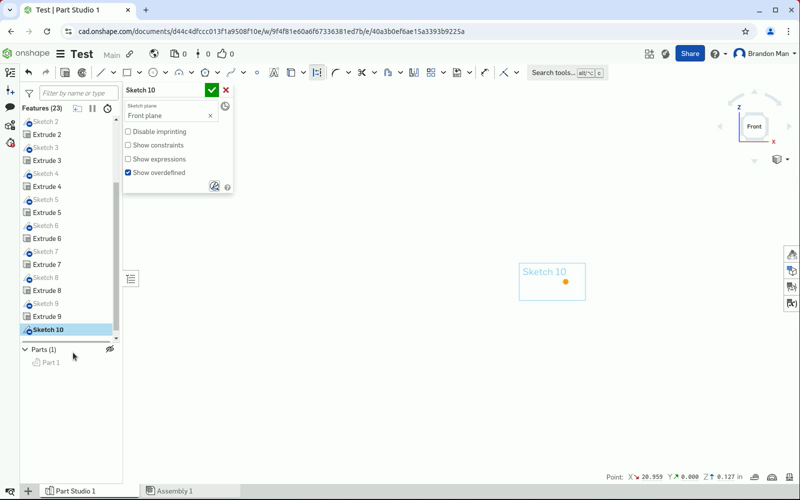
key(shift+e)
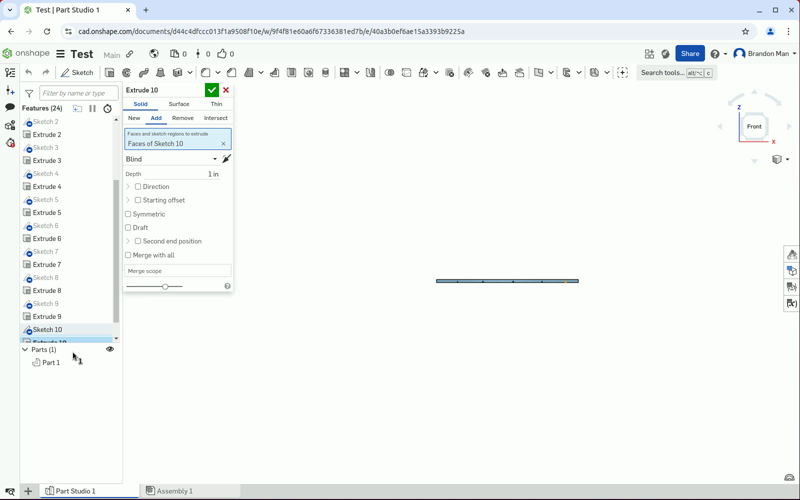
mouse_move(143, 106)
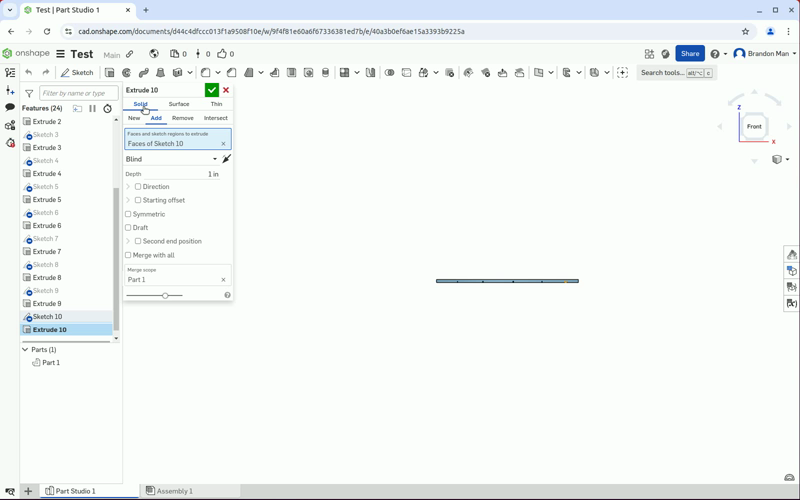
click(143, 106)
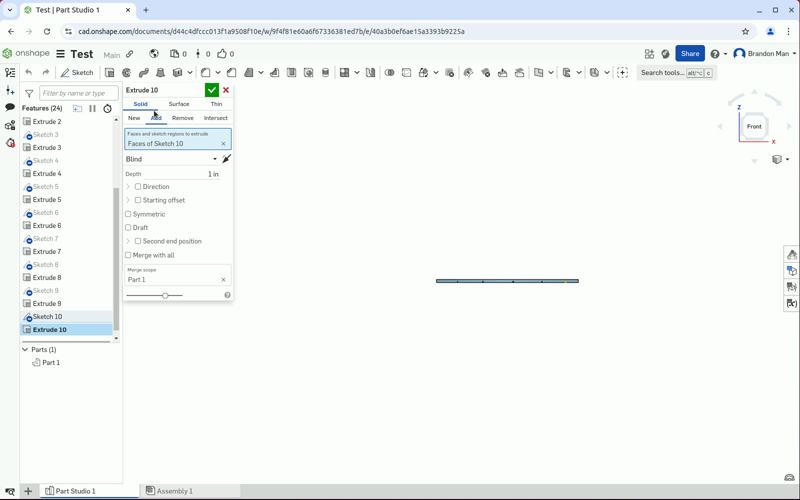
mouse_move(186, 120)
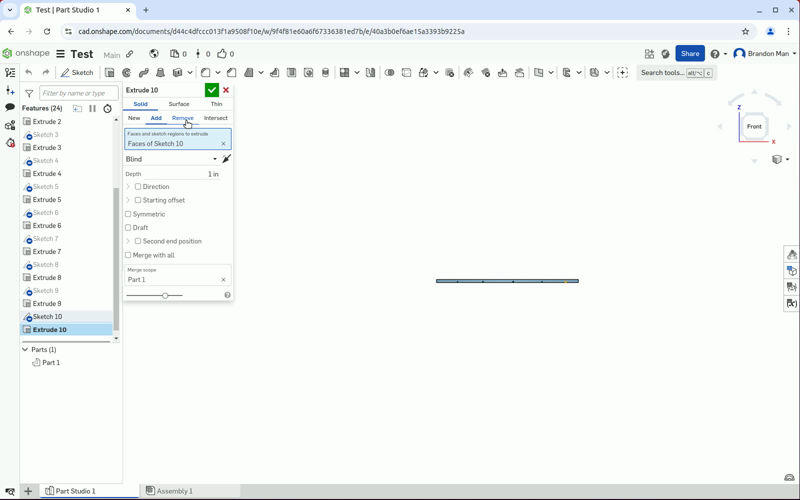
click(186, 120)
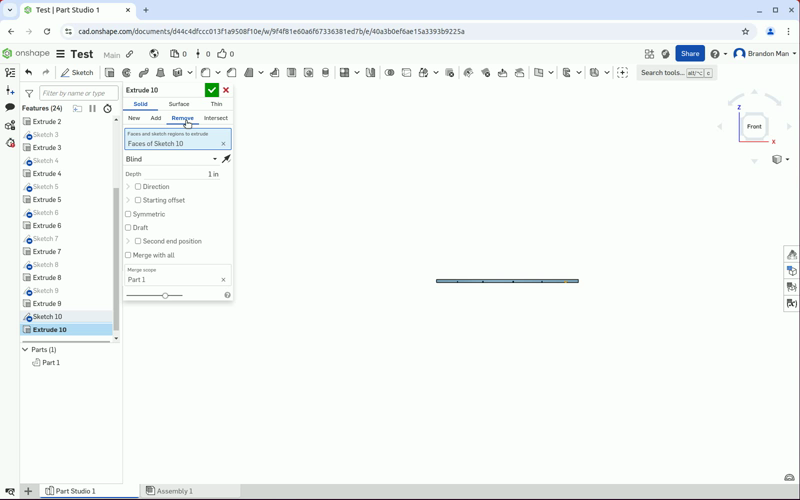
key(tab, 4)
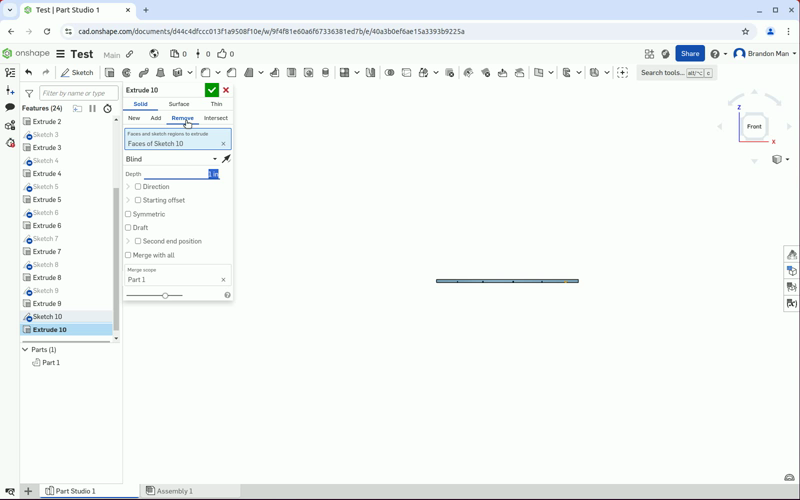
text(0.481)
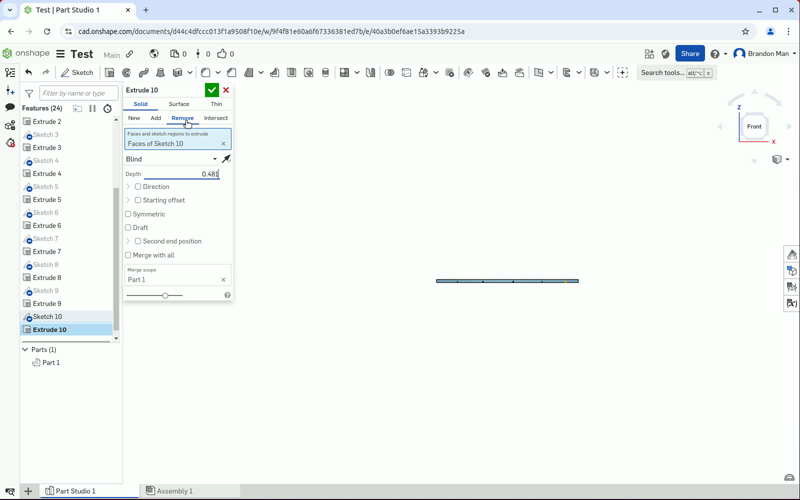
key(tab, 6)
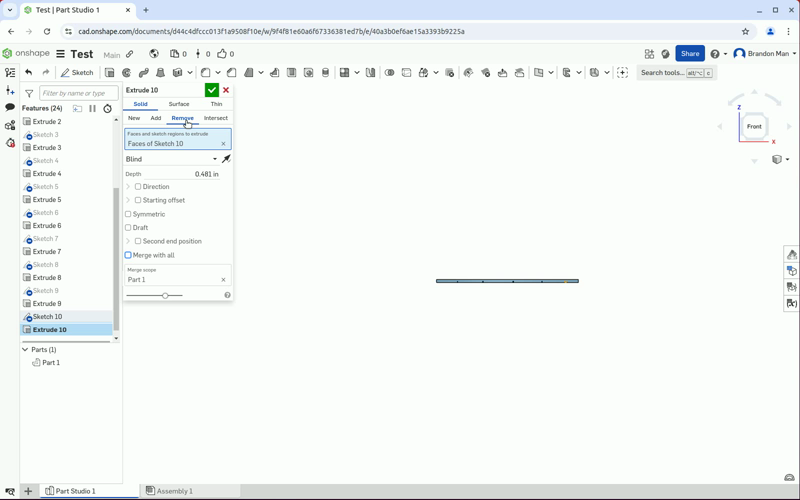
key(space)
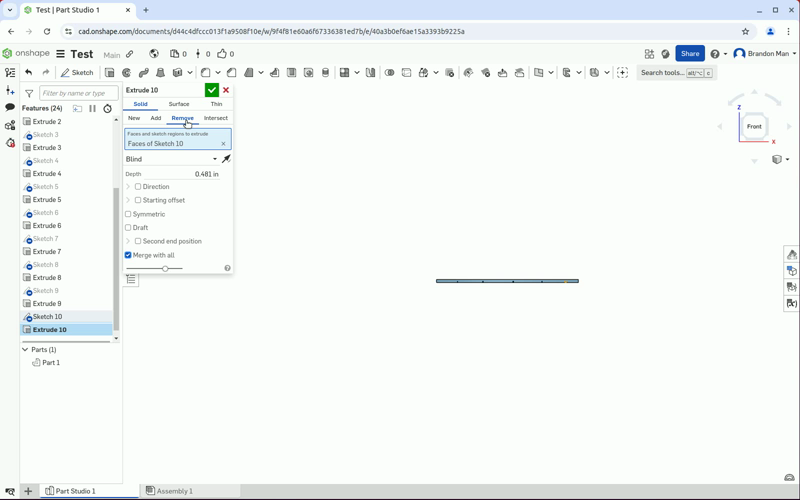
key(enter)
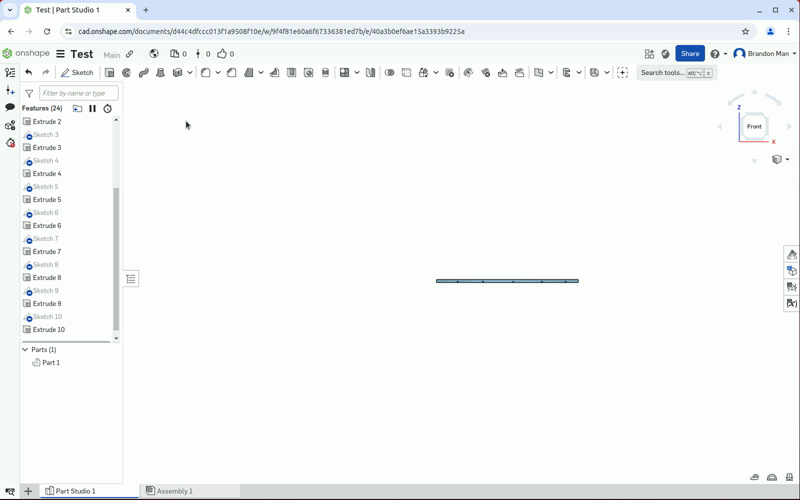
key(shift+h)
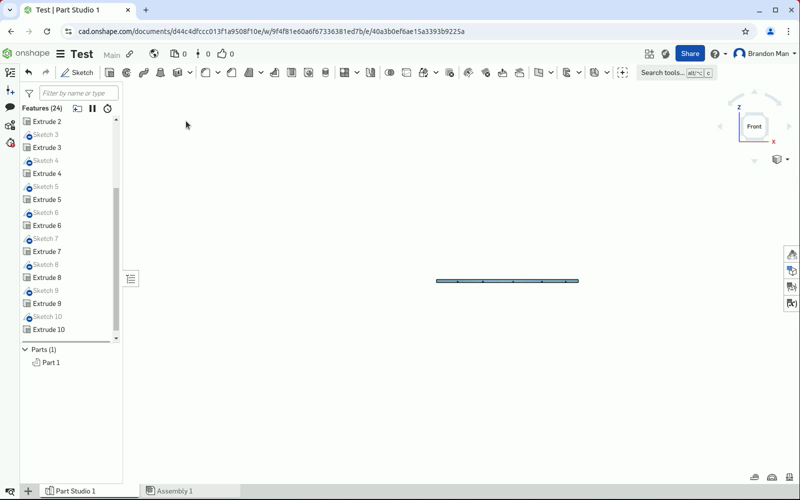
key(shift+h)
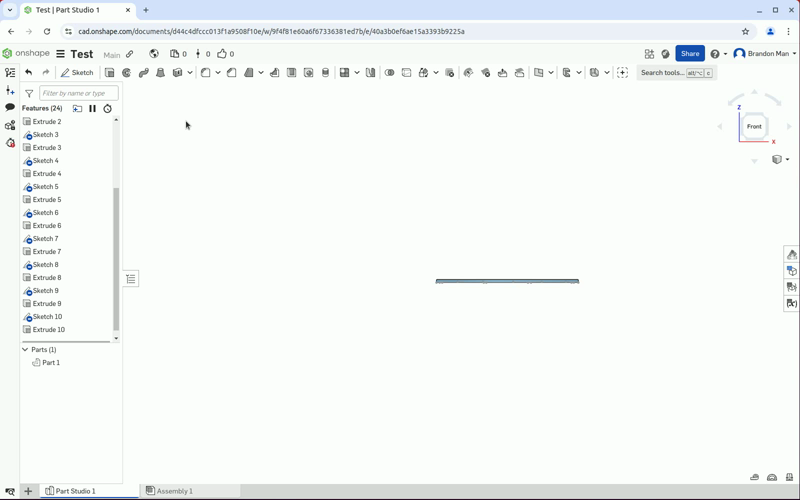
key(shift+7)
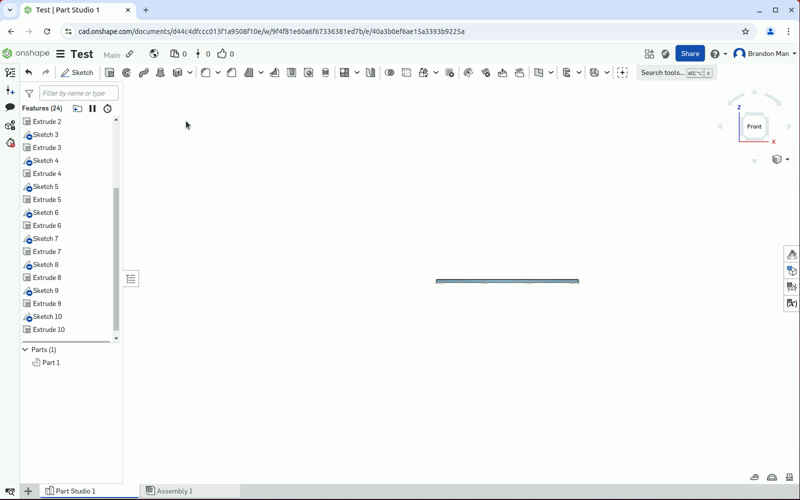
key(left, 2)
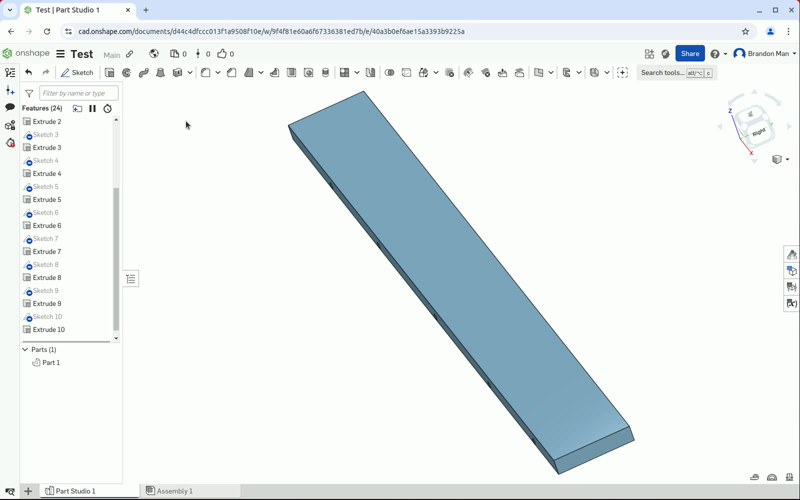
key(down, 2)
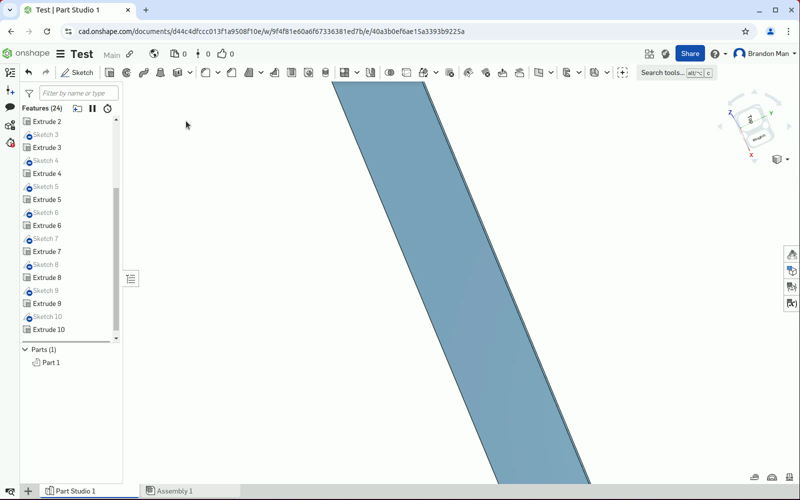
key(up, 2)
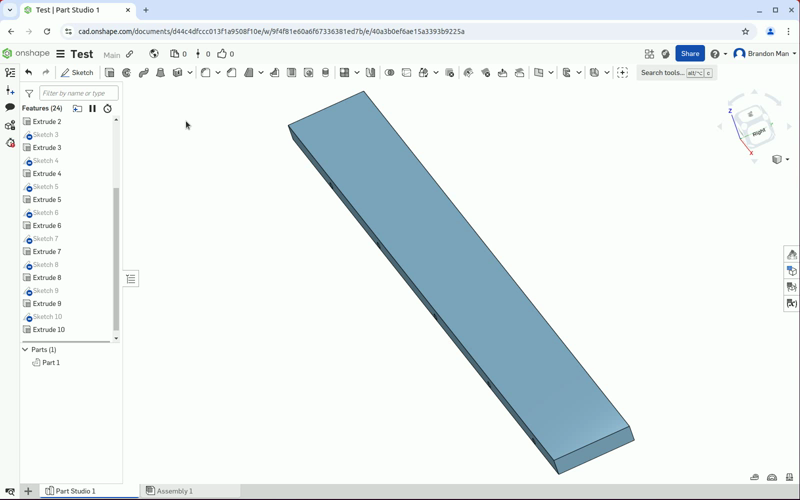
key(right, 2)
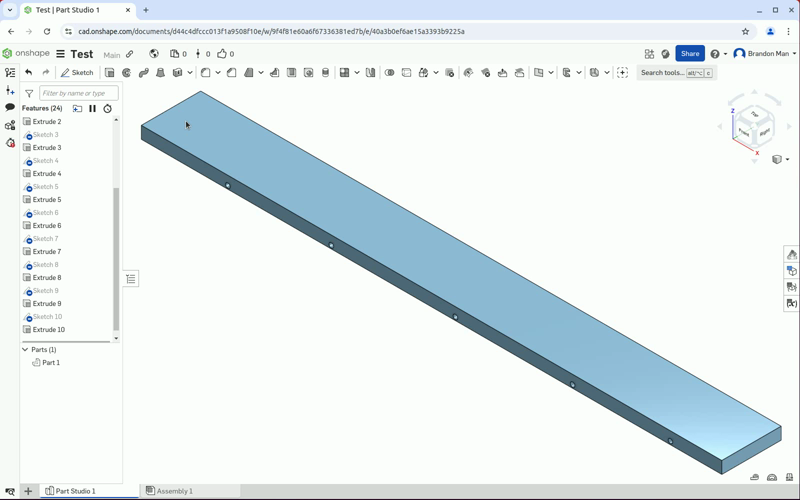
mouse_move(69, 85)
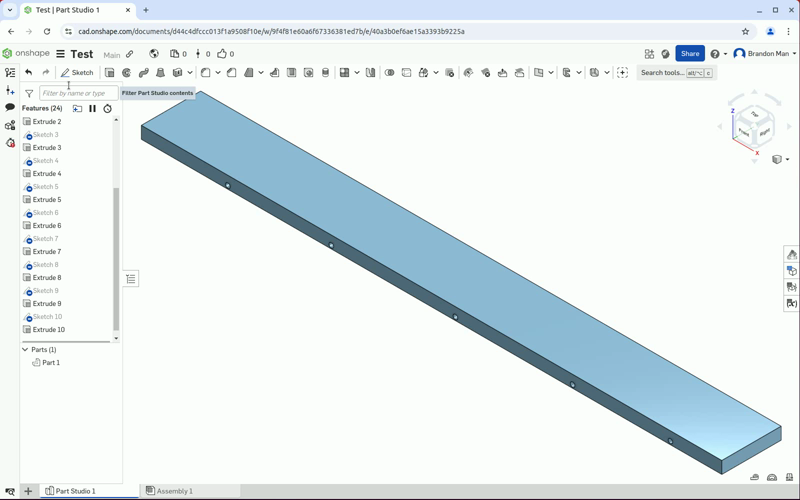
click(69, 85)